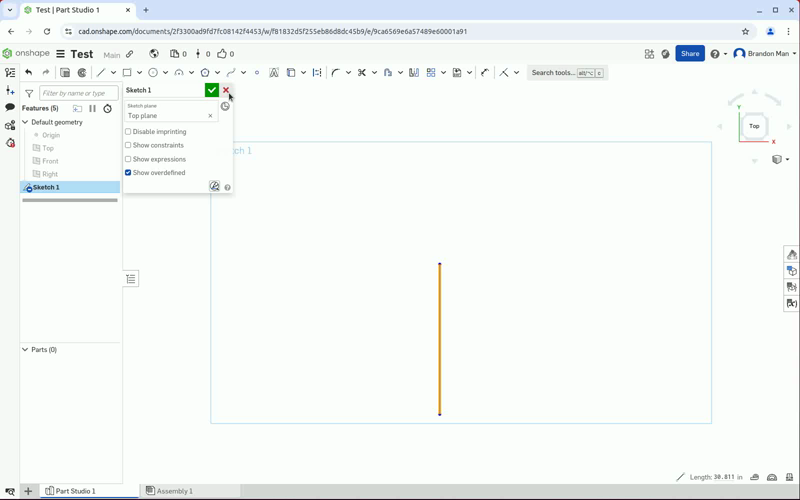
key(shift+h)
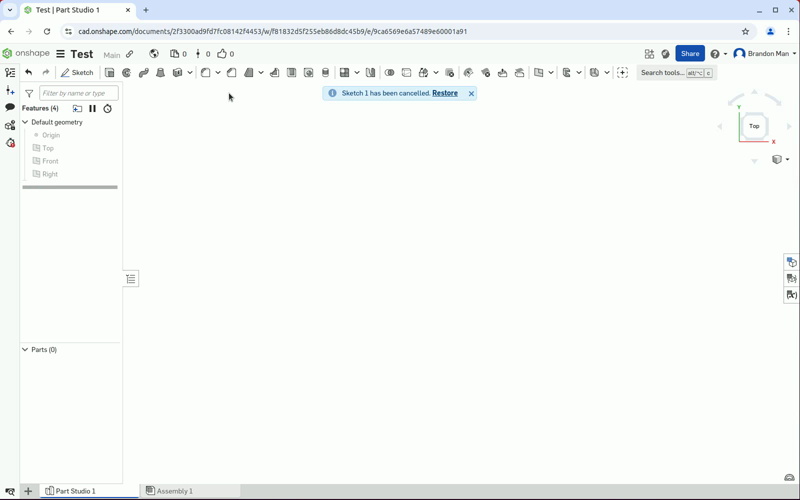
mouse_move(73, 352)
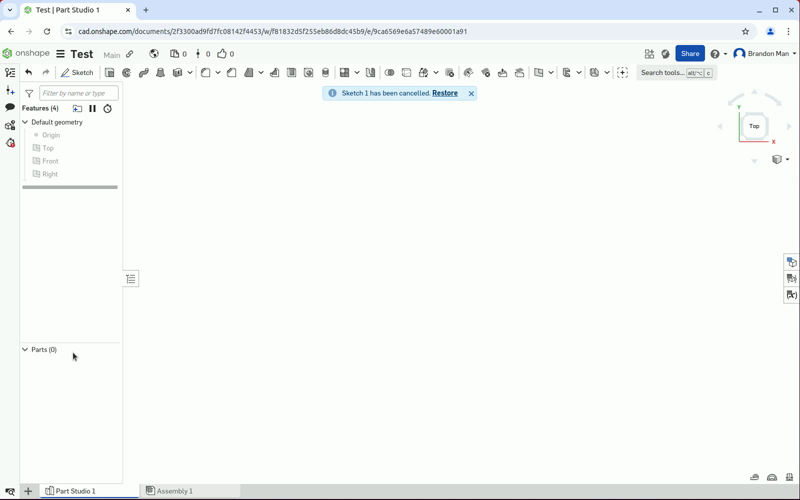
key(y)
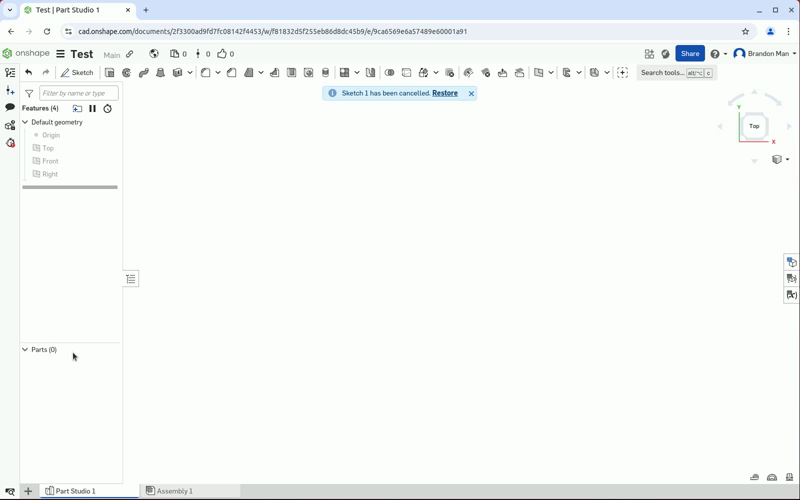
key(shift+p)
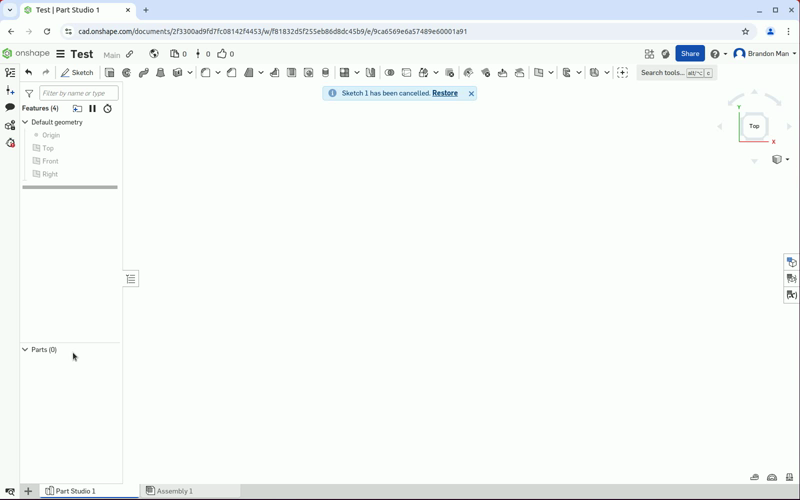
key(space)
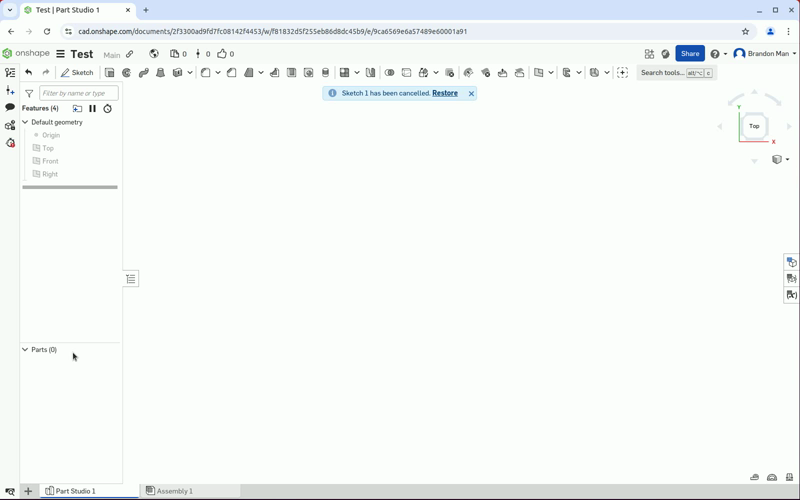
key_down(shift)
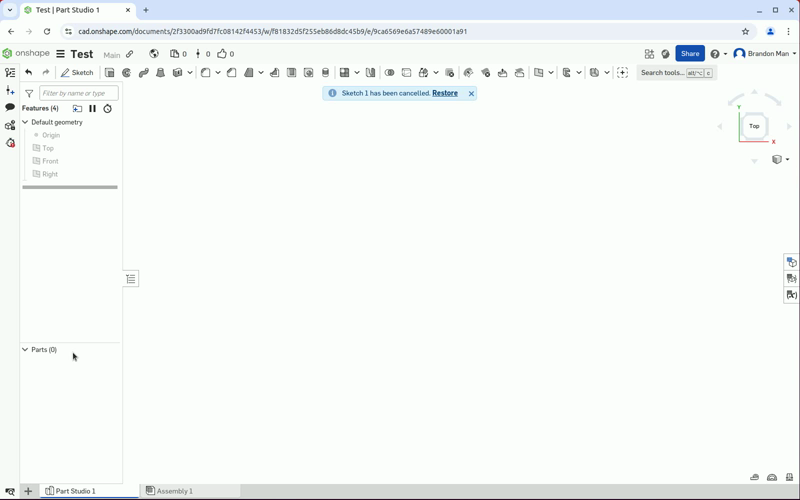
key(up)
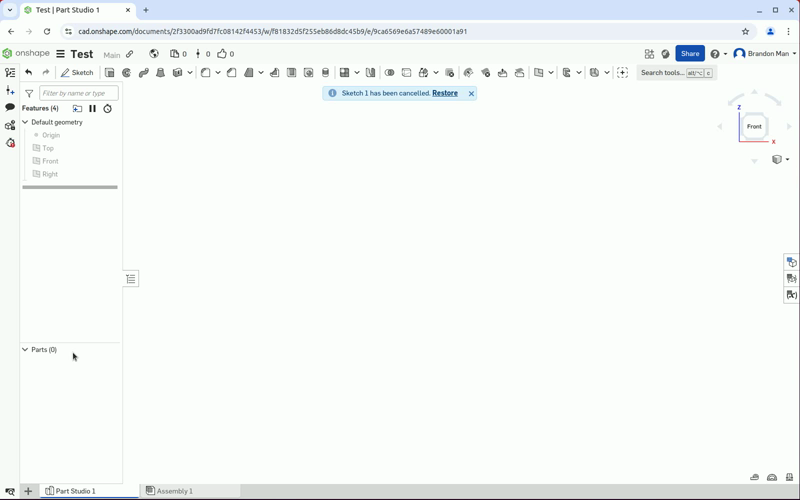
key_up(shift)
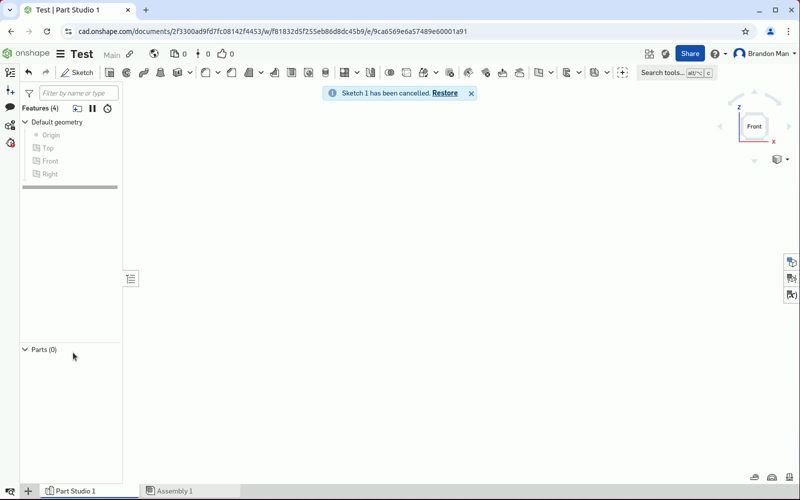
mouse_move(73, 352)
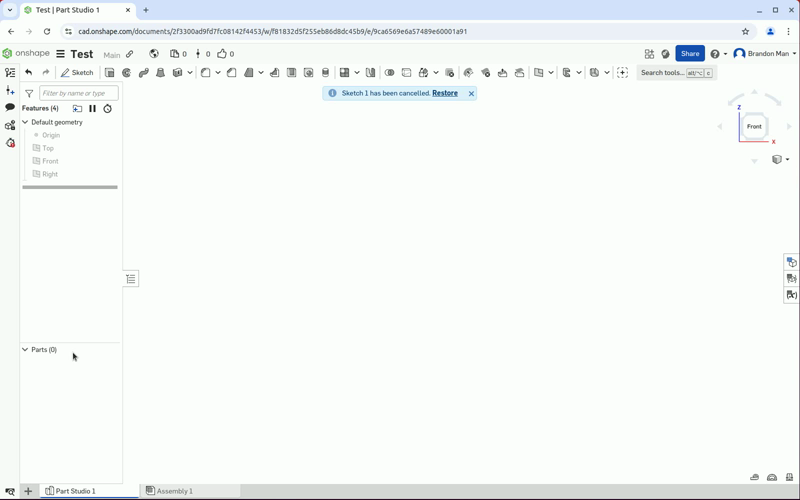
key(shift+y)
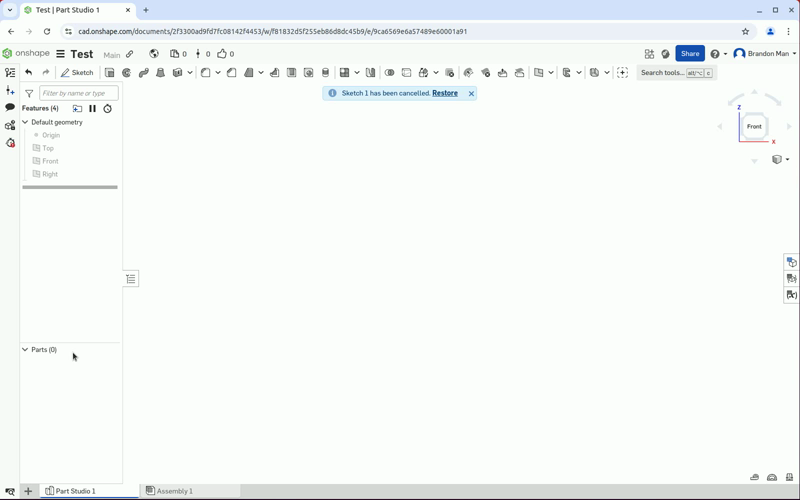
key(shift+s)
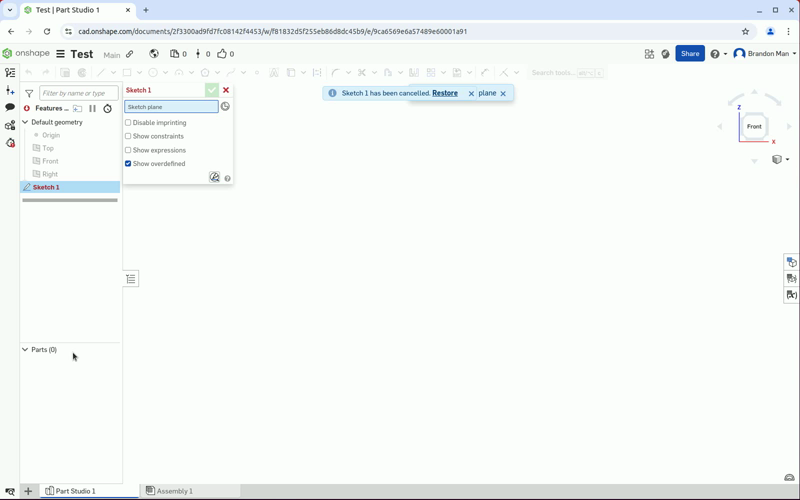
mouse_move(73, 163)
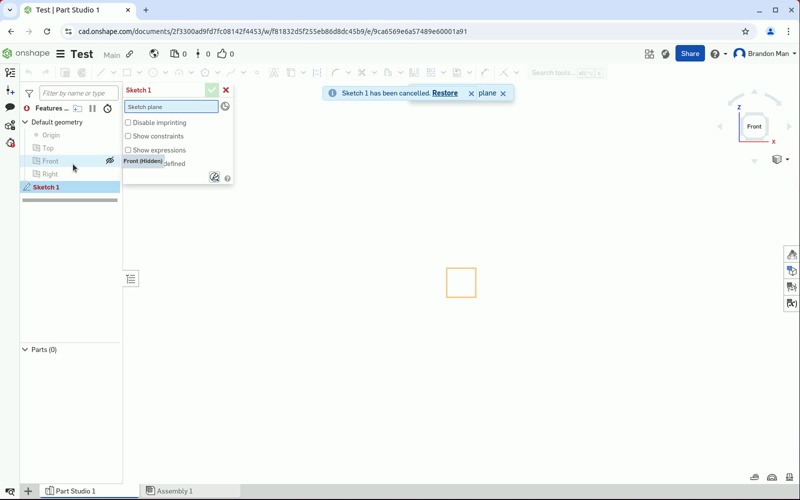
click(73, 163)
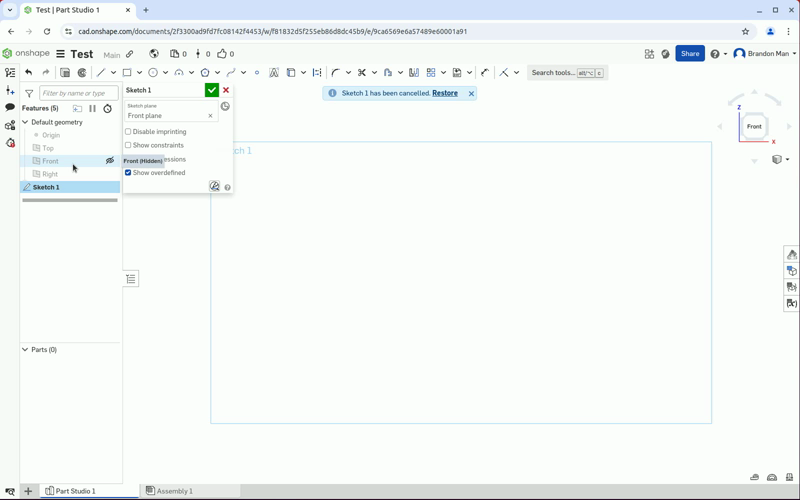
mouse_move(73, 352)
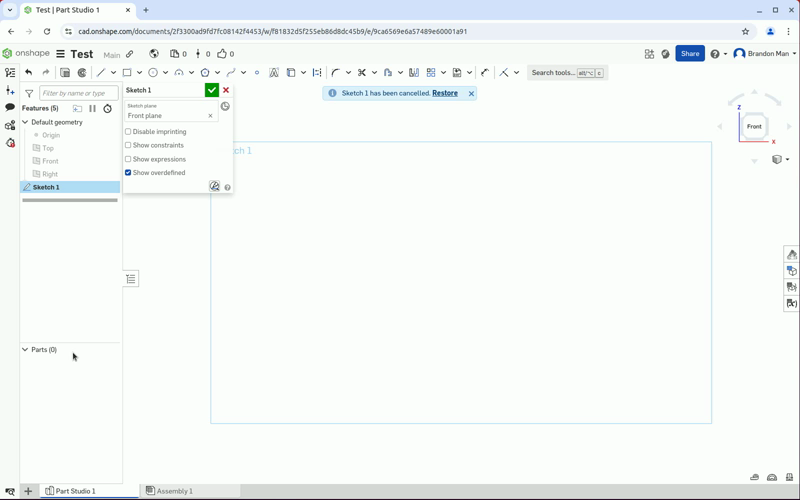
key(y)
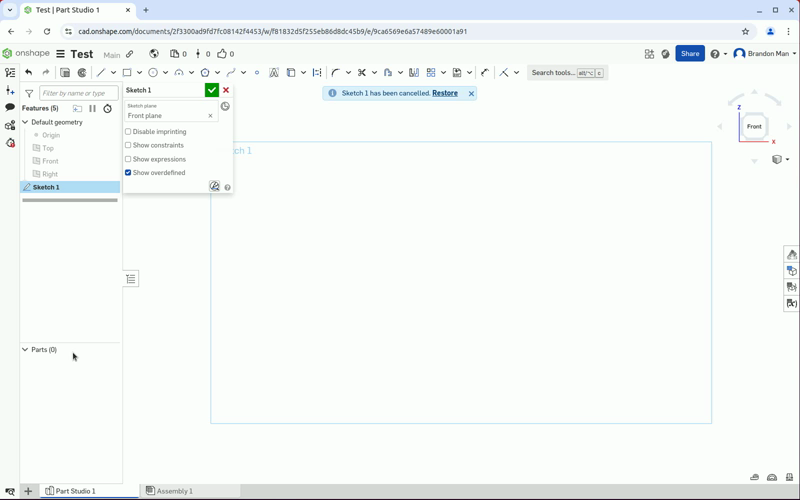
key(l)
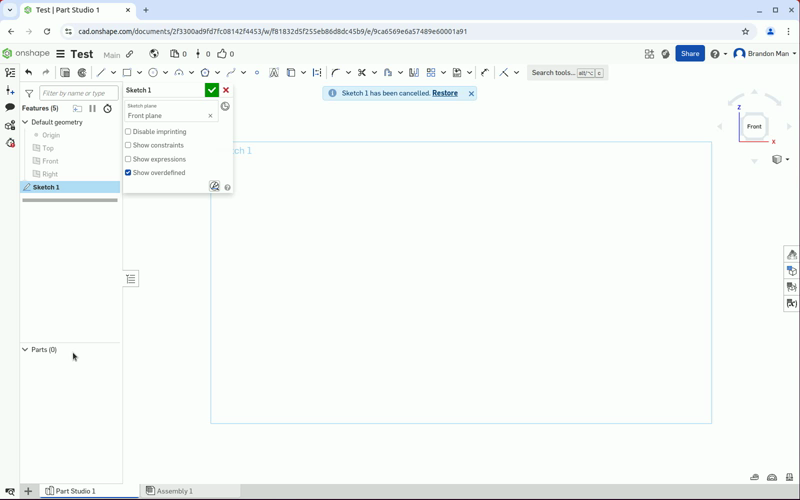
key_down(shift)
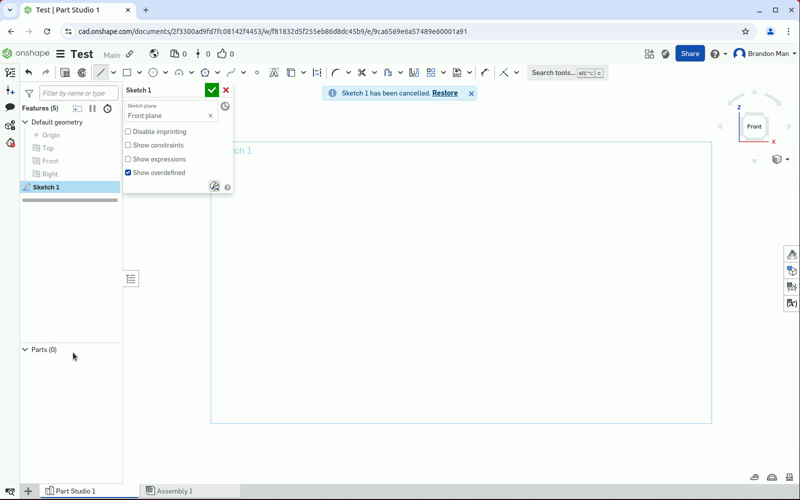
mouse_move(348, 285)
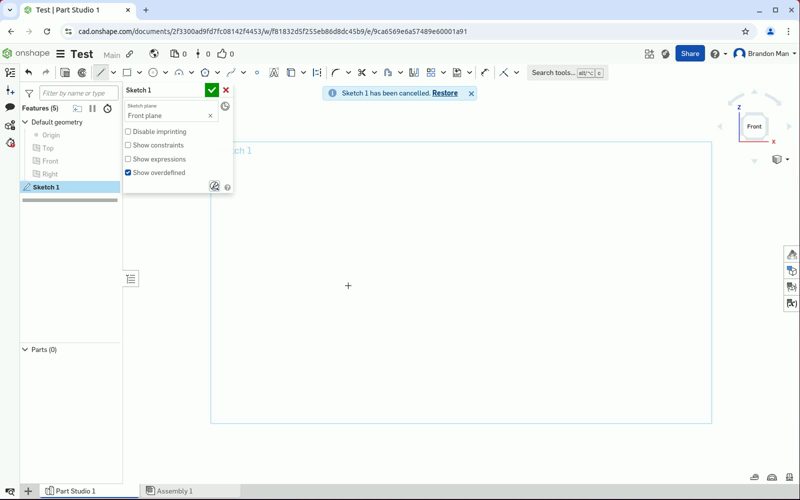
click(348, 285)
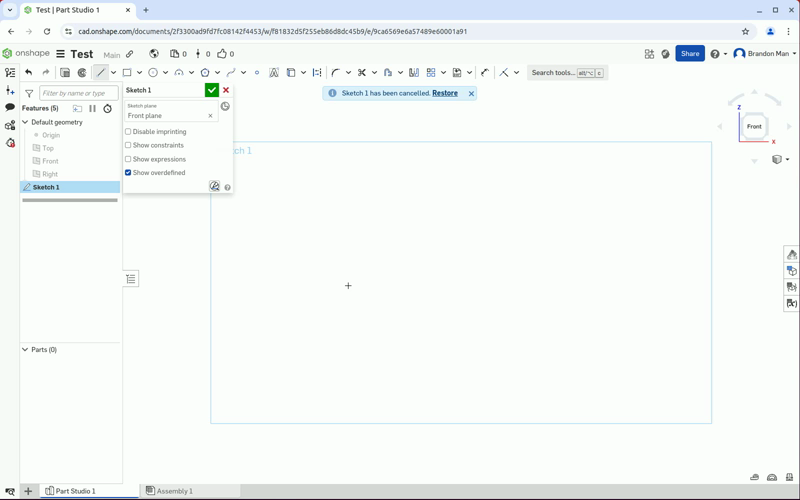
key_up(shift)
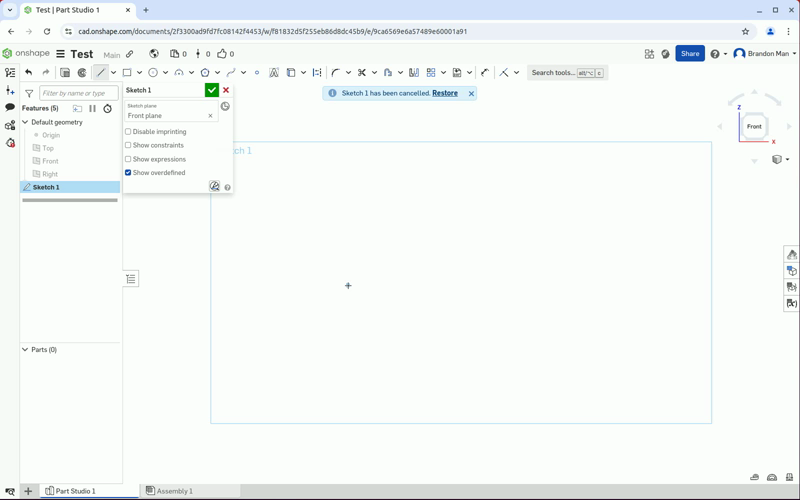
key_down(shift)
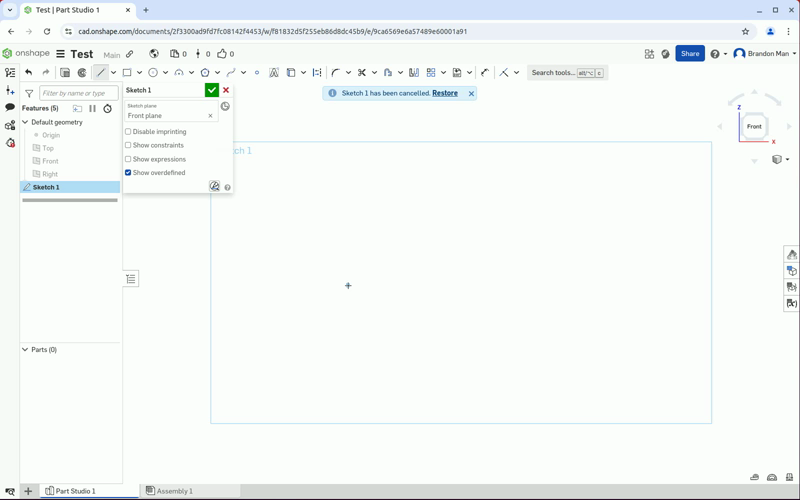
mouse_move(460, 285)
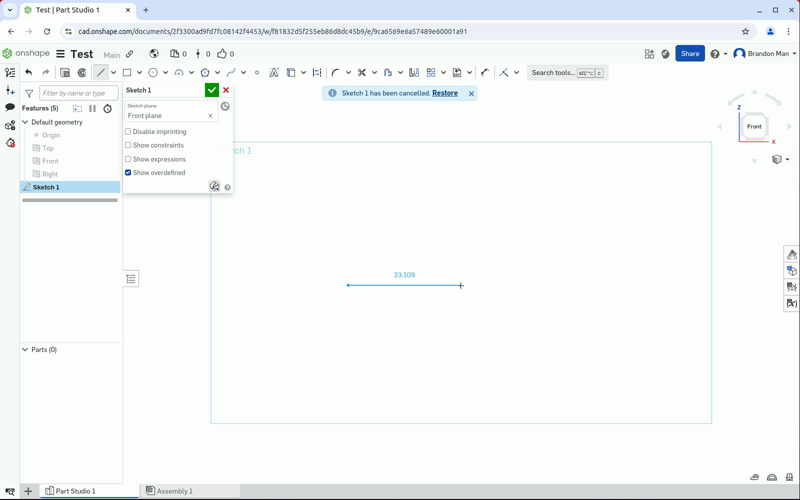
click(460, 285)
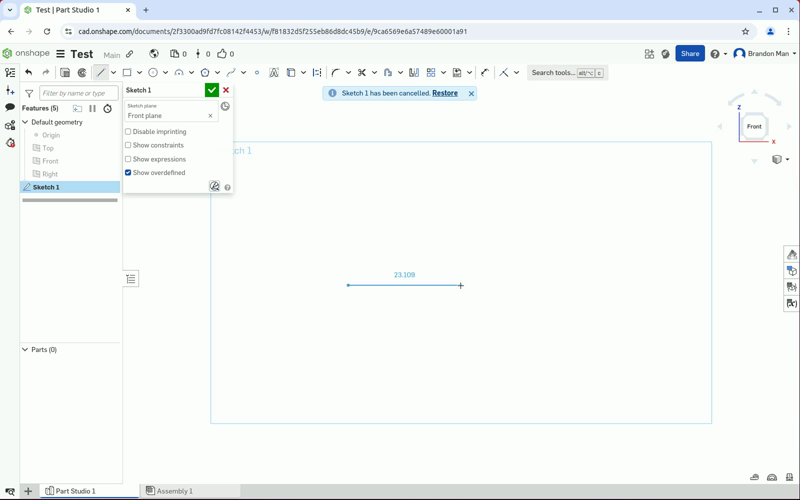
key_up(shift)
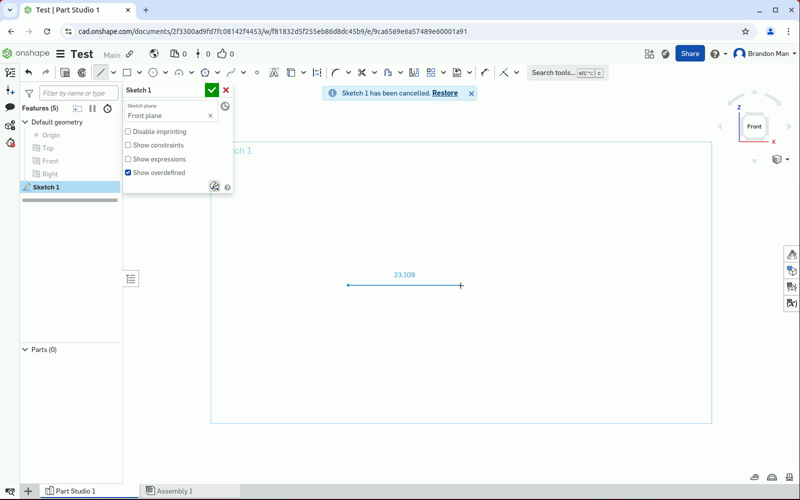
key_down(shift)
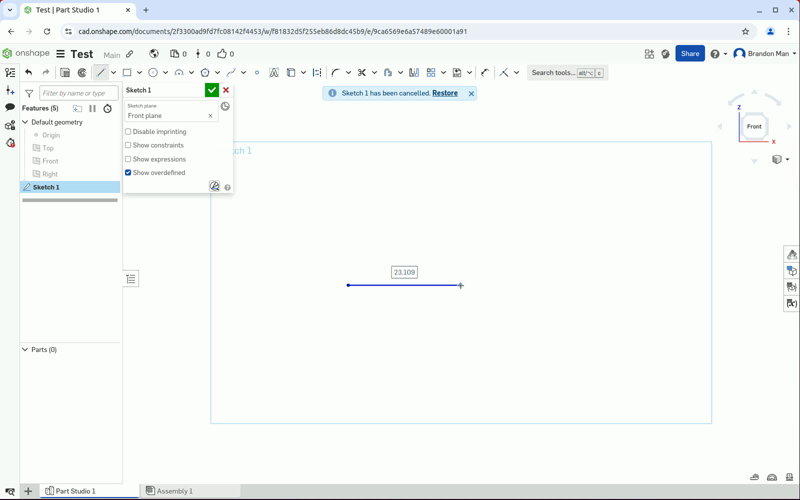
mouse_move(490, 285)
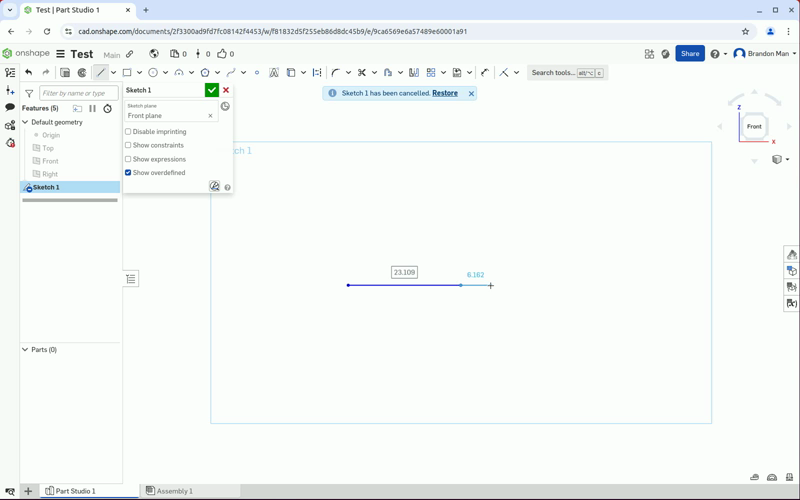
mouse_move(460, 280)
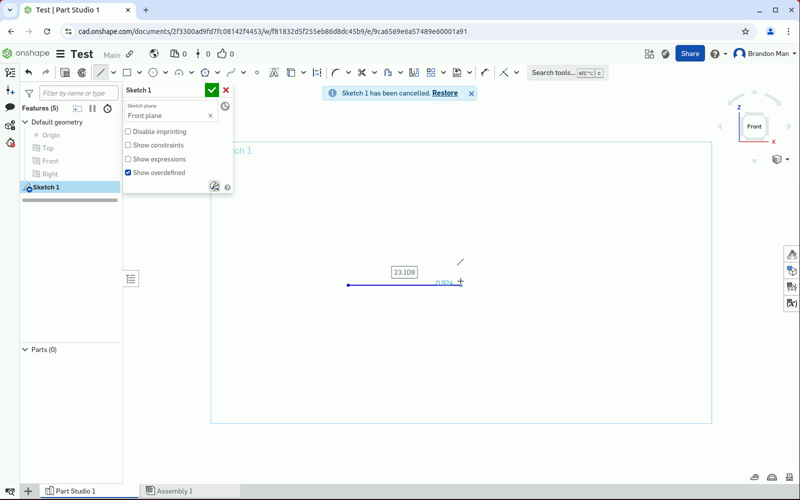
scroll(6)
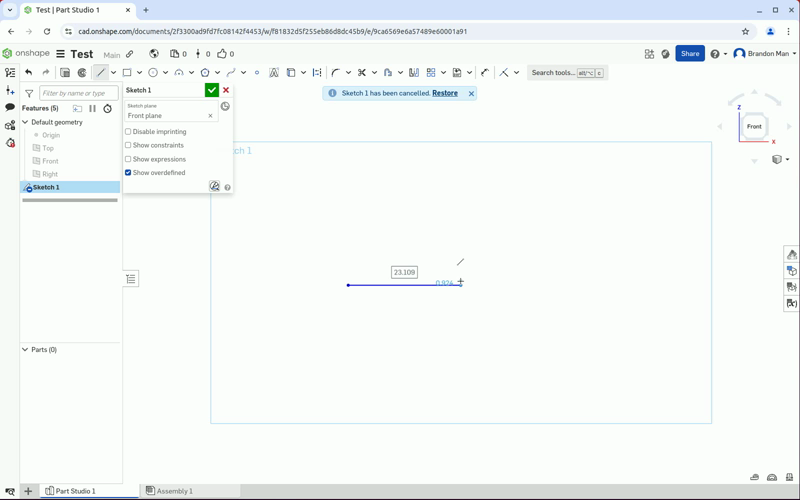
scroll(6)
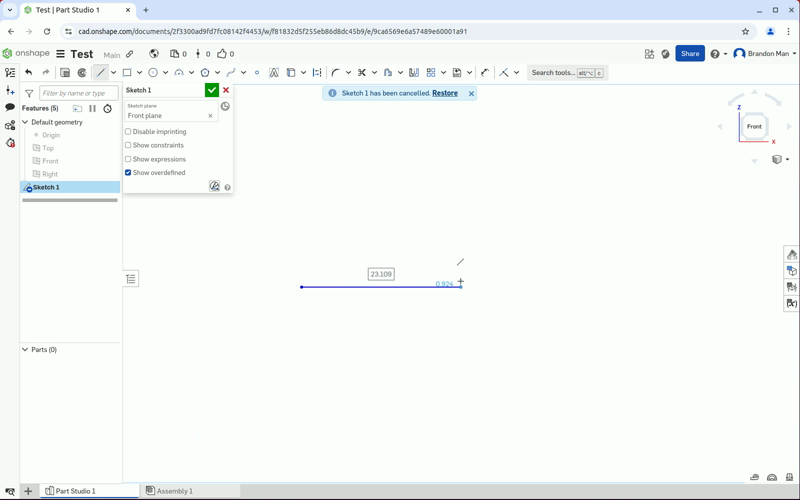
scroll(6)
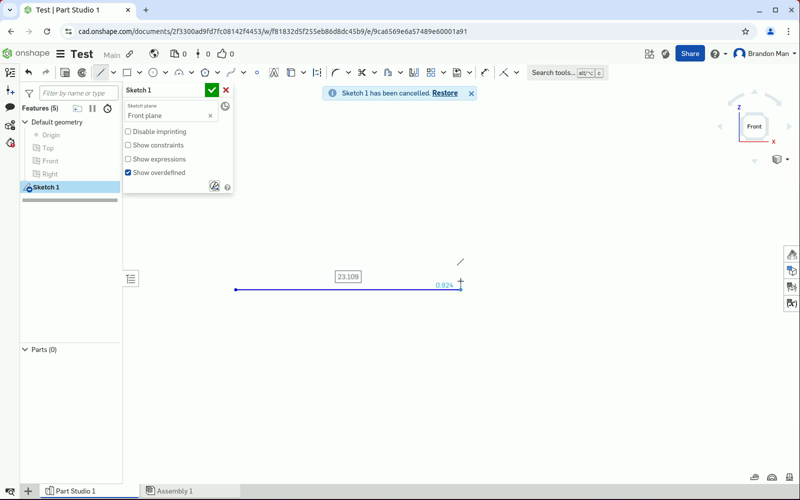
scroll(6)
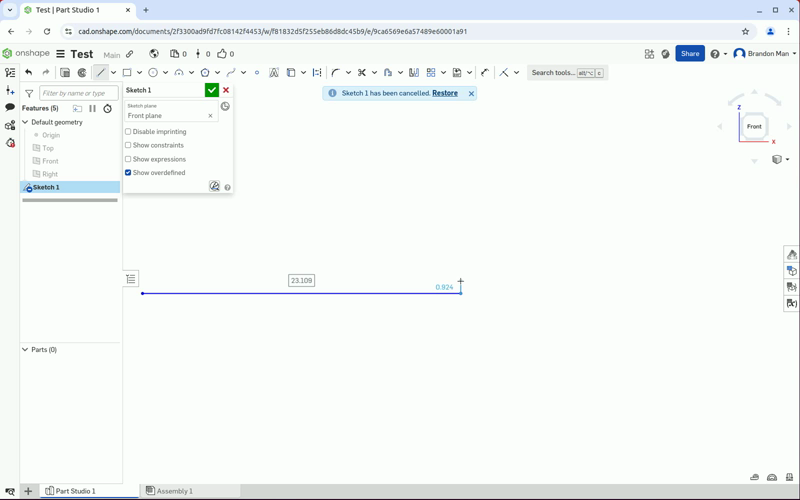
scroll(6)
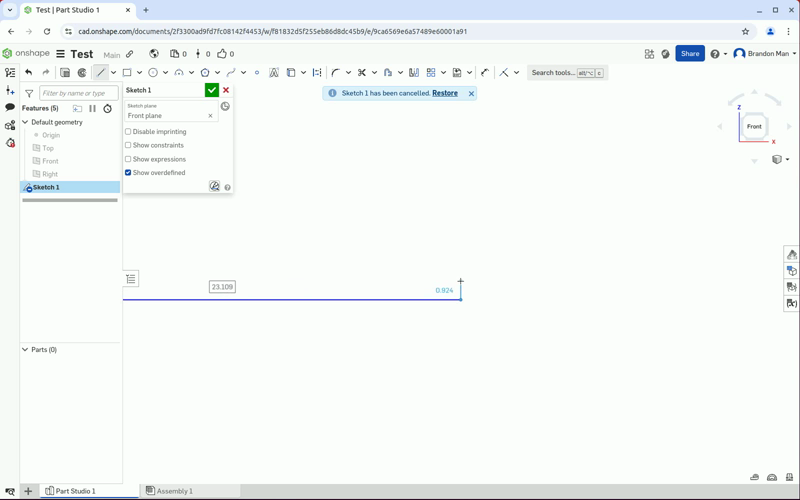
scroll(6)
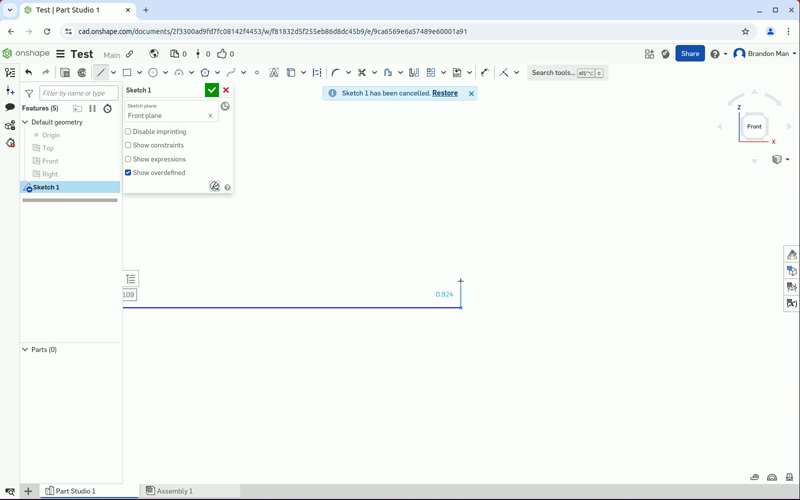
scroll(6)
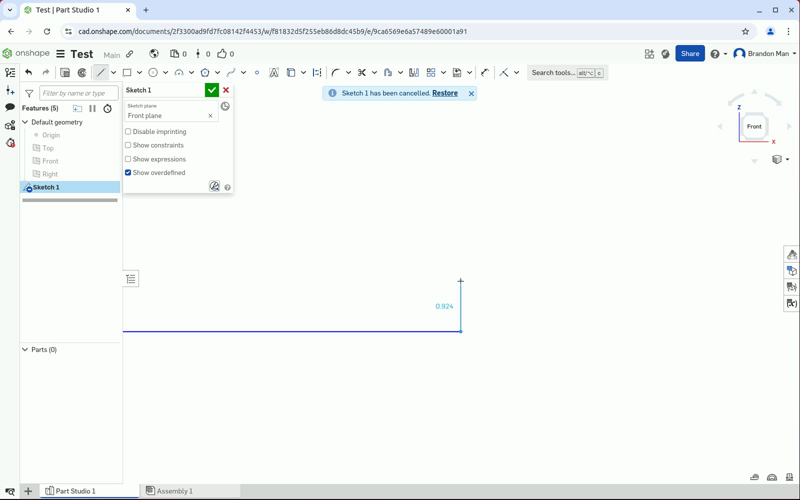
click(460, 280)
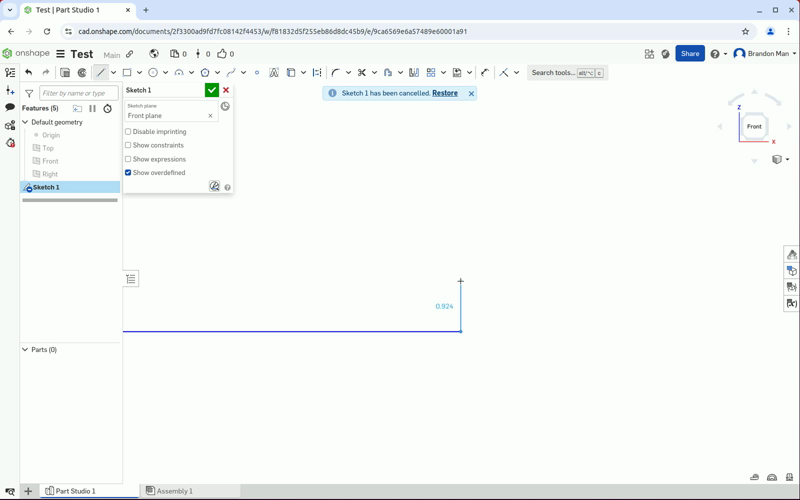
scroll(-6)
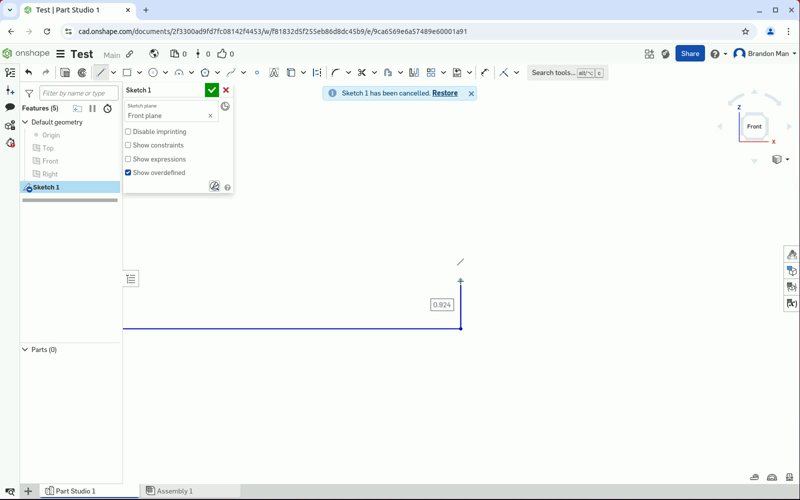
scroll(-6)
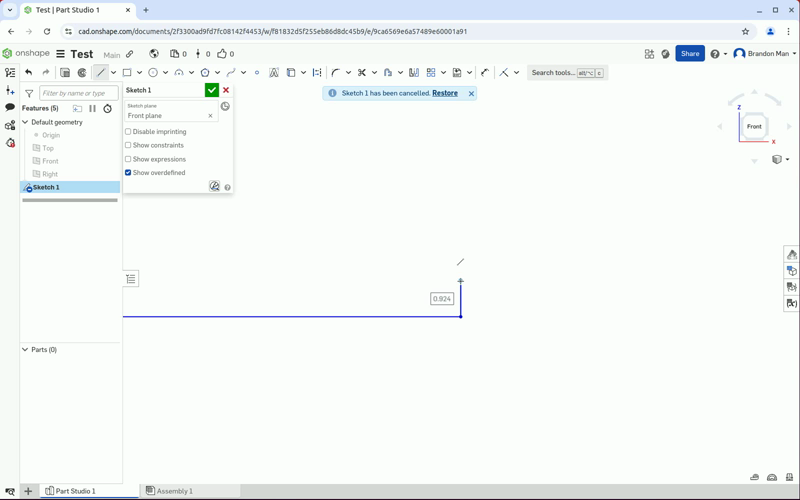
scroll(-6)
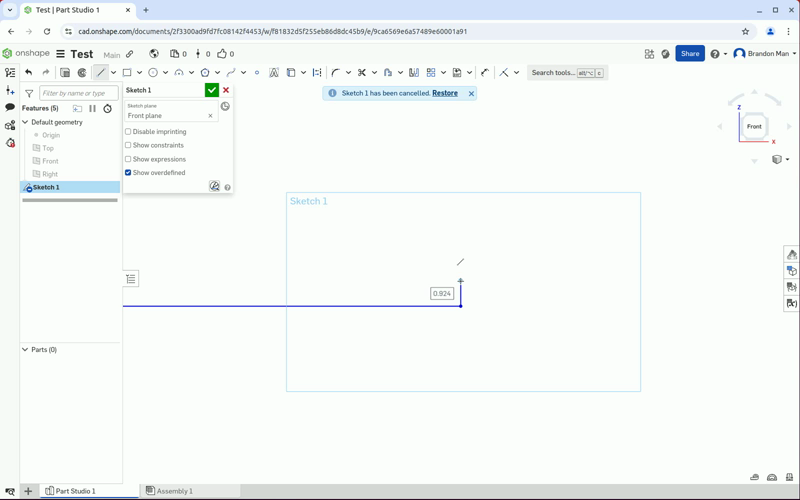
scroll(-6)
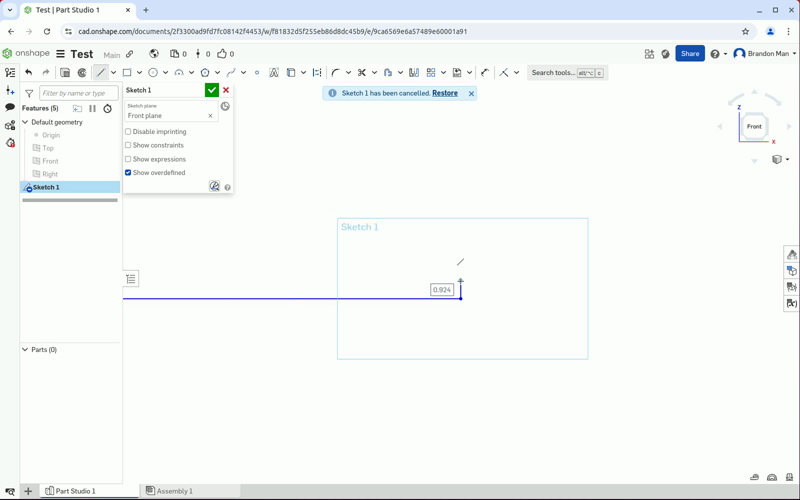
scroll(-6)
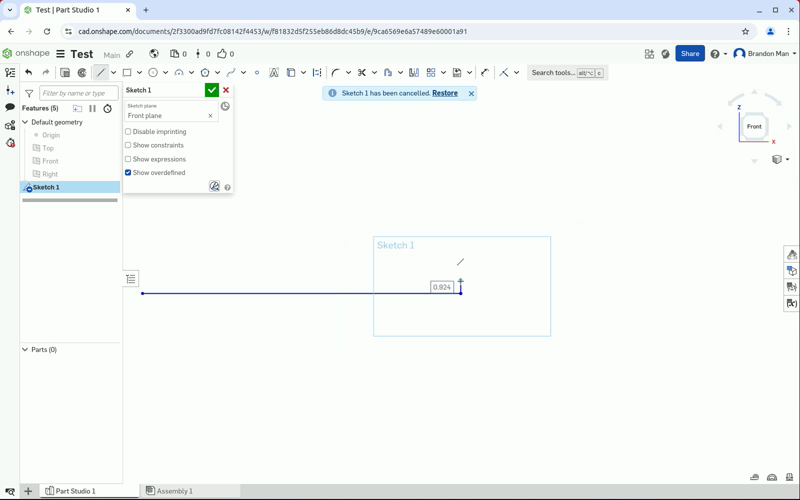
scroll(-6)
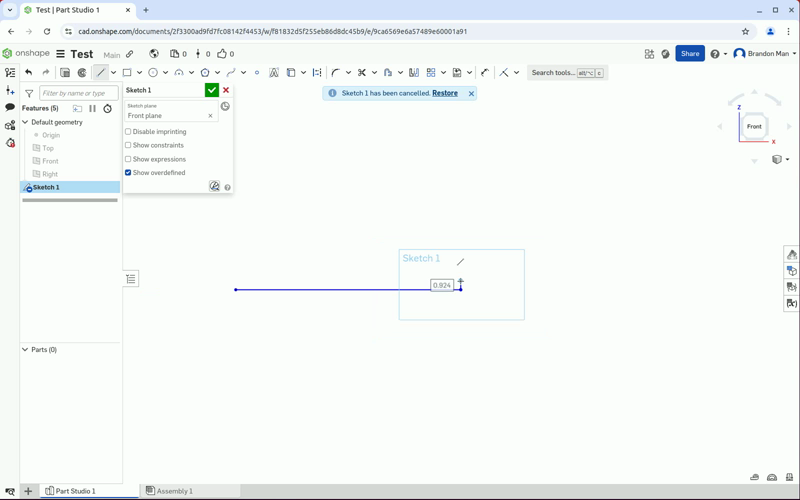
scroll(-6)
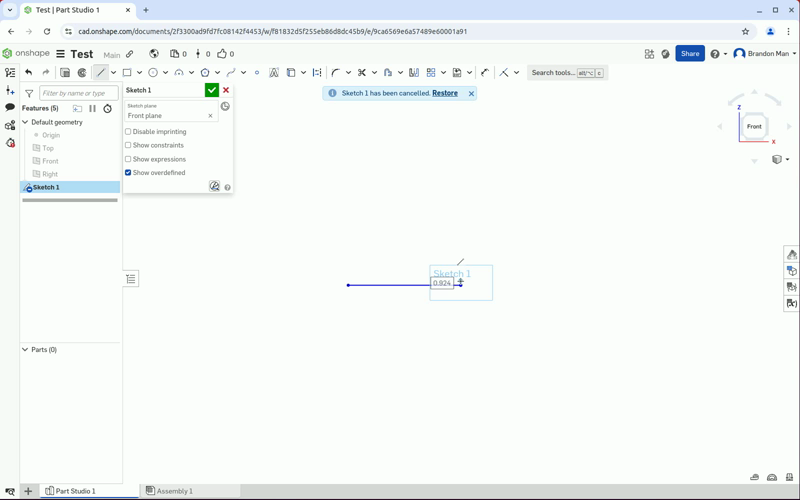
key_up(shift)
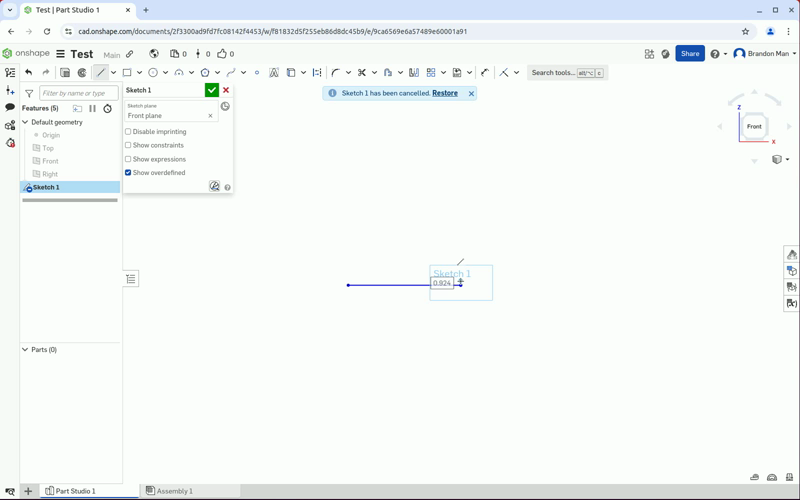
key_down(shift)
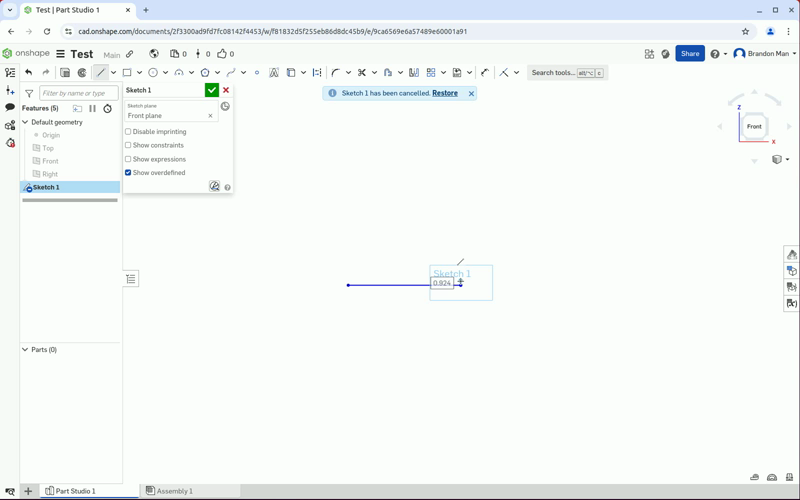
mouse_move(351, 280)
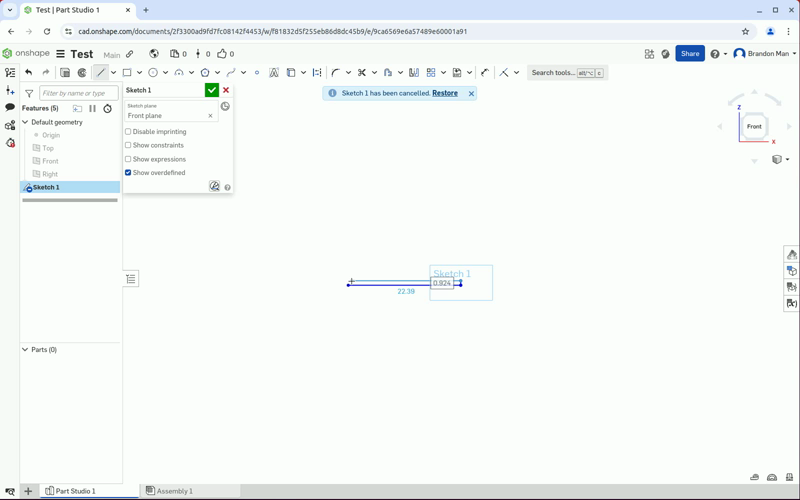
click(351, 280)
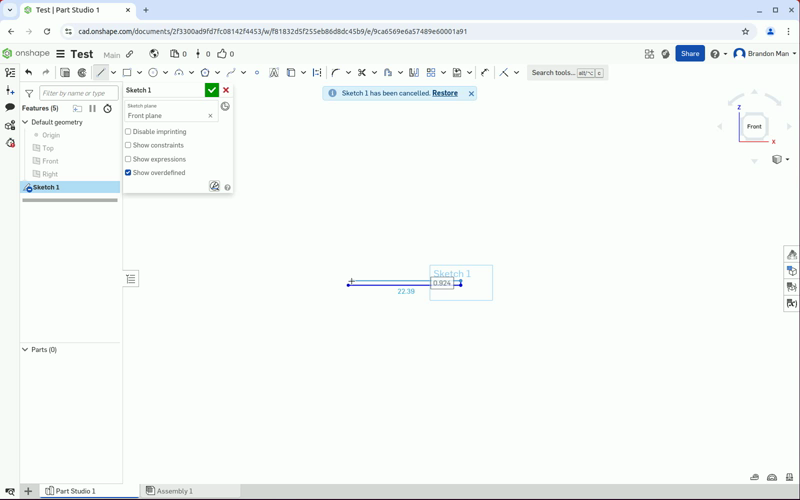
key_up(shift)
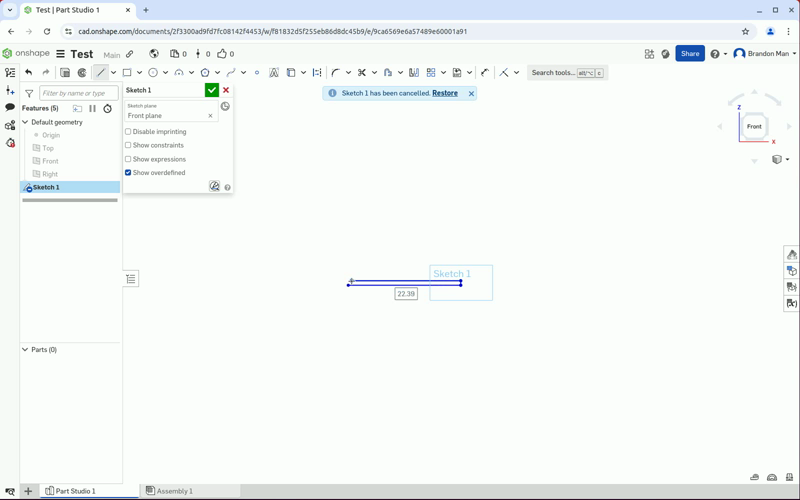
key_down(shift)
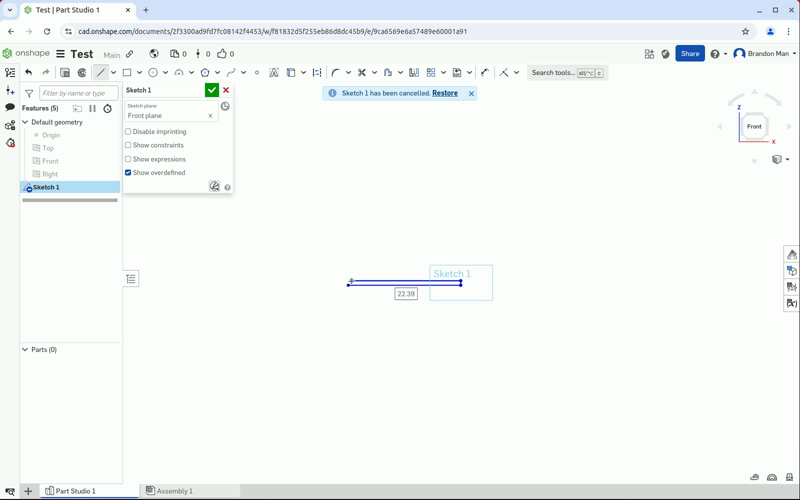
mouse_move(381, 280)
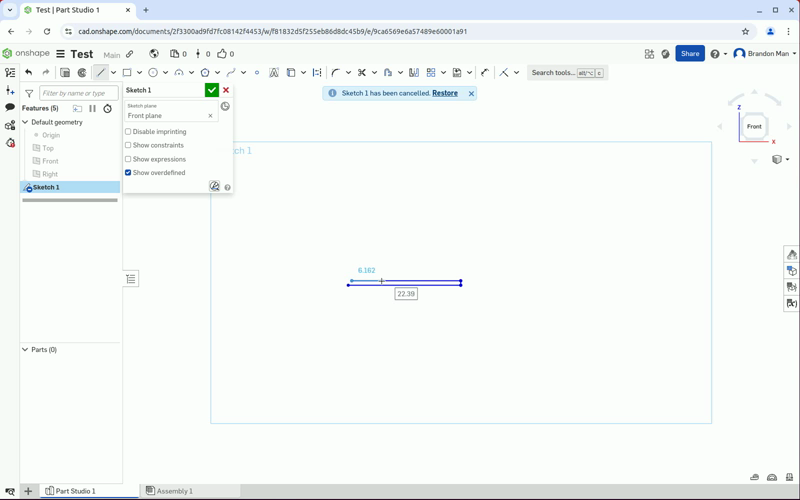
mouse_move(359, 272)
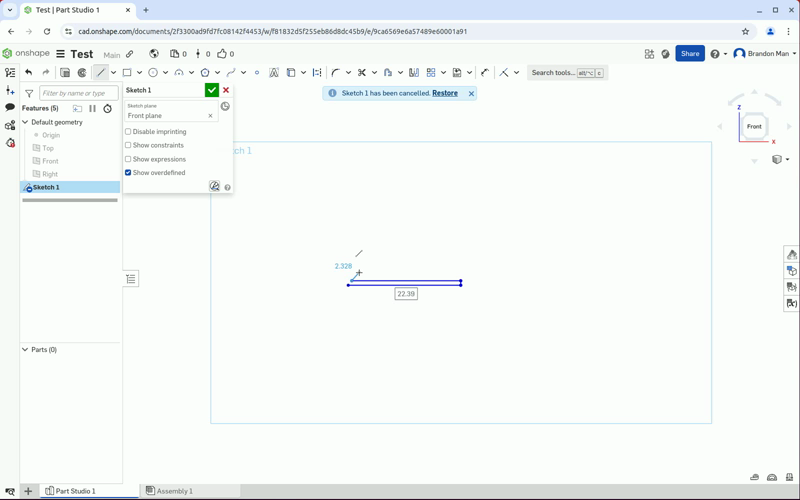
click(359, 272)
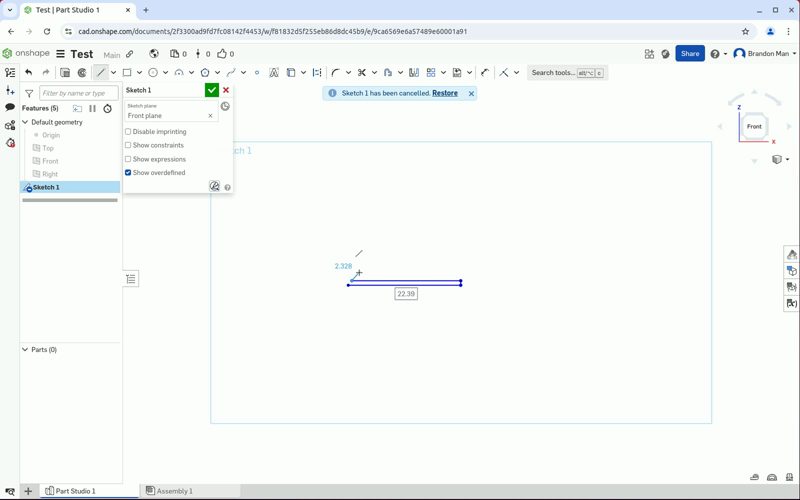
key_up(shift)
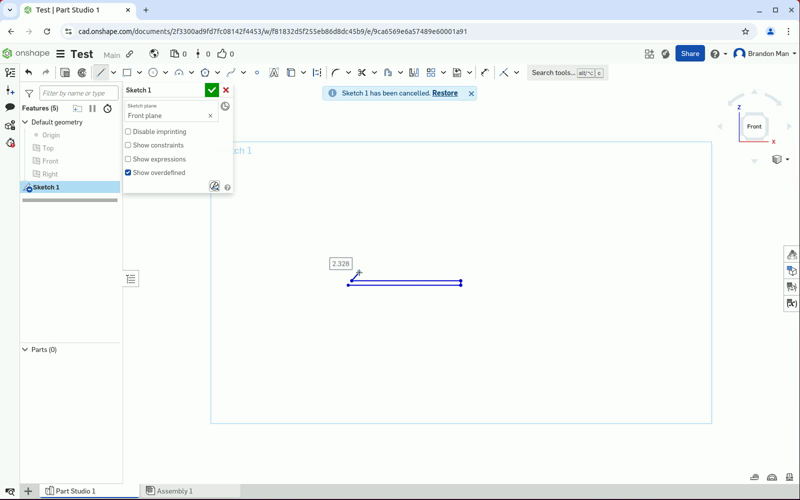
key_down(shift)
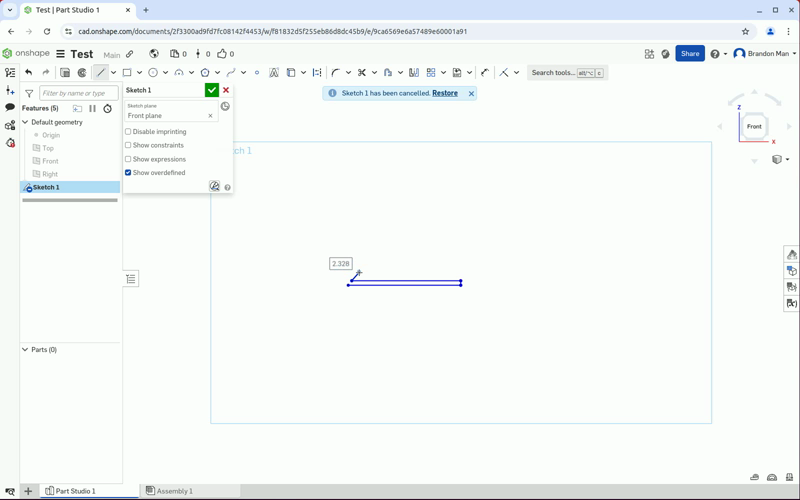
mouse_move(389, 272)
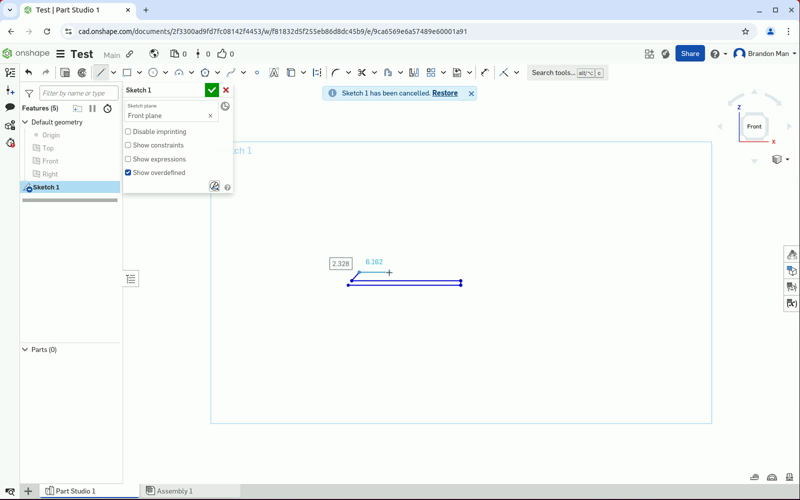
mouse_move(355, 272)
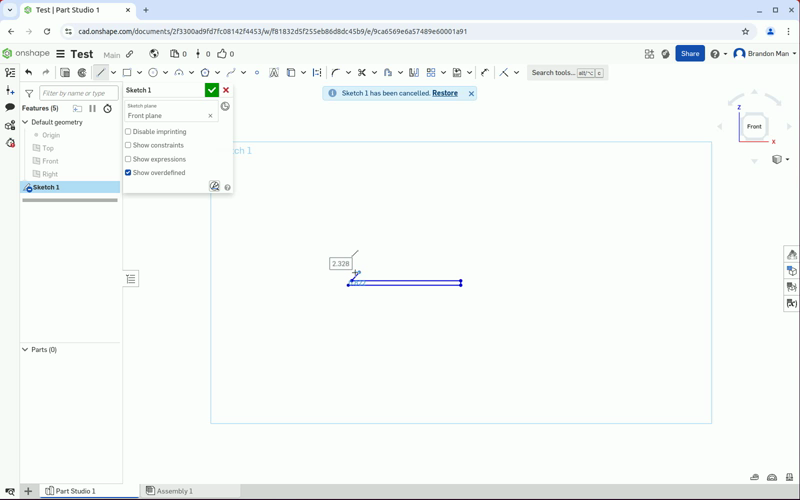
scroll(6)
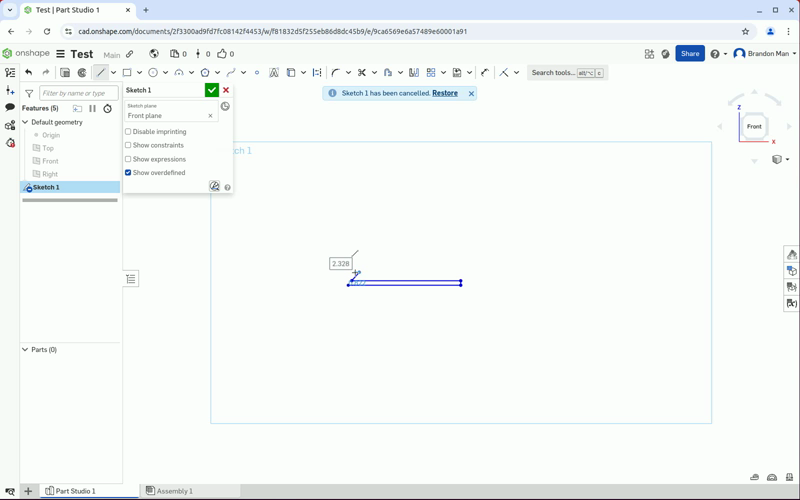
scroll(6)
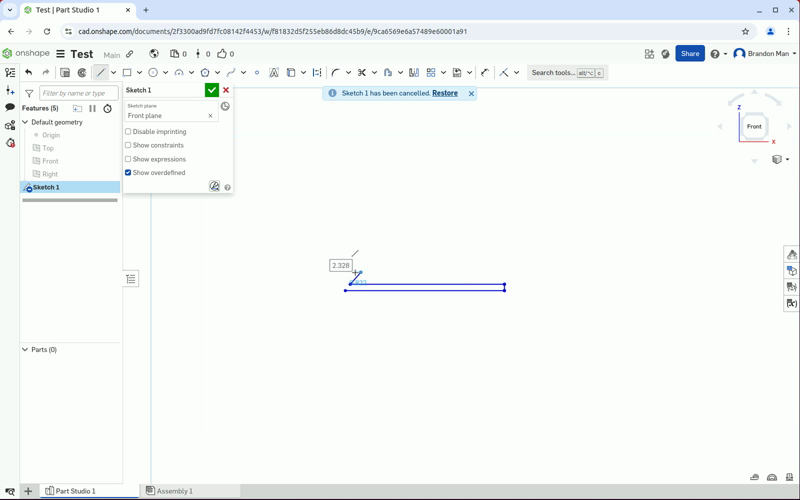
scroll(6)
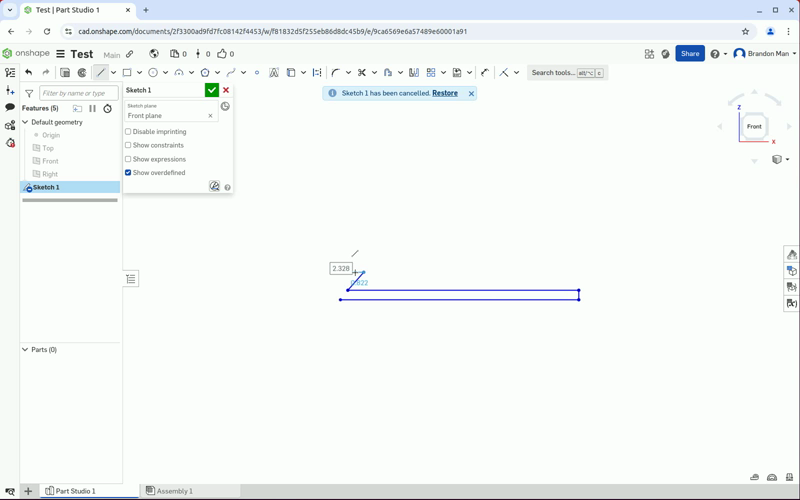
scroll(6)
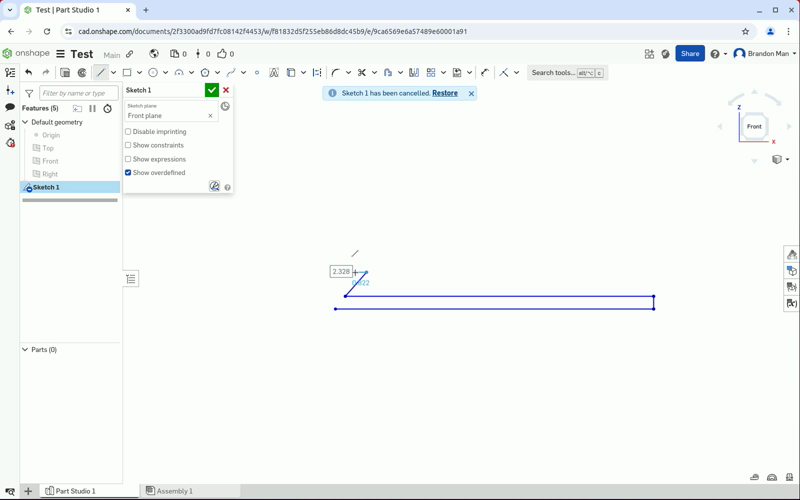
scroll(6)
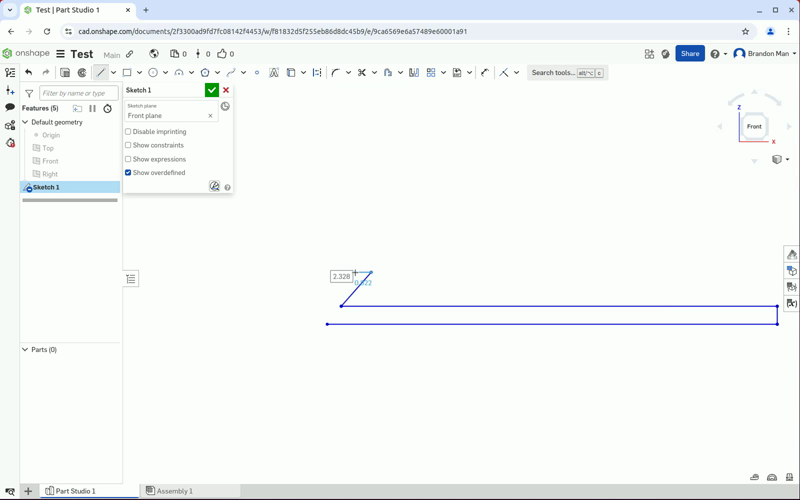
scroll(6)
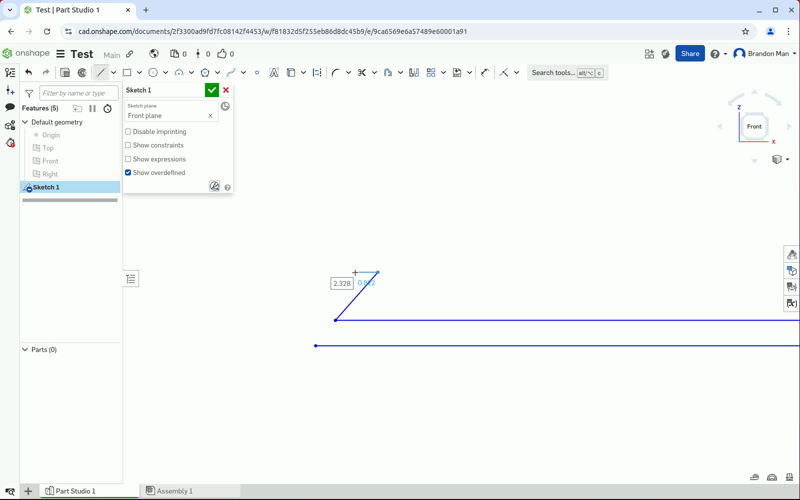
scroll(6)
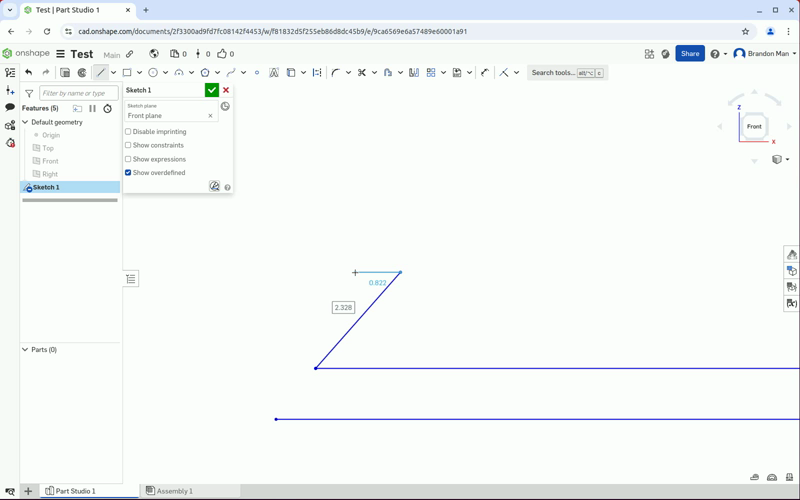
click(355, 272)
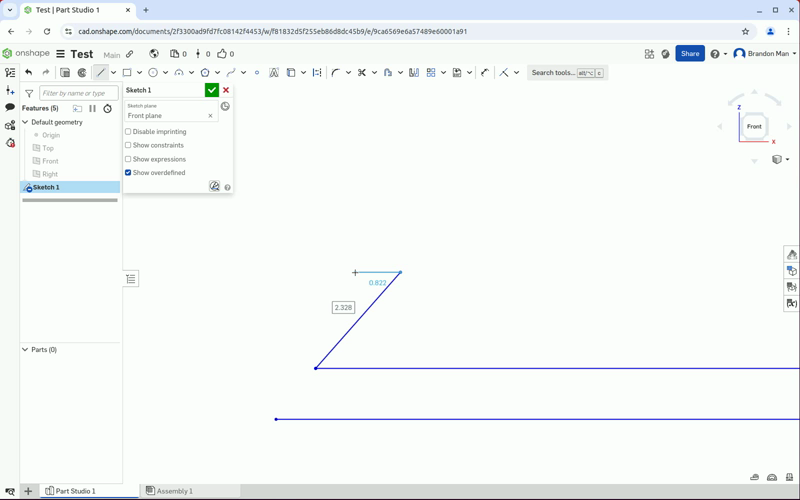
scroll(-6)
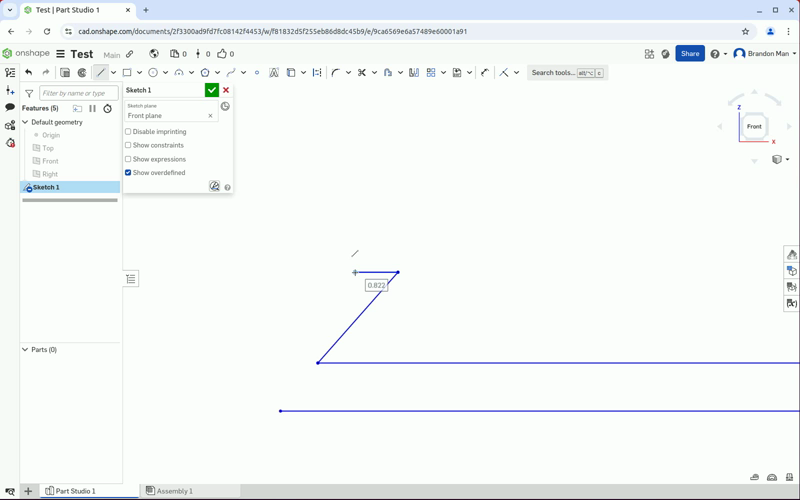
scroll(-6)
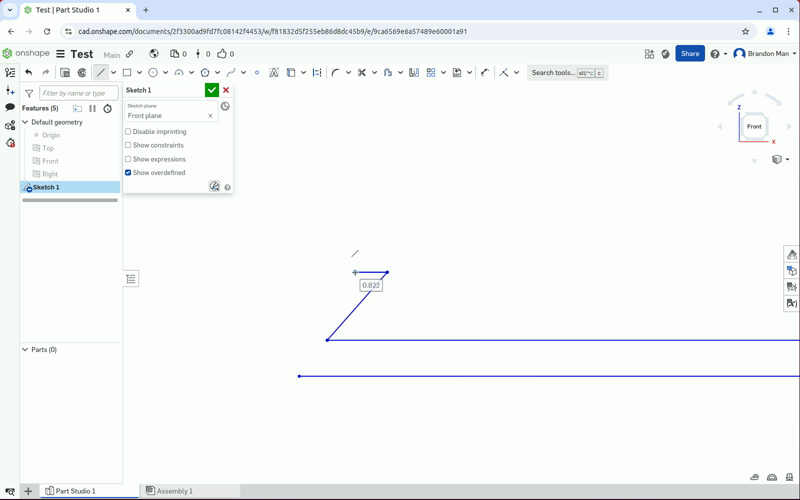
scroll(-6)
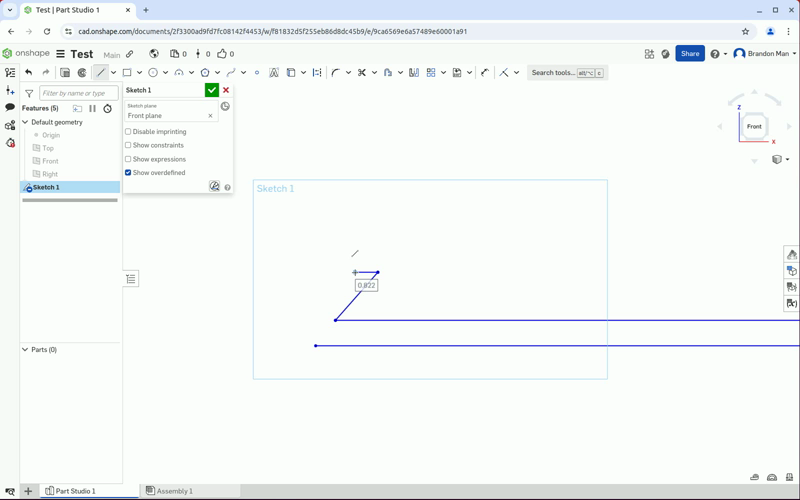
scroll(-6)
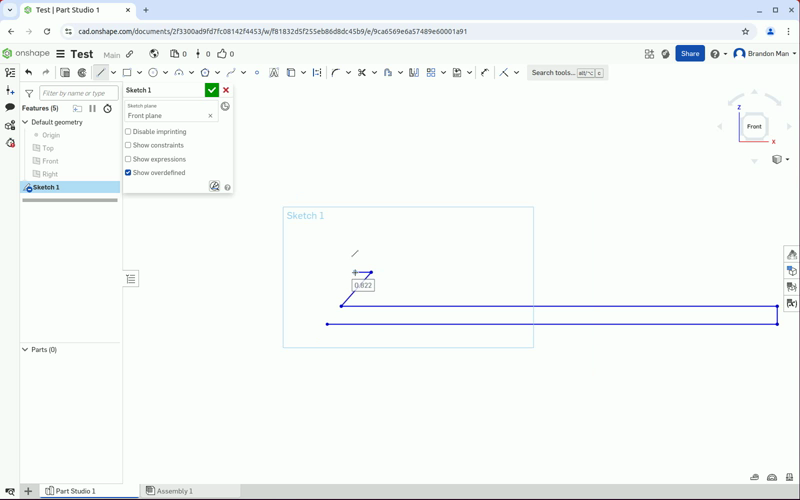
scroll(-6)
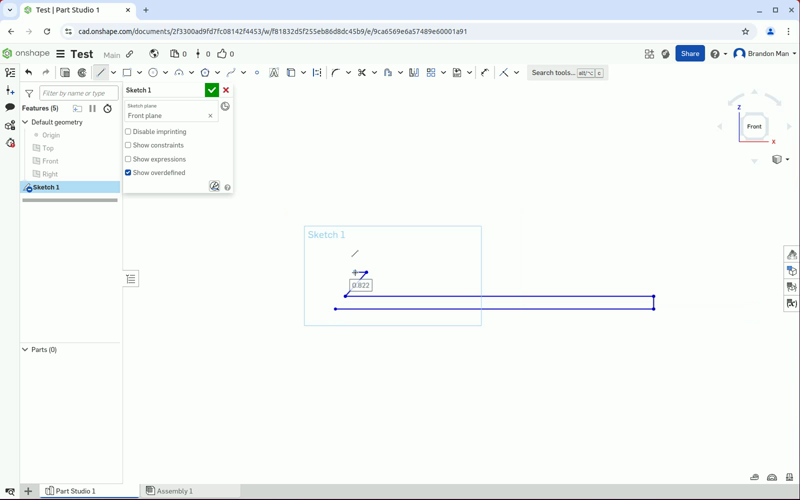
scroll(-6)
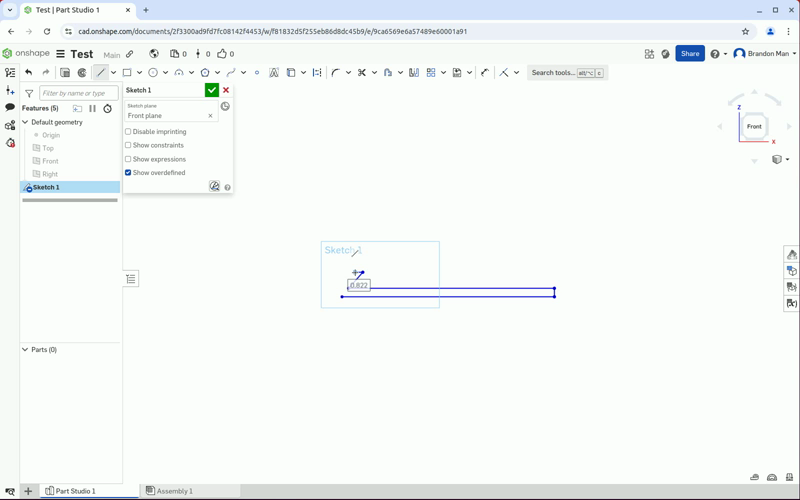
scroll(-6)
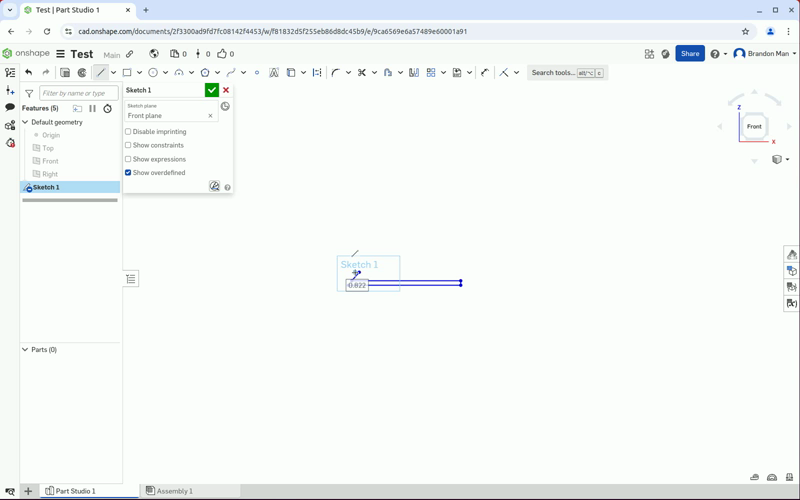
key_up(shift)
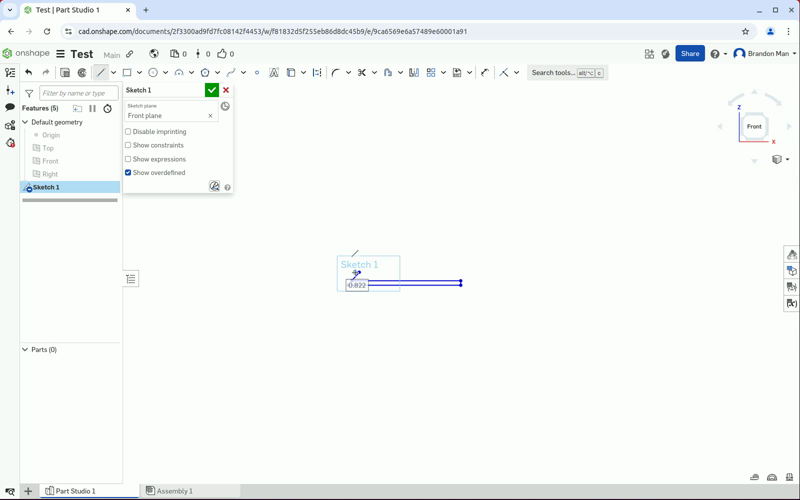
key(esc)
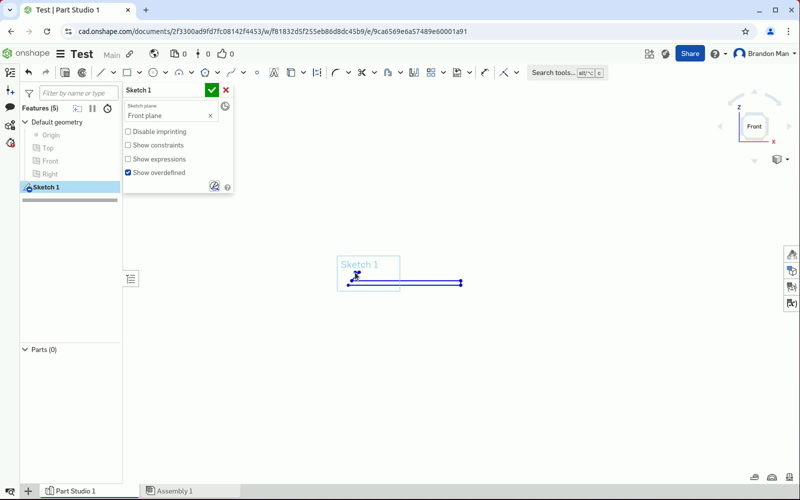
key(a)
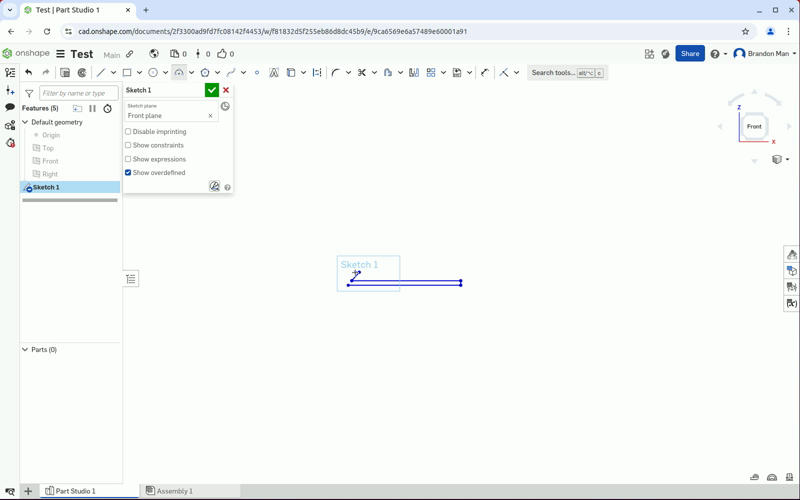
mouse_move(355, 272)
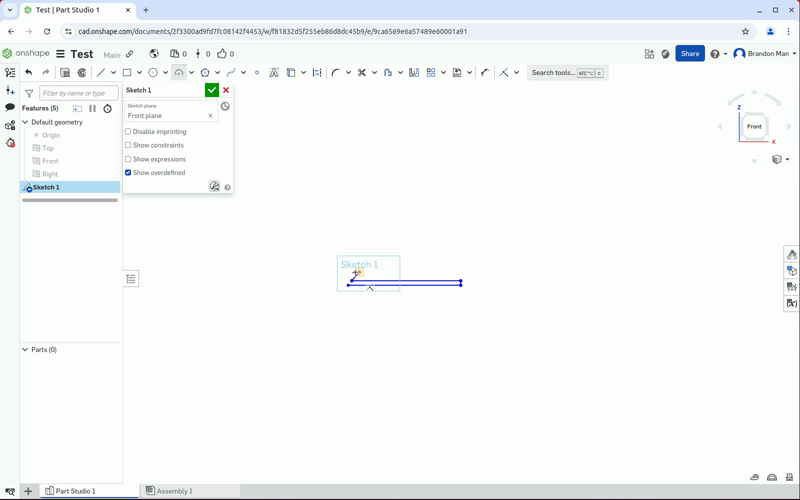
scroll(6)
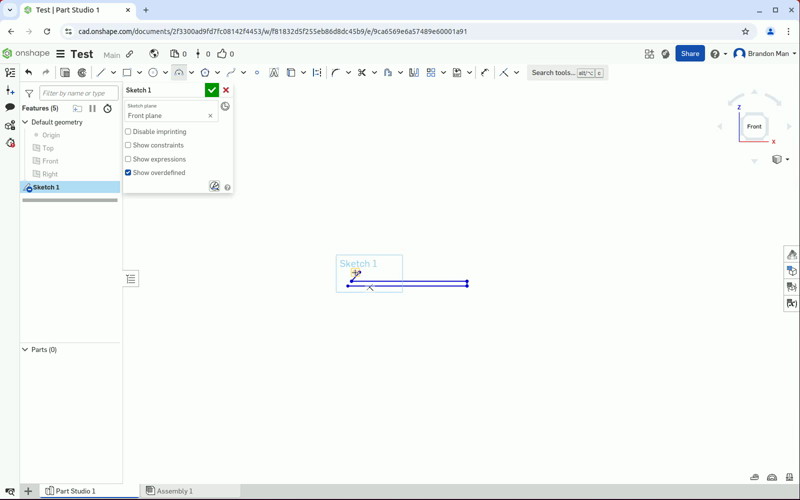
scroll(6)
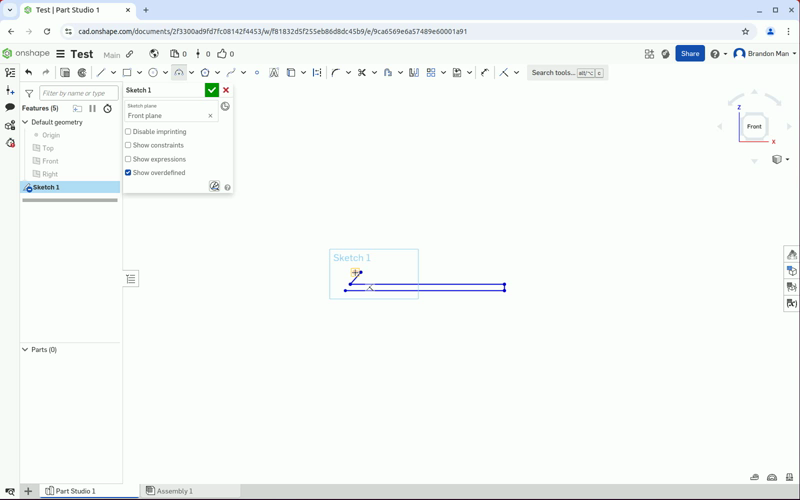
scroll(6)
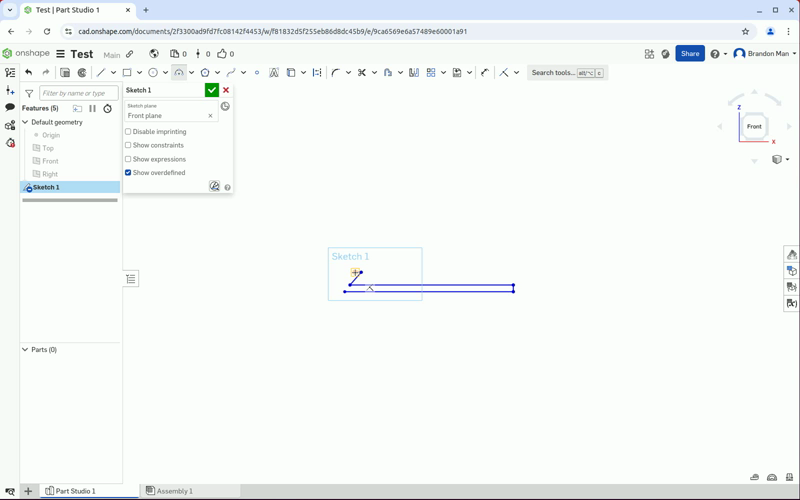
scroll(6)
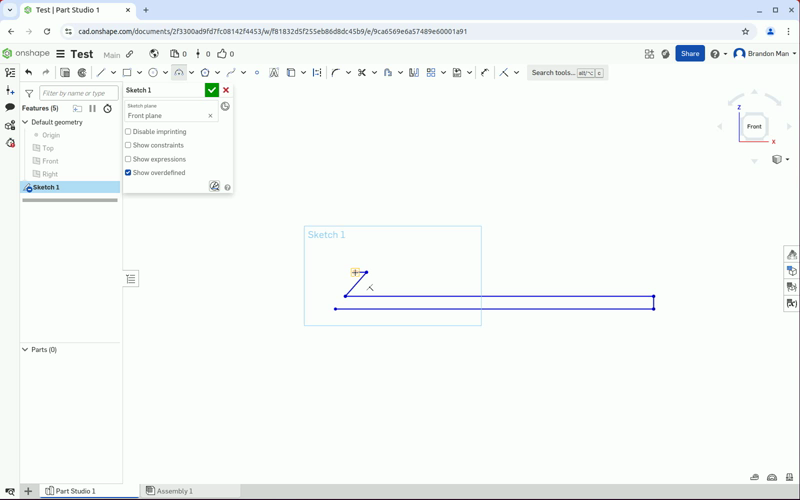
scroll(6)
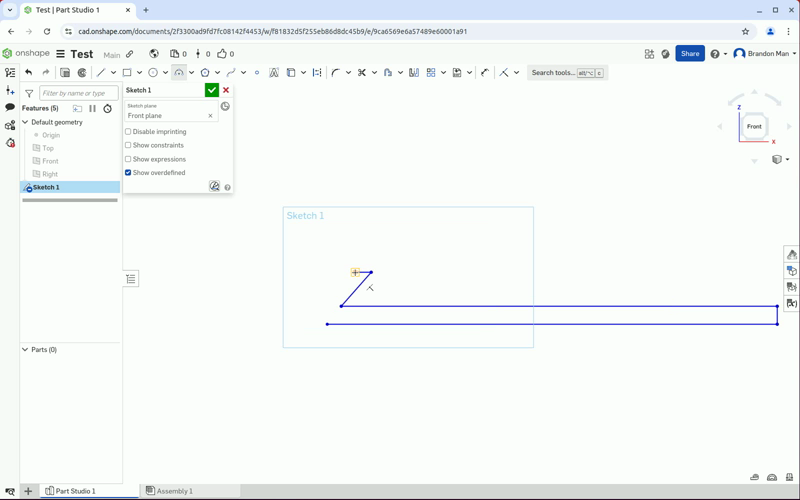
scroll(6)
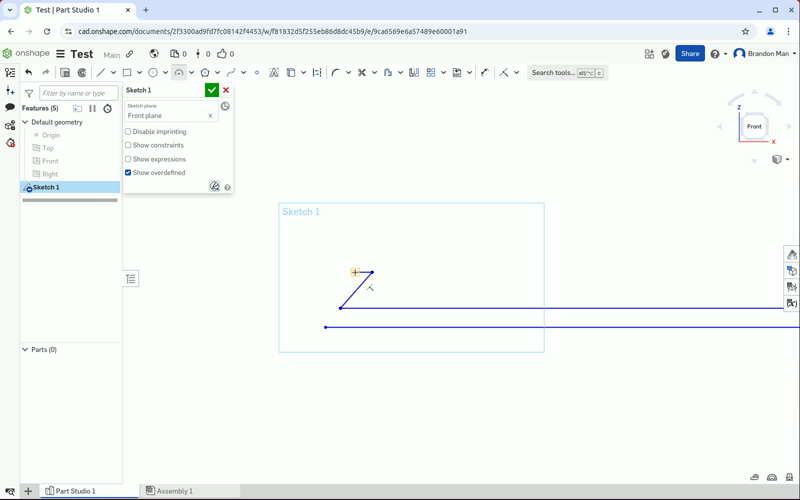
scroll(6)
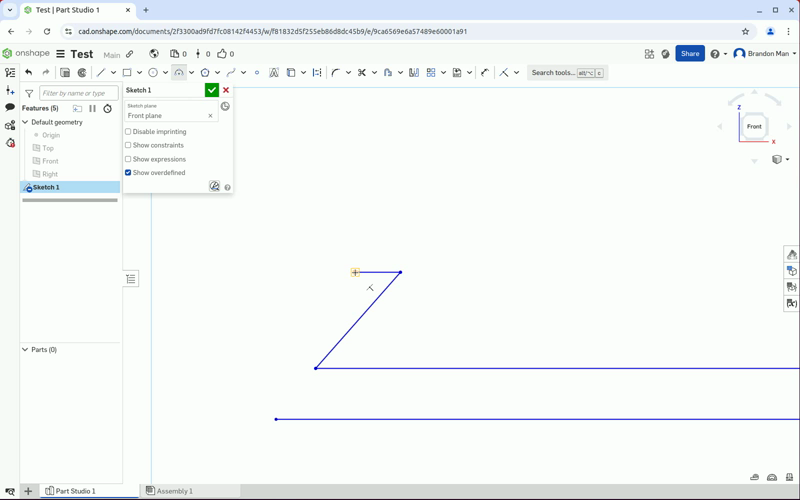
click(355, 272)
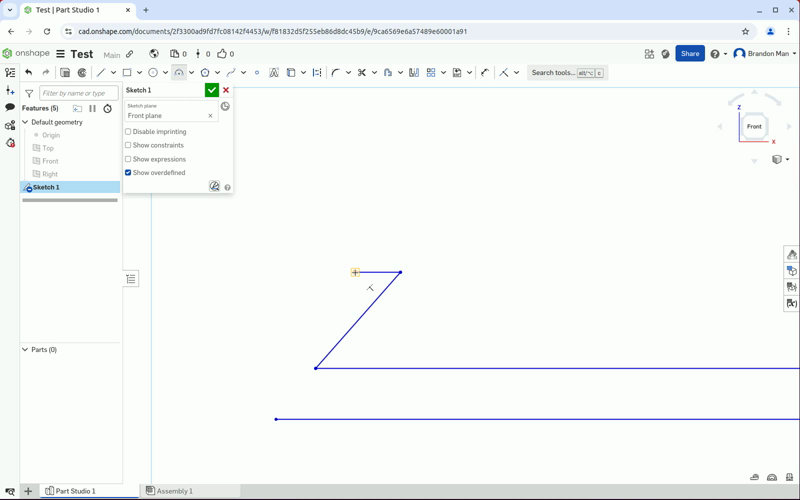
scroll(-6)
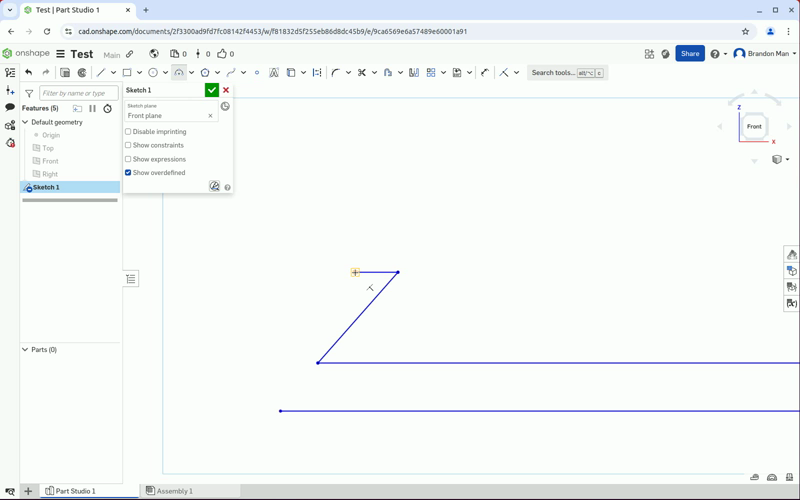
scroll(-6)
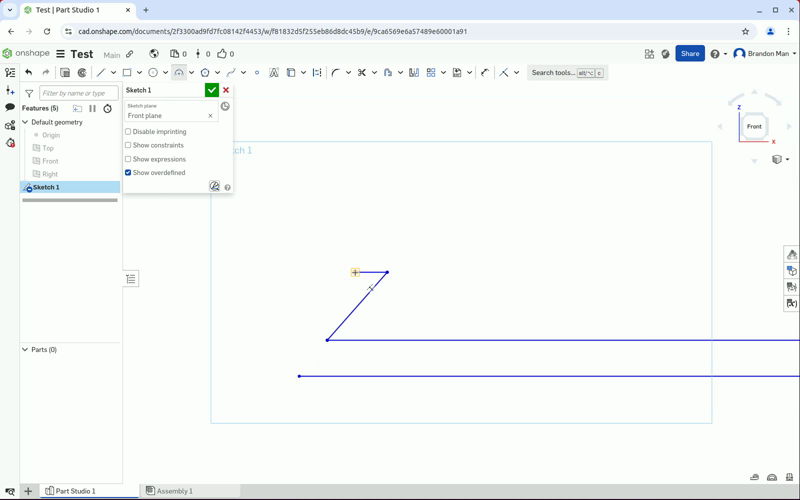
scroll(-6)
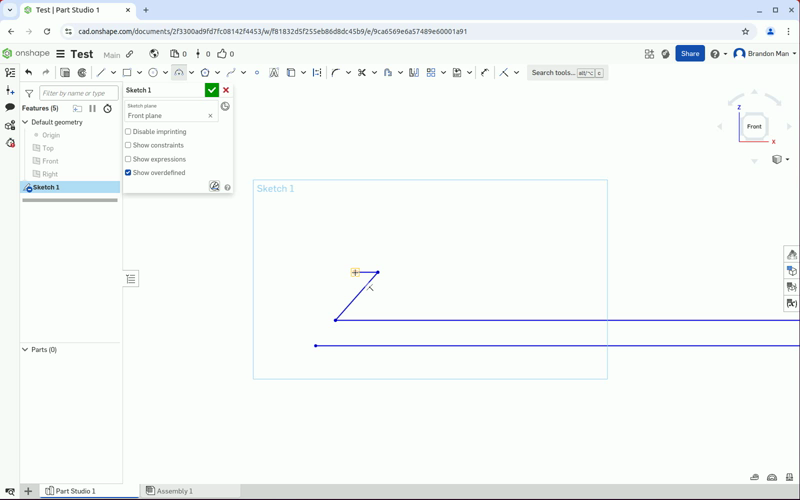
scroll(-6)
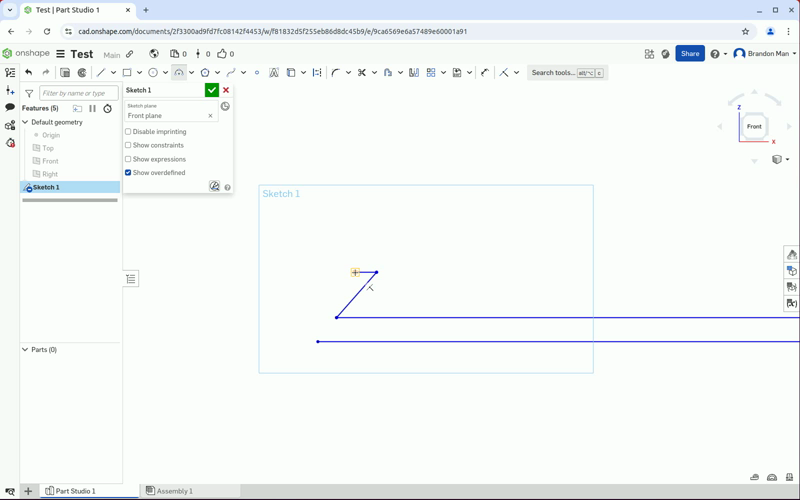
scroll(-6)
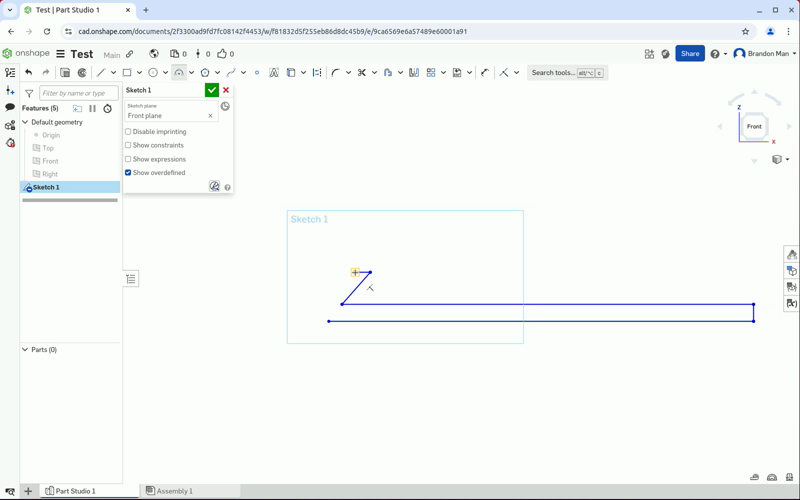
scroll(-6)
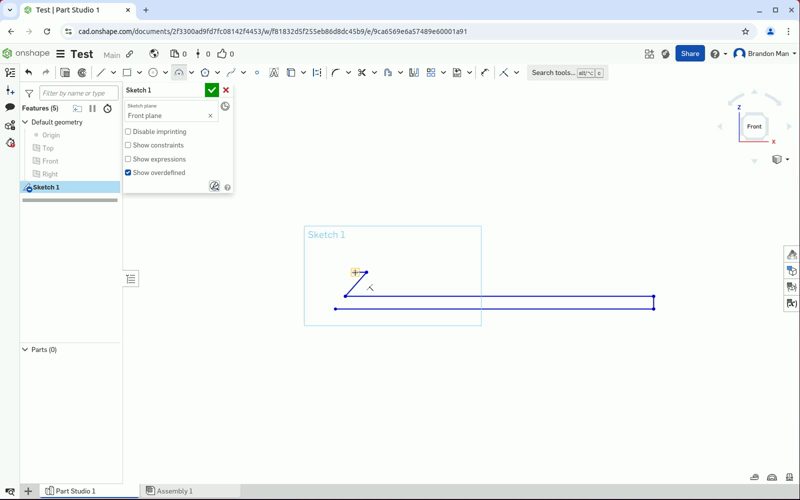
scroll(-6)
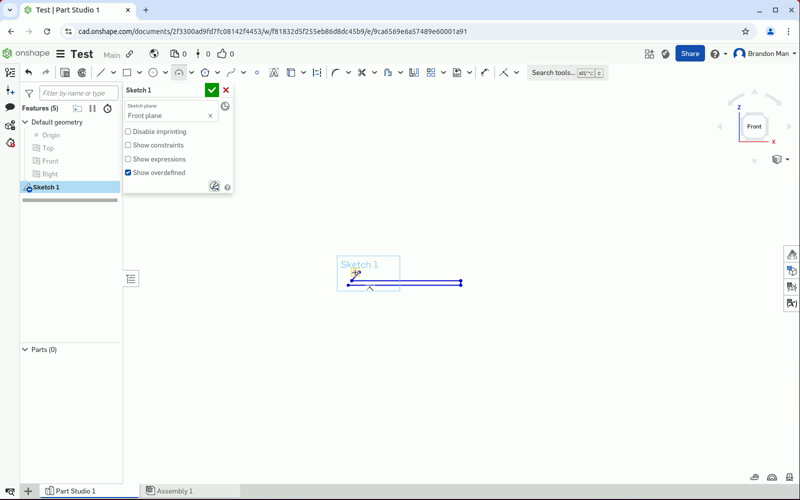
key_down(shift)
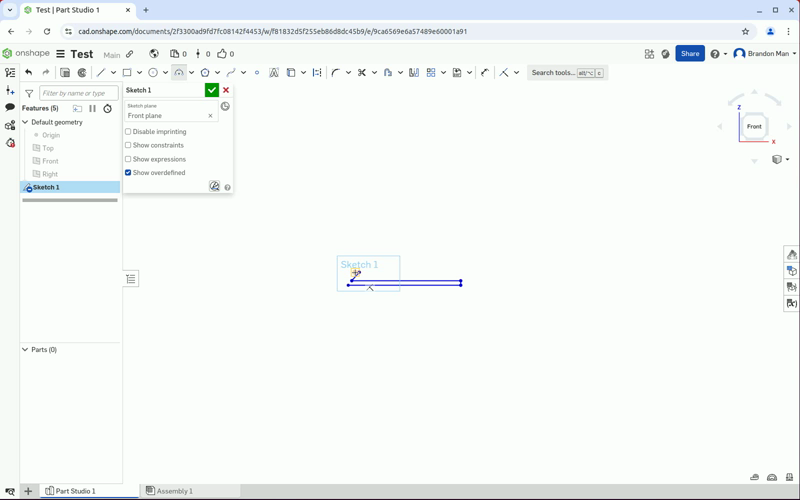
mouse_move(348, 279)
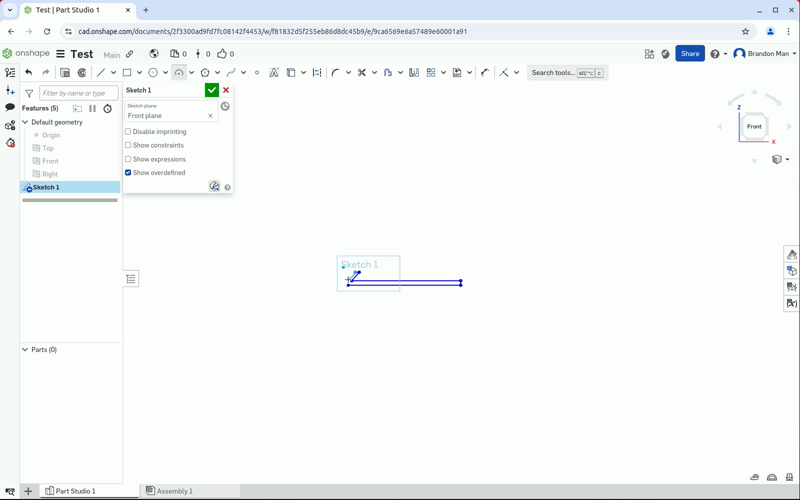
scroll(6)
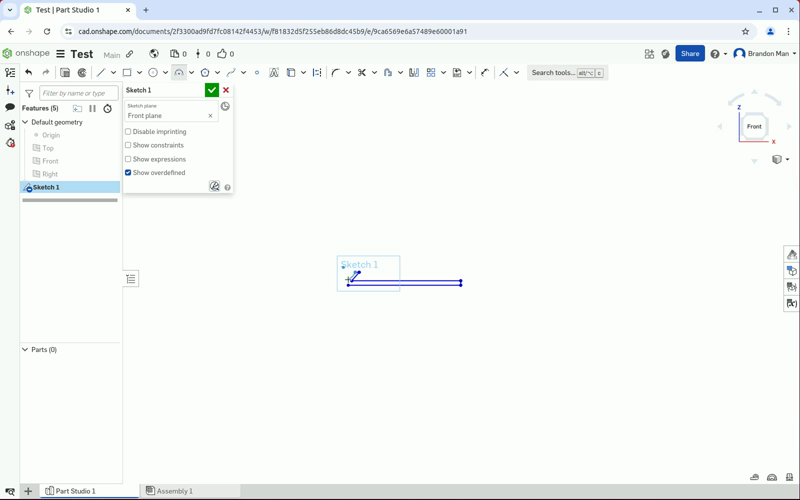
scroll(6)
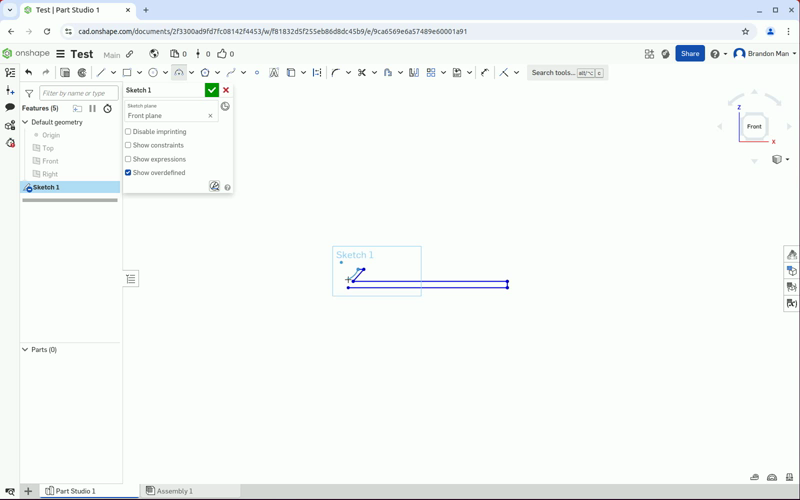
scroll(6)
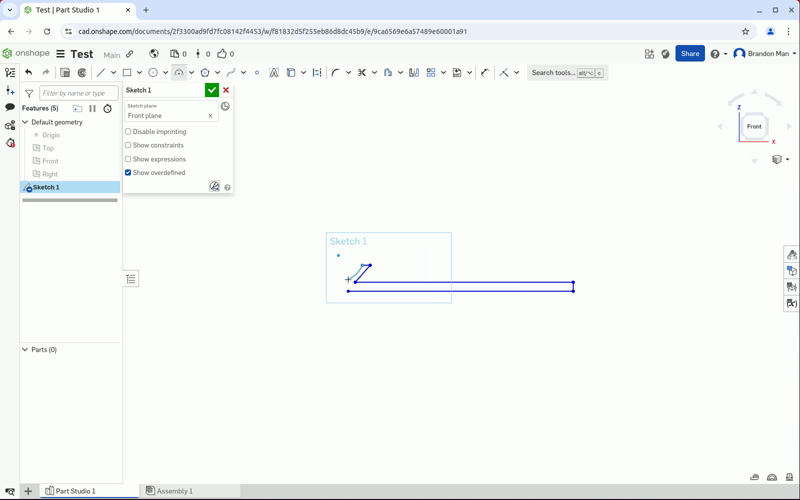
scroll(6)
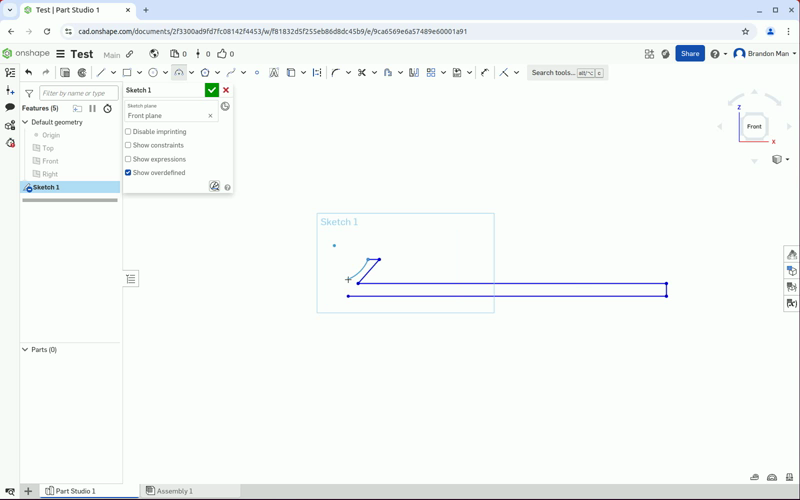
scroll(6)
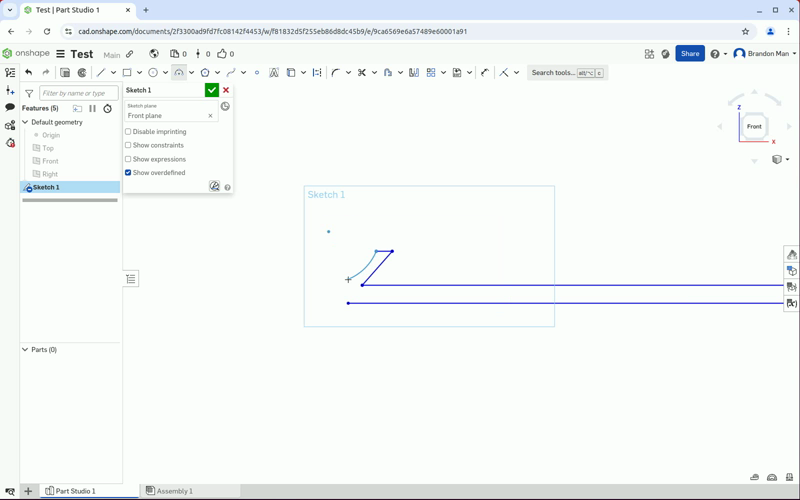
scroll(6)
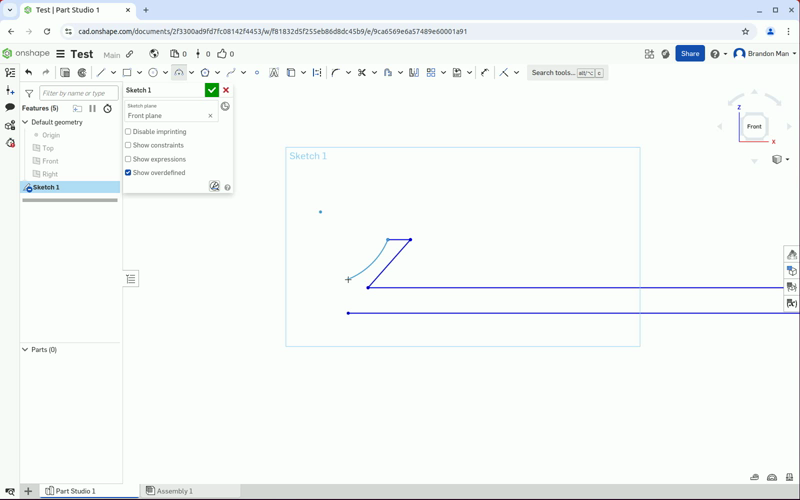
scroll(6)
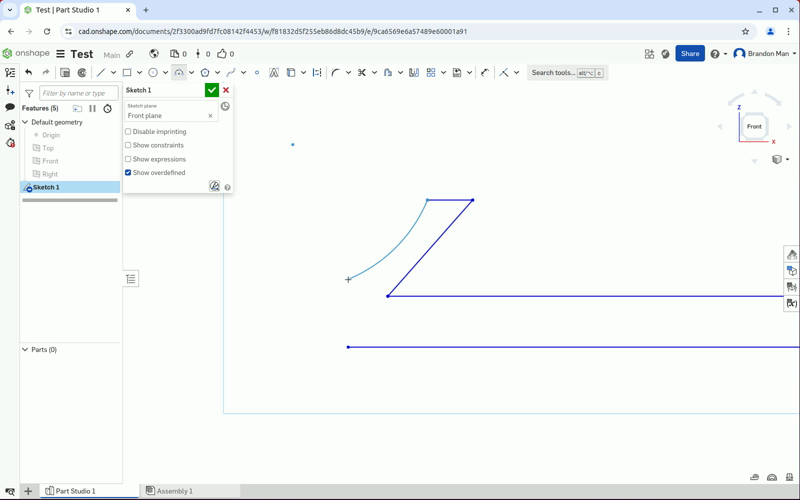
click(348, 279)
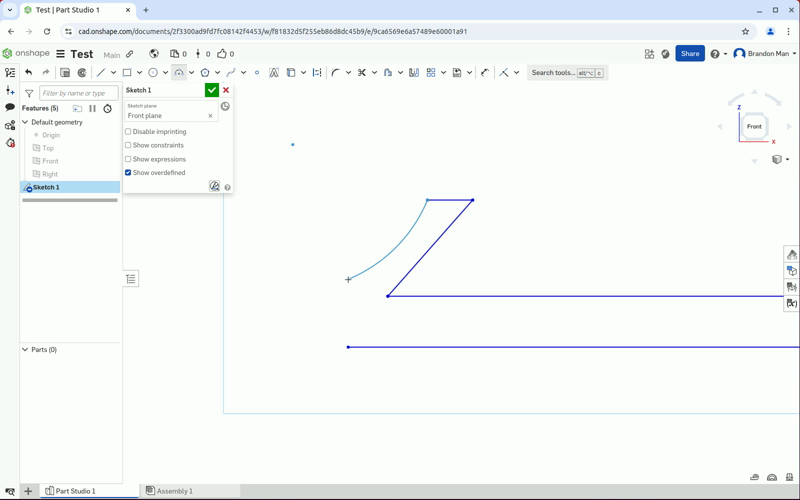
scroll(-6)
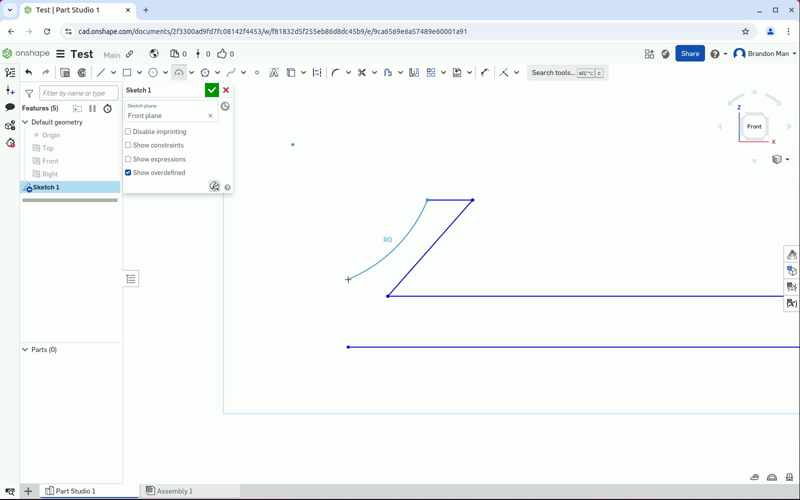
scroll(-6)
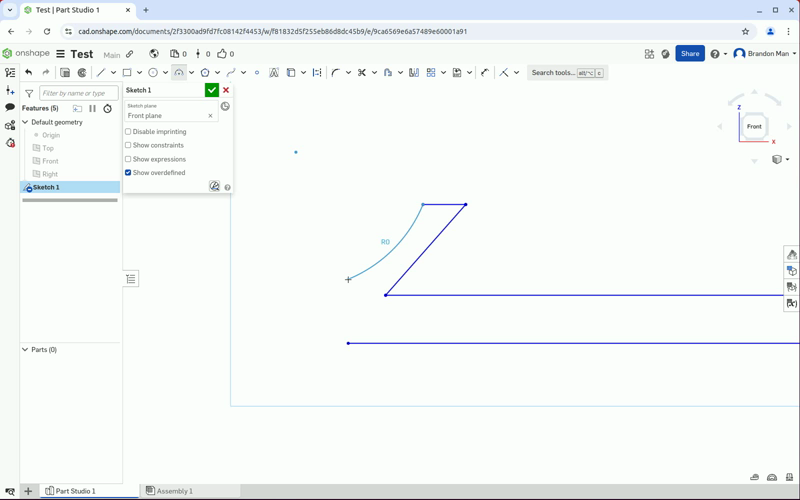
scroll(-6)
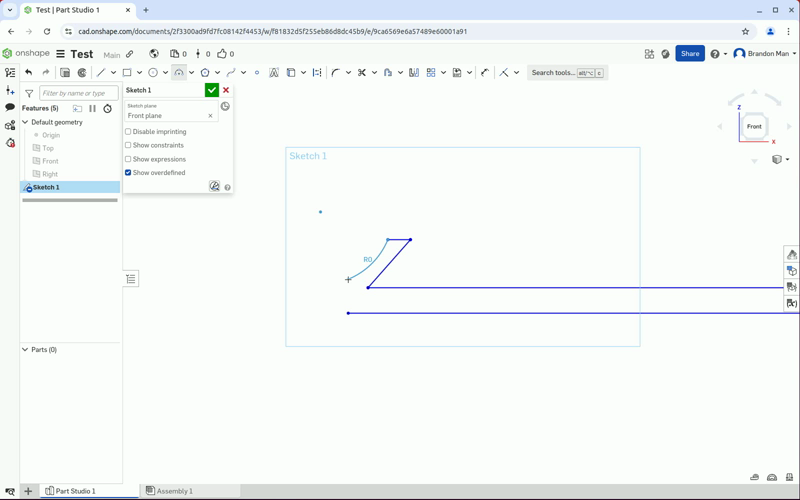
scroll(-6)
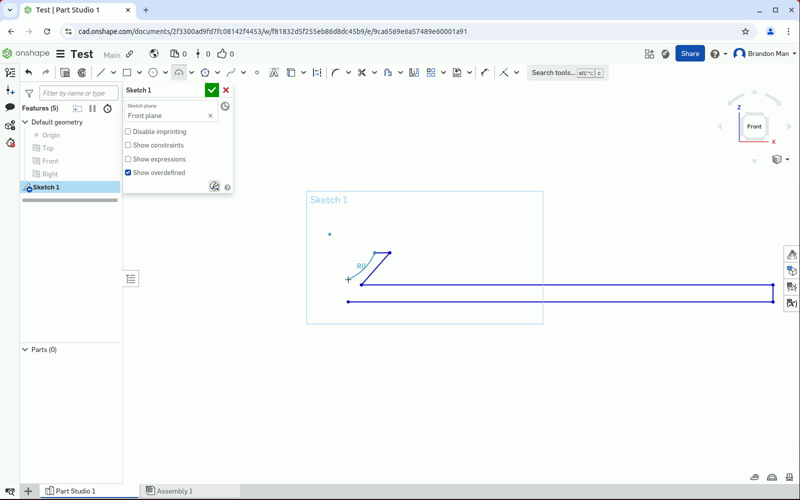
scroll(-6)
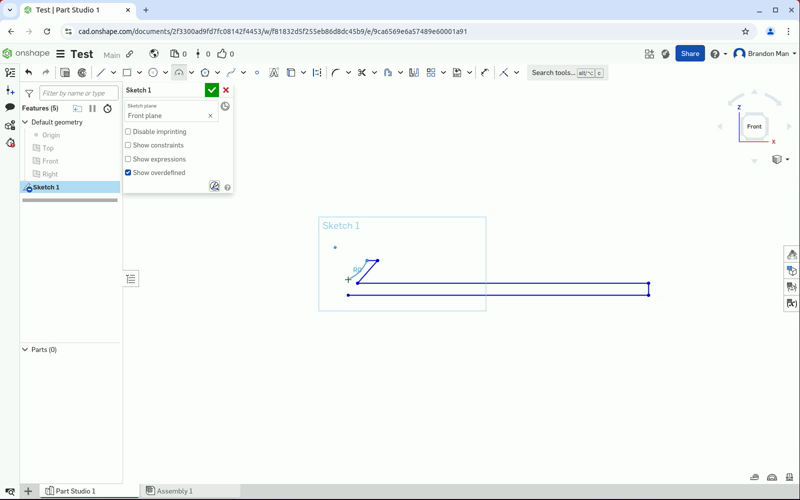
scroll(-6)
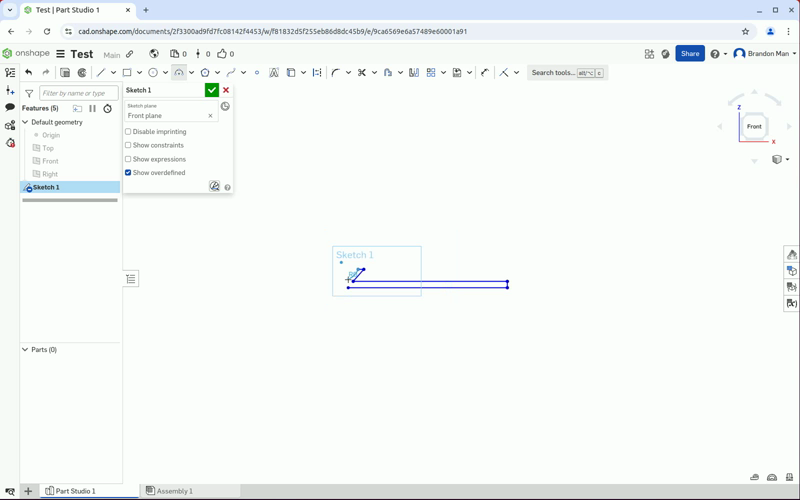
scroll(-6)
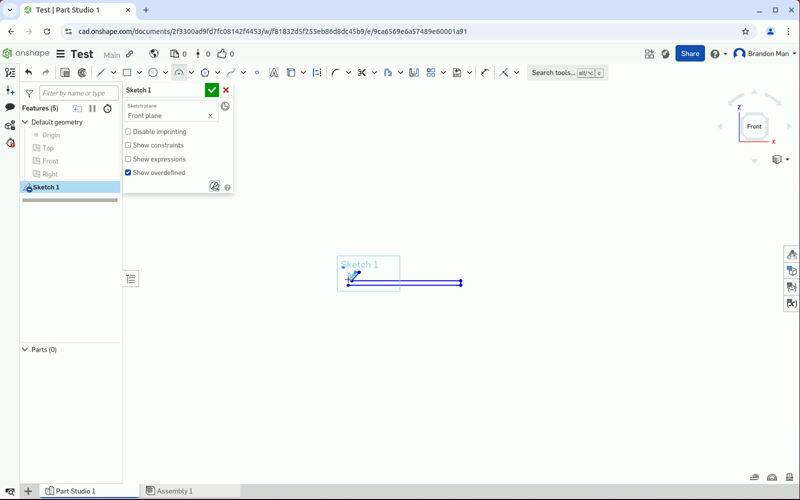
mouse_move(350, 274)
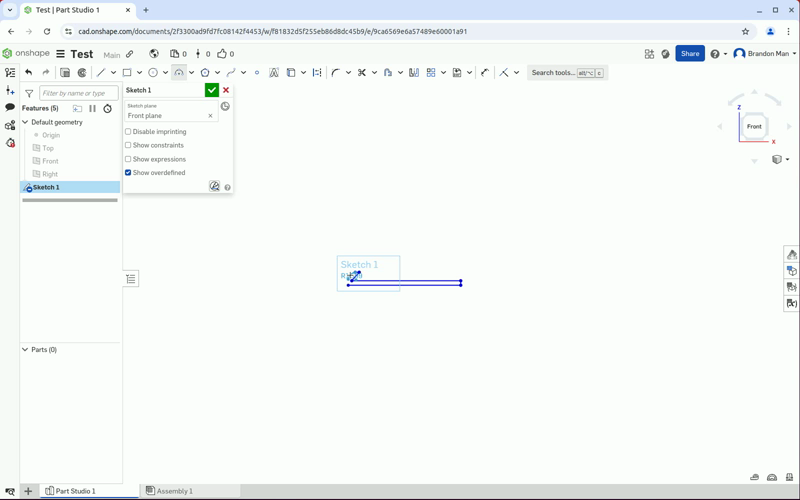
click(350, 274)
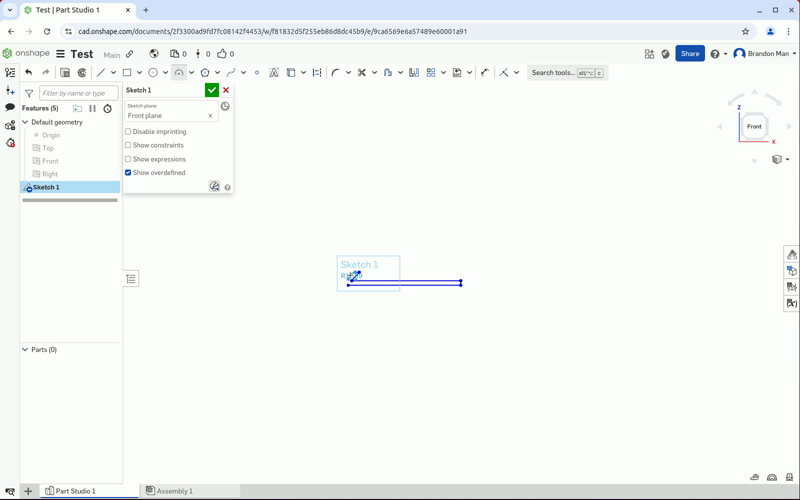
key_up(shift)
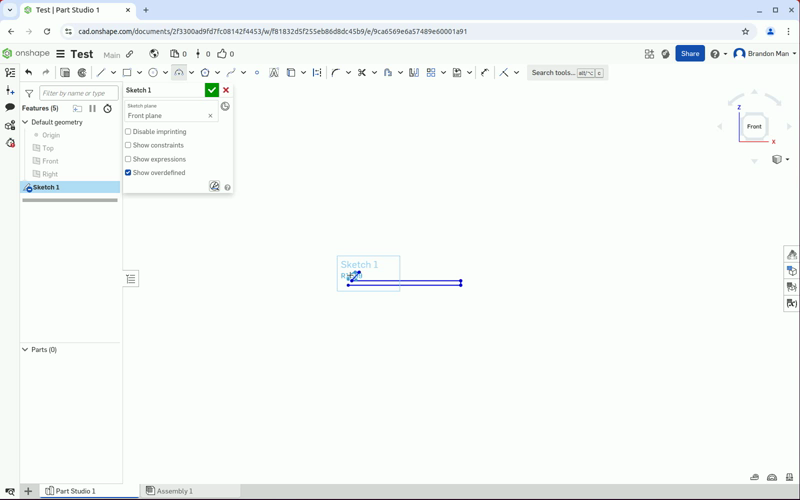
key(esc)
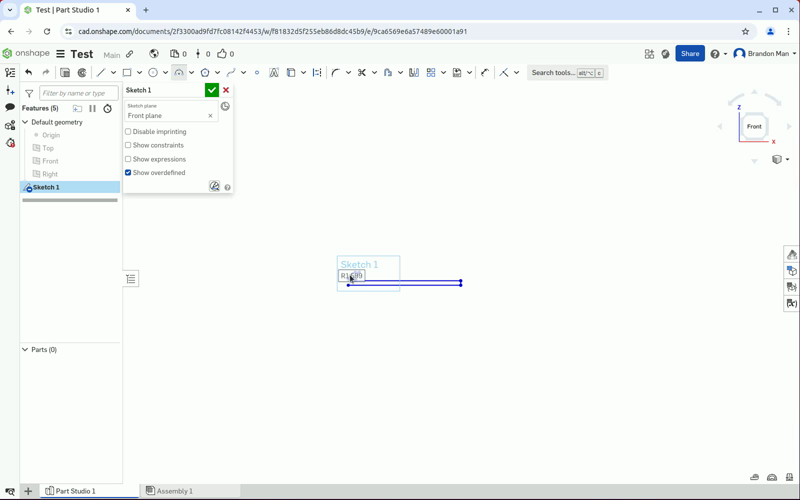
key(l)
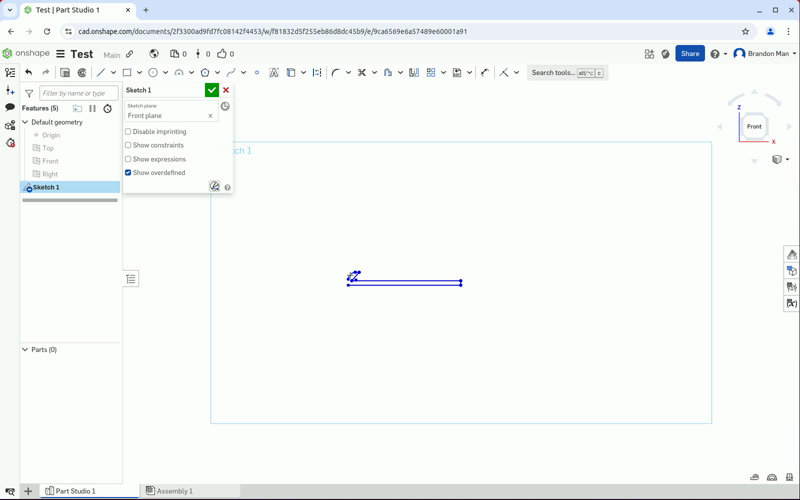
mouse_move(348, 279)
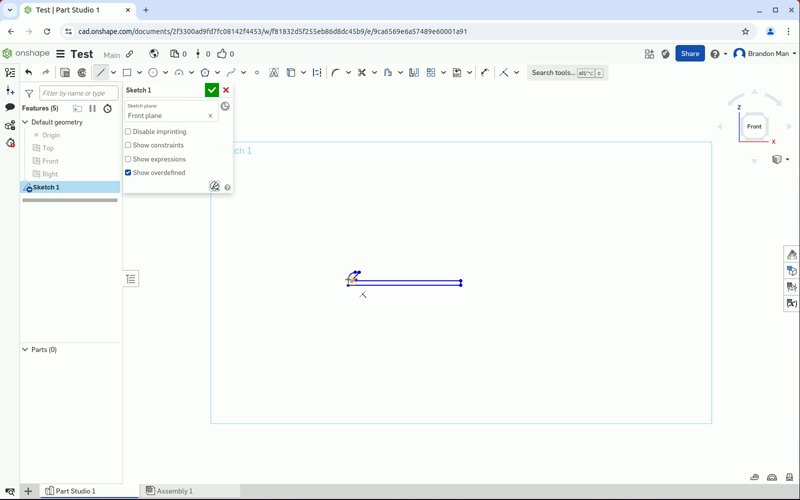
scroll(6)
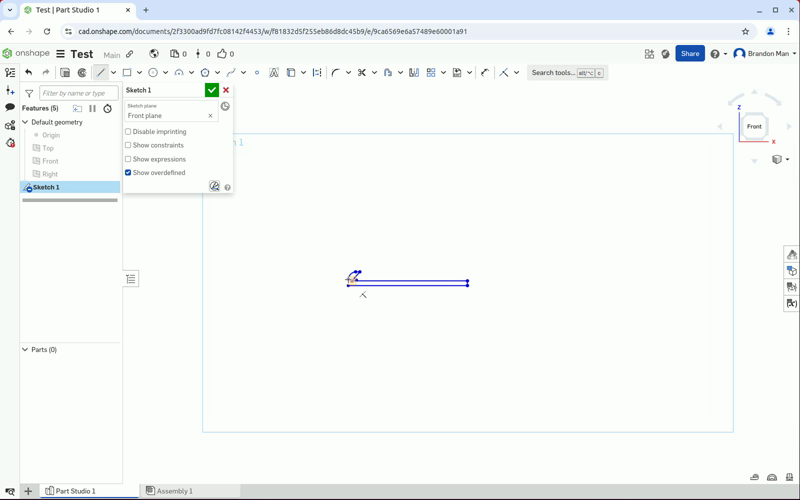
scroll(6)
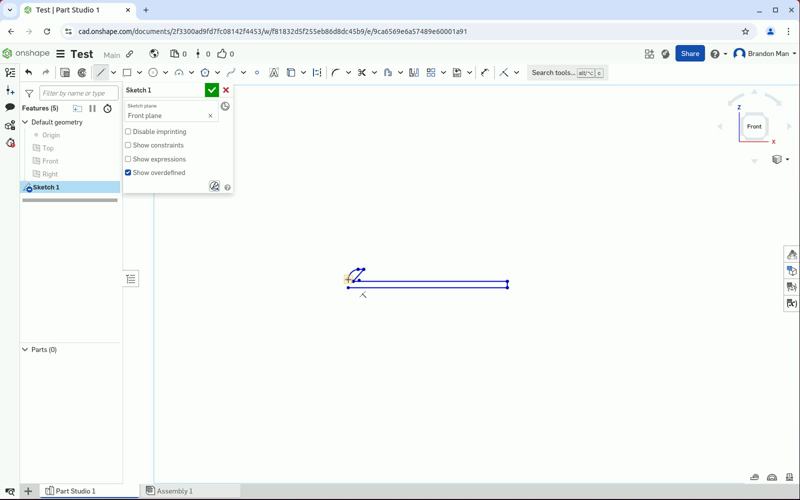
scroll(6)
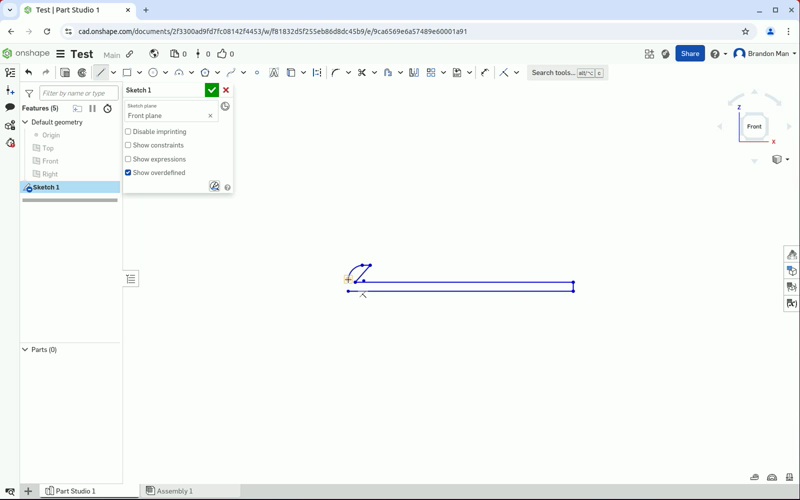
scroll(6)
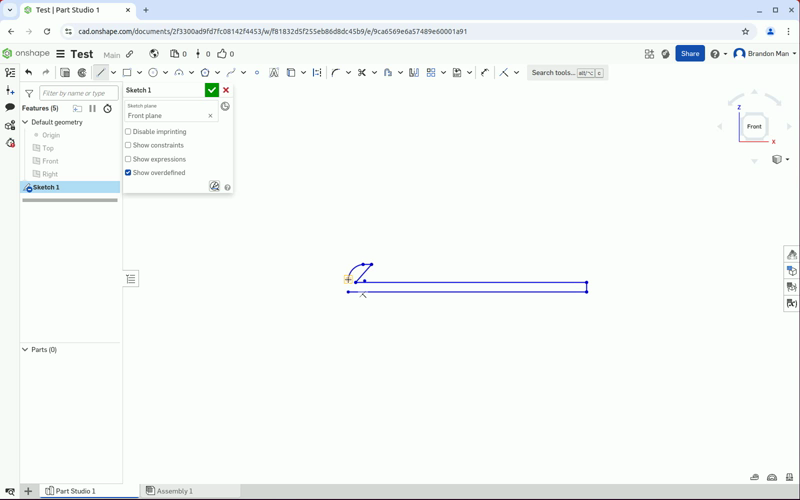
scroll(6)
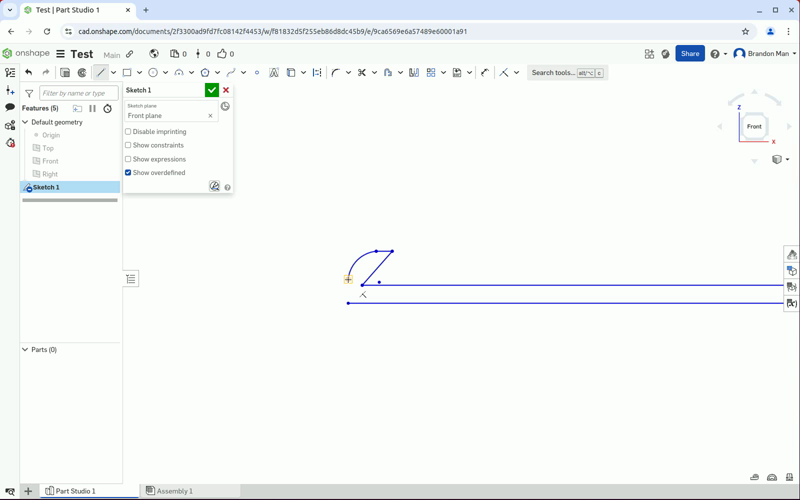
scroll(6)
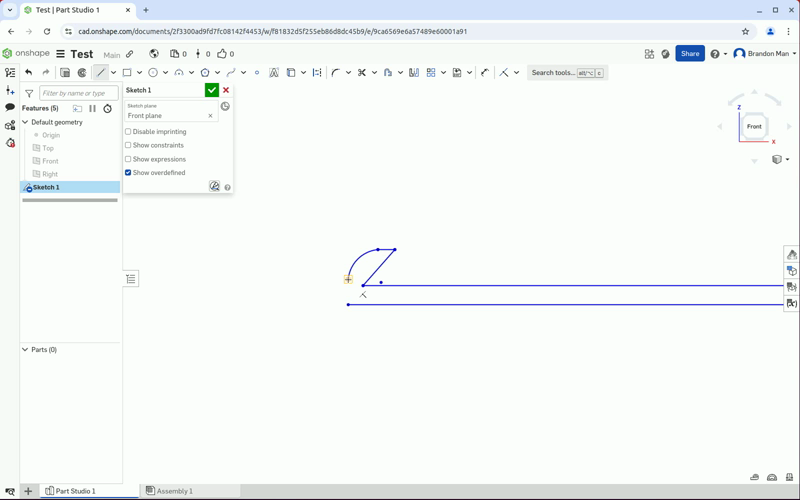
scroll(6)
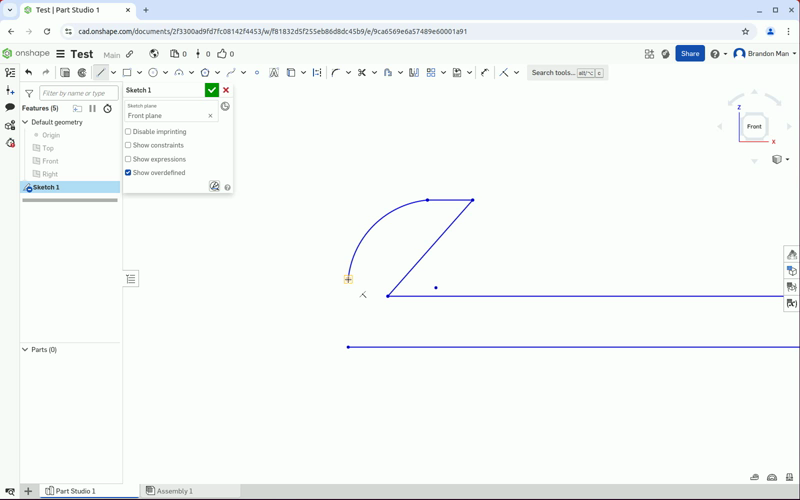
click(348, 279)
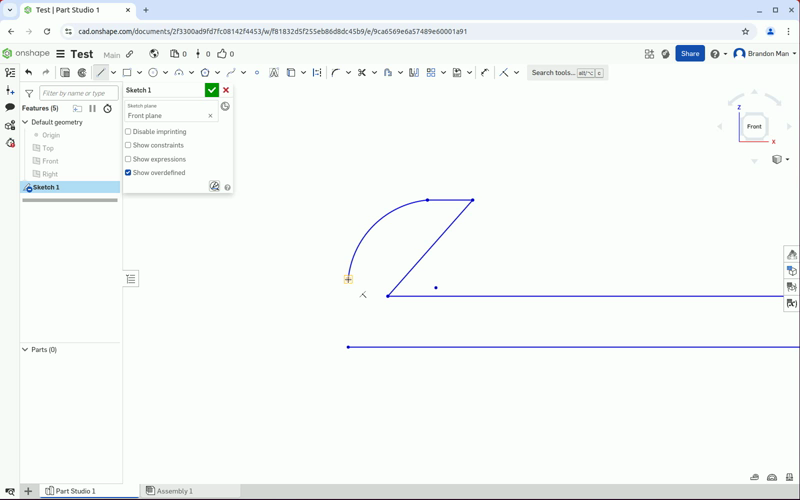
scroll(-6)
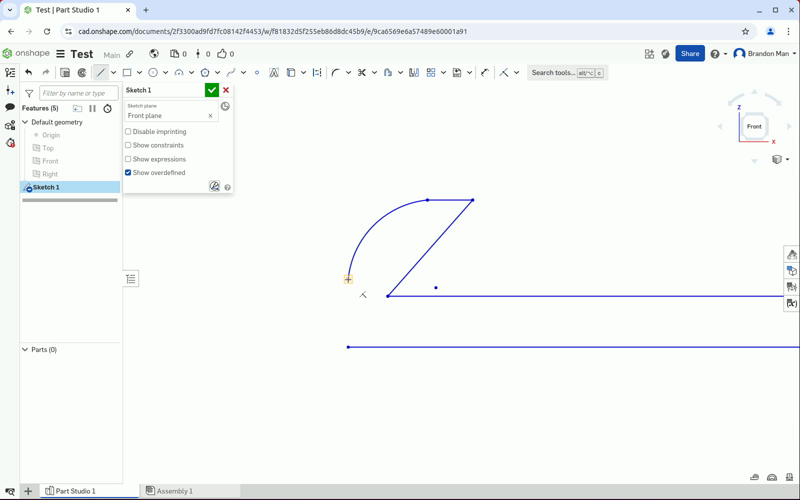
scroll(-6)
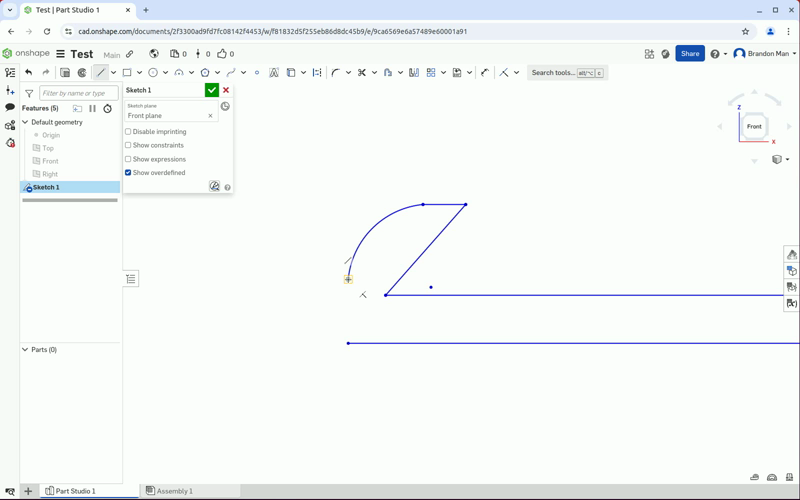
scroll(-6)
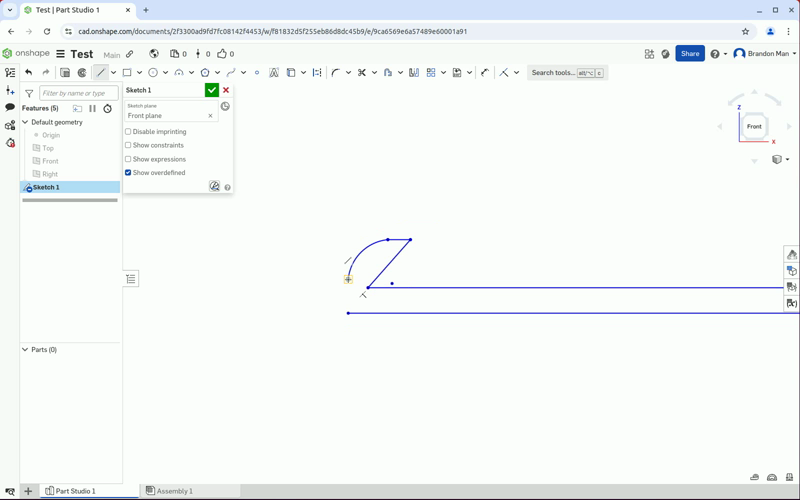
scroll(-6)
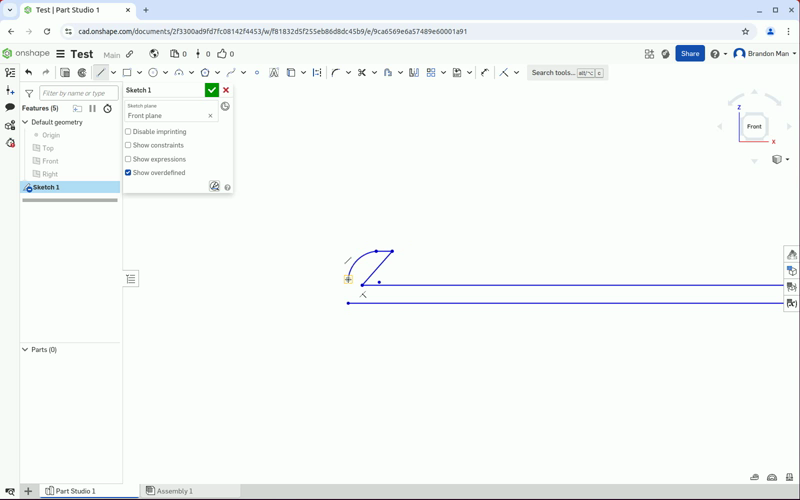
scroll(-6)
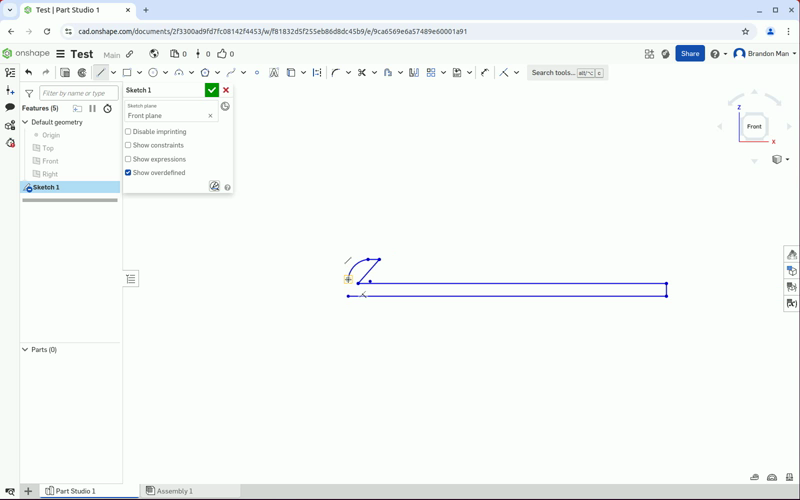
scroll(-6)
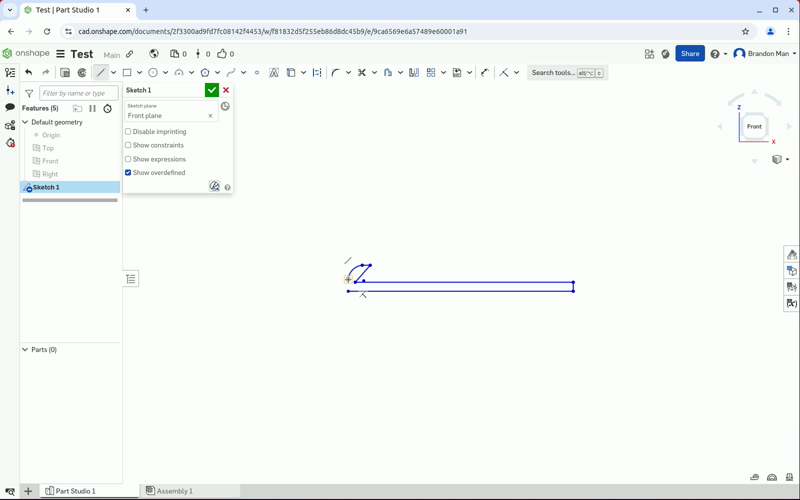
scroll(-6)
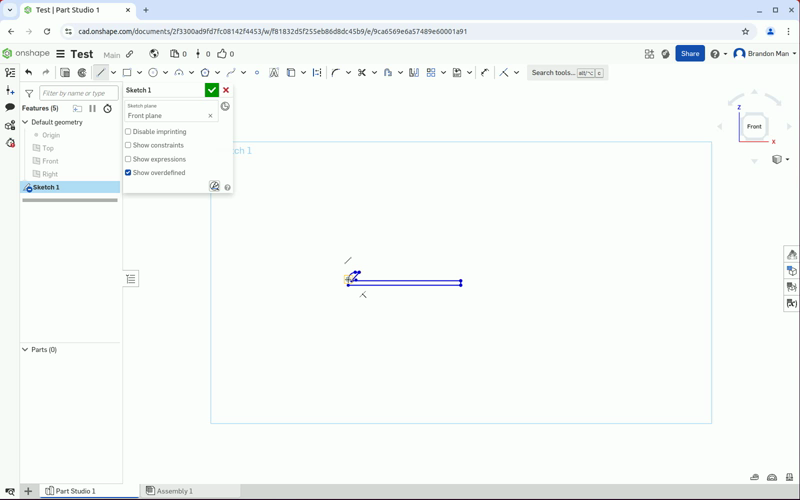
key_down(shift)
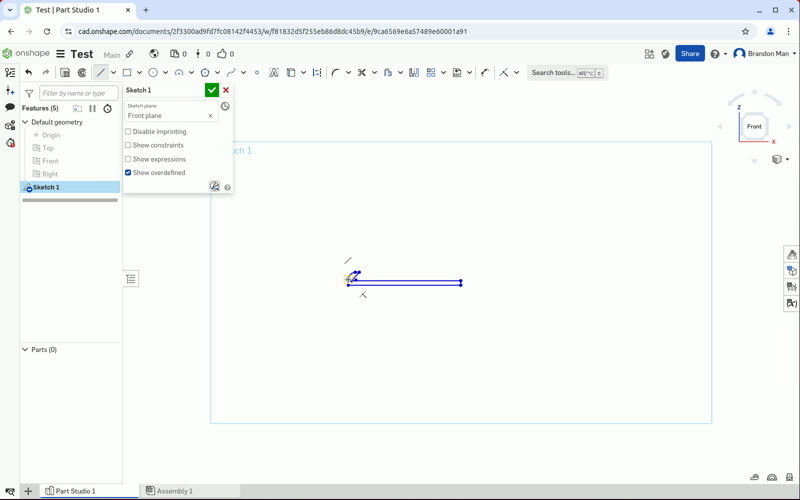
mouse_move(378, 279)
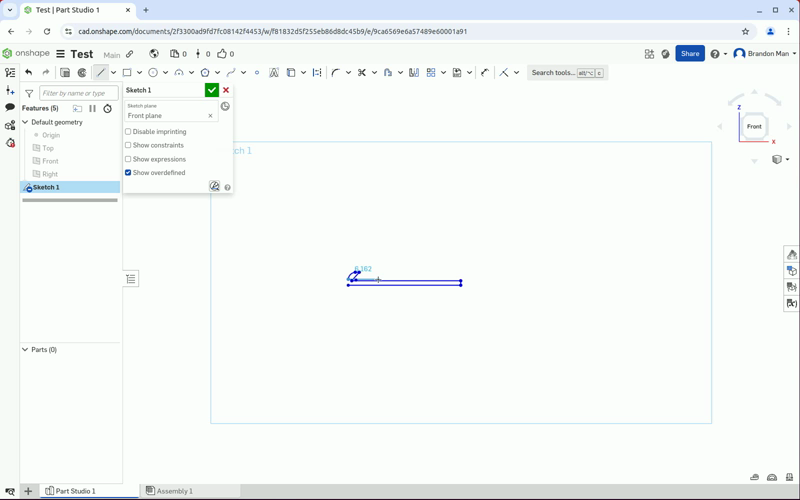
mouse_move(348, 280)
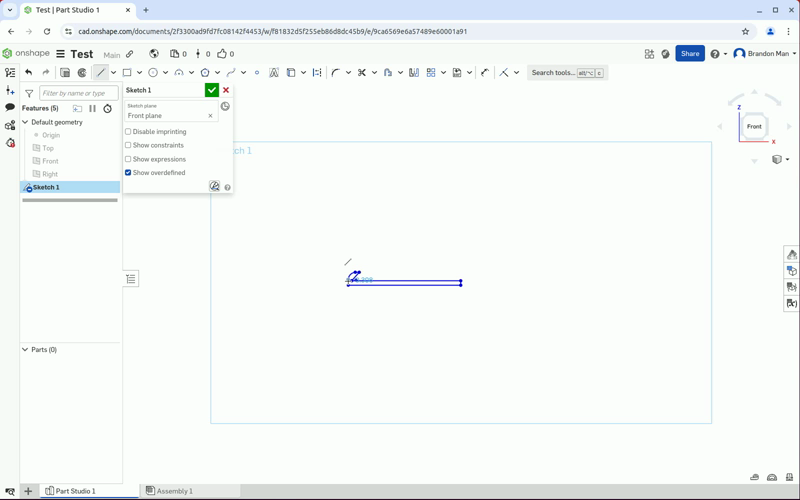
scroll(6)
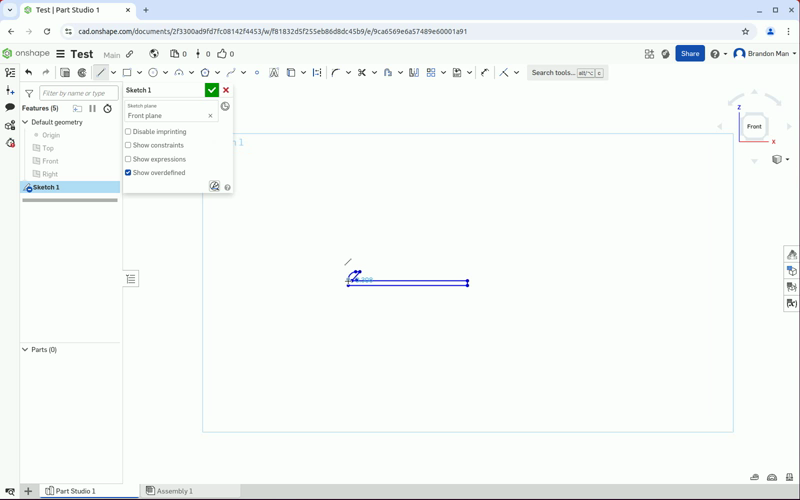
scroll(6)
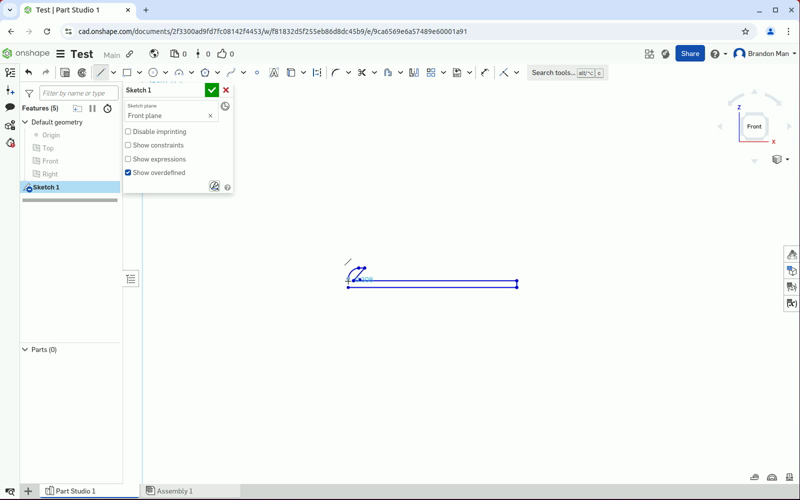
scroll(6)
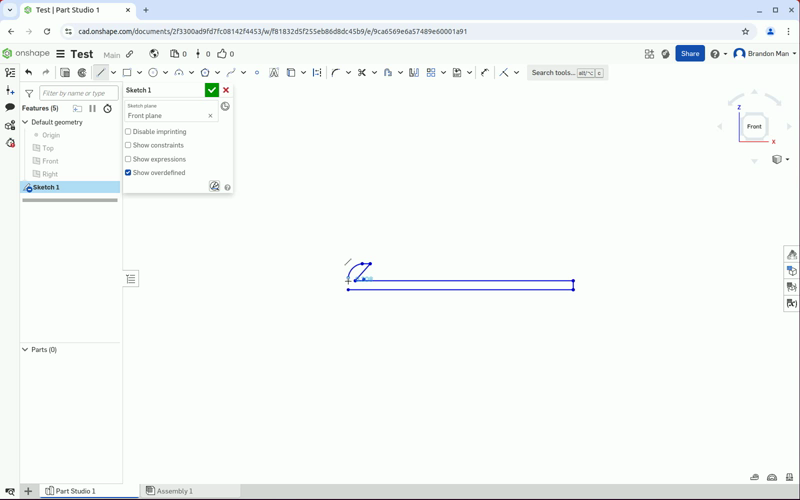
scroll(6)
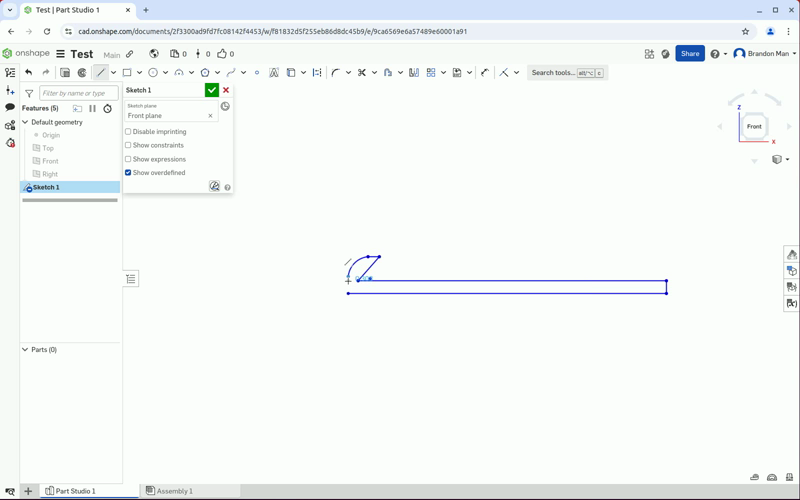
scroll(6)
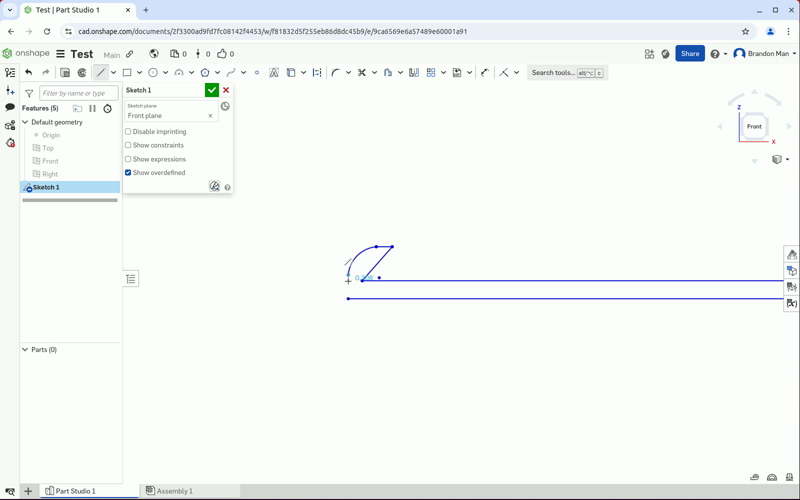
scroll(6)
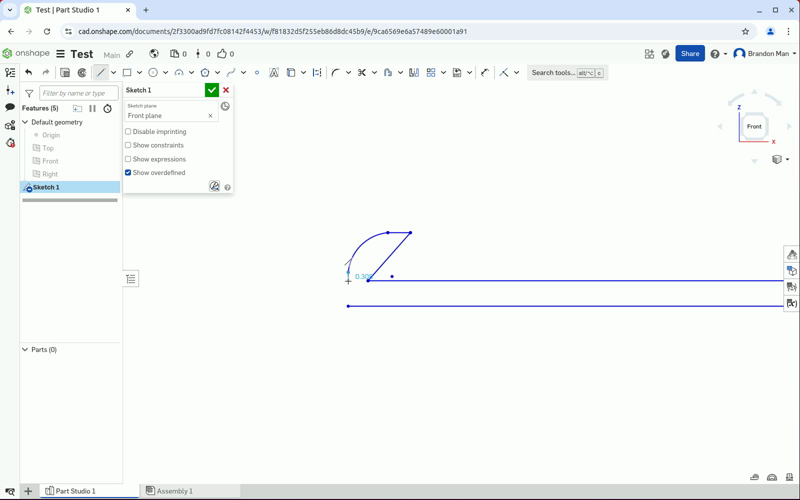
scroll(6)
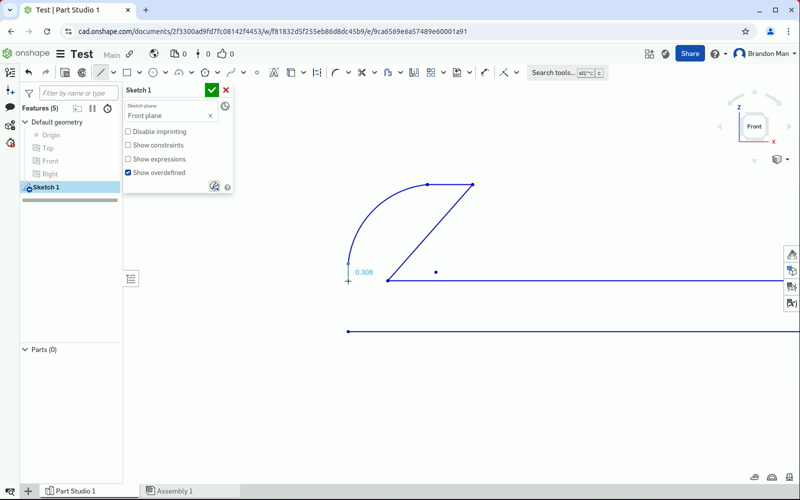
click(348, 280)
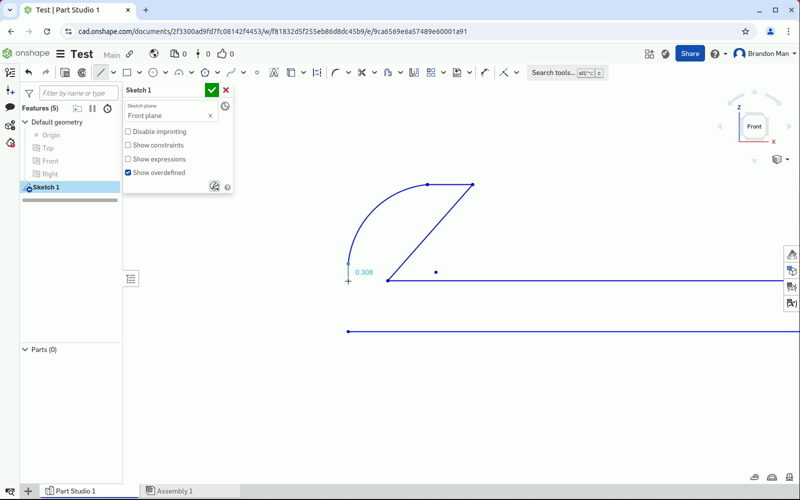
scroll(-6)
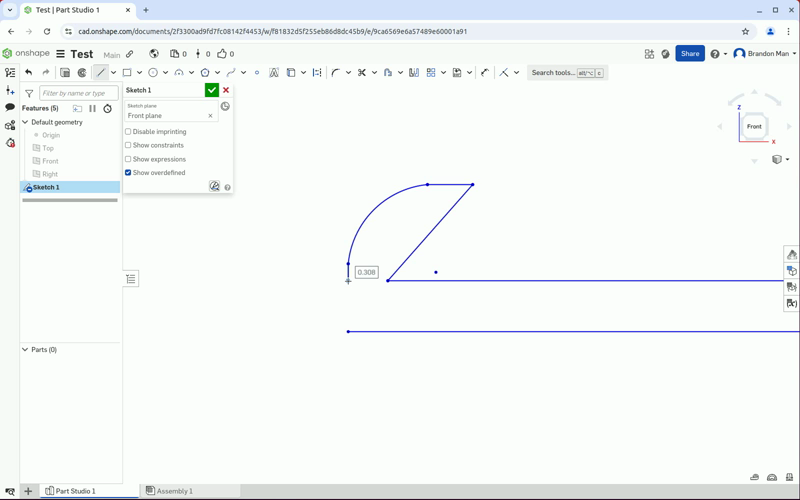
scroll(-6)
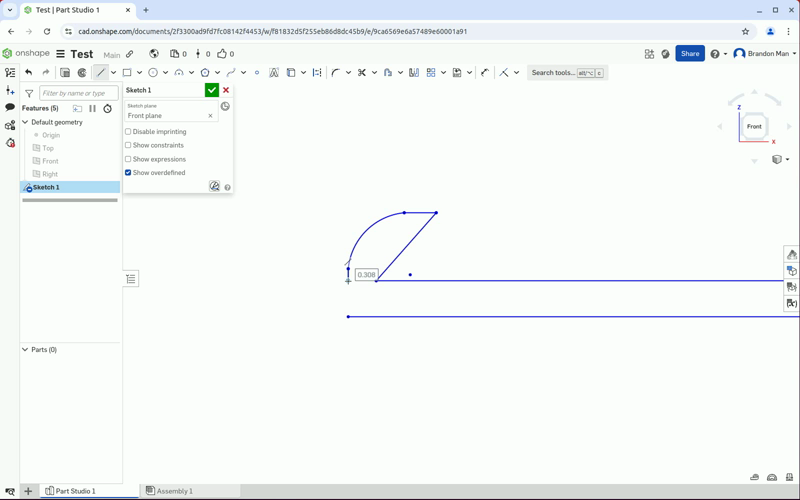
scroll(-6)
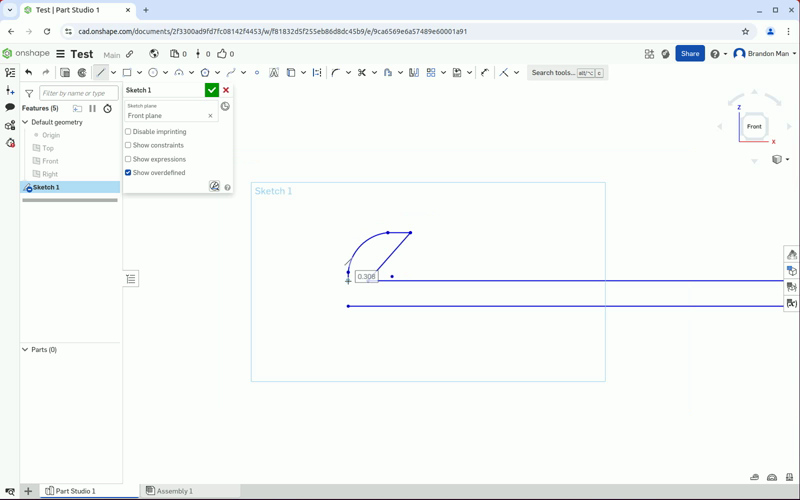
scroll(-6)
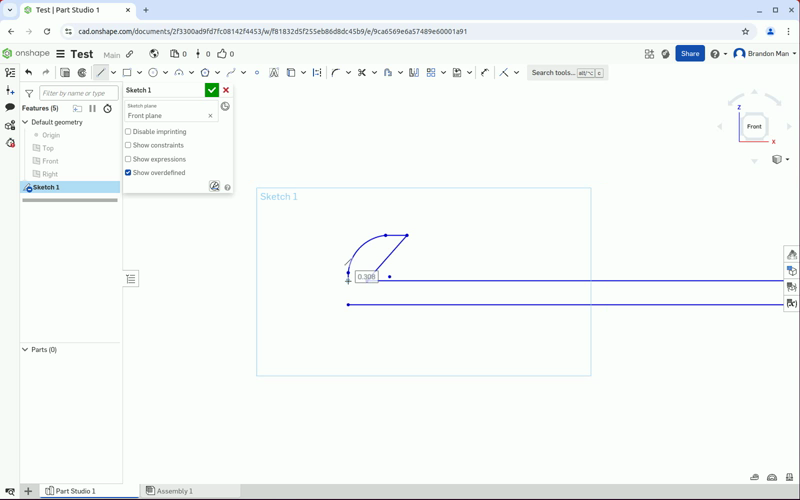
scroll(-6)
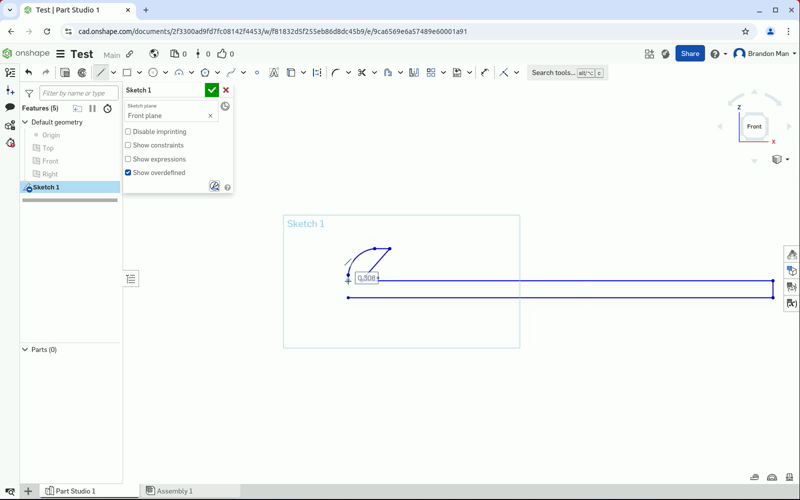
scroll(-6)
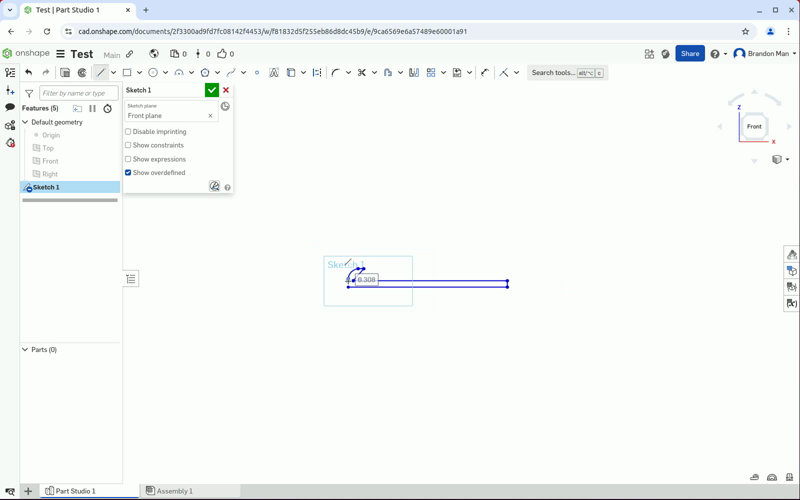
scroll(-6)
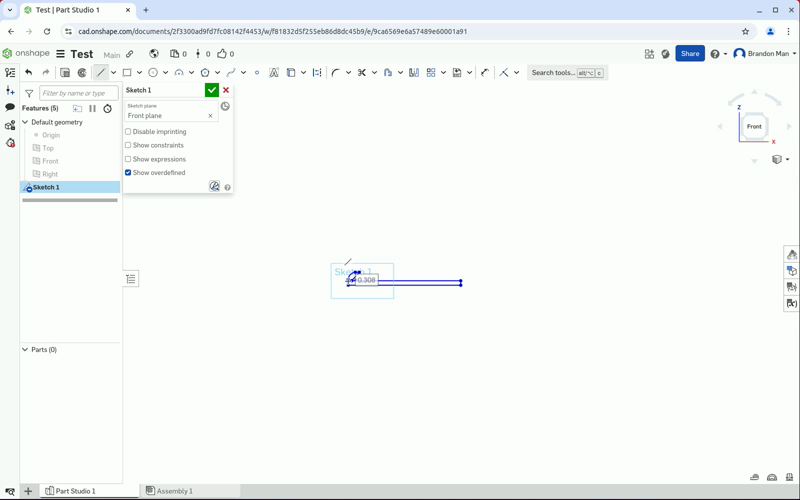
key_up(shift)
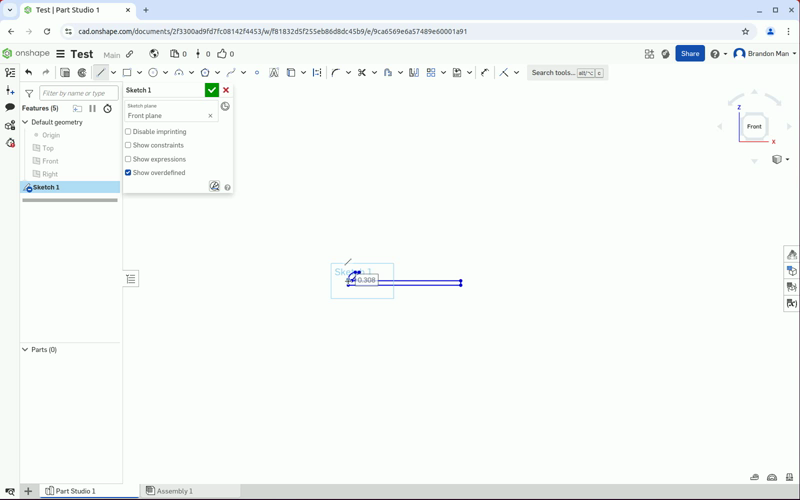
mouse_move(378, 280)
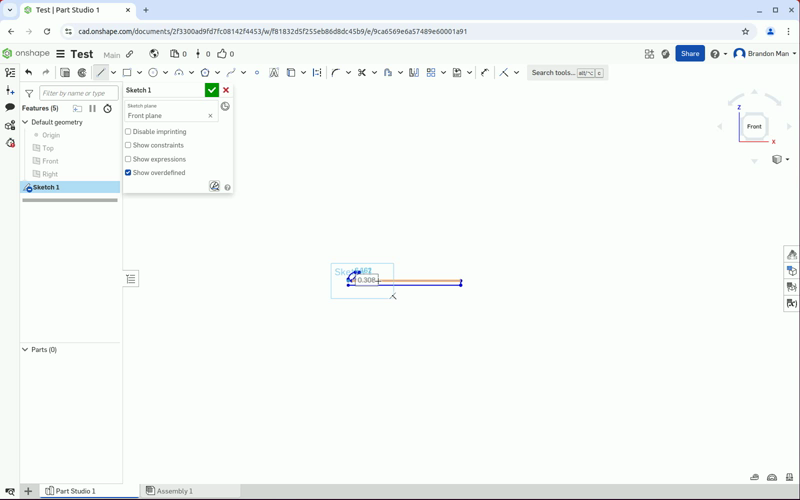
key_down(shift)
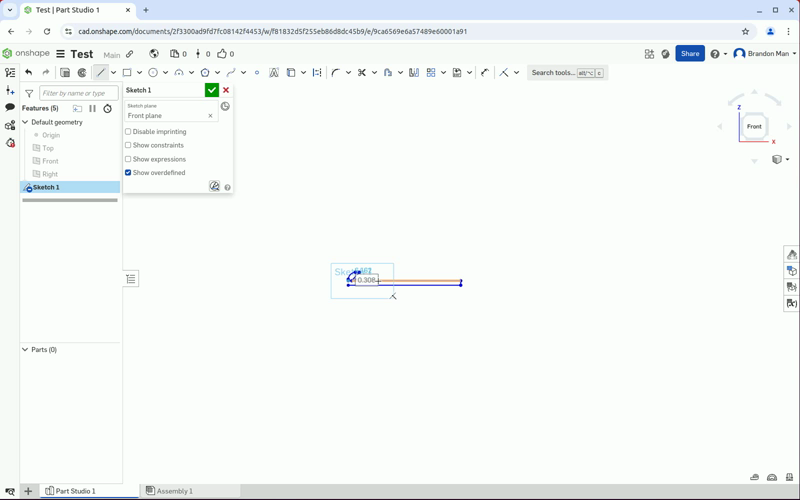
mouse_move(348, 285)
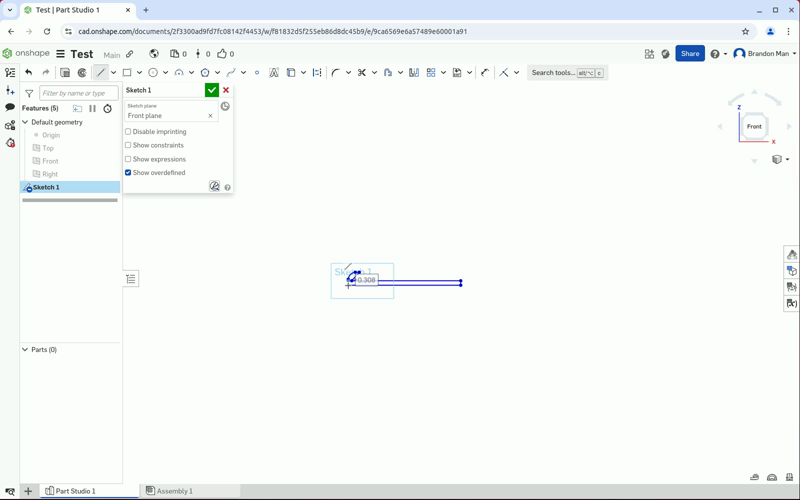
scroll(6)
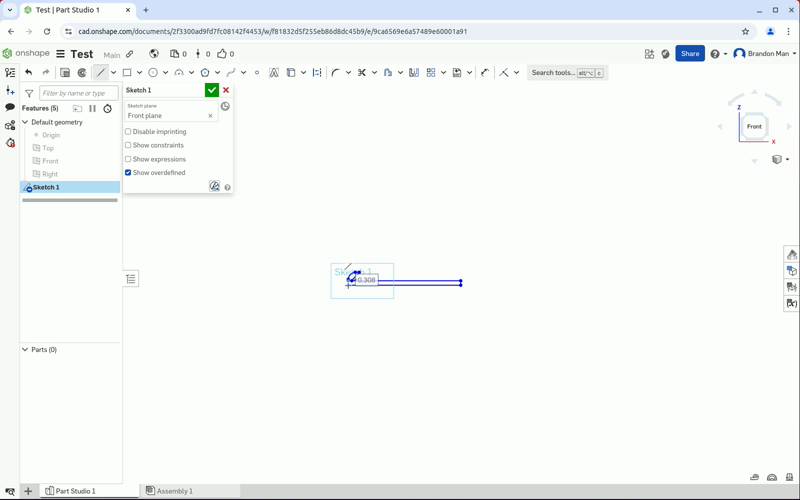
scroll(6)
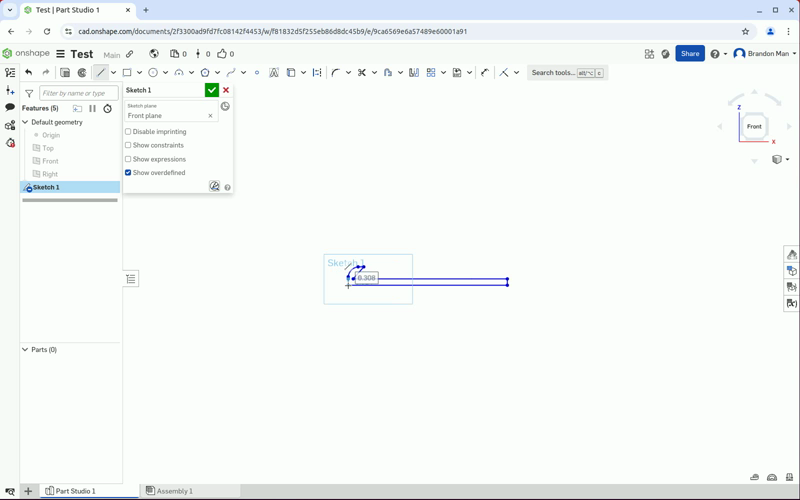
scroll(6)
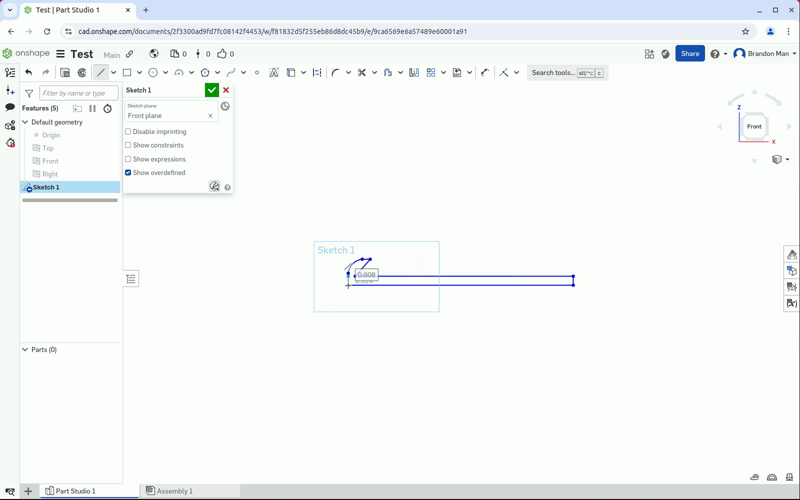
scroll(6)
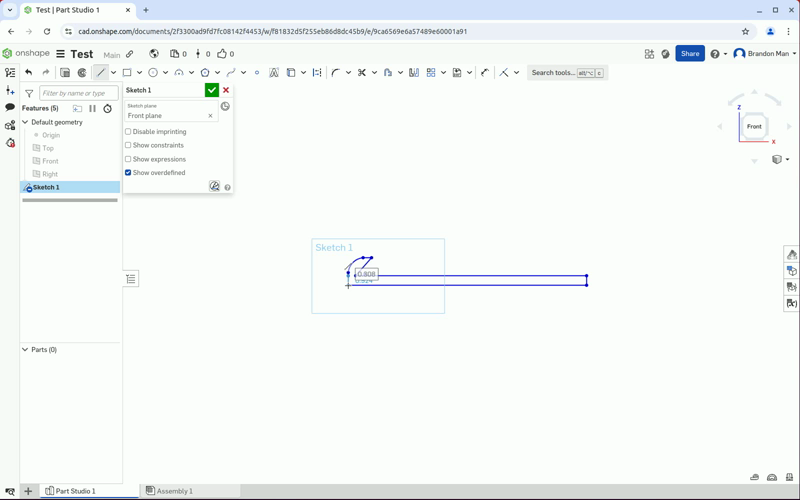
scroll(6)
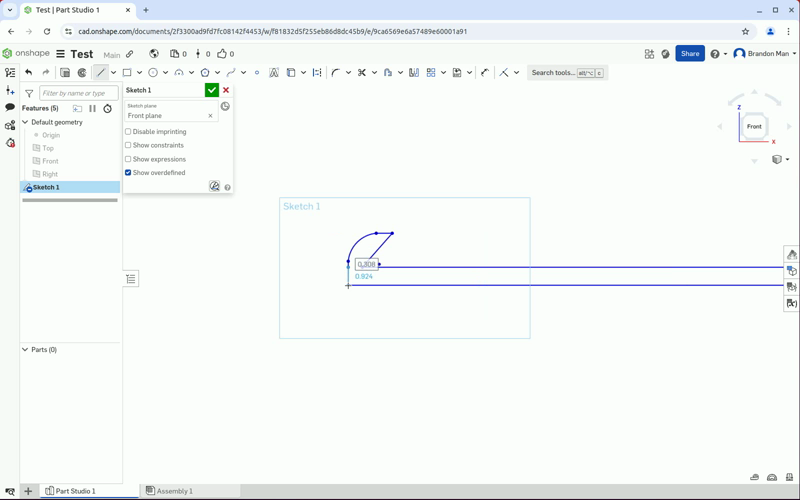
scroll(6)
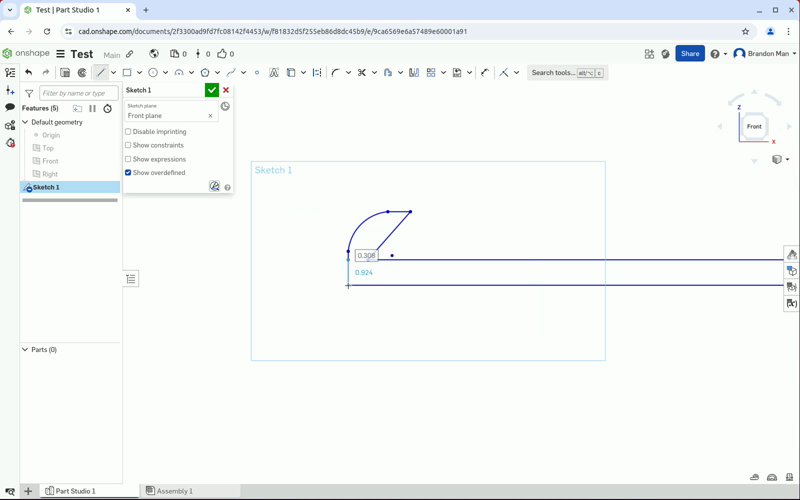
scroll(6)
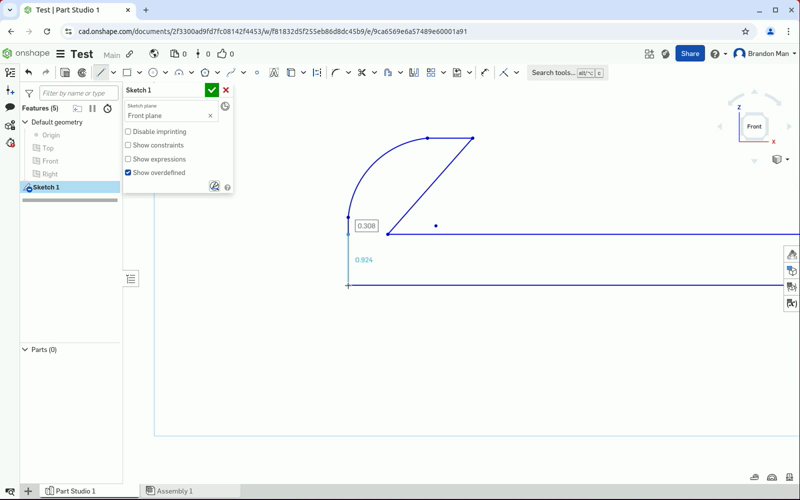
key_up(shift)
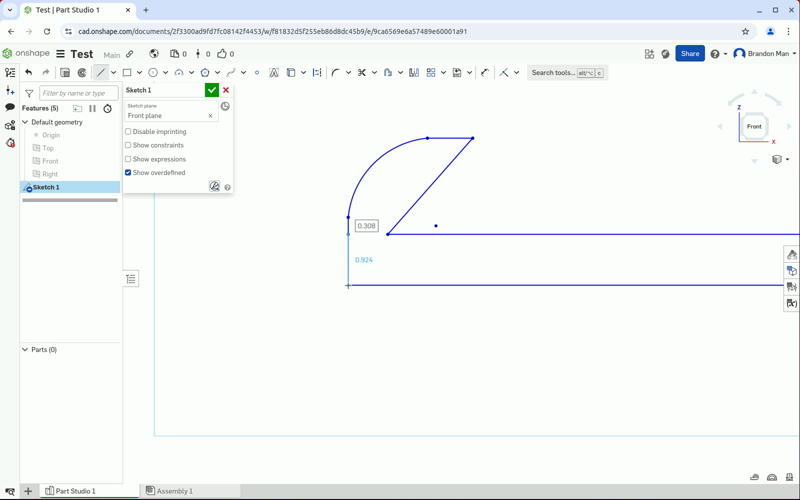
click(348, 285)
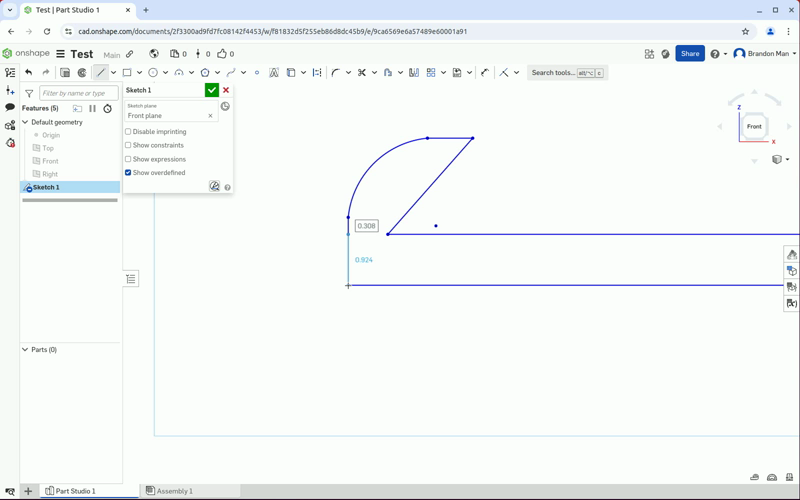
scroll(-6)
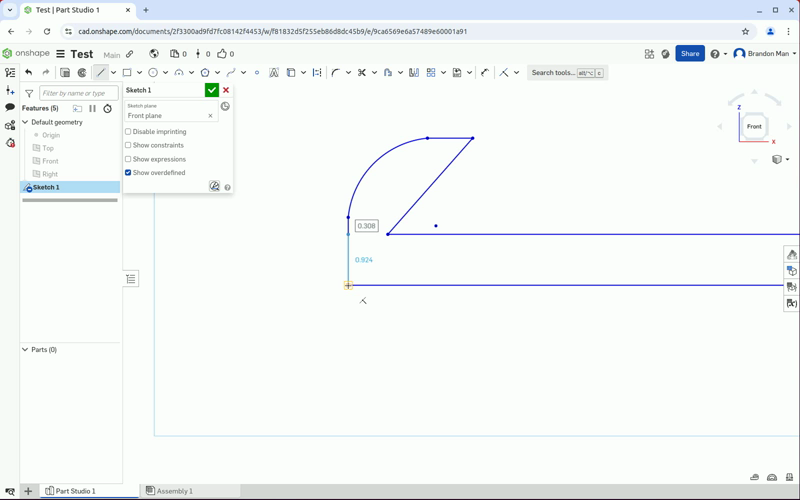
scroll(-6)
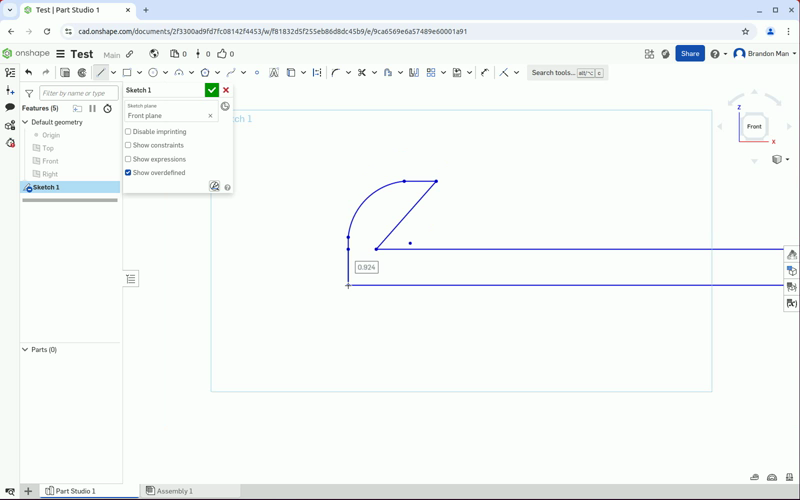
scroll(-6)
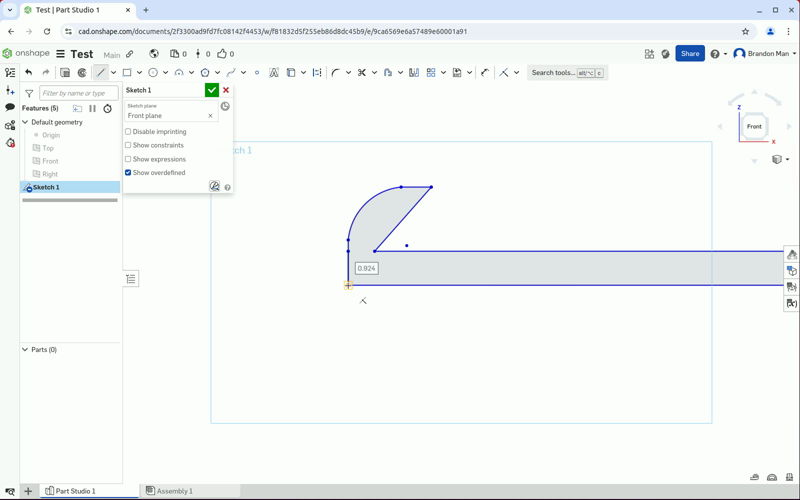
scroll(-6)
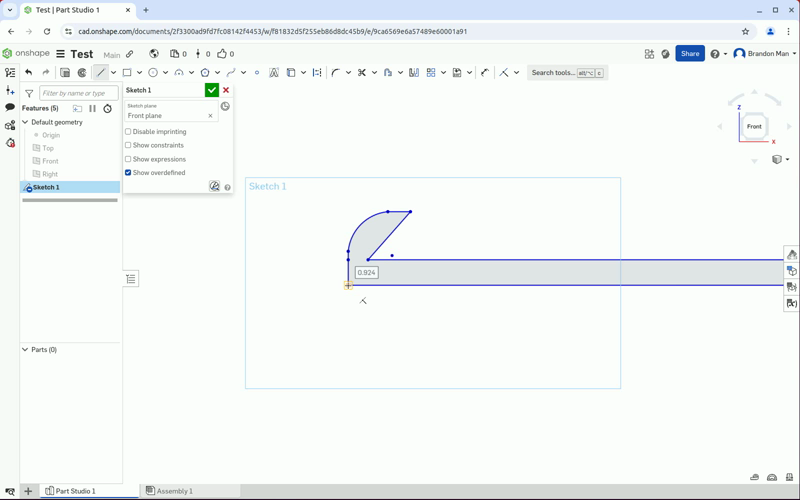
scroll(-6)
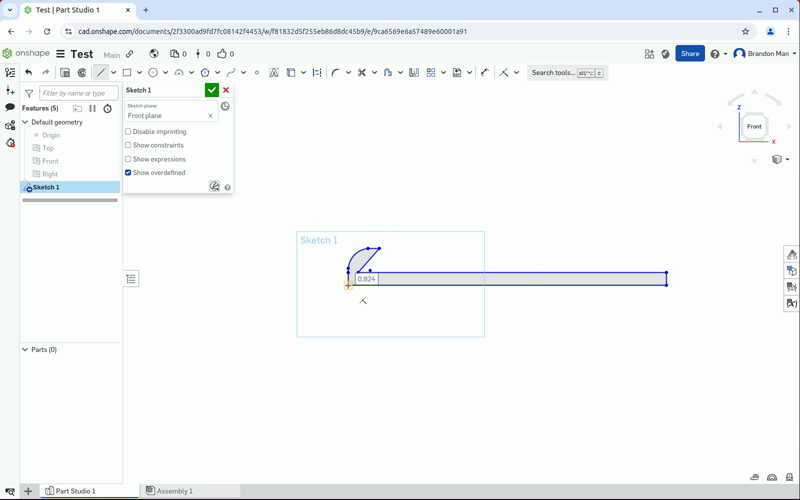
scroll(-6)
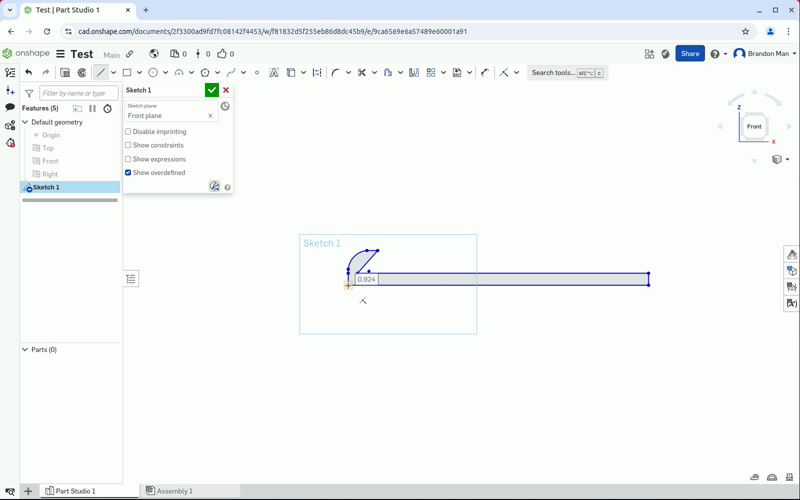
scroll(-6)
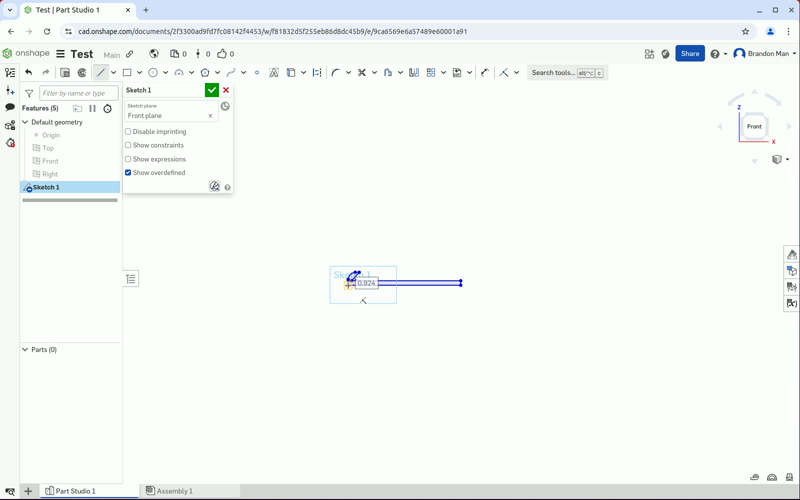
key(esc)
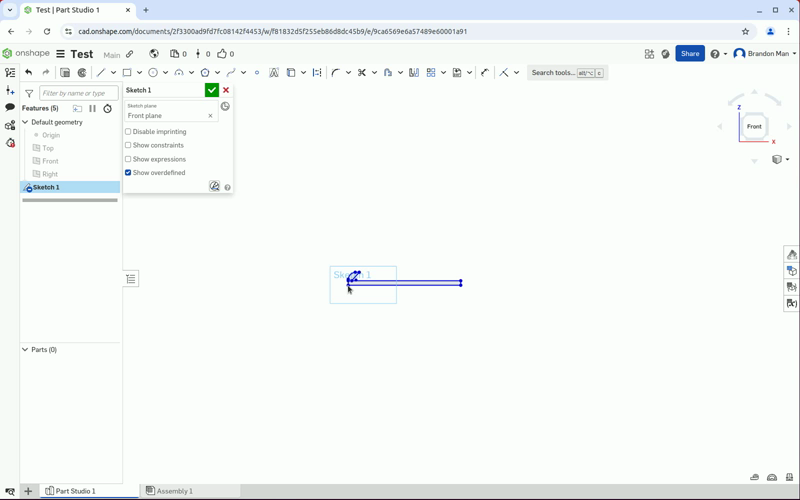
mouse_move(349, 283)
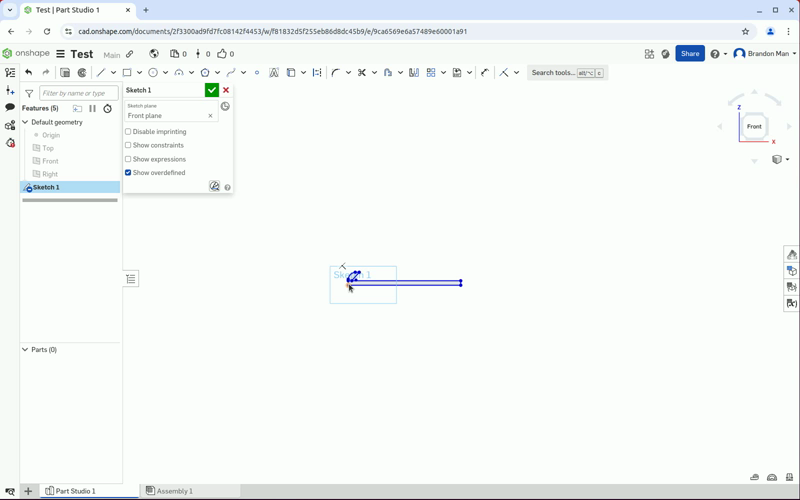
scroll(6)
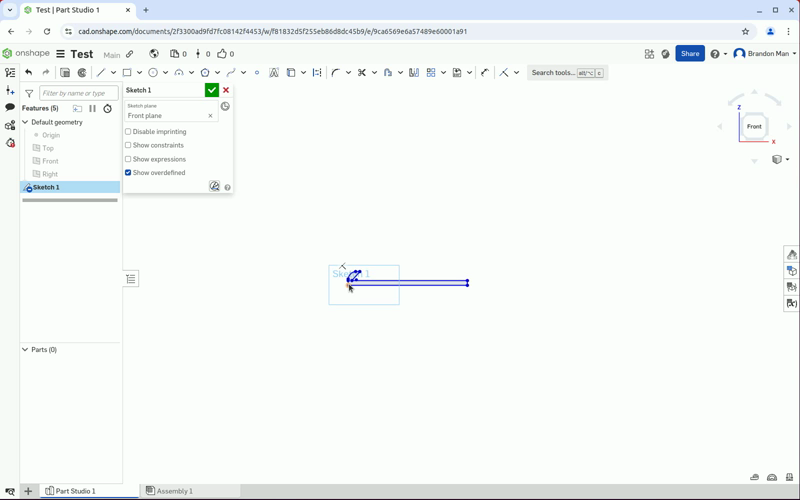
scroll(6)
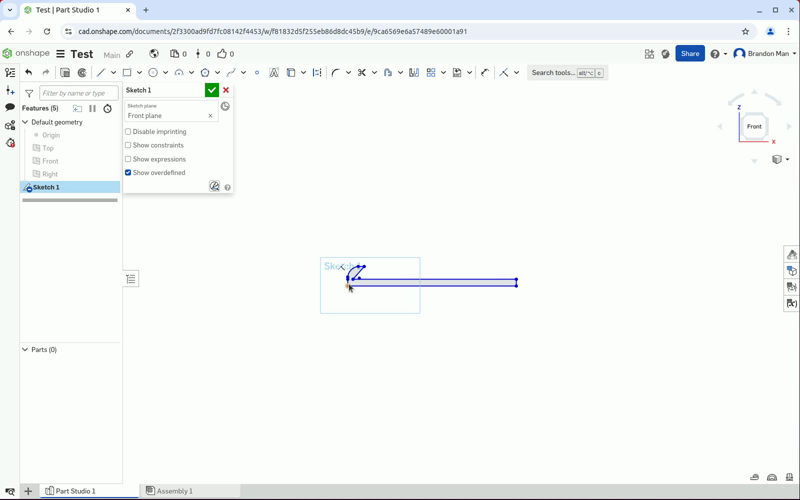
scroll(6)
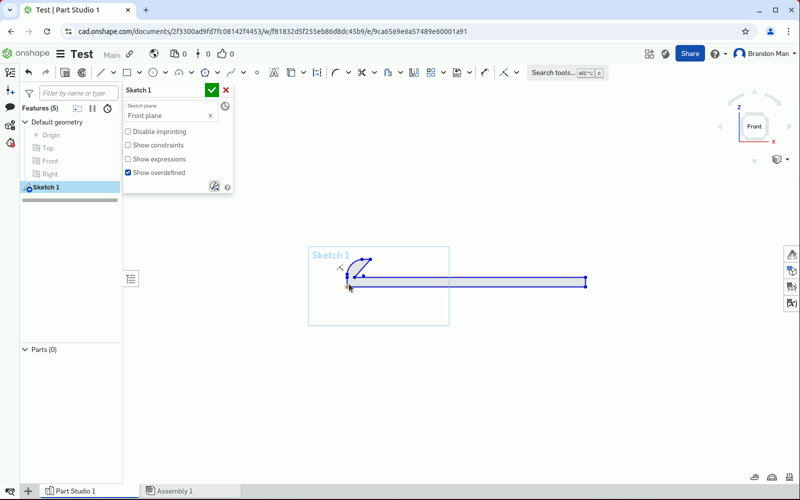
scroll(6)
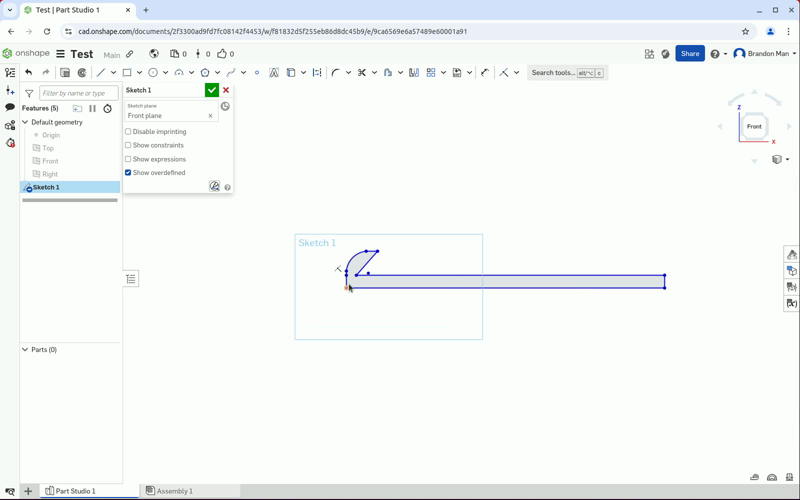
scroll(6)
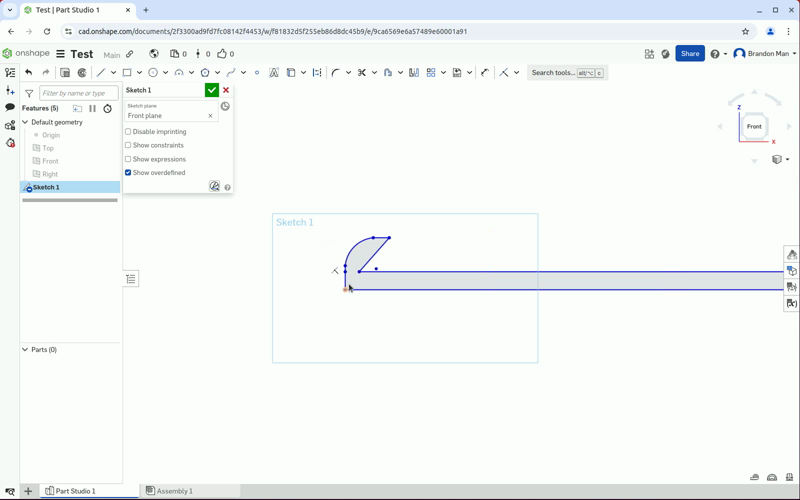
scroll(6)
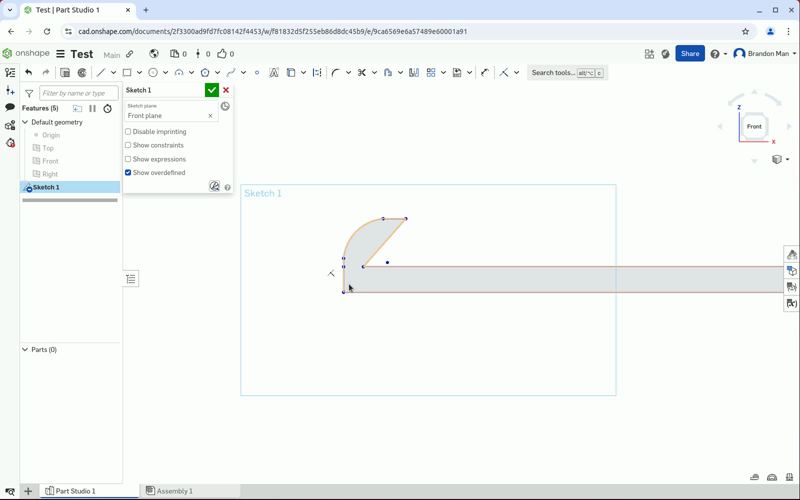
scroll(6)
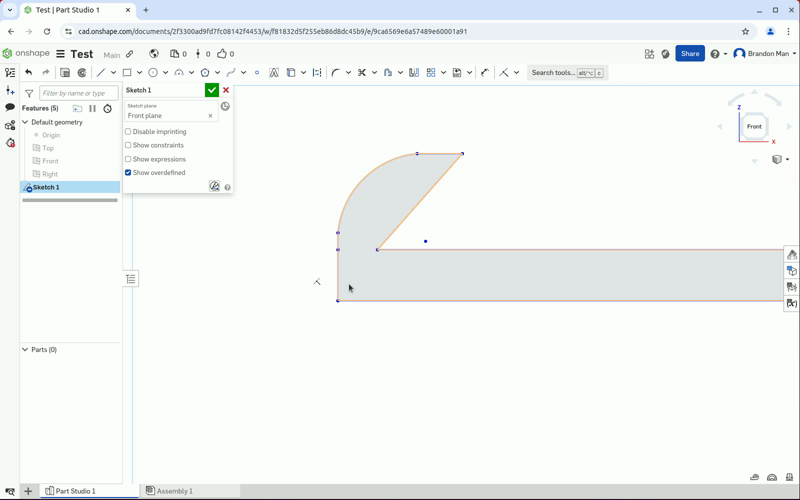
click(349, 283)
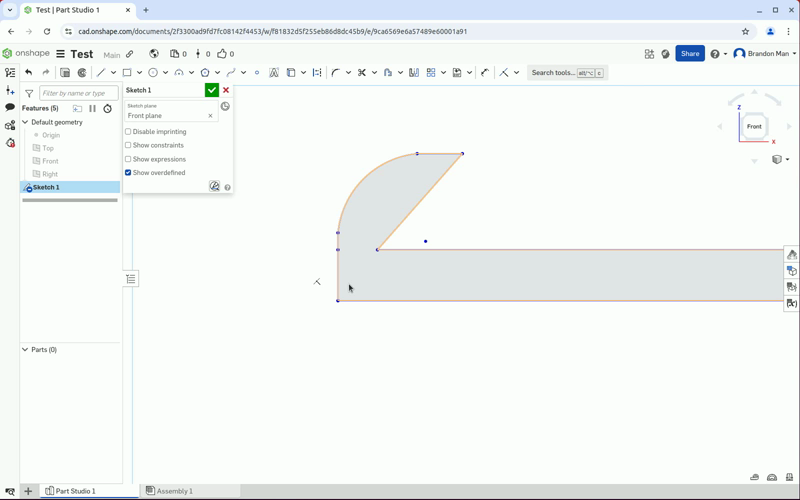
scroll(-6)
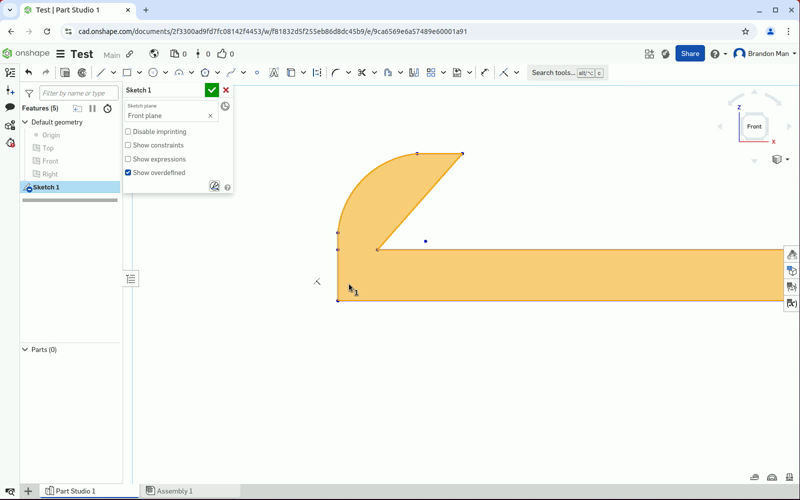
scroll(-6)
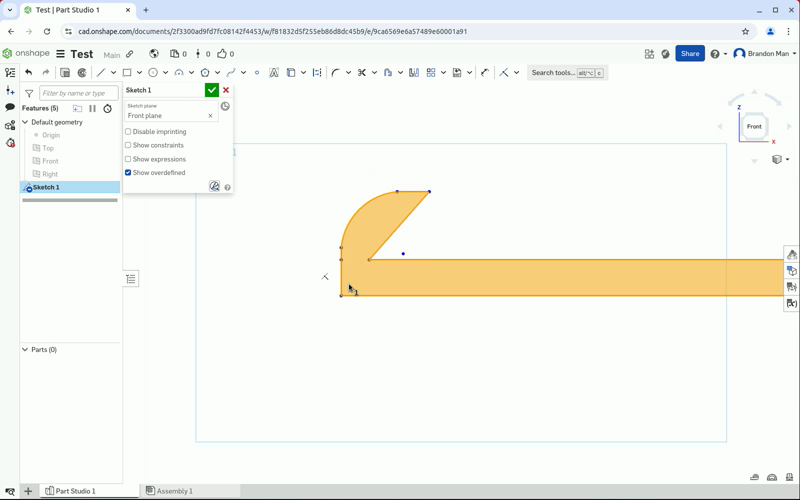
scroll(-6)
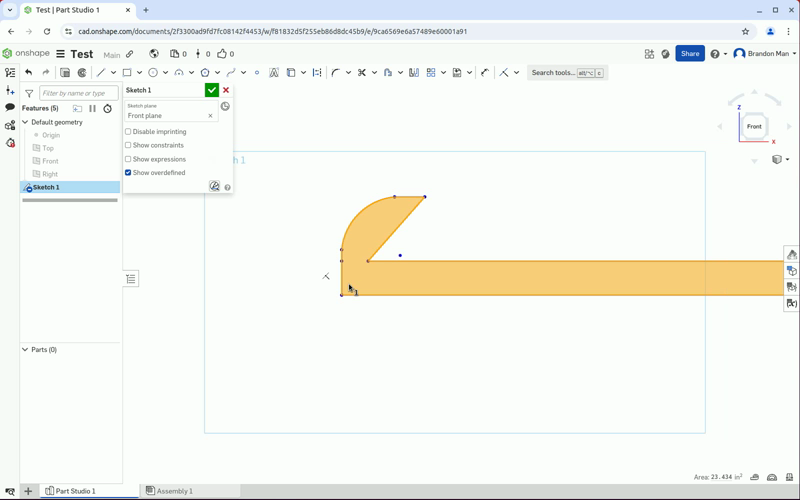
scroll(-6)
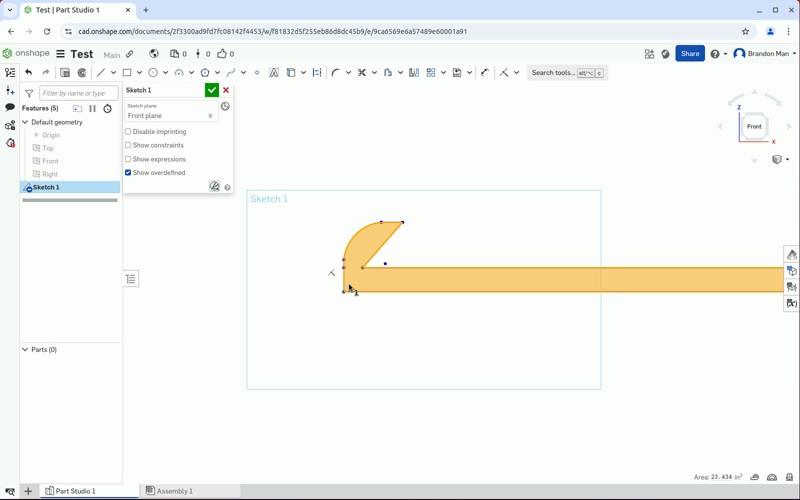
scroll(-6)
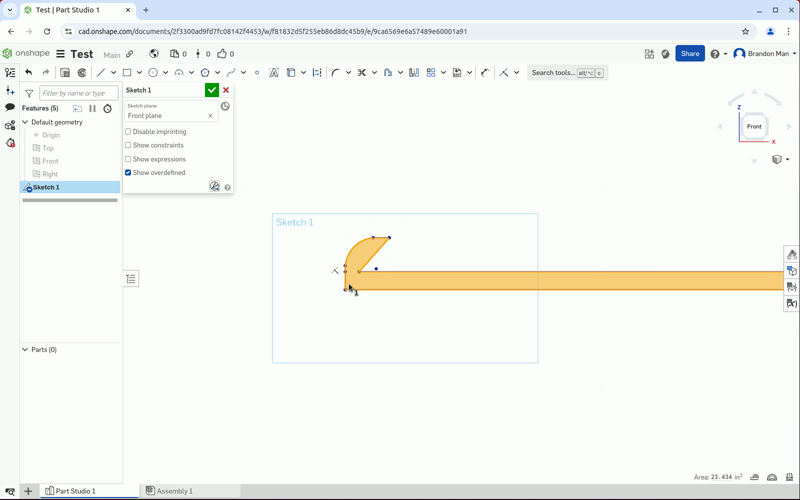
scroll(-6)
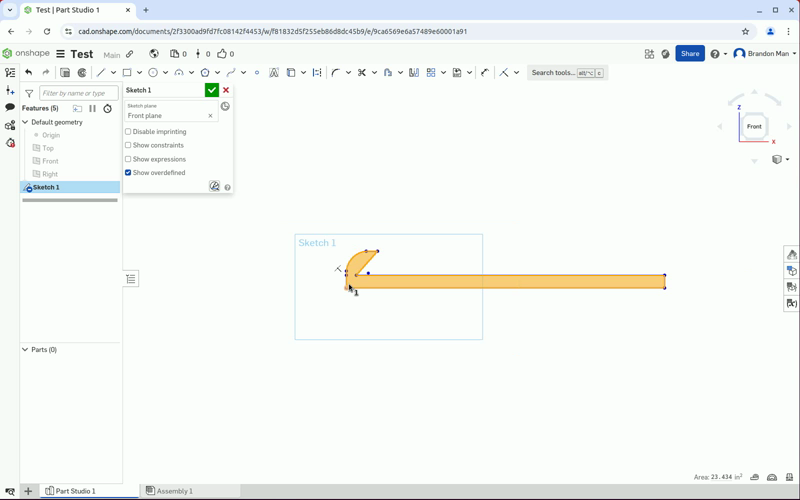
scroll(-6)
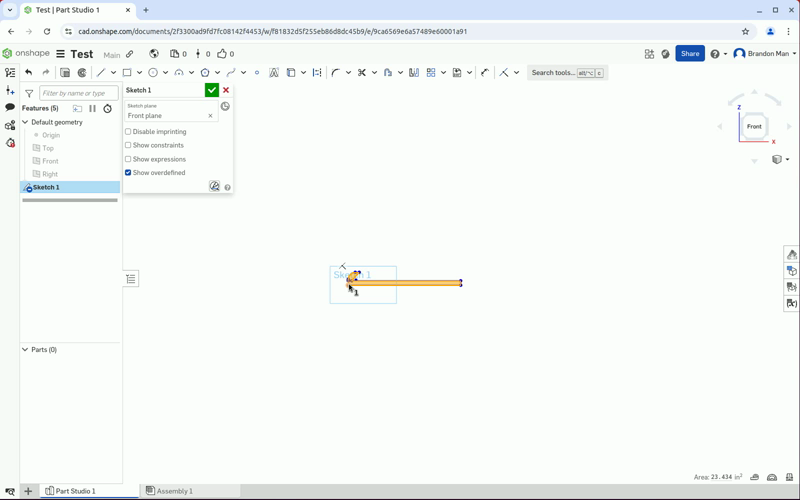
mouse_move(73, 352)
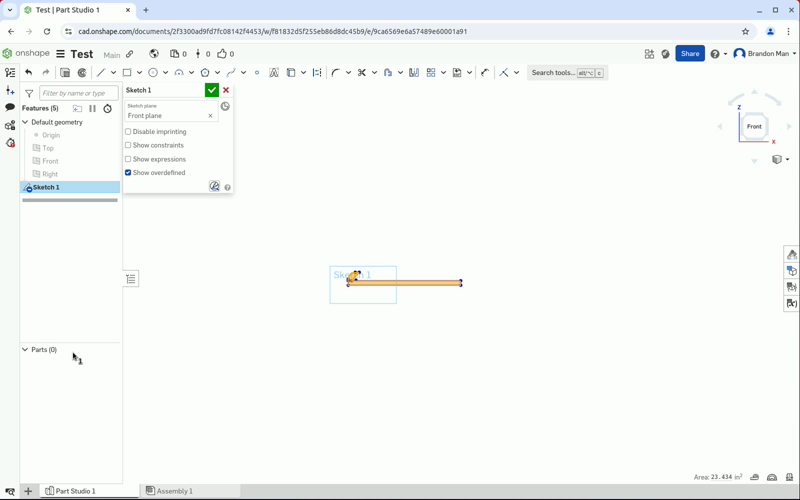
key(shift+y)
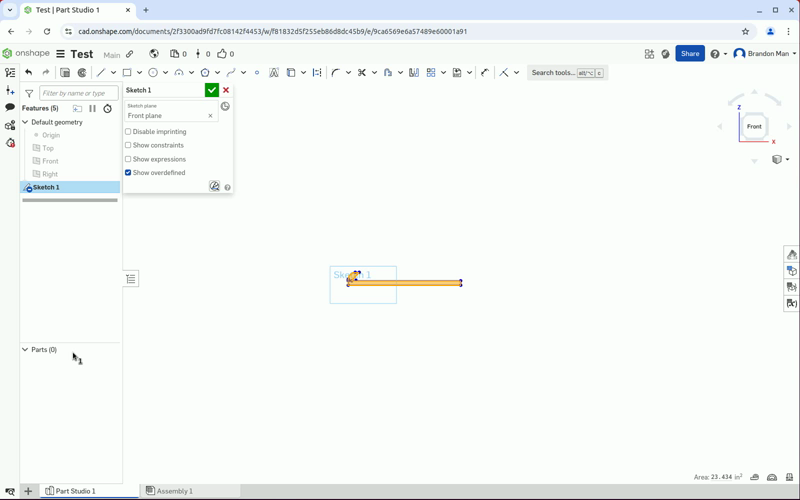
key(shift+e)
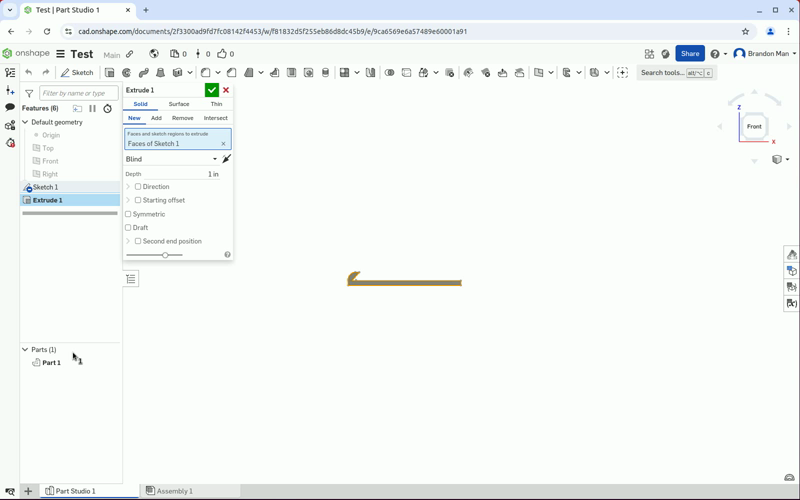
mouse_move(143, 106)
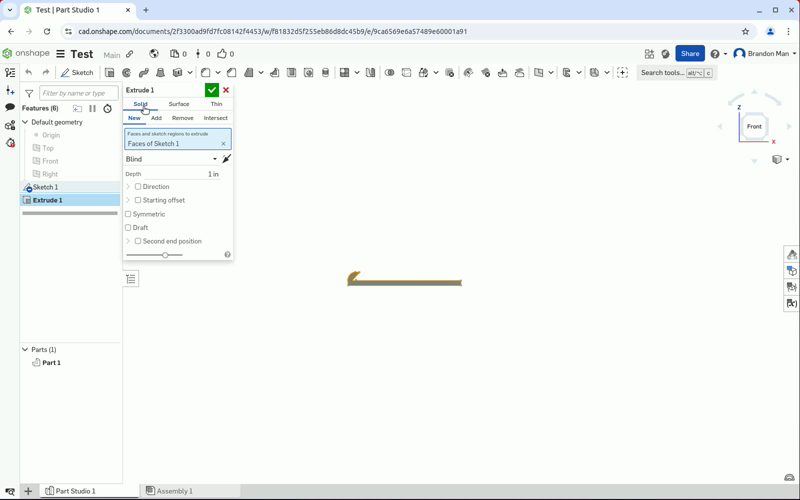
click(143, 106)
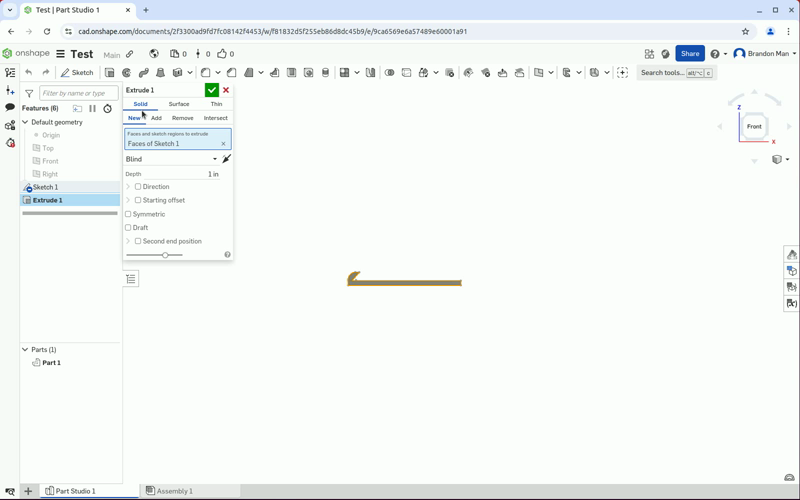
mouse_move(137, 120)
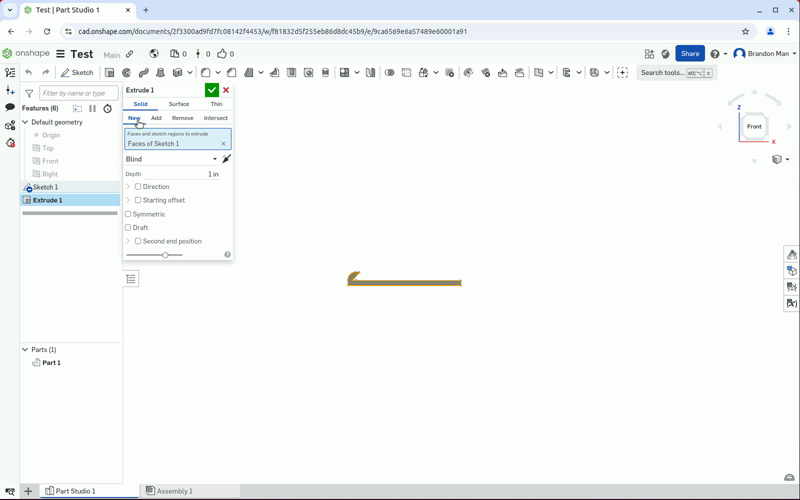
click(137, 120)
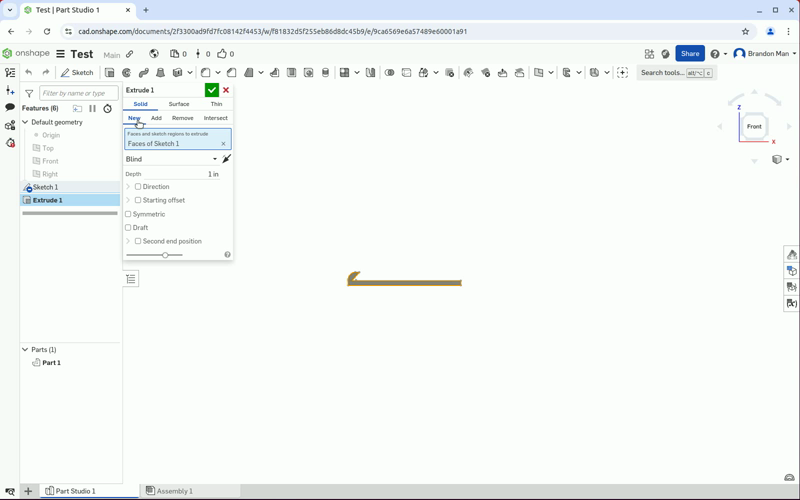
key(tab, 4)
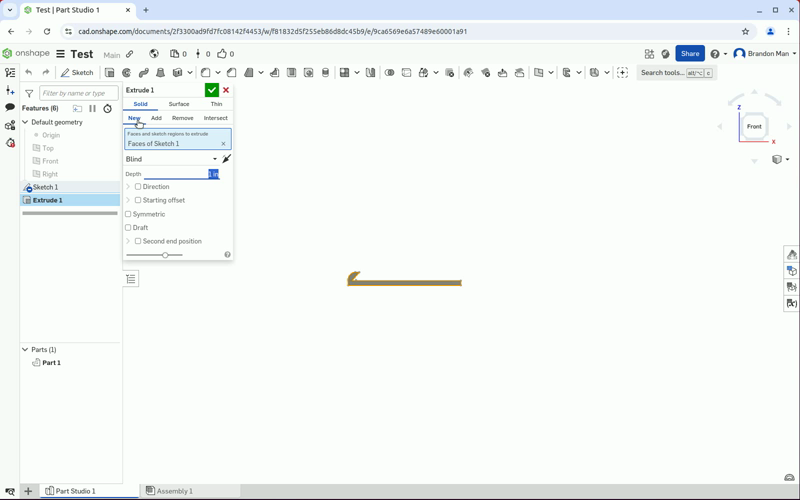
text(17.572)
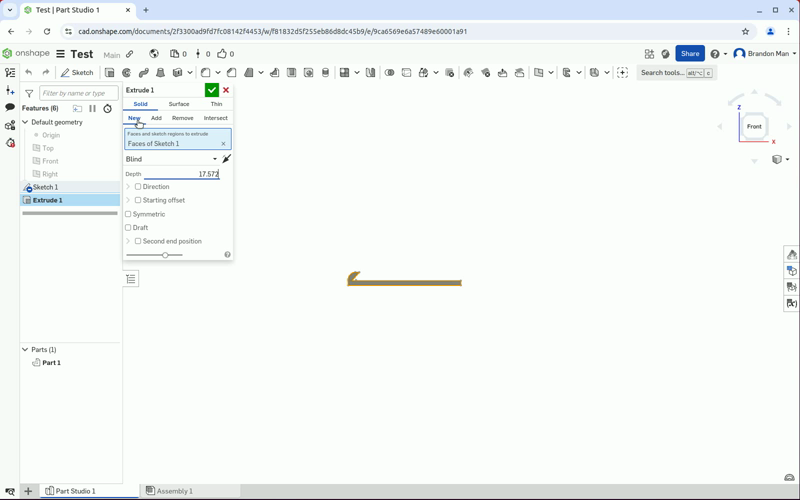
key(enter)
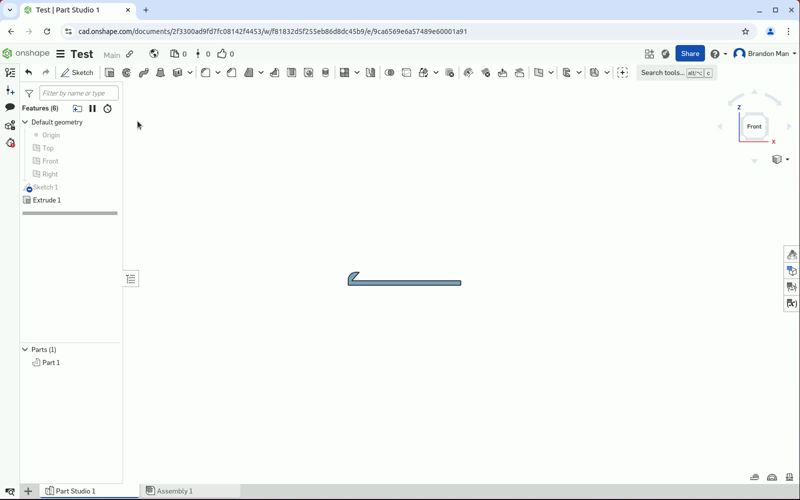
key(shift+h)
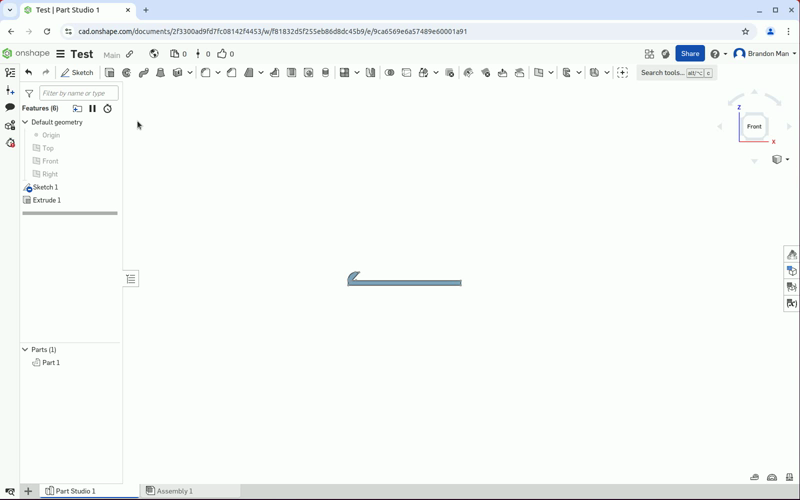
key(shift+h)
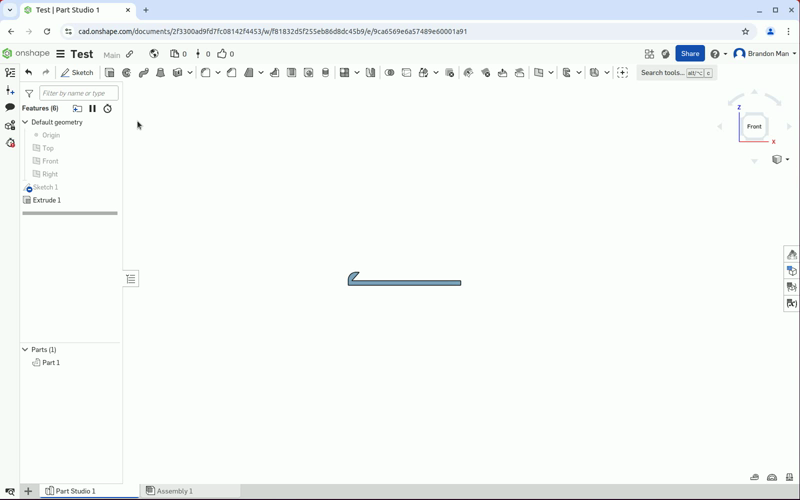
mouse_move(73, 189)
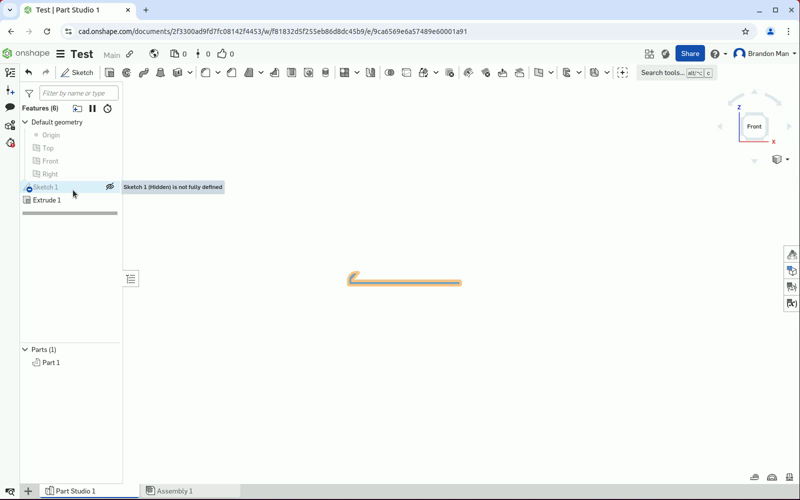
click(73, 189)
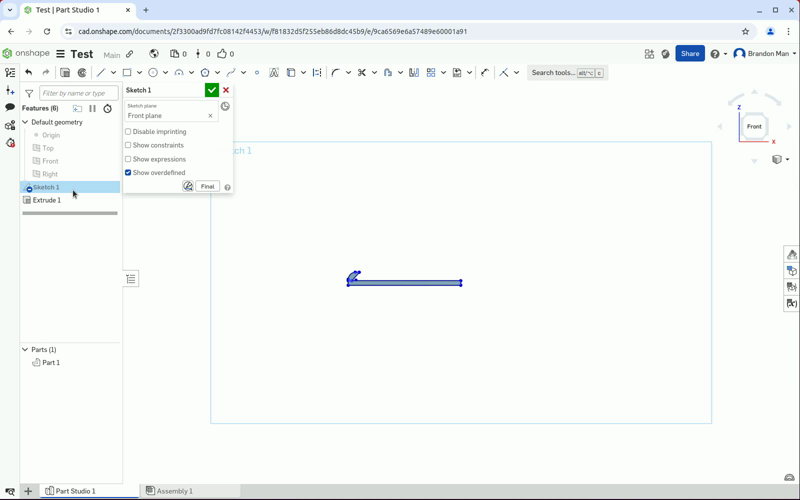
mouse_move(229, 92)
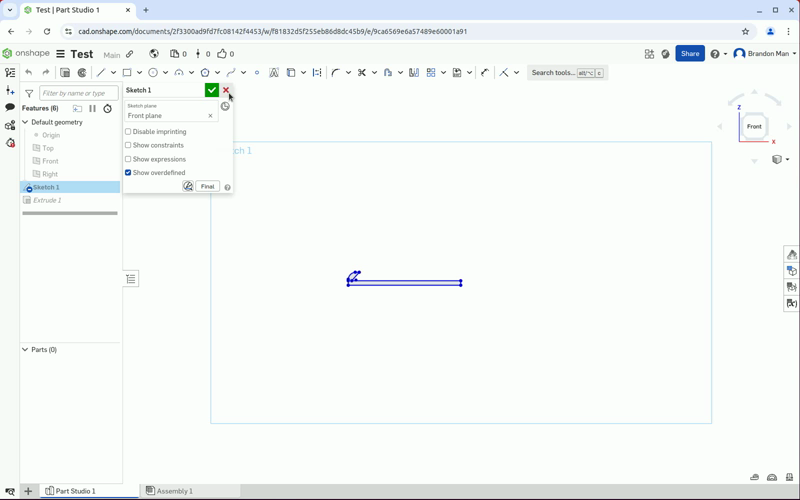
click(229, 92)
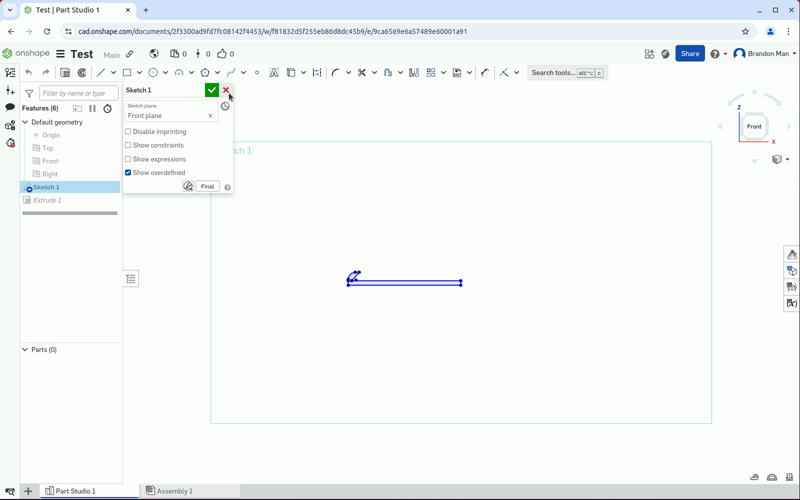
key(shift+s)
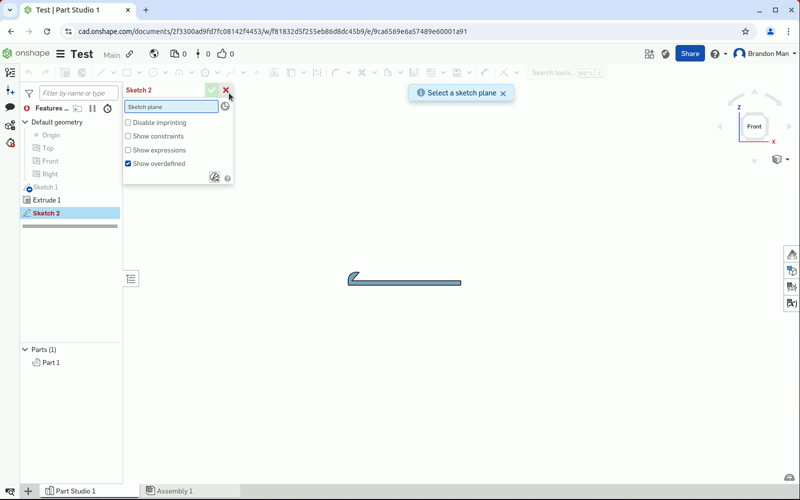
mouse_move(73, 163)
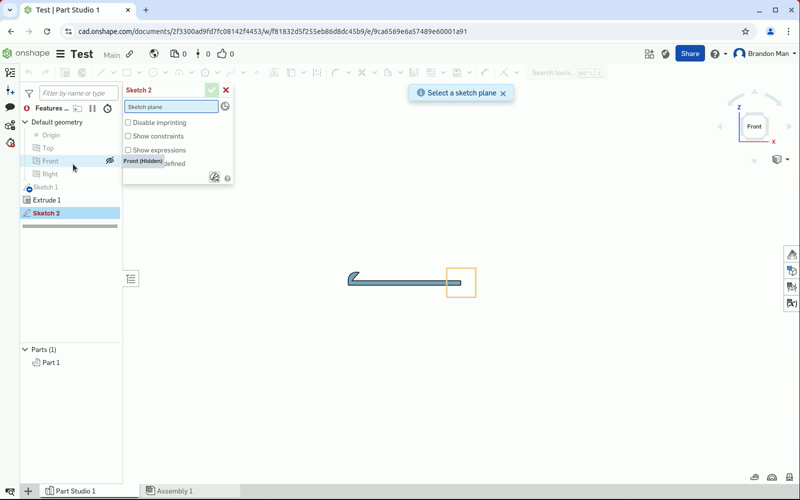
click(73, 163)
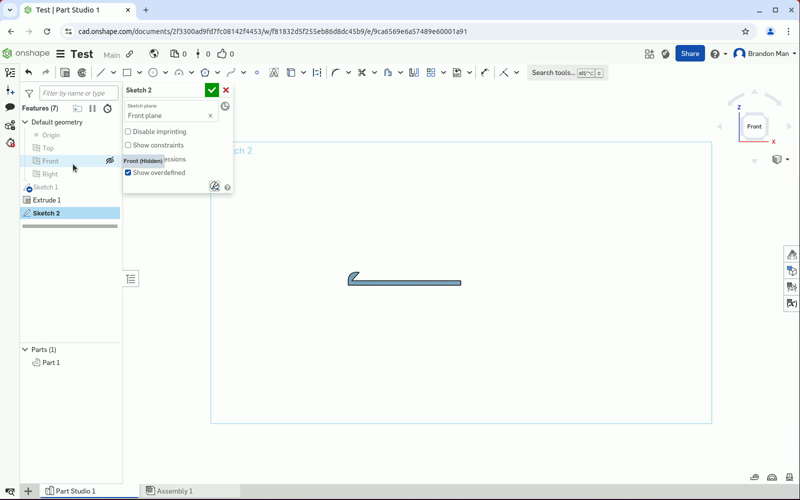
mouse_move(73, 352)
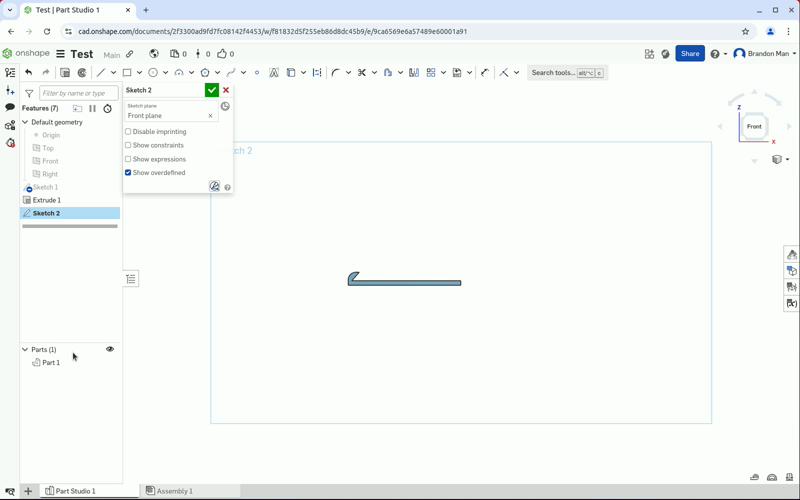
key(y)
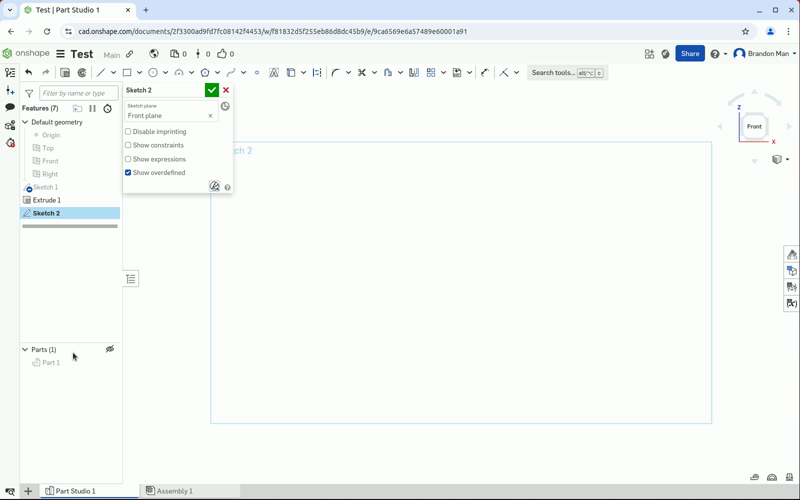
key(l)
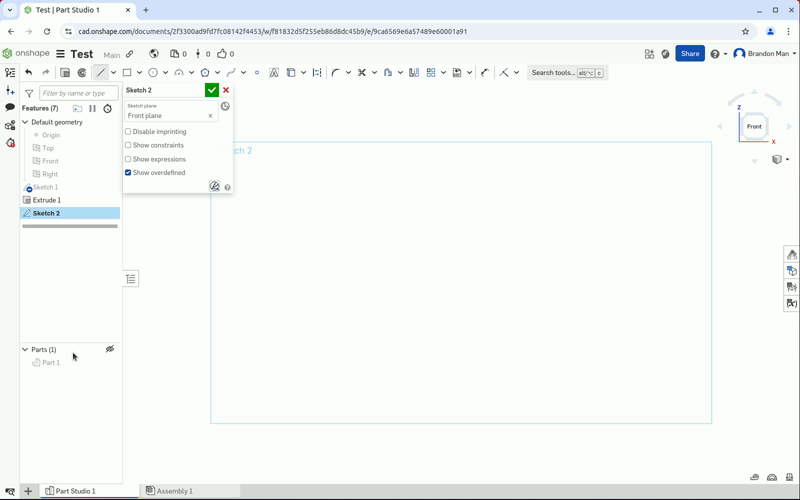
key_down(shift)
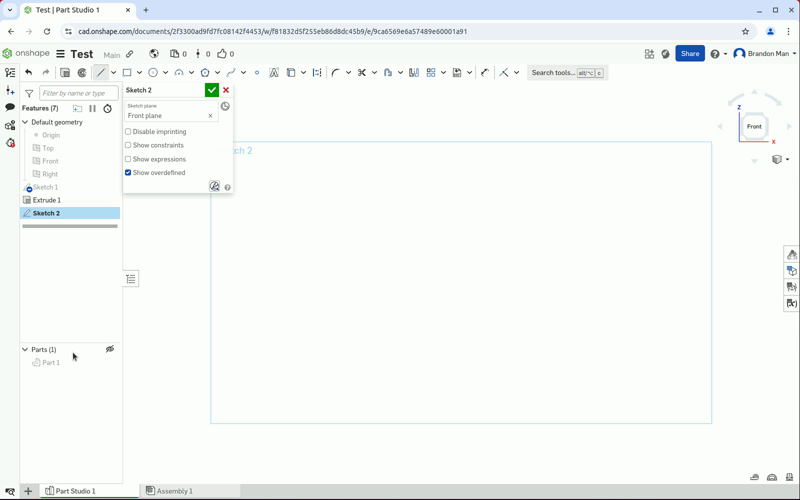
mouse_move(460, 285)
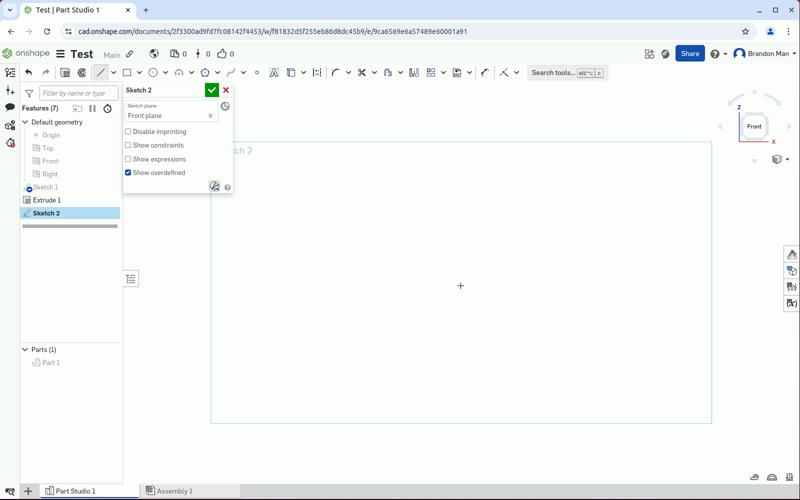
click(460, 285)
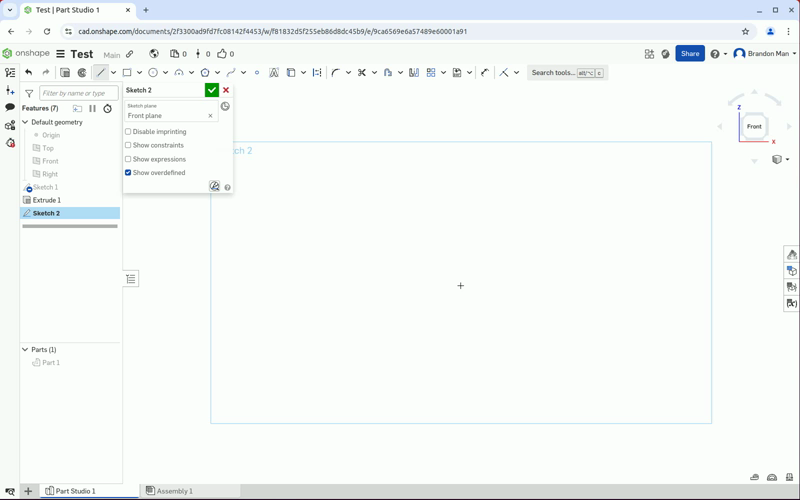
key_up(shift)
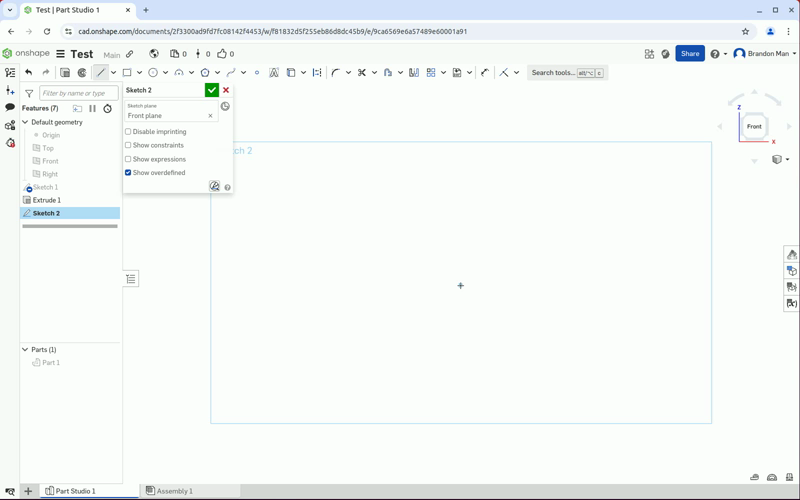
key_down(shift)
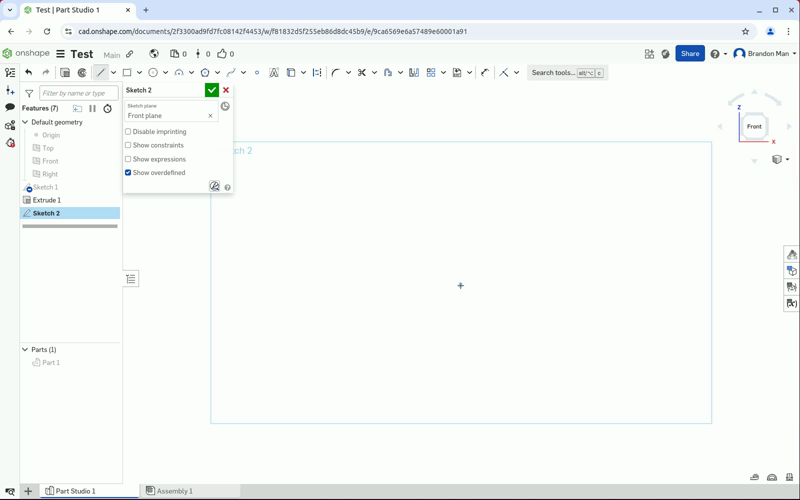
mouse_move(573, 285)
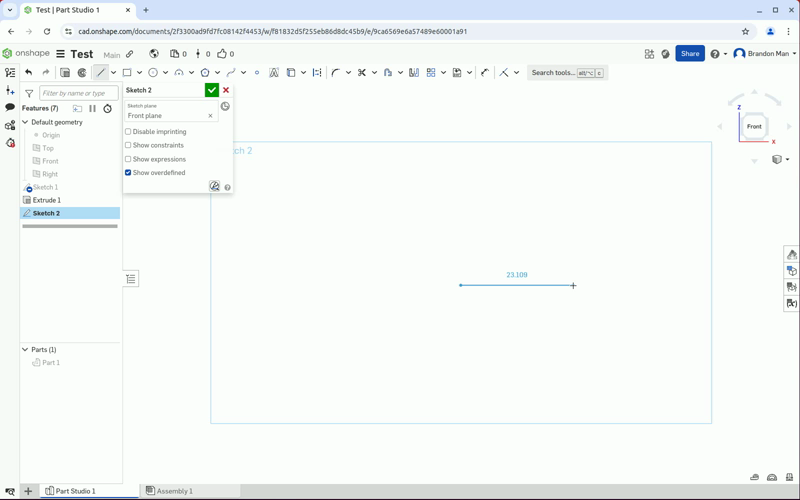
click(573, 285)
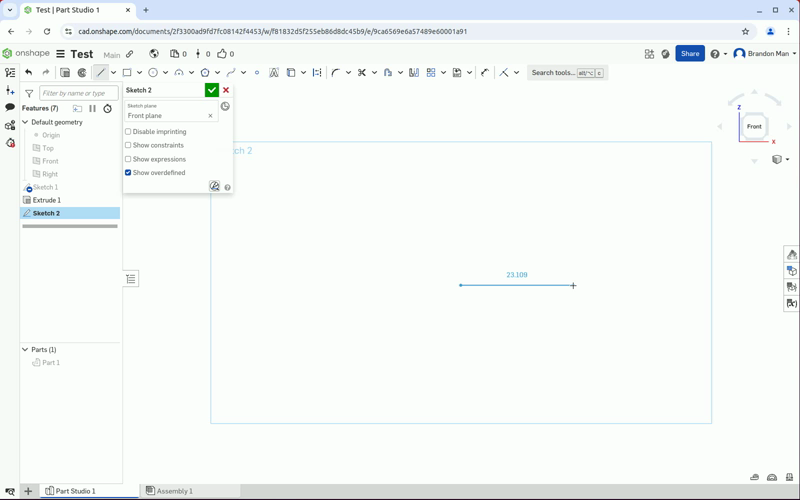
key_up(shift)
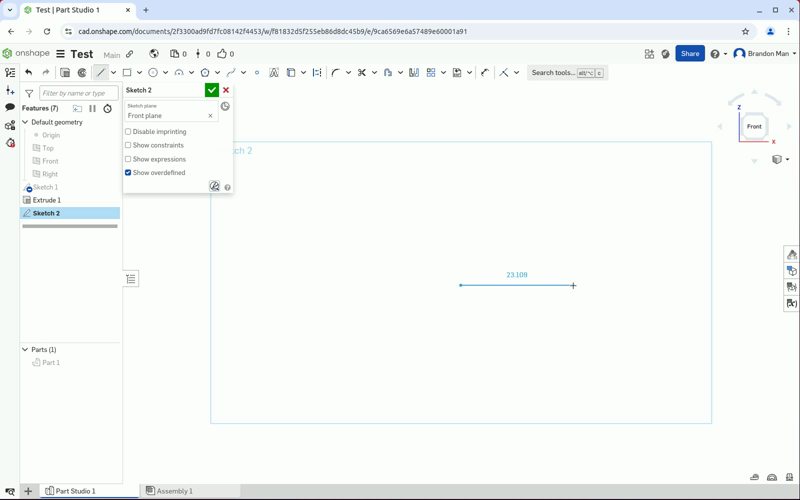
key_down(shift)
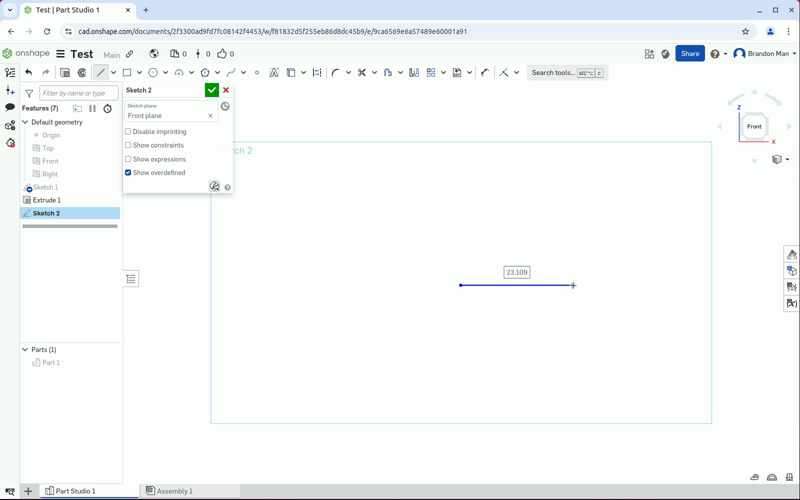
mouse_move(589, 285)
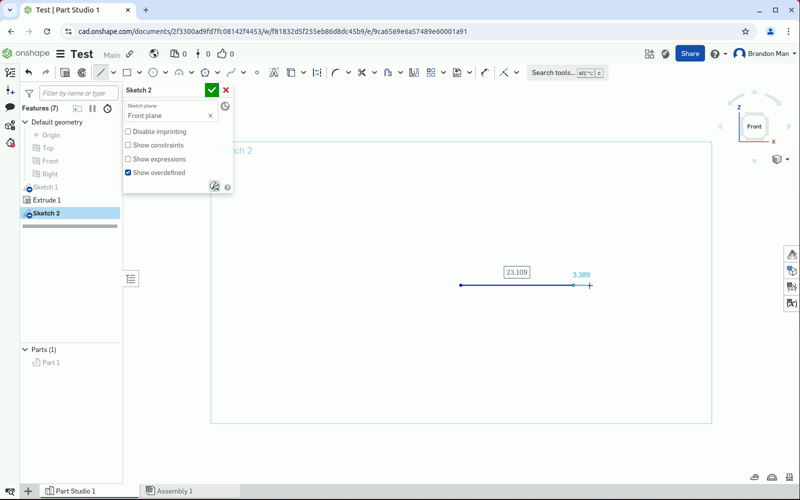
mouse_move(573, 280)
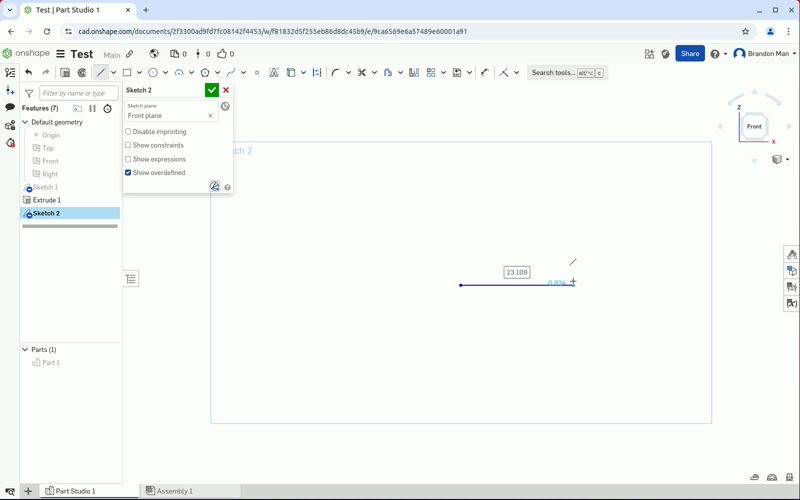
scroll(6)
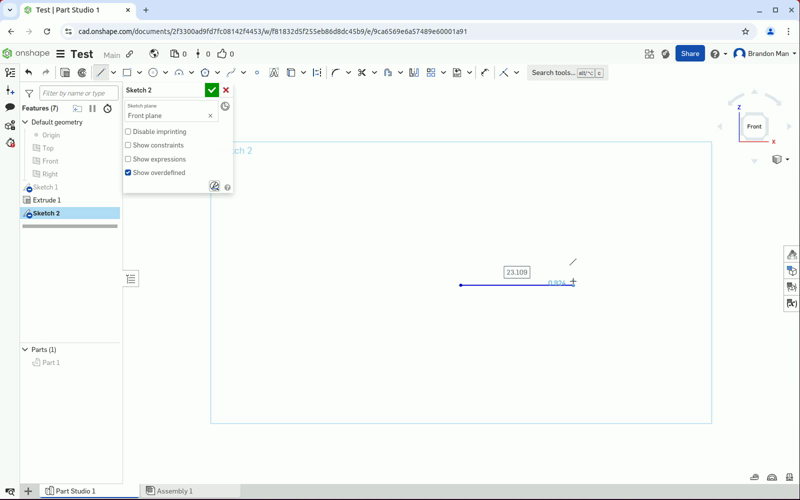
scroll(6)
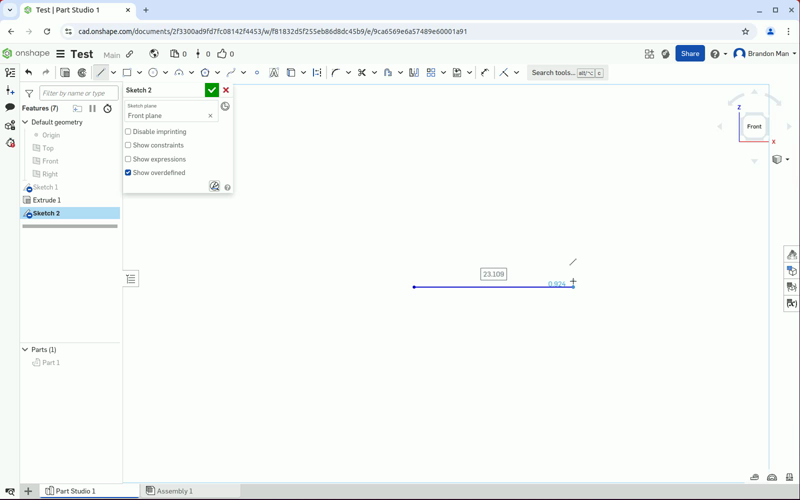
scroll(6)
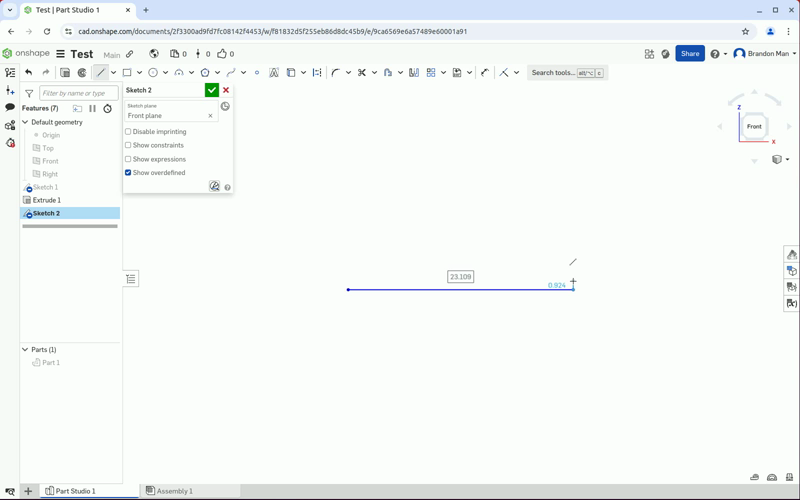
scroll(6)
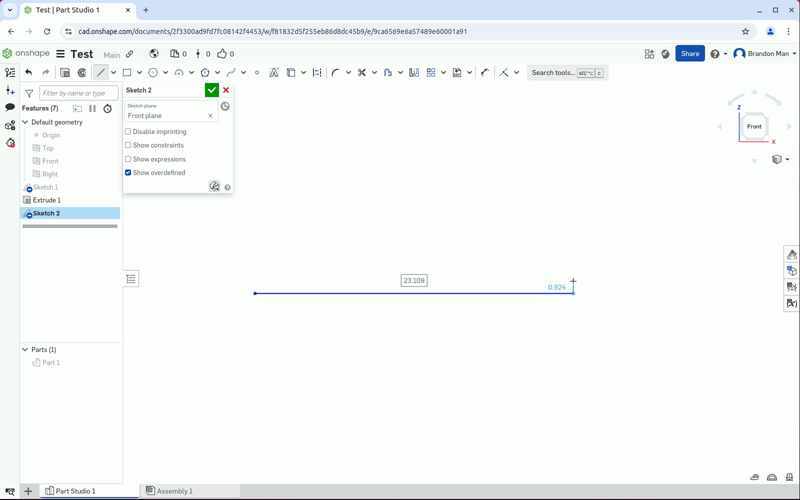
scroll(6)
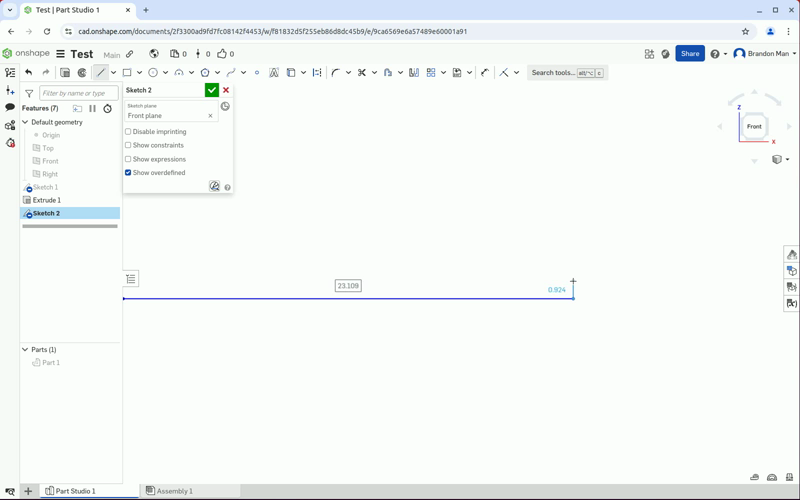
scroll(6)
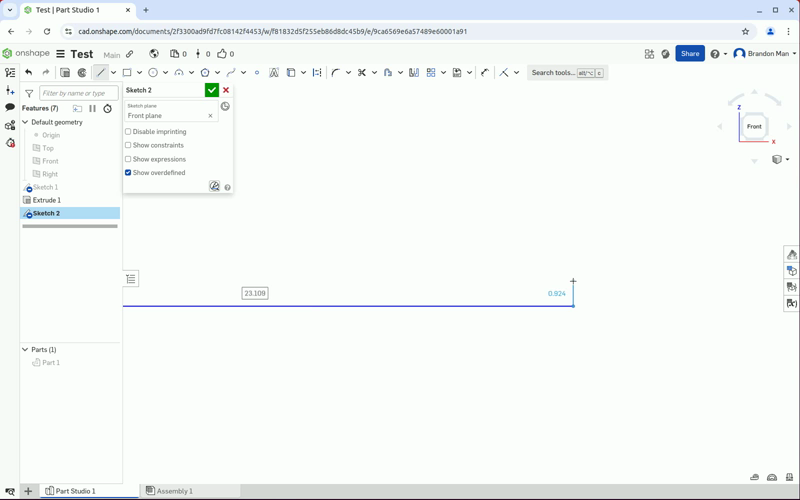
scroll(6)
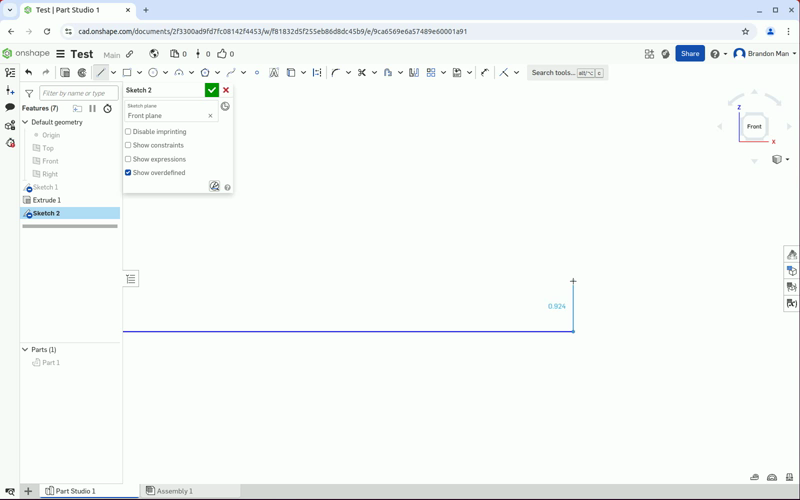
click(573, 280)
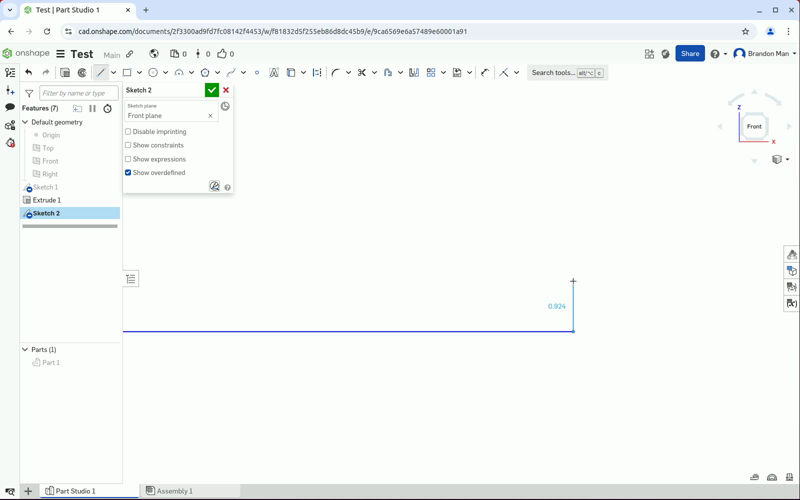
scroll(-6)
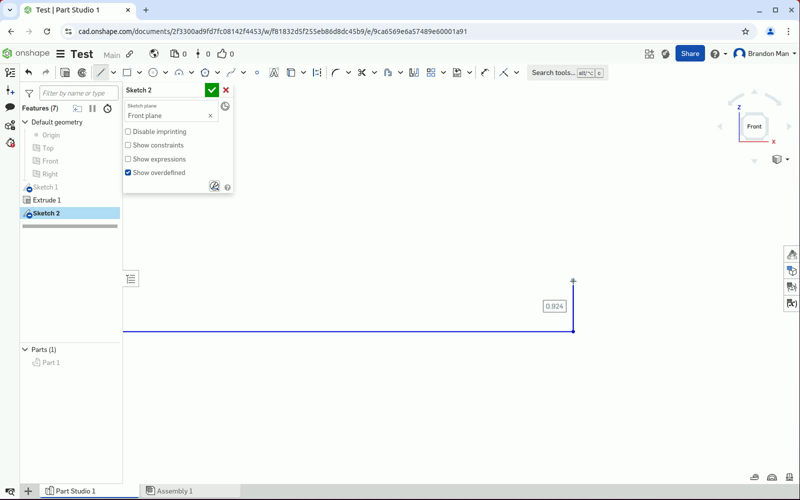
scroll(-6)
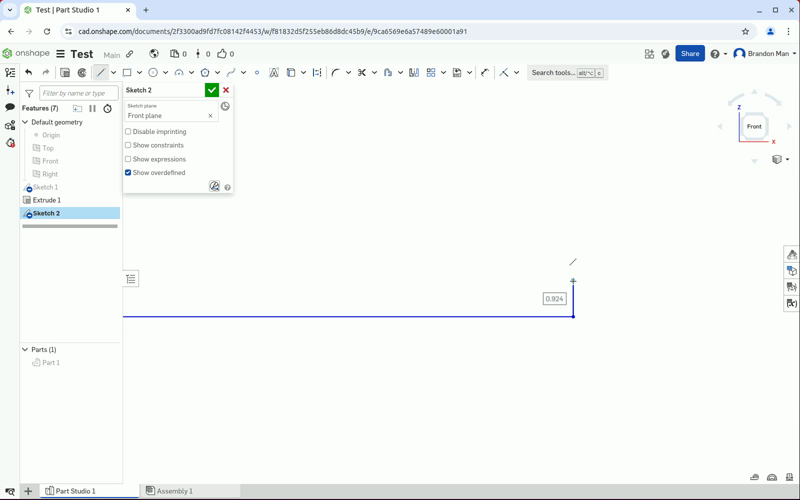
scroll(-6)
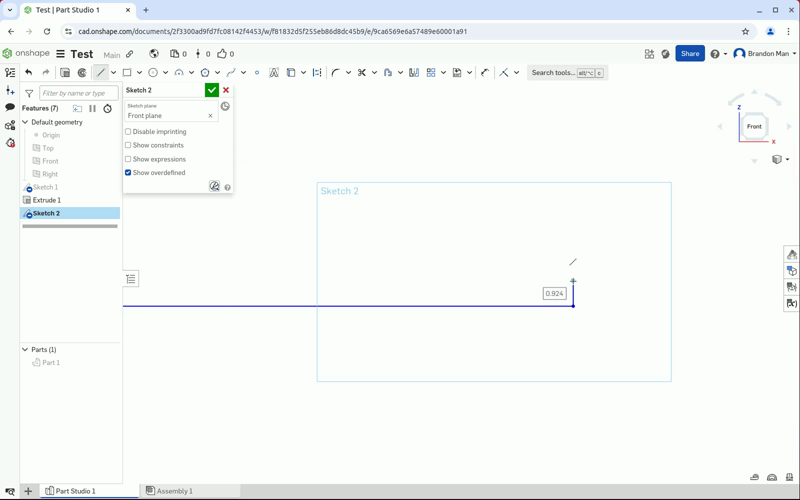
scroll(-6)
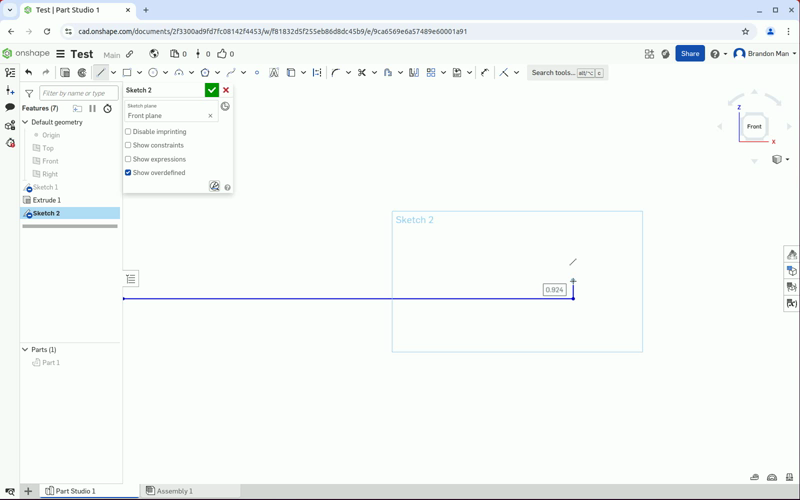
scroll(-6)
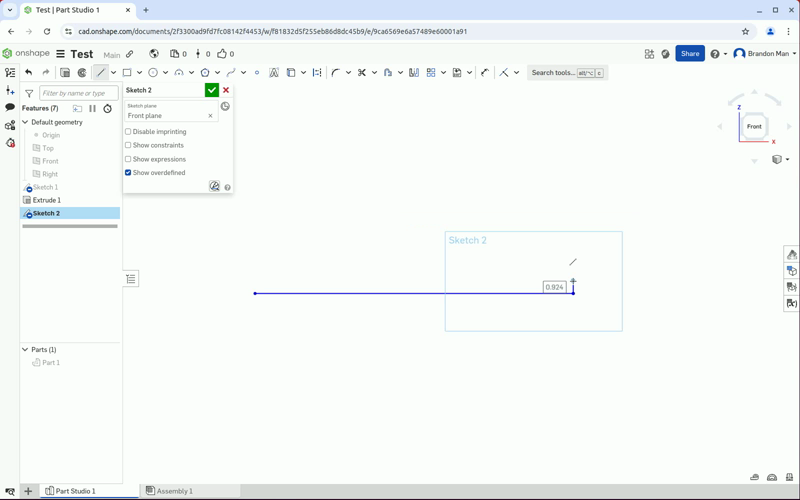
scroll(-6)
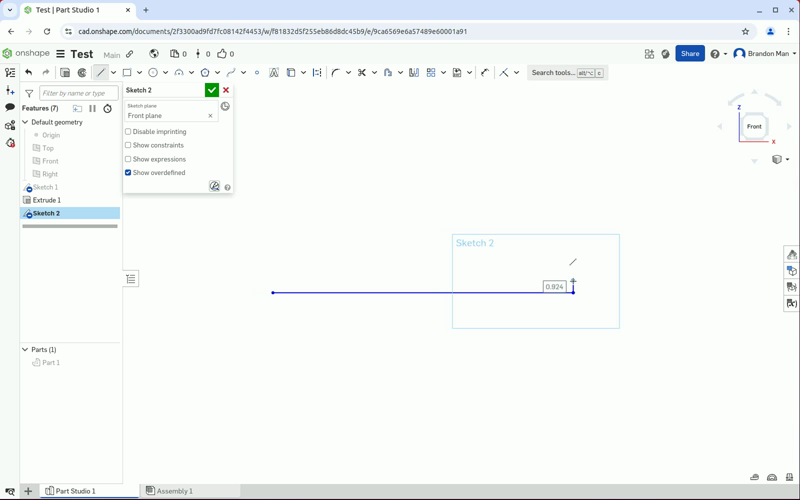
scroll(-6)
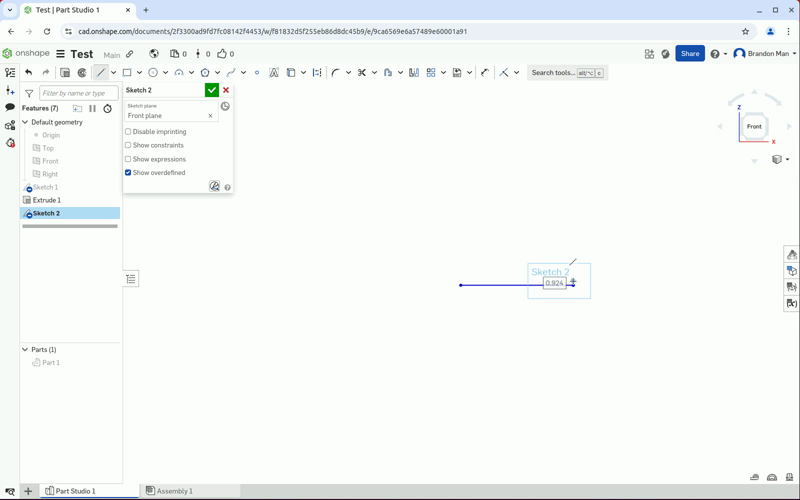
key_up(shift)
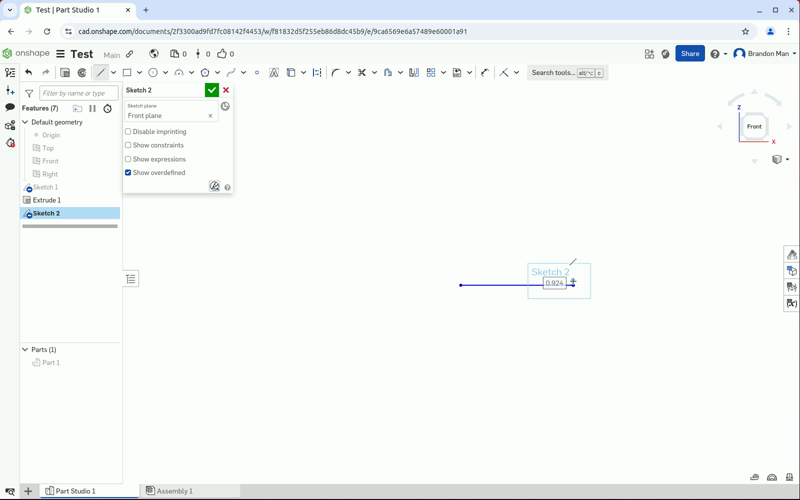
key_down(shift)
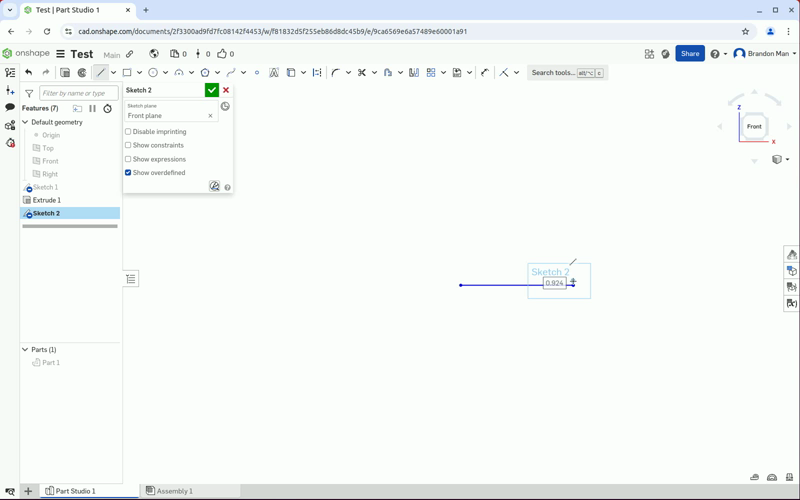
mouse_move(589, 280)
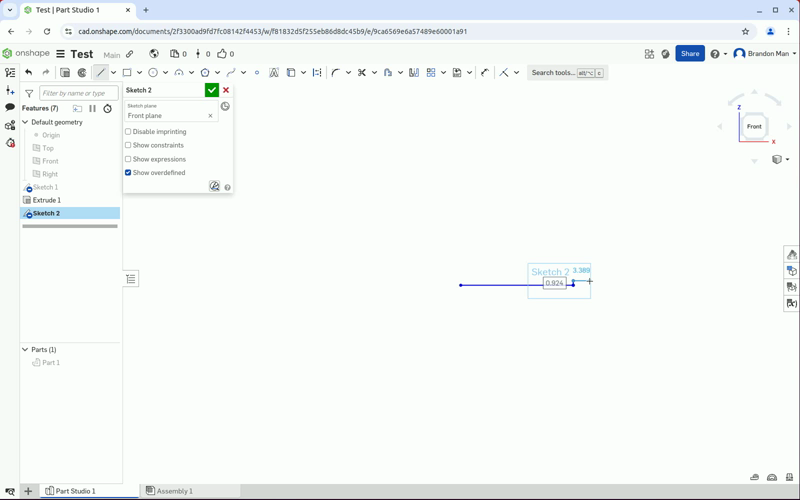
mouse_move(573, 279)
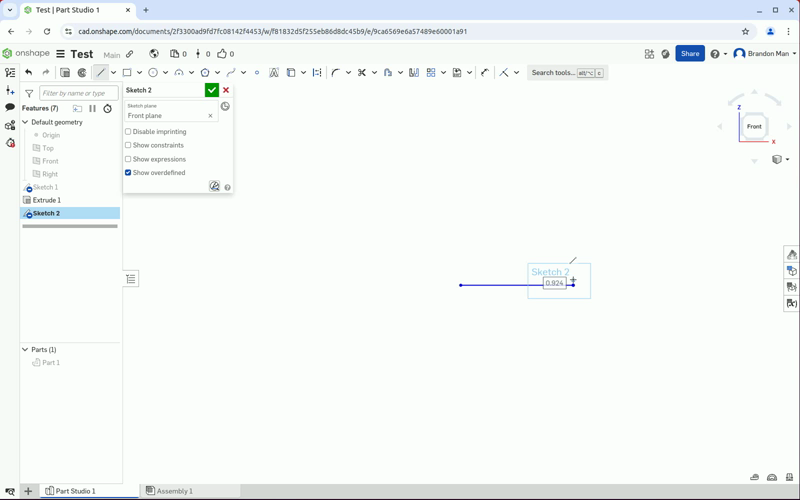
scroll(6)
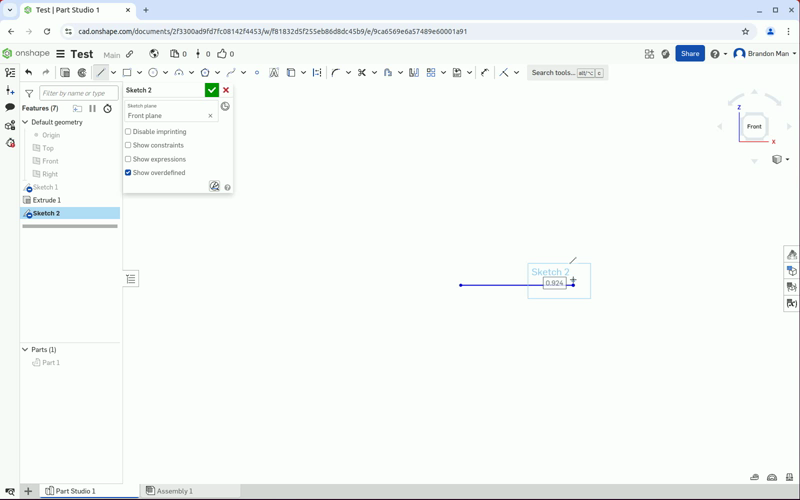
scroll(6)
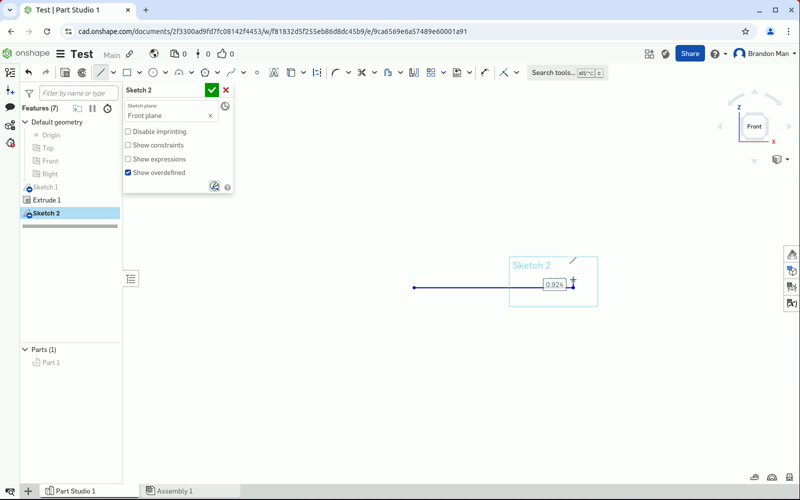
scroll(6)
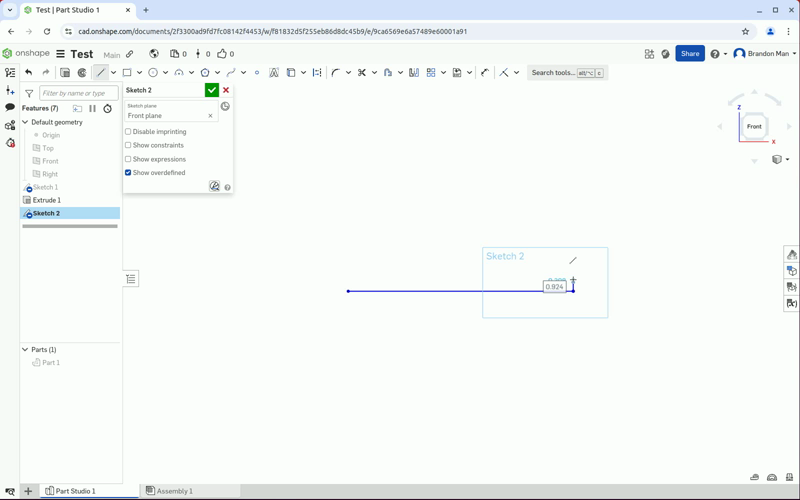
scroll(6)
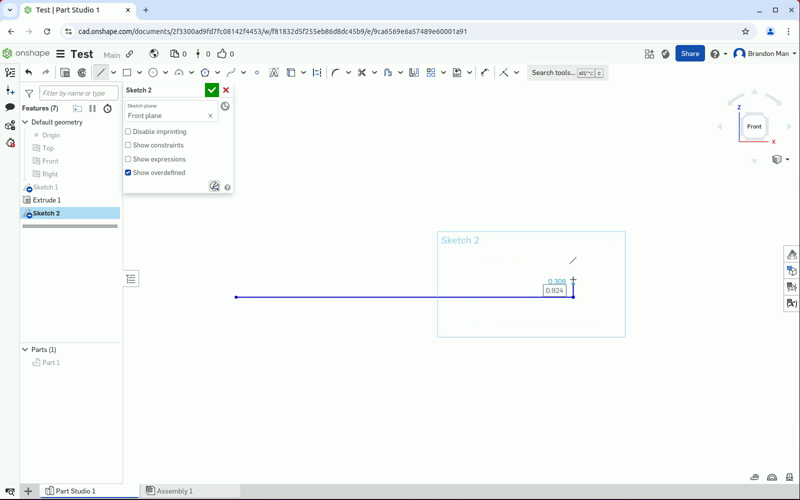
scroll(6)
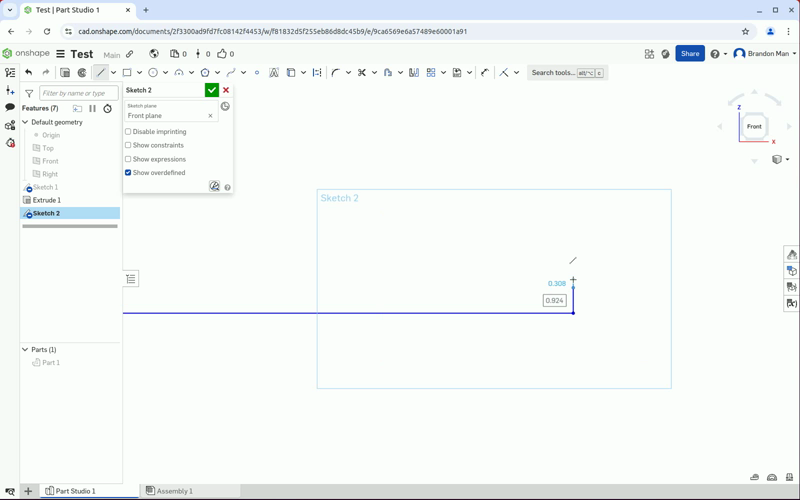
scroll(6)
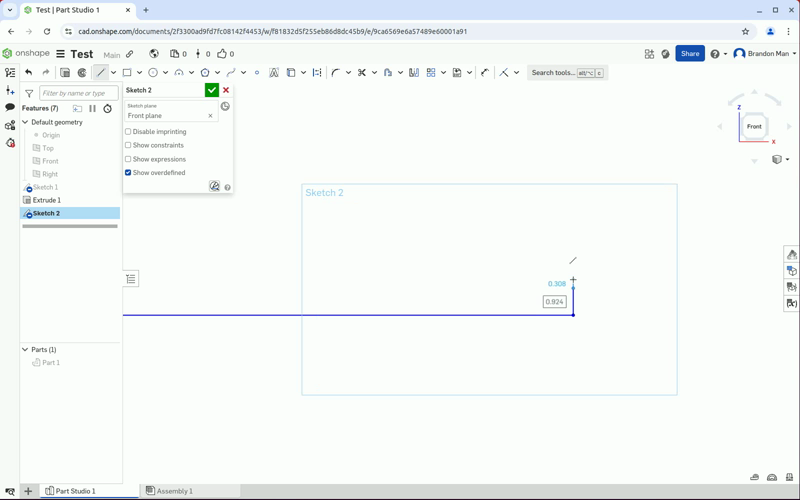
scroll(6)
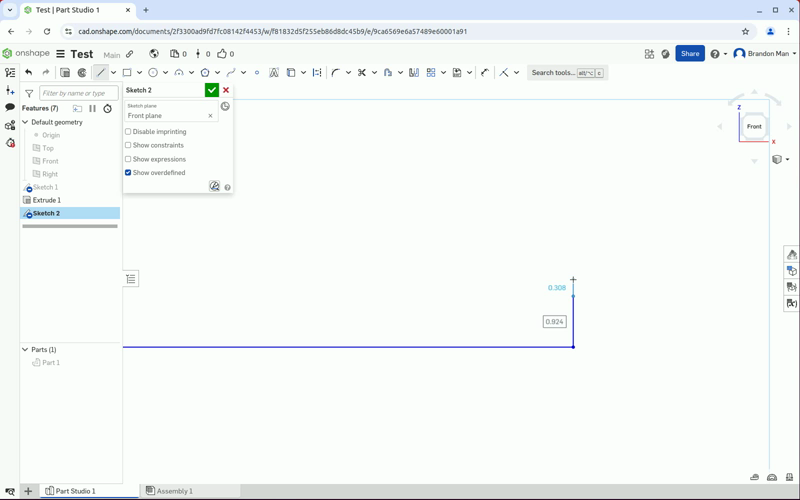
click(573, 279)
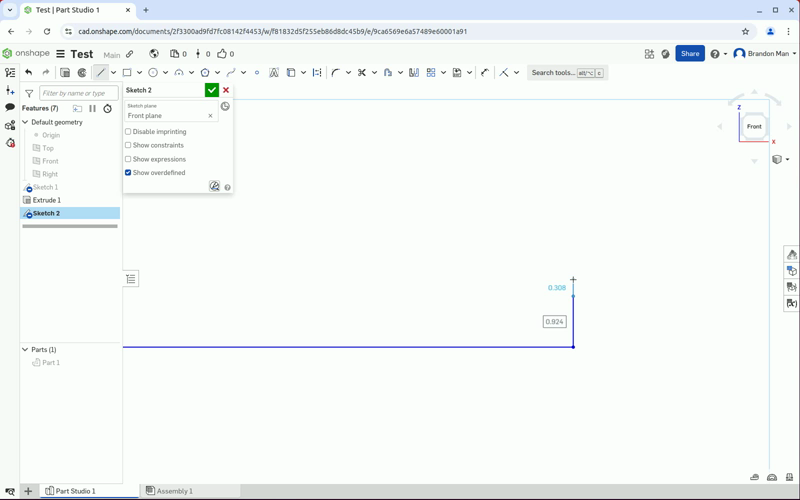
scroll(-6)
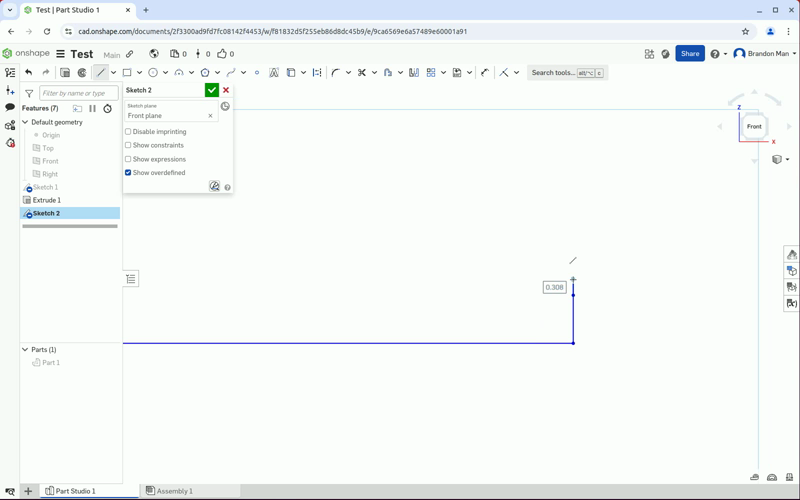
scroll(-6)
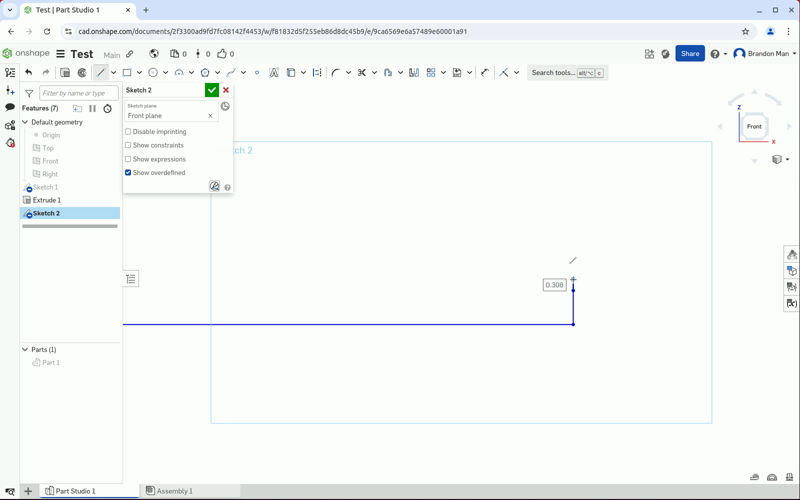
scroll(-6)
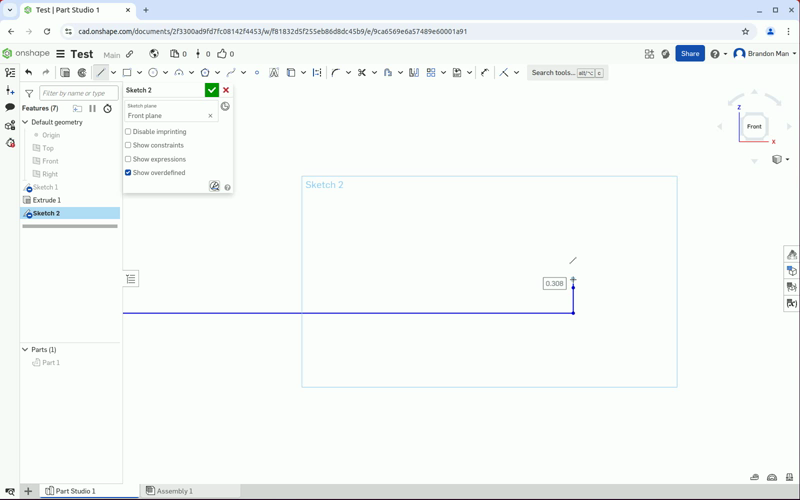
scroll(-6)
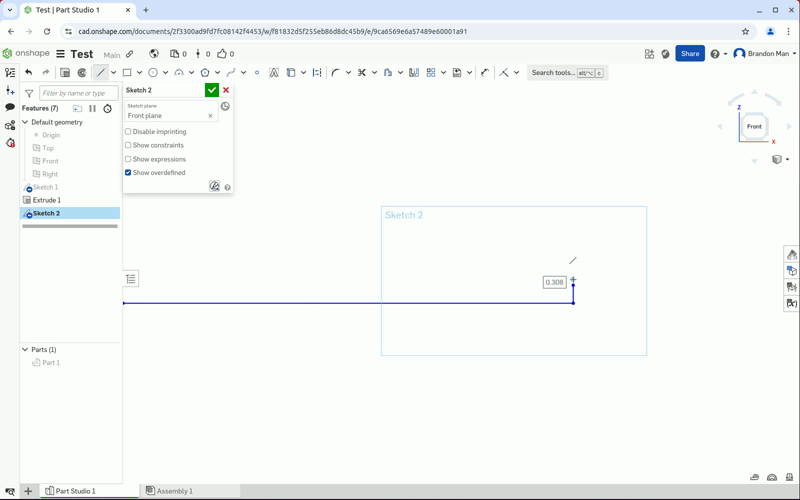
scroll(-6)
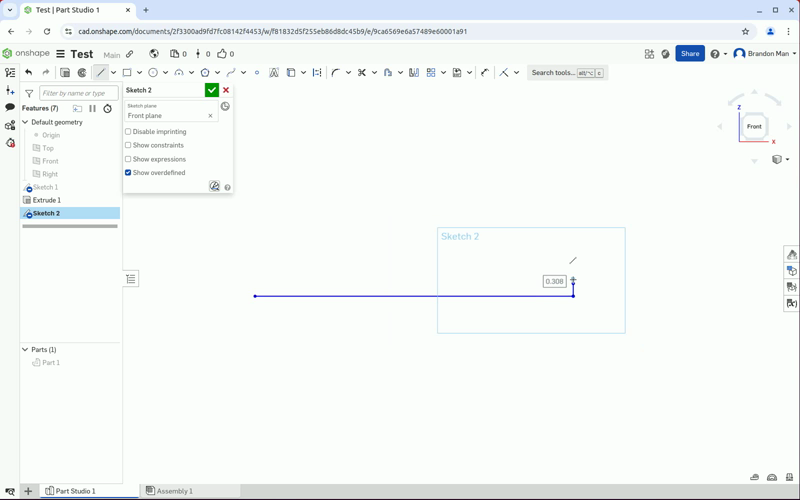
scroll(-6)
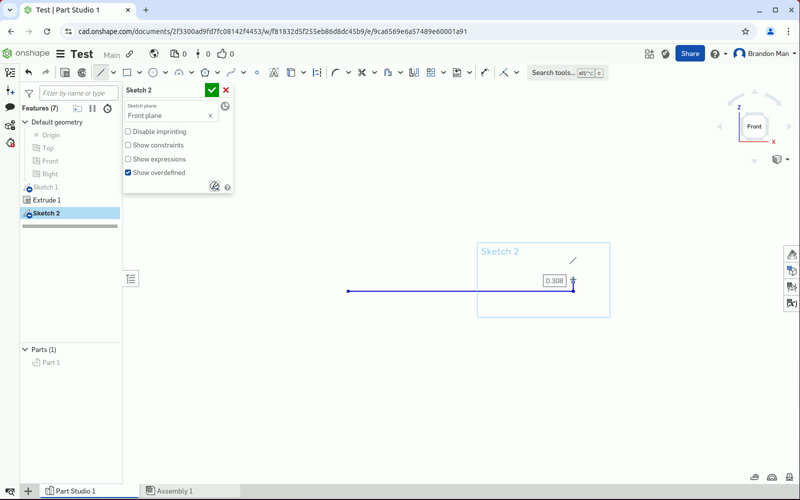
scroll(-6)
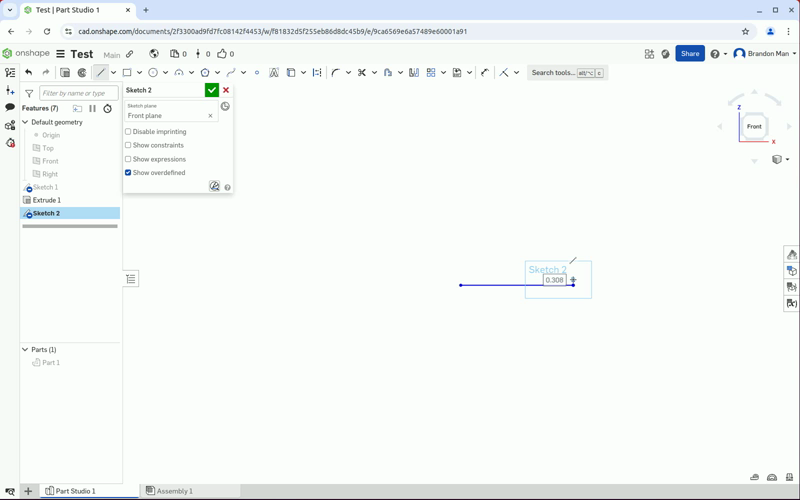
key_up(shift)
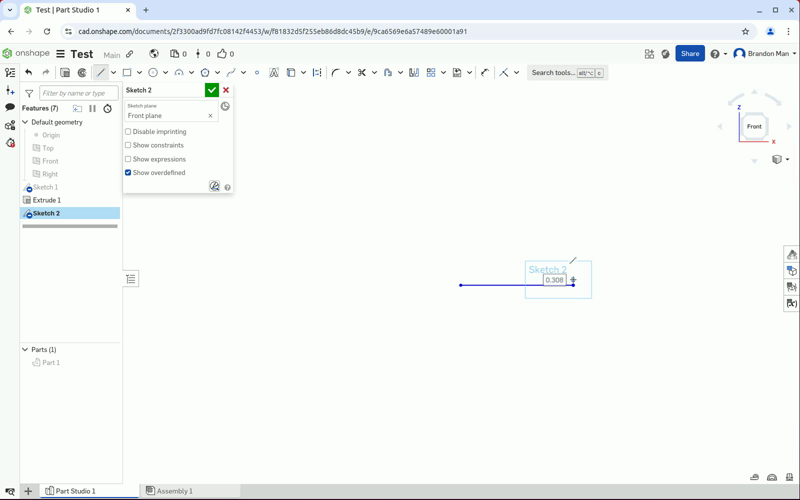
key(esc)
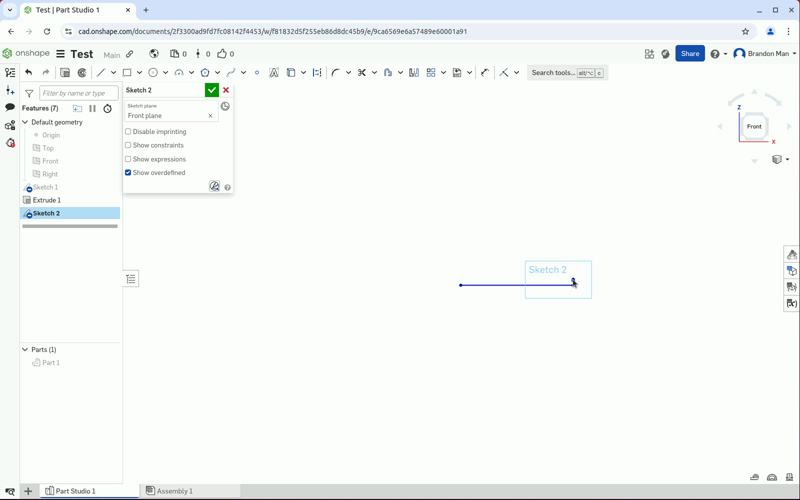
key(a)
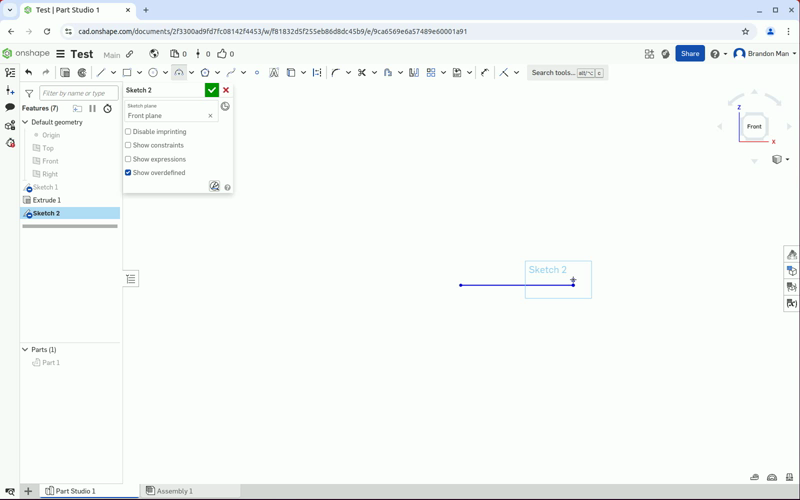
mouse_move(573, 279)
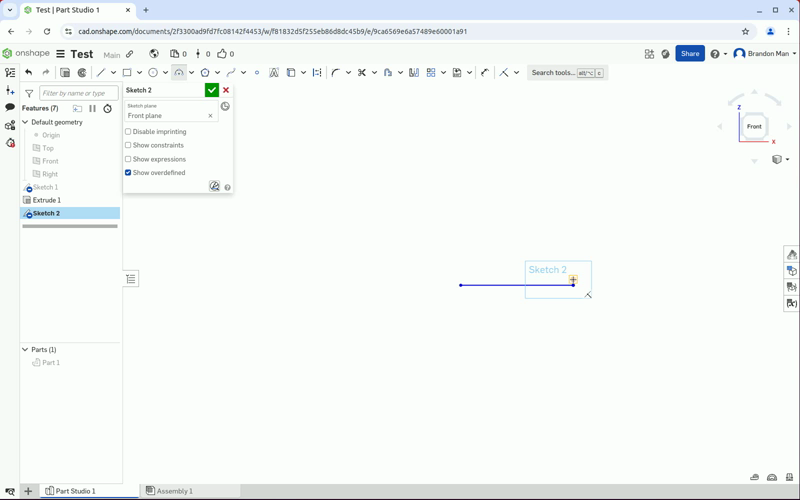
scroll(6)
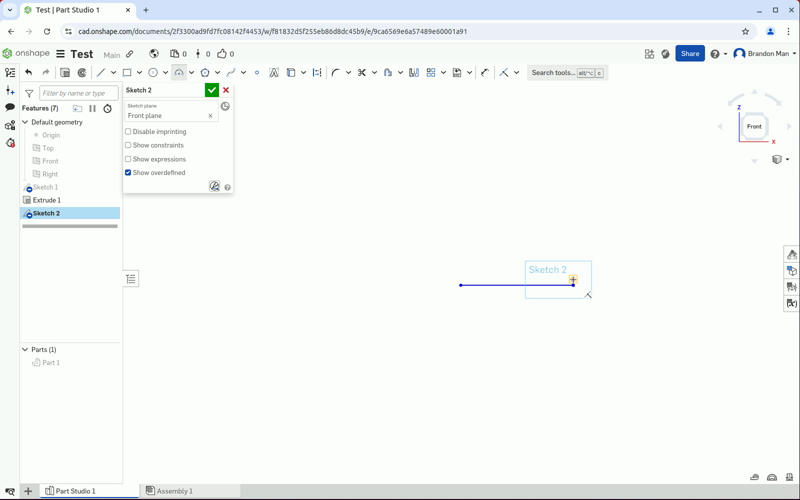
scroll(6)
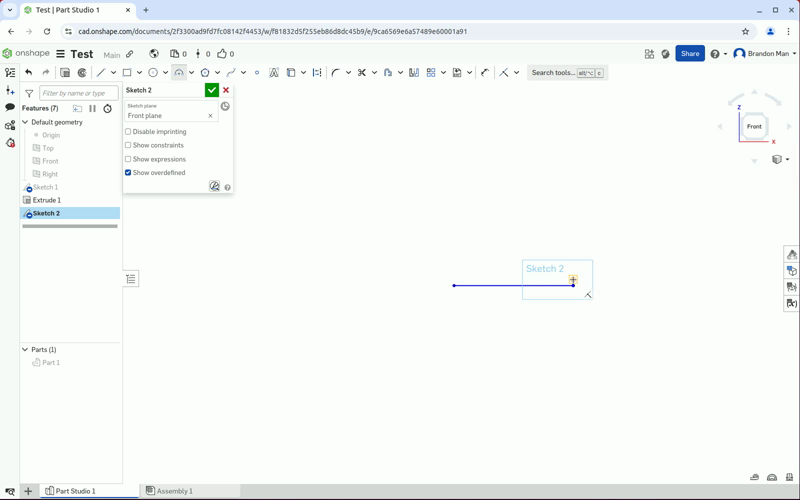
scroll(6)
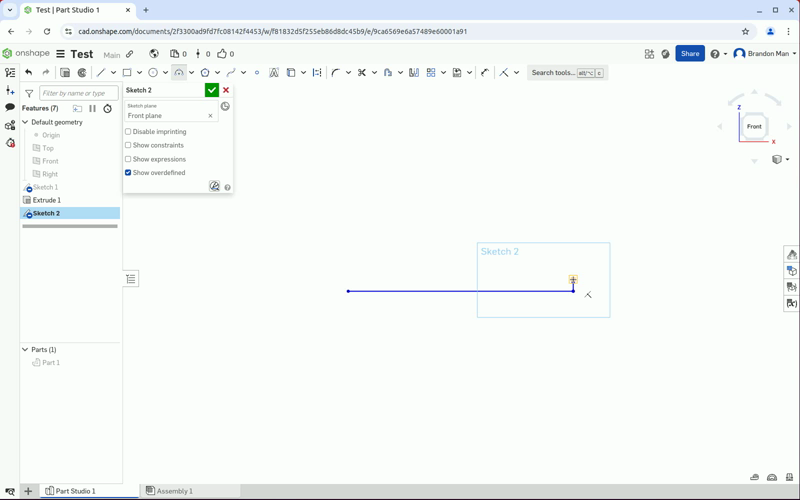
scroll(6)
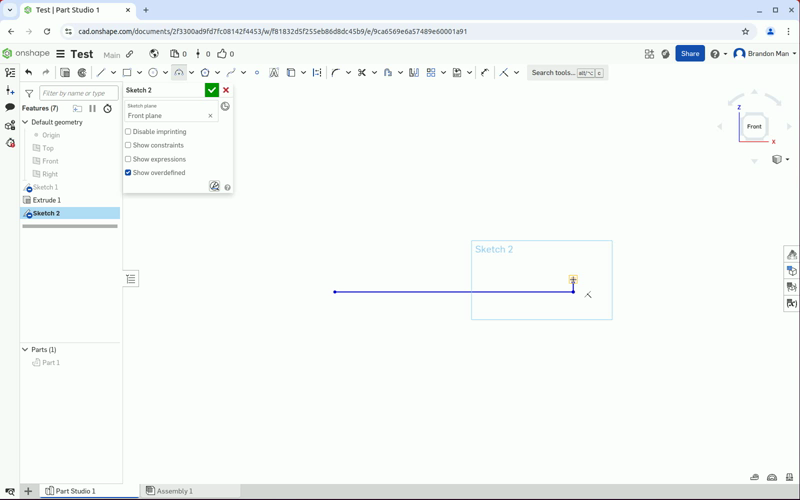
scroll(6)
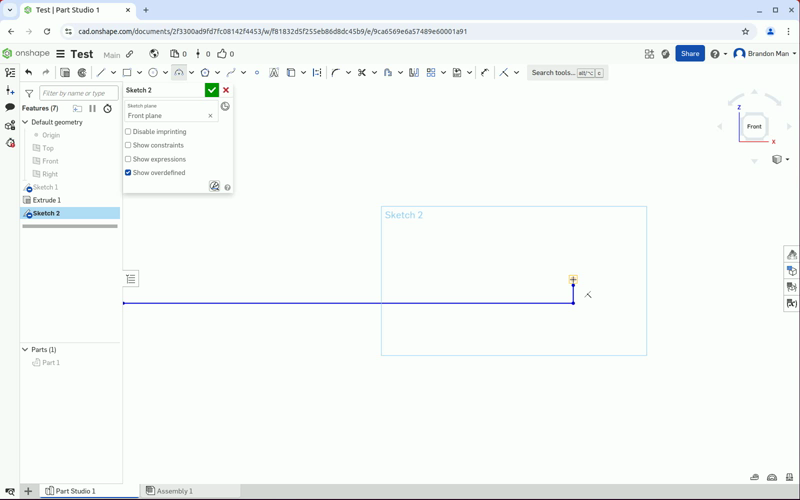
scroll(6)
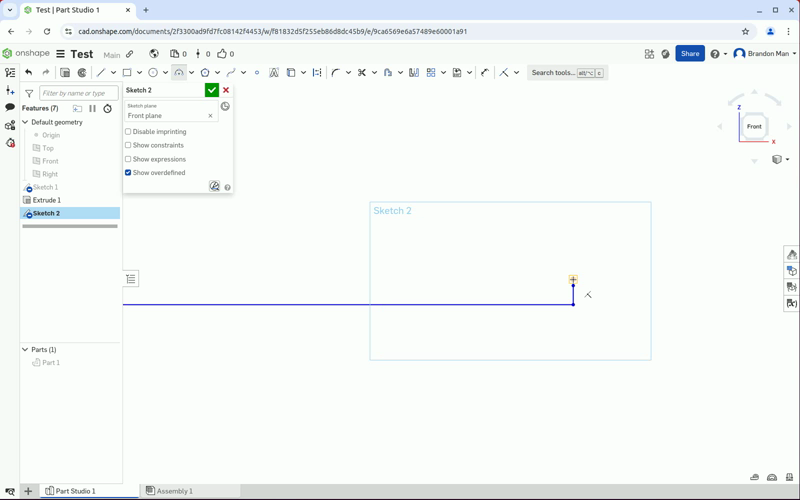
scroll(6)
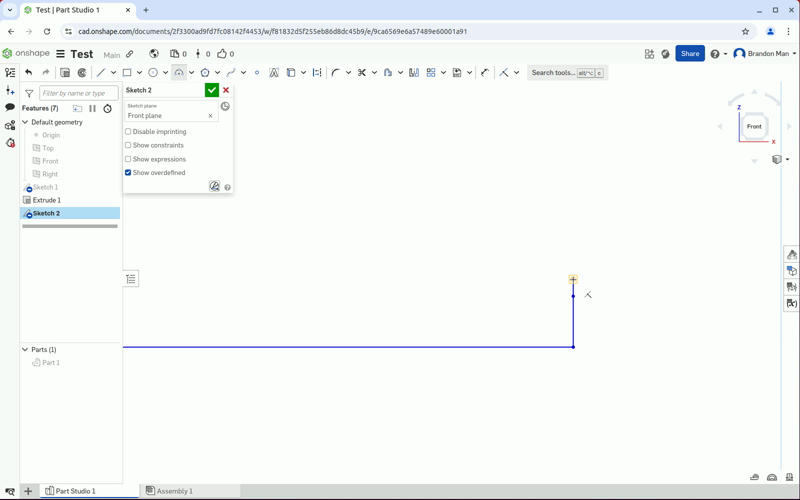
click(573, 279)
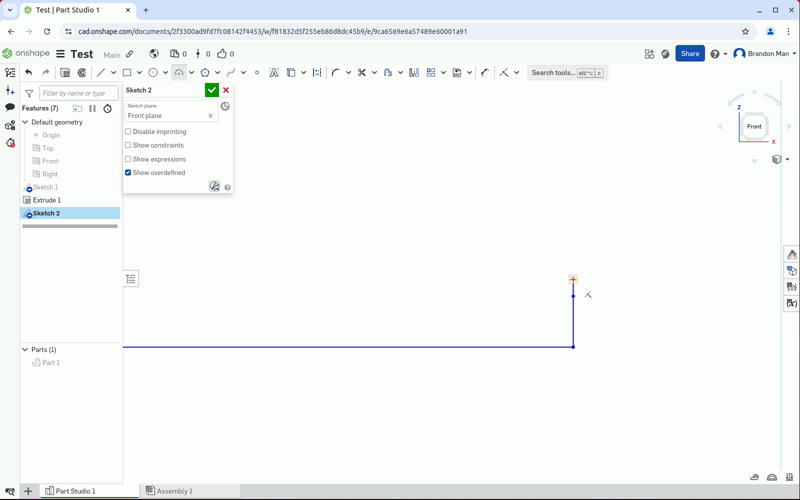
scroll(-6)
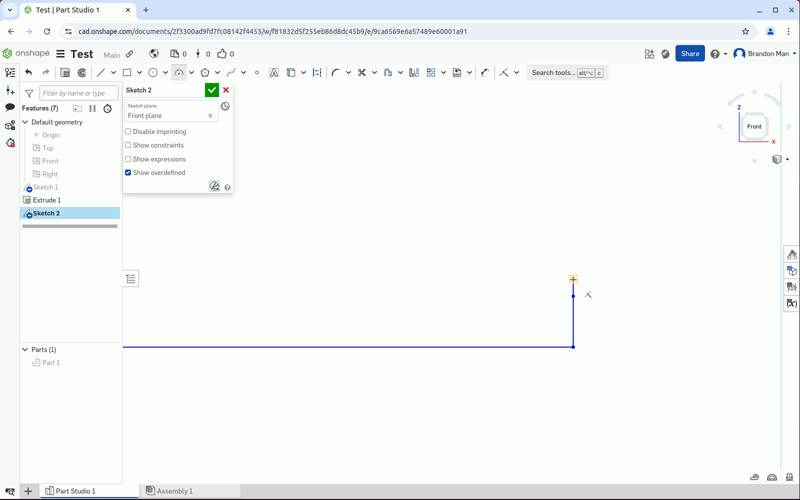
scroll(-6)
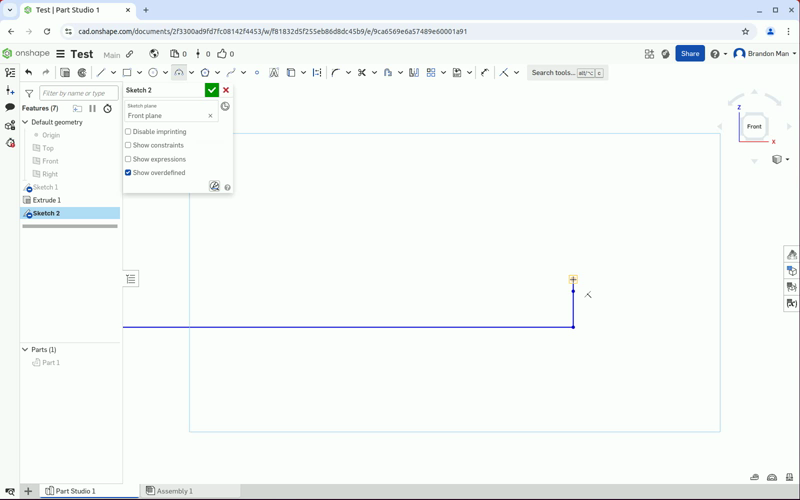
scroll(-6)
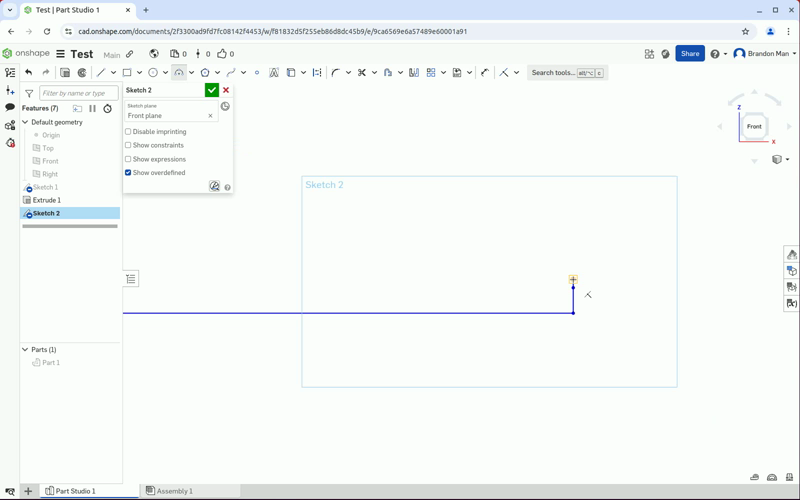
scroll(-6)
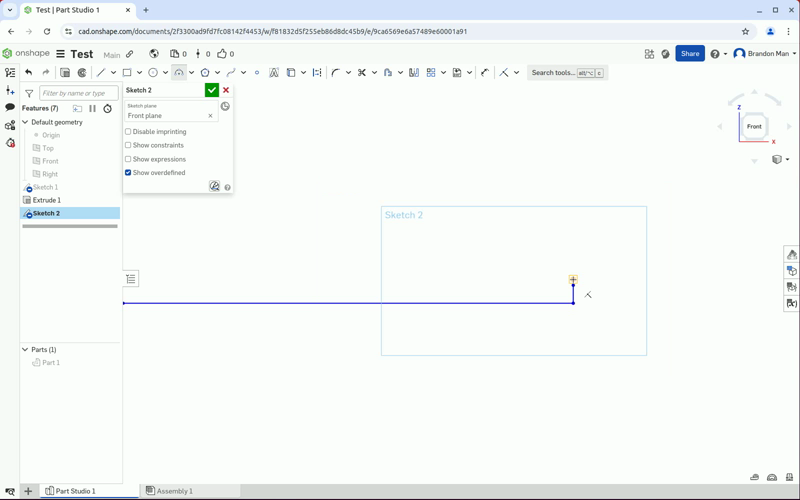
scroll(-6)
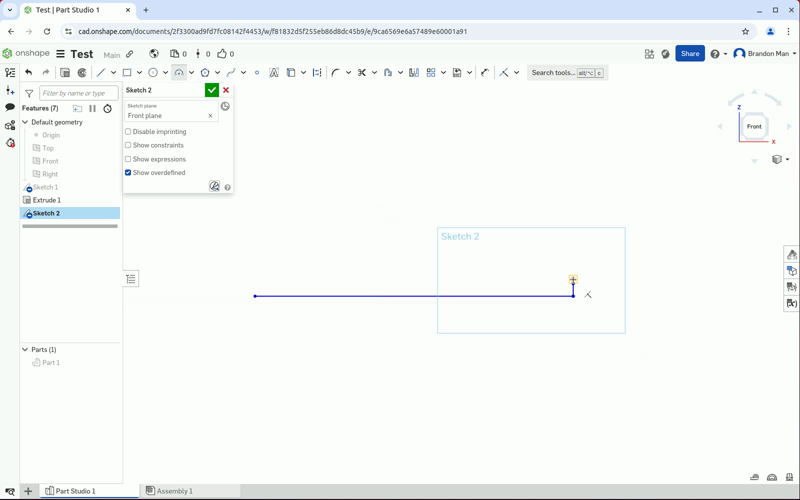
scroll(-6)
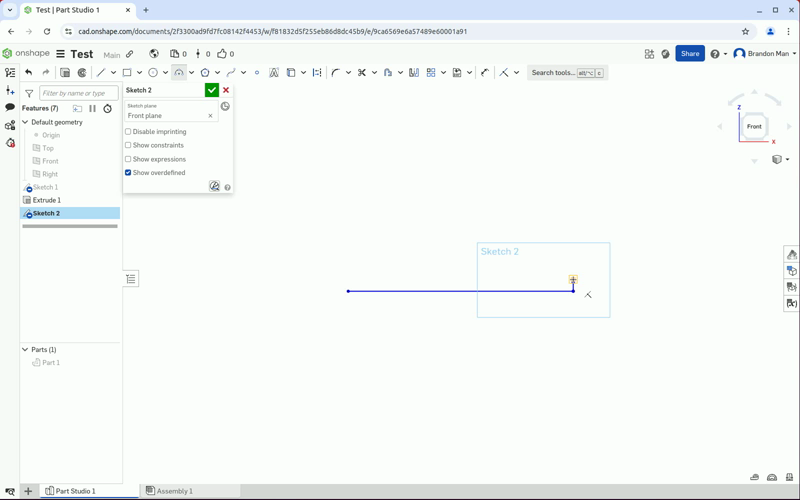
scroll(-6)
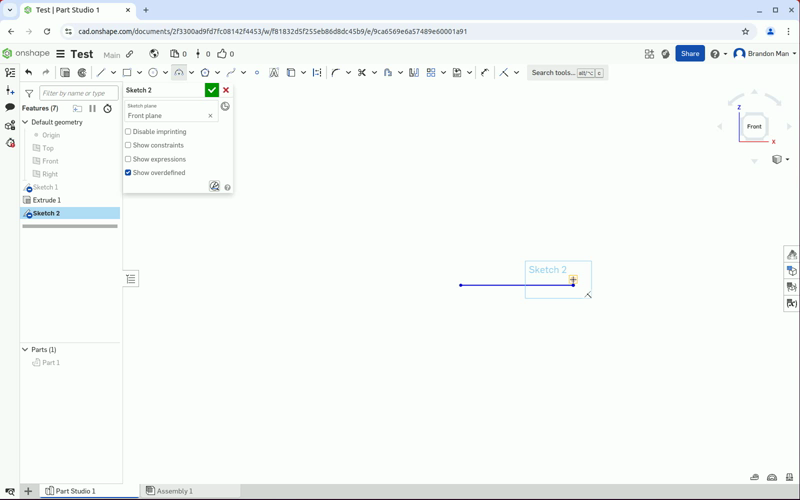
key_down(shift)
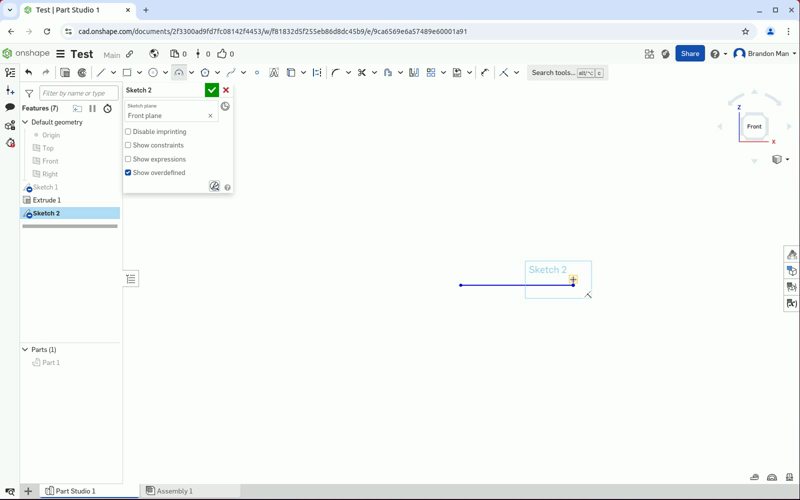
mouse_move(566, 273)
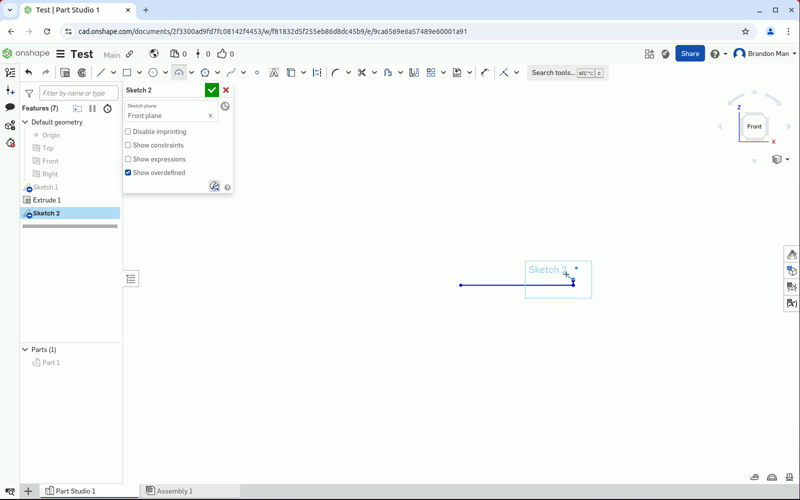
click(566, 273)
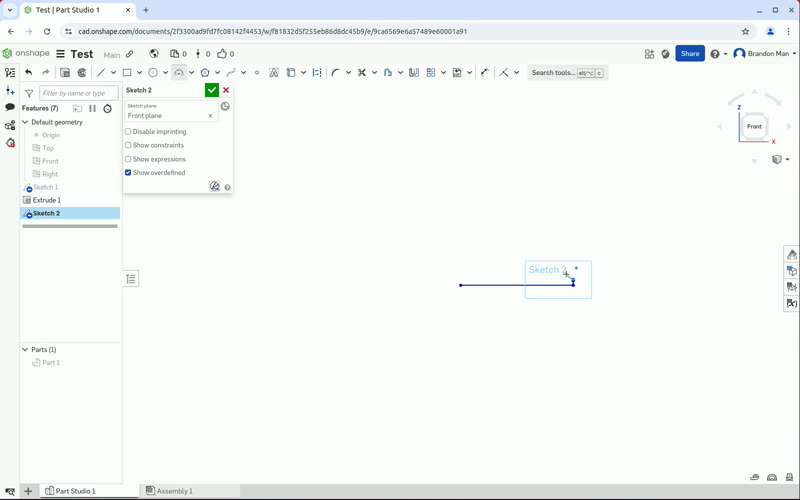
mouse_move(570, 274)
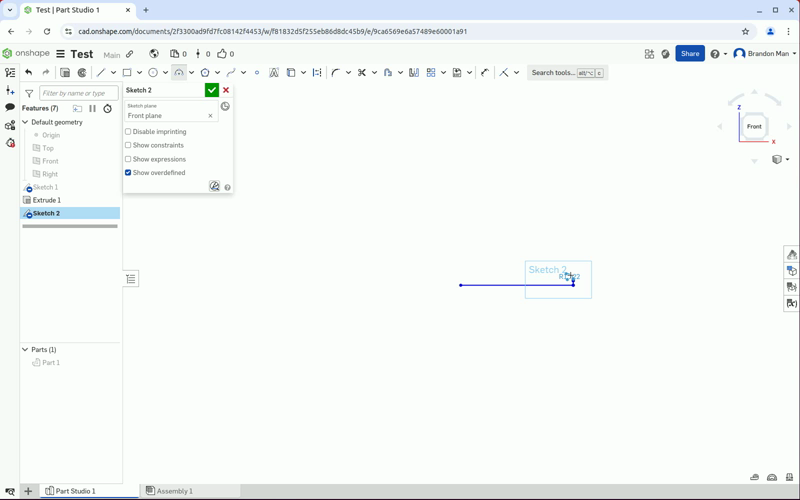
click(570, 274)
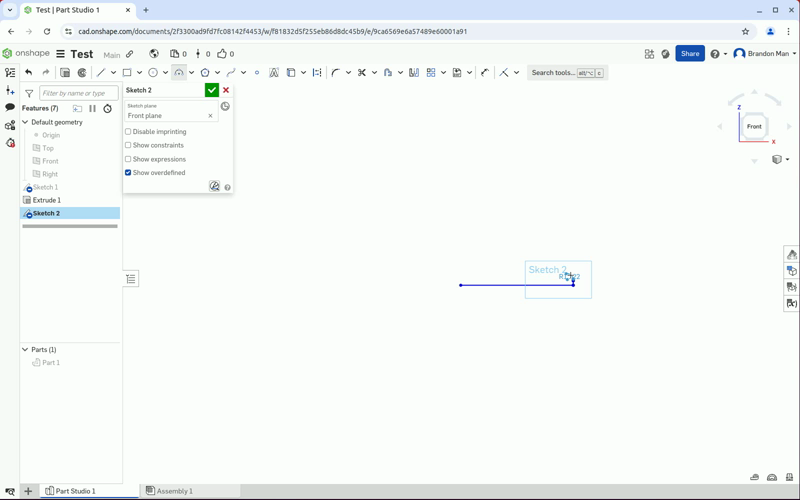
key_up(shift)
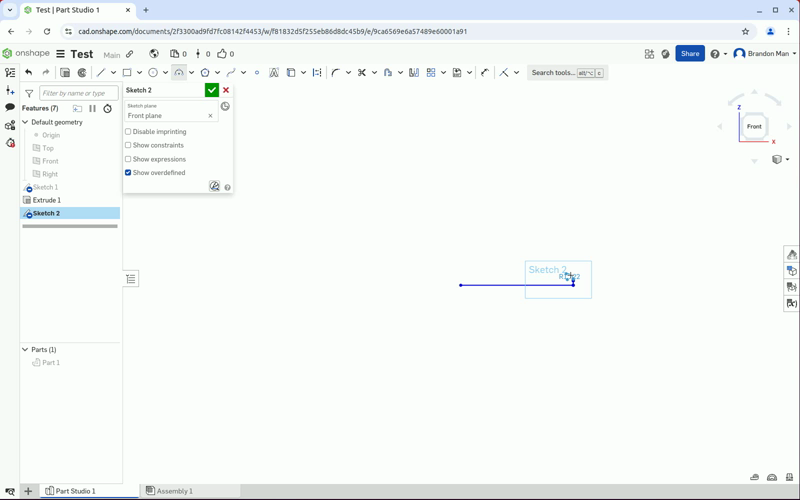
key(esc)
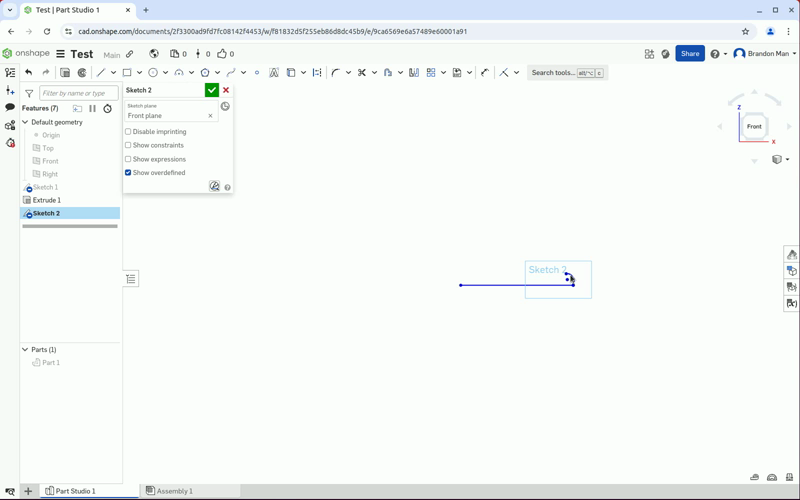
key(l)
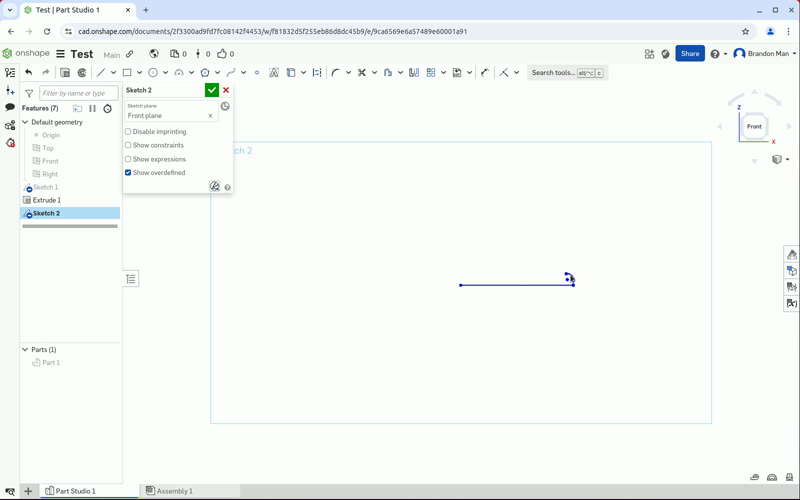
mouse_move(566, 273)
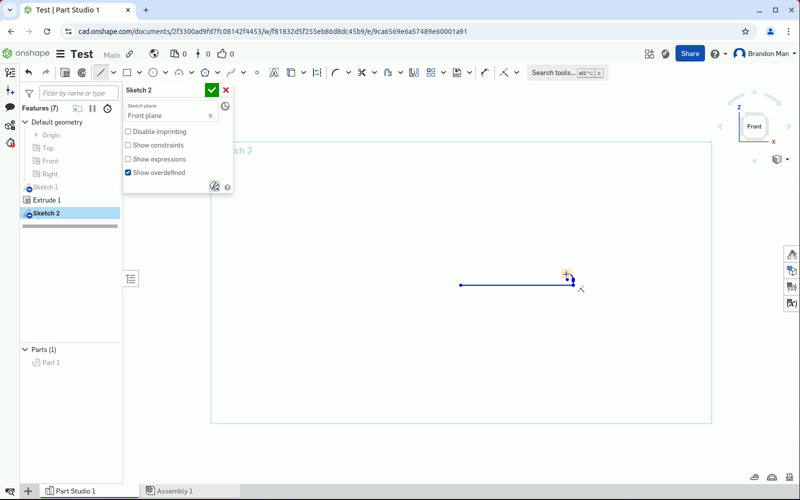
click(566, 273)
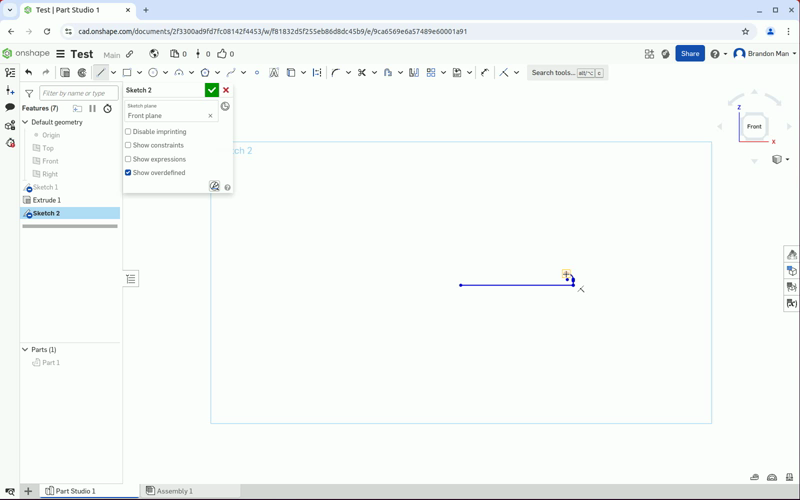
key_down(shift)
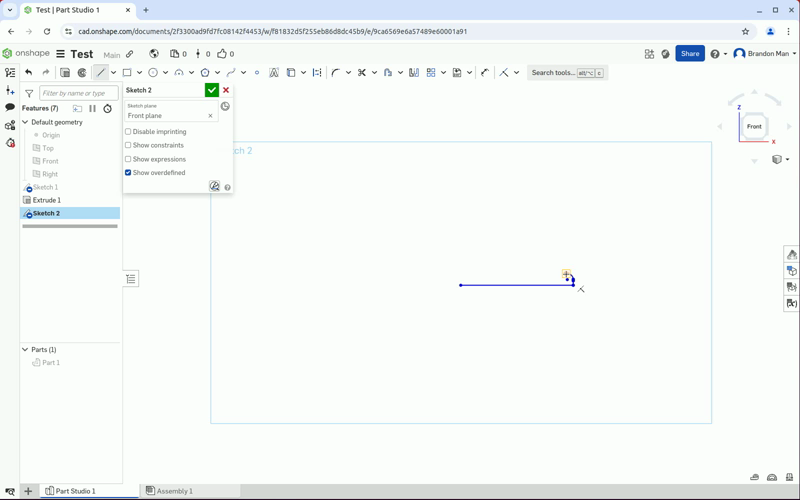
mouse_move(589, 273)
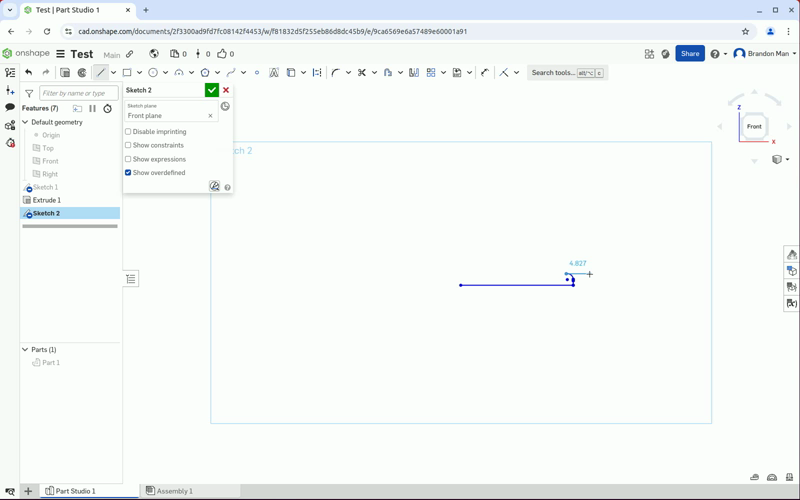
mouse_move(562, 273)
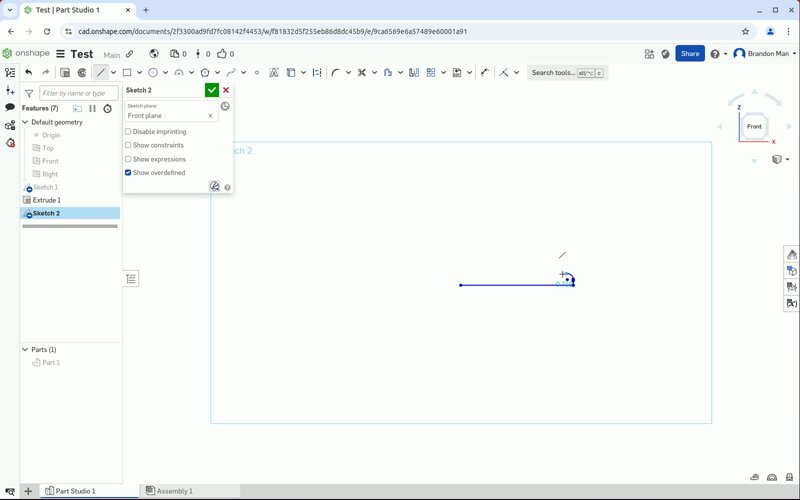
scroll(6)
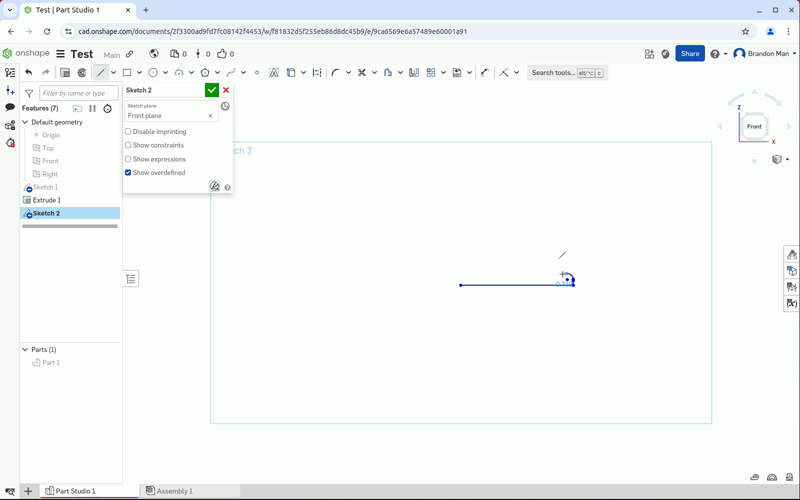
scroll(6)
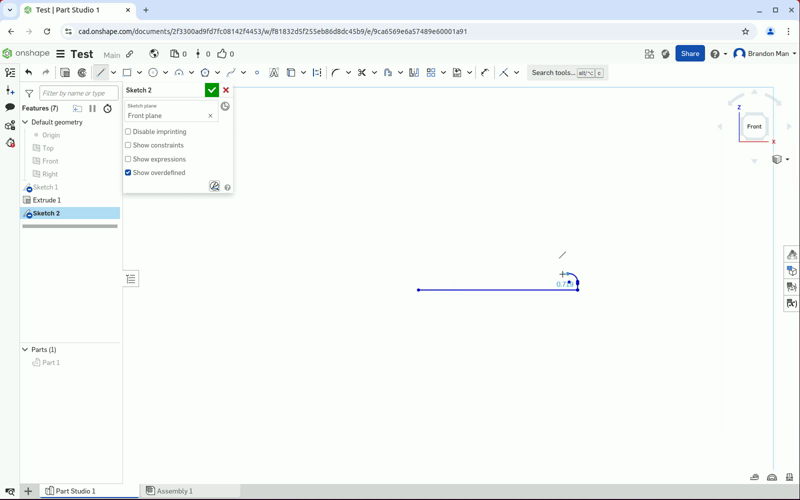
scroll(6)
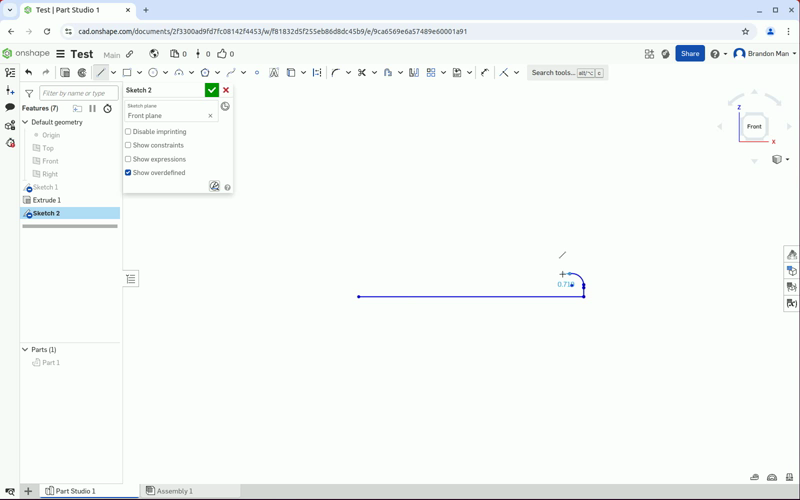
scroll(6)
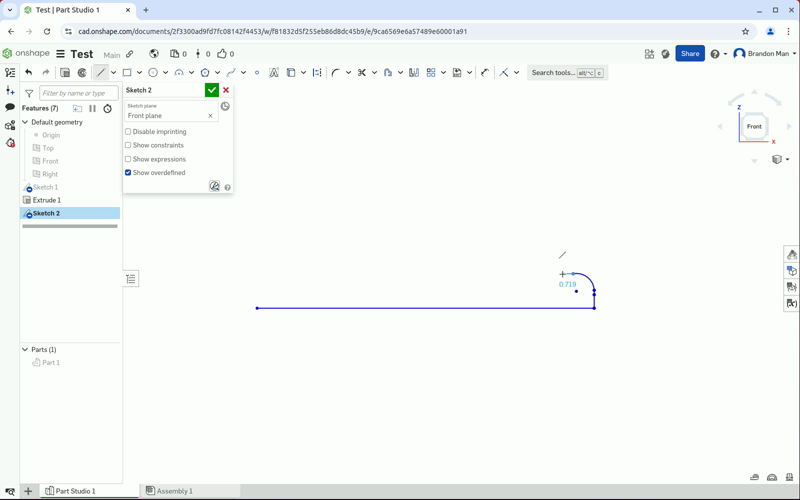
scroll(6)
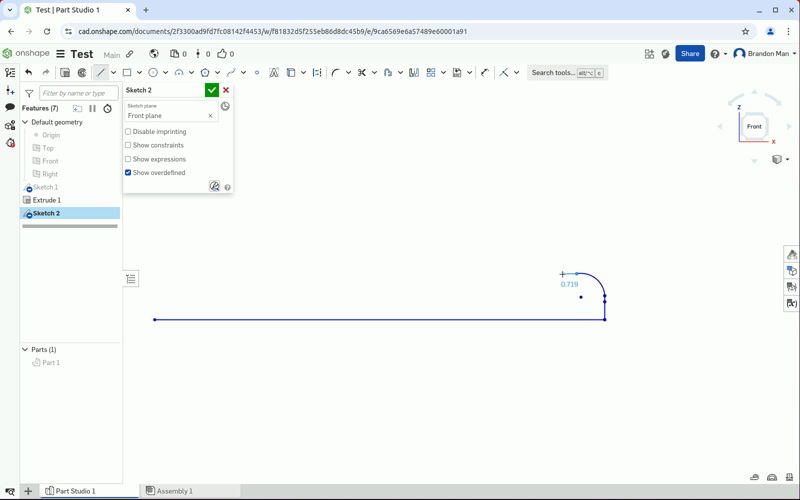
scroll(6)
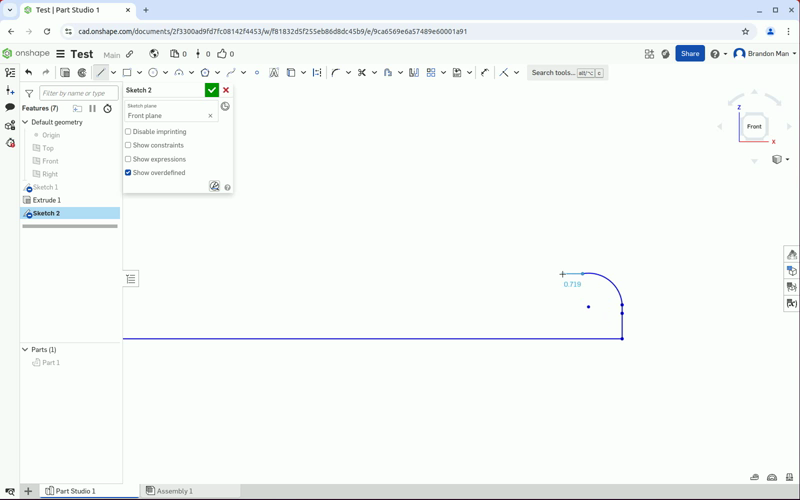
scroll(6)
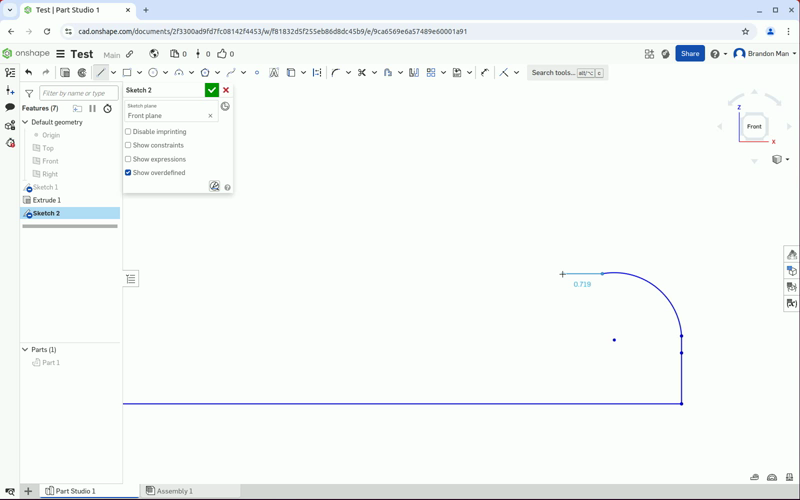
click(562, 273)
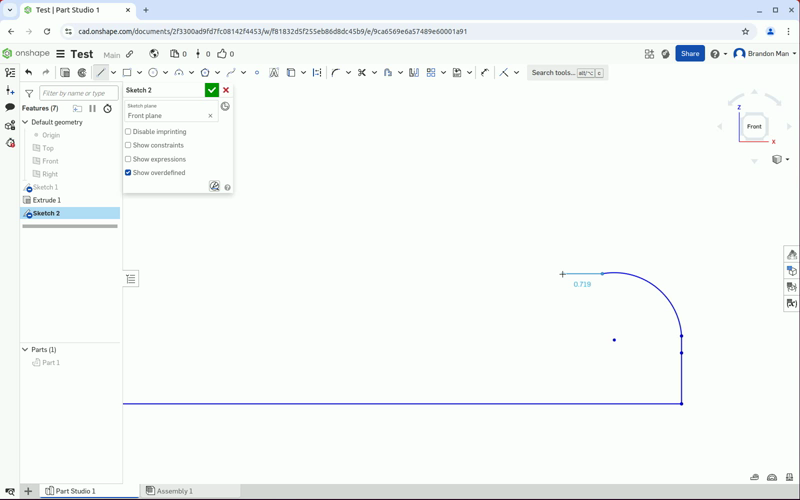
scroll(-6)
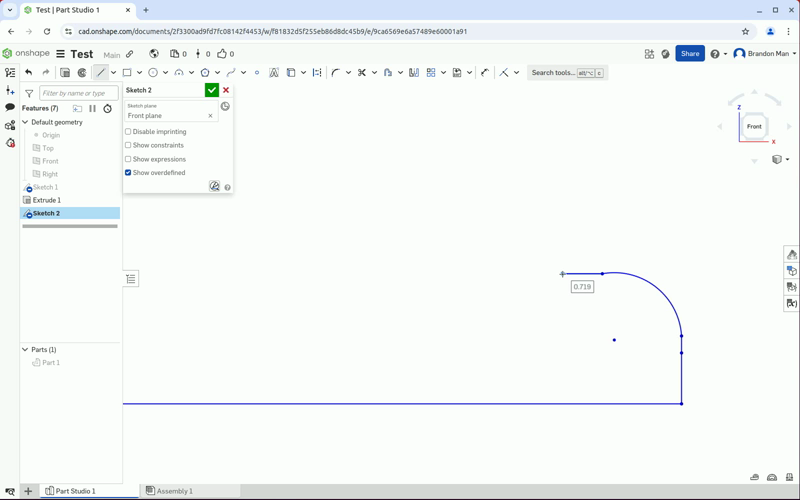
scroll(-6)
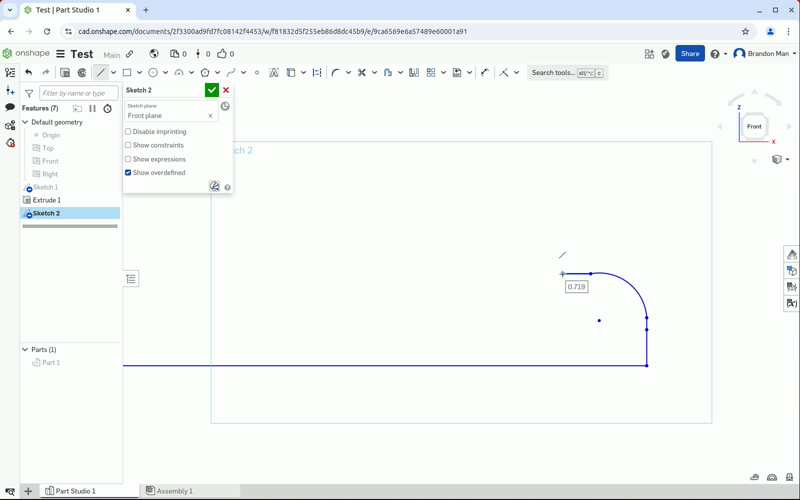
scroll(-6)
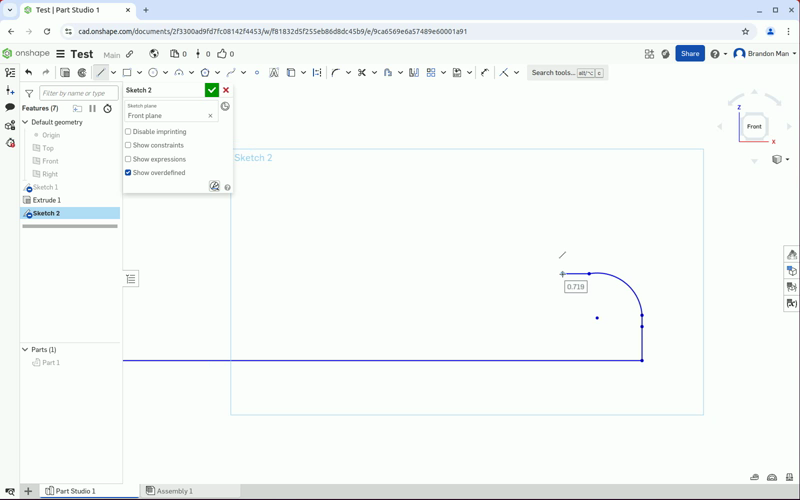
scroll(-6)
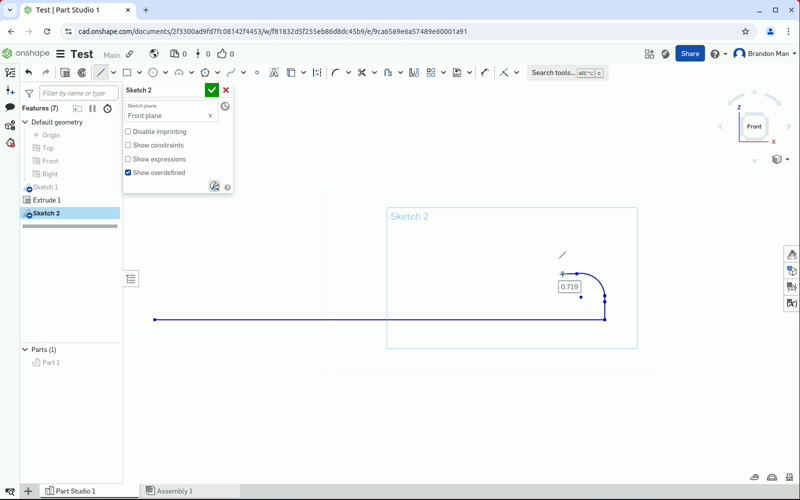
scroll(-6)
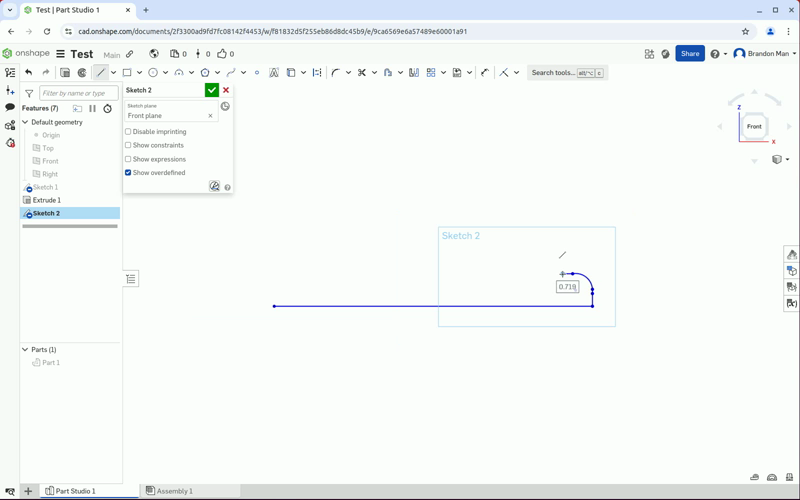
scroll(-6)
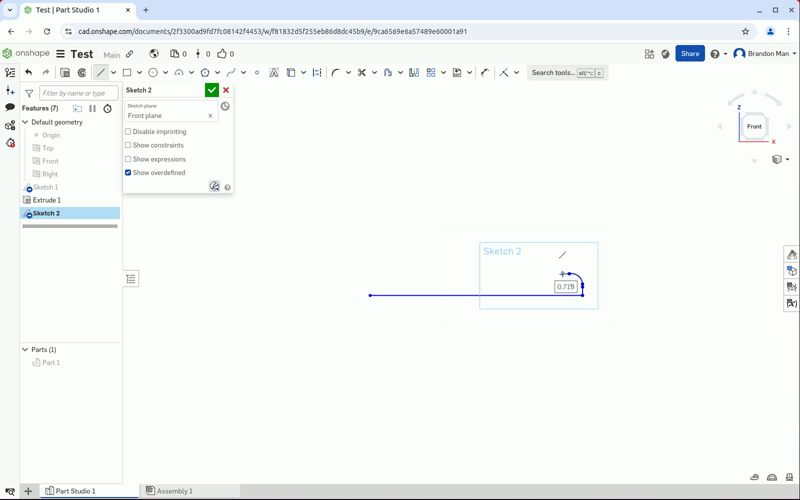
scroll(-6)
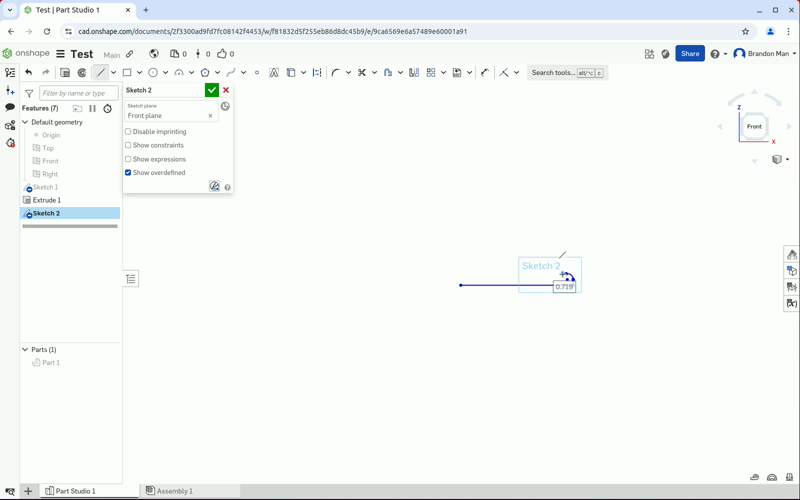
key_up(shift)
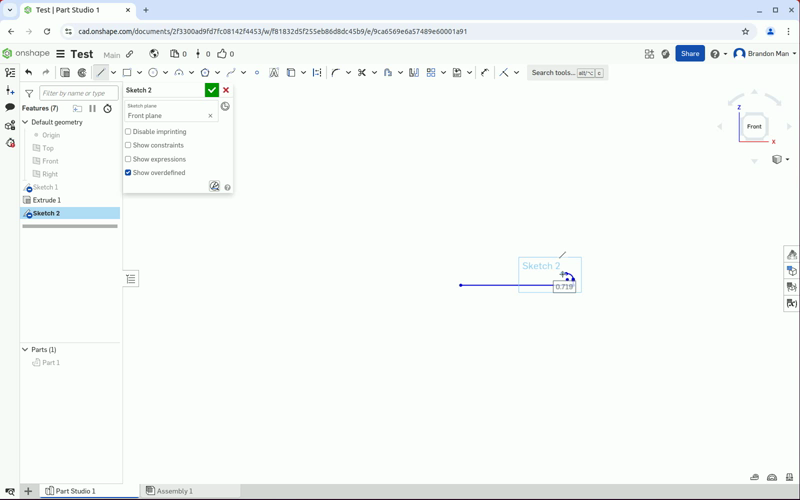
key_down(shift)
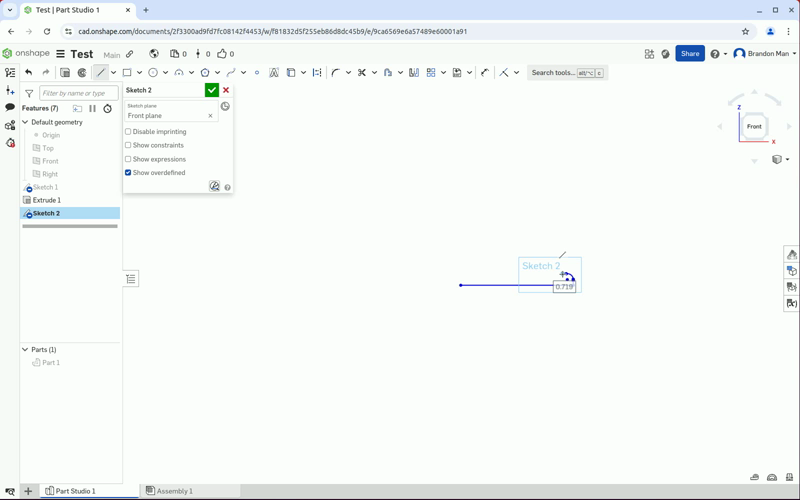
mouse_move(589, 273)
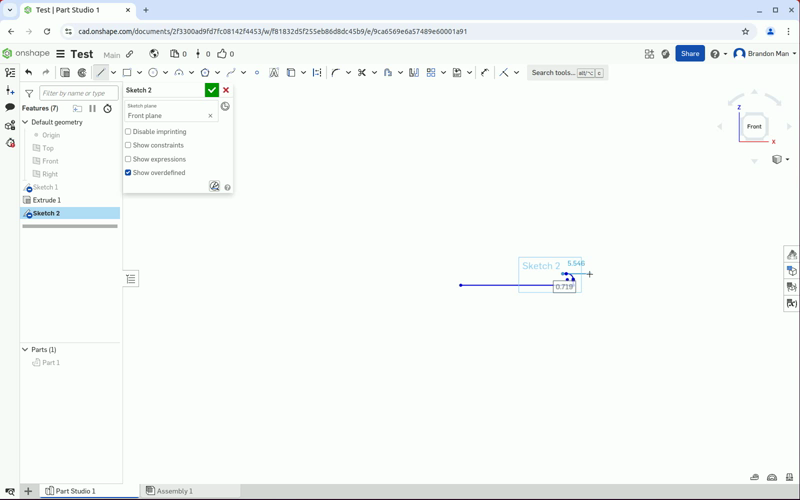
mouse_move(569, 280)
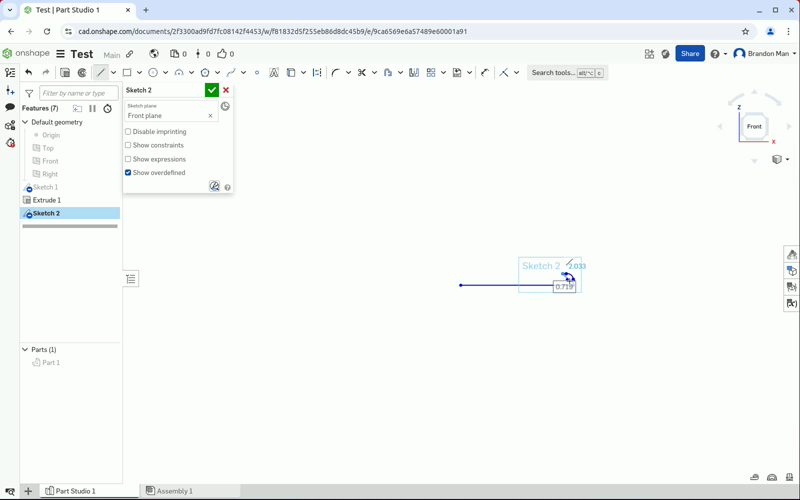
scroll(6)
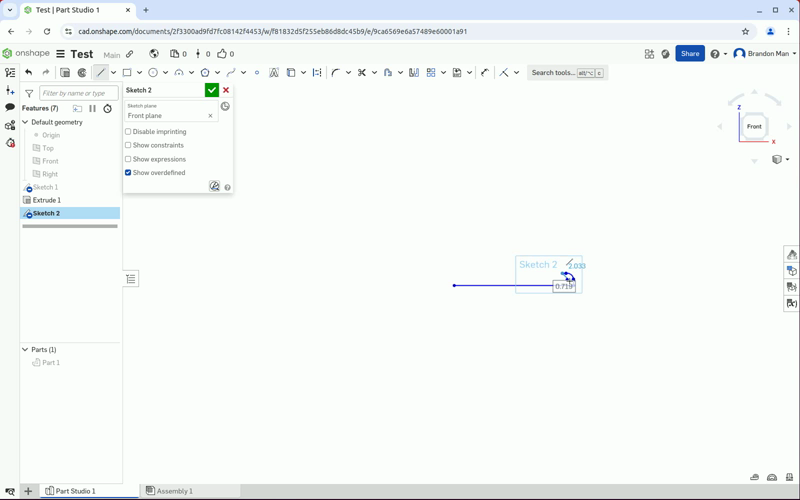
scroll(6)
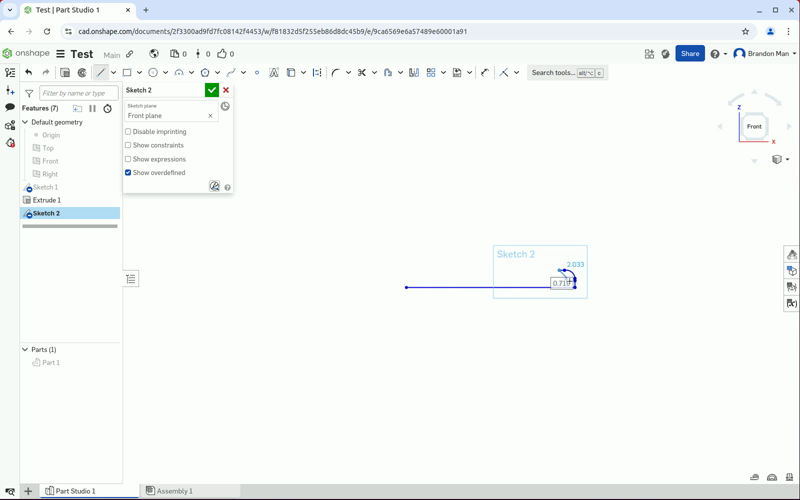
scroll(6)
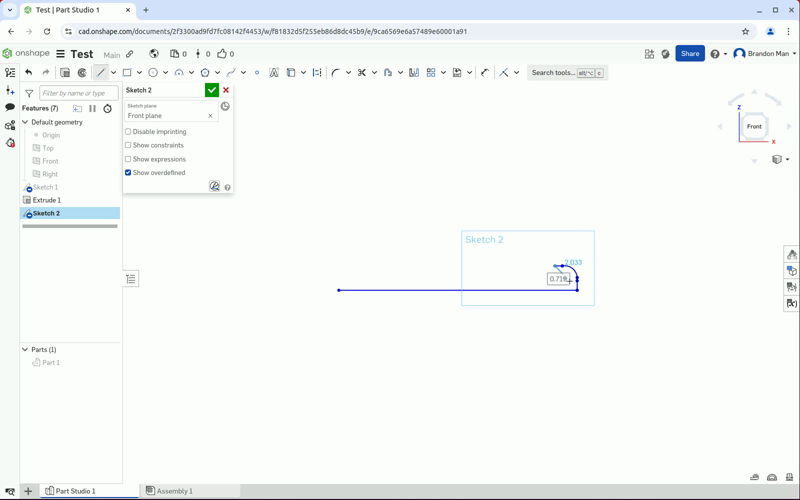
scroll(6)
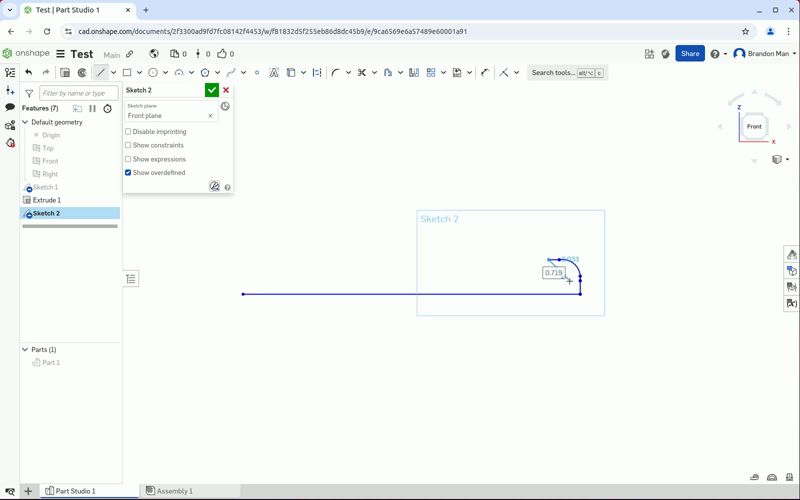
scroll(6)
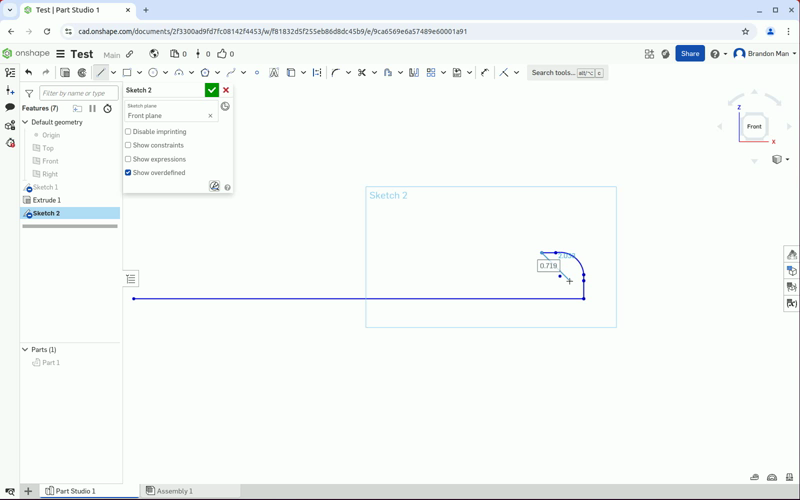
scroll(6)
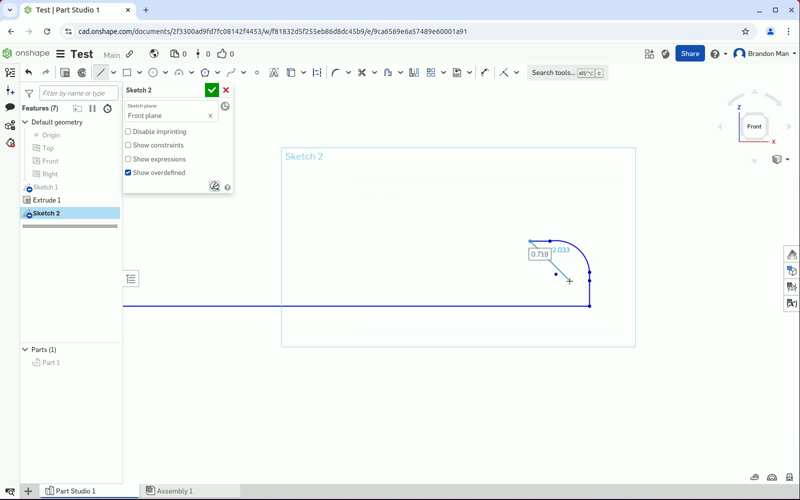
scroll(6)
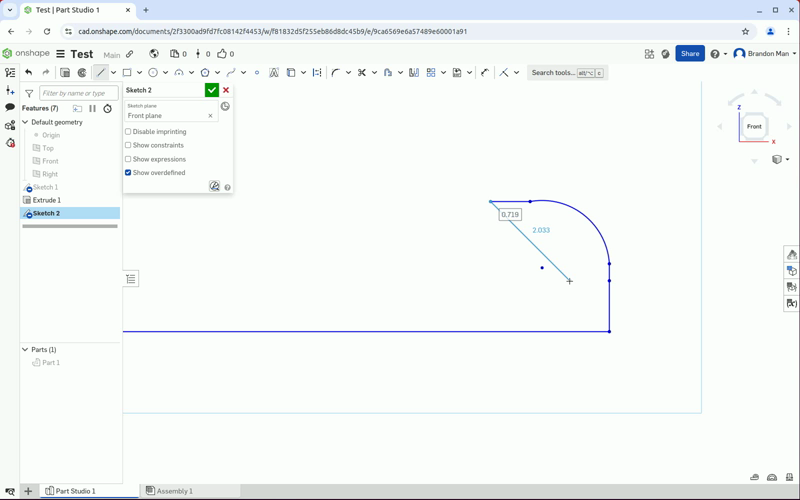
click(569, 280)
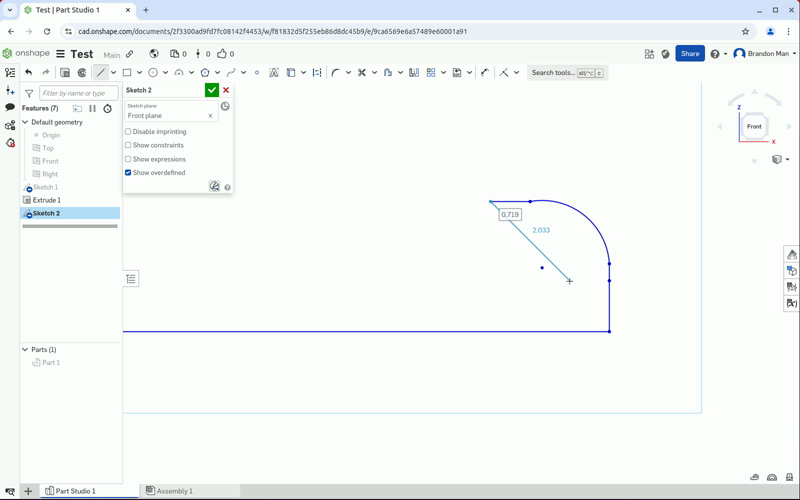
scroll(-6)
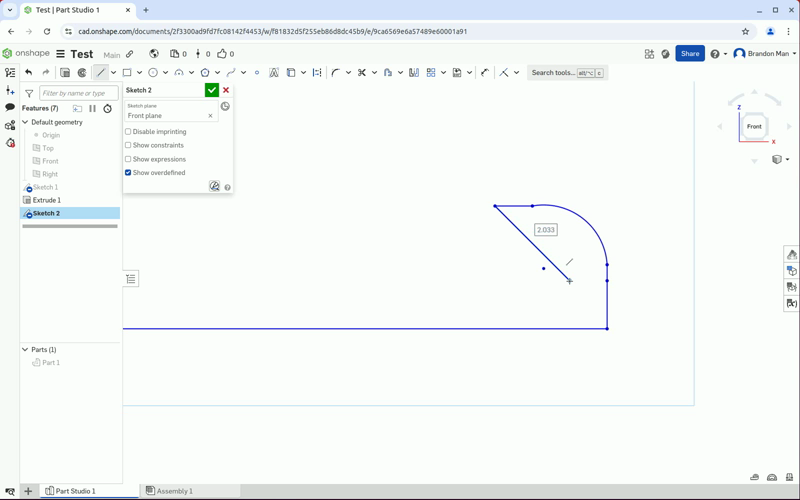
scroll(-6)
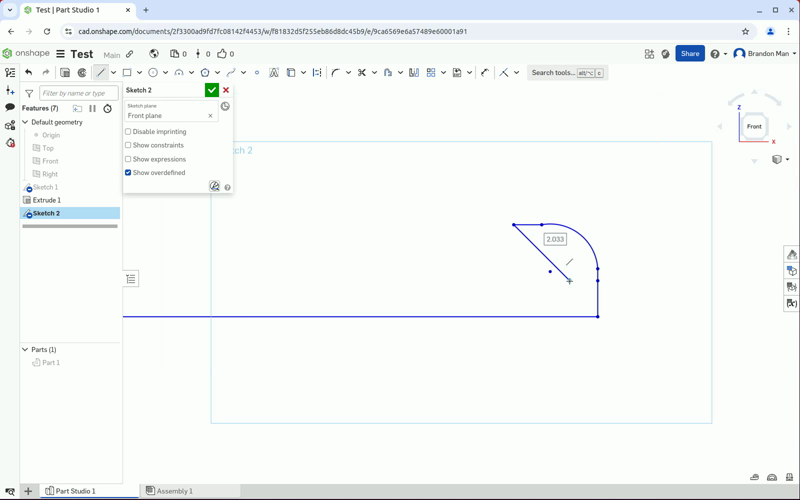
scroll(-6)
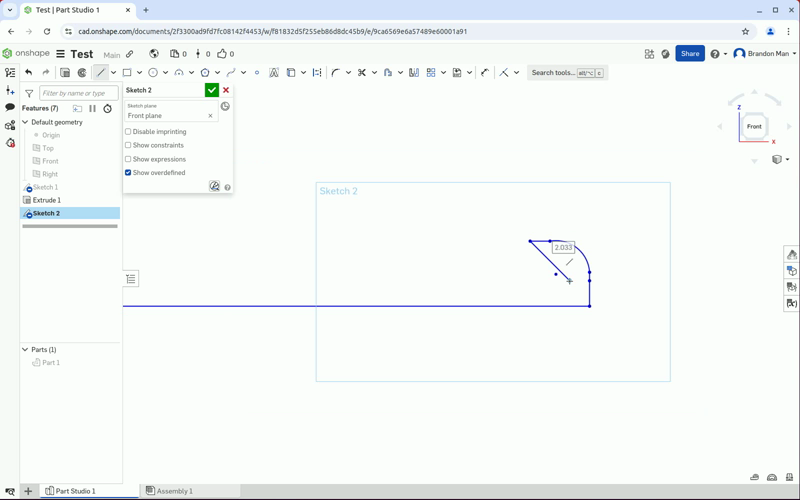
scroll(-6)
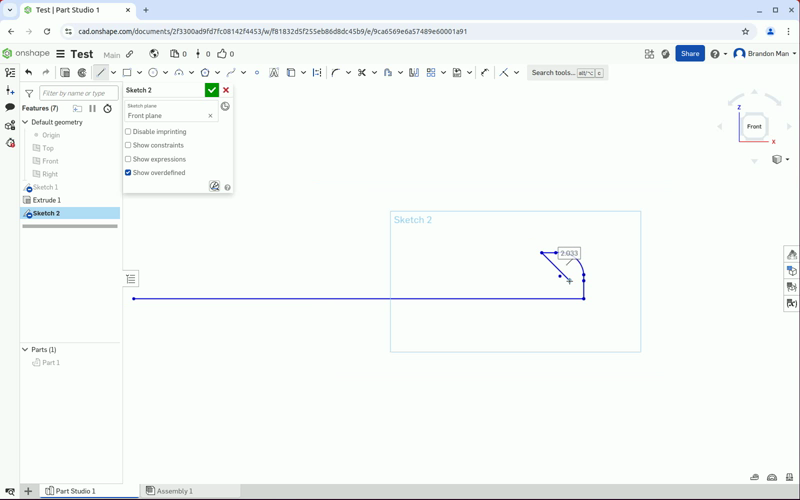
scroll(-6)
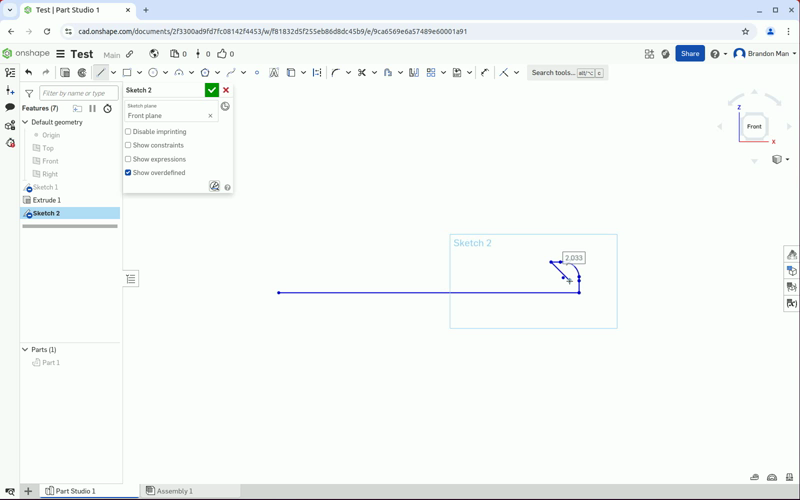
scroll(-6)
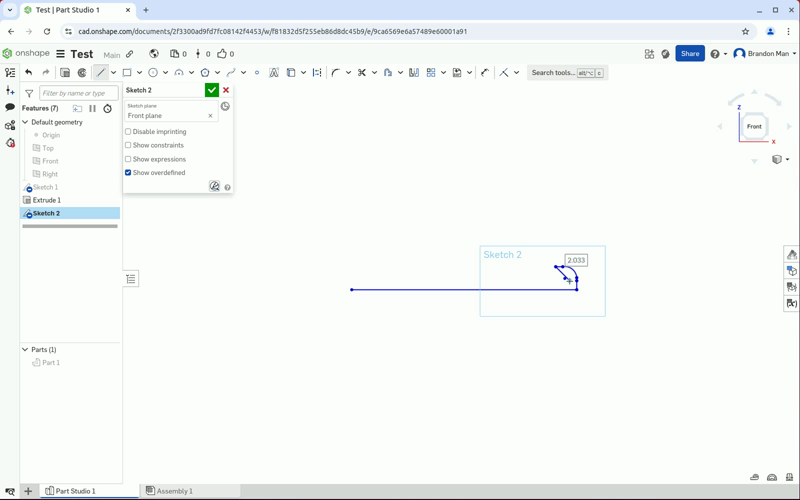
scroll(-6)
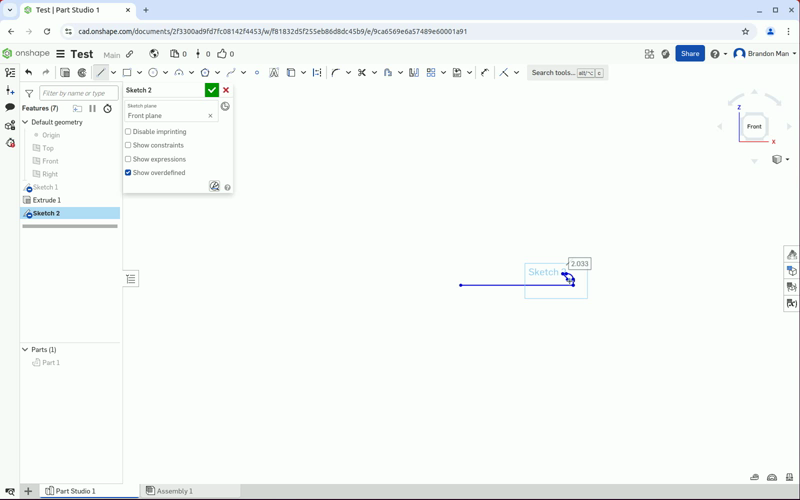
key_up(shift)
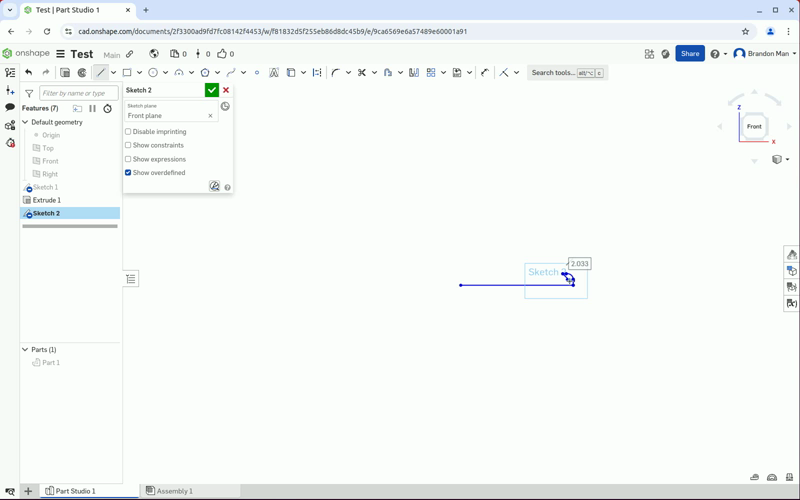
key_down(shift)
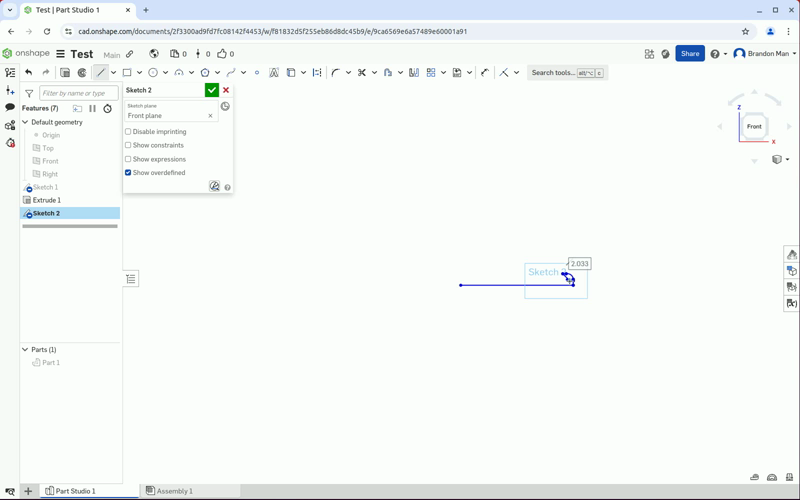
mouse_move(460, 280)
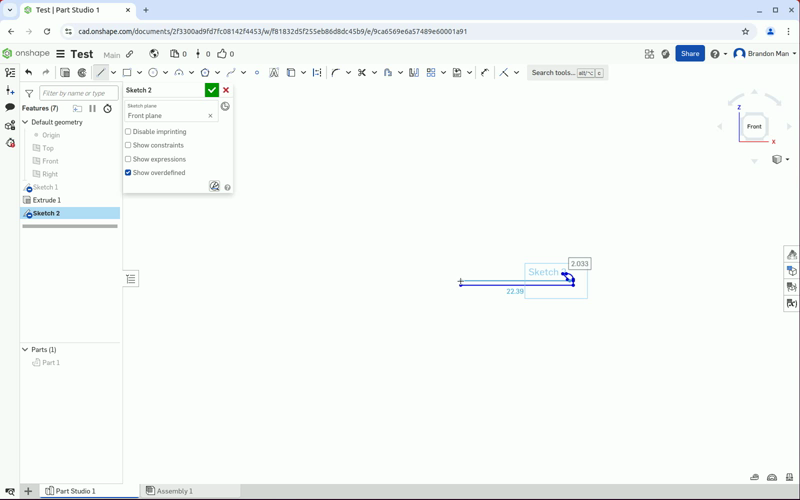
click(460, 280)
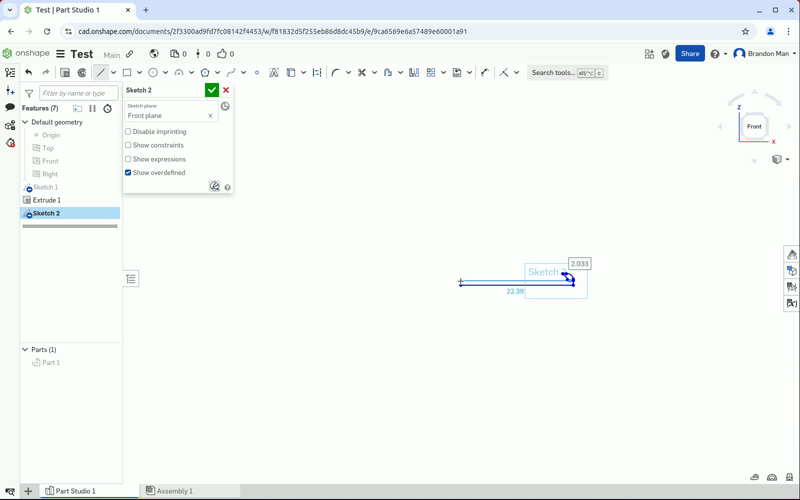
key_up(shift)
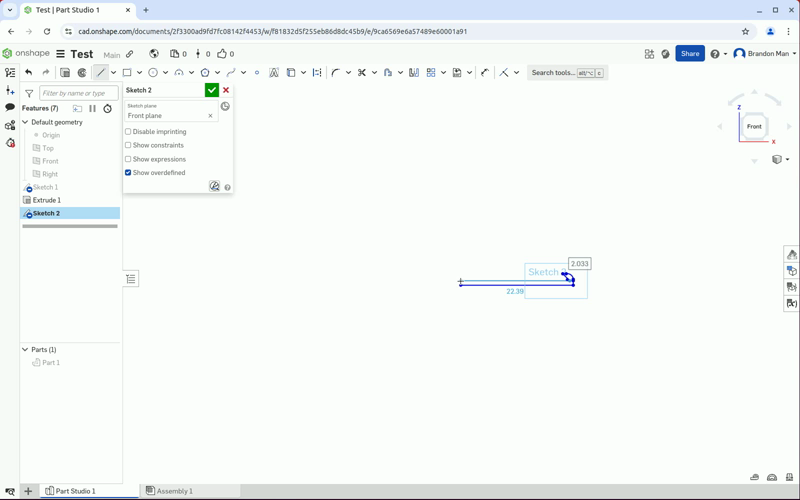
mouse_move(490, 280)
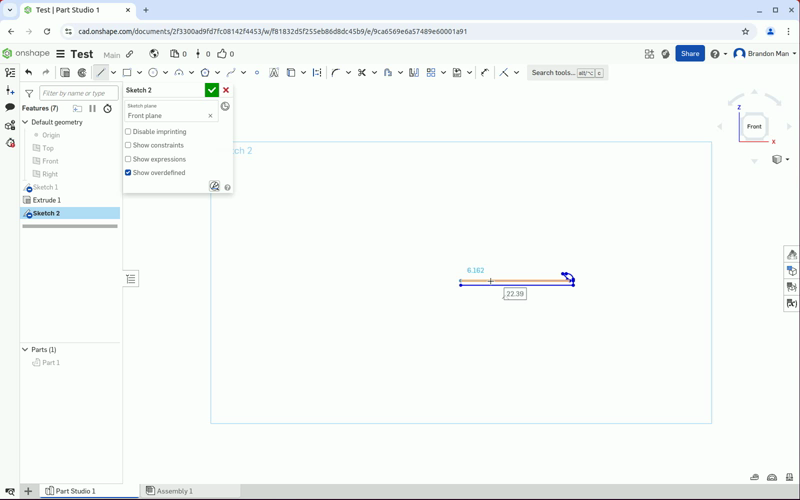
key_down(shift)
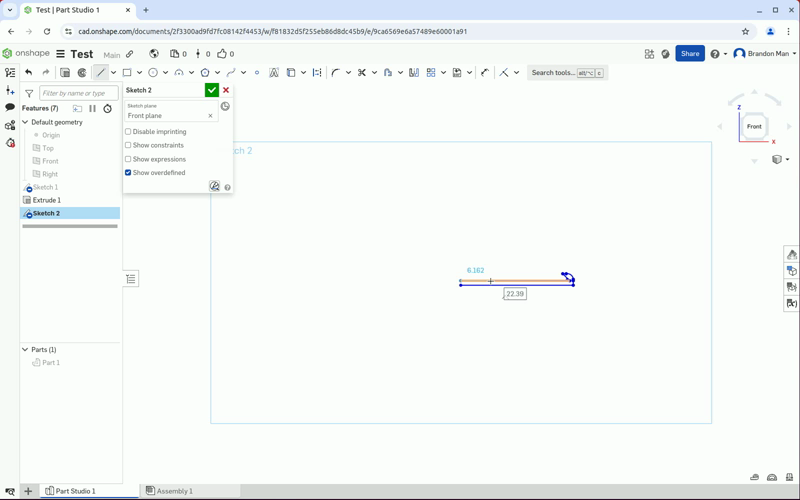
mouse_move(460, 285)
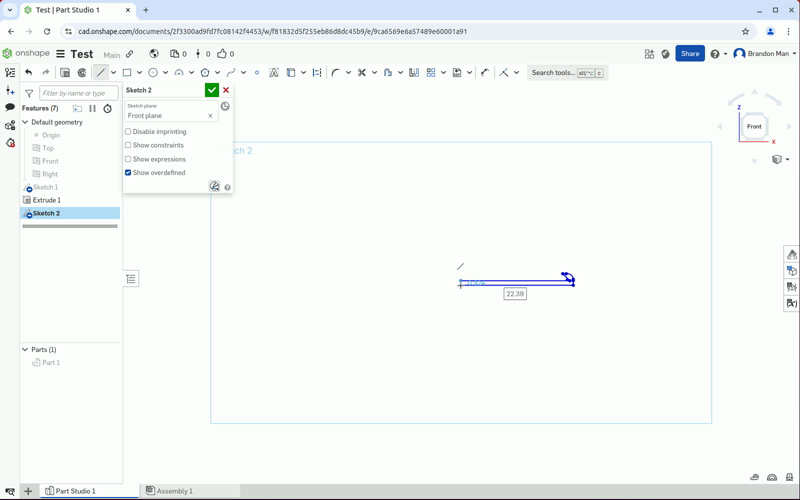
scroll(6)
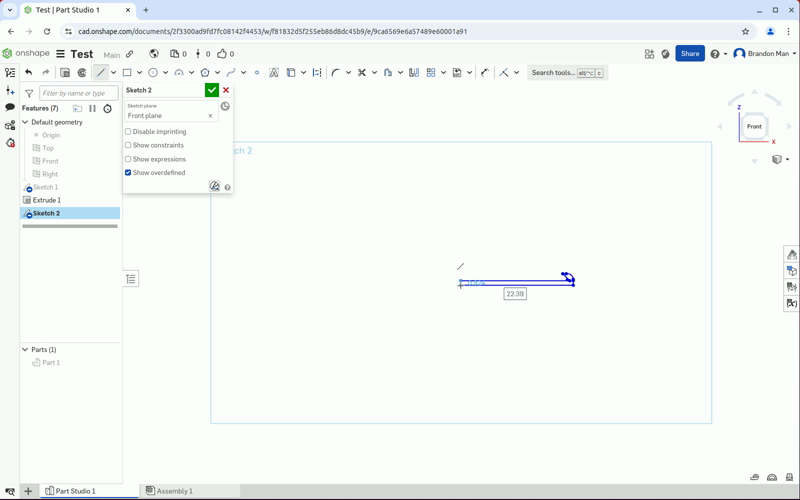
scroll(6)
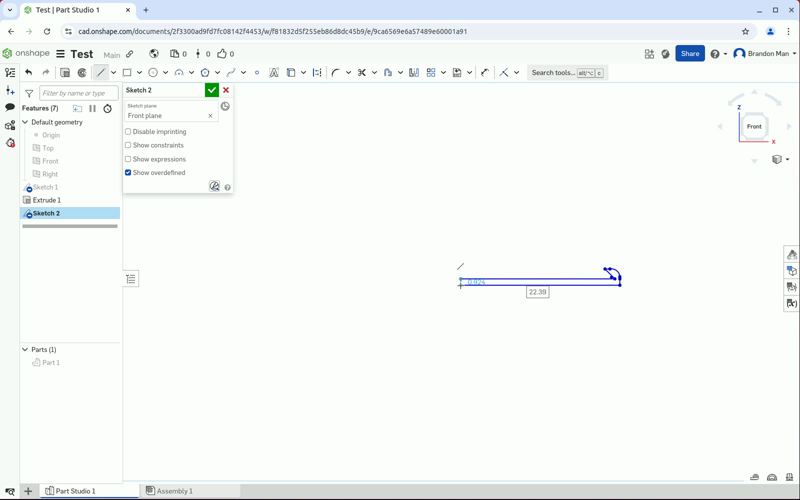
scroll(6)
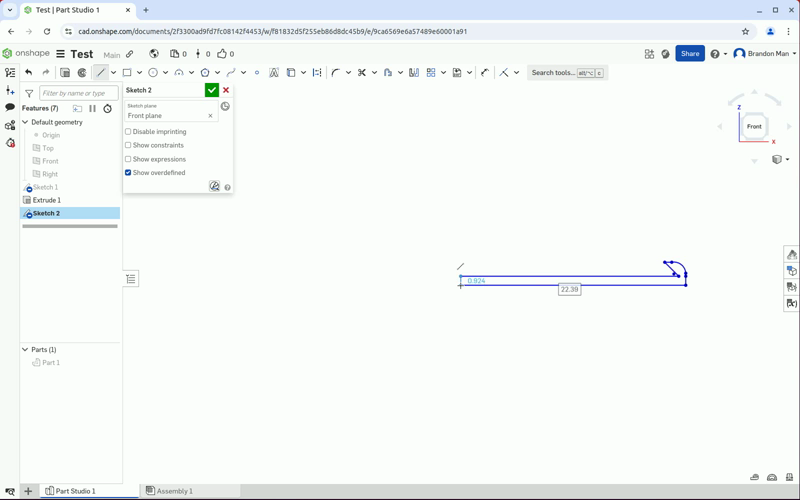
scroll(6)
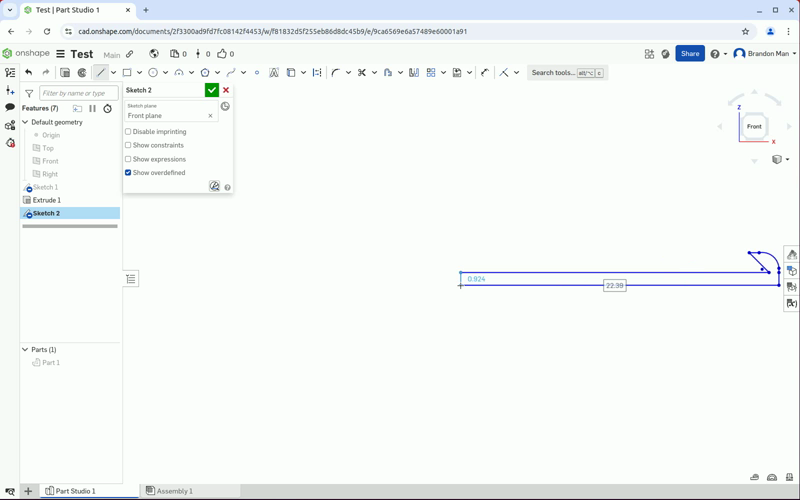
scroll(6)
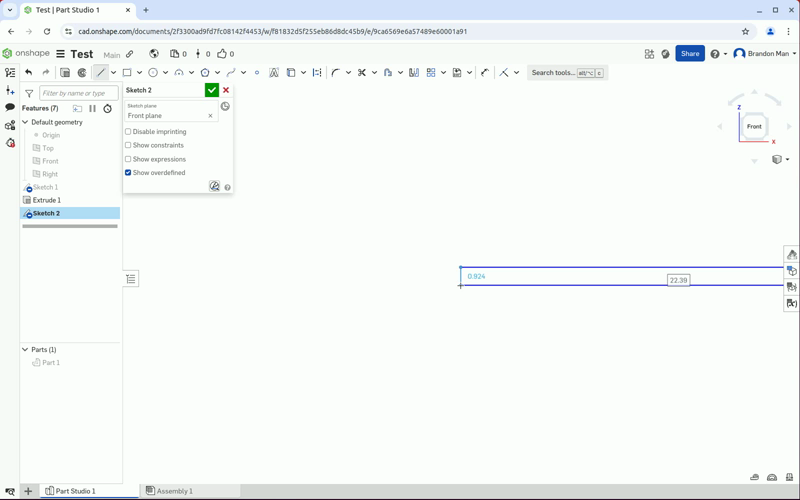
scroll(6)
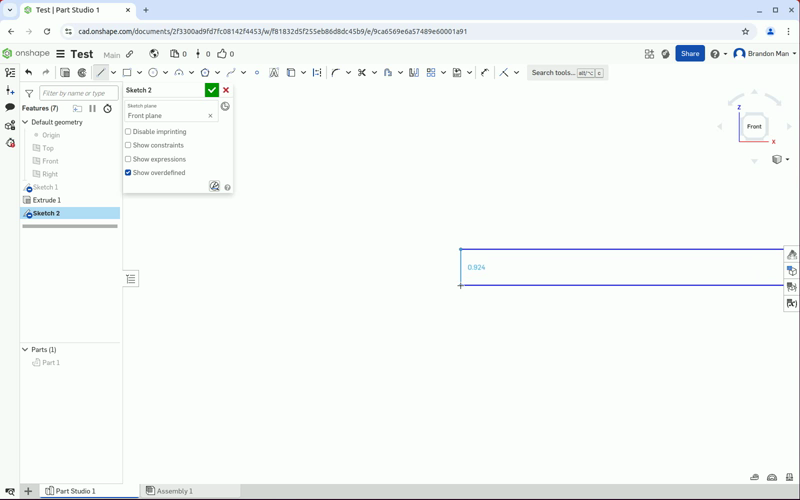
scroll(6)
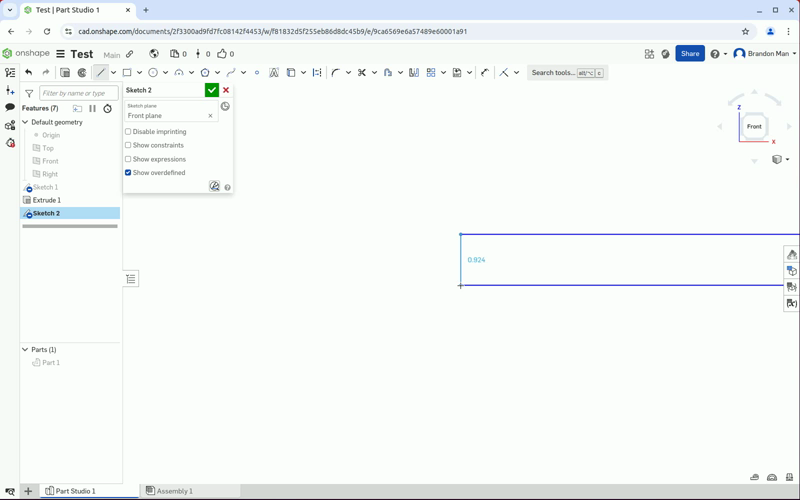
key_up(shift)
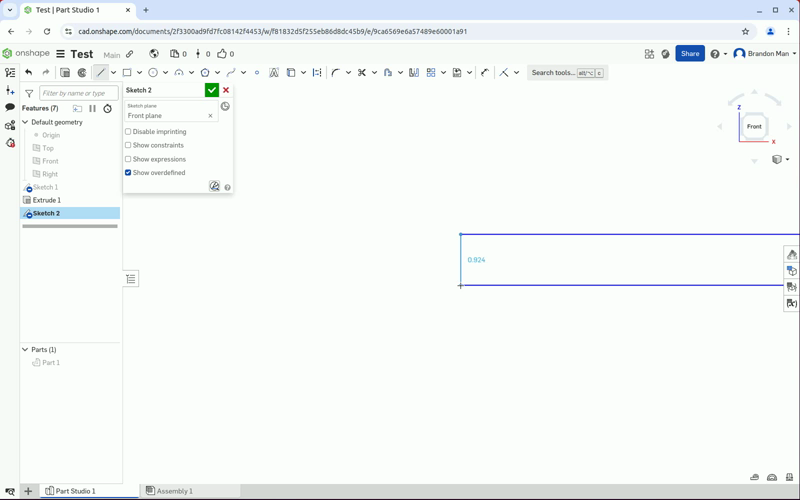
click(460, 285)
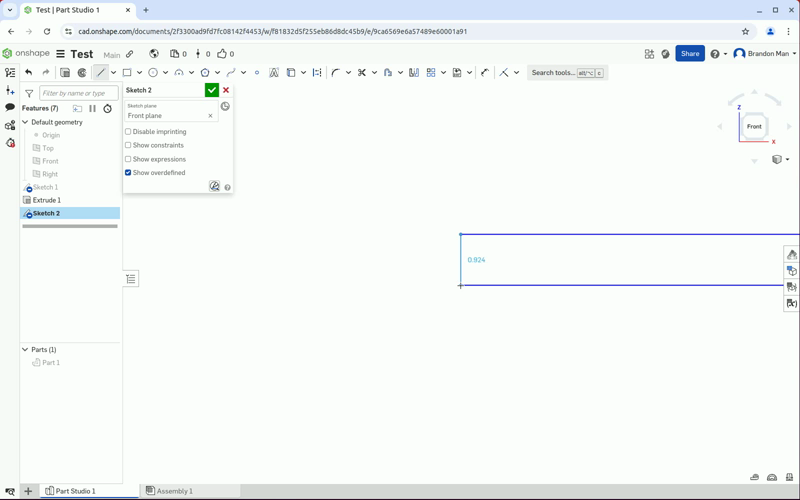
scroll(-6)
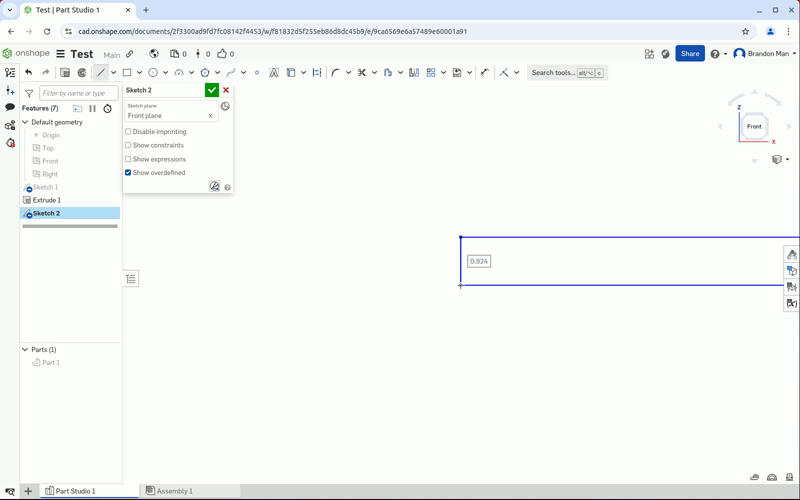
scroll(-6)
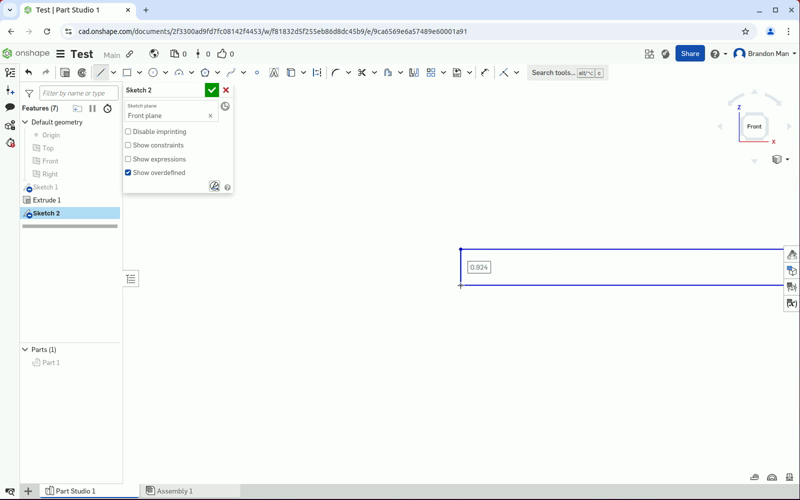
scroll(-6)
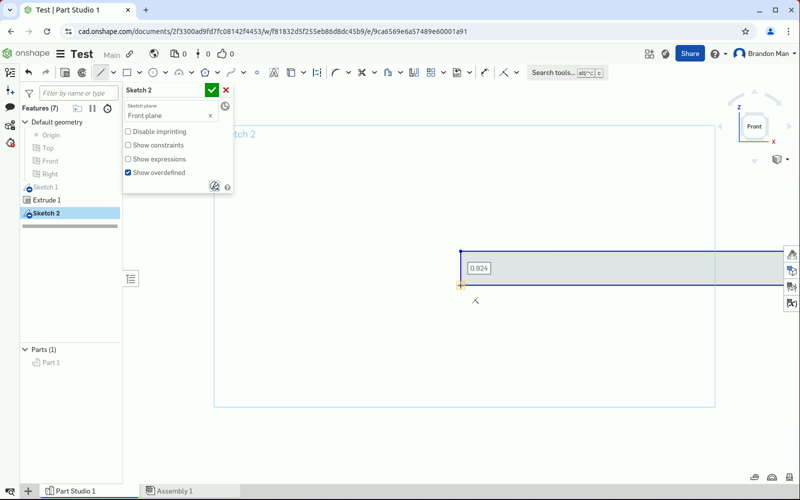
scroll(-6)
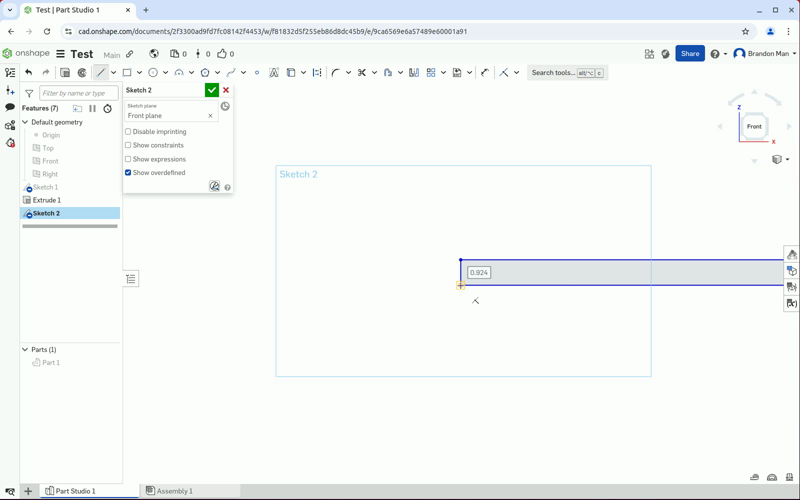
scroll(-6)
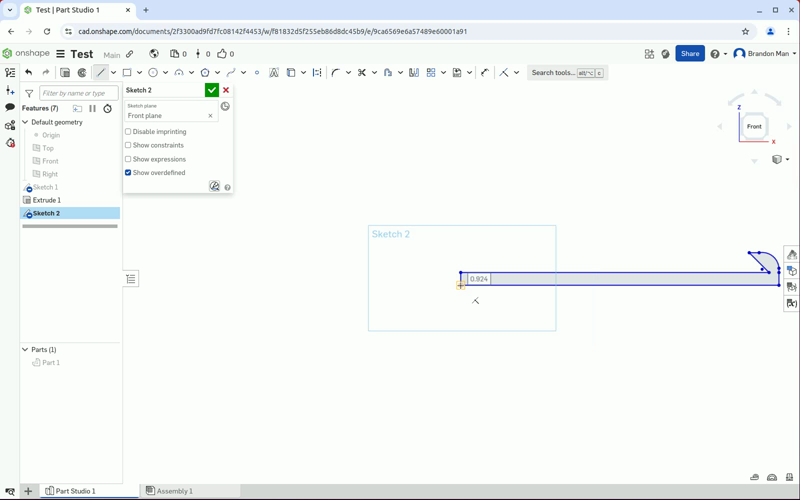
scroll(-6)
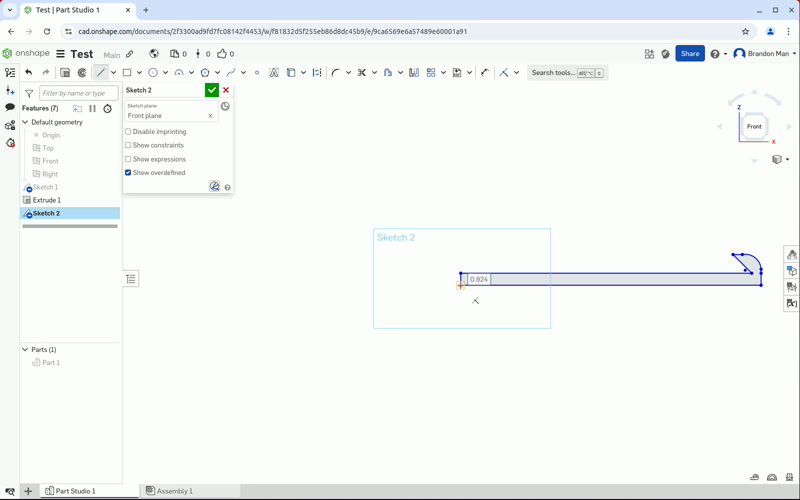
scroll(-6)
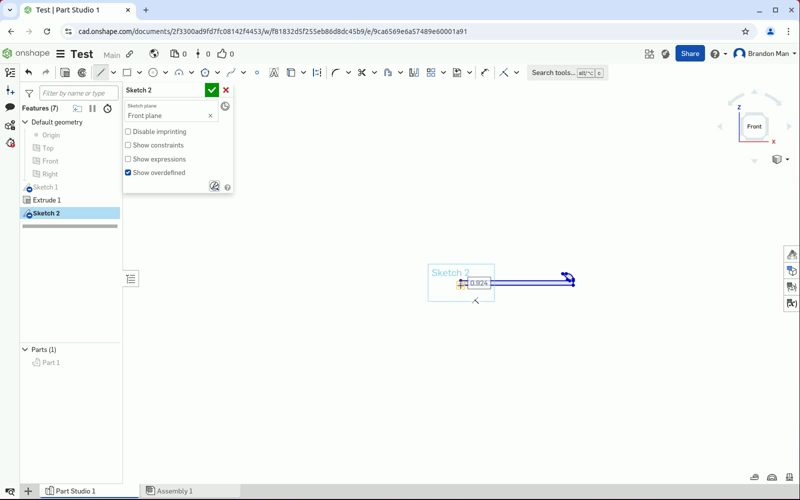
key(esc)
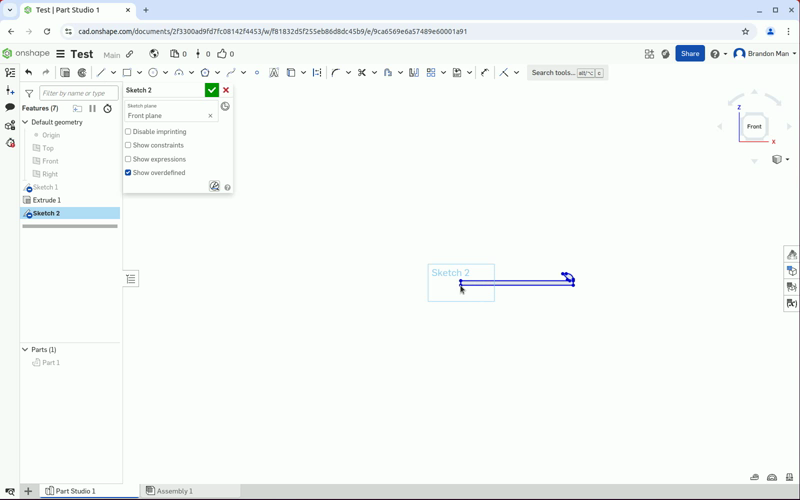
mouse_move(491, 281)
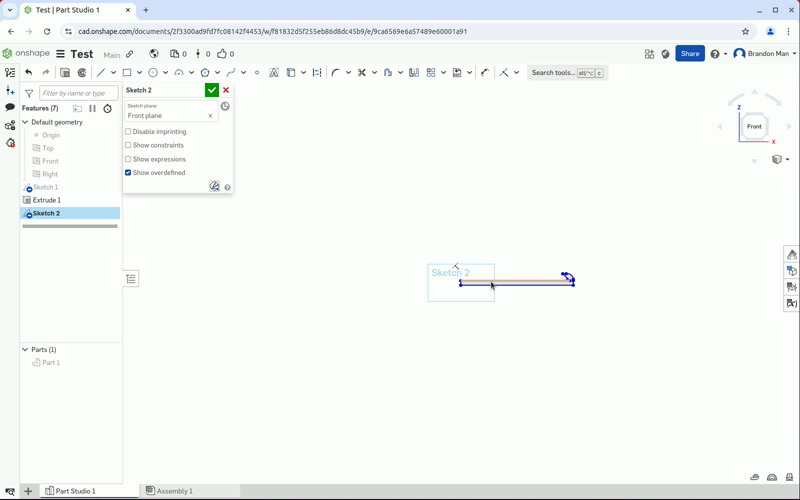
scroll(6)
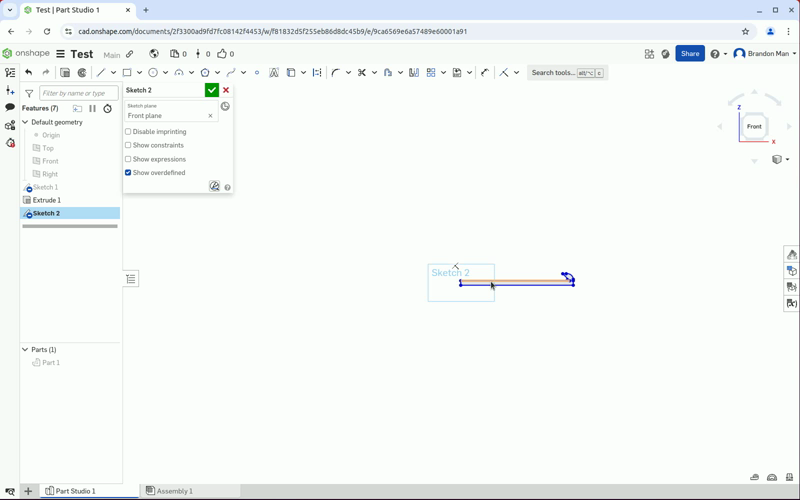
scroll(6)
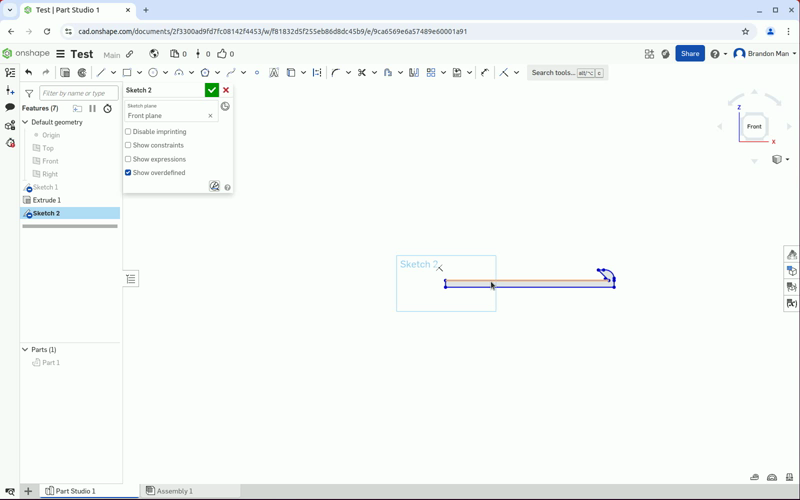
scroll(6)
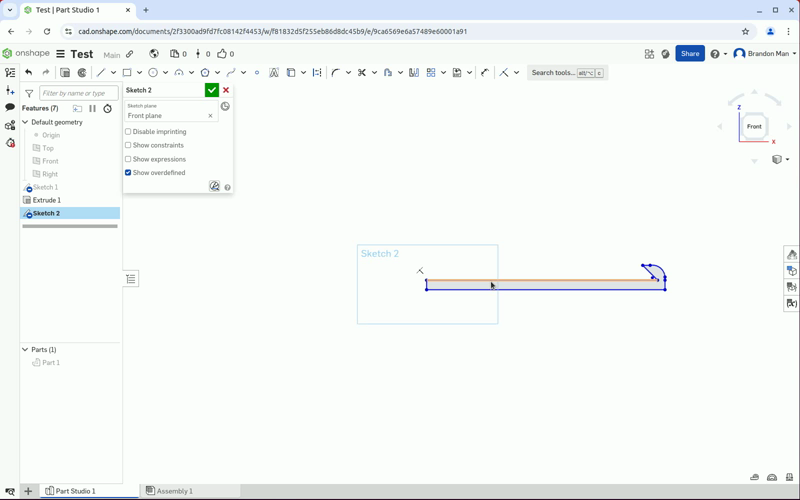
scroll(6)
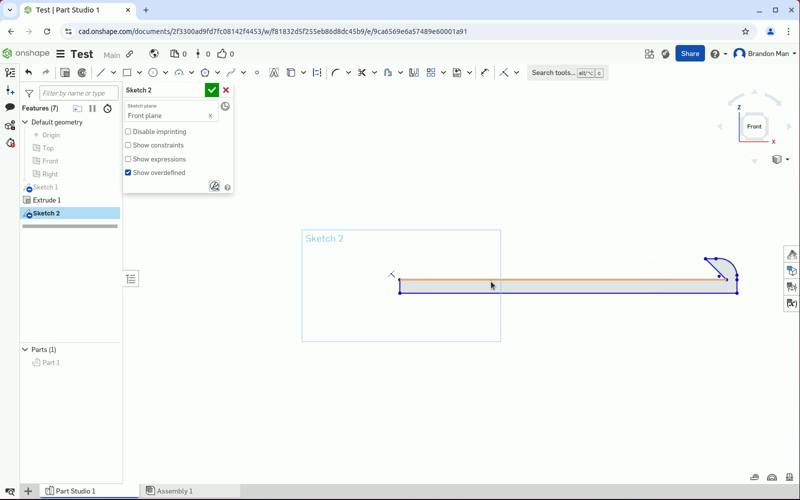
scroll(6)
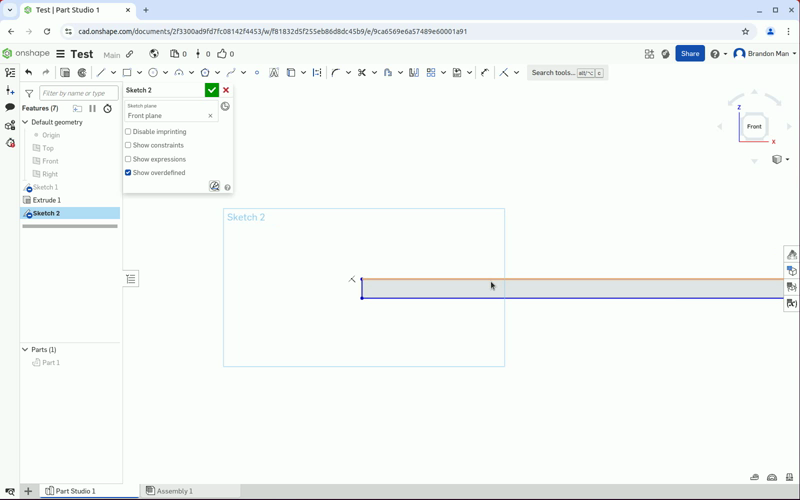
scroll(6)
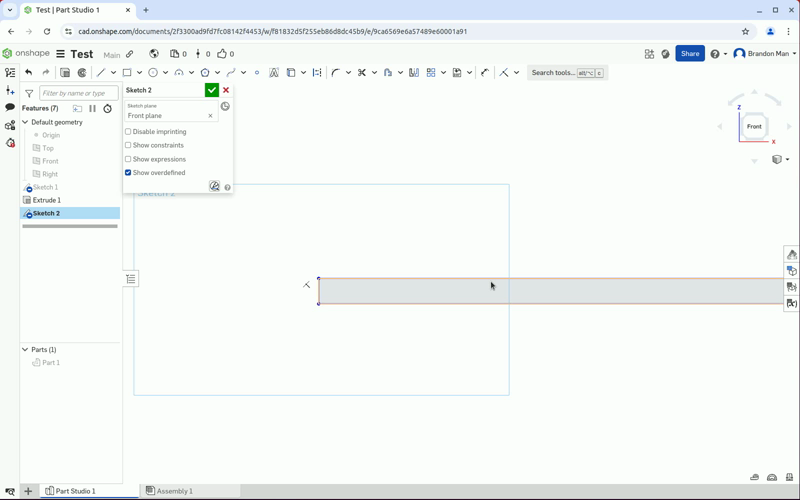
scroll(6)
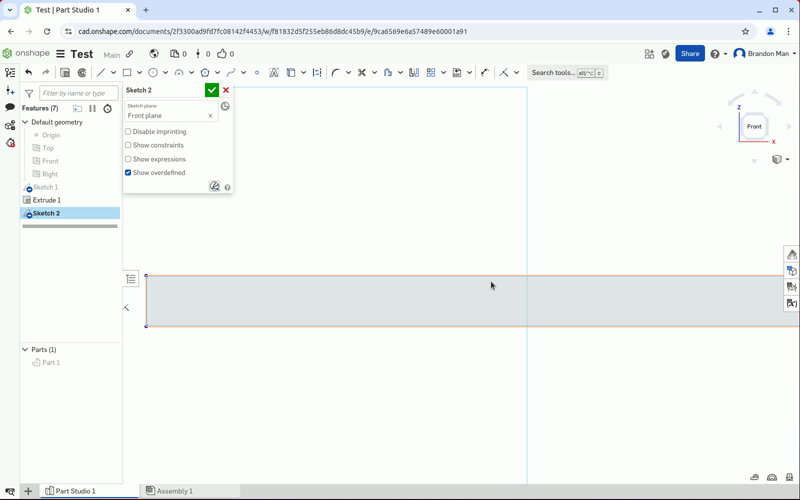
click(491, 281)
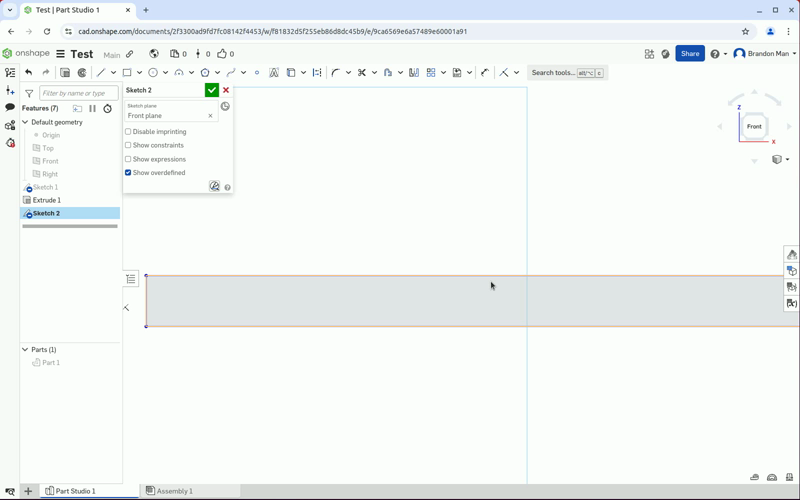
scroll(-6)
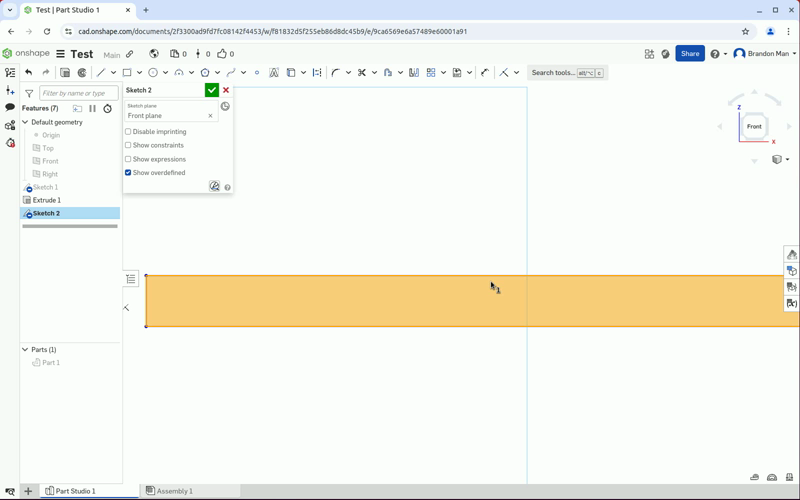
scroll(-6)
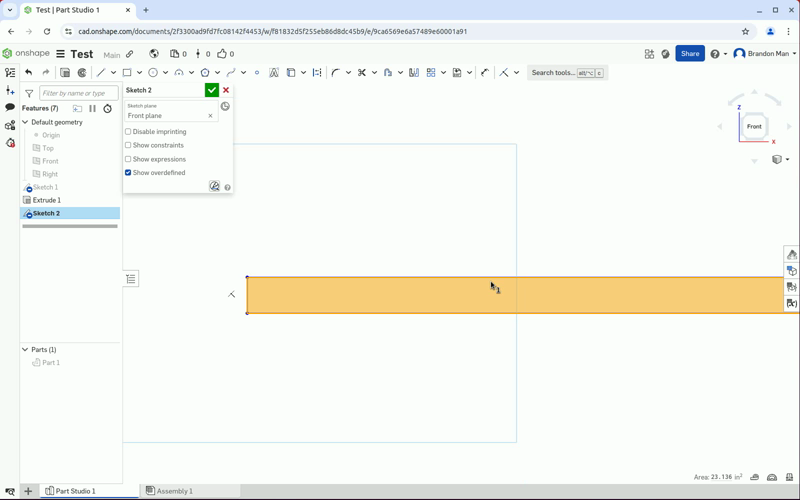
scroll(-6)
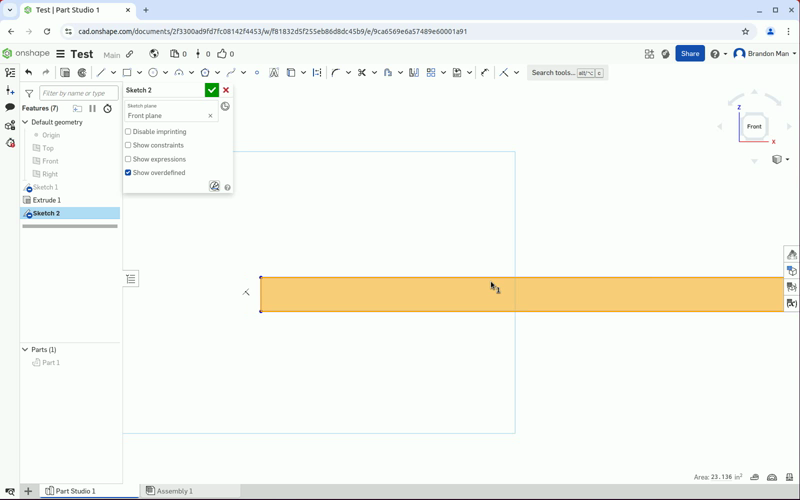
scroll(-6)
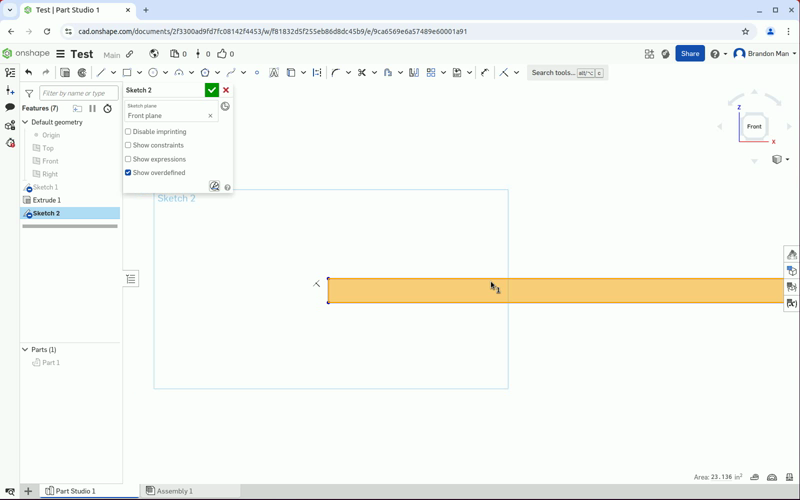
scroll(-6)
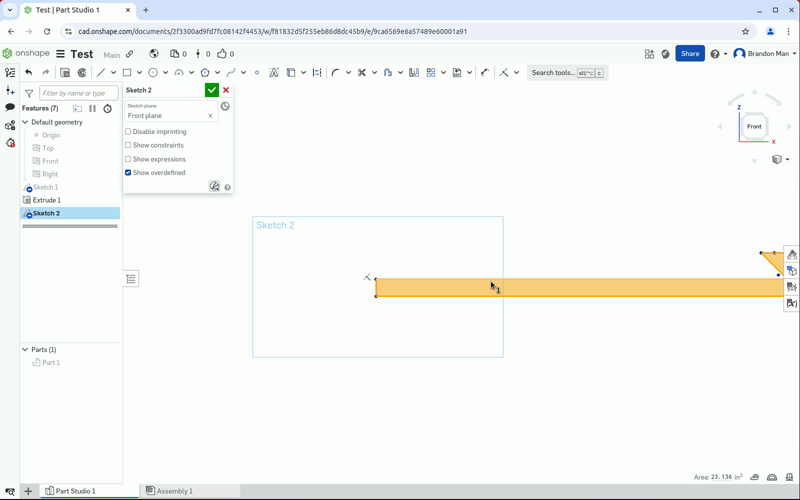
scroll(-6)
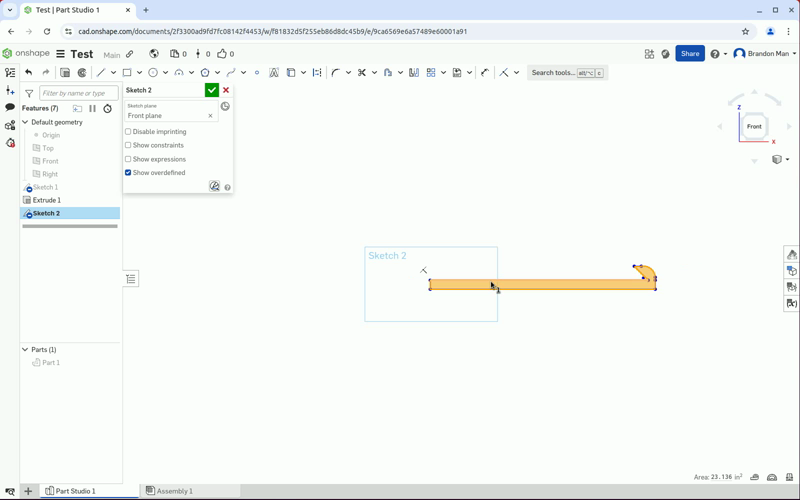
scroll(-6)
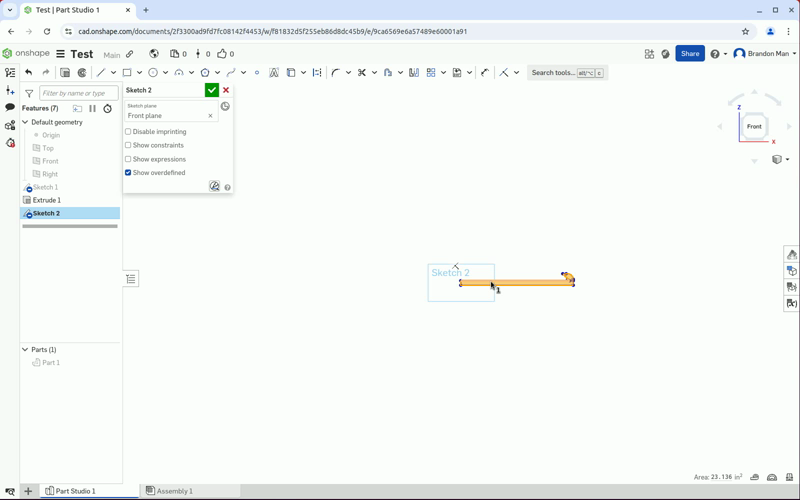
mouse_move(73, 352)
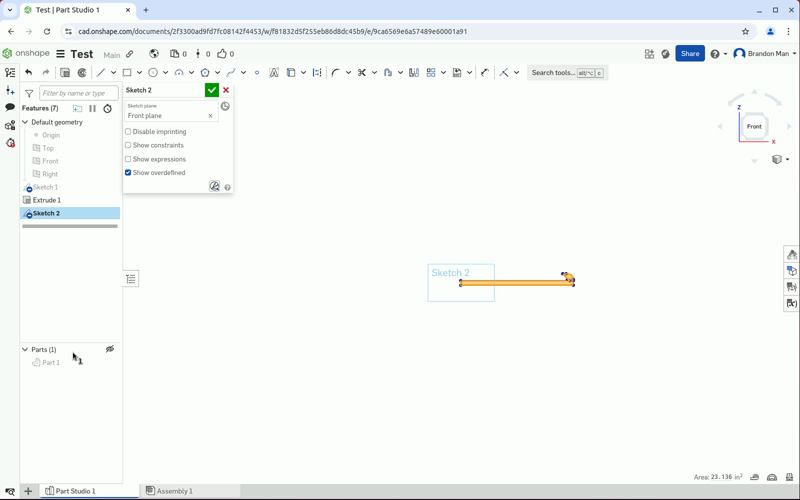
key(shift+y)
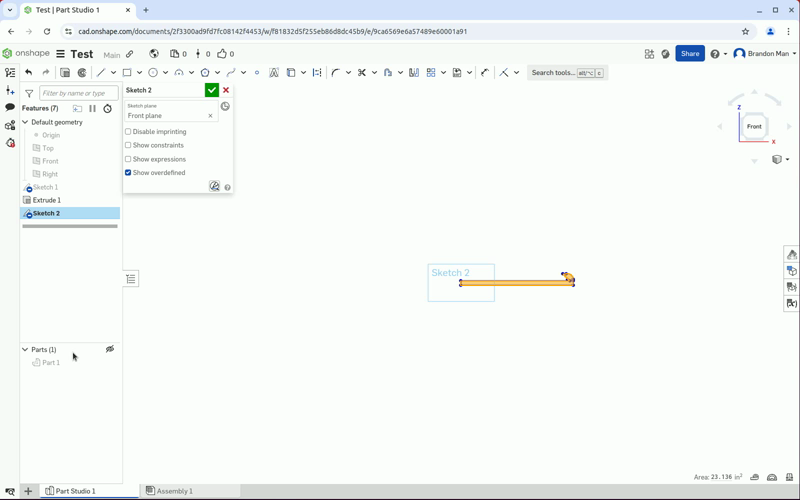
key(shift+e)
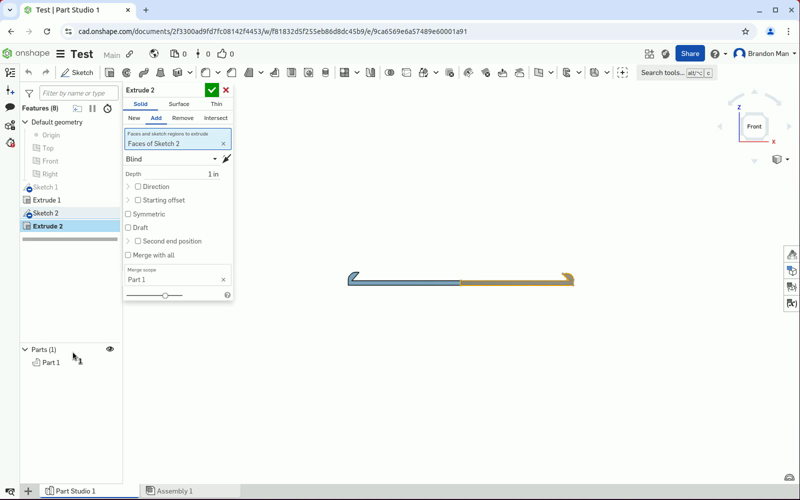
mouse_move(143, 106)
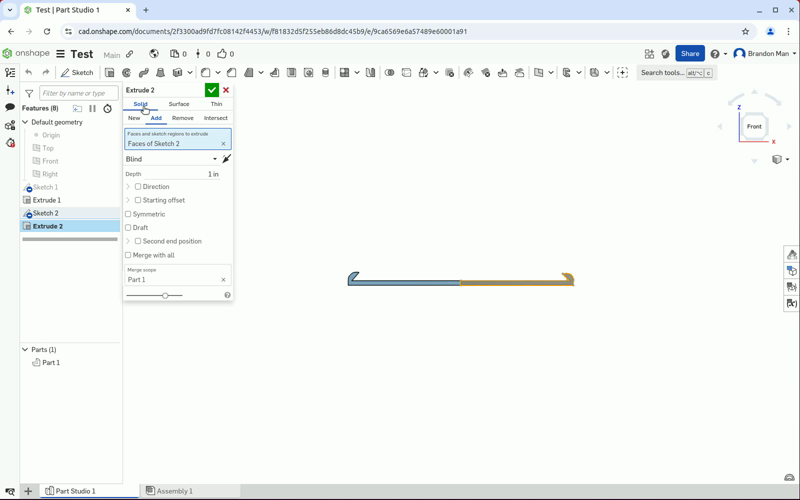
click(143, 106)
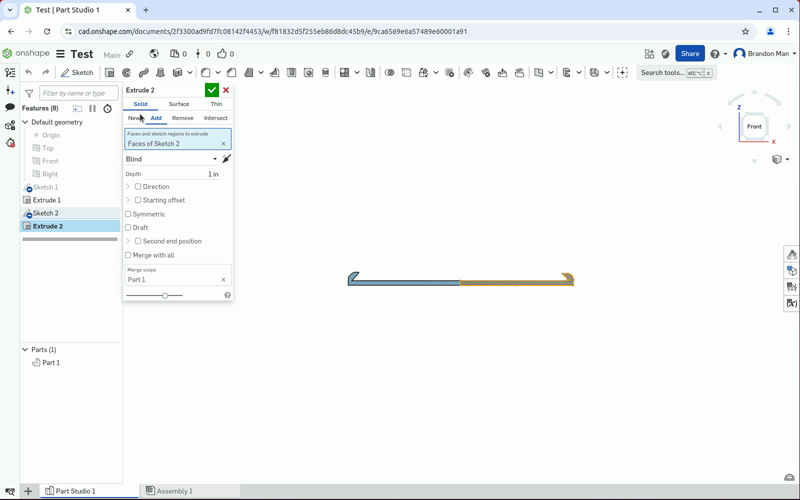
mouse_move(137, 120)
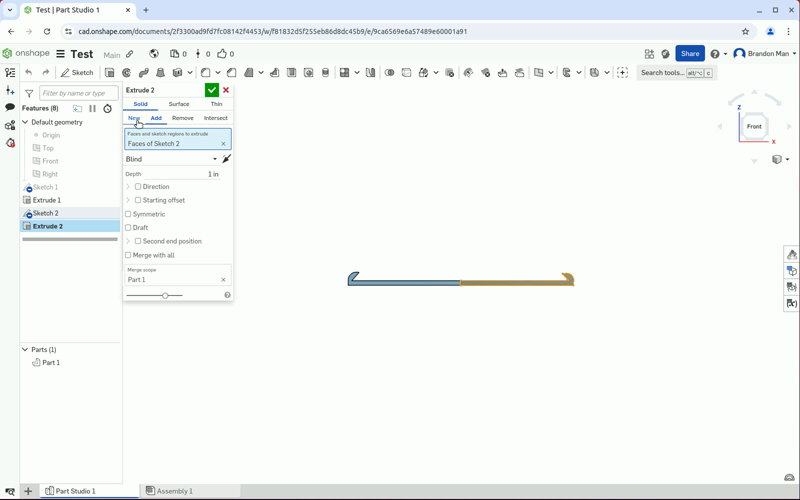
click(137, 120)
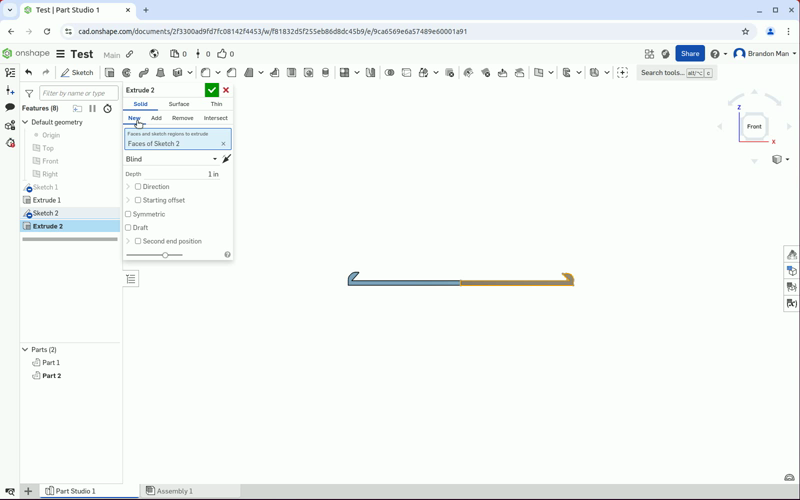
key(tab, 4)
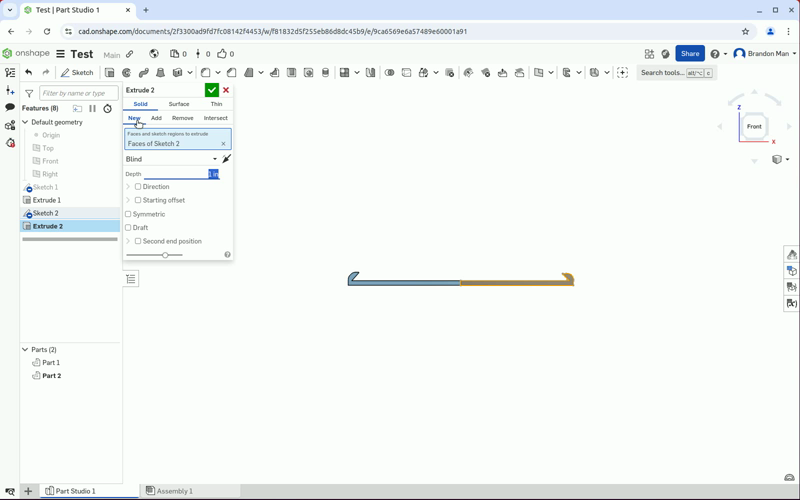
text(17.572)
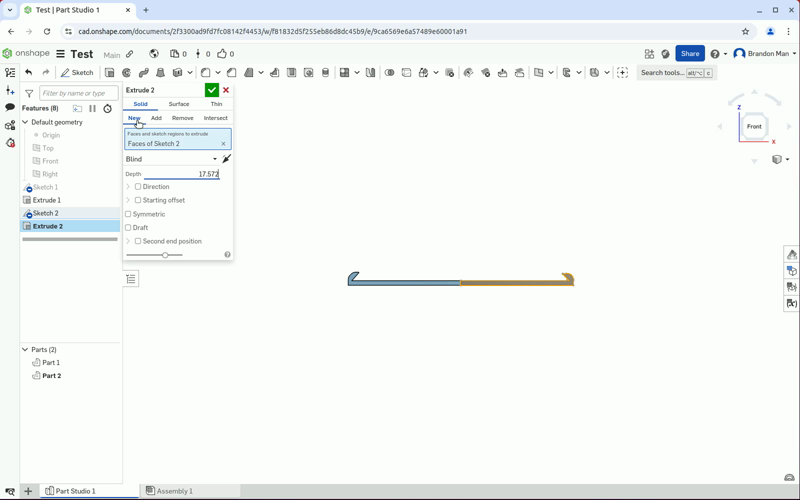
key(enter)
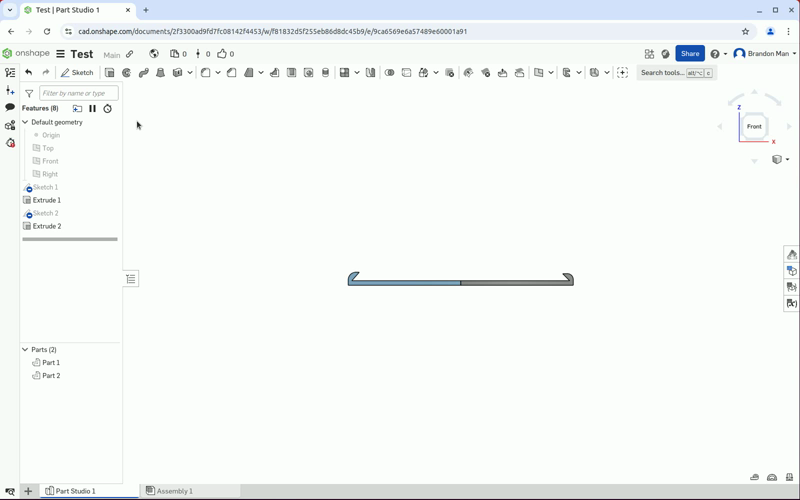
key(shift+h)
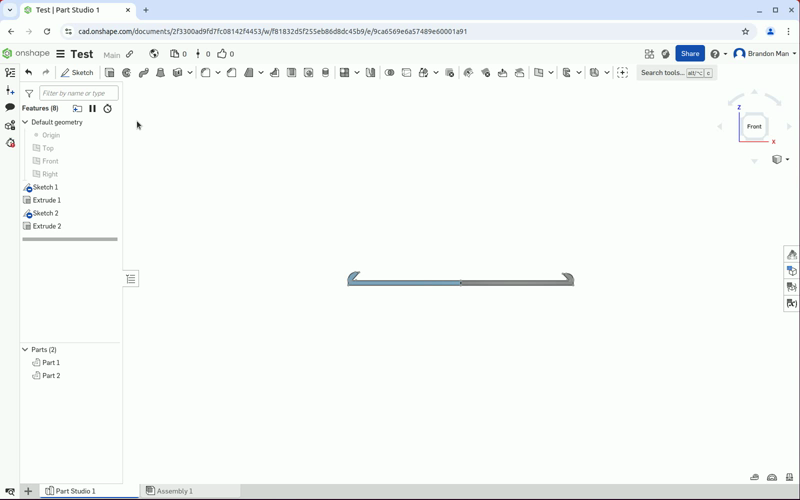
key(shift+h)
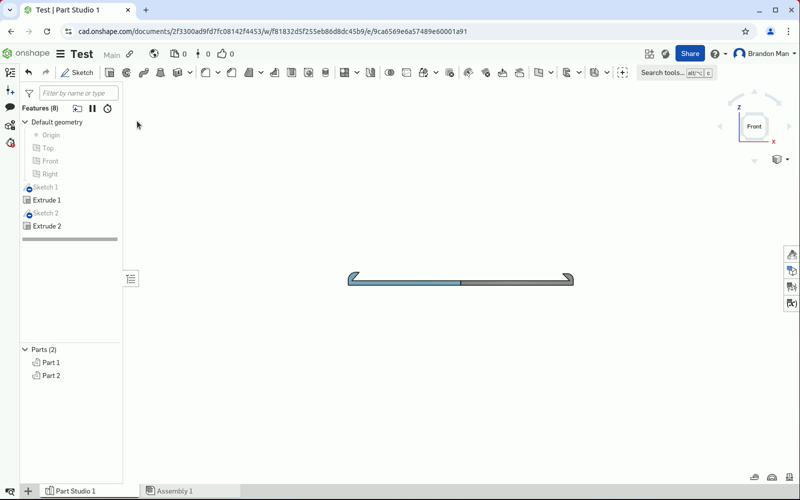
mouse_move(73, 189)
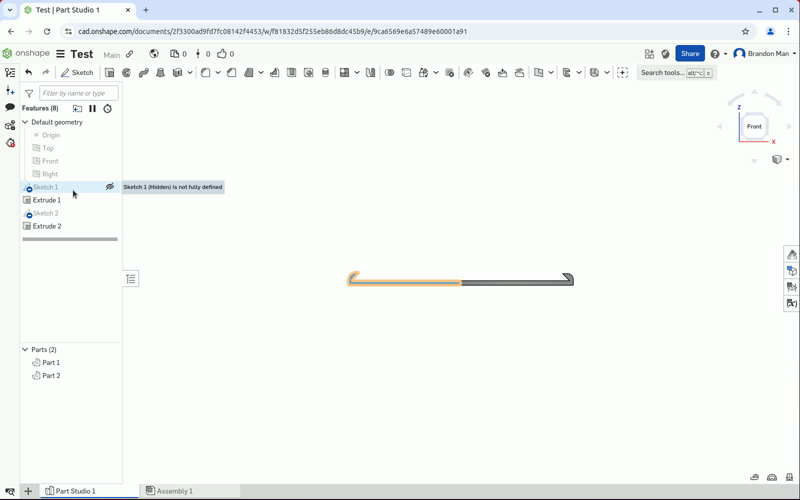
click(73, 189)
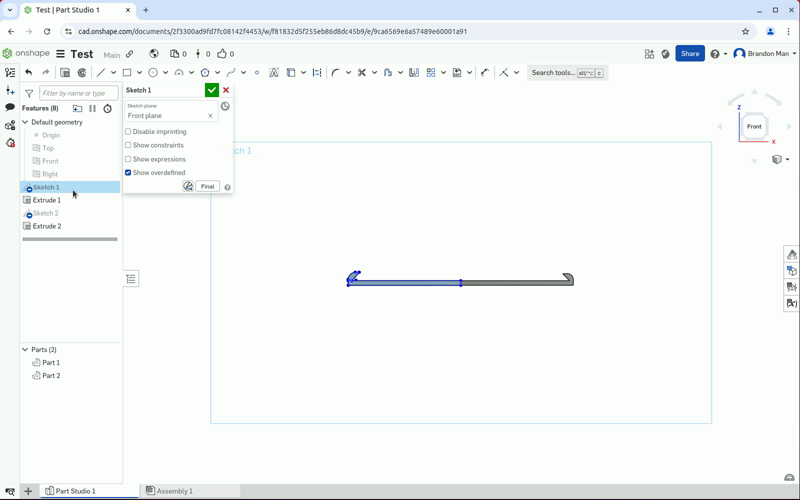
mouse_move(229, 92)
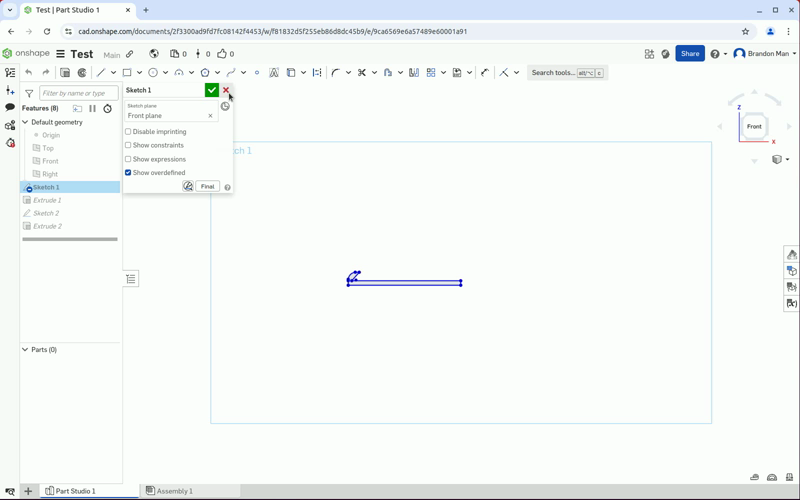
click(229, 92)
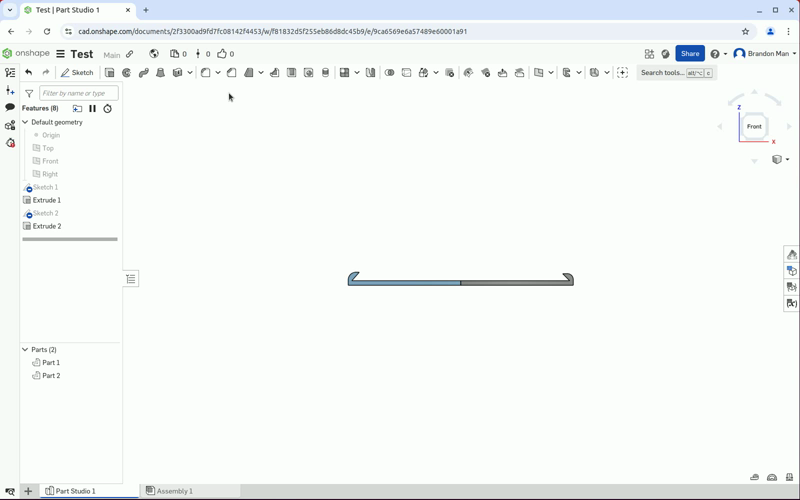
mouse_move(73, 352)
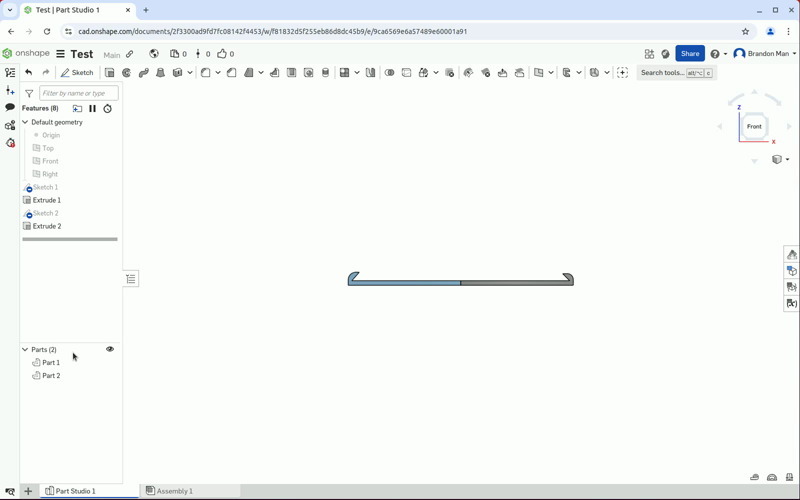
key(y)
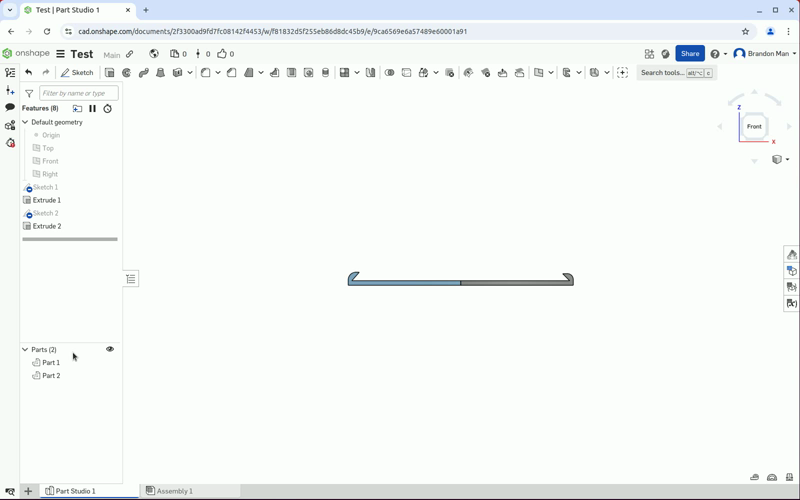
key(shift+p)
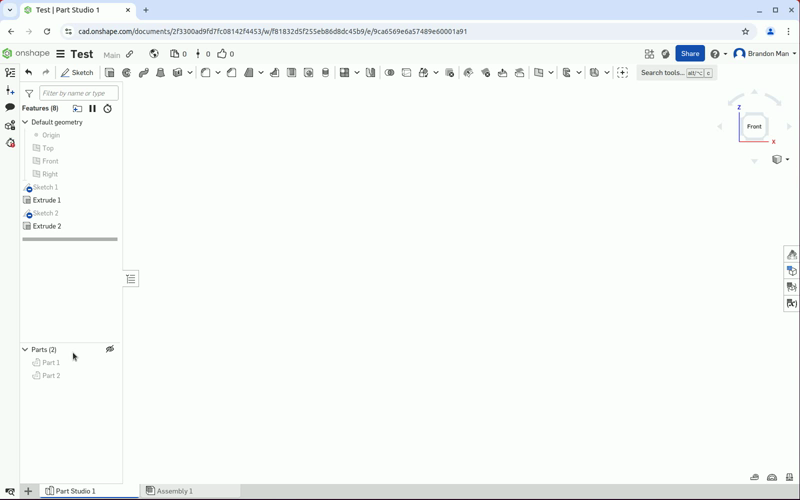
key(space)
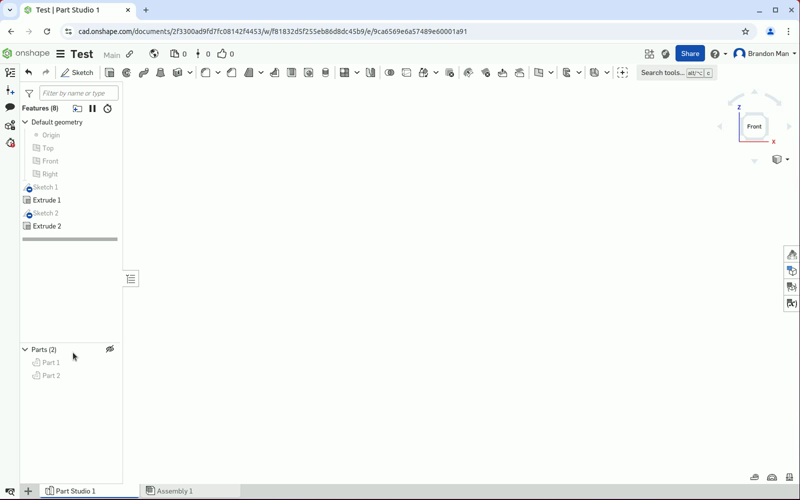
key_down(shift)
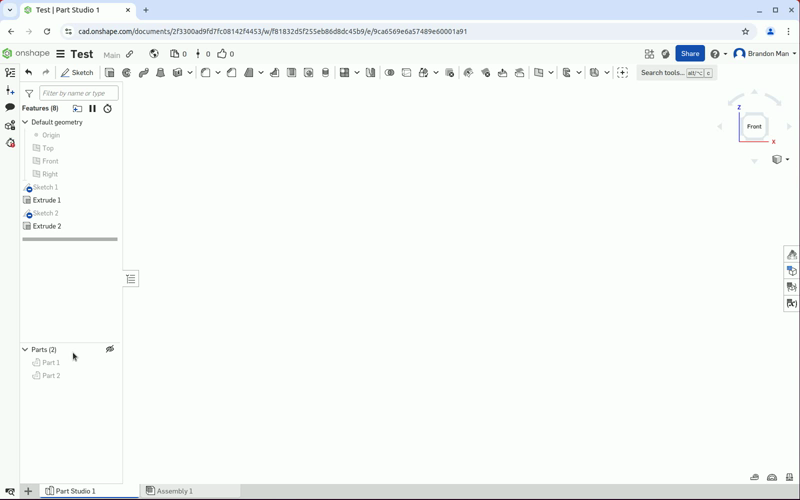
key(down)
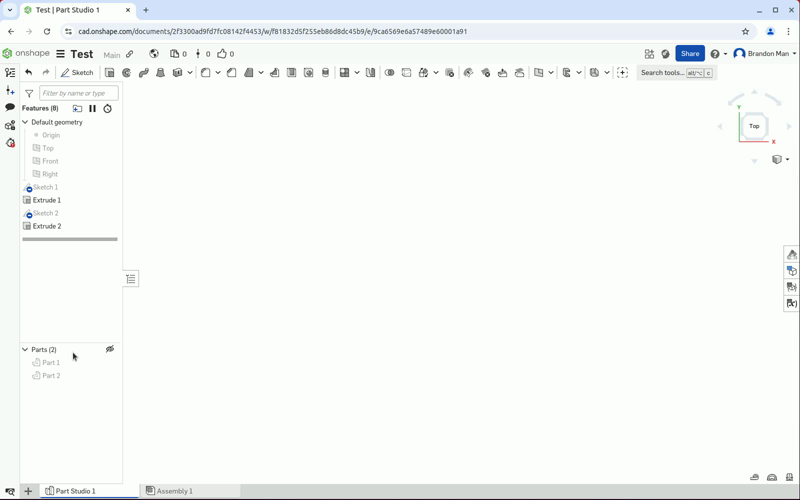
key_up(shift)
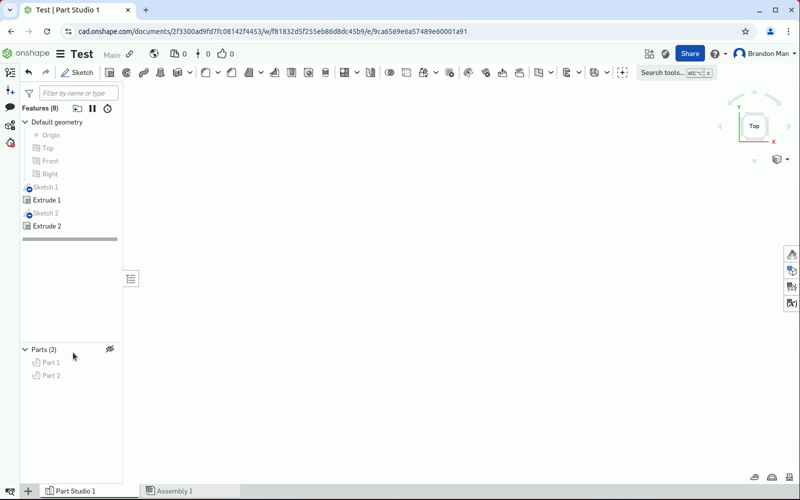
mouse_move(73, 352)
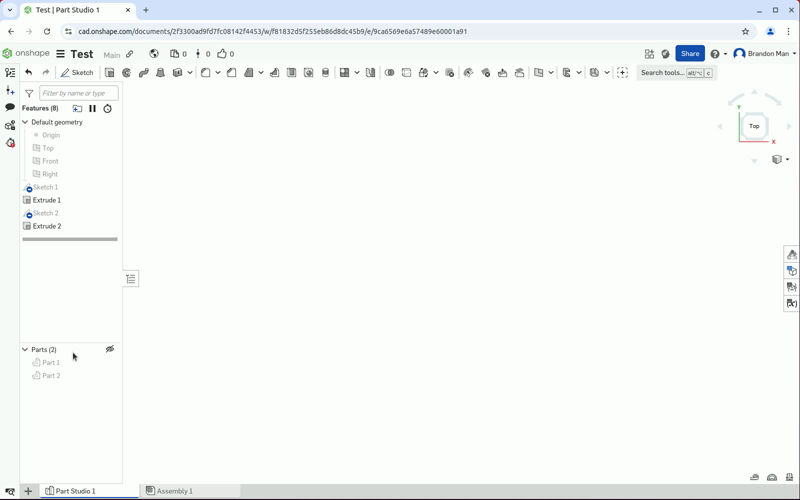
key(shift+y)
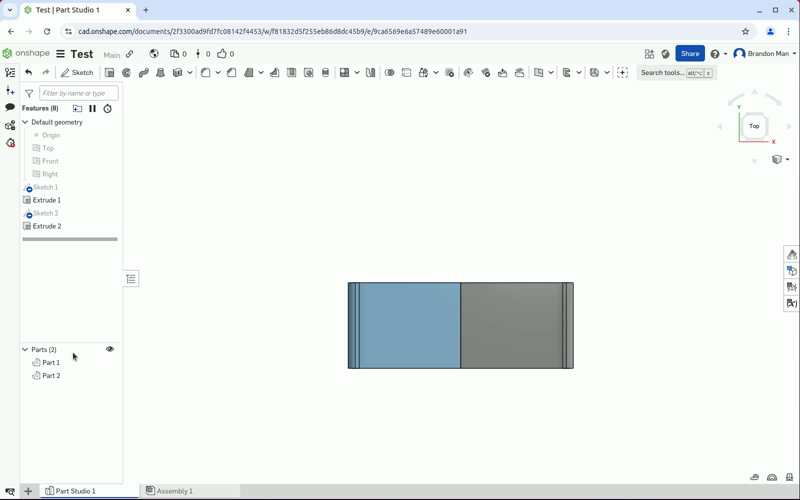
mouse_move(541, 75)
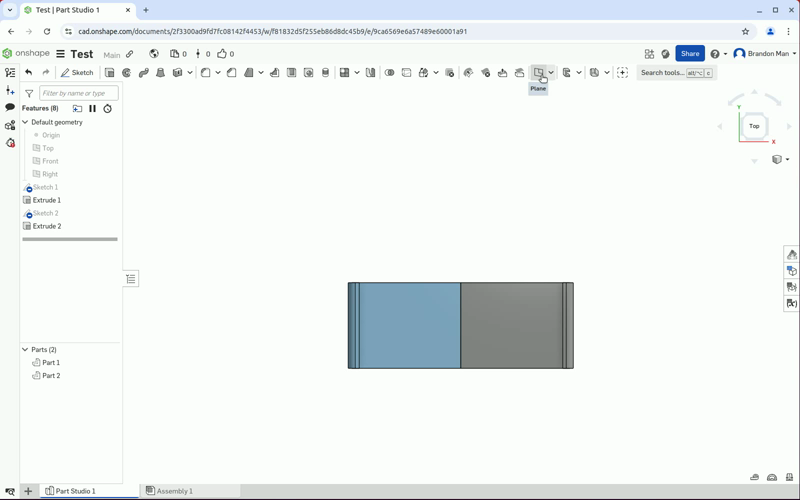
click(541, 75)
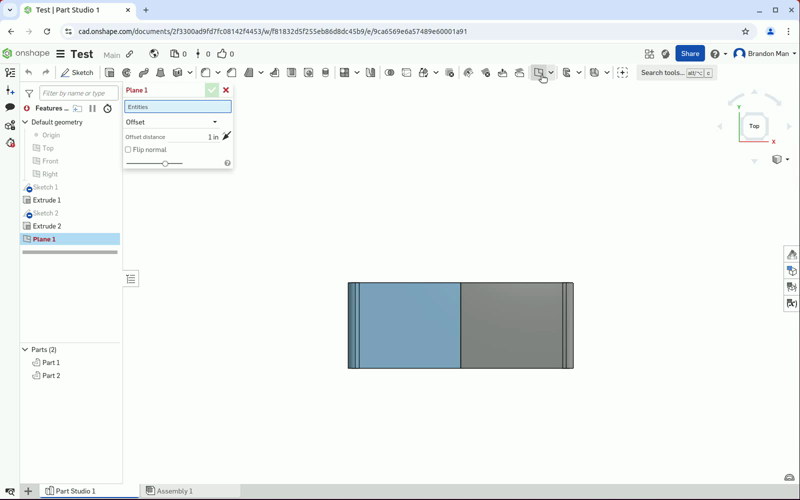
mouse_move(73, 150)
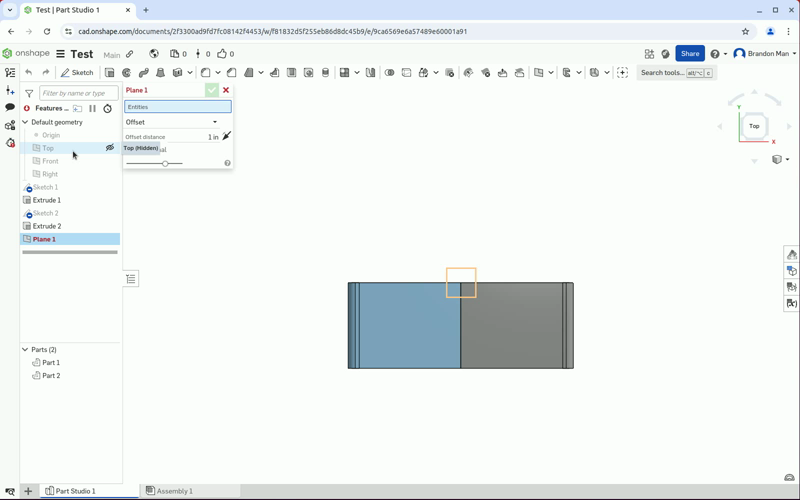
click(73, 150)
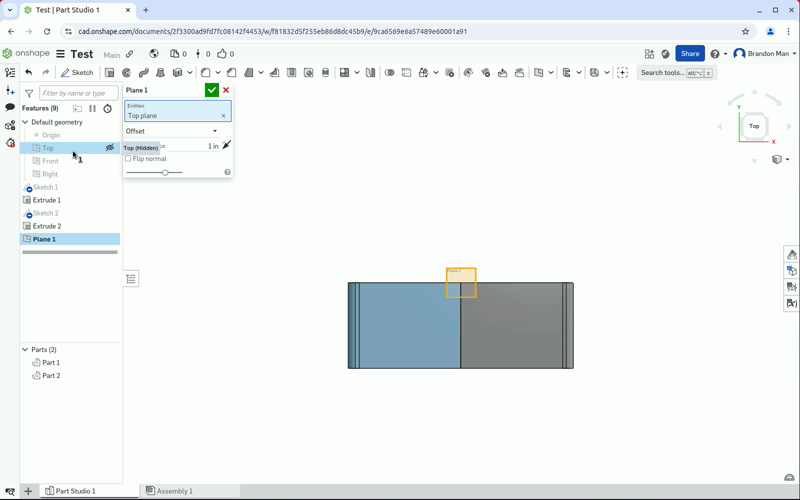
key(tab, 2)
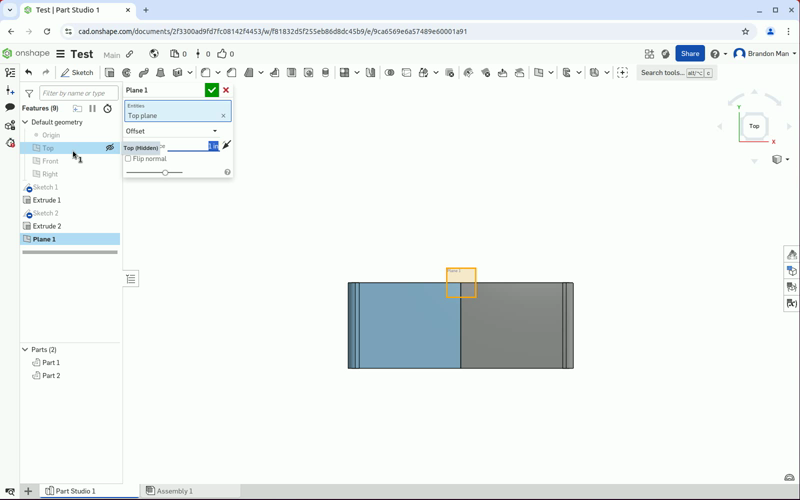
text(0.493)
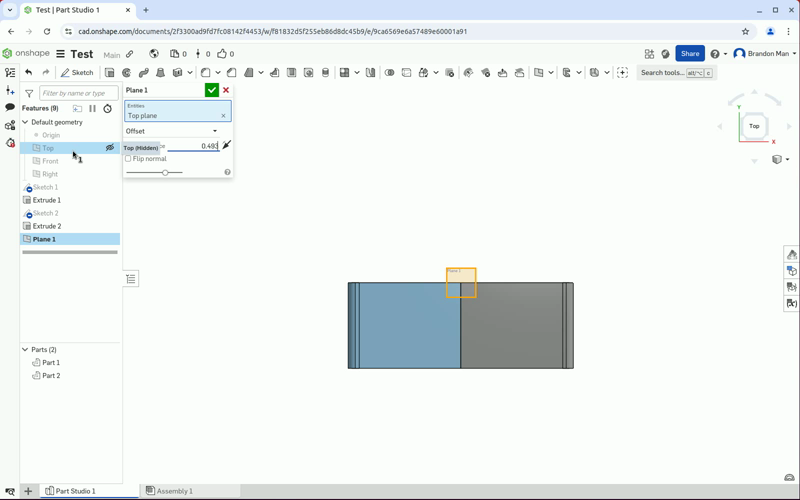
key(enter, 2)
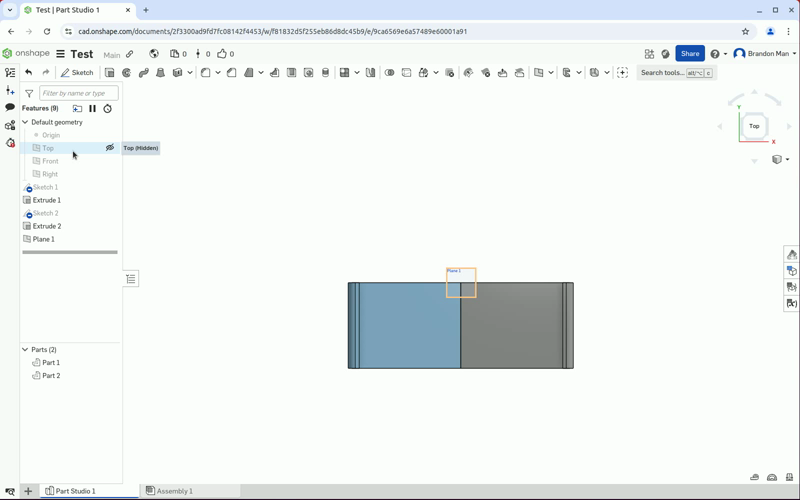
key(shift+s)
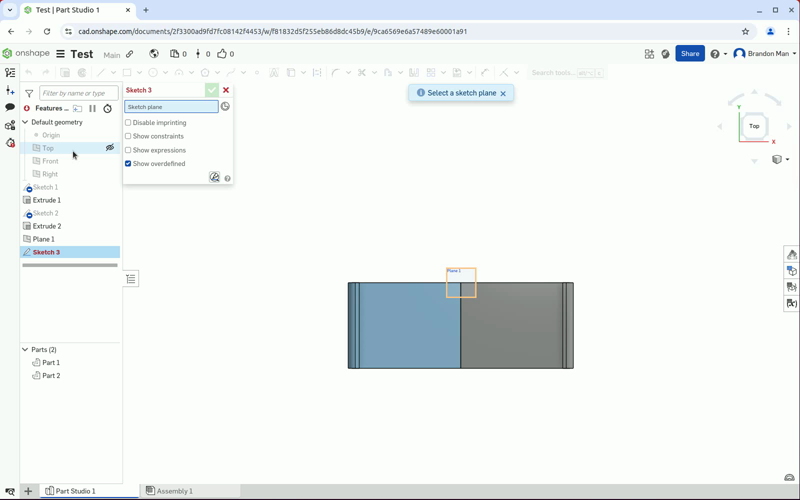
mouse_move(73, 241)
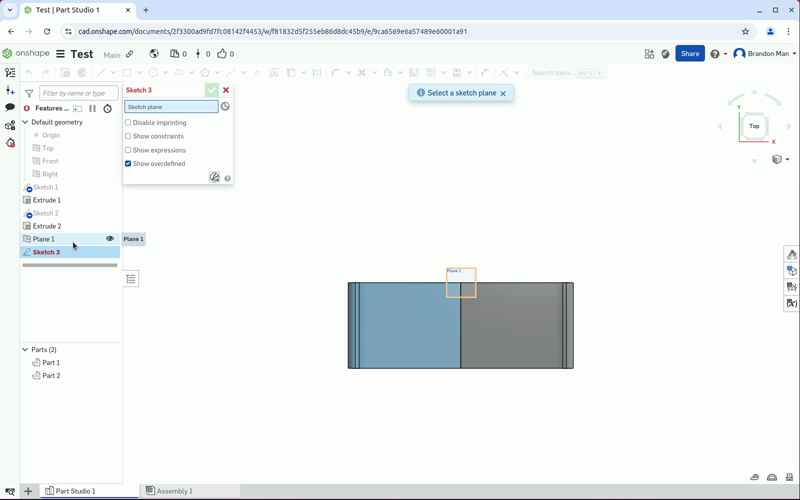
click(73, 241)
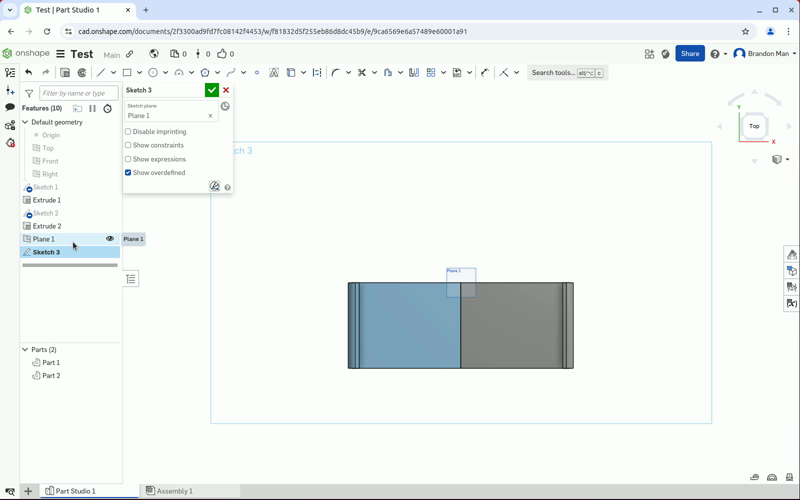
mouse_move(73, 352)
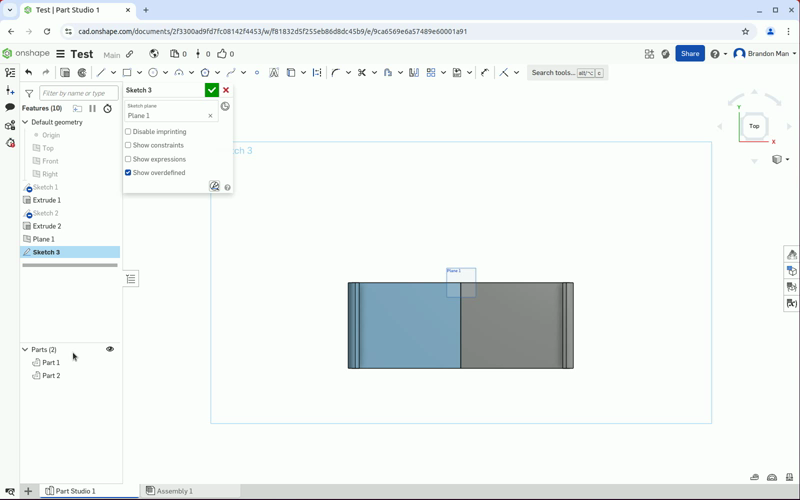
key(y)
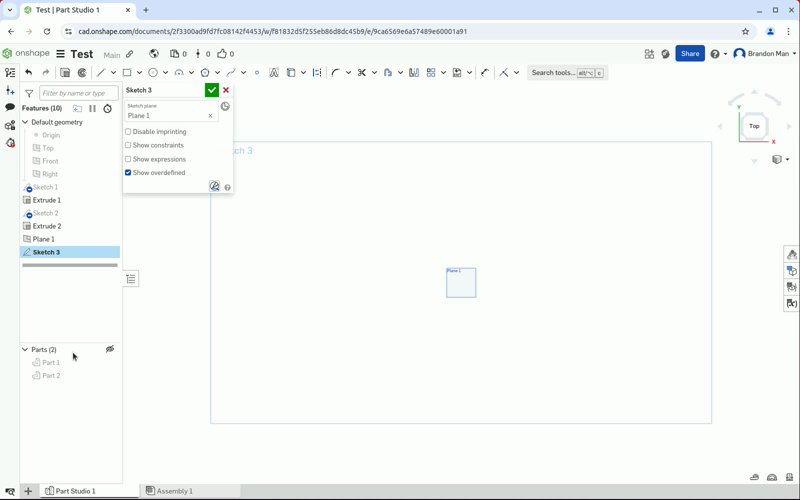
key(l)
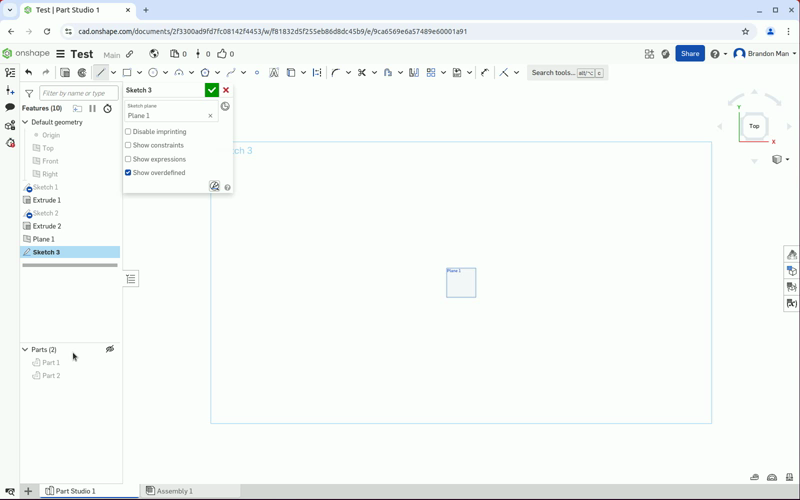
key_down(shift)
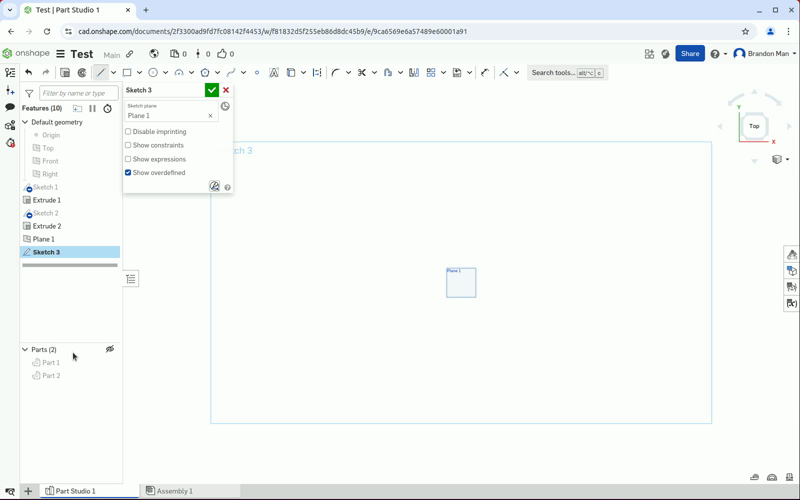
mouse_move(460, 356)
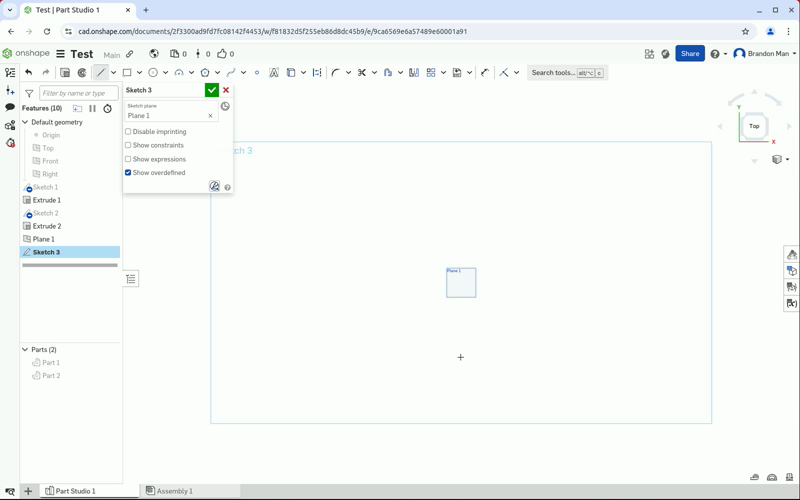
click(460, 356)
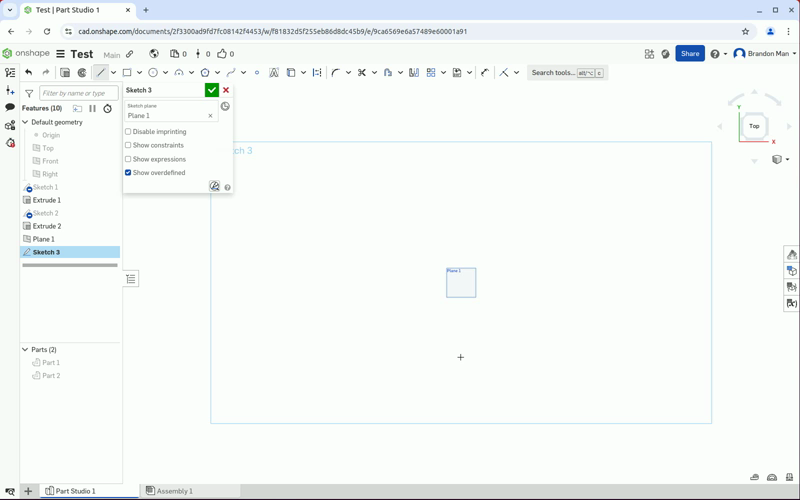
key_up(shift)
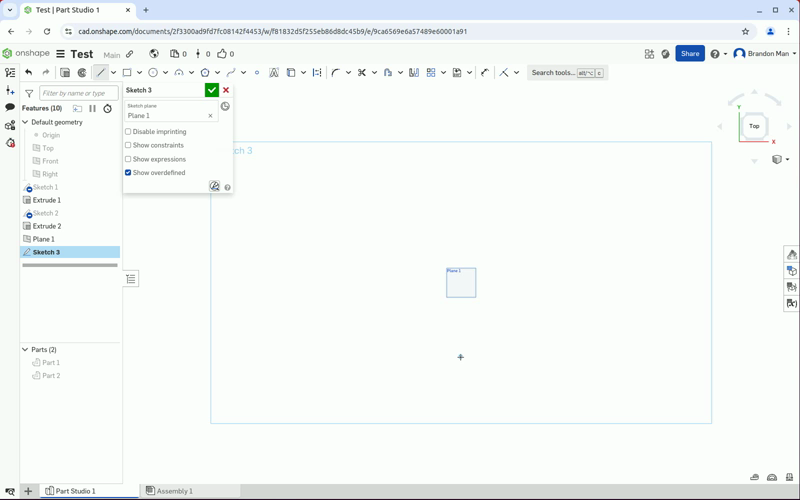
key_down(shift)
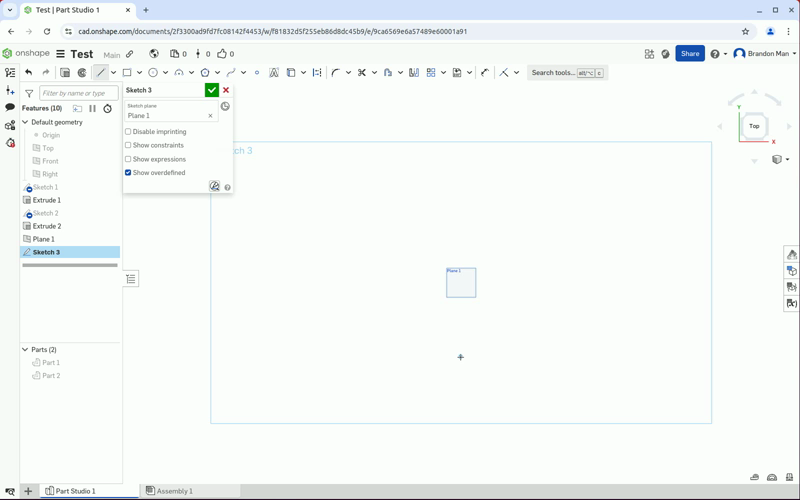
mouse_move(490, 356)
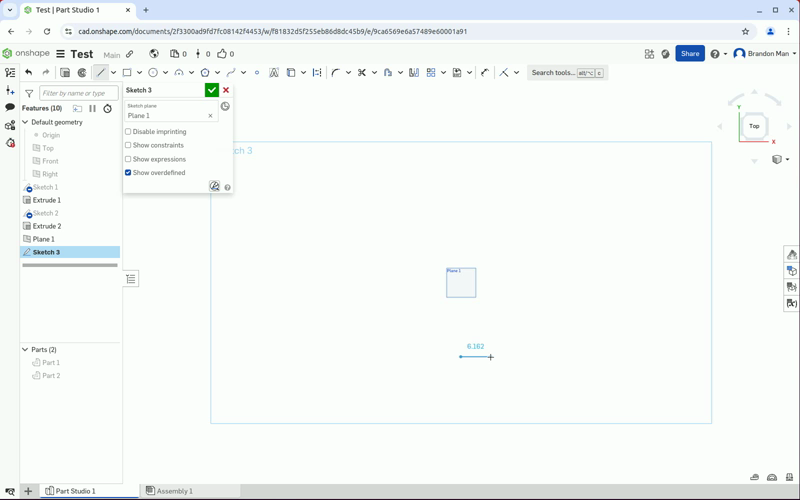
mouse_move(460, 340)
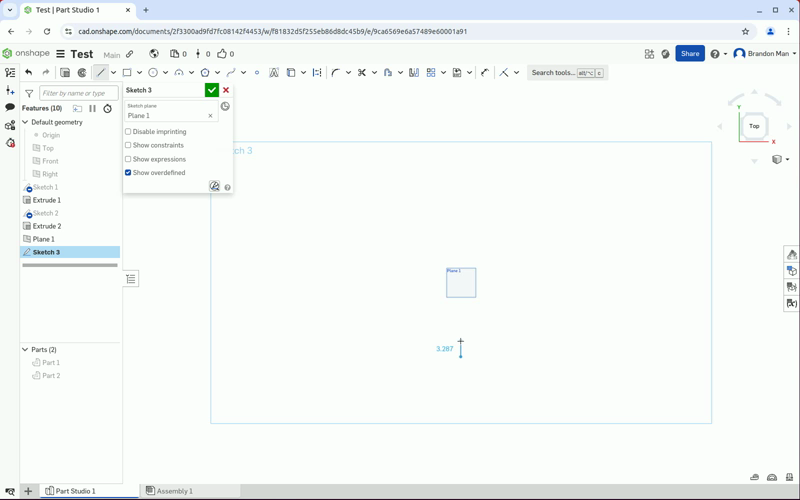
click(460, 340)
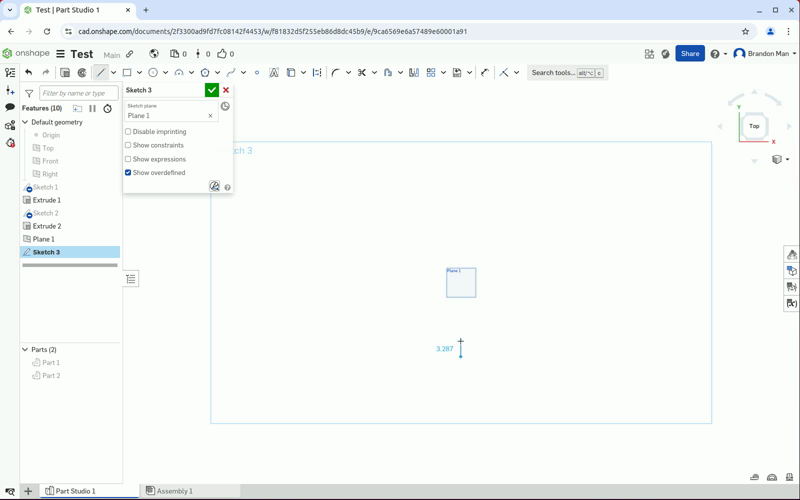
key_up(shift)
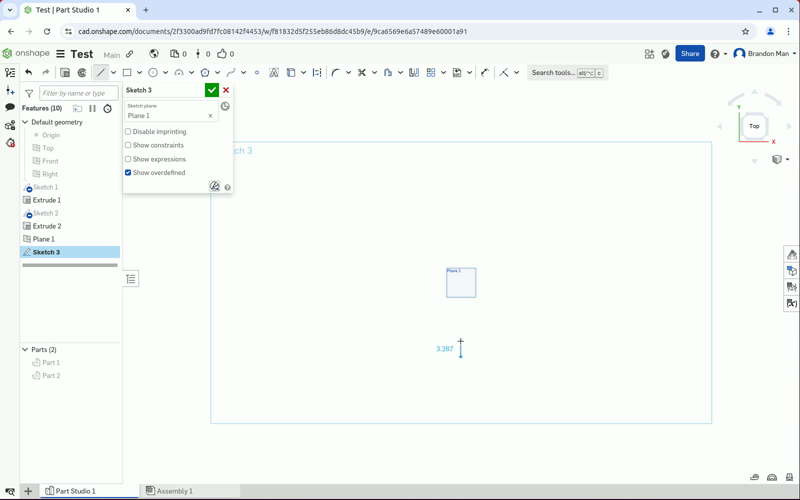
key(esc)
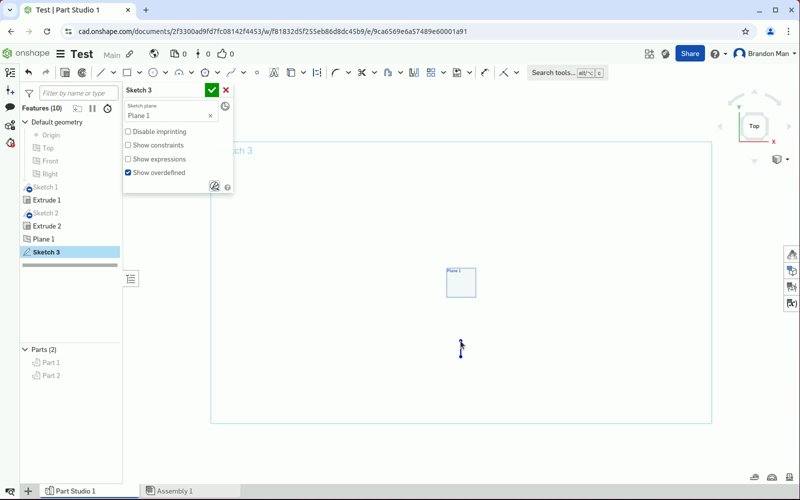
key(a)
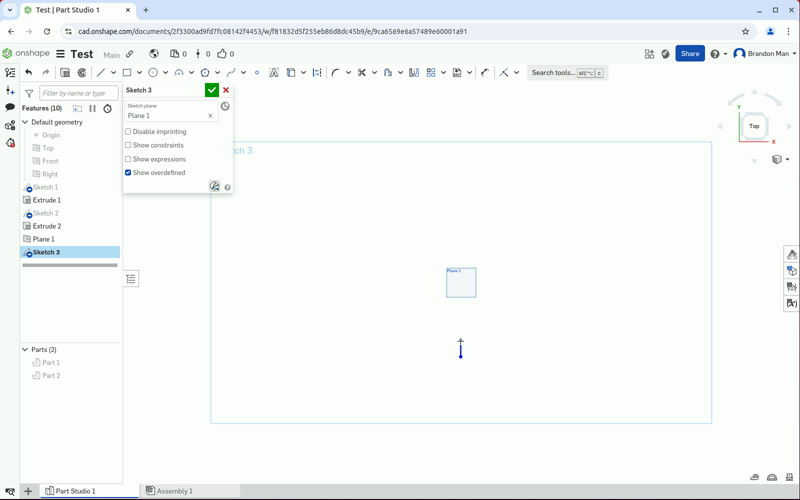
mouse_move(460, 340)
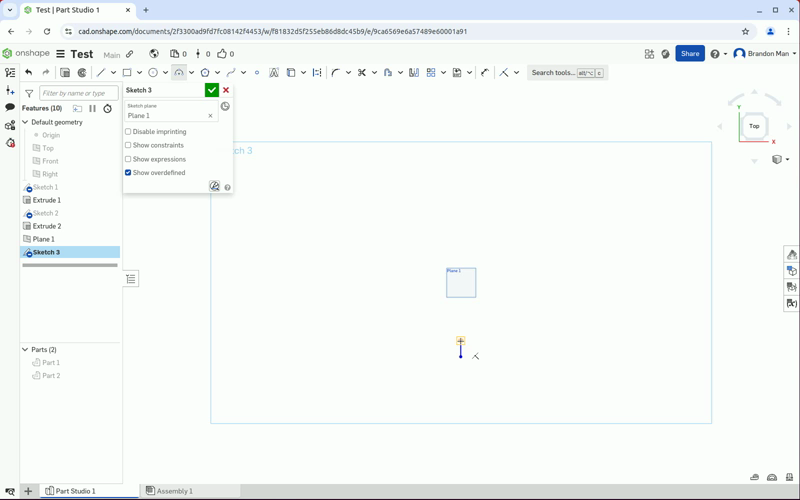
click(460, 340)
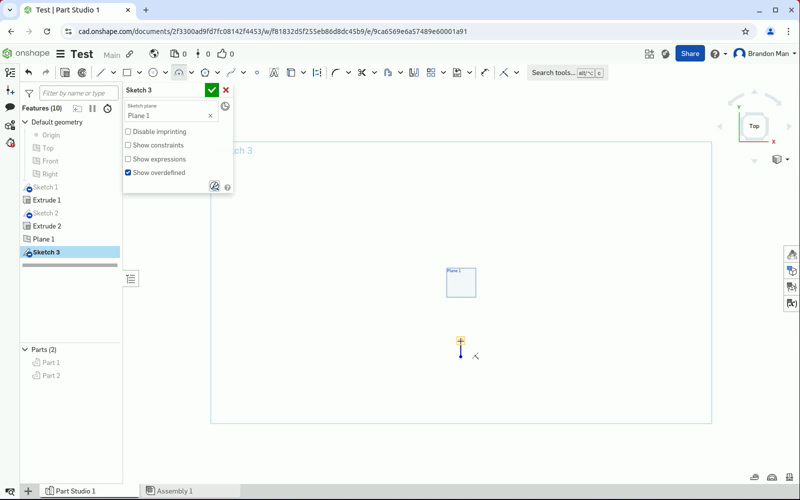
mouse_move(460, 356)
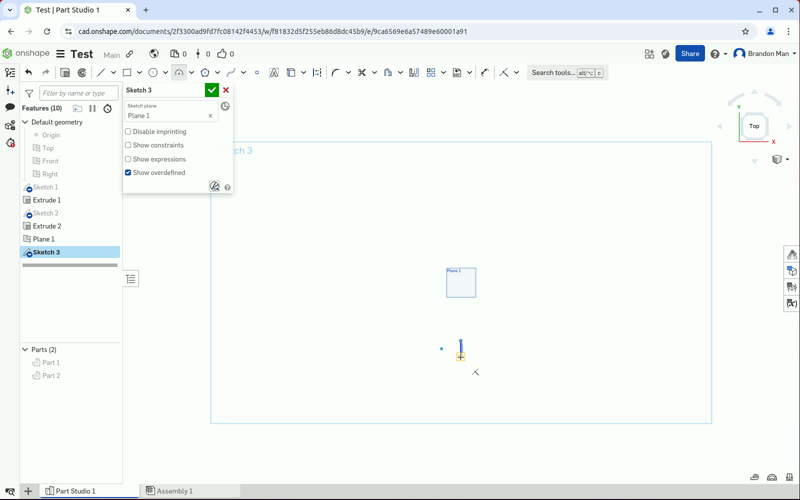
click(460, 356)
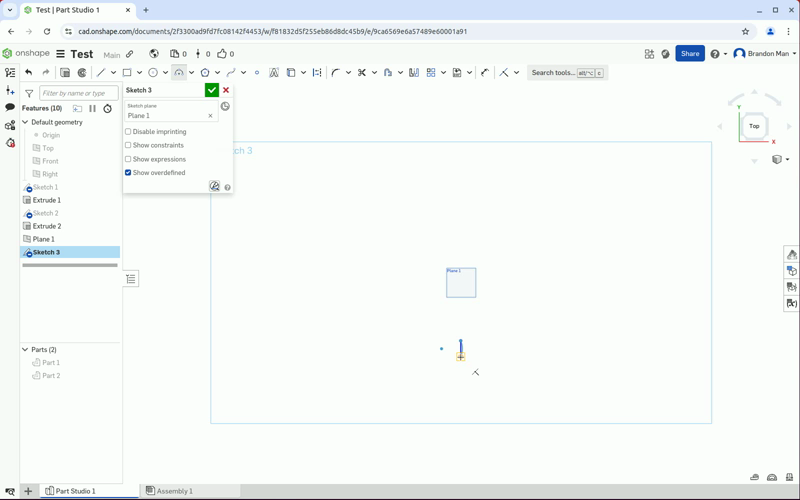
key_down(shift)
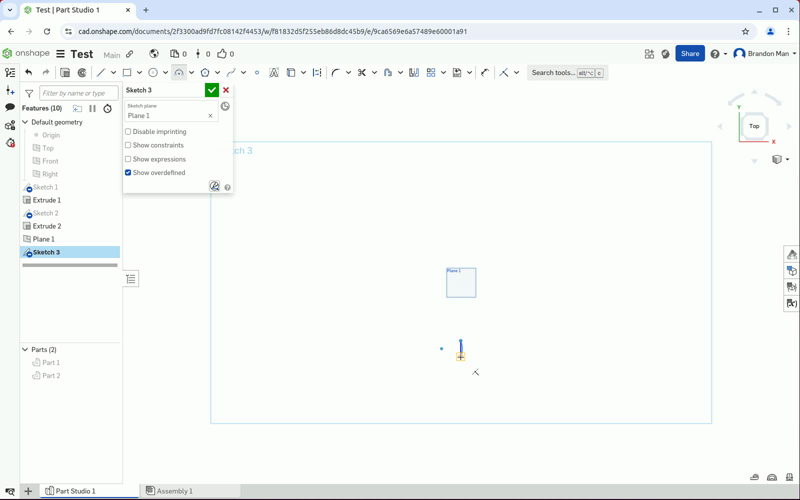
mouse_move(452, 348)
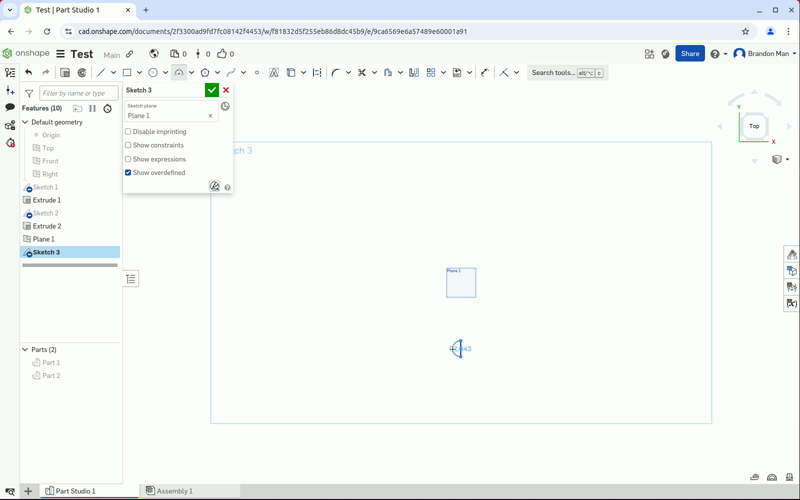
click(452, 348)
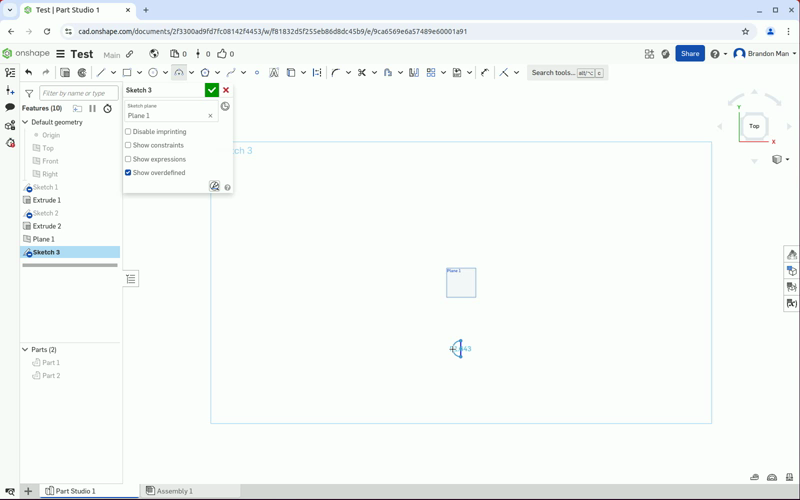
key_up(shift)
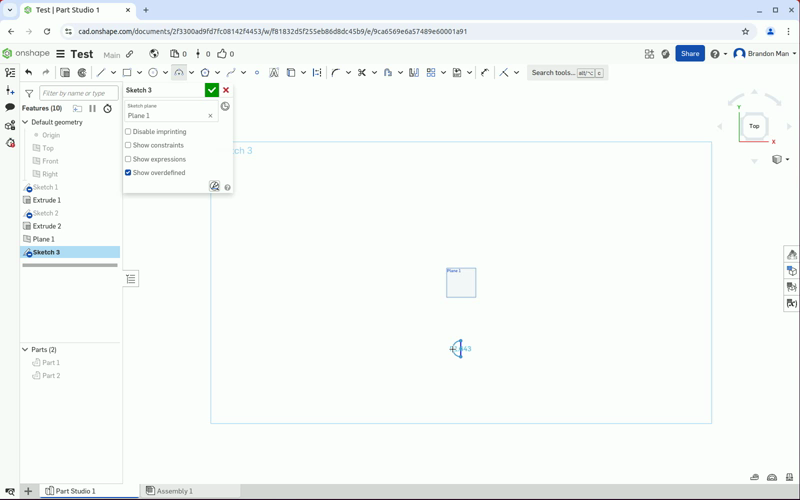
key(esc)
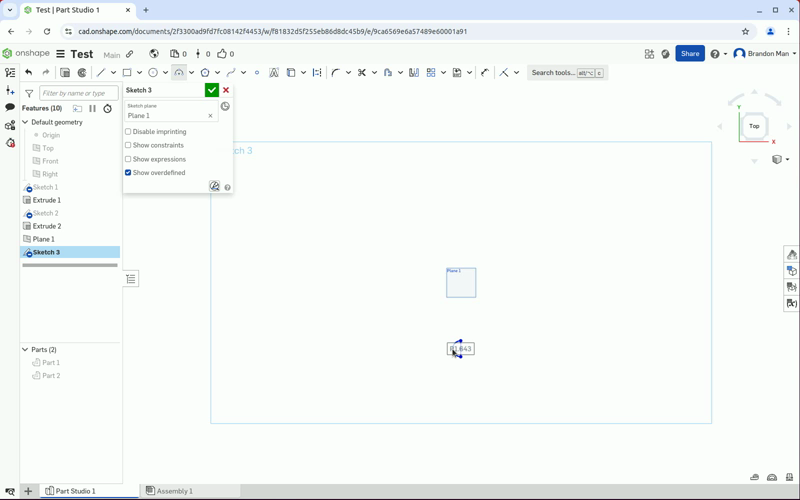
mouse_move(454, 352)
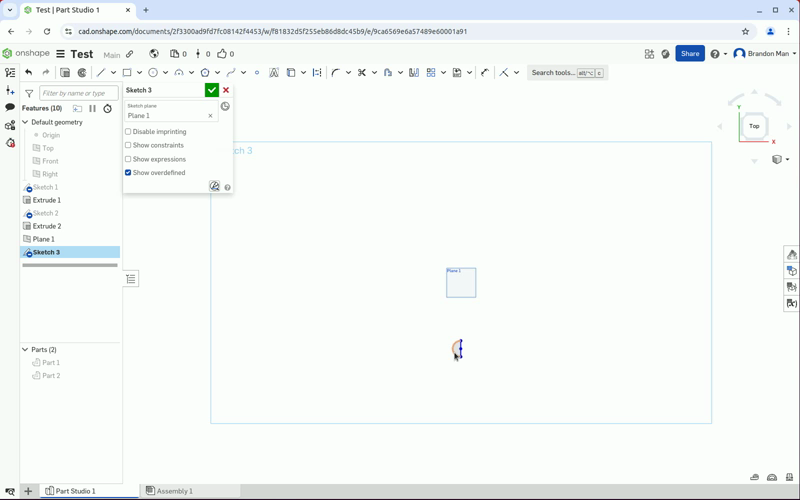
scroll(6)
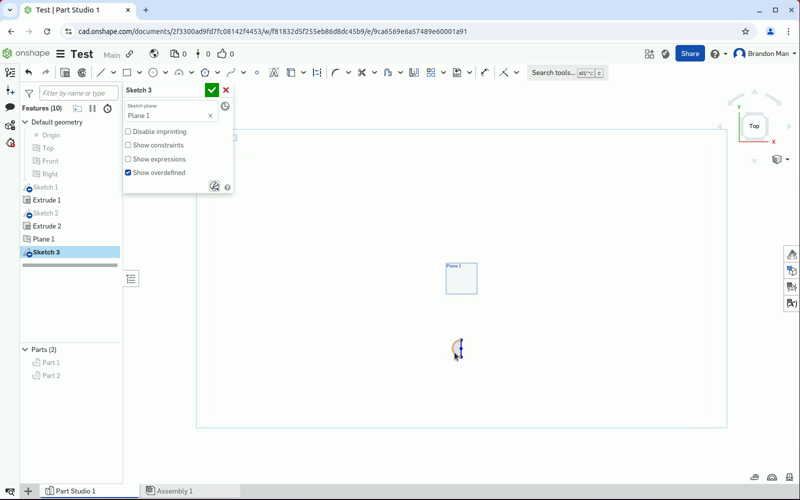
scroll(6)
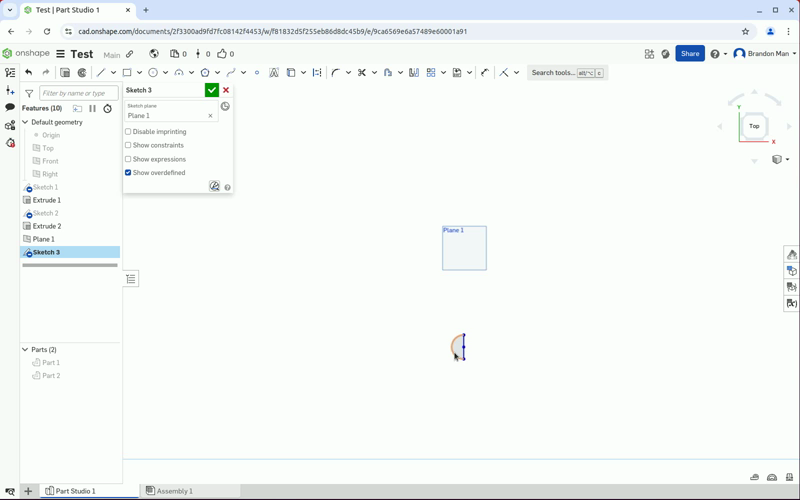
scroll(6)
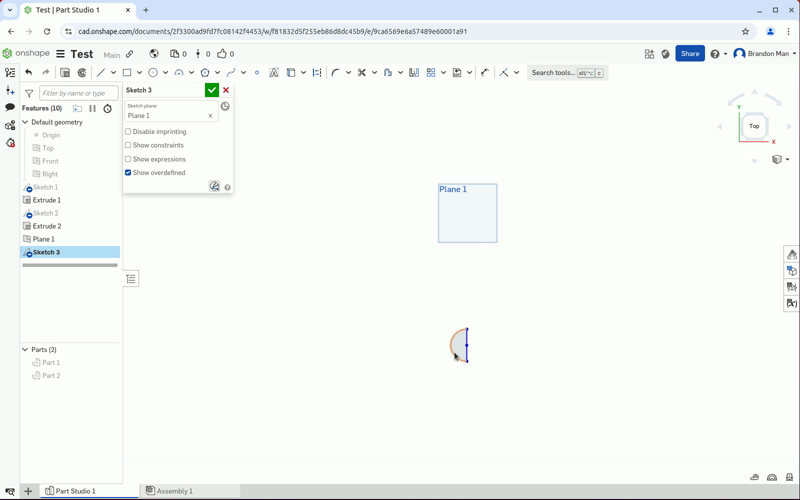
scroll(6)
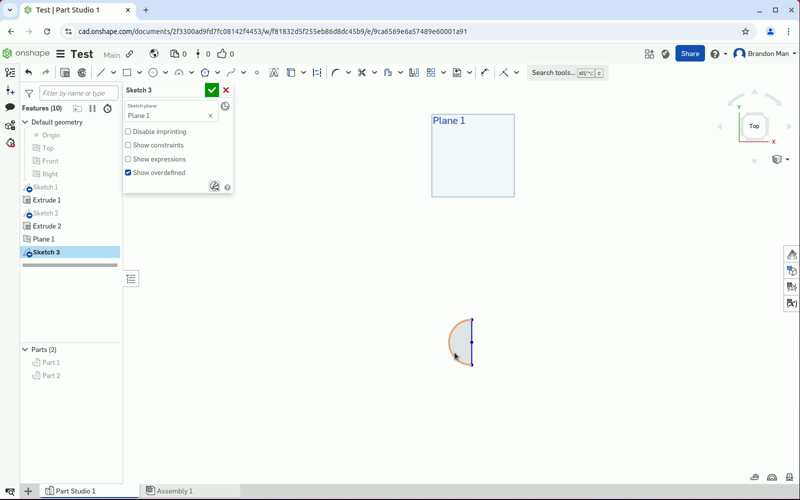
scroll(6)
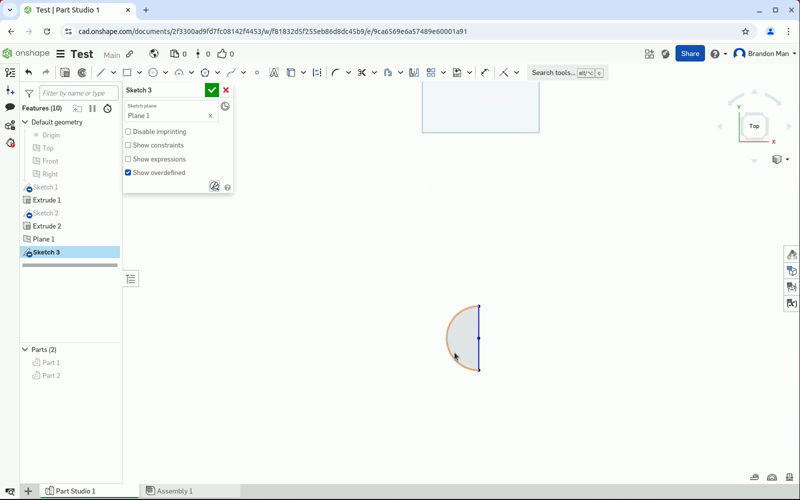
scroll(6)
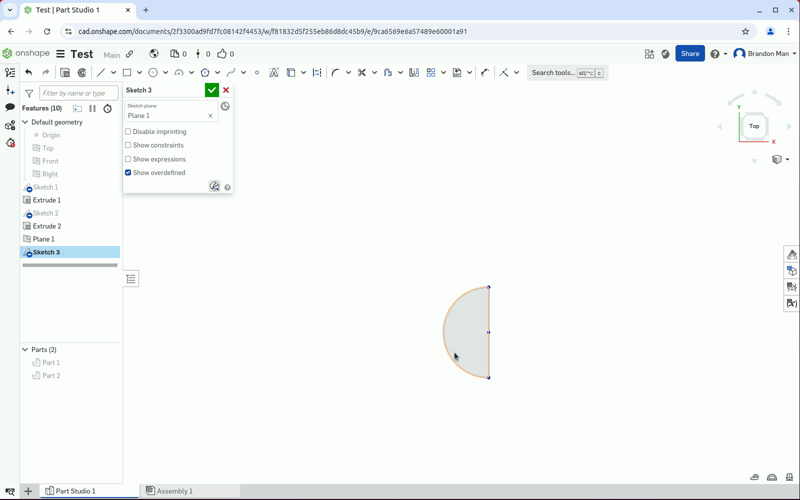
scroll(6)
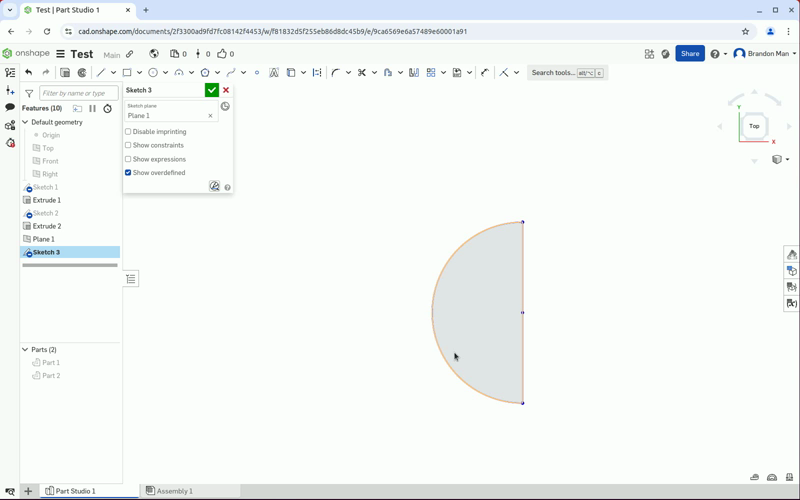
click(454, 352)
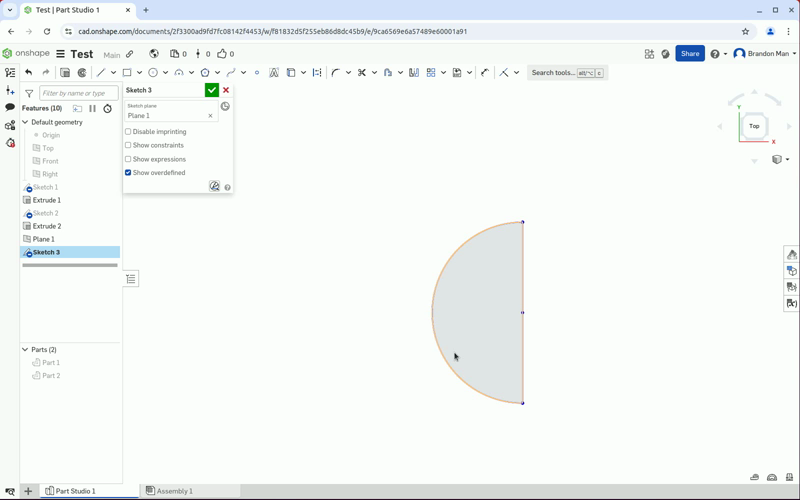
scroll(-6)
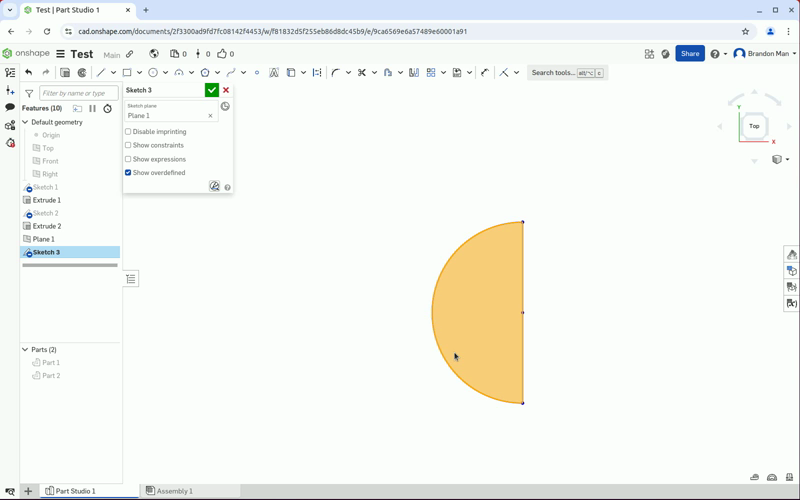
scroll(-6)
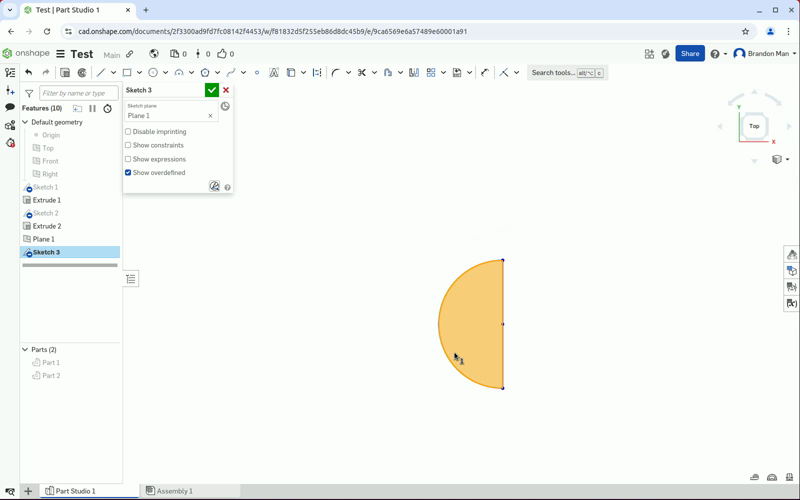
scroll(-6)
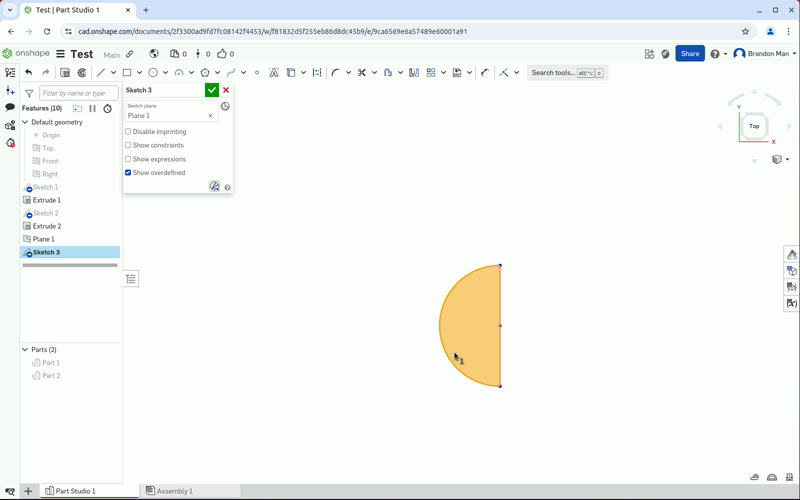
scroll(-6)
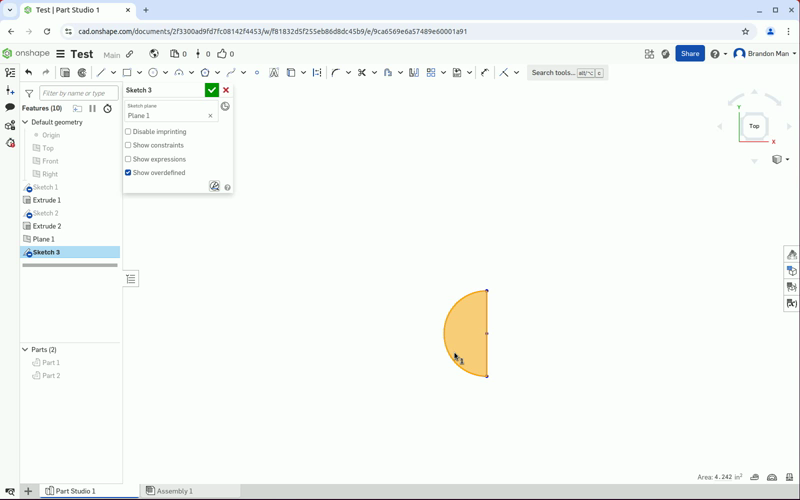
scroll(-6)
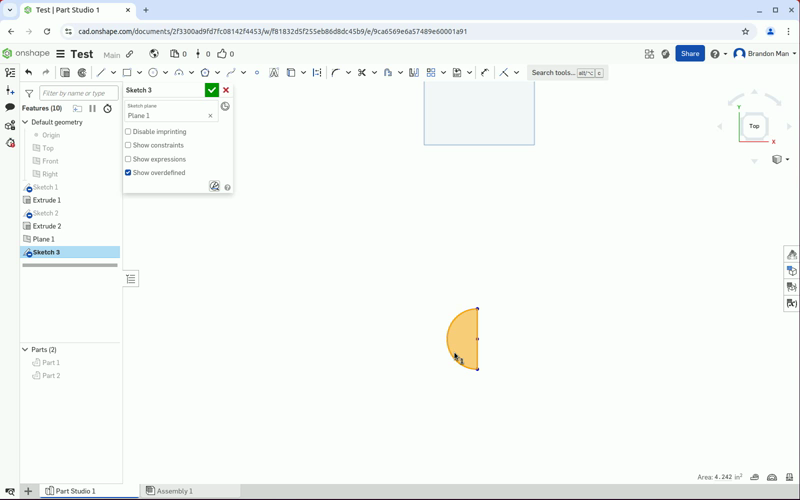
scroll(-6)
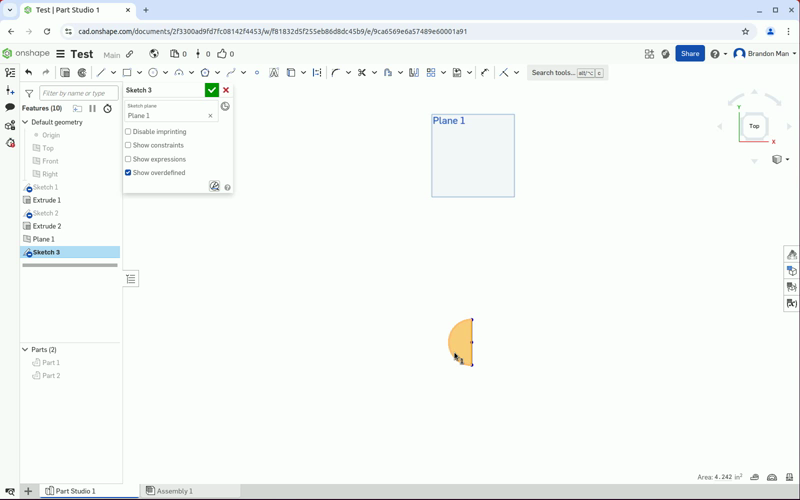
scroll(-6)
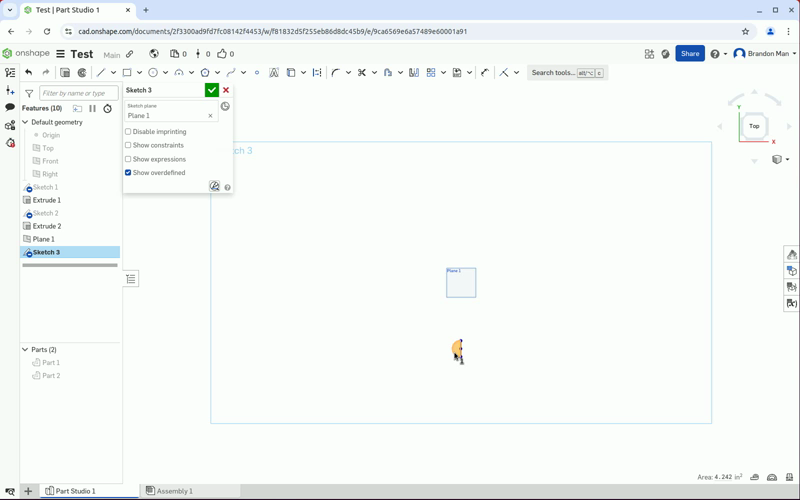
mouse_move(73, 352)
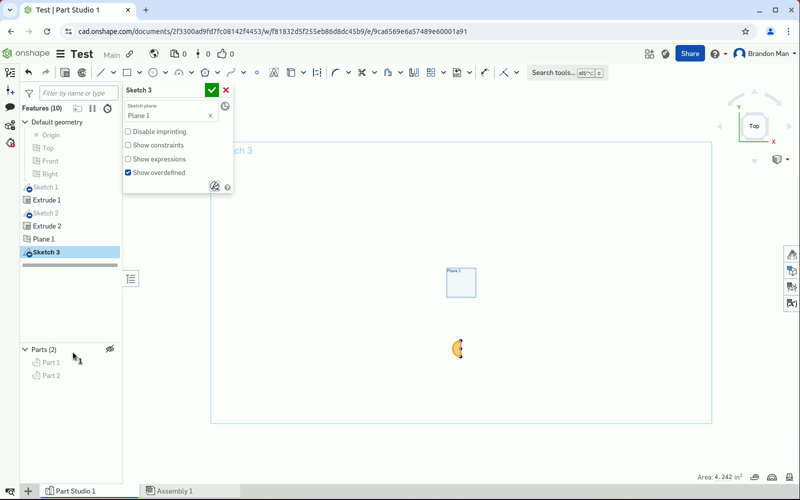
key(shift+y)
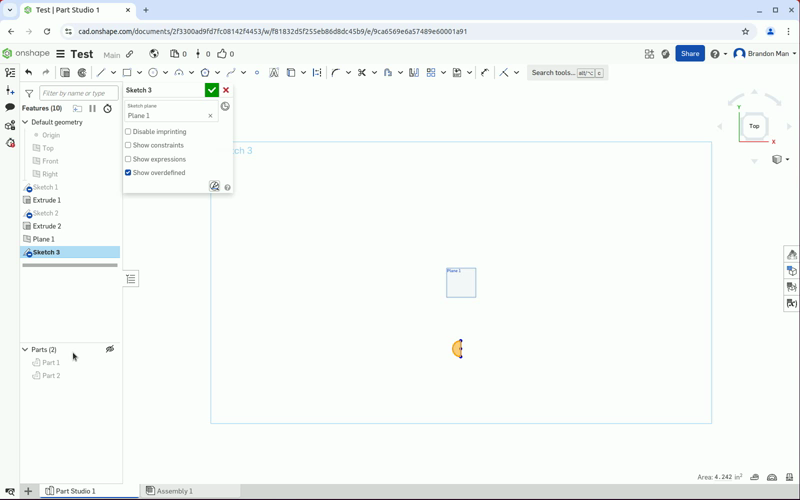
key(shift+e)
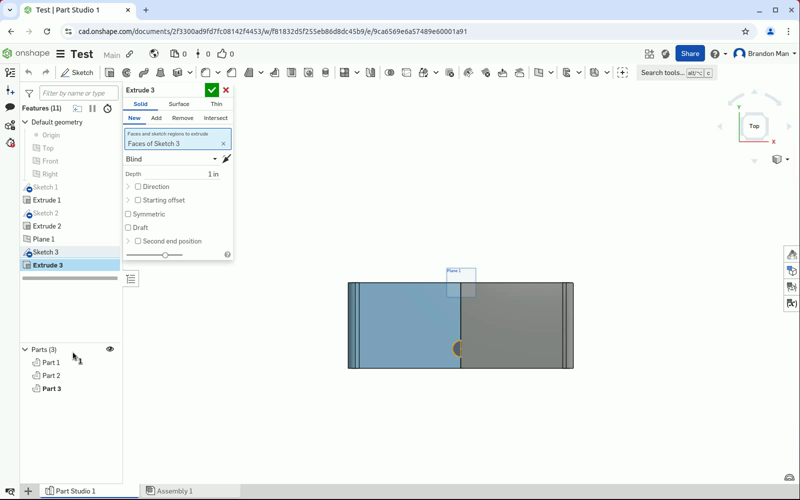
mouse_move(143, 106)
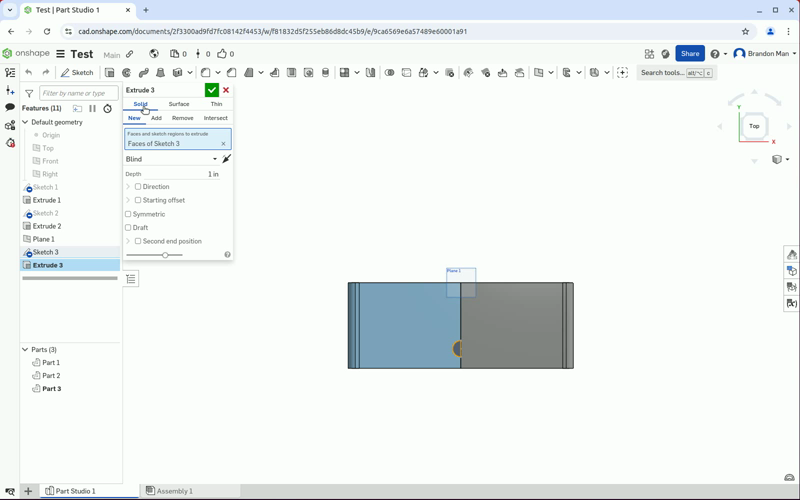
click(143, 106)
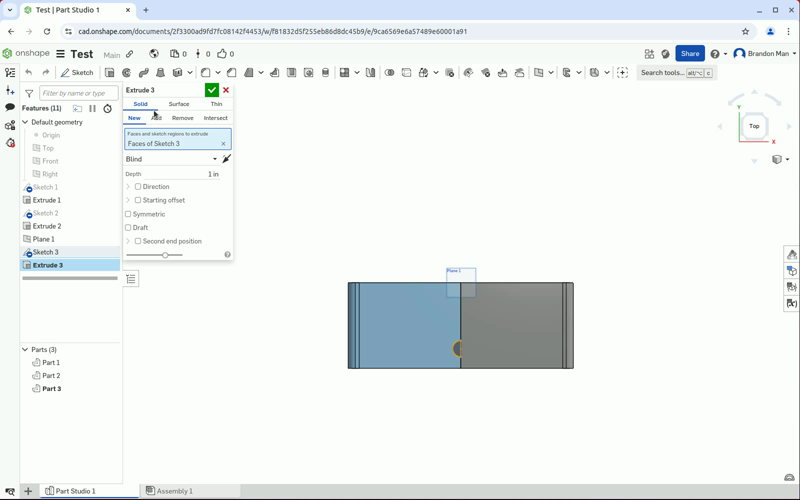
mouse_move(186, 120)
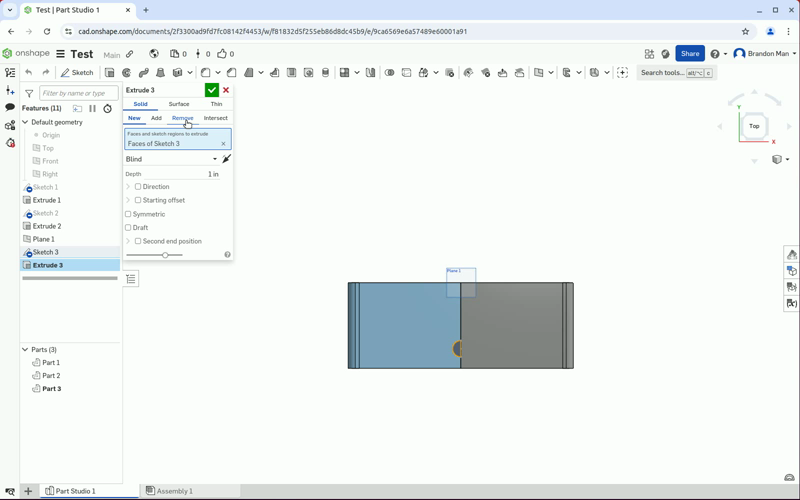
click(186, 120)
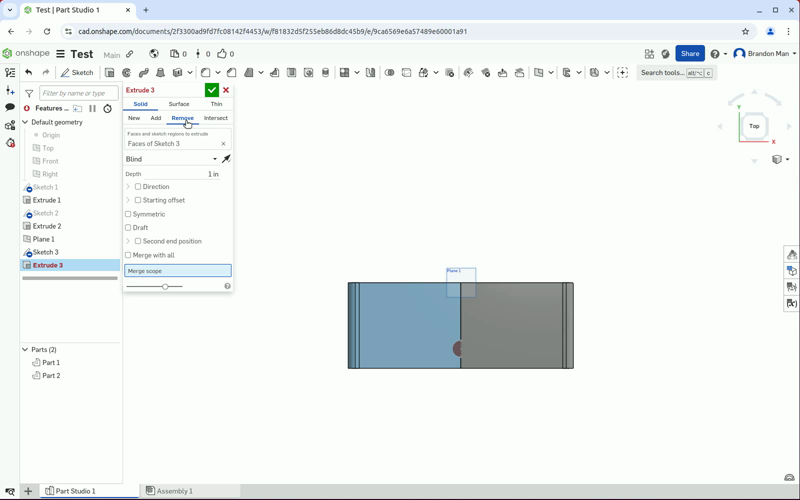
key(tab, 4)
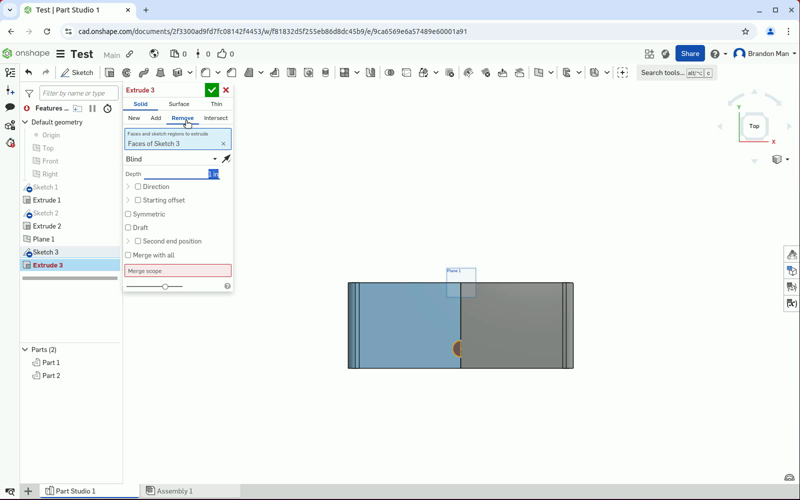
text(17.572)
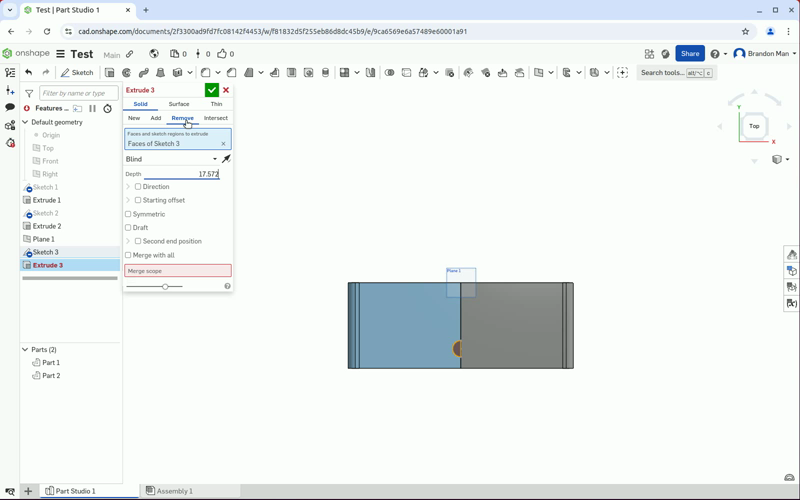
key(tab, 6)
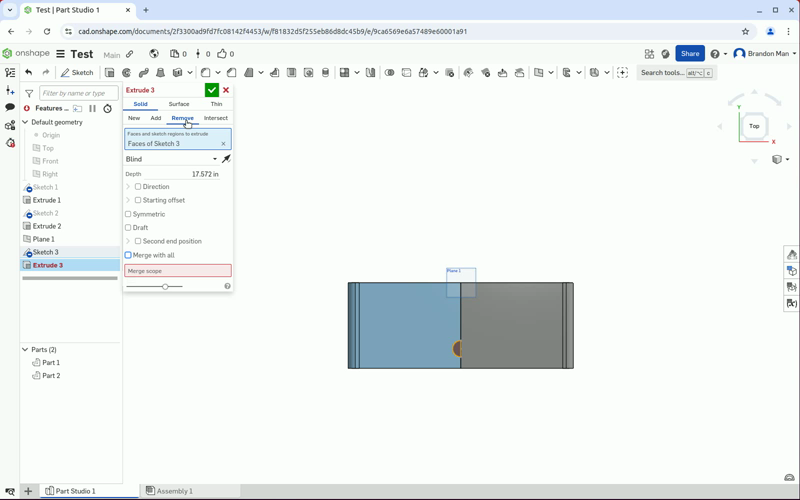
key(space)
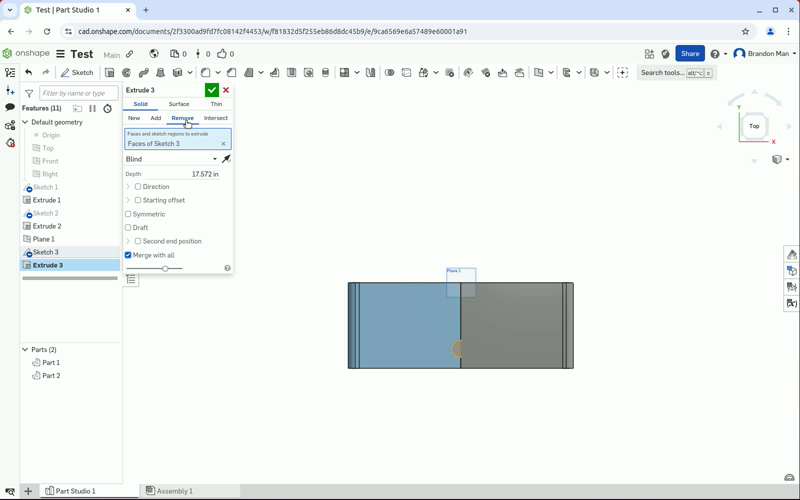
key(enter)
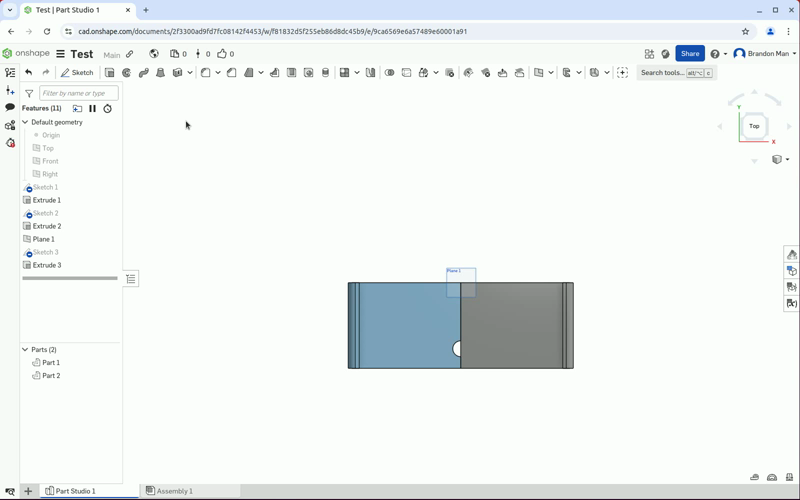
key(shift+h)
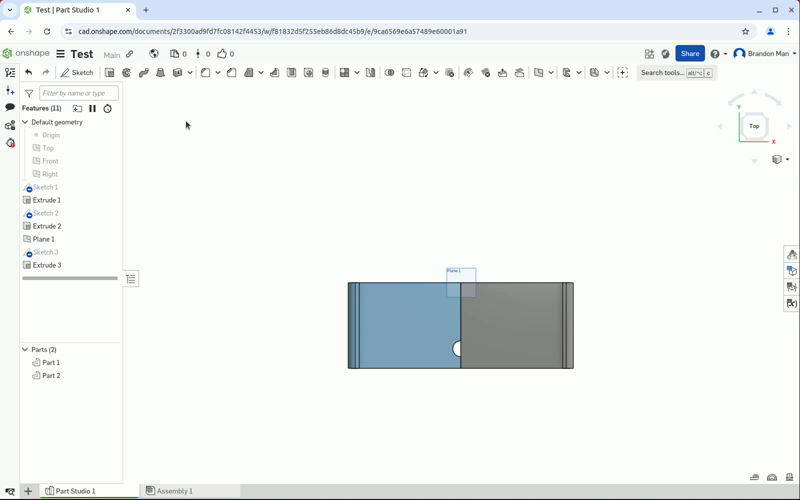
key(shift+h)
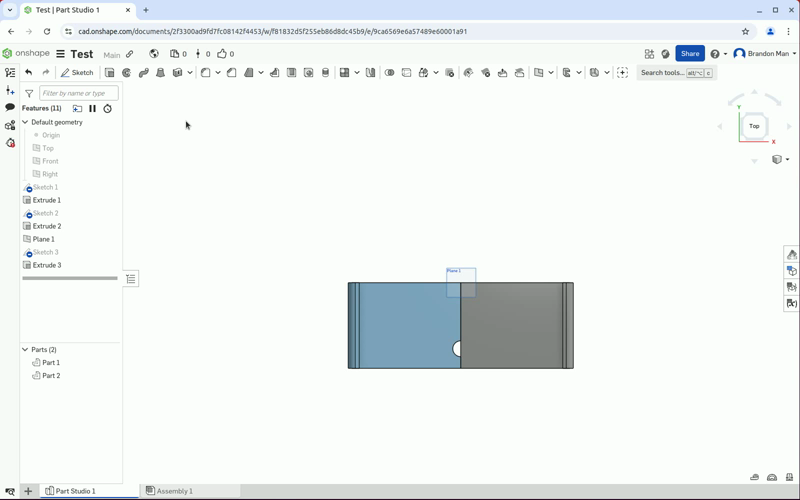
mouse_move(73, 189)
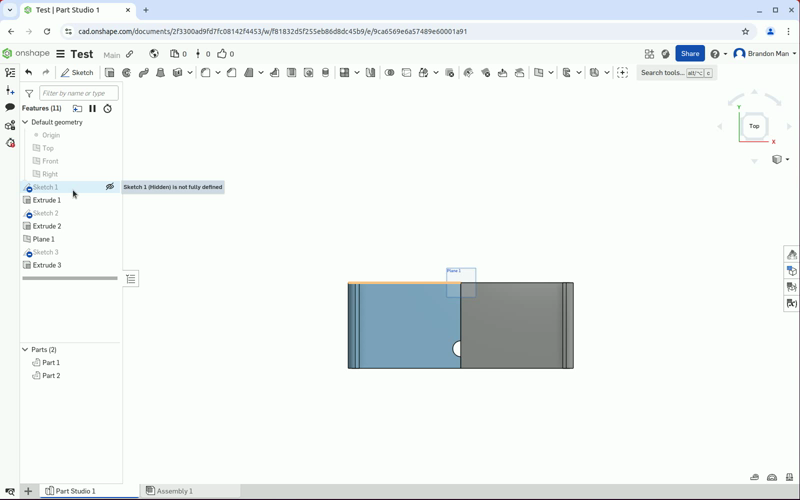
click(73, 189)
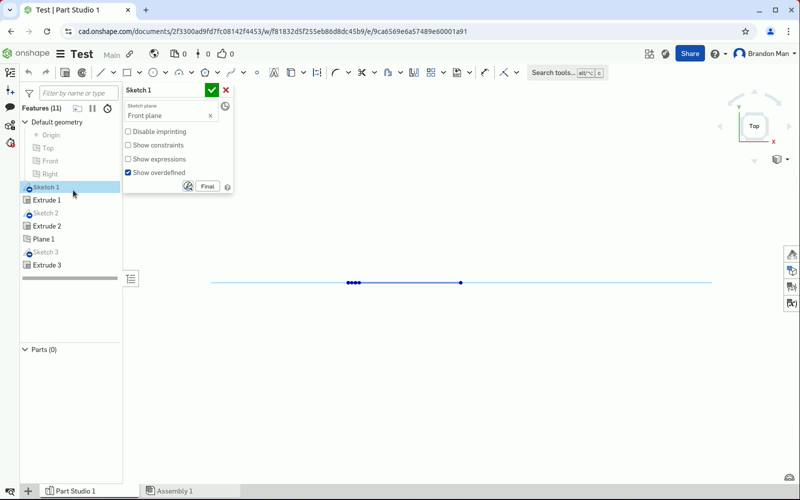
mouse_move(229, 92)
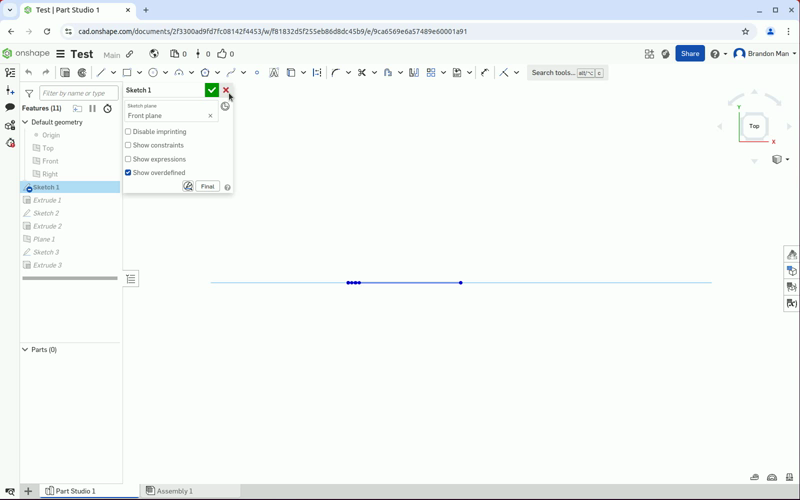
click(229, 92)
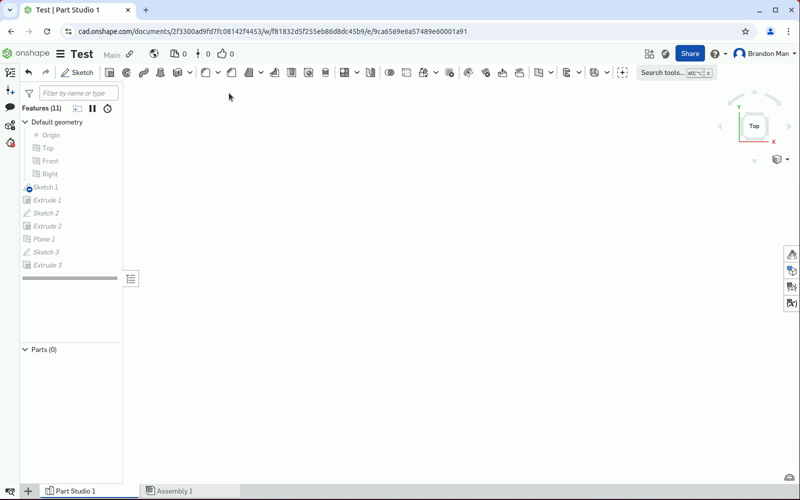
key(shift+s)
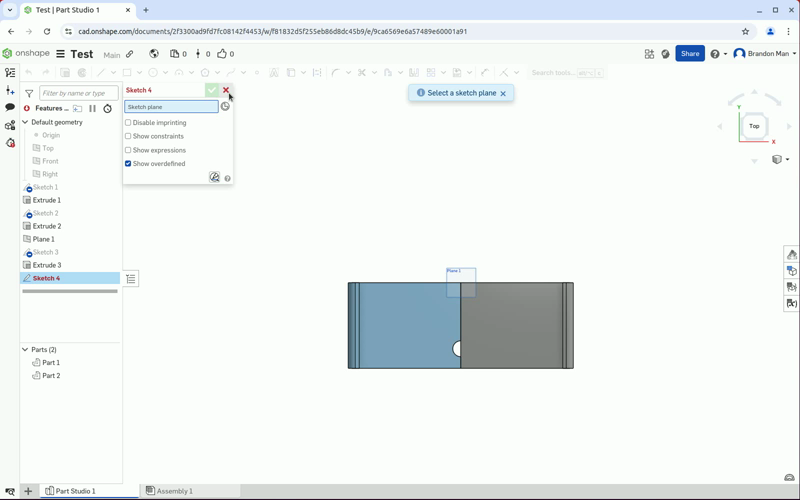
mouse_move(73, 241)
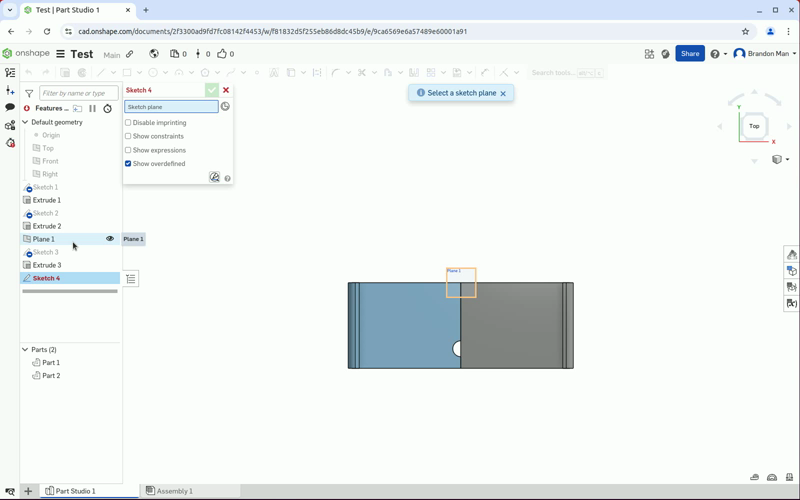
click(73, 241)
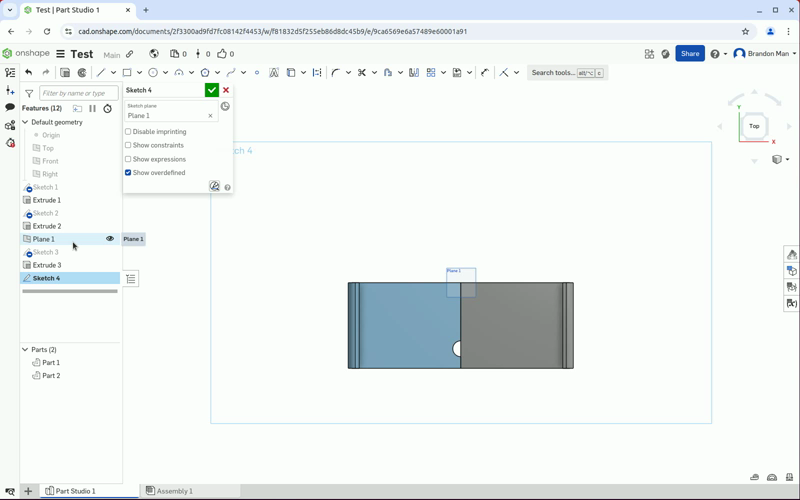
mouse_move(73, 352)
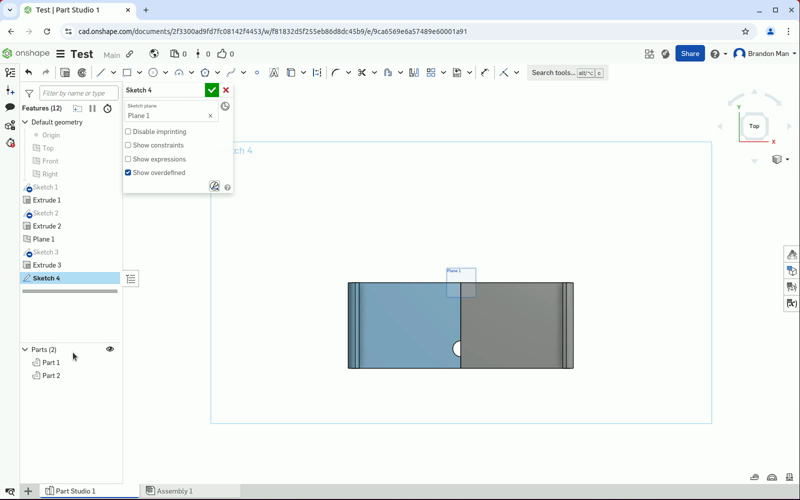
key(y)
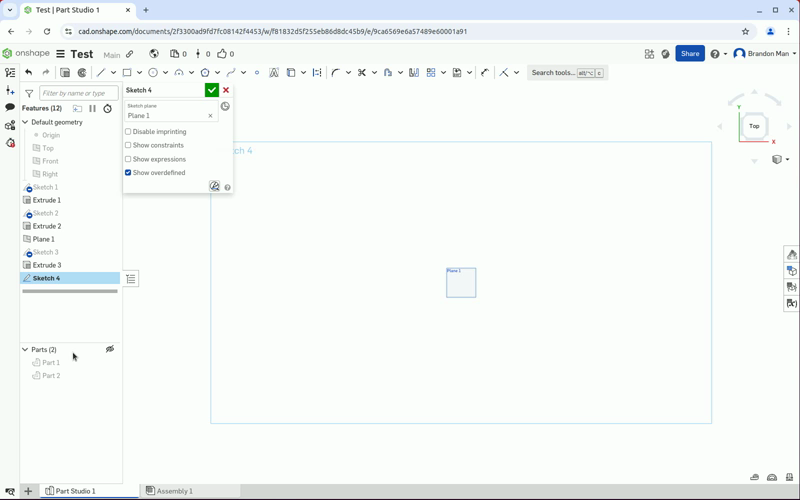
key(a)
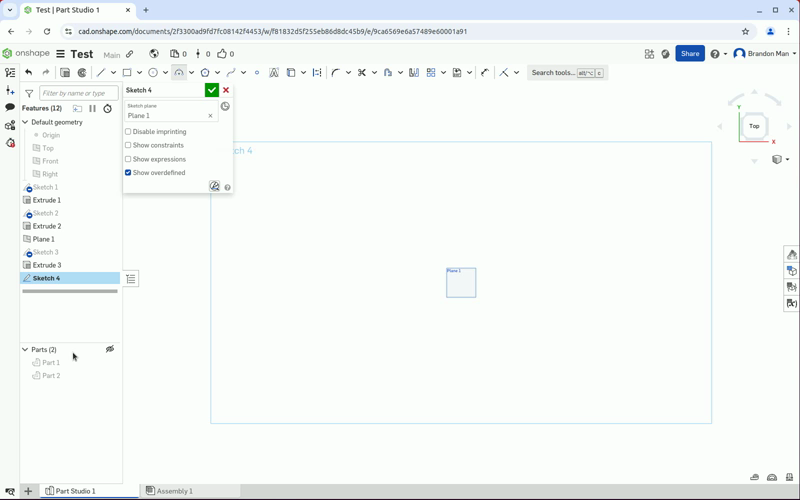
key_down(shift)
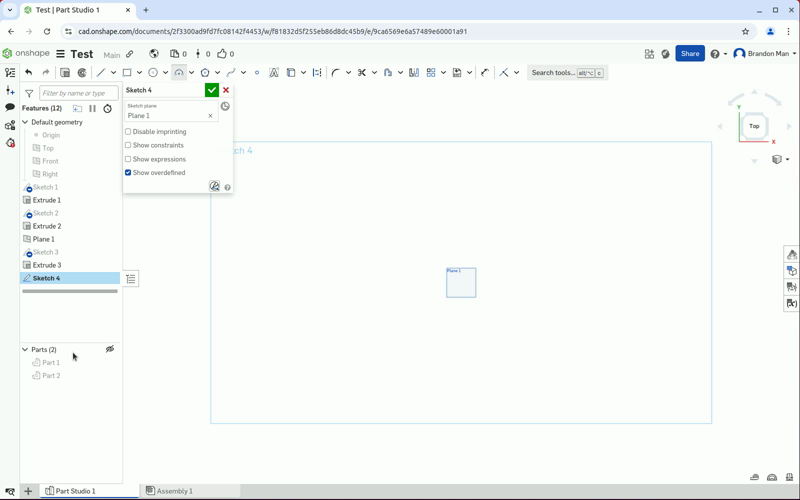
mouse_move(460, 356)
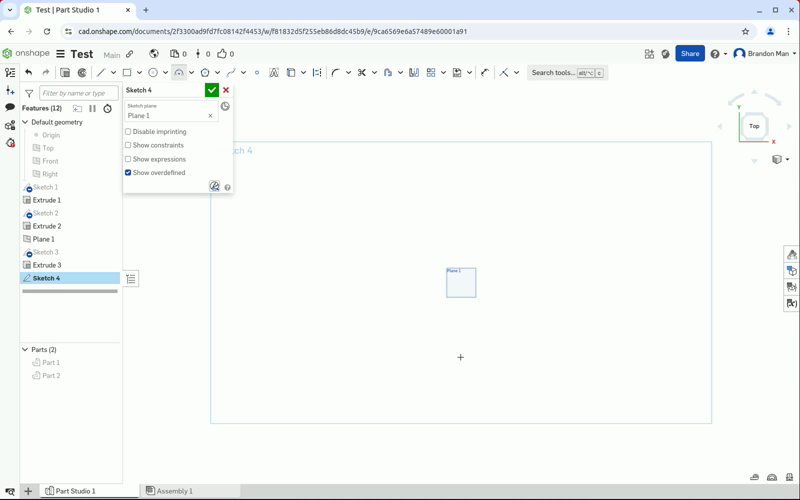
click(460, 356)
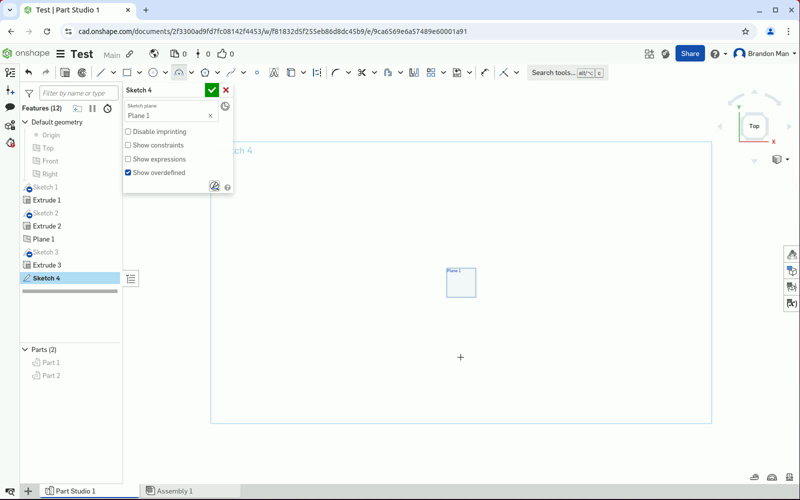
key_up(shift)
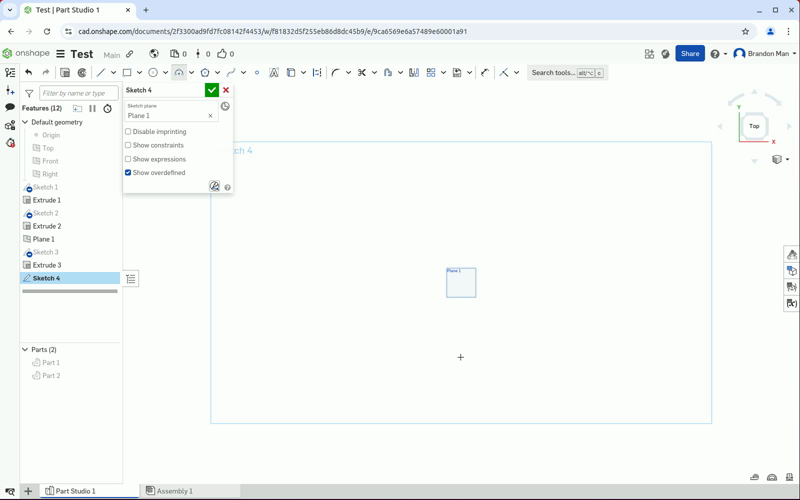
key_down(shift)
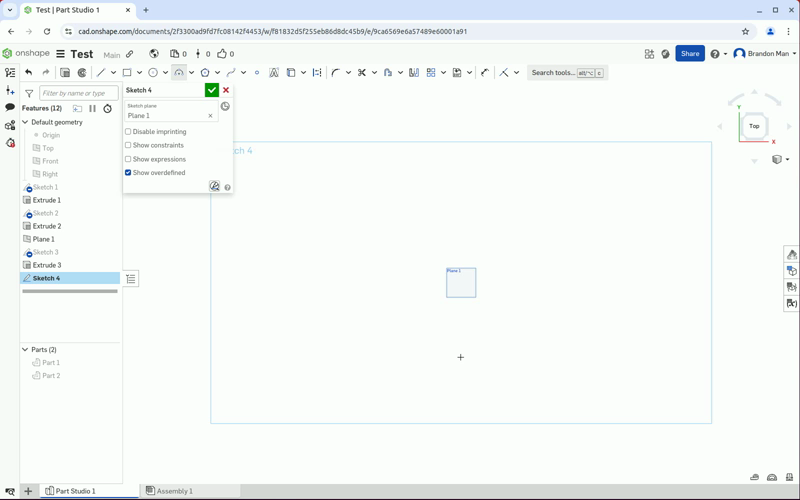
mouse_move(460, 340)
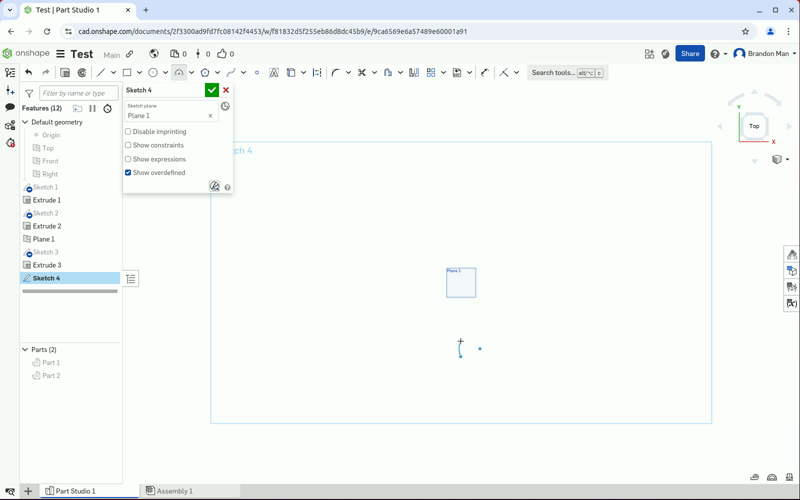
click(460, 340)
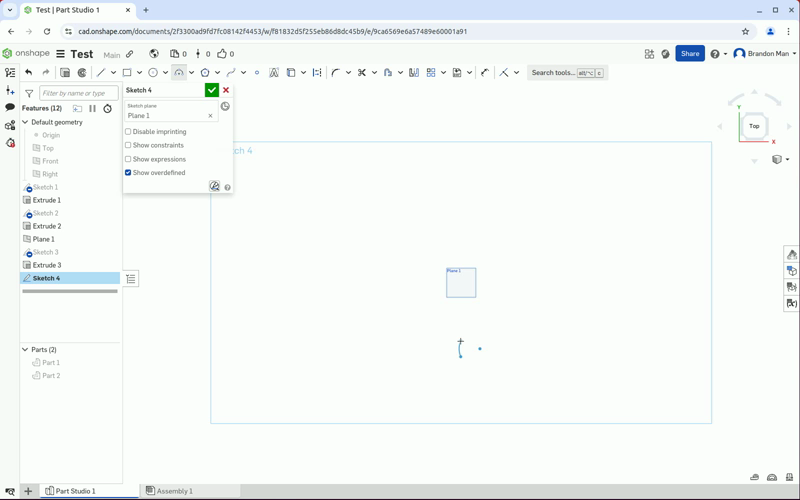
mouse_move(468, 348)
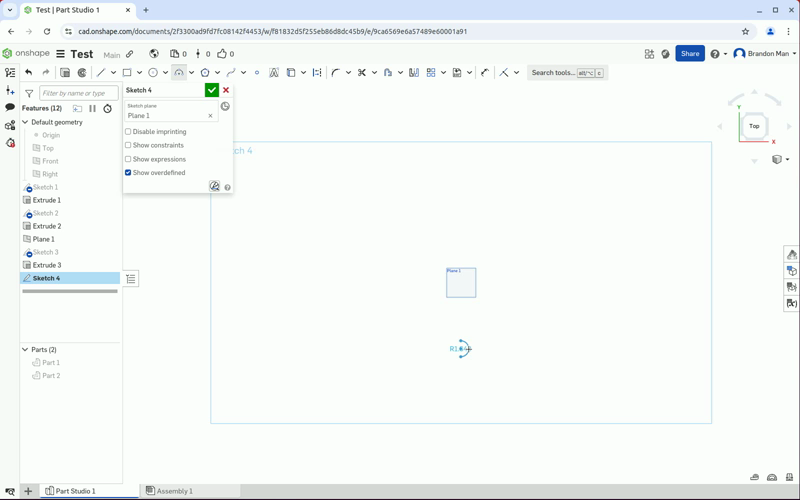
click(468, 348)
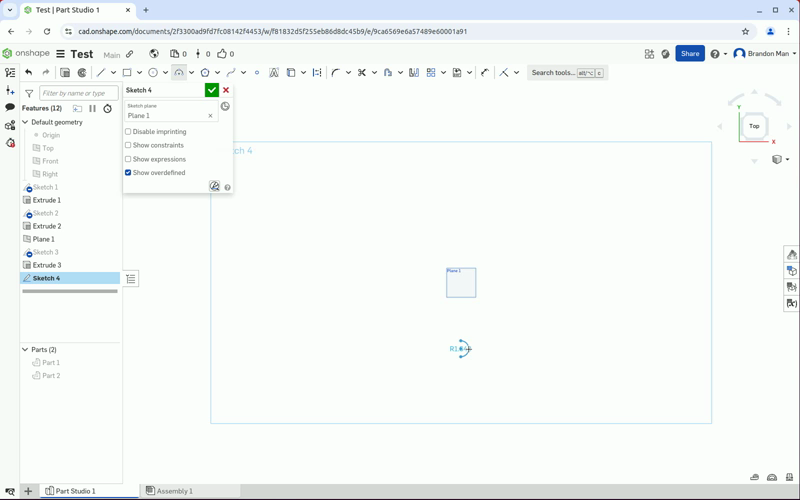
key_up(shift)
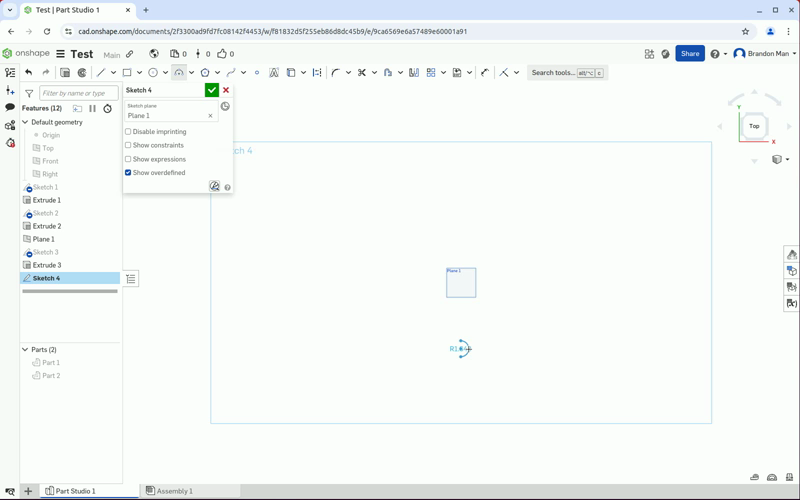
key(esc)
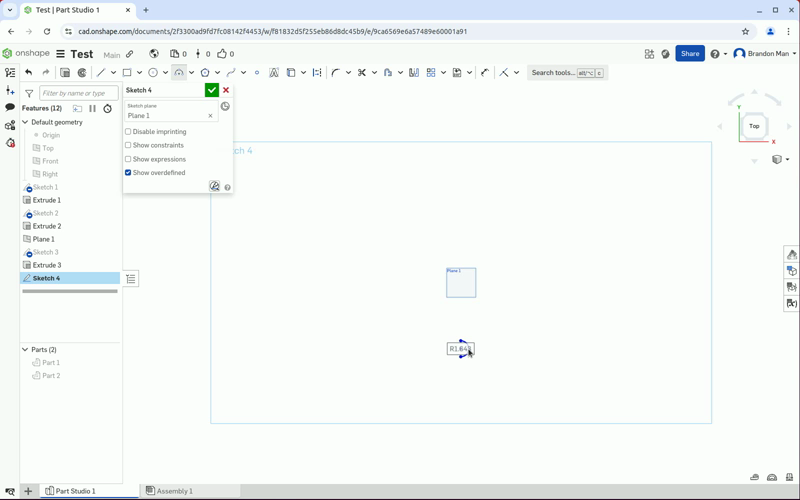
key(l)
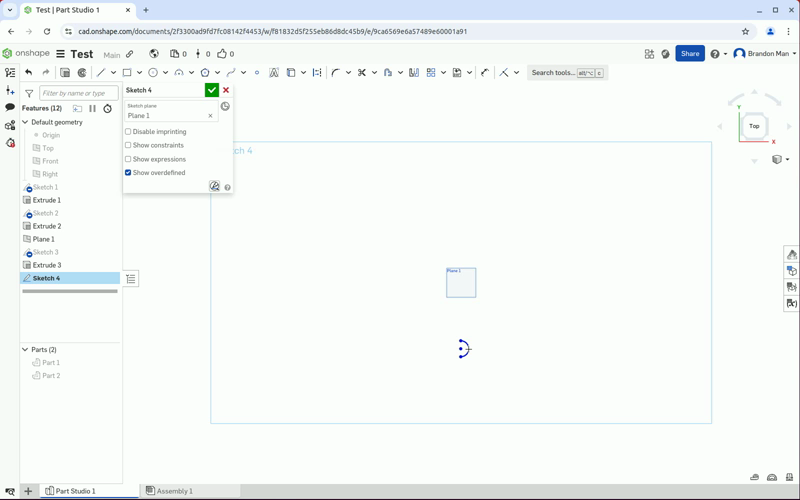
mouse_move(460, 340)
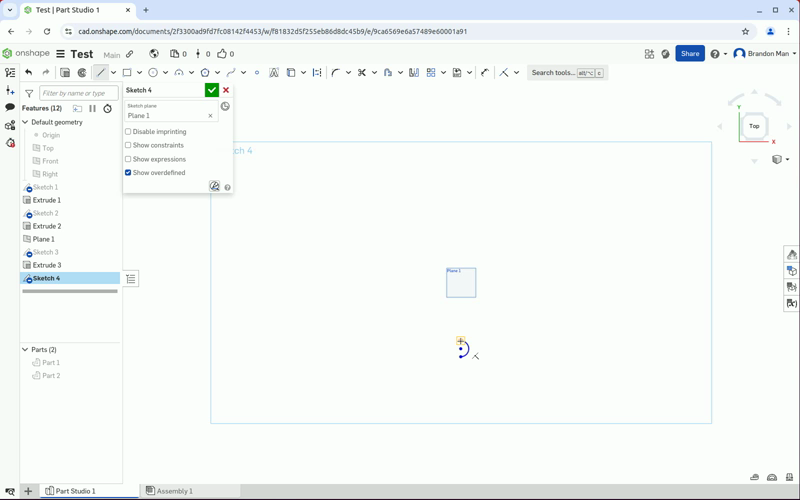
click(460, 340)
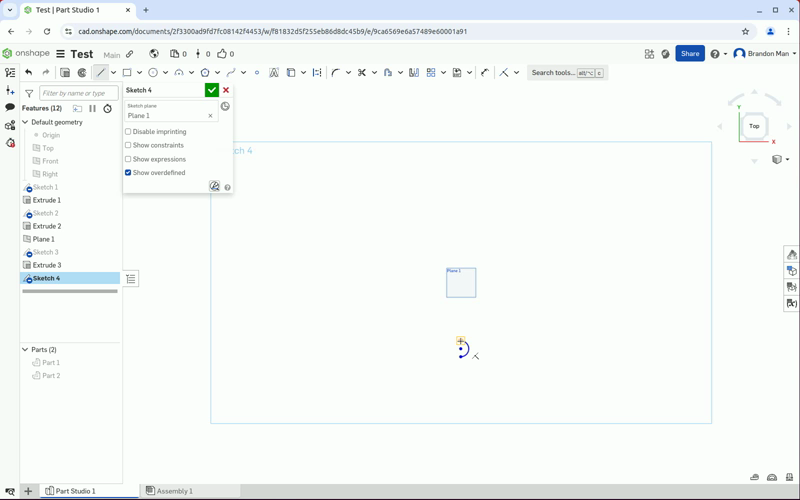
mouse_move(490, 340)
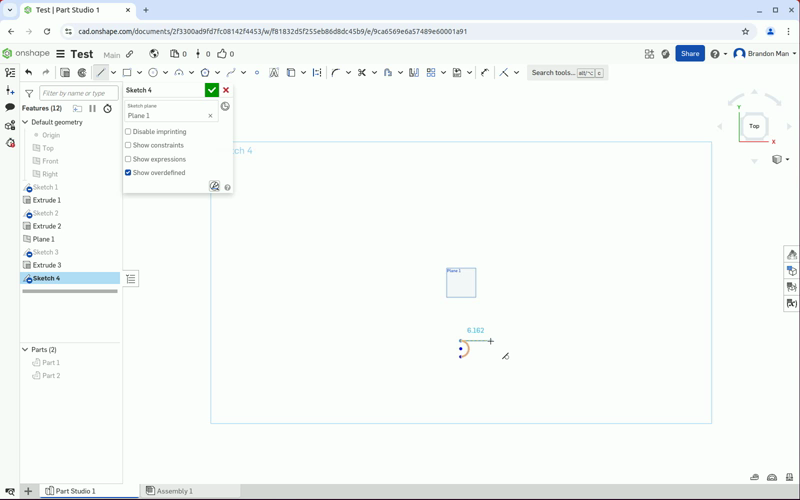
key_down(shift)
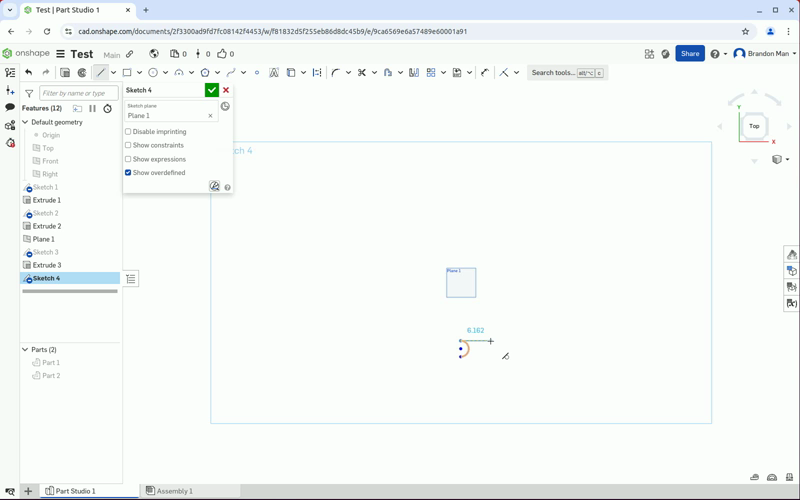
mouse_move(460, 356)
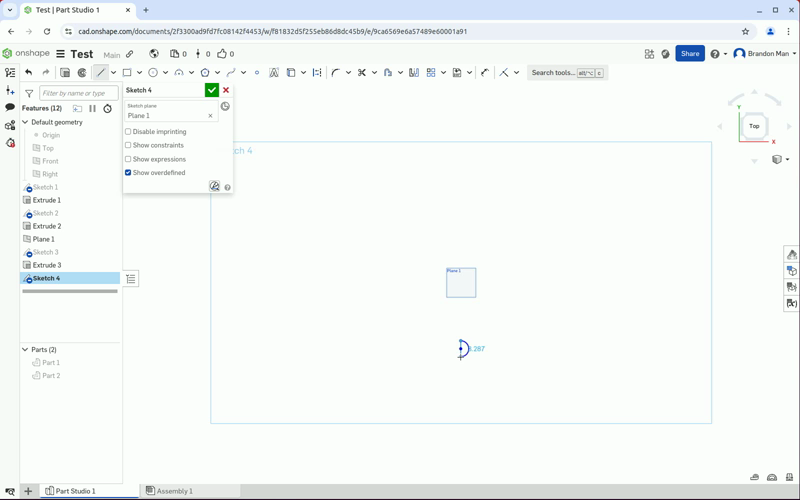
key_up(shift)
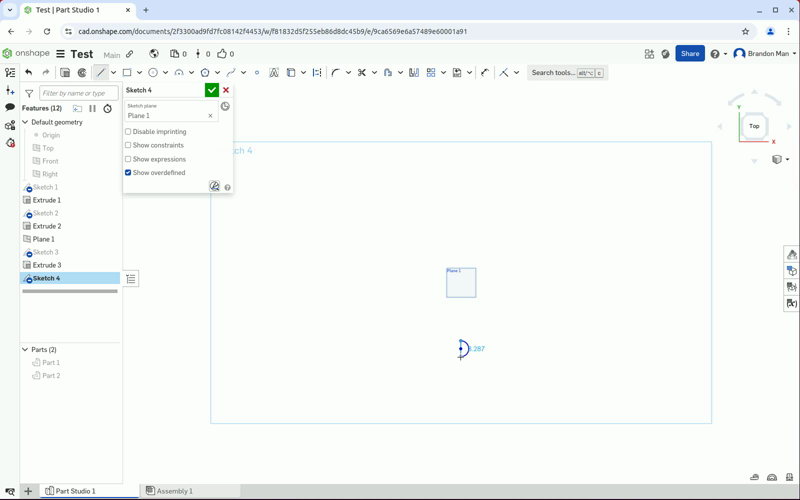
click(460, 356)
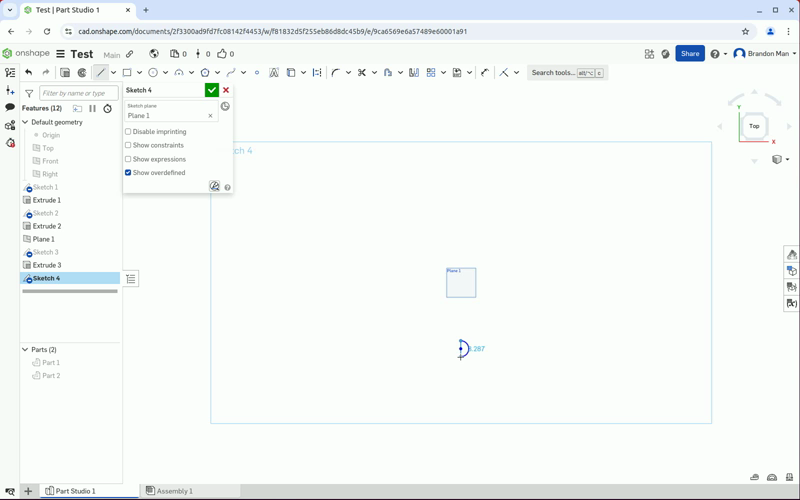
key(esc)
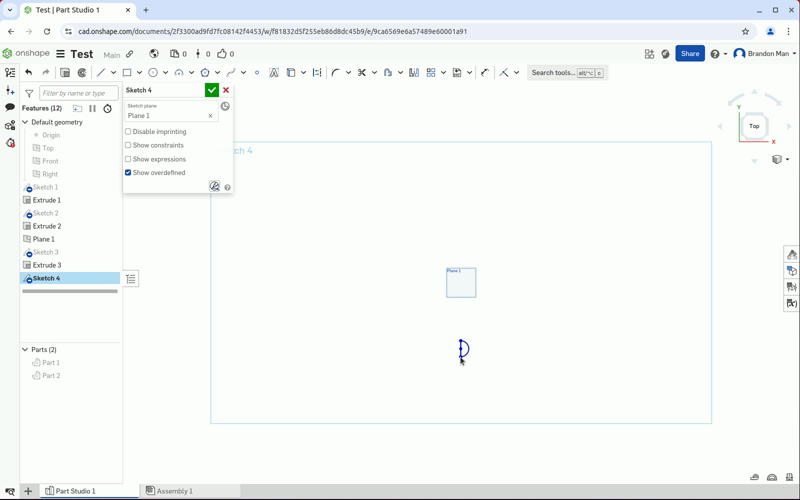
mouse_move(461, 342)
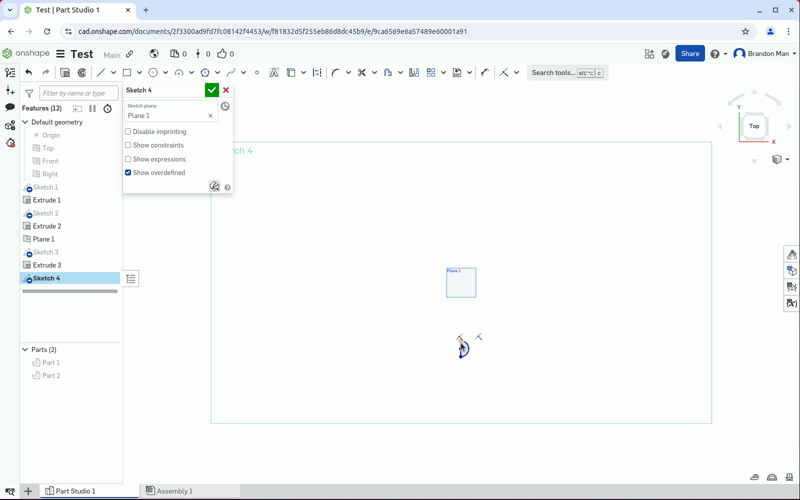
scroll(6)
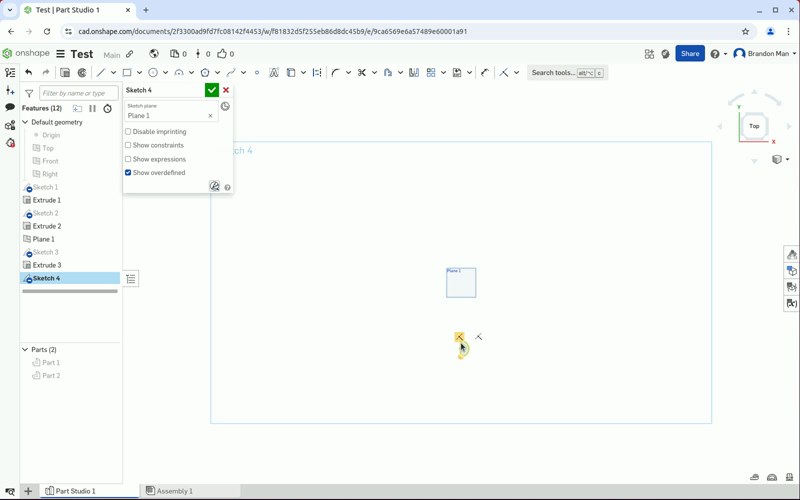
scroll(6)
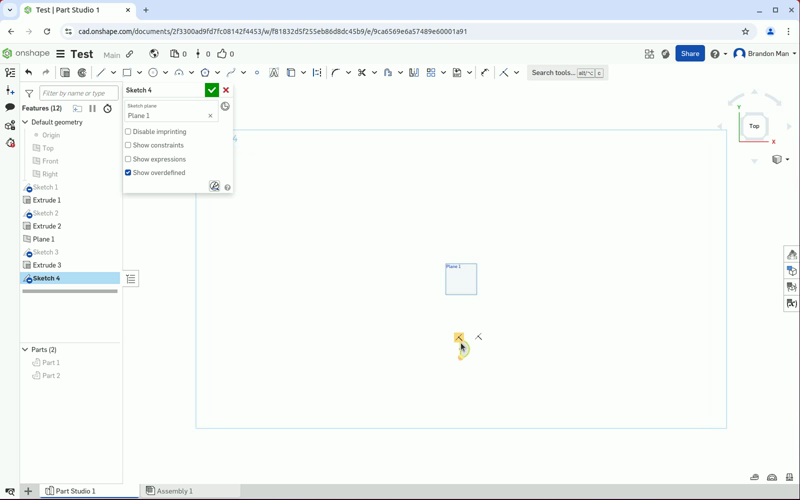
scroll(6)
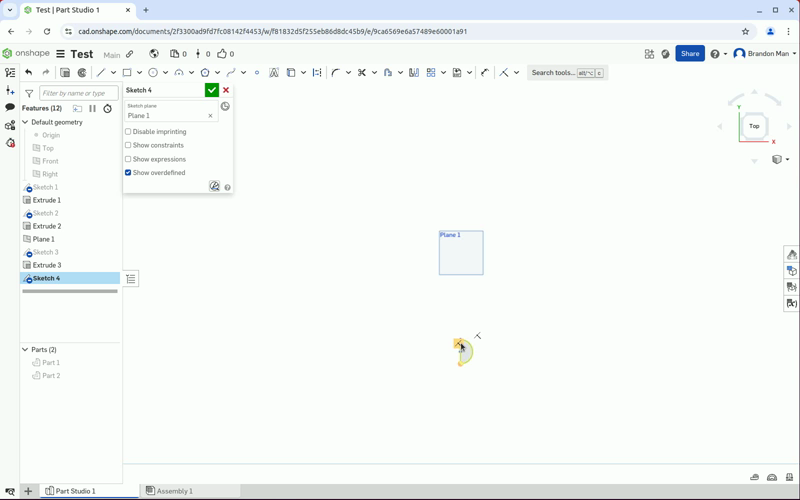
scroll(6)
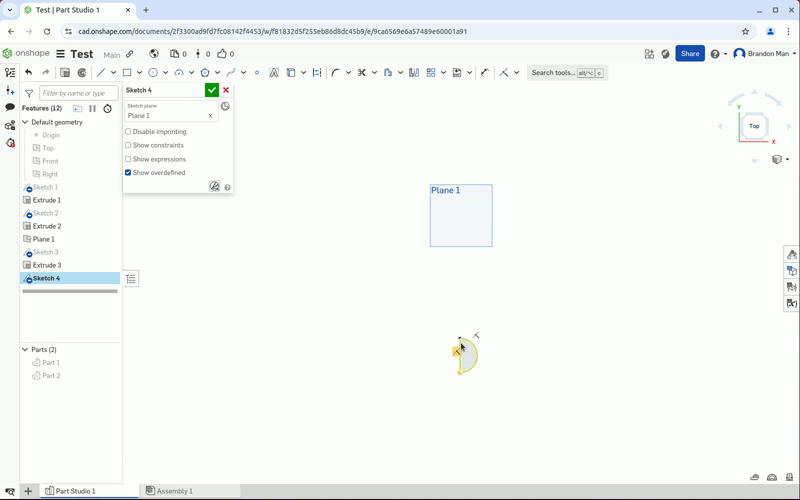
scroll(6)
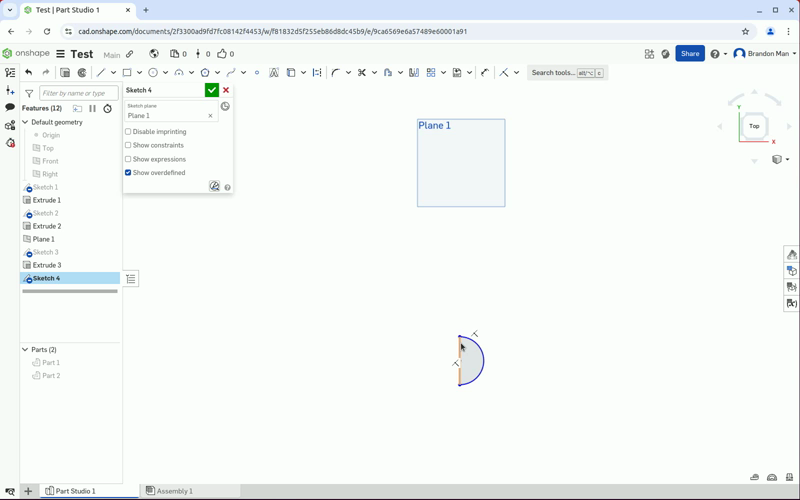
scroll(6)
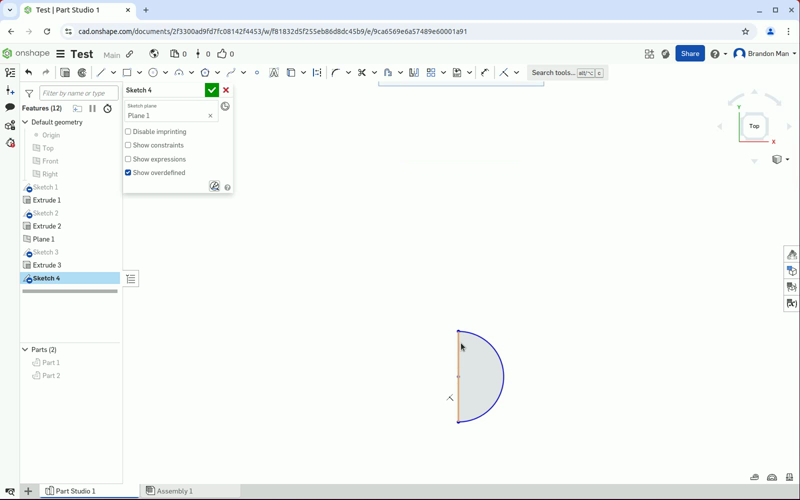
scroll(6)
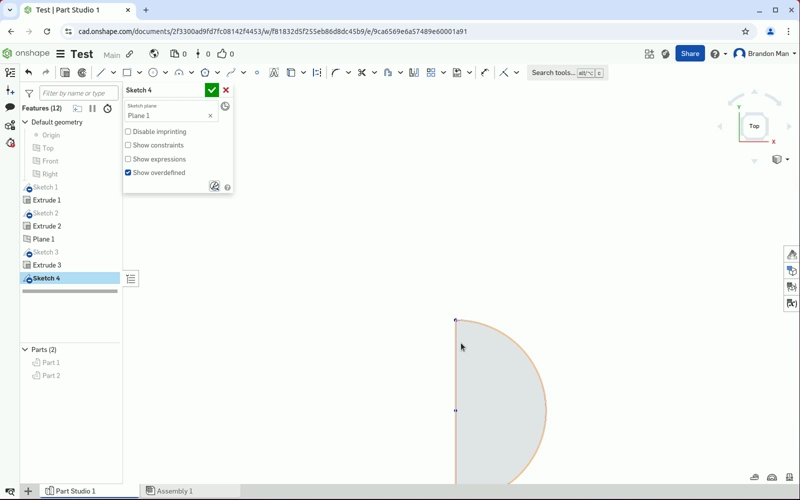
click(461, 342)
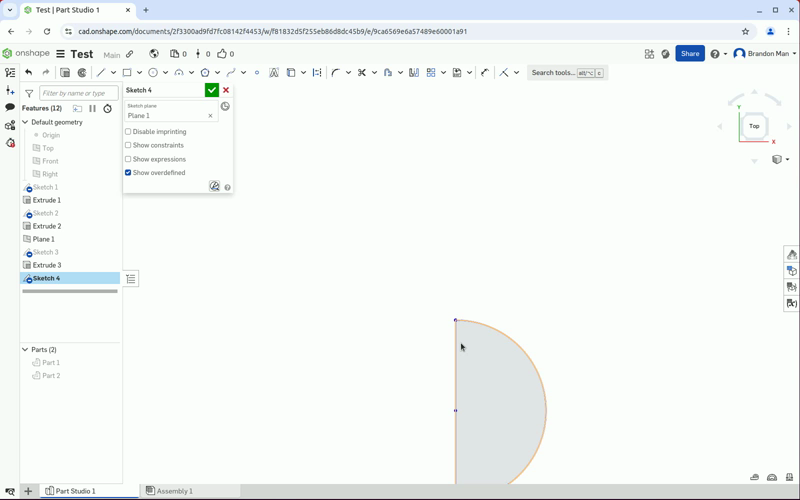
scroll(-6)
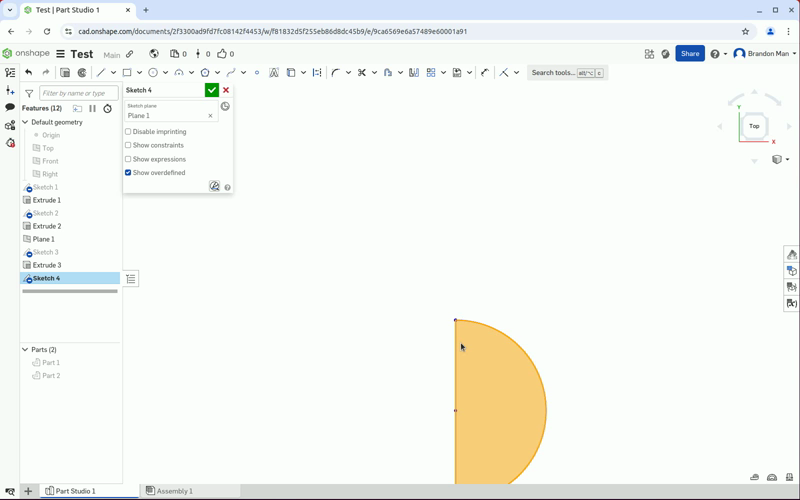
scroll(-6)
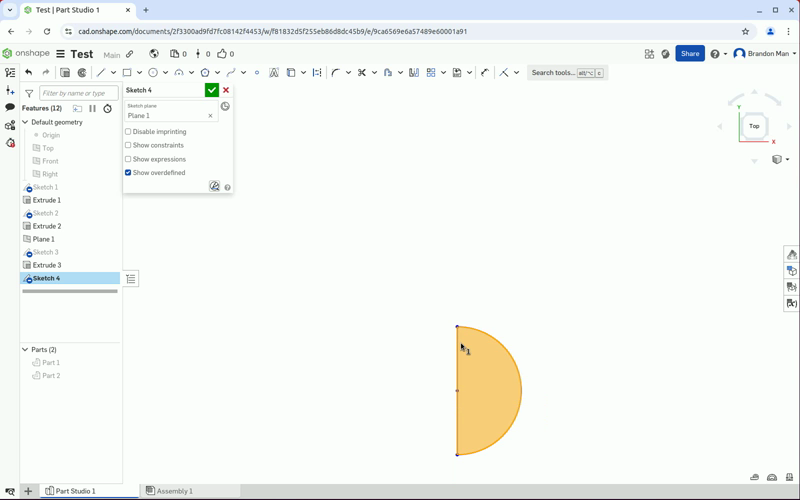
scroll(-6)
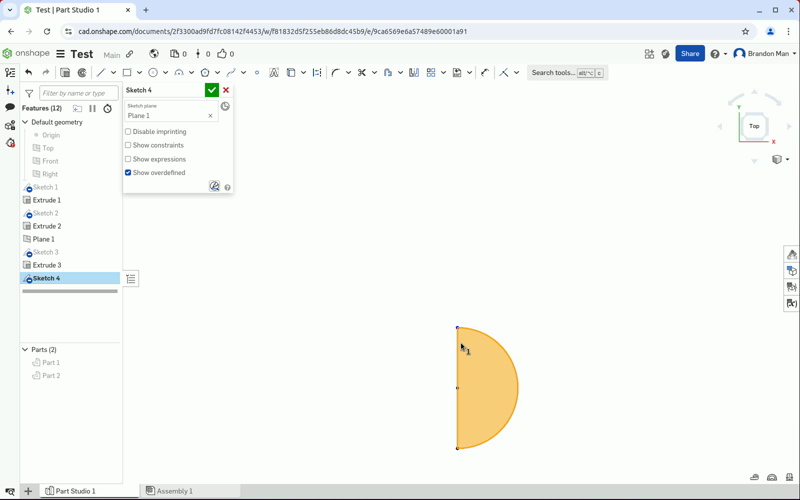
scroll(-6)
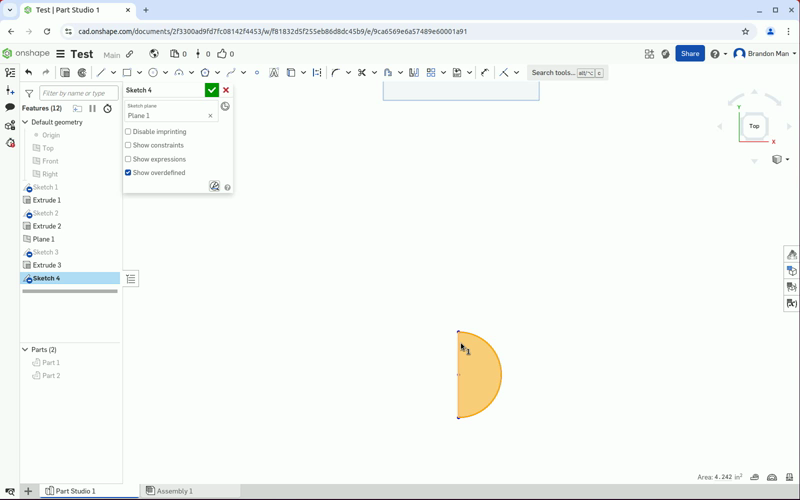
scroll(-6)
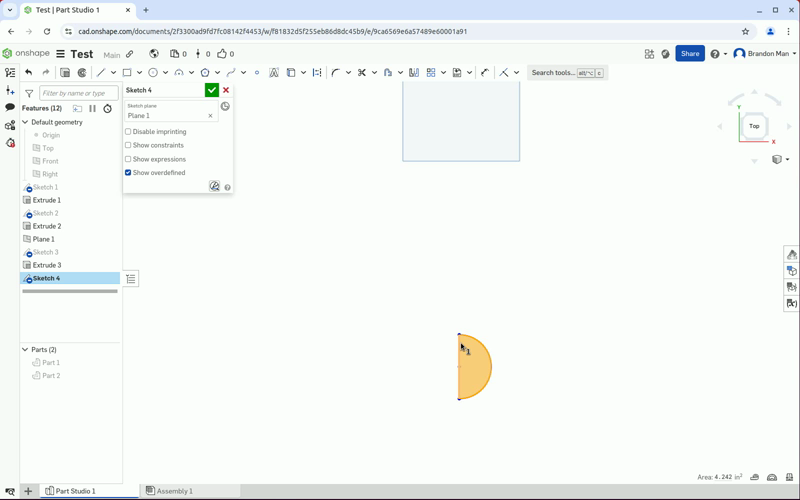
scroll(-6)
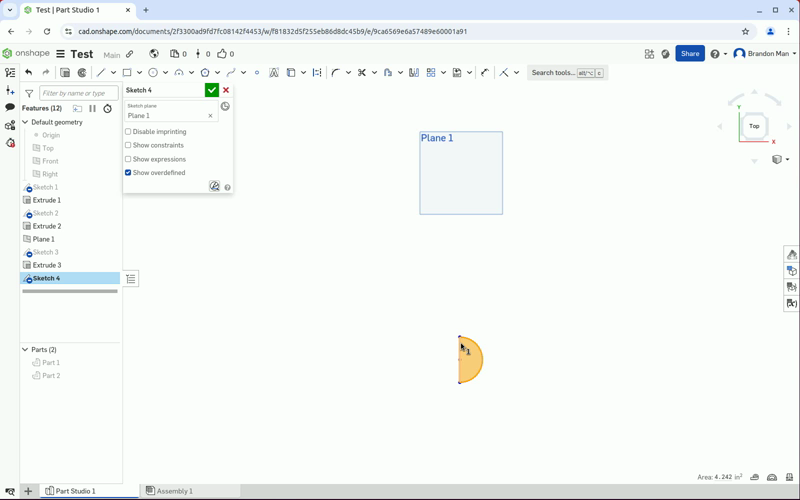
scroll(-6)
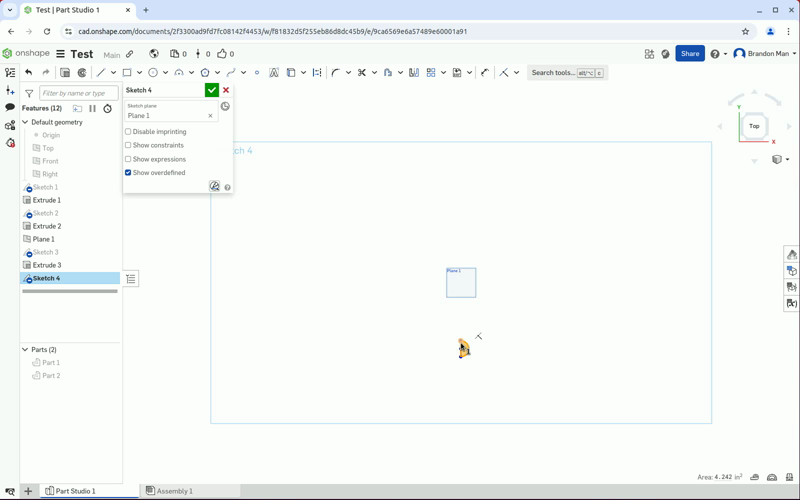
mouse_move(73, 352)
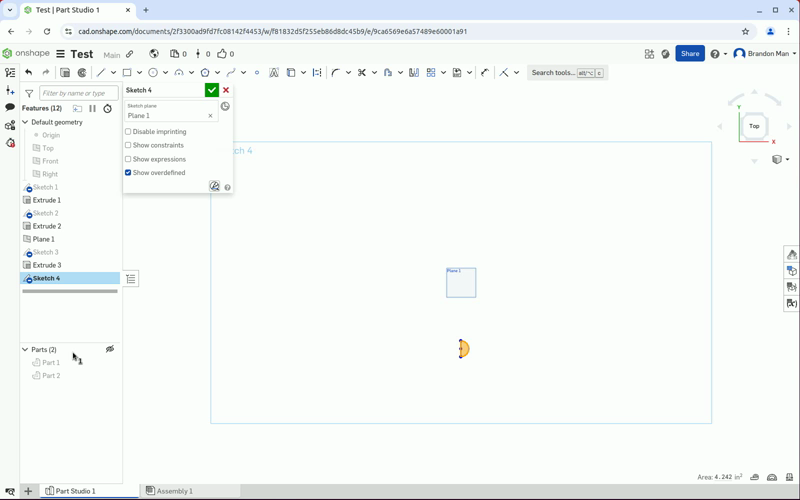
key(shift+y)
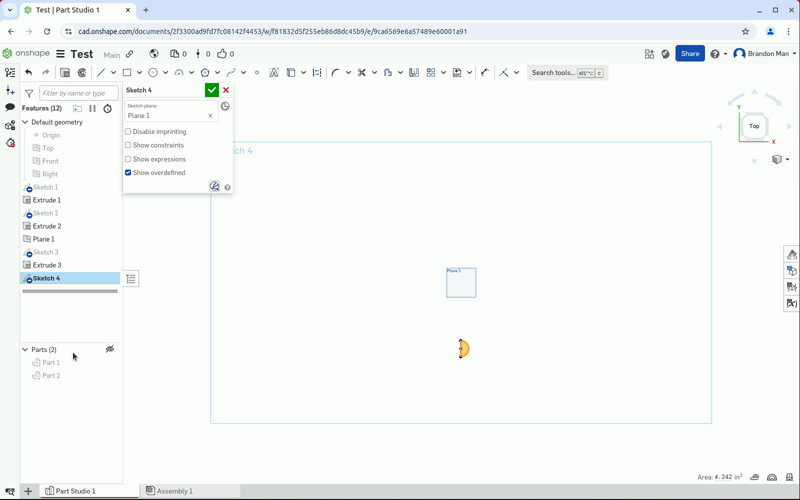
key(shift+e)
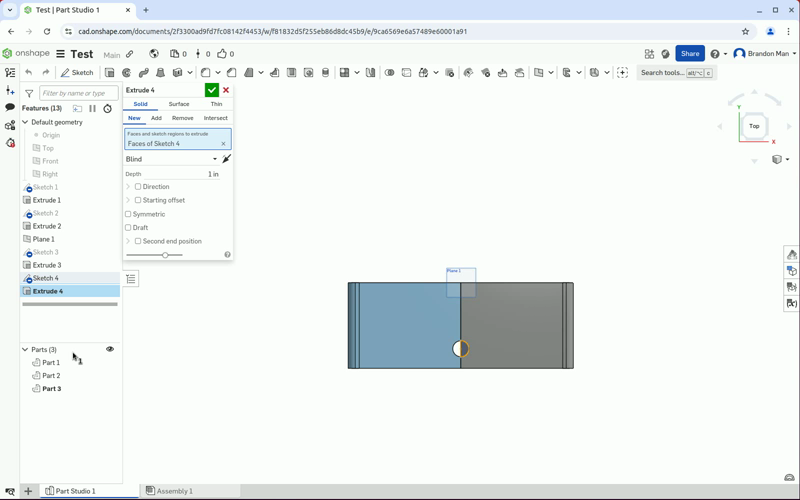
mouse_move(143, 106)
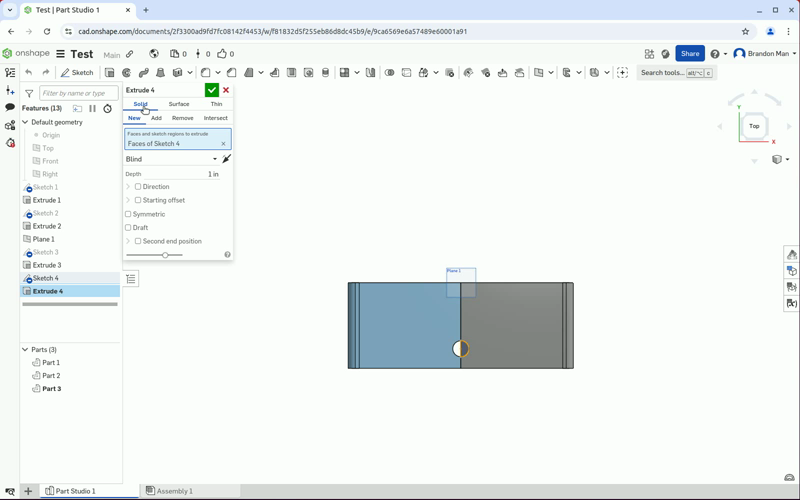
click(143, 106)
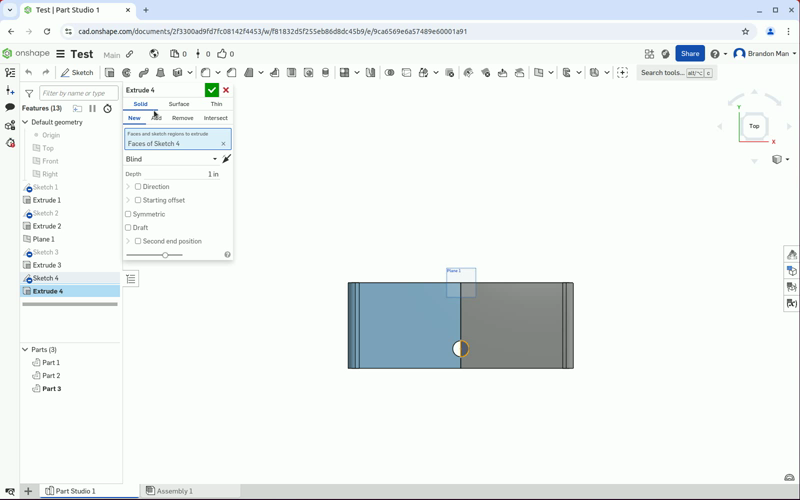
mouse_move(186, 120)
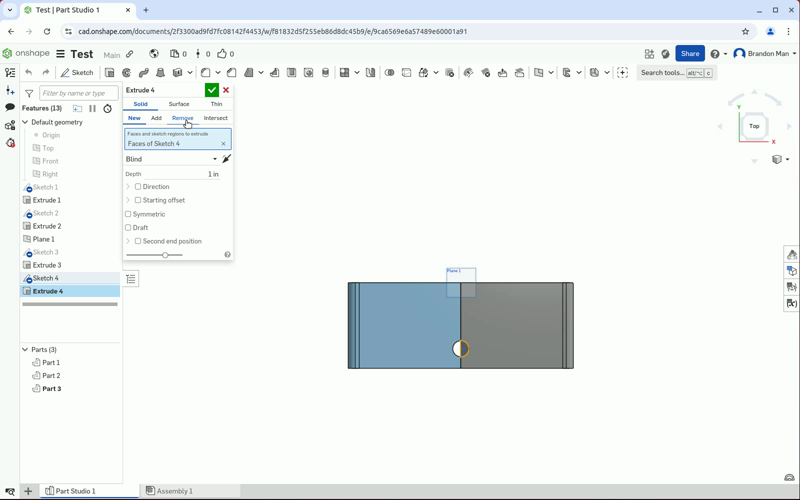
click(186, 120)
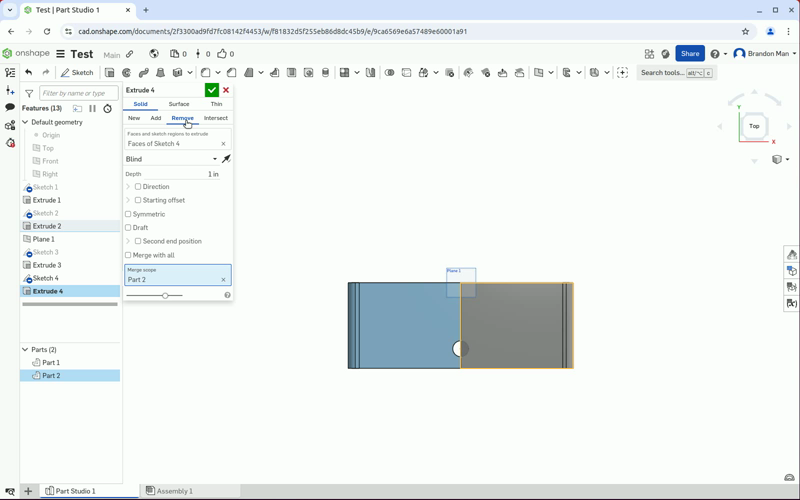
key(tab, 4)
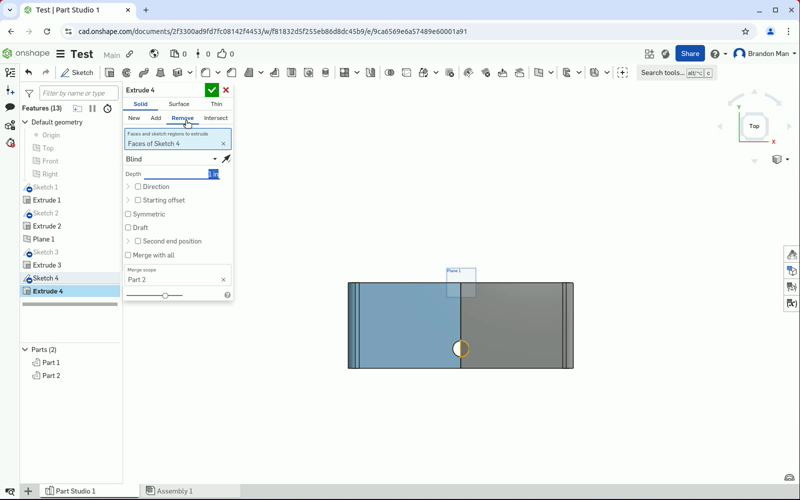
text(17.572)
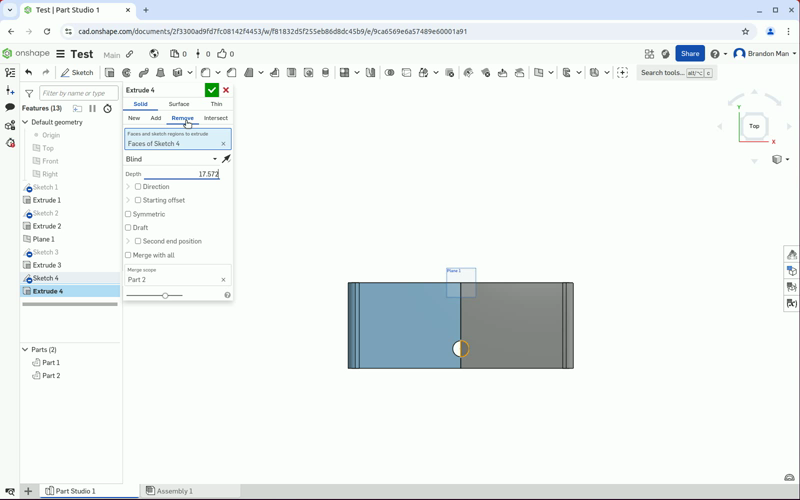
key(tab, 6)
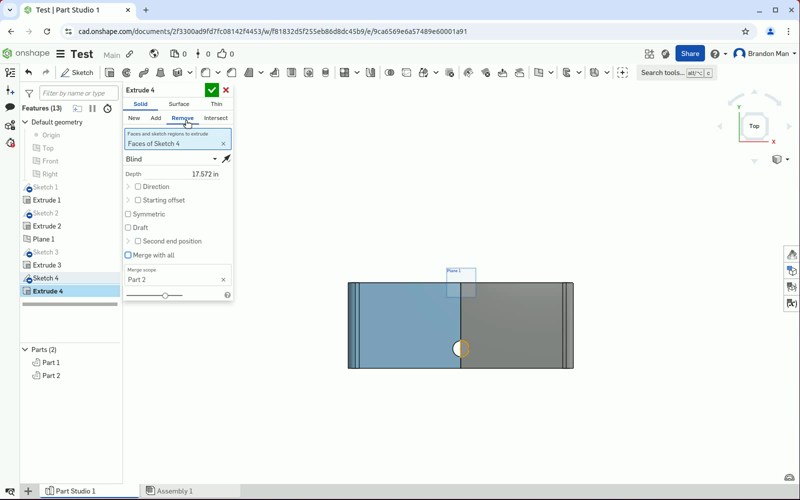
key(space)
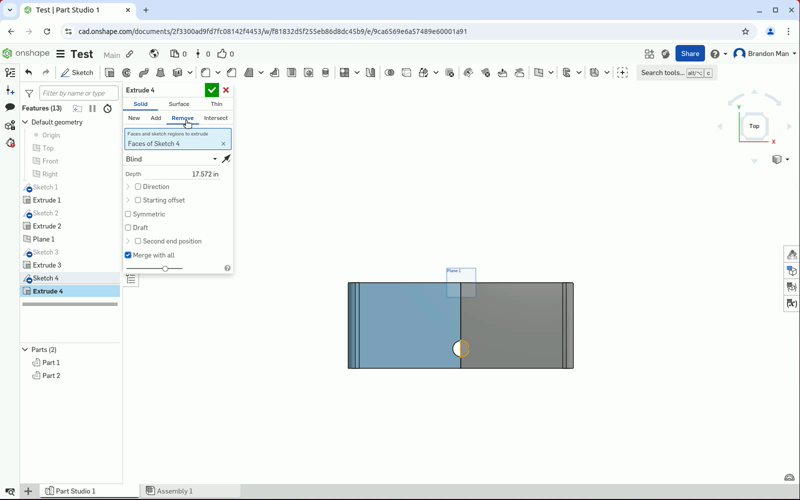
key(enter)
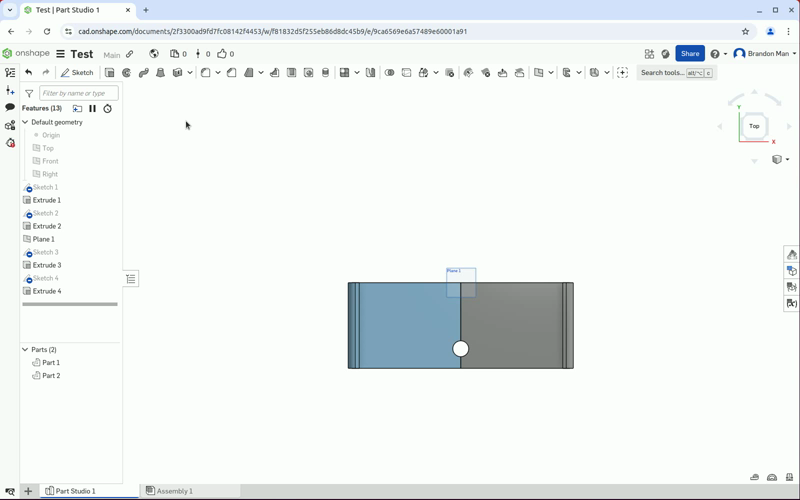
key(shift+h)
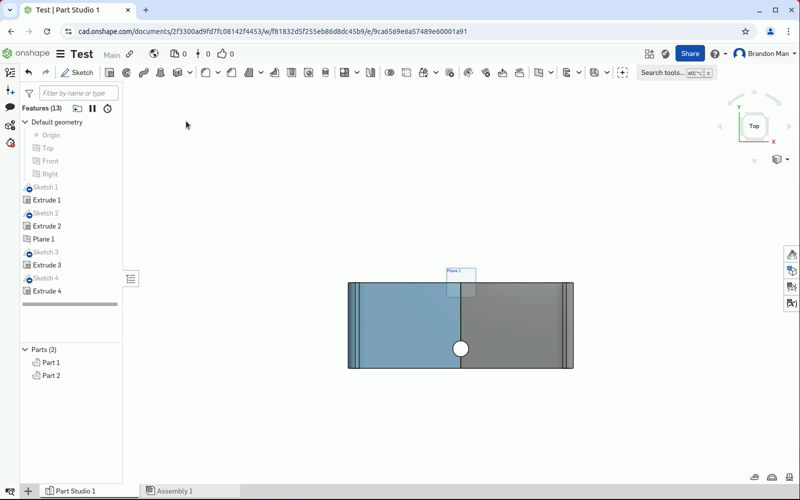
key(shift+h)
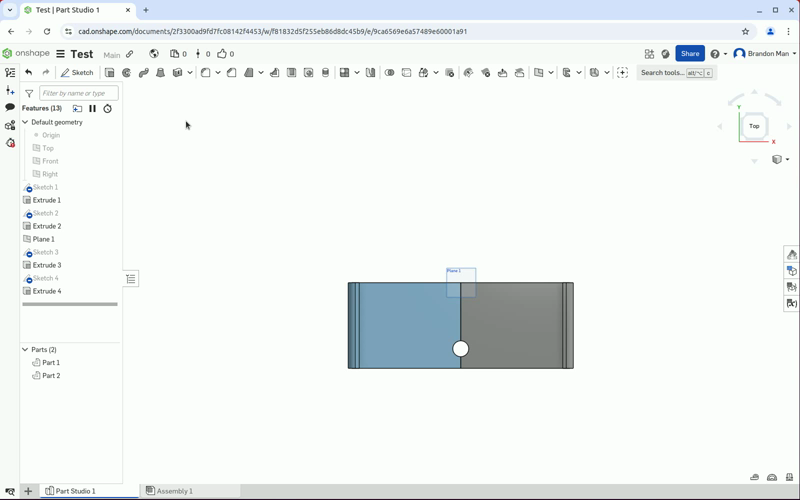
mouse_move(73, 189)
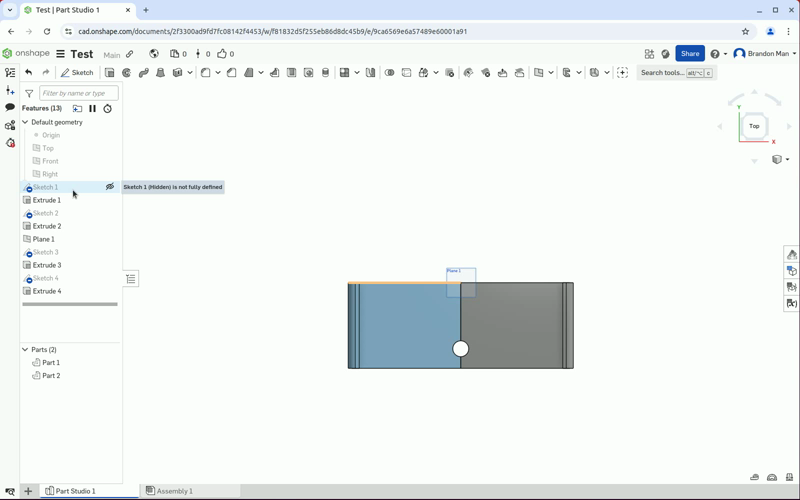
click(73, 189)
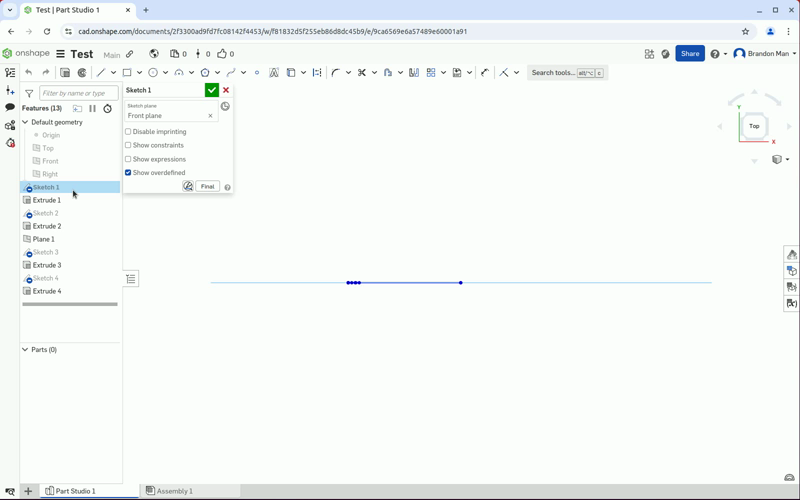
mouse_move(229, 92)
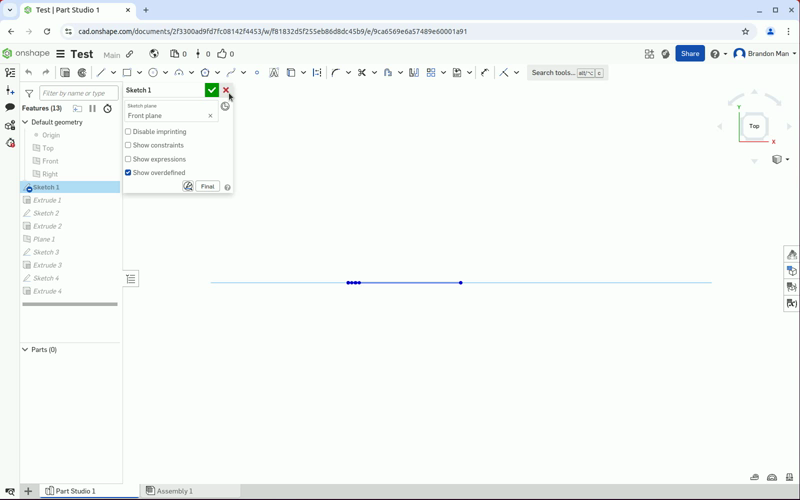
click(229, 92)
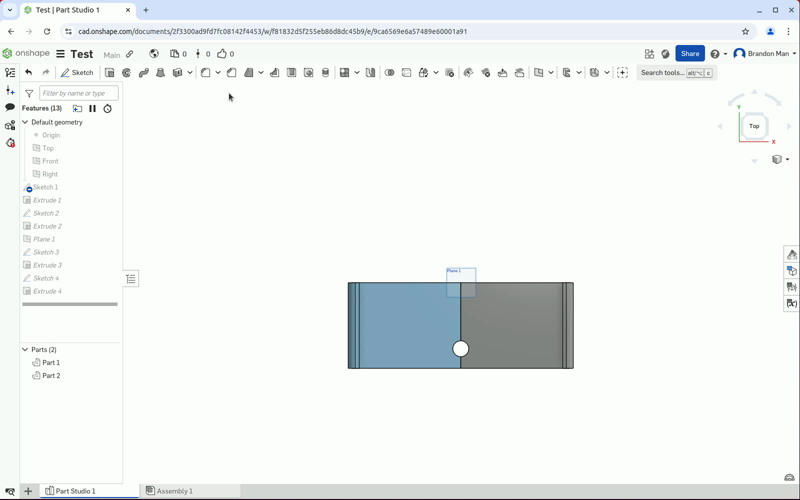
key(shift+s)
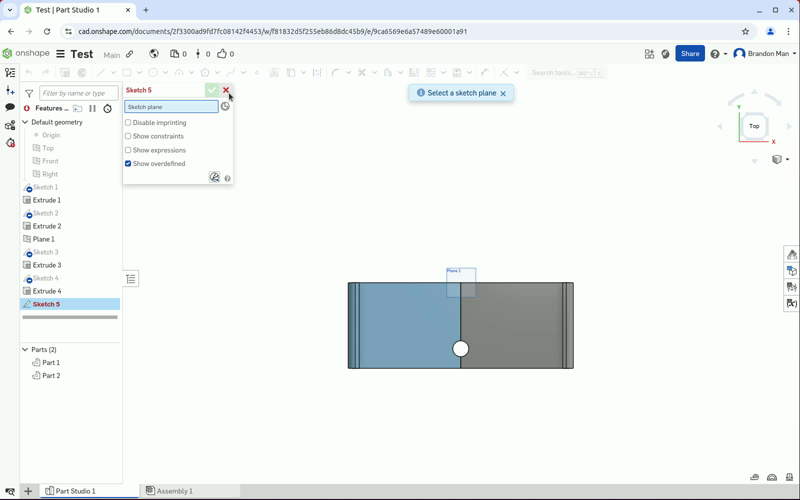
mouse_move(73, 241)
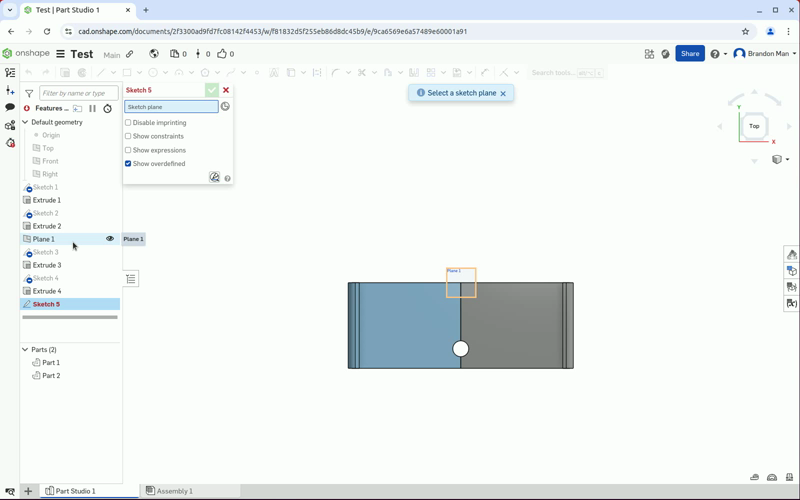
click(73, 241)
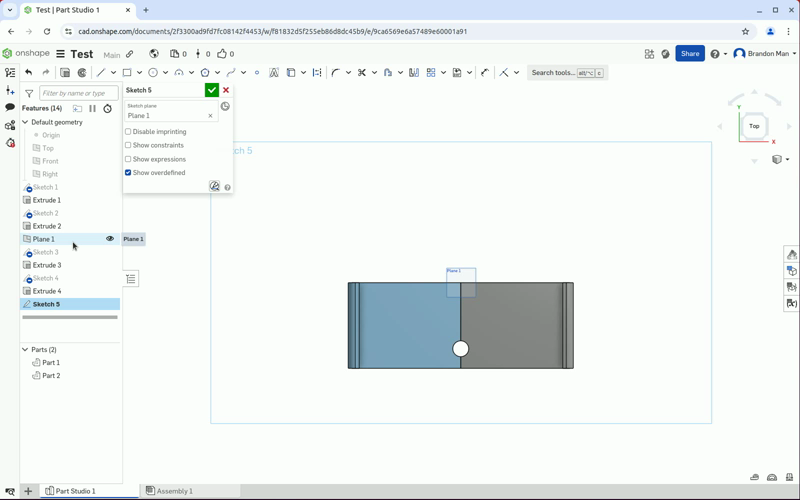
mouse_move(73, 352)
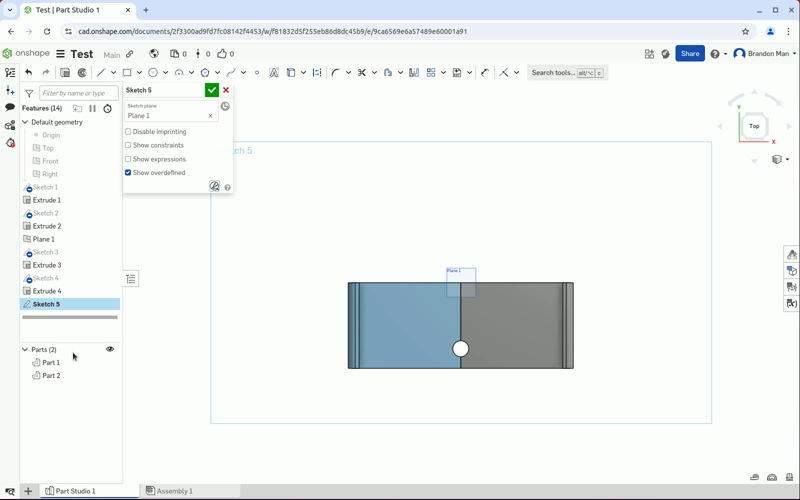
key(y)
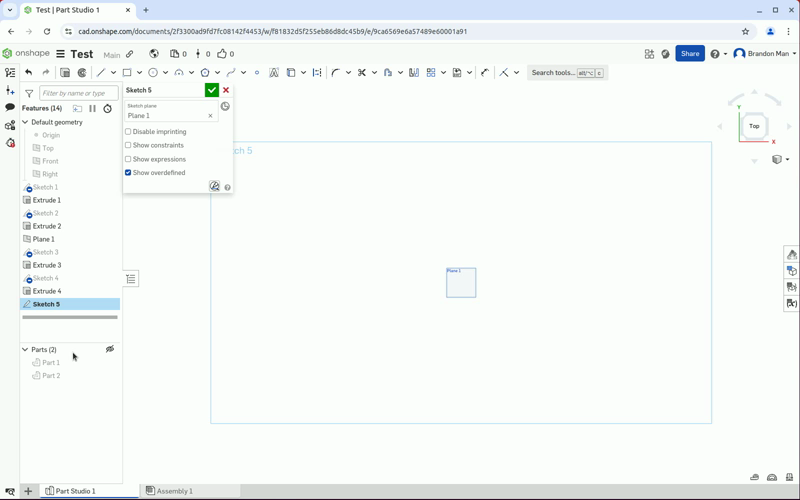
key(l)
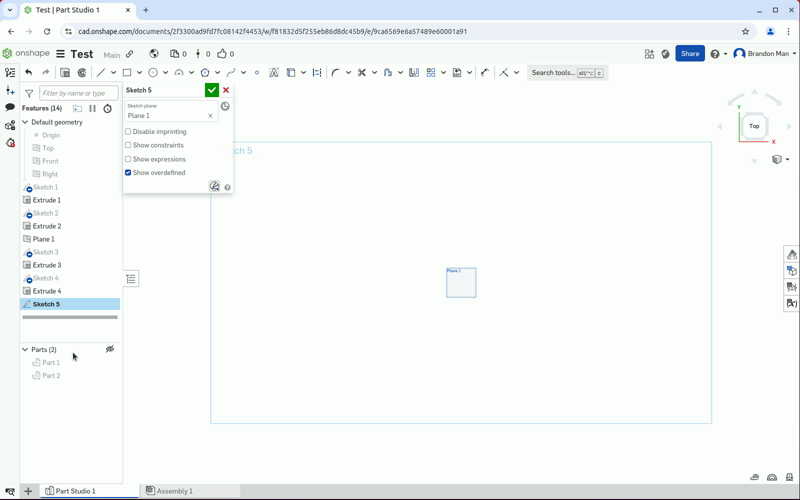
key_down(shift)
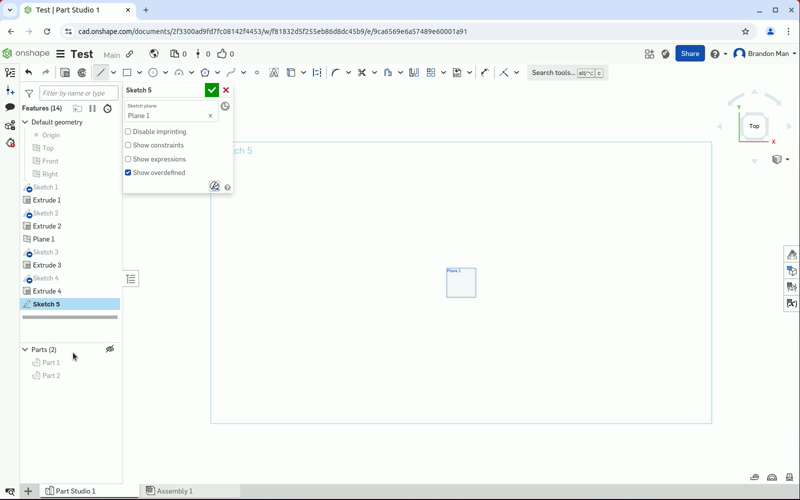
mouse_move(351, 368)
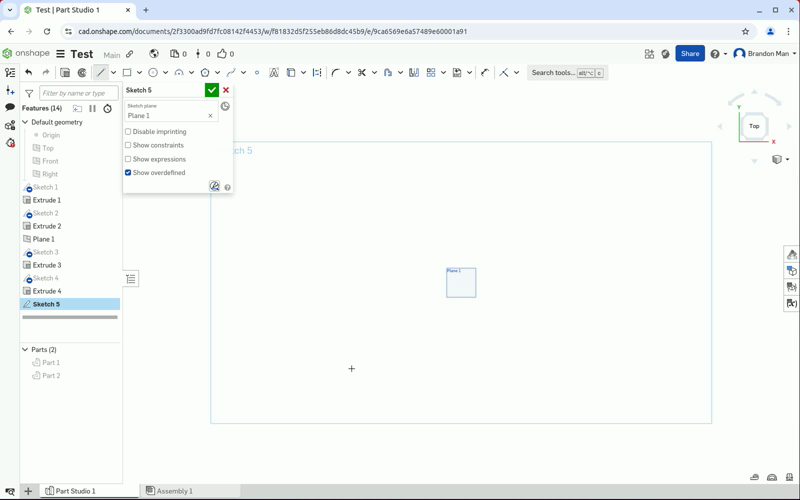
click(351, 368)
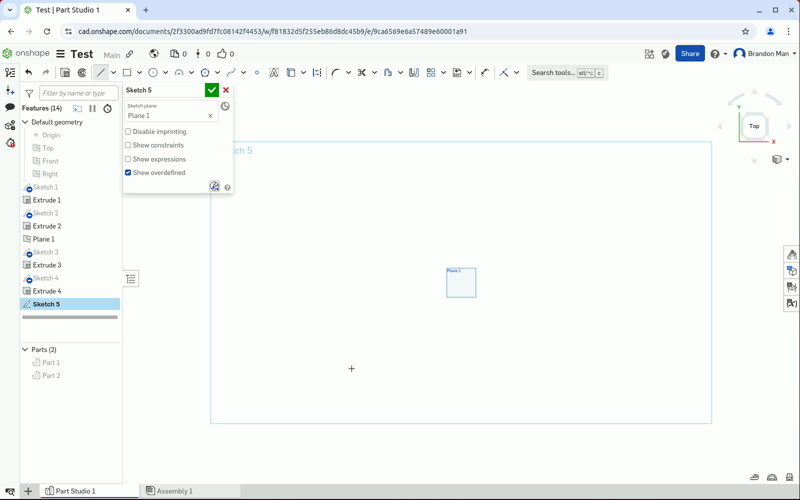
key_up(shift)
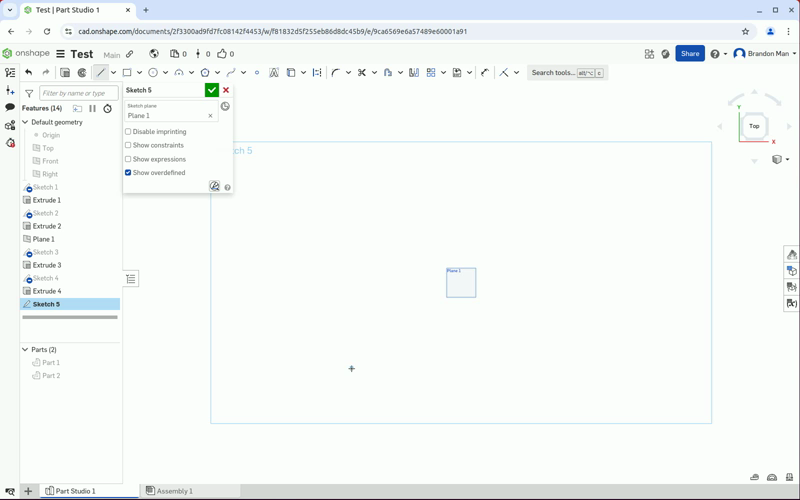
key_down(shift)
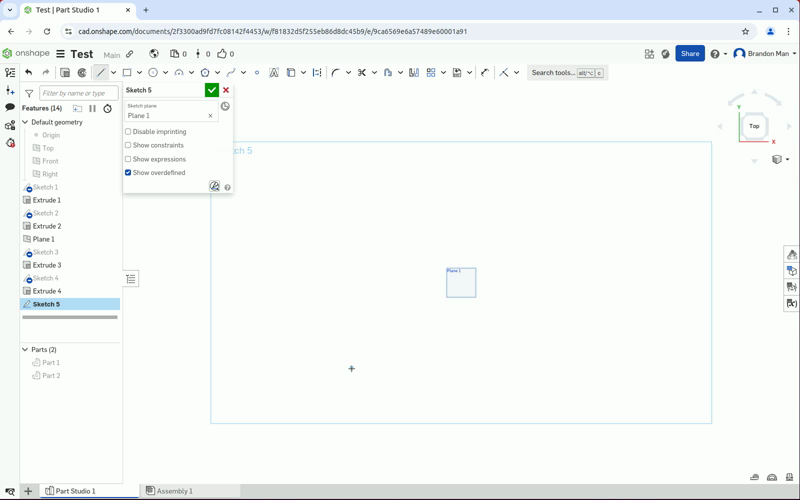
mouse_move(460, 368)
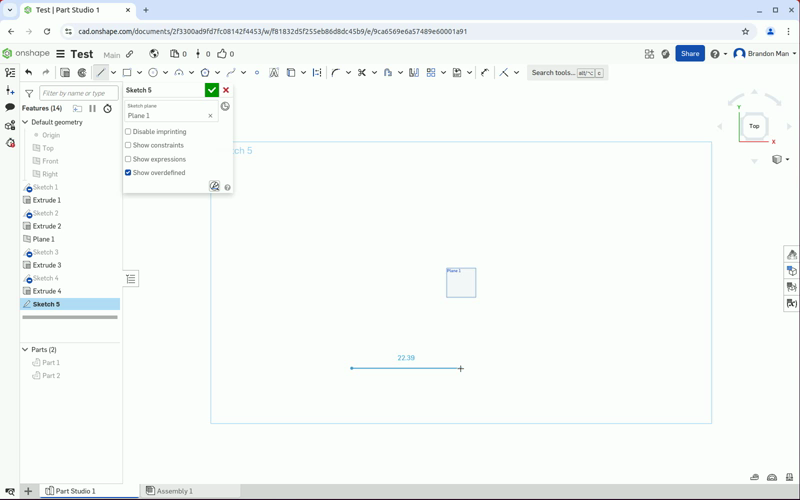
click(460, 368)
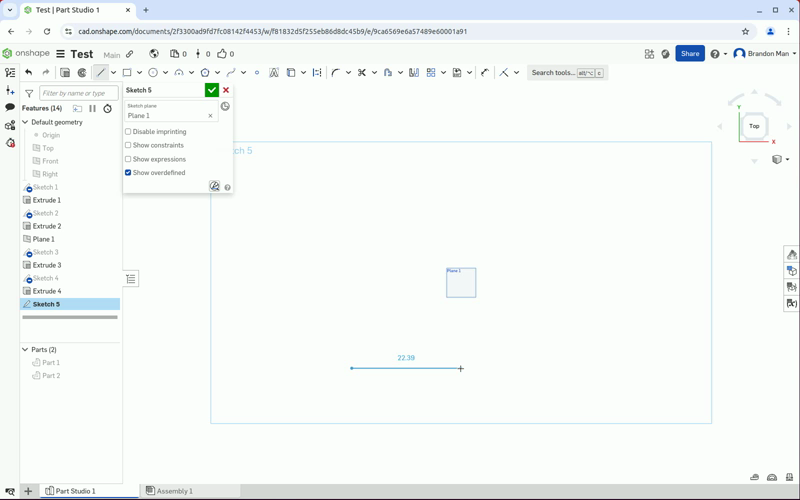
key_up(shift)
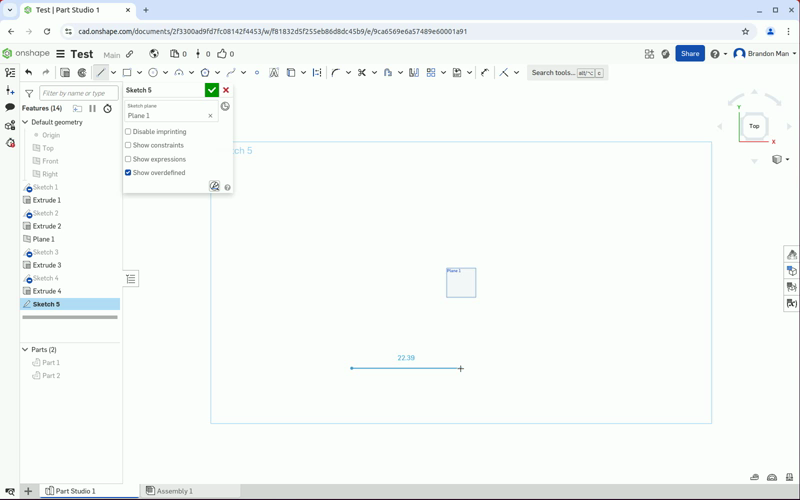
key_down(shift)
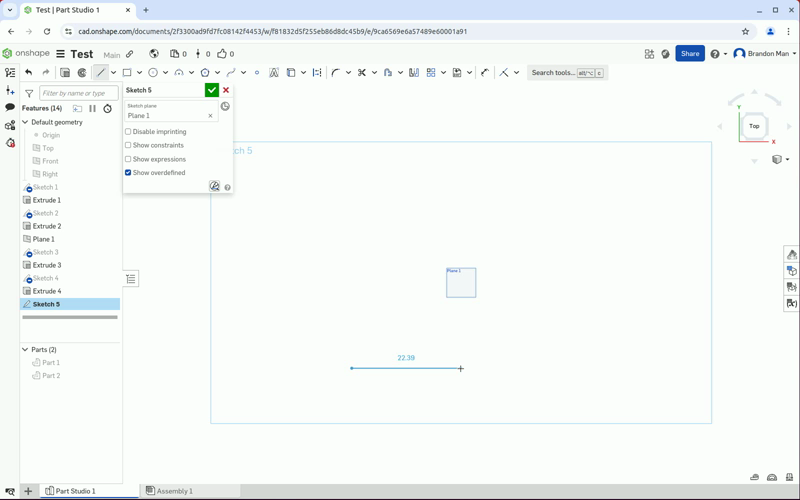
mouse_move(490, 368)
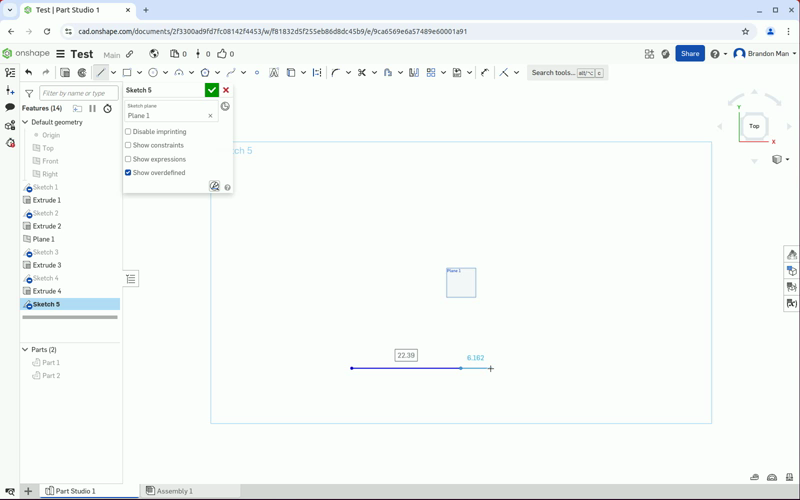
mouse_move(460, 365)
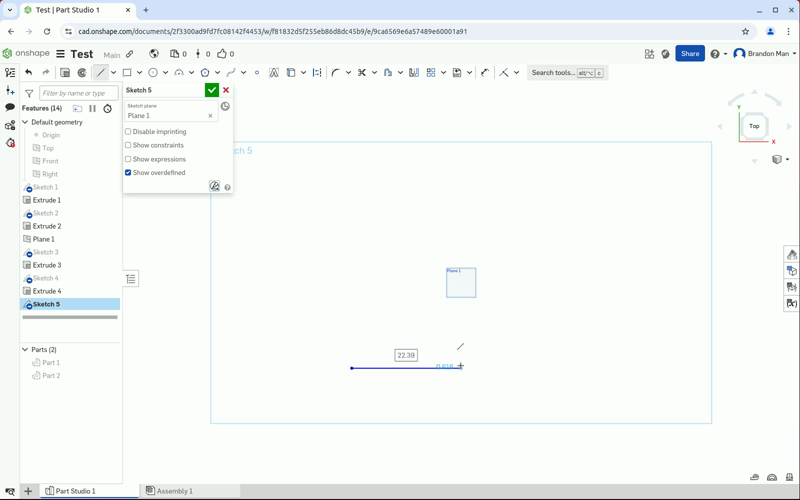
scroll(6)
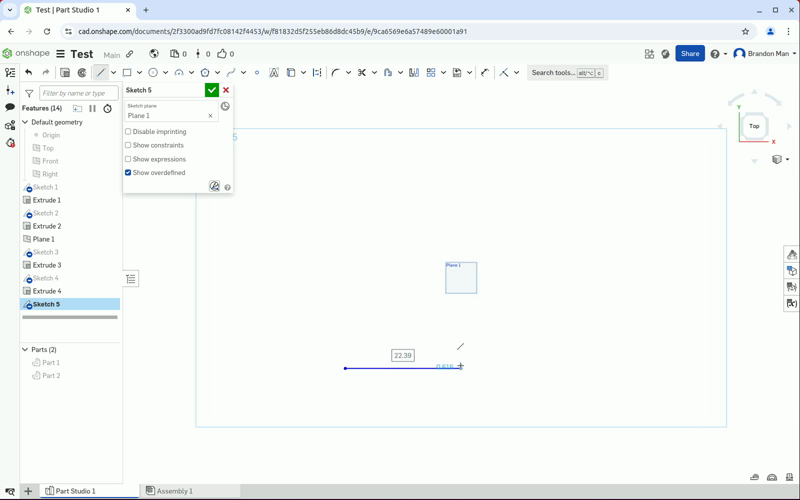
scroll(6)
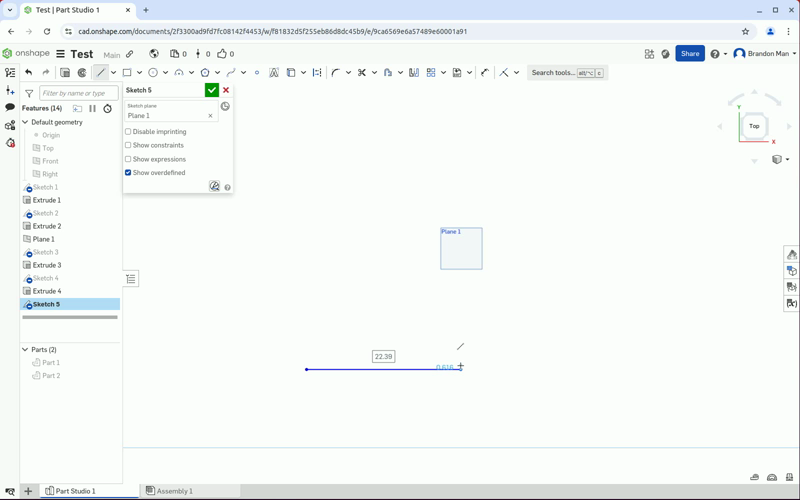
scroll(6)
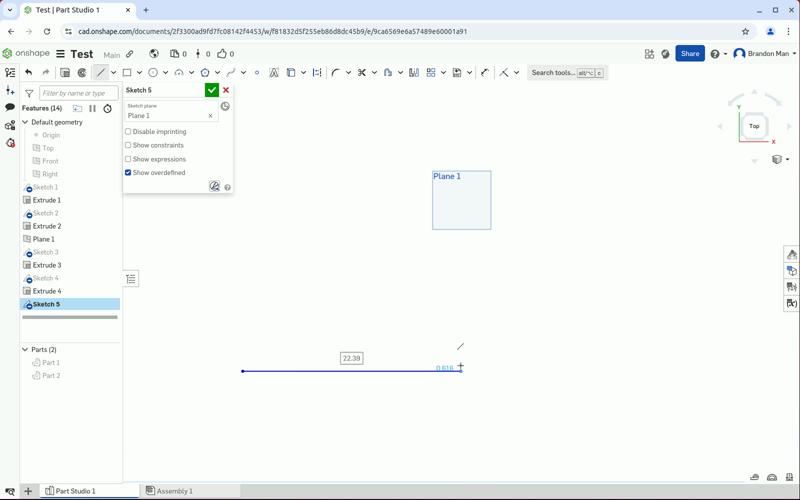
scroll(6)
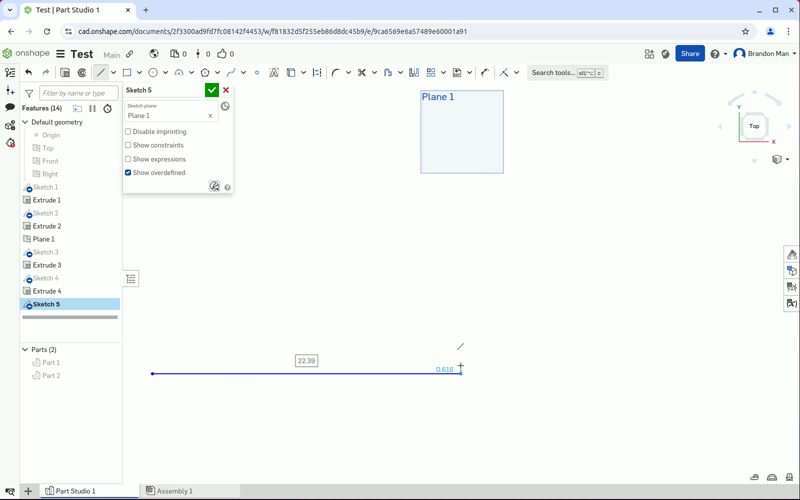
scroll(6)
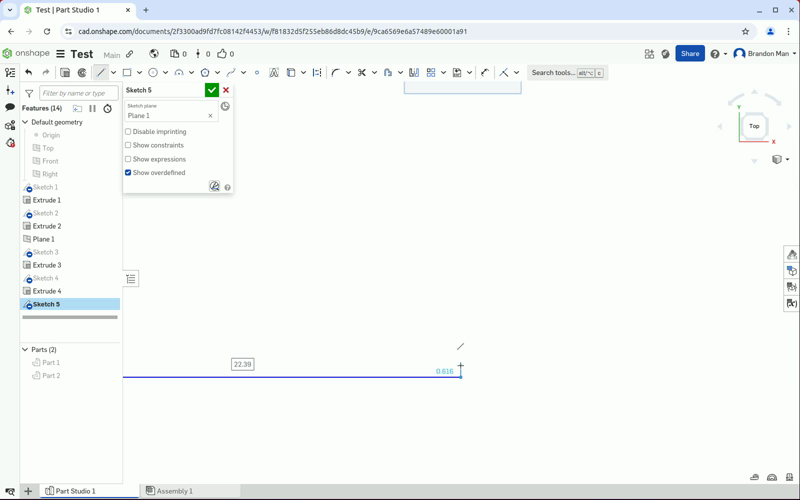
scroll(6)
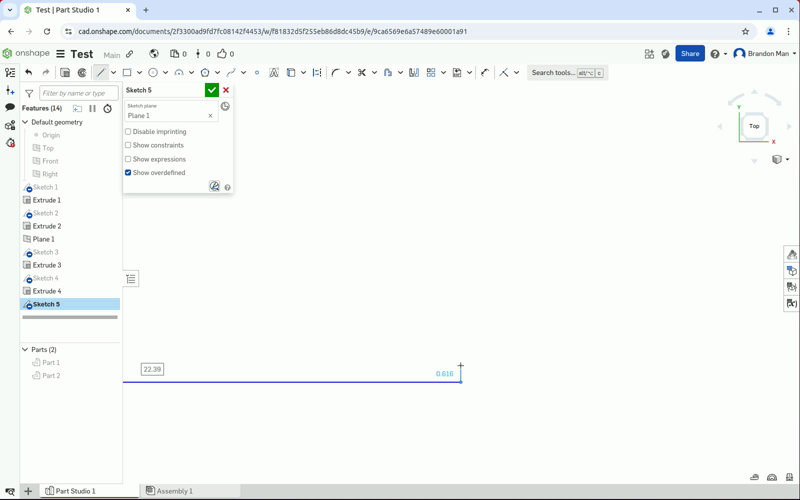
scroll(6)
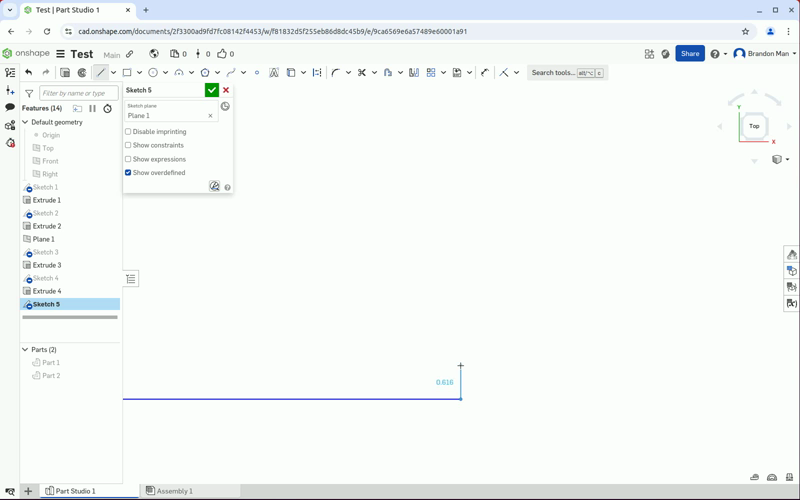
click(460, 365)
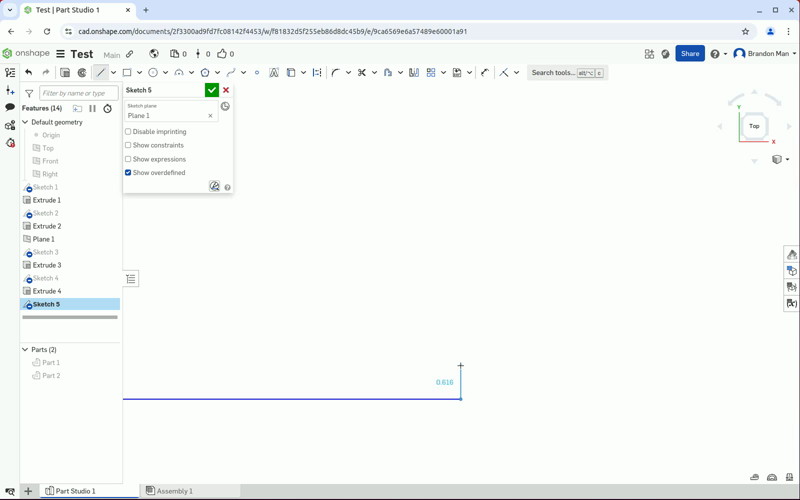
scroll(-6)
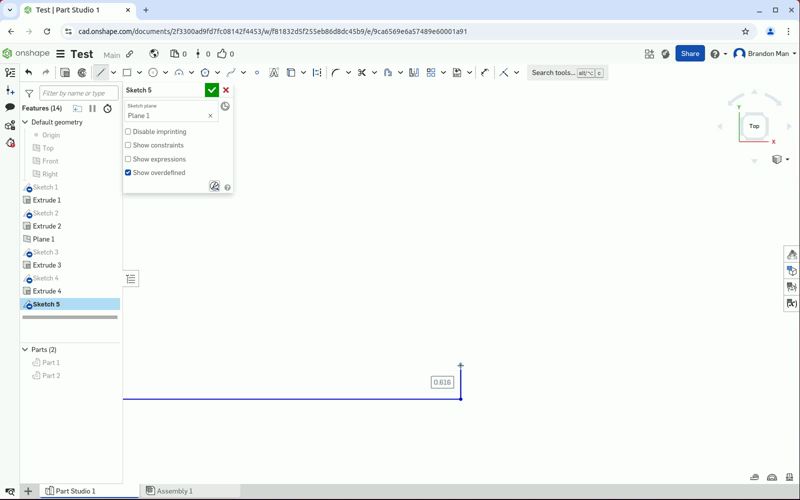
scroll(-6)
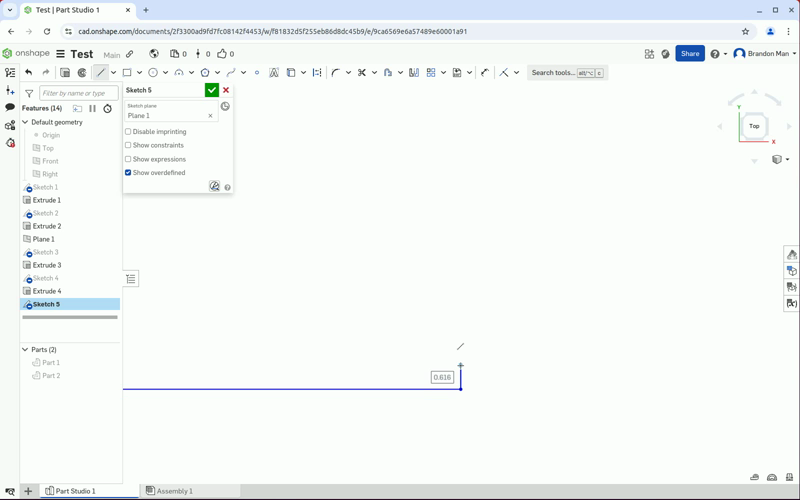
scroll(-6)
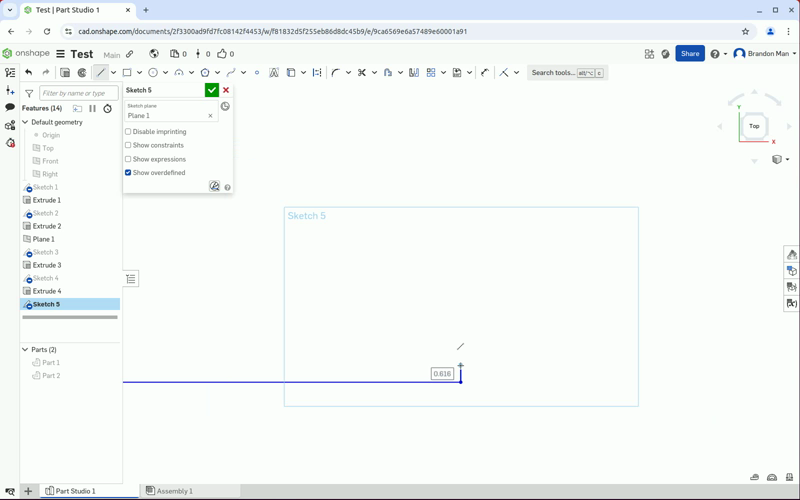
scroll(-6)
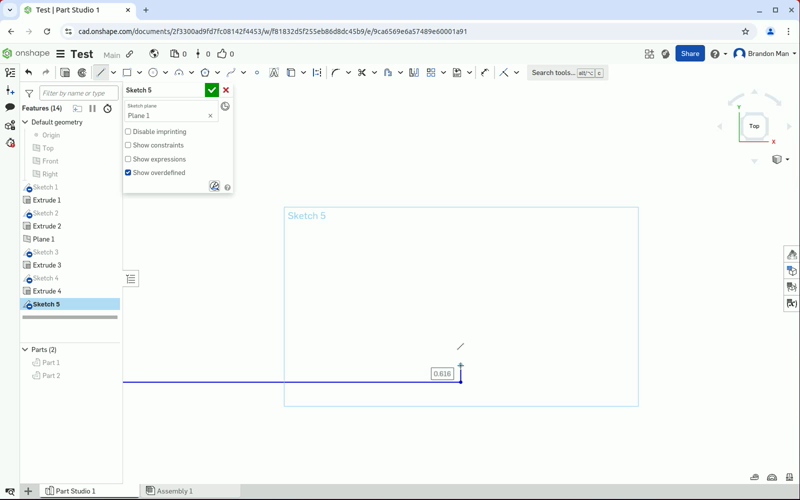
scroll(-6)
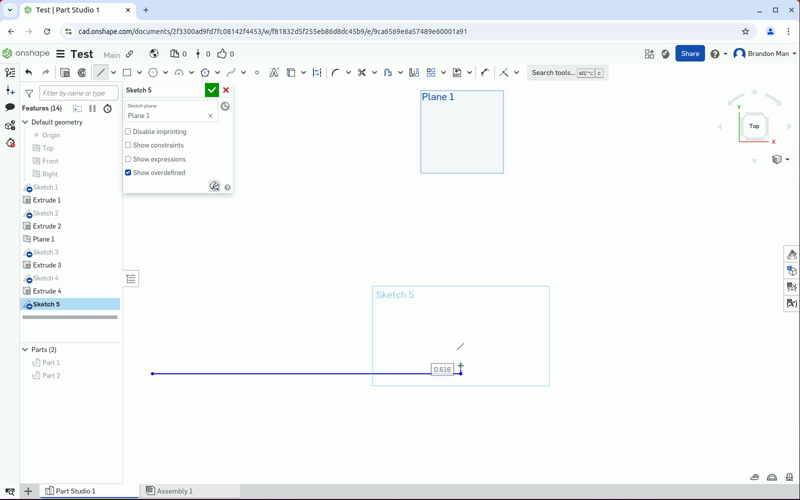
scroll(-6)
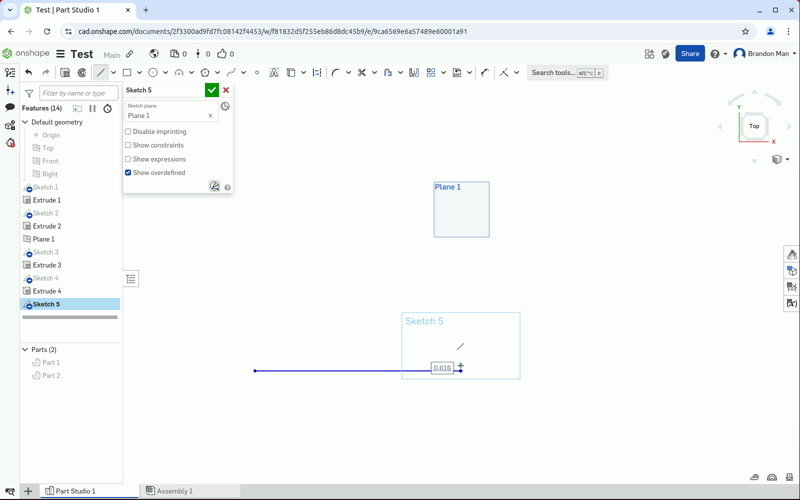
scroll(-6)
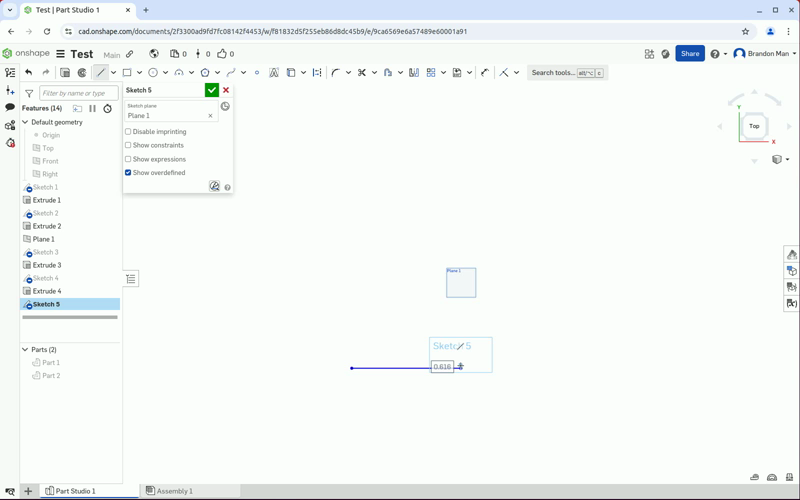
key_up(shift)
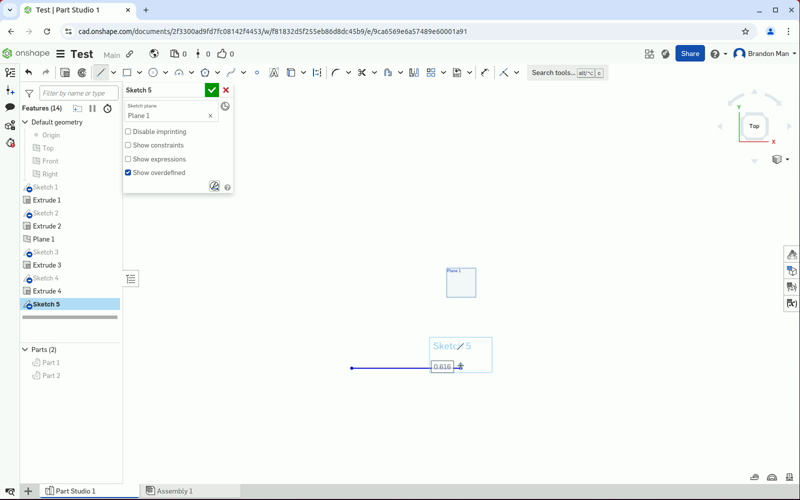
key_down(shift)
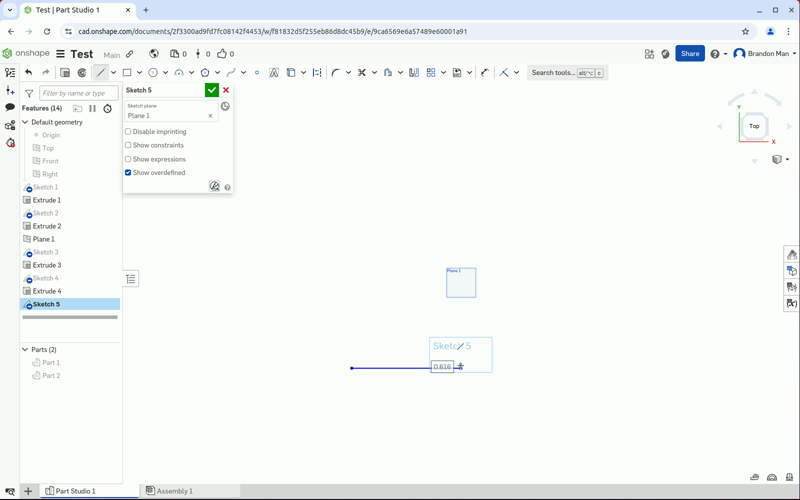
mouse_move(351, 365)
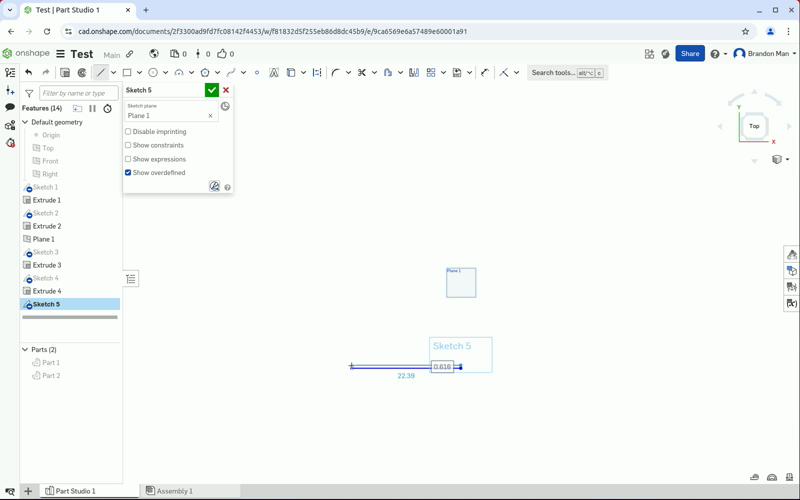
scroll(6)
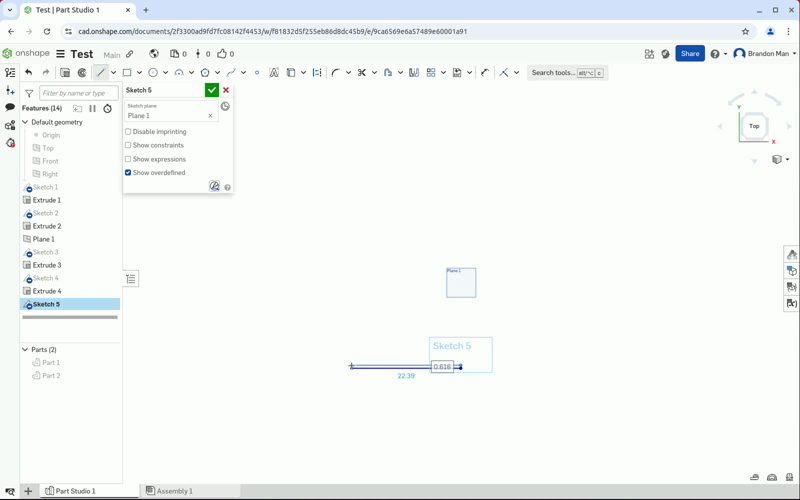
scroll(6)
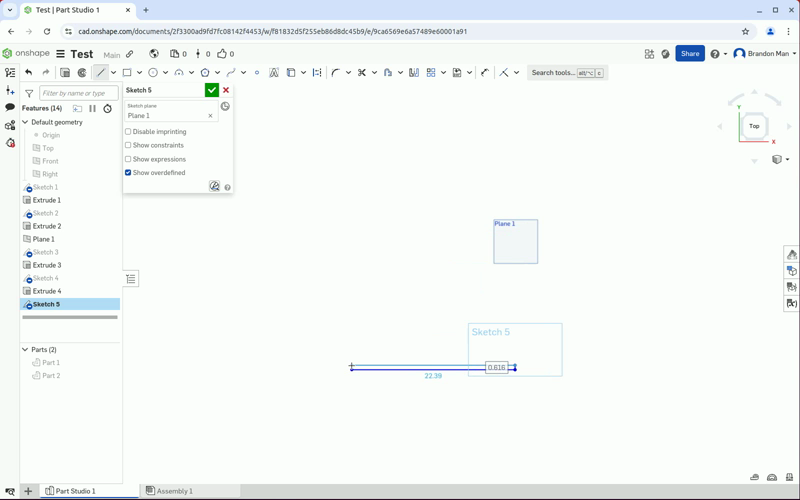
scroll(6)
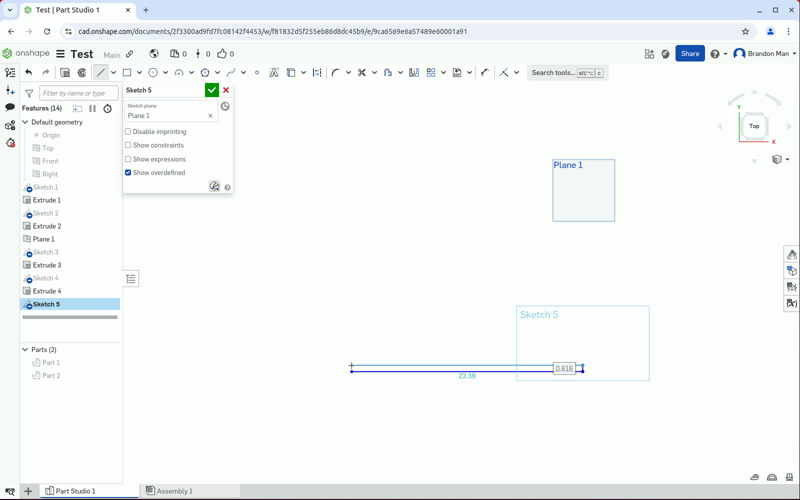
scroll(6)
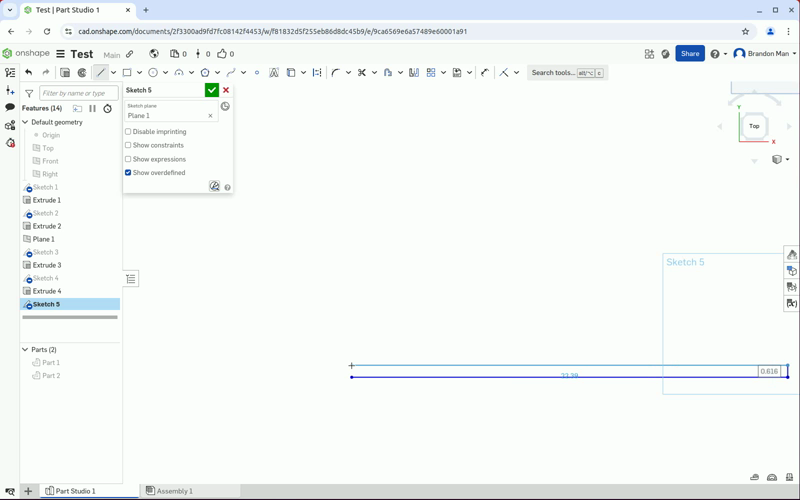
scroll(6)
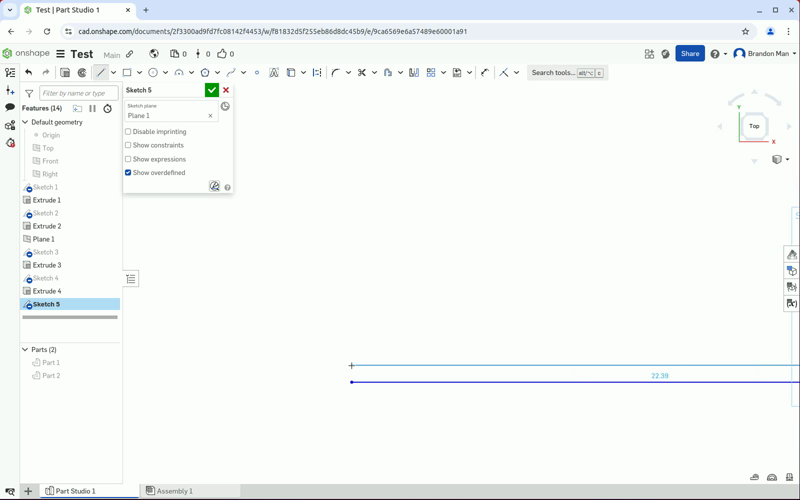
scroll(6)
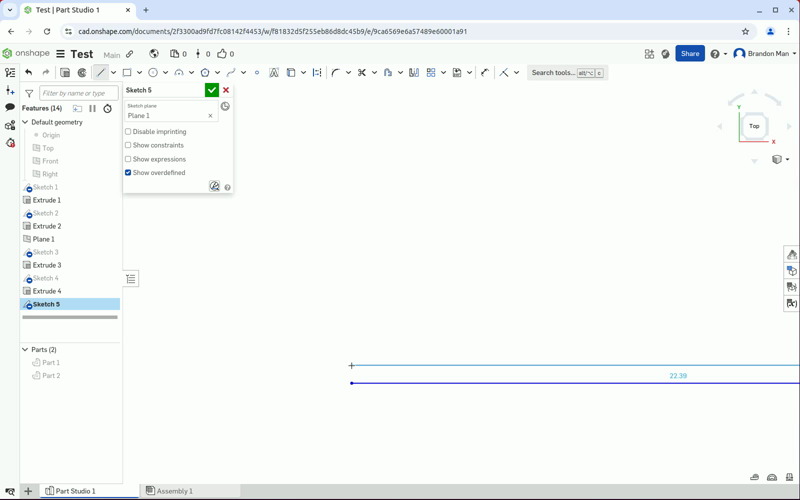
scroll(6)
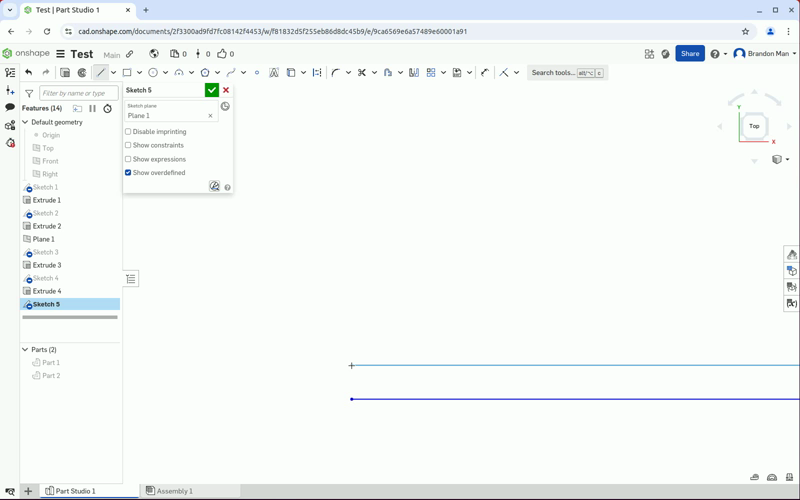
click(351, 365)
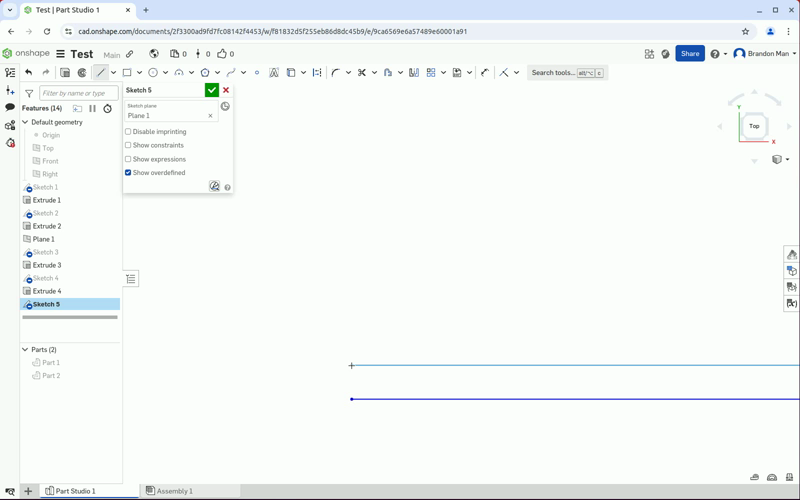
scroll(-6)
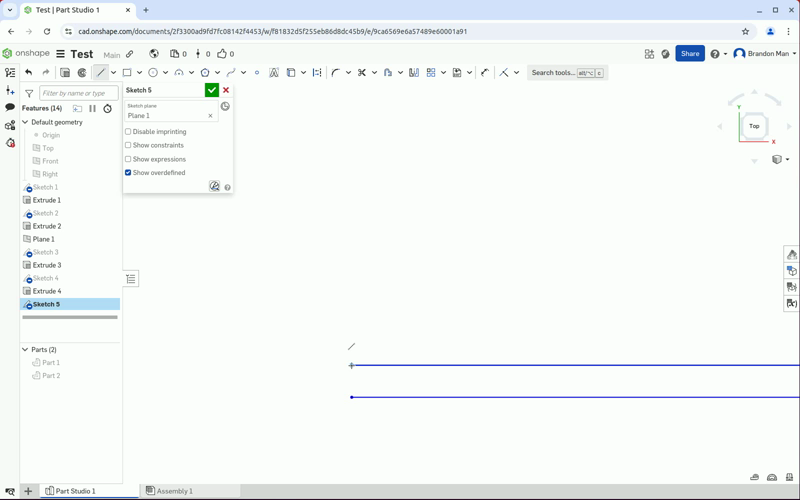
scroll(-6)
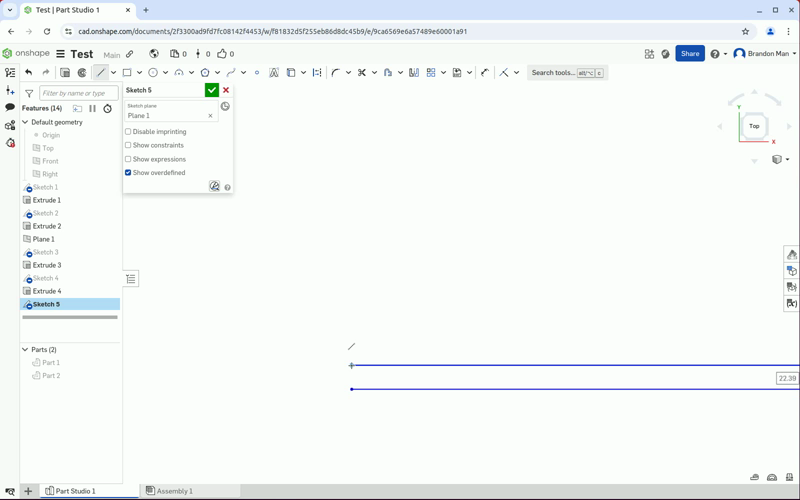
scroll(-6)
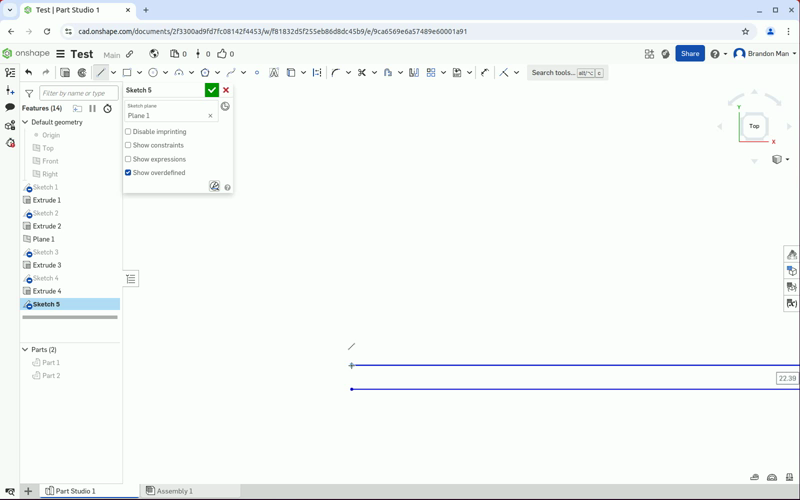
scroll(-6)
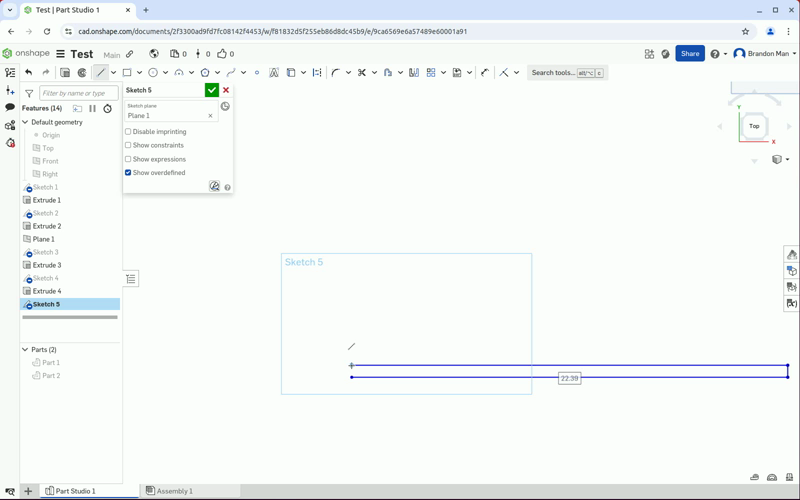
scroll(-6)
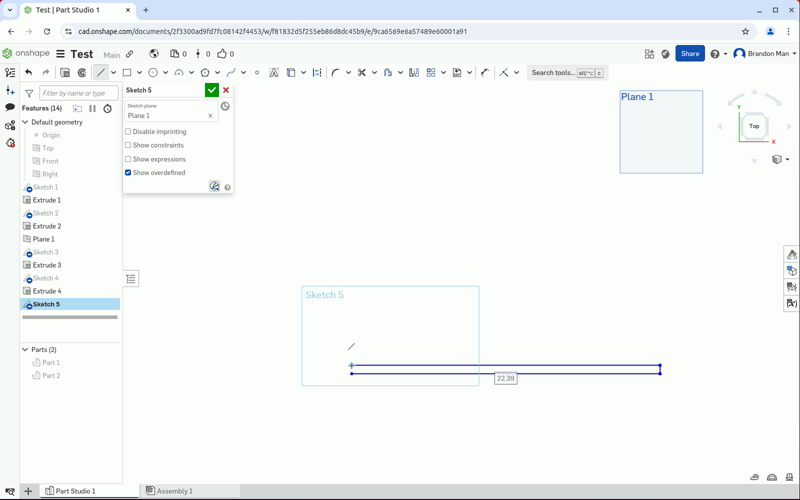
scroll(-6)
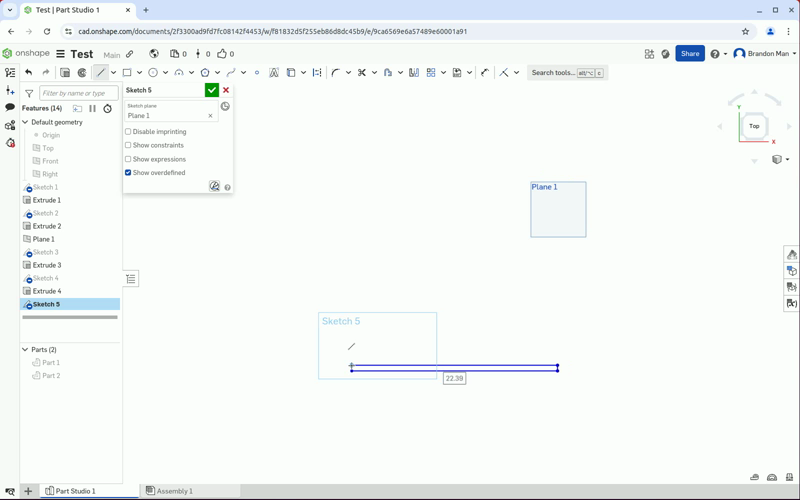
scroll(-6)
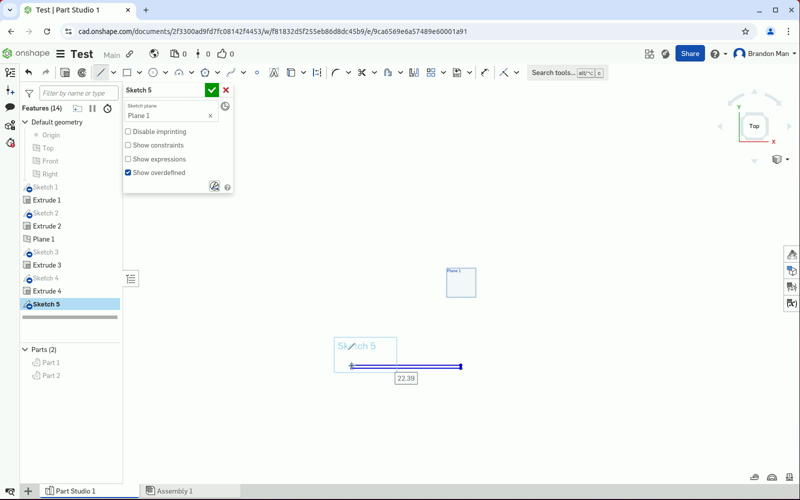
key_up(shift)
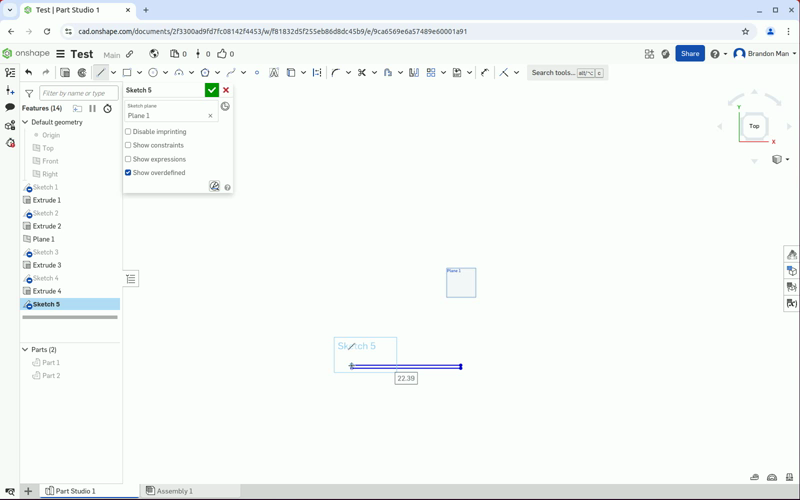
mouse_move(381, 365)
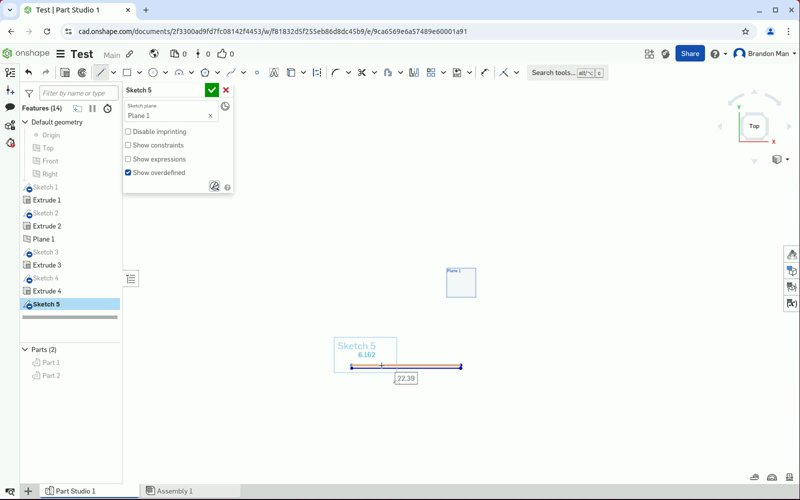
key_down(shift)
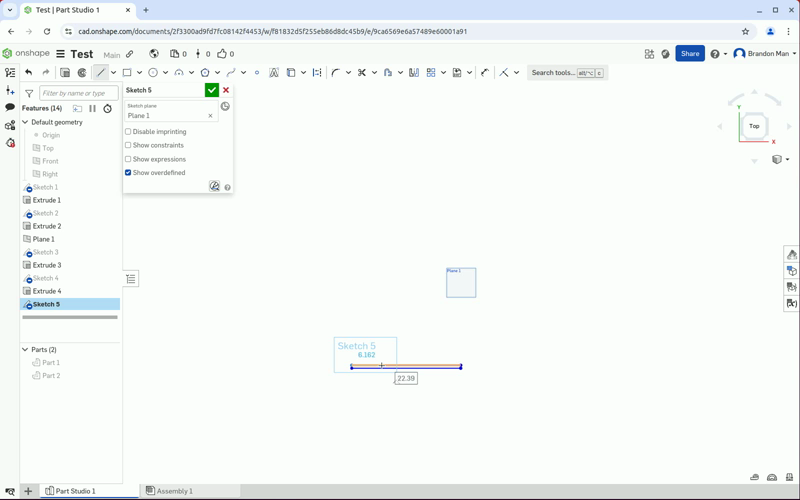
mouse_move(351, 368)
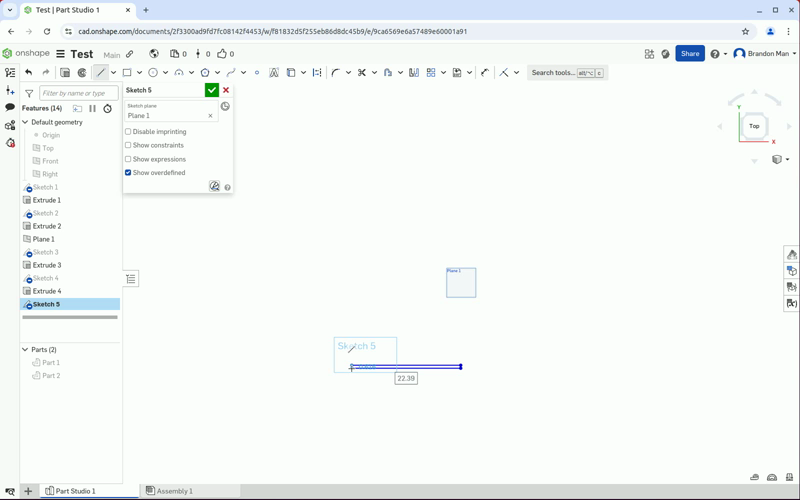
scroll(6)
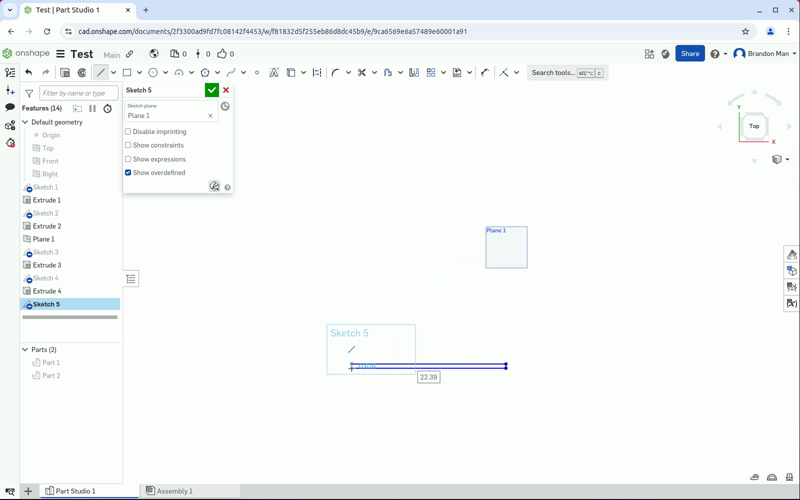
scroll(6)
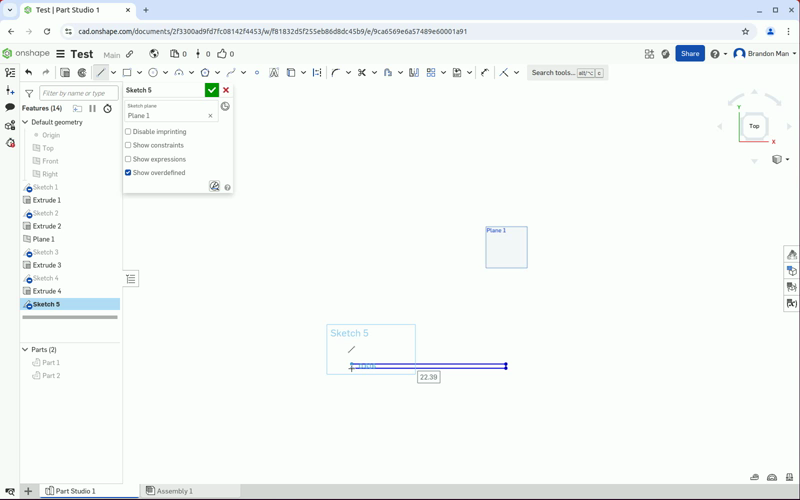
scroll(6)
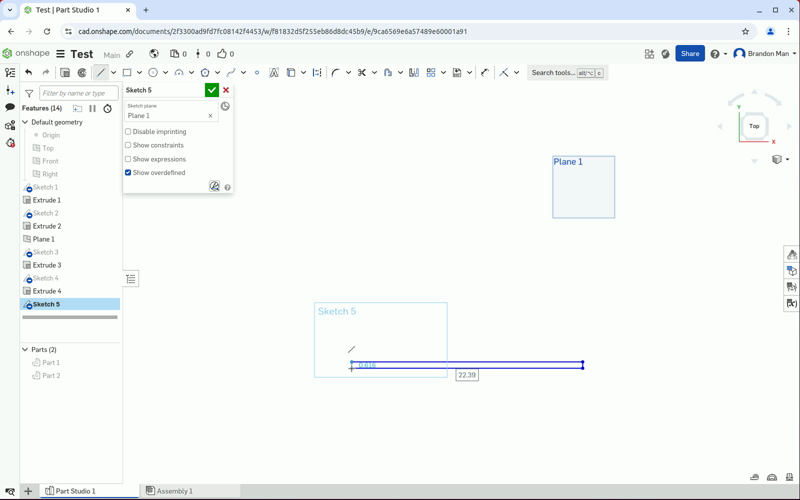
scroll(6)
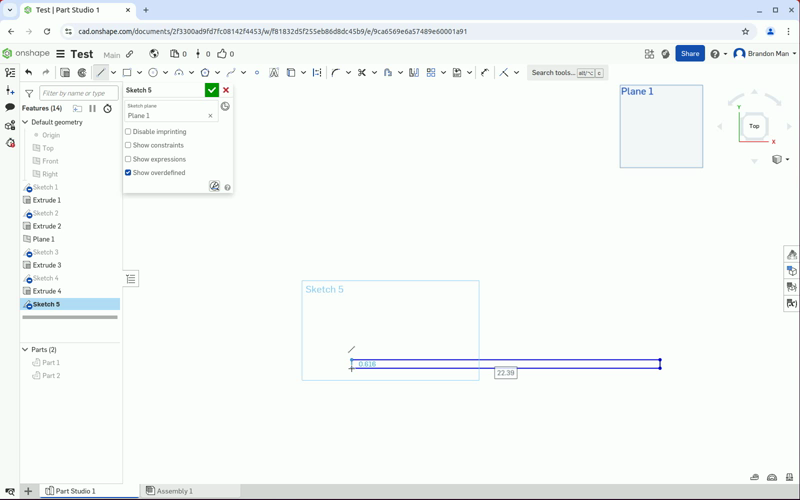
scroll(6)
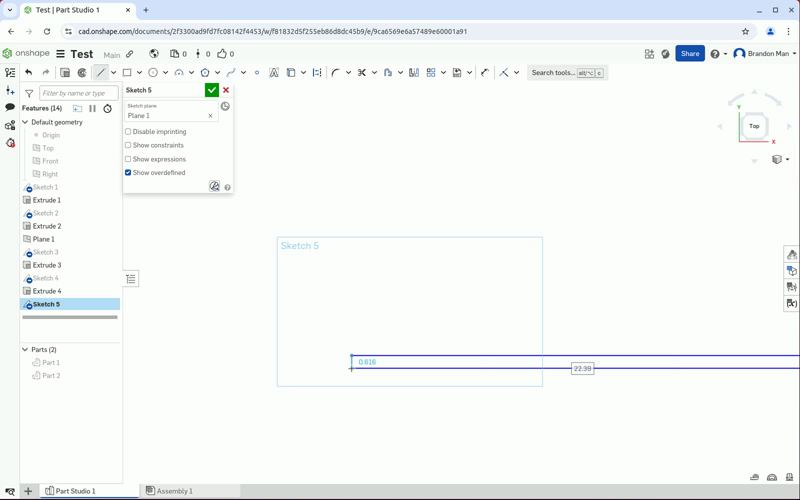
scroll(6)
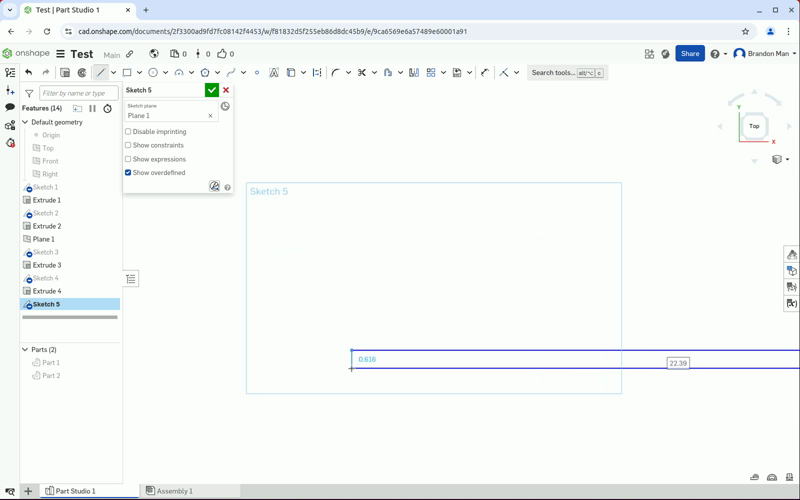
scroll(6)
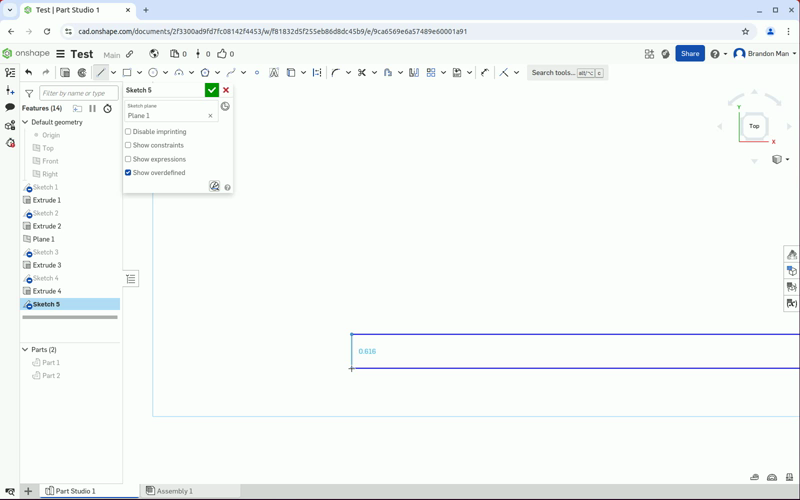
key_up(shift)
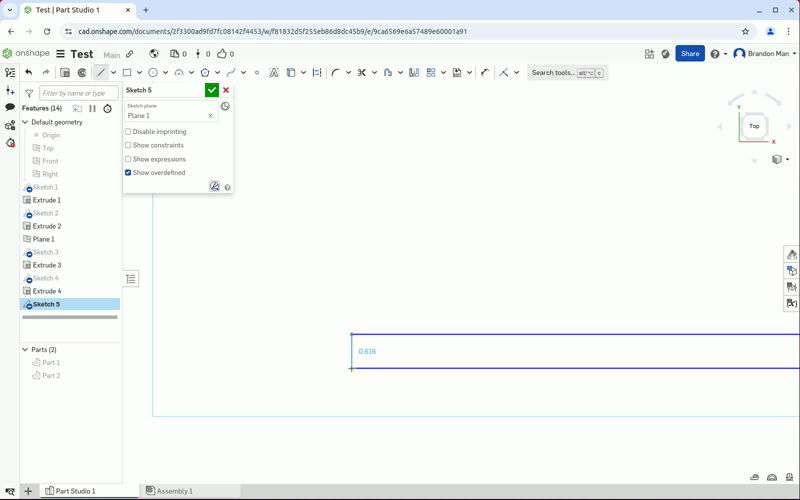
click(351, 368)
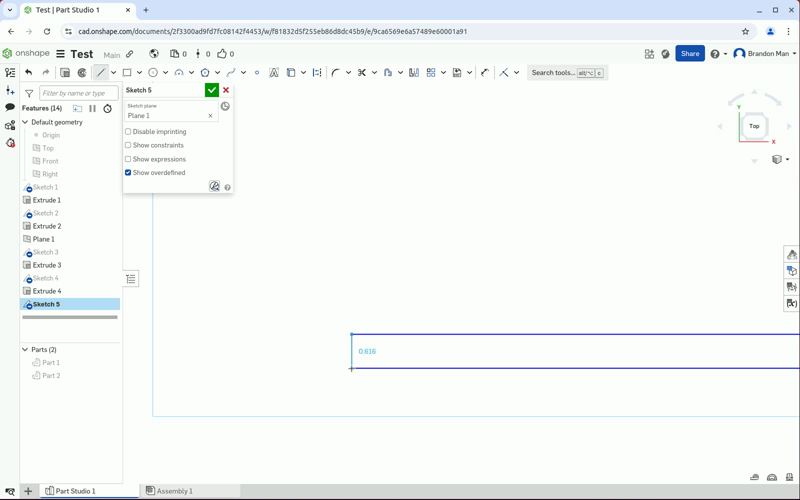
scroll(-6)
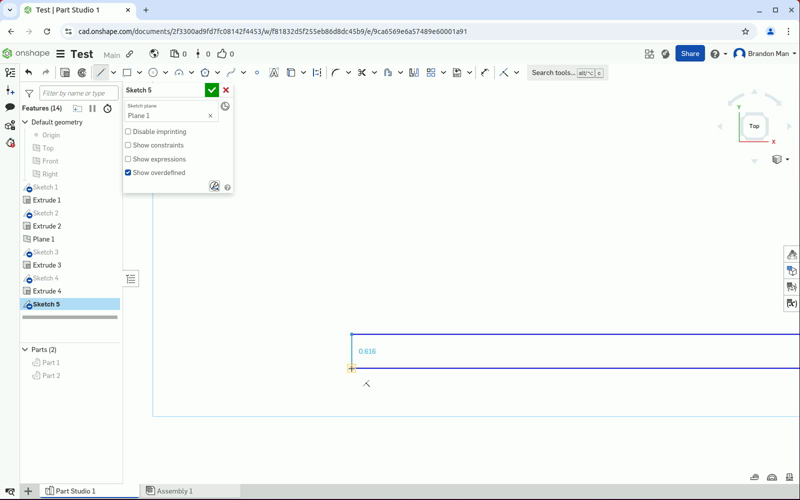
scroll(-6)
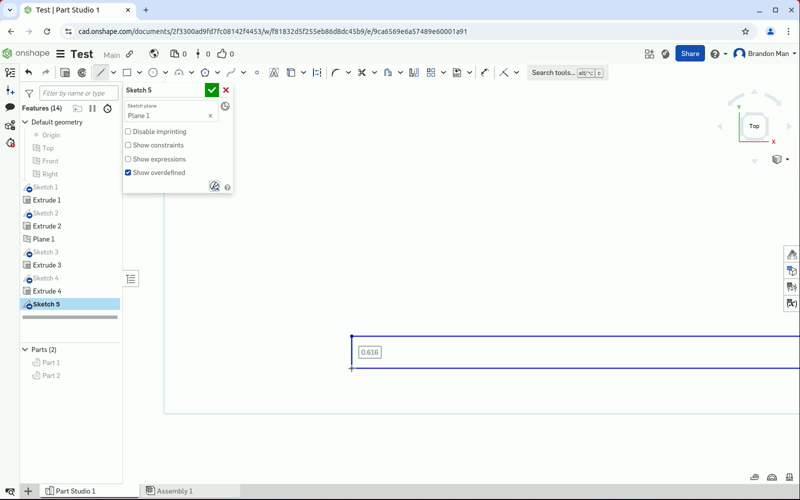
scroll(-6)
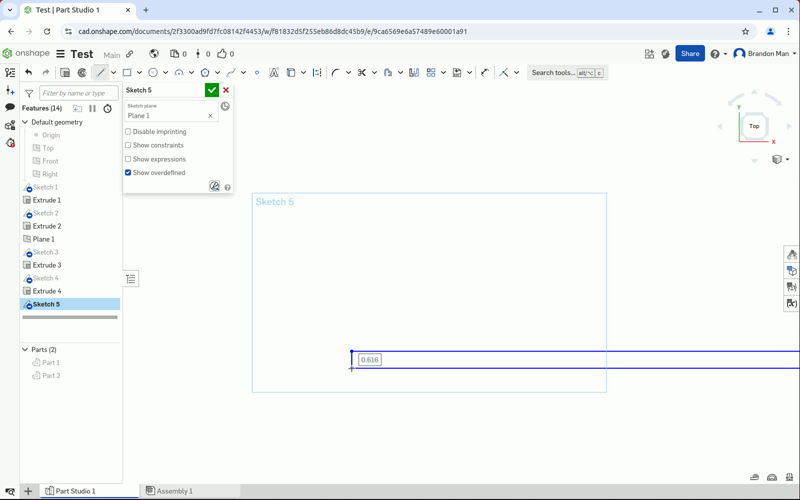
scroll(-6)
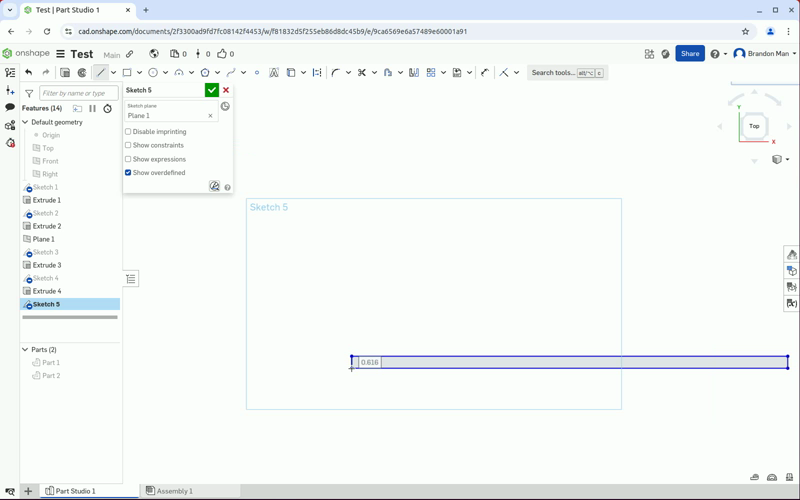
scroll(-6)
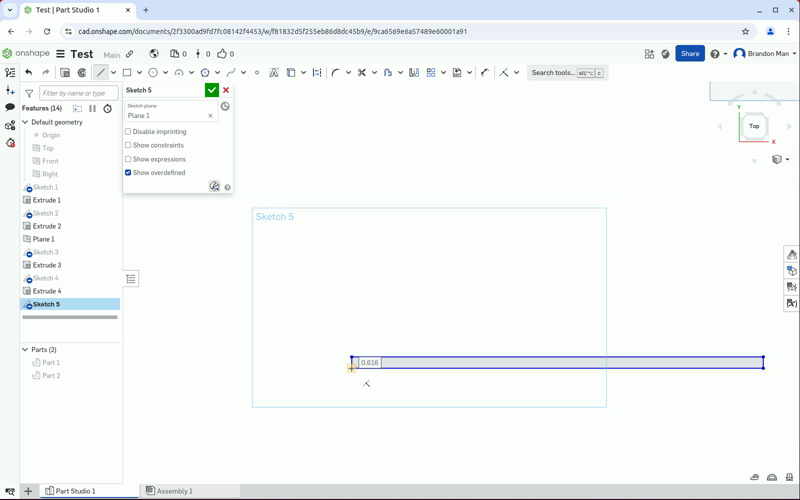
scroll(-6)
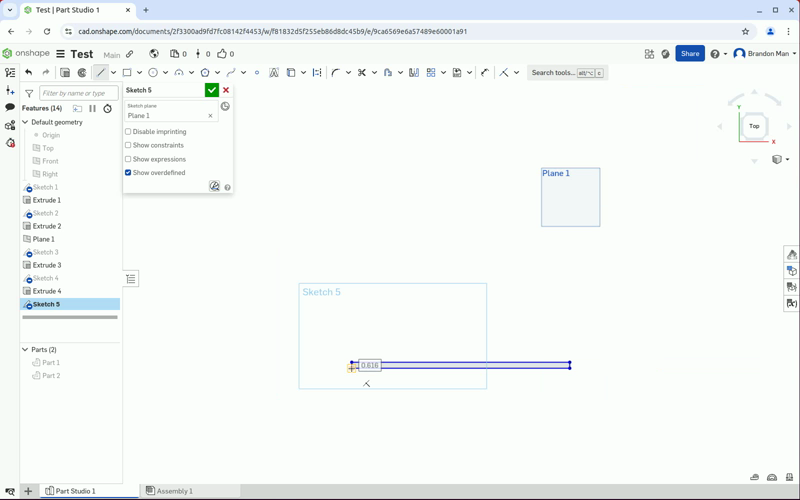
scroll(-6)
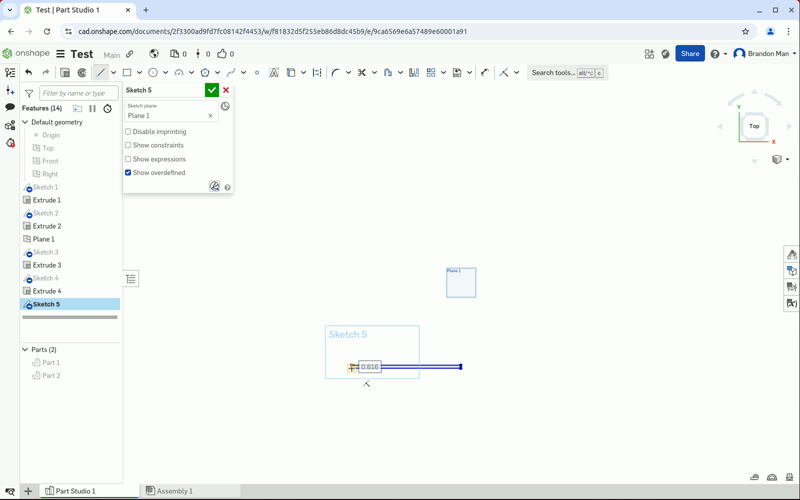
key(esc)
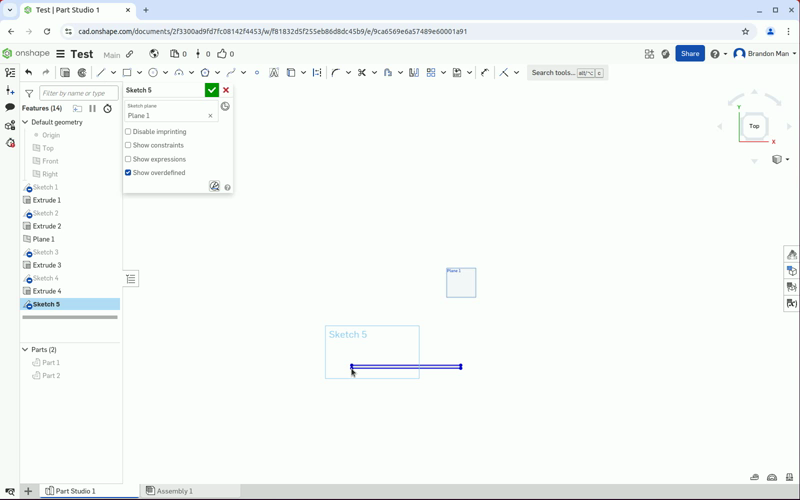
mouse_move(352, 367)
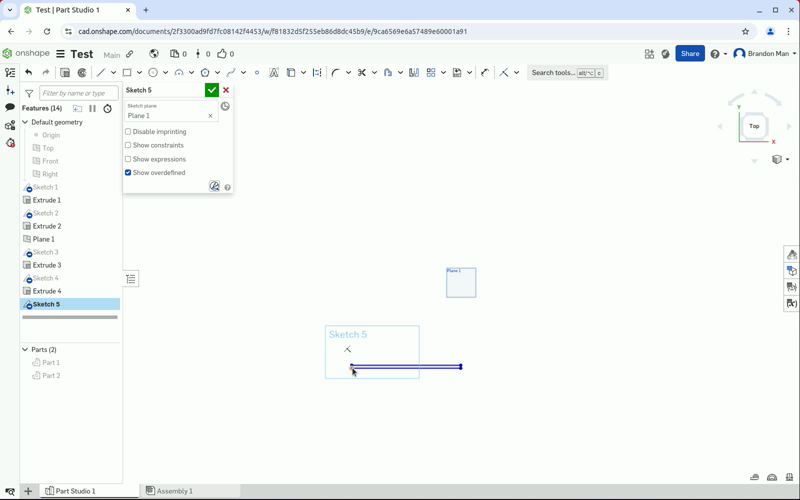
scroll(6)
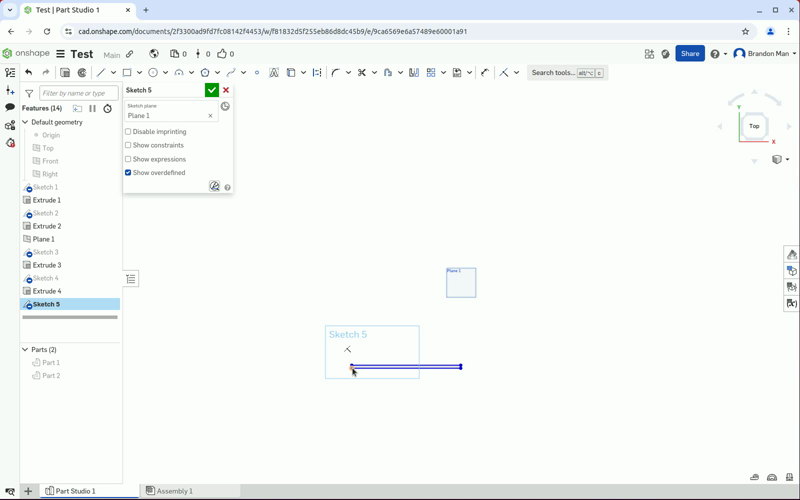
scroll(6)
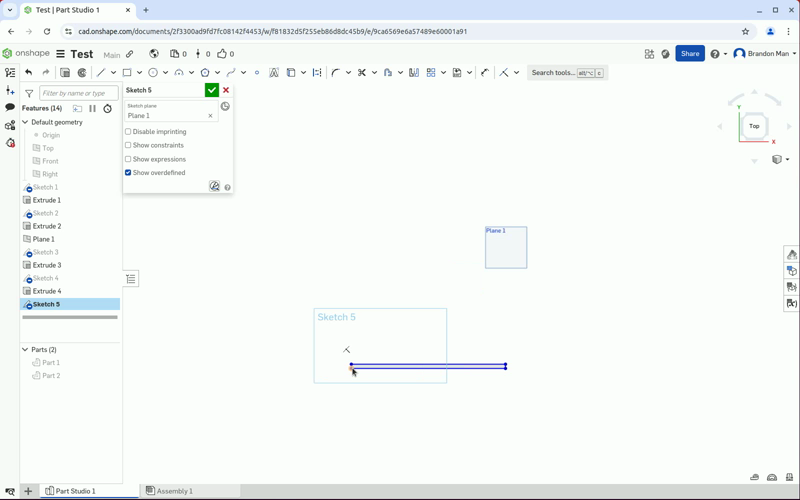
scroll(6)
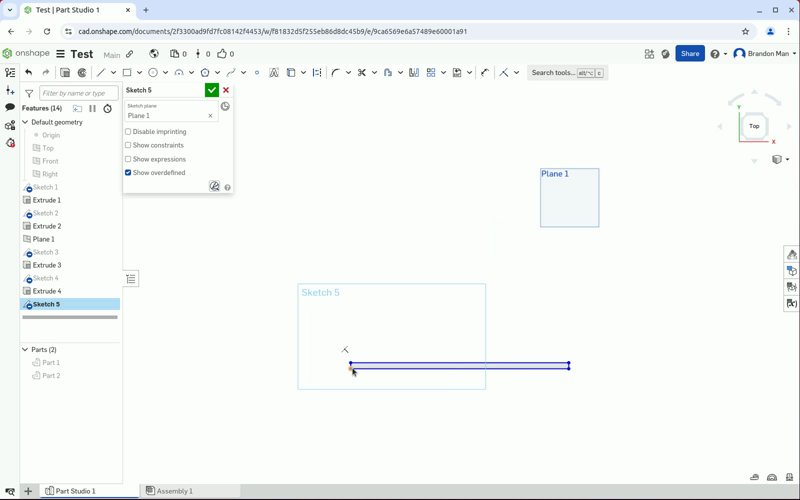
scroll(6)
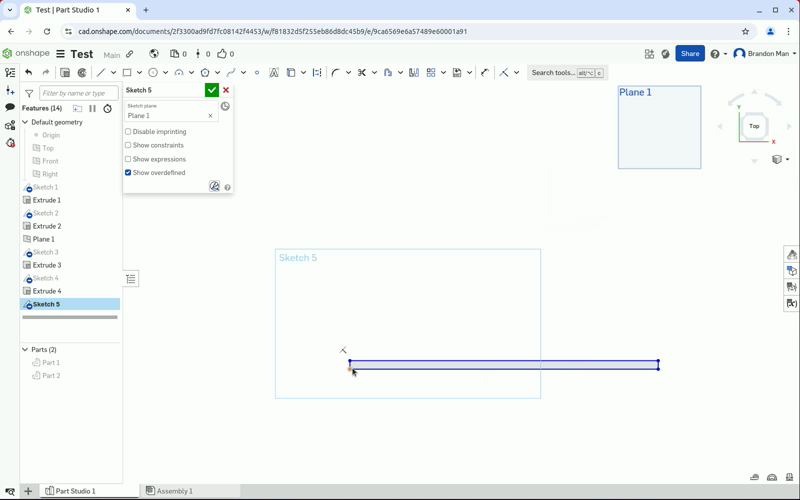
scroll(6)
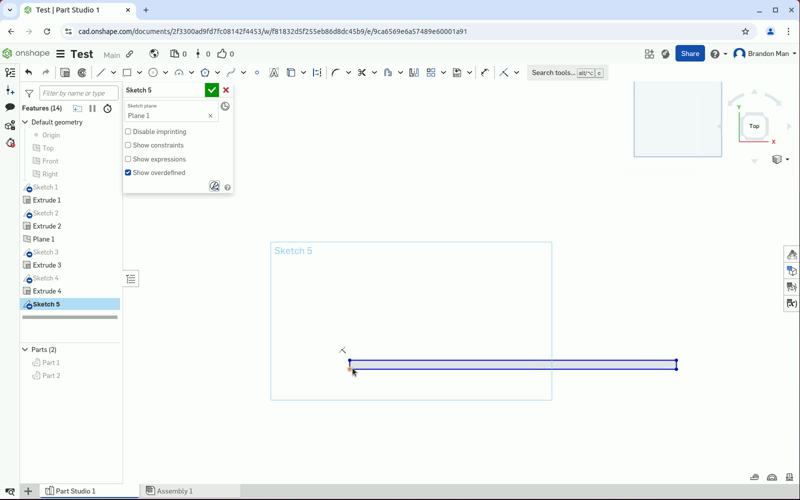
scroll(6)
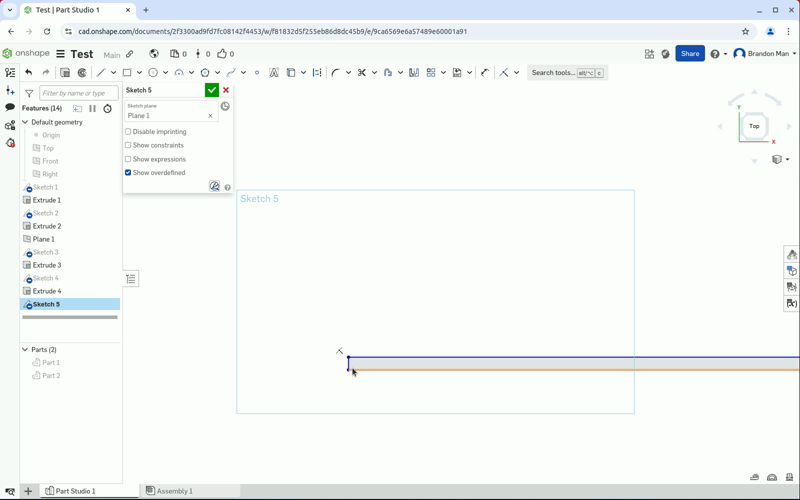
scroll(6)
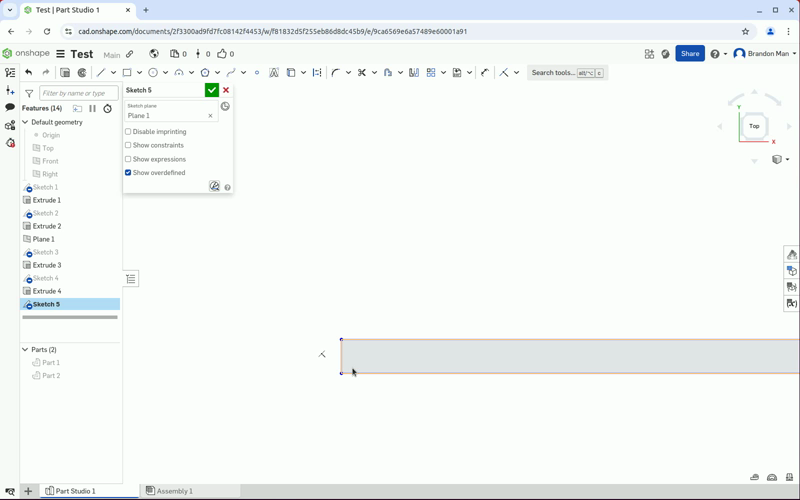
click(352, 367)
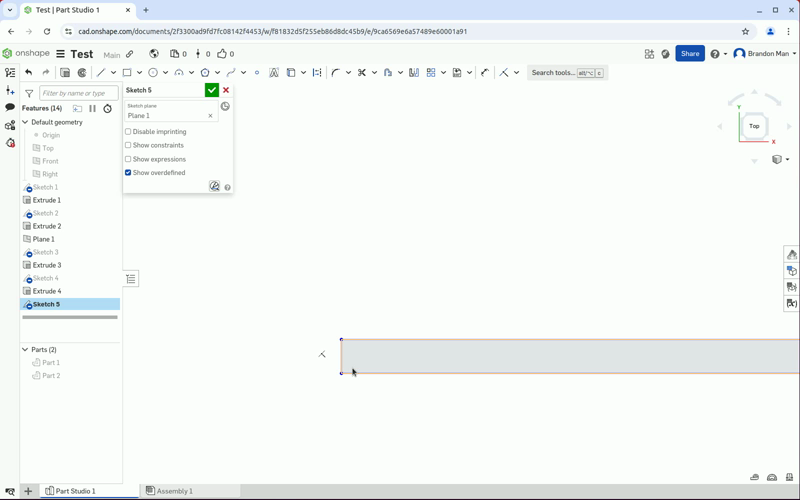
scroll(-6)
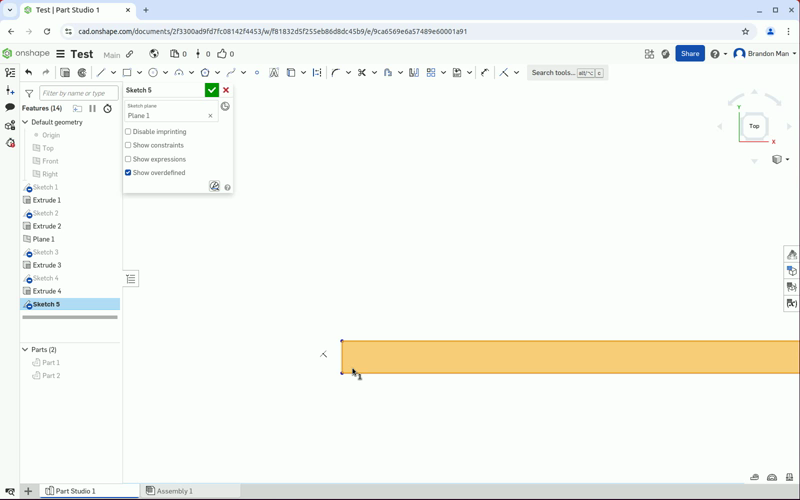
scroll(-6)
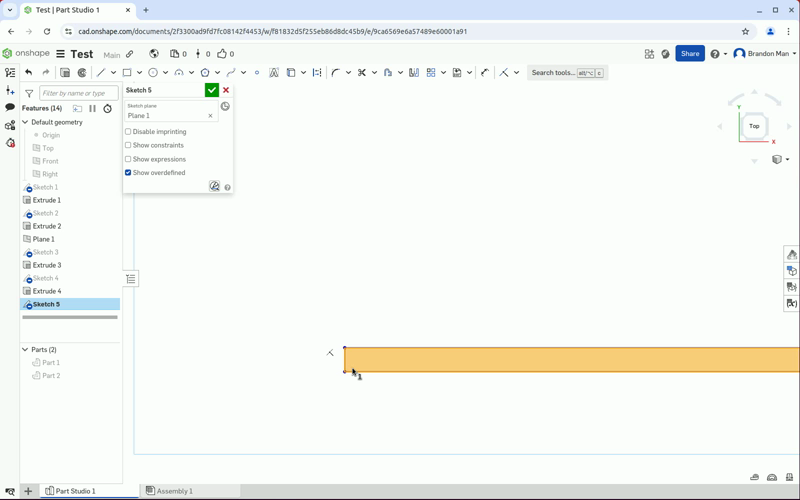
scroll(-6)
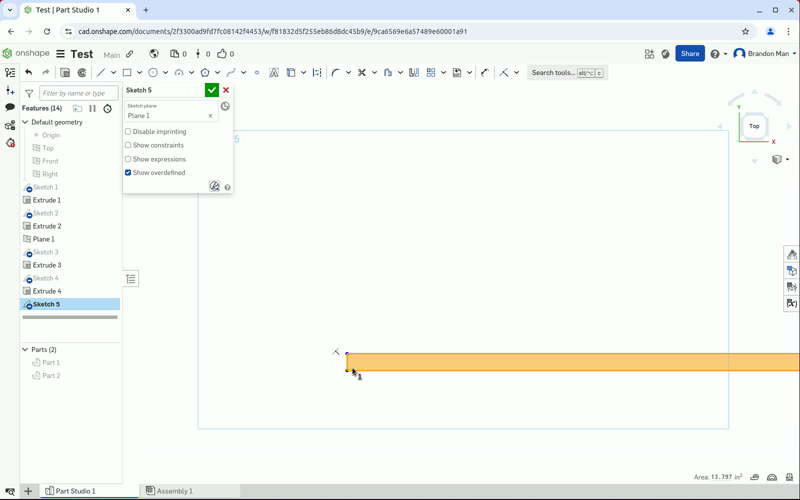
scroll(-6)
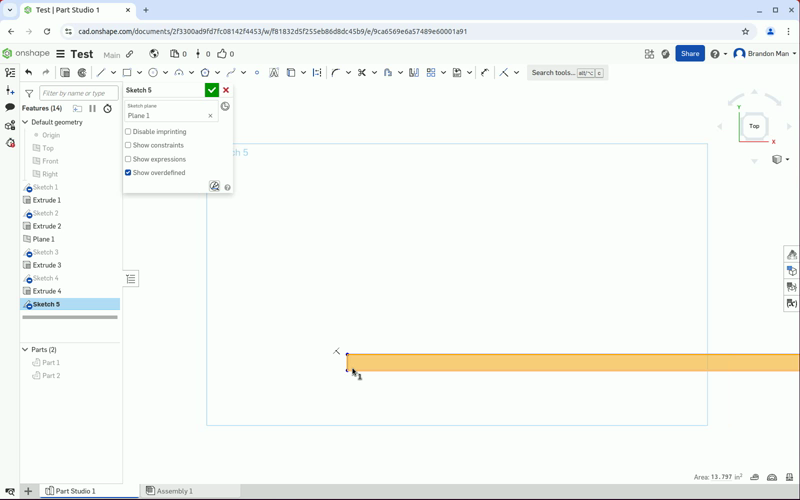
scroll(-6)
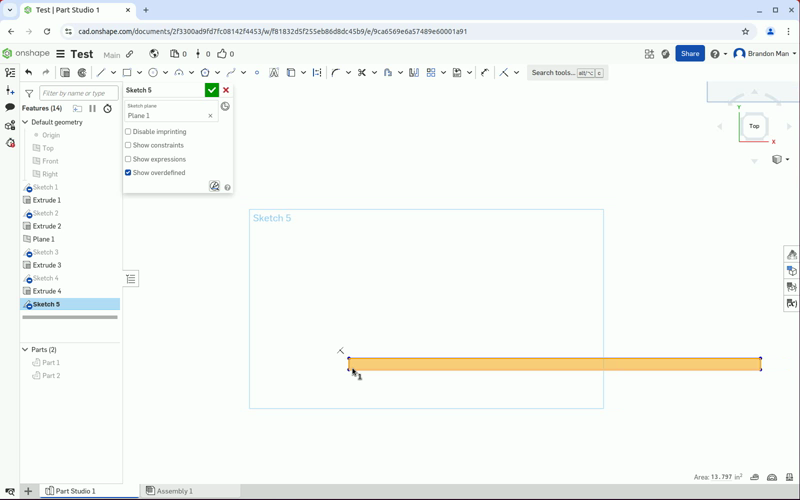
scroll(-6)
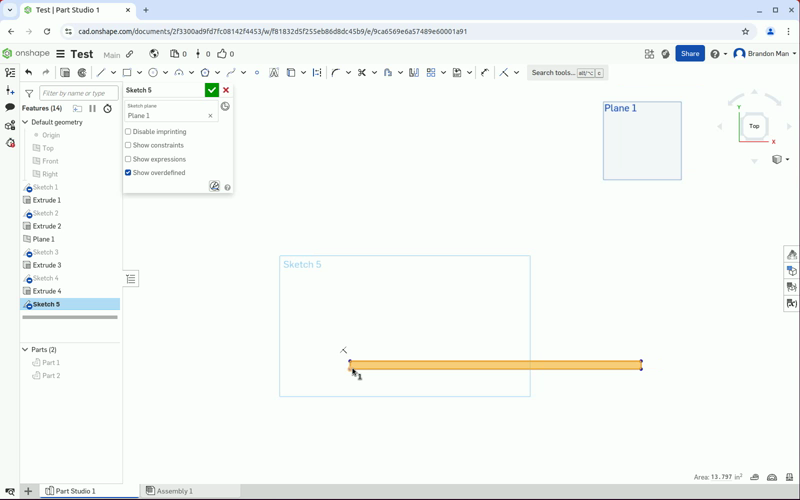
scroll(-6)
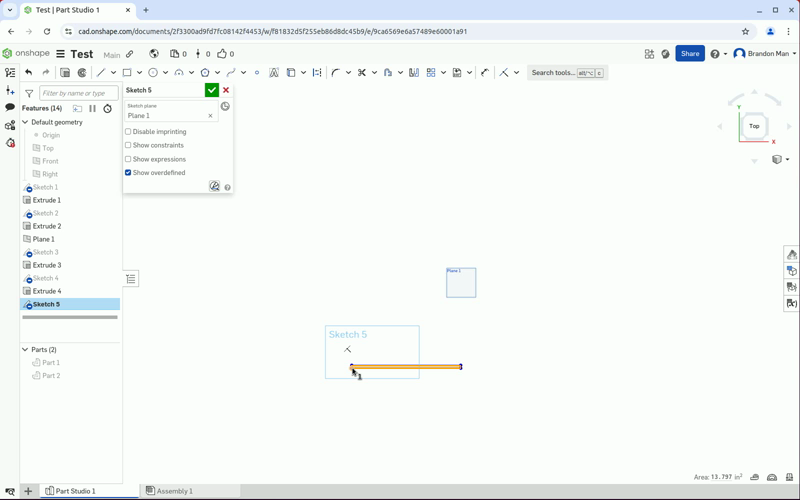
mouse_move(73, 352)
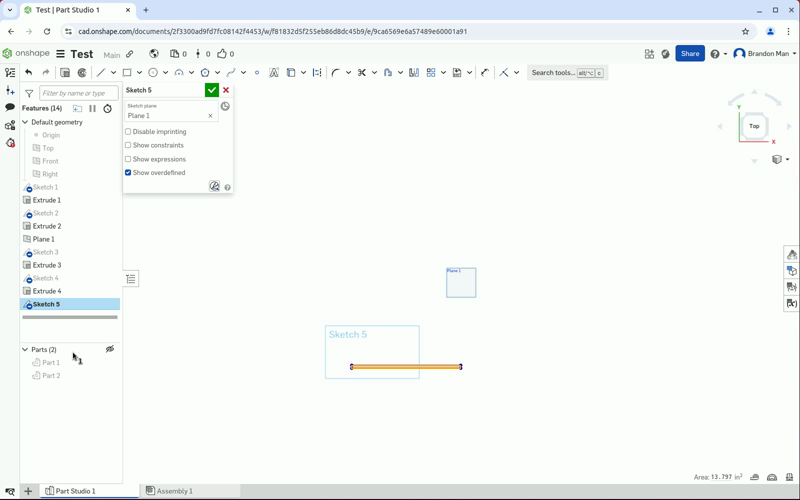
key(shift+y)
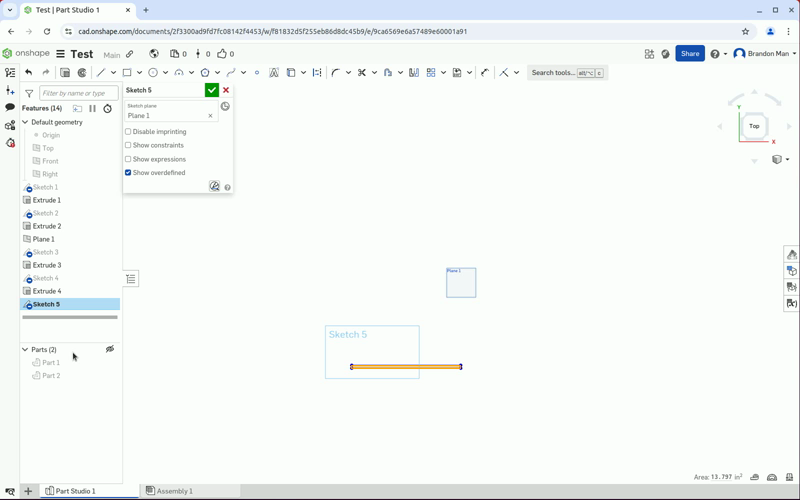
key(shift+e)
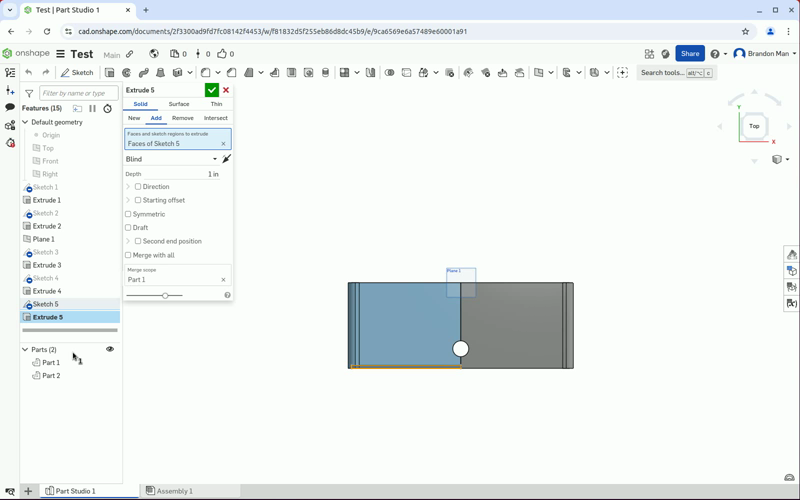
mouse_move(143, 106)
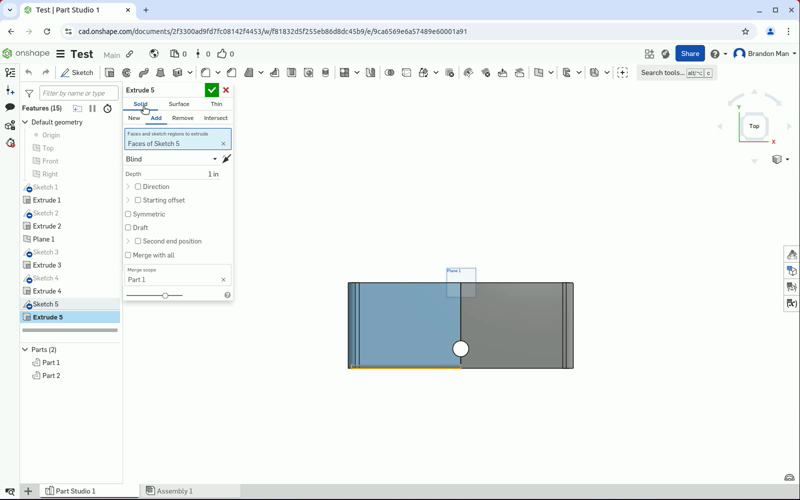
click(143, 106)
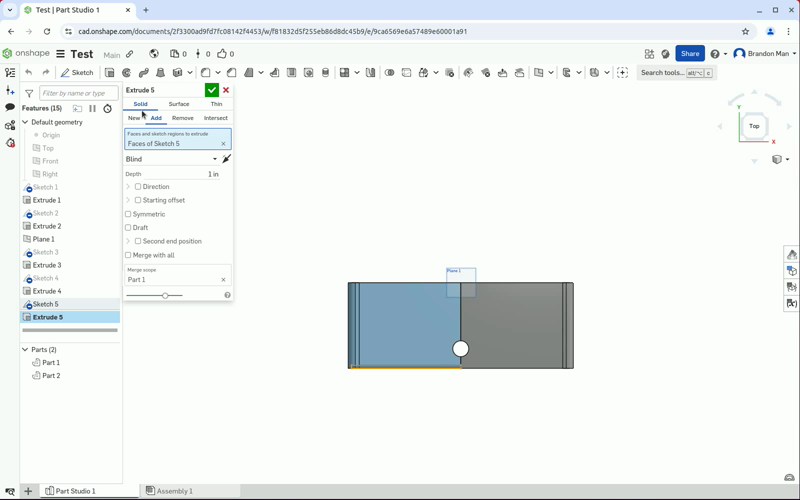
mouse_move(137, 120)
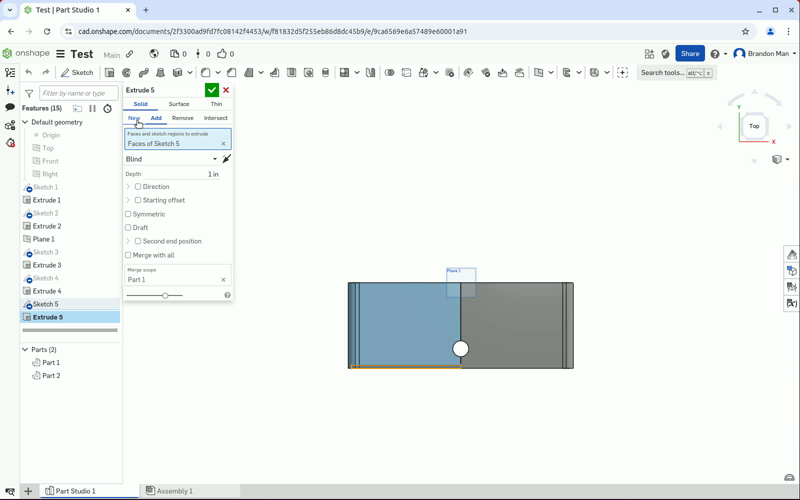
click(137, 120)
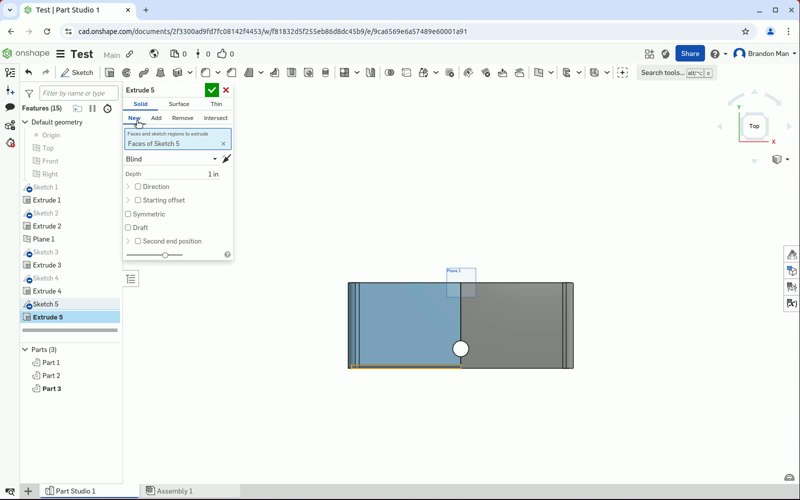
key(tab, 4)
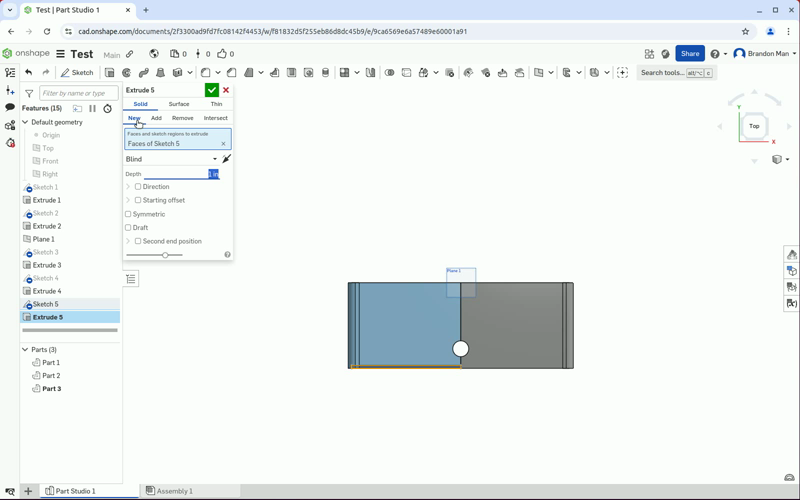
text(1.685)
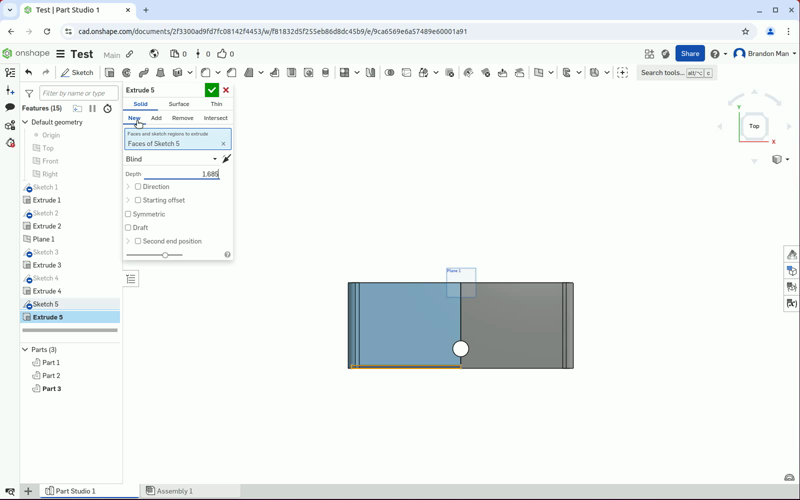
key(enter)
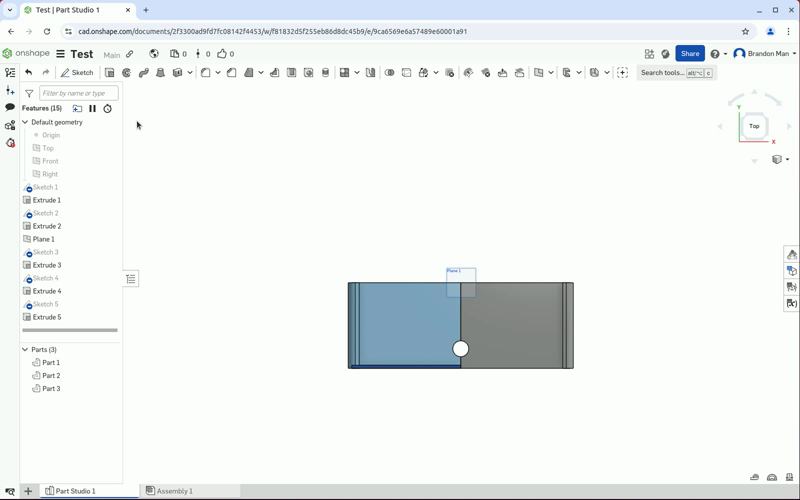
key(shift+h)
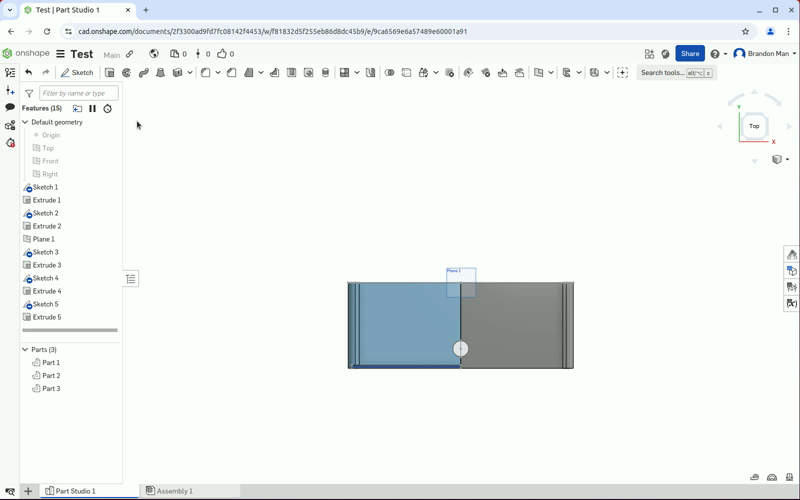
key(shift+h)
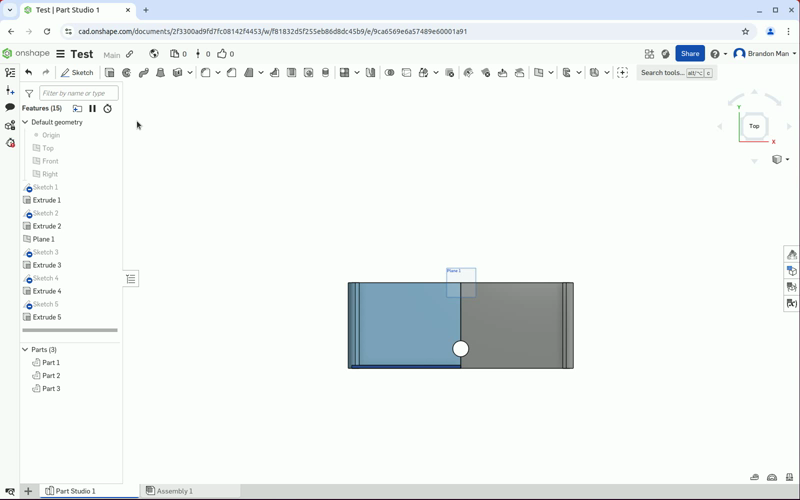
mouse_move(73, 189)
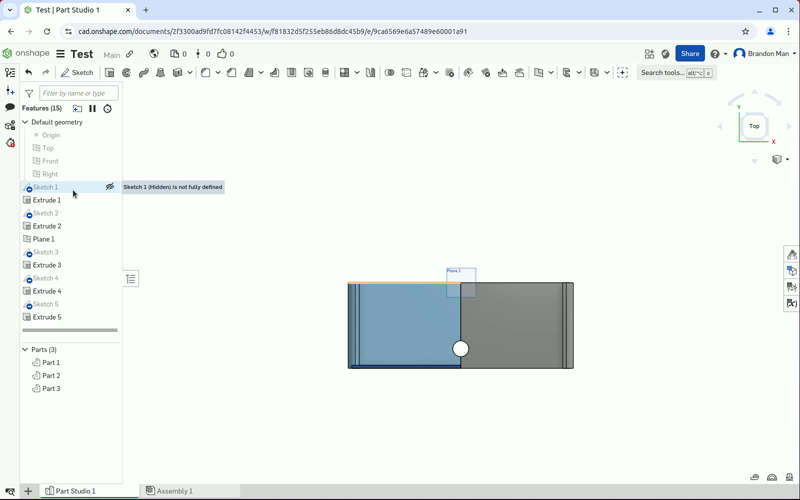
click(73, 189)
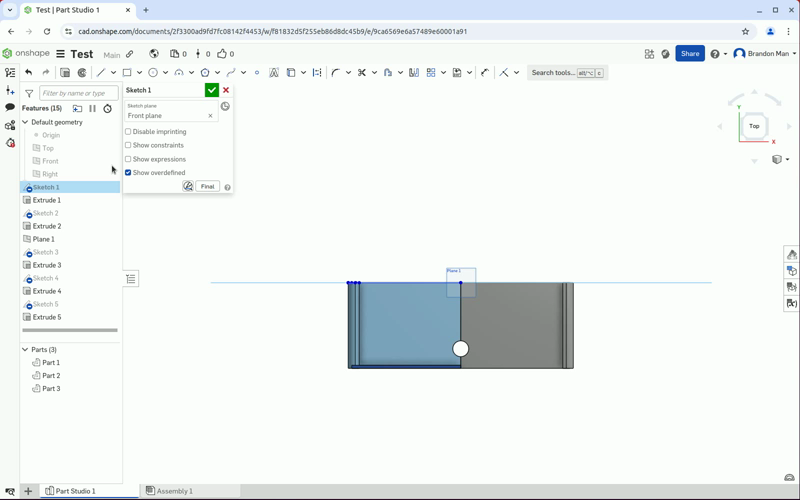
mouse_move(229, 92)
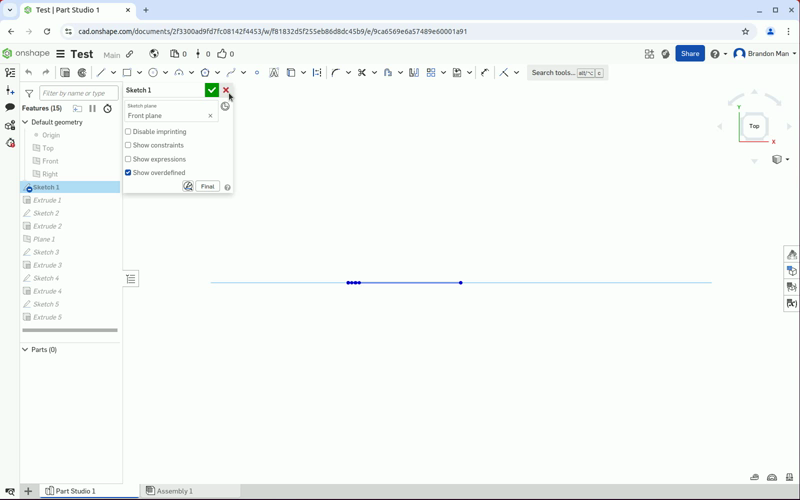
click(229, 92)
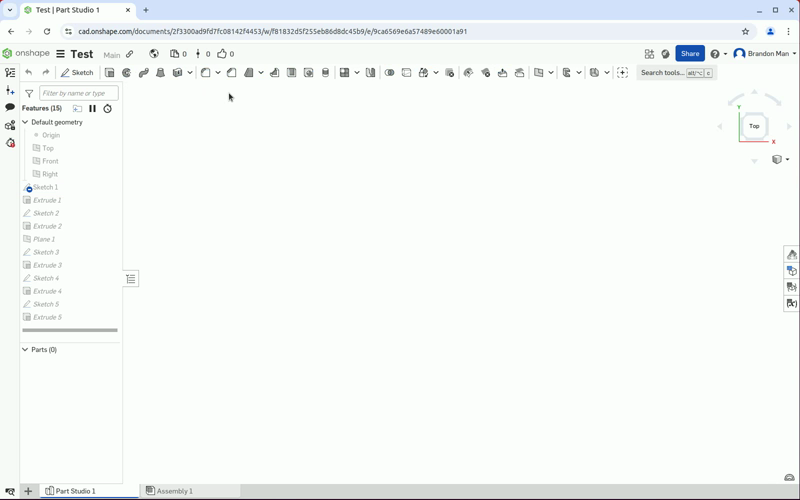
key(shift+s)
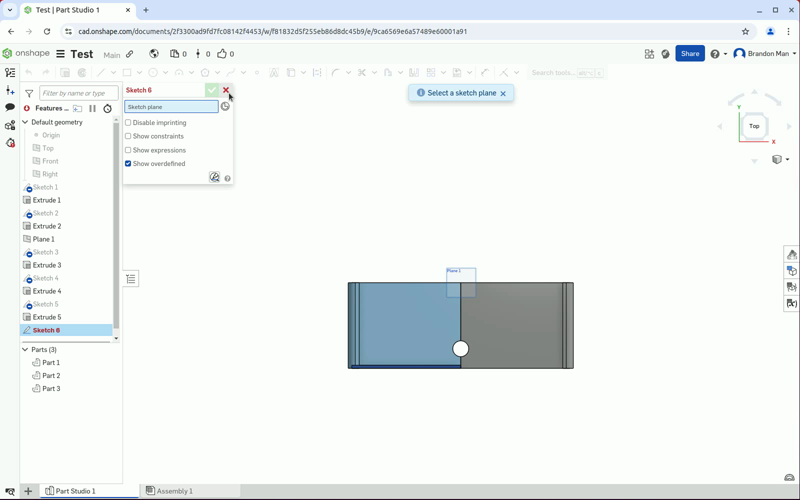
mouse_move(69, 241)
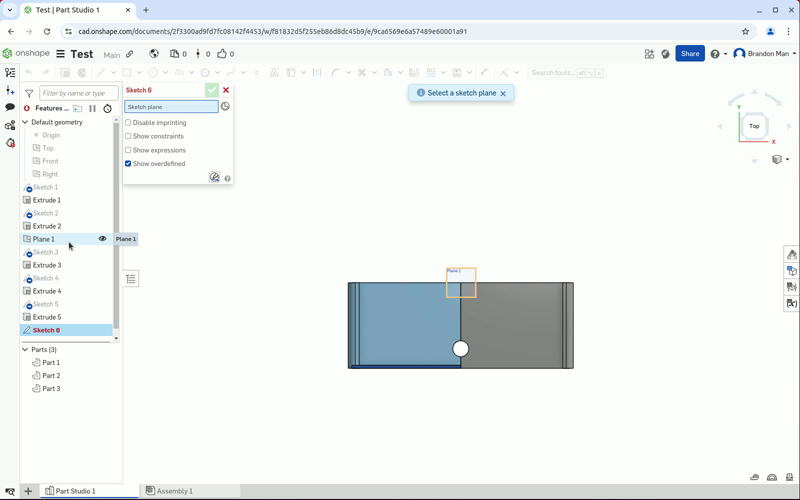
click(69, 241)
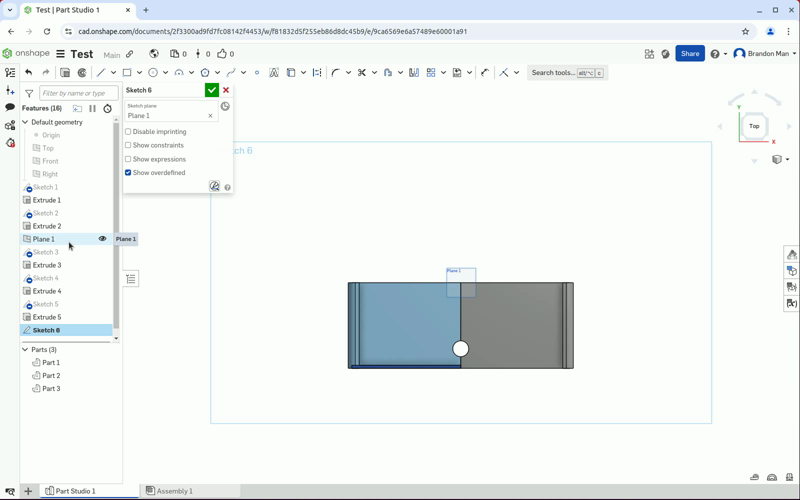
mouse_move(73, 352)
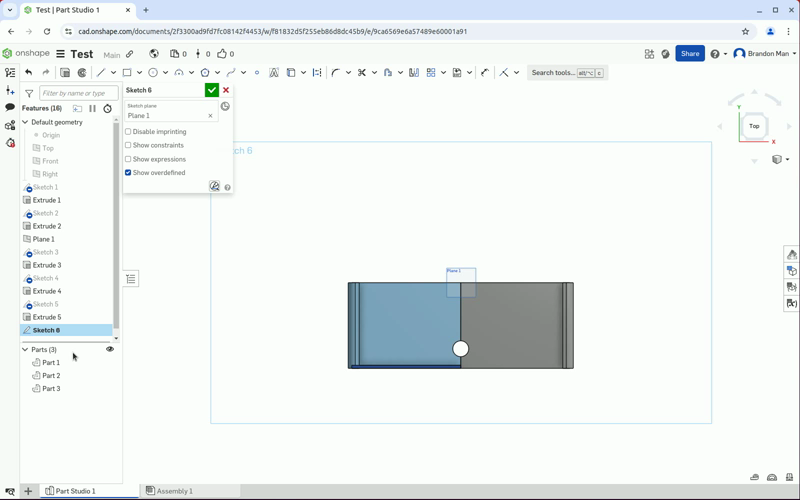
key(y)
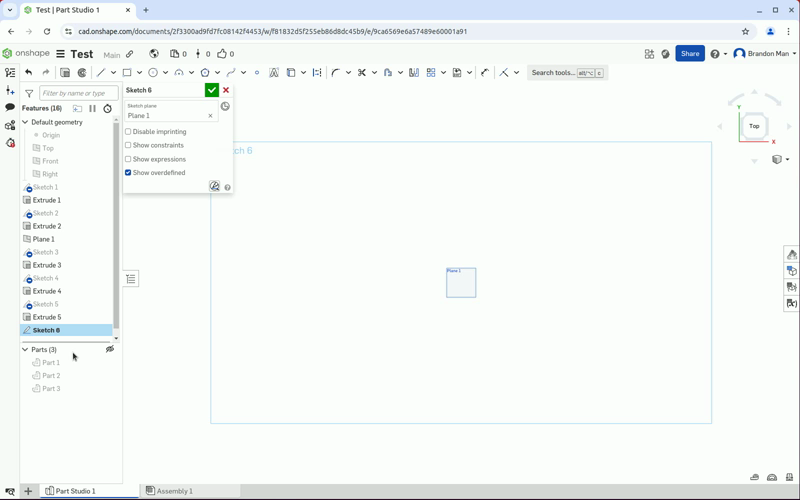
key(l)
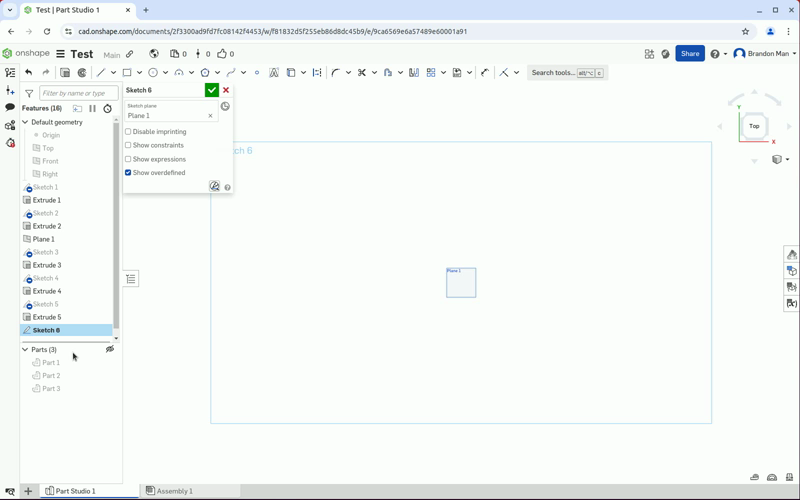
key_down(shift)
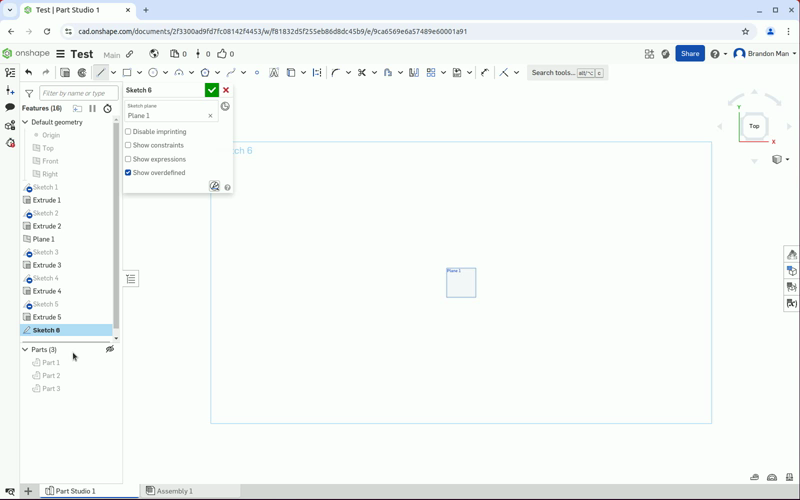
mouse_move(460, 368)
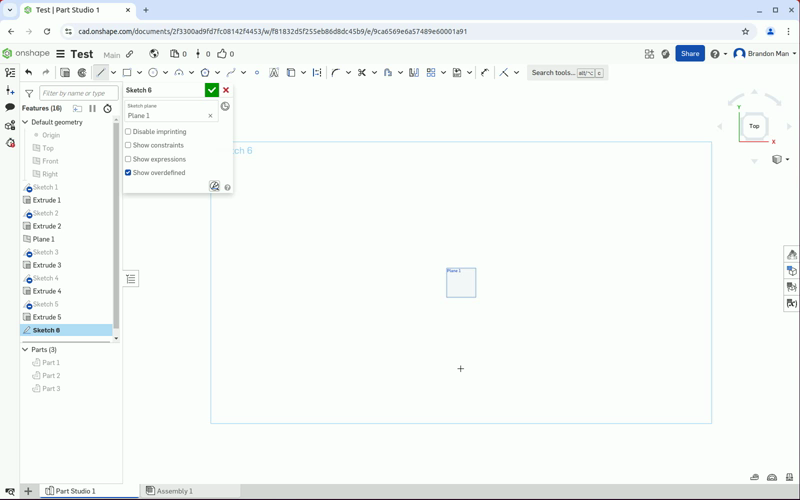
click(460, 368)
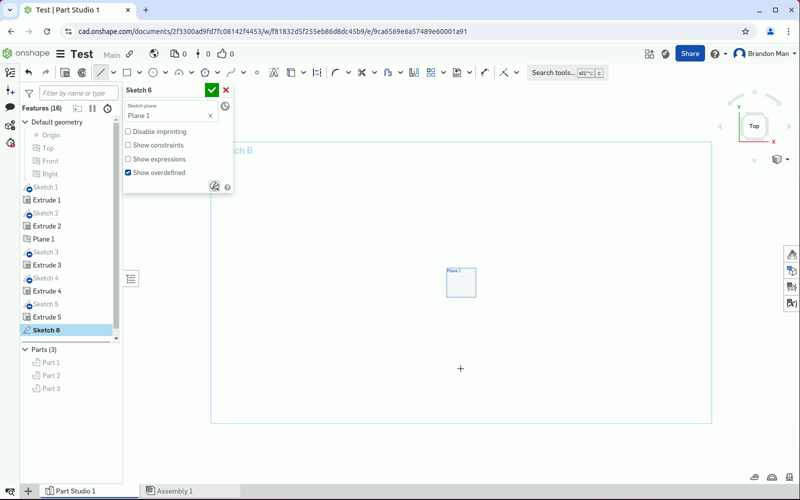
key_up(shift)
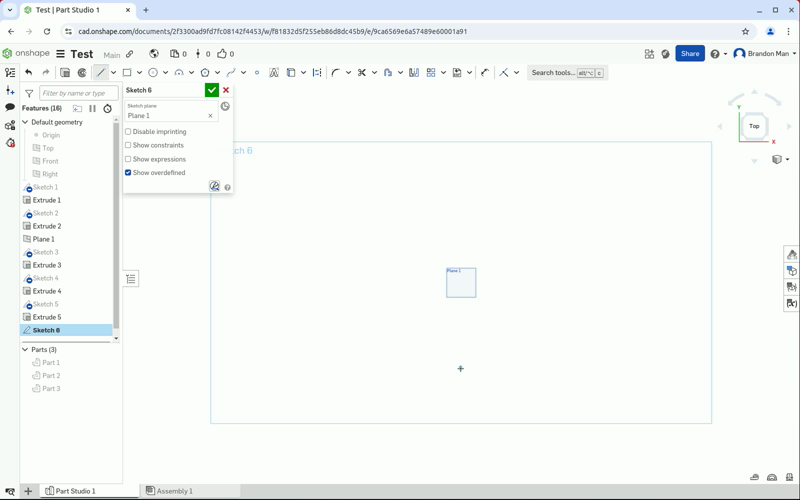
key_down(shift)
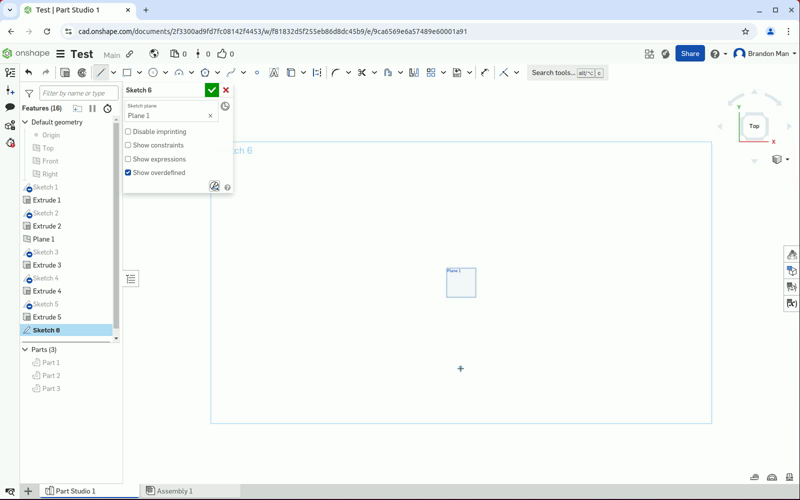
mouse_move(569, 368)
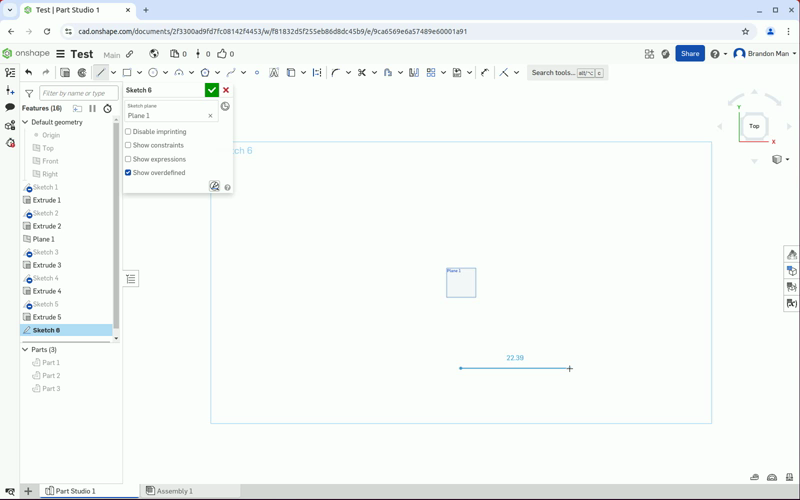
click(569, 368)
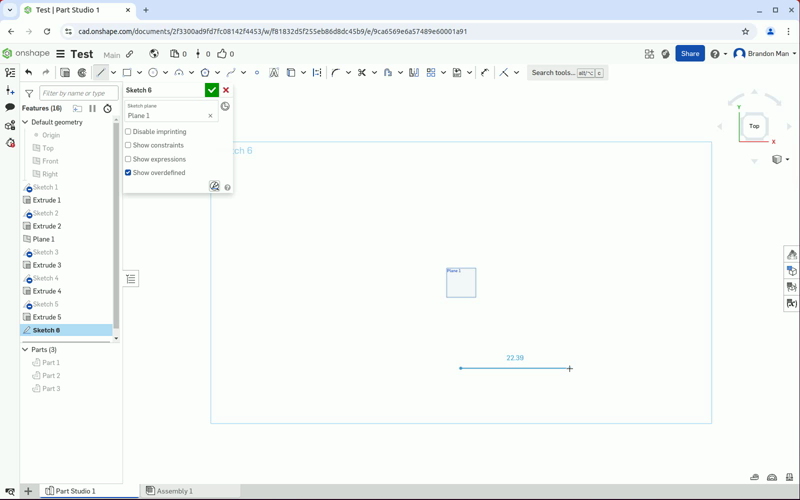
key_up(shift)
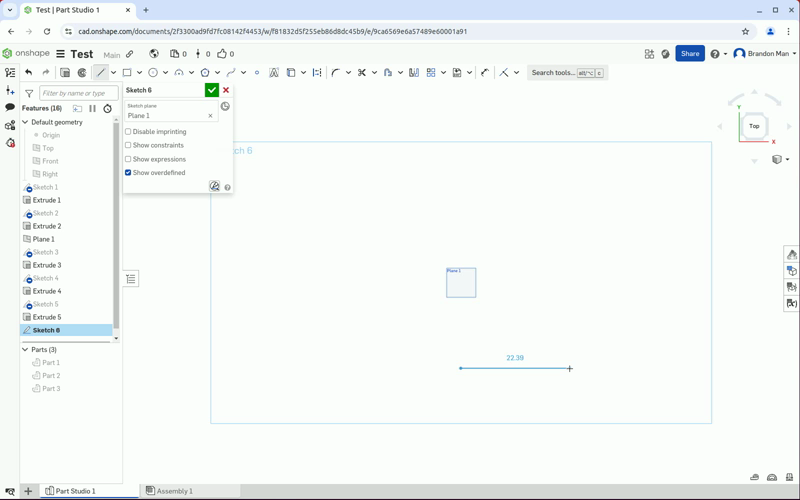
key_down(shift)
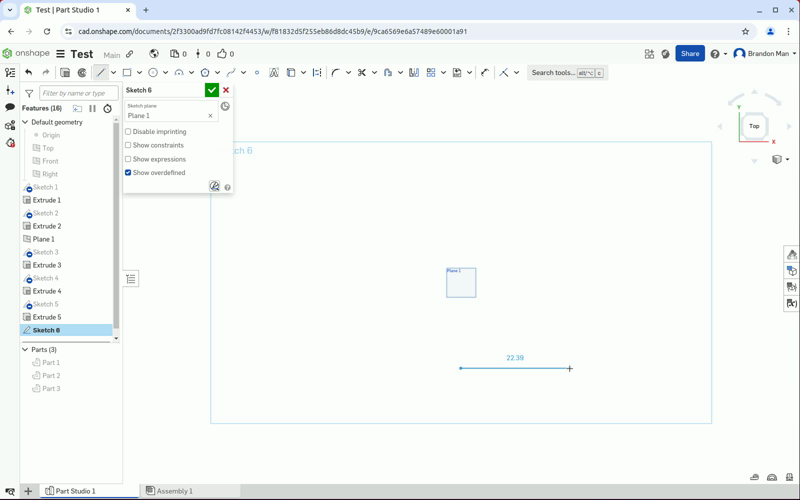
mouse_move(589, 368)
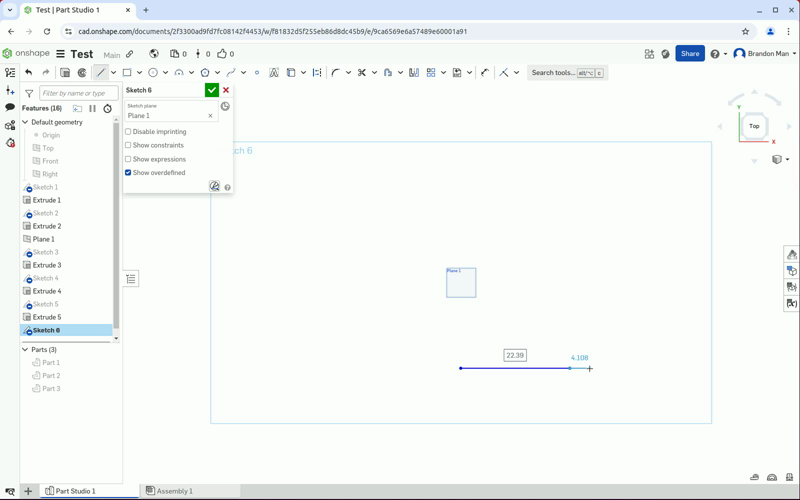
mouse_move(569, 365)
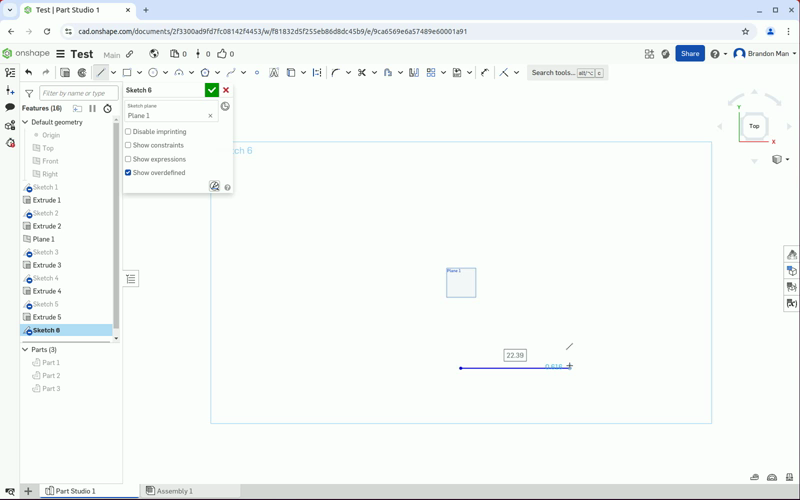
scroll(6)
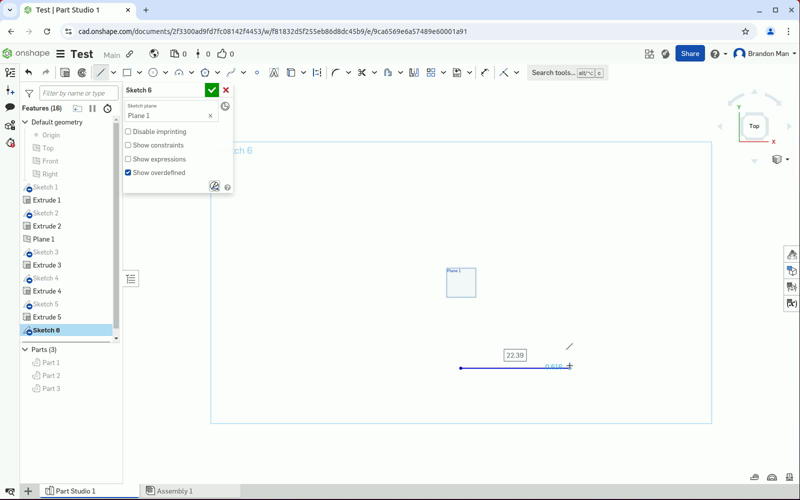
scroll(6)
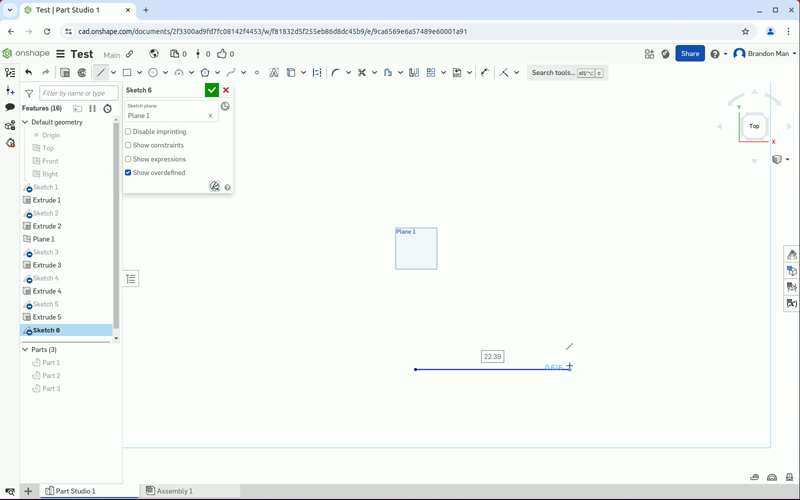
scroll(6)
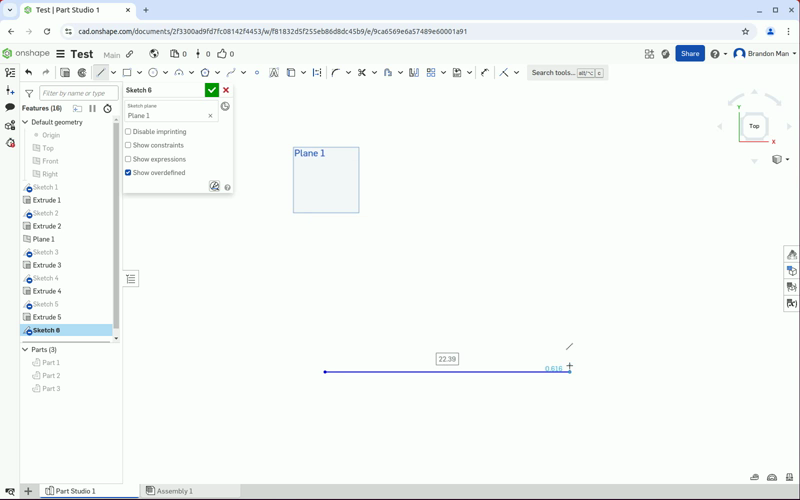
scroll(6)
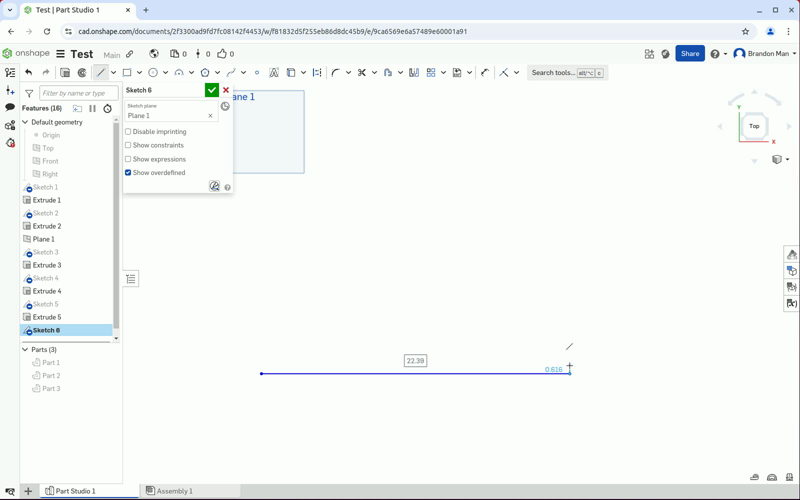
scroll(6)
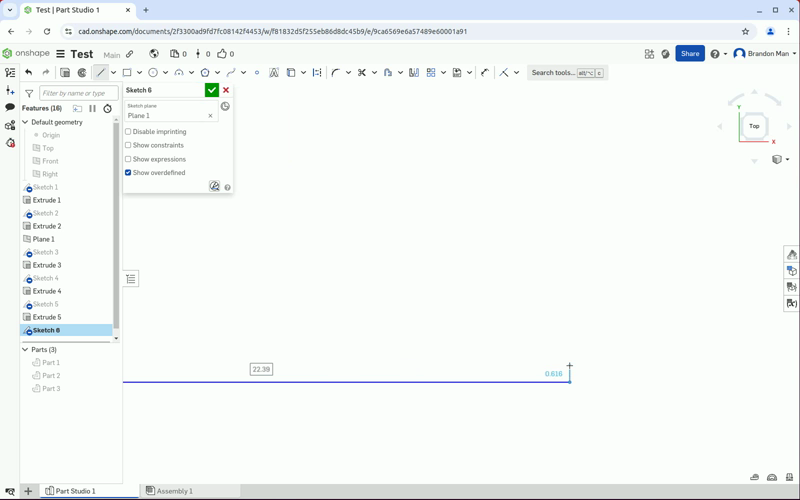
scroll(6)
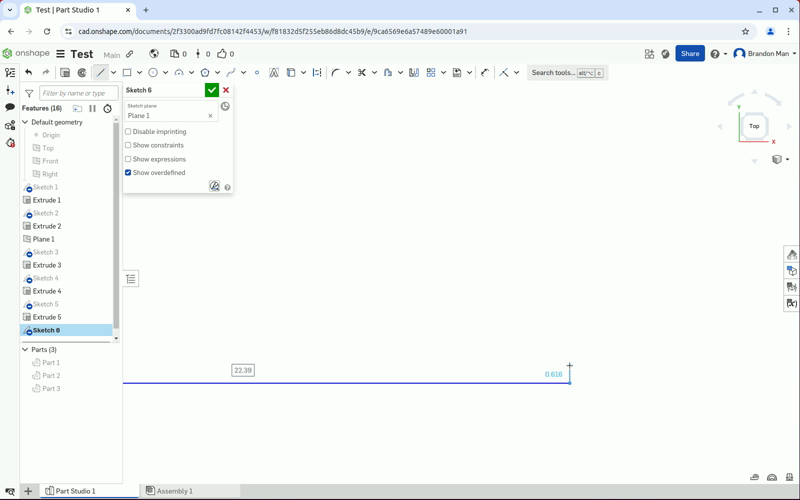
scroll(6)
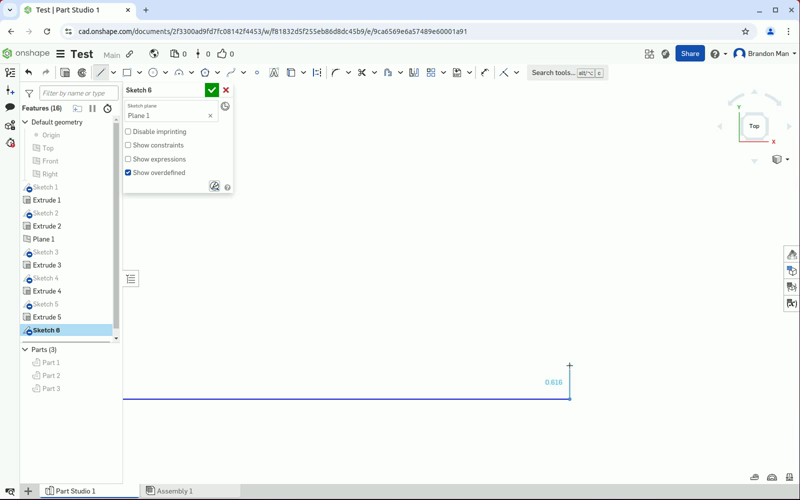
click(569, 365)
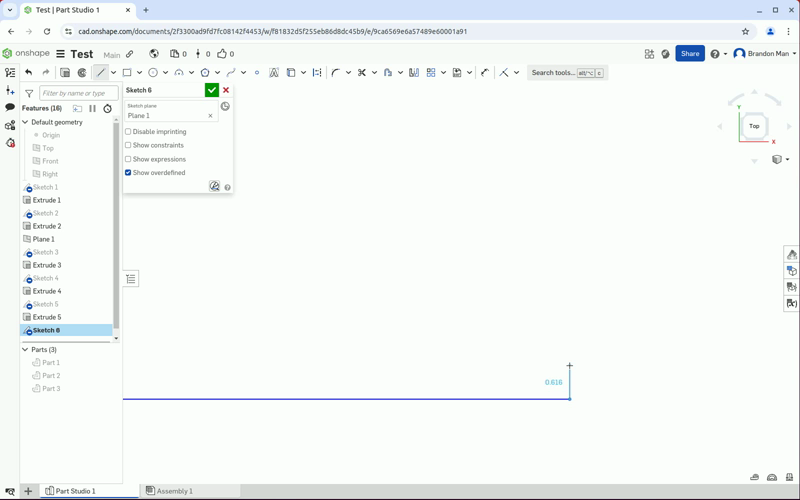
scroll(-6)
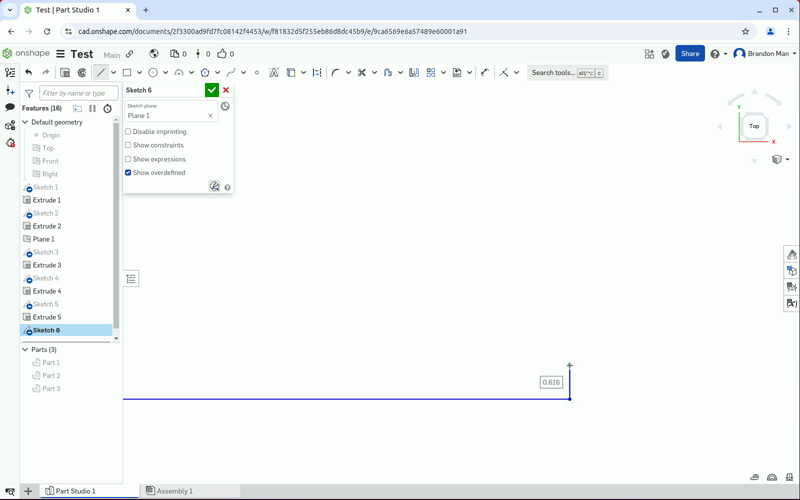
scroll(-6)
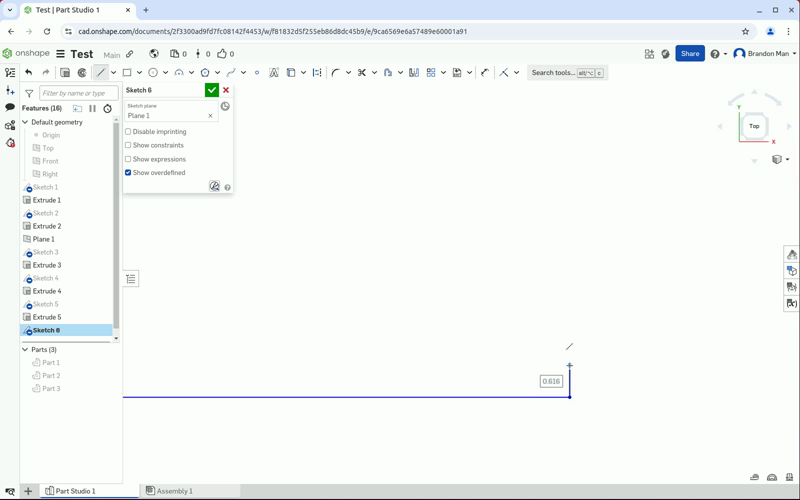
scroll(-6)
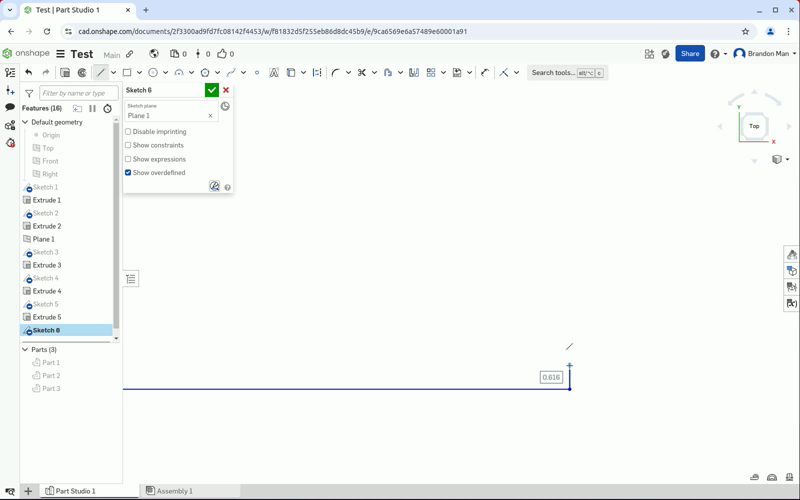
scroll(-6)
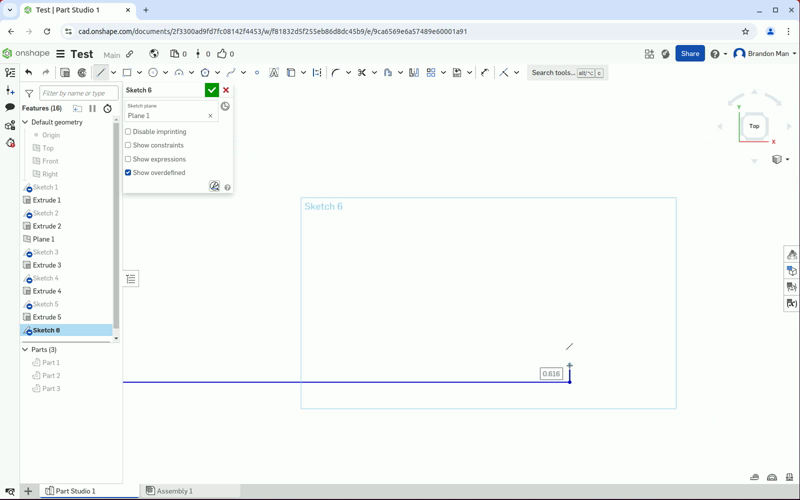
scroll(-6)
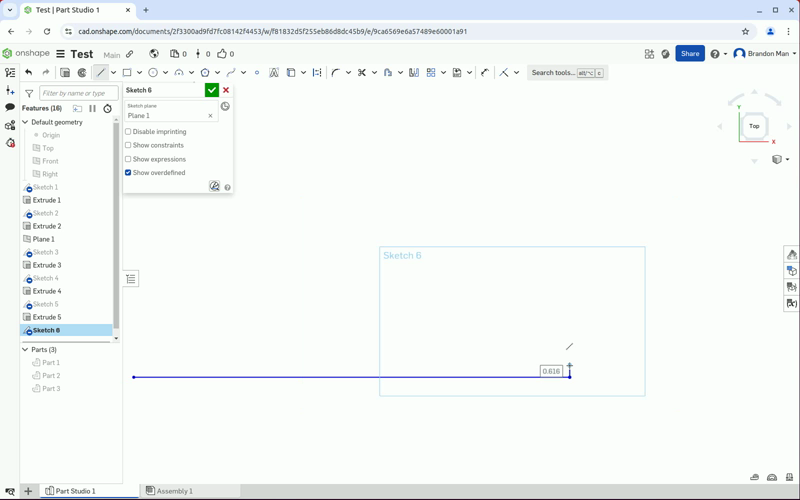
scroll(-6)
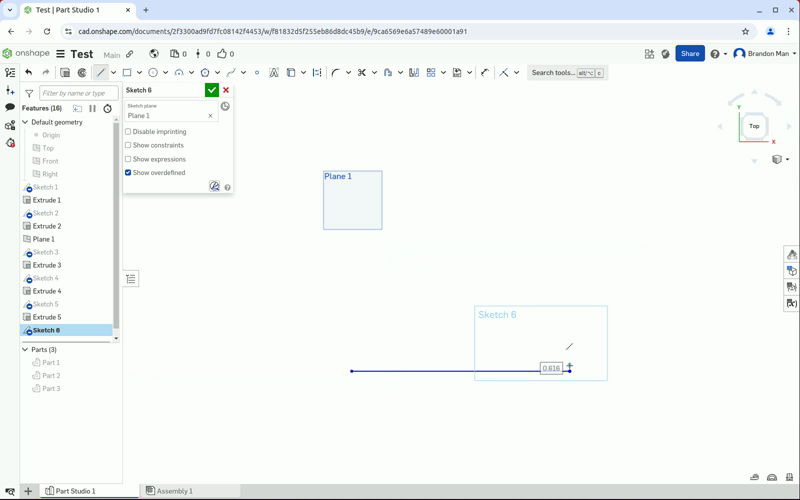
scroll(-6)
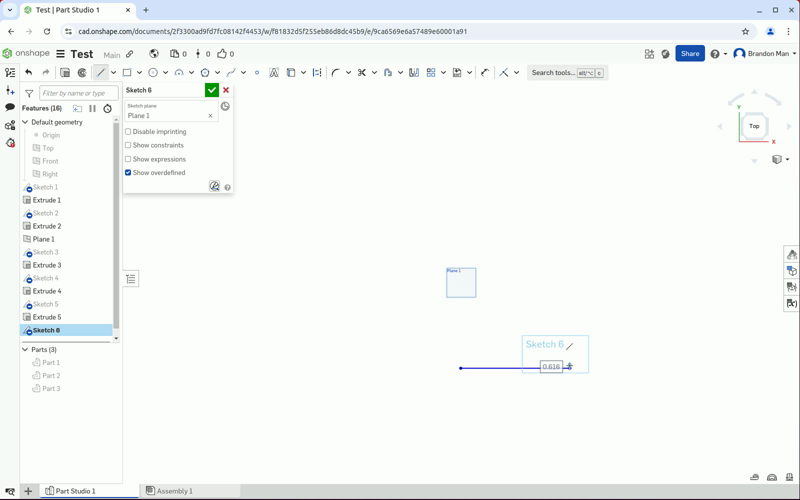
key_up(shift)
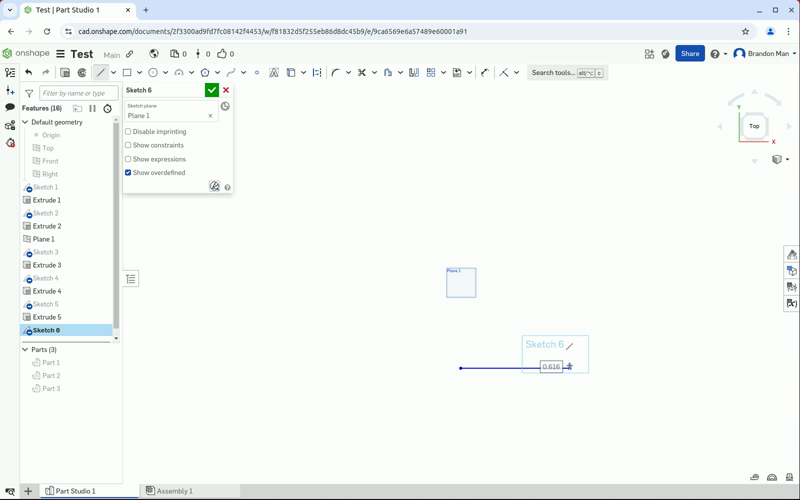
key_down(shift)
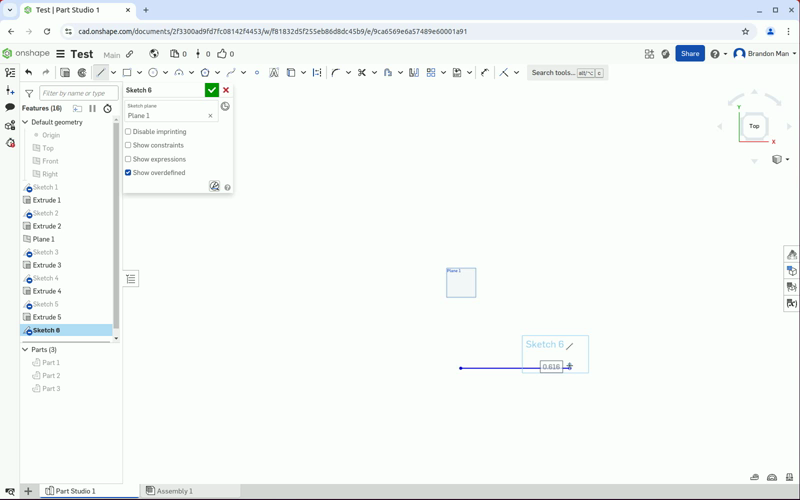
mouse_move(460, 365)
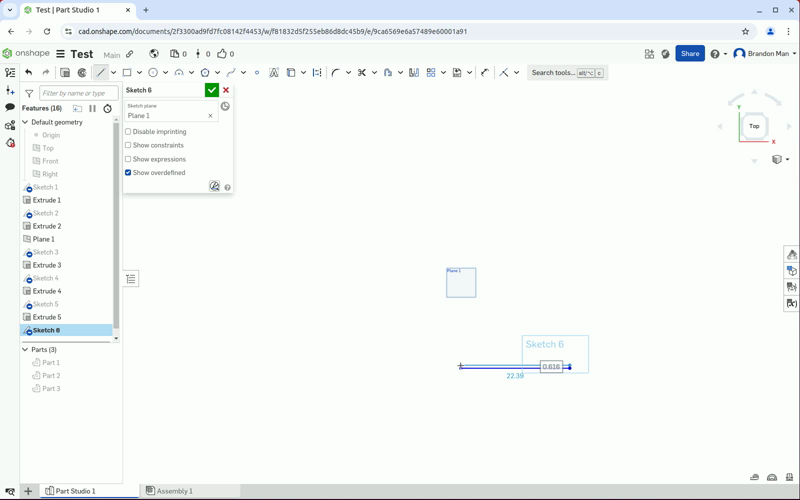
scroll(6)
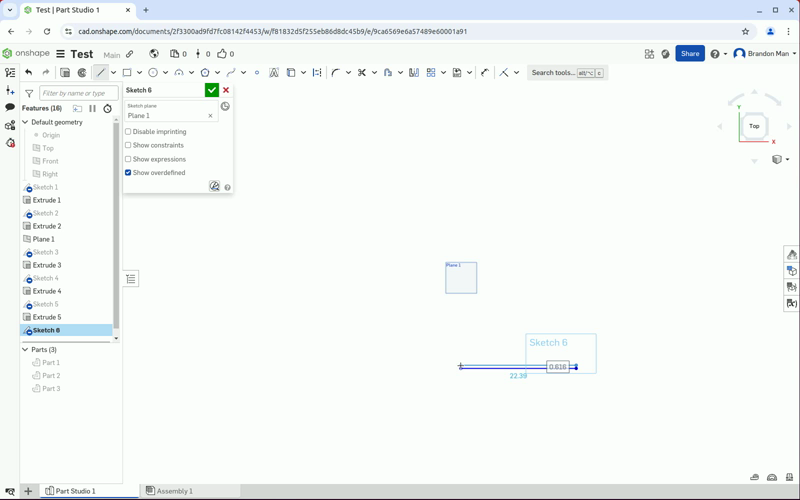
scroll(6)
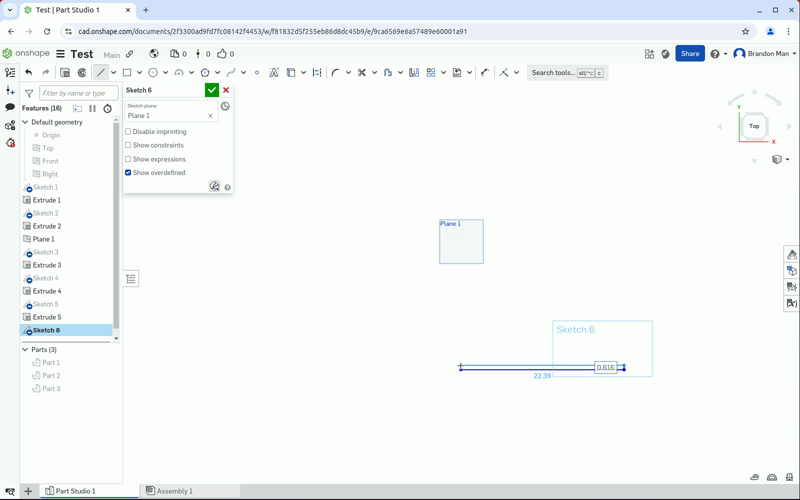
scroll(6)
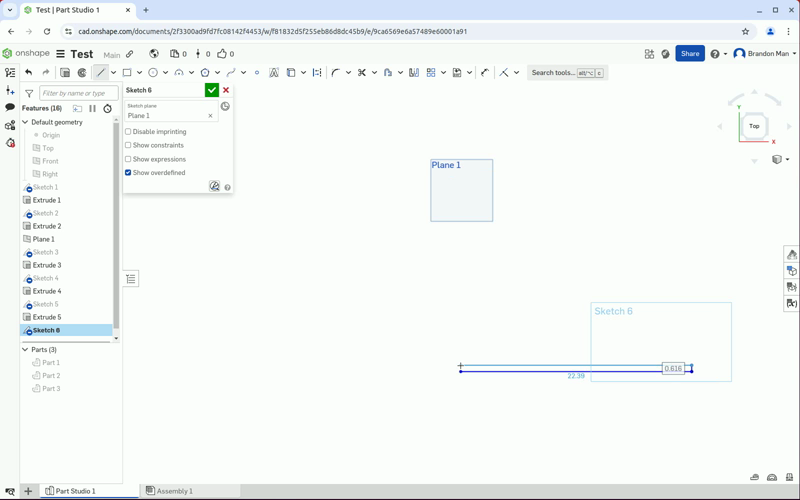
scroll(6)
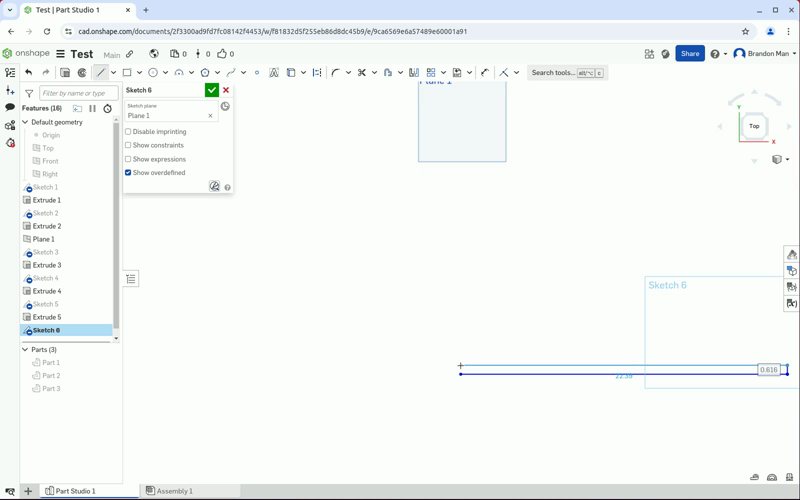
scroll(6)
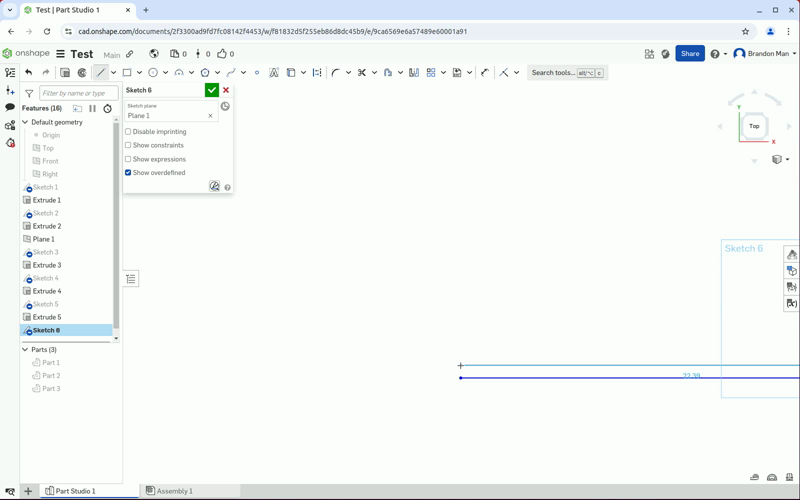
scroll(6)
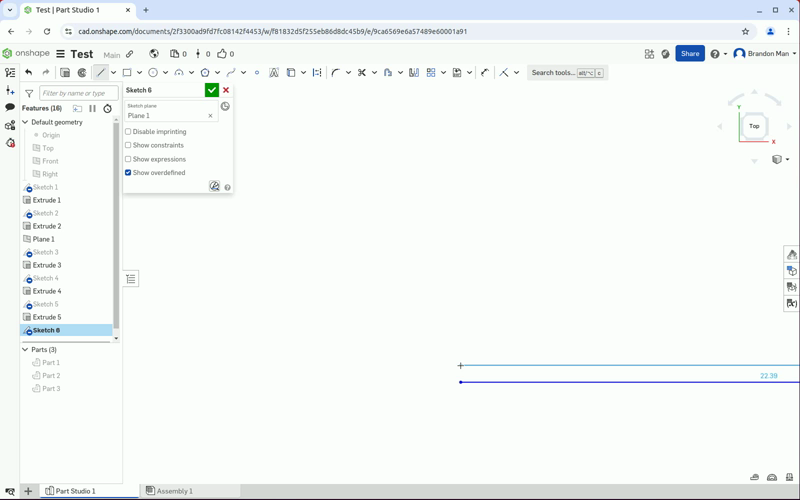
scroll(6)
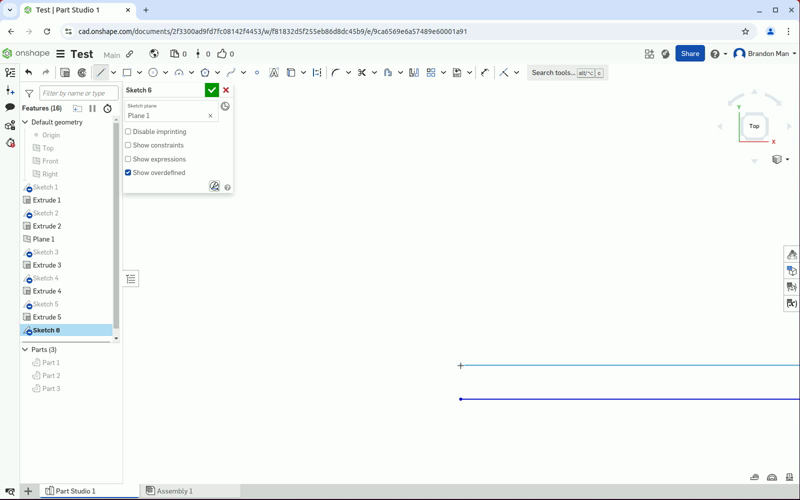
click(460, 365)
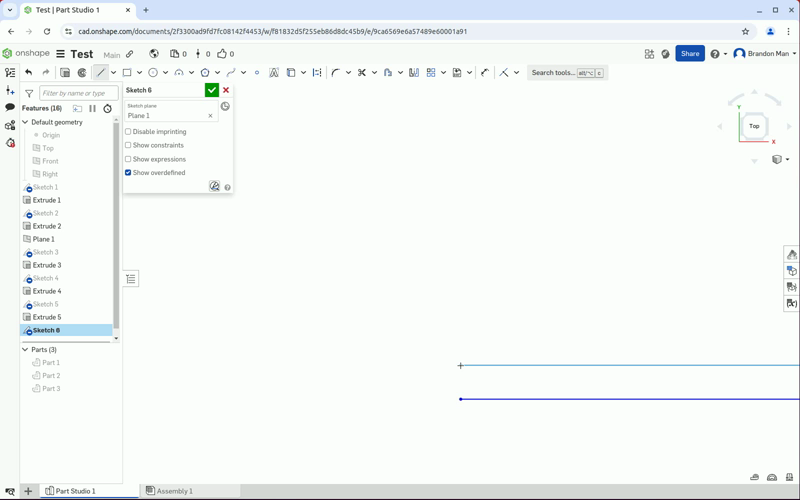
scroll(-6)
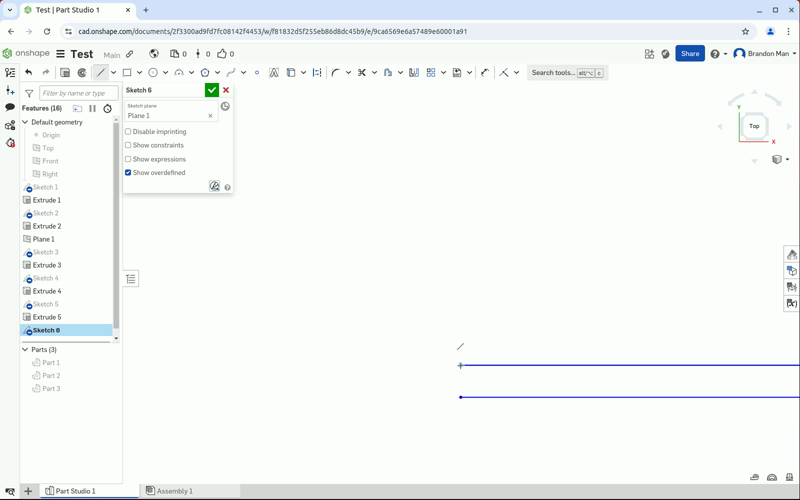
scroll(-6)
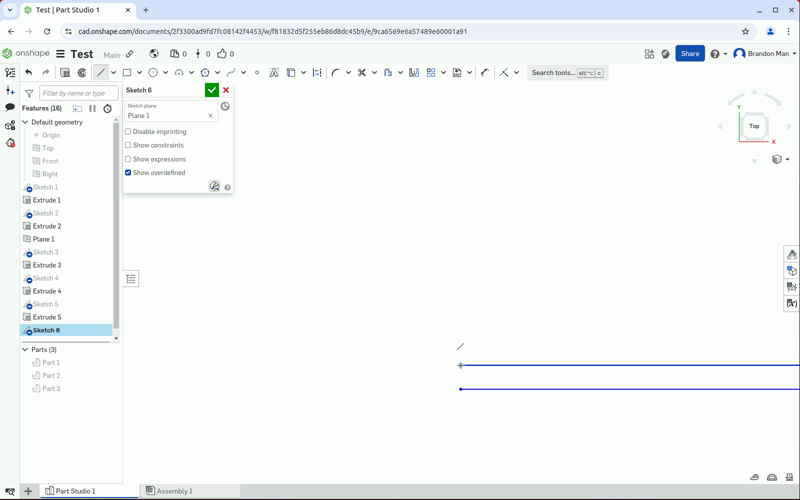
scroll(-6)
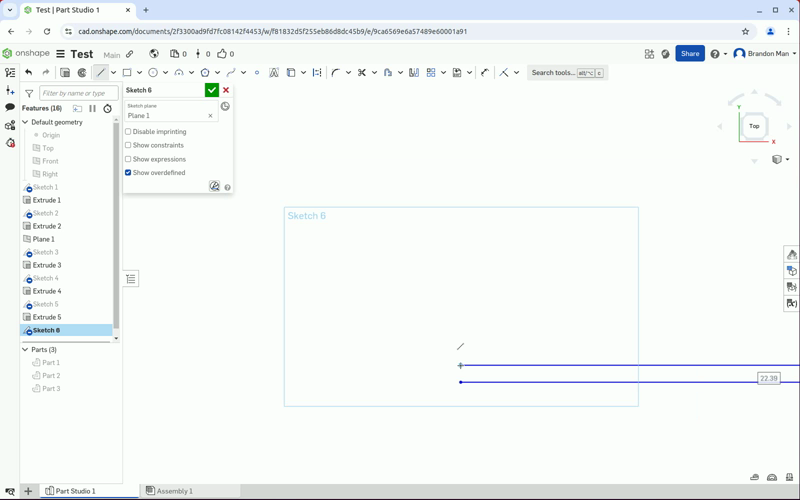
scroll(-6)
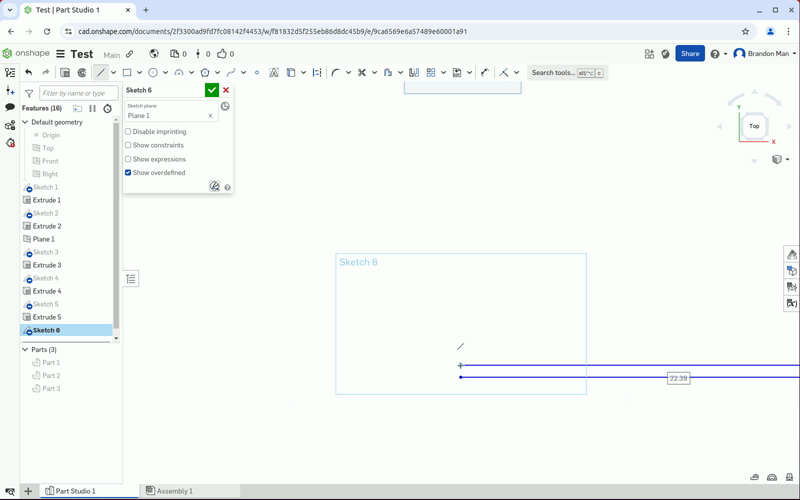
scroll(-6)
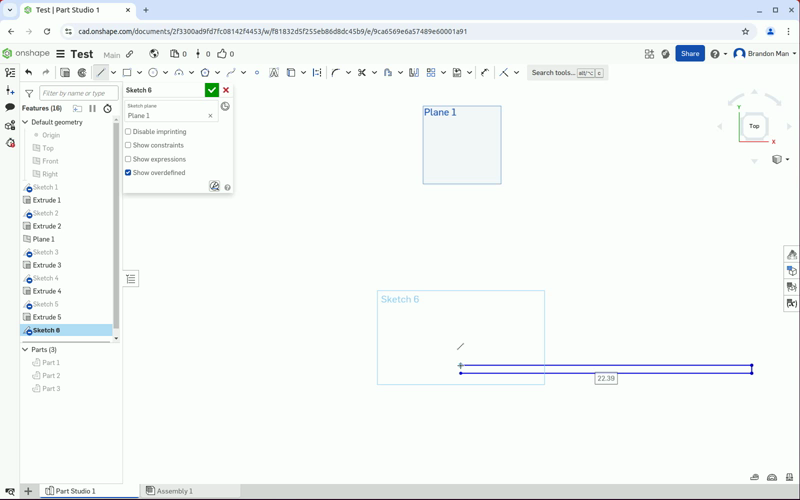
scroll(-6)
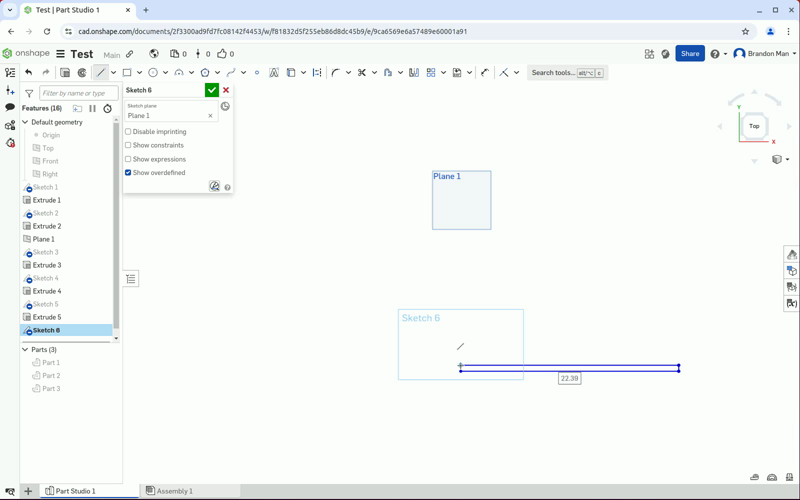
scroll(-6)
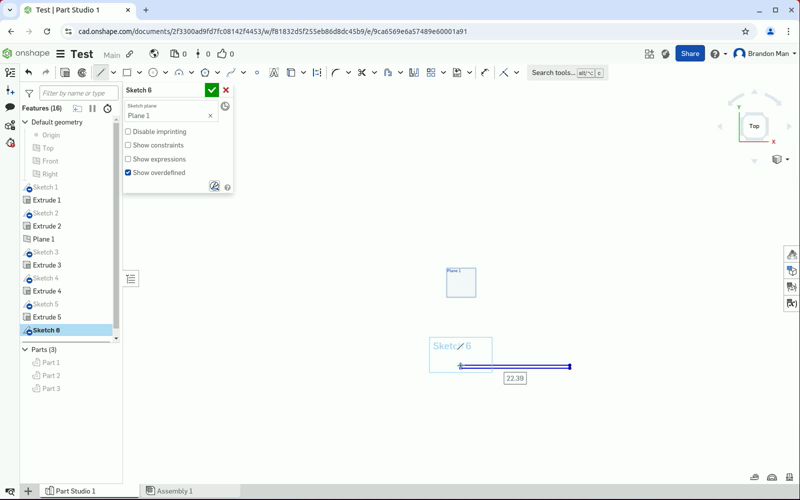
key_up(shift)
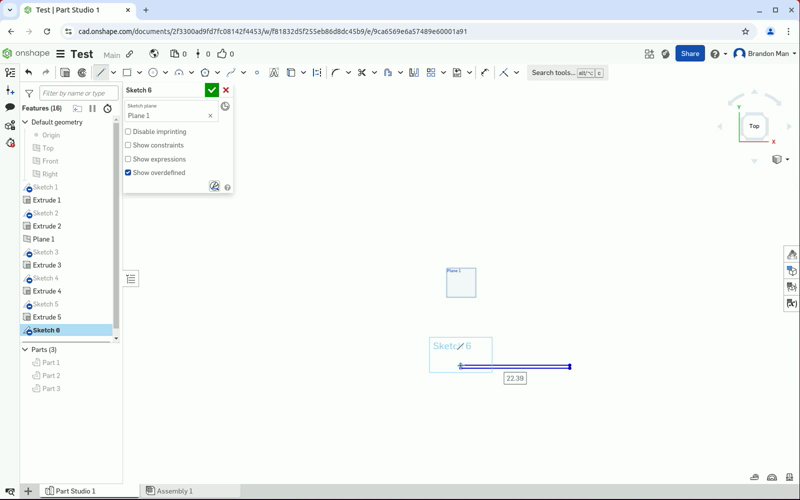
mouse_move(490, 365)
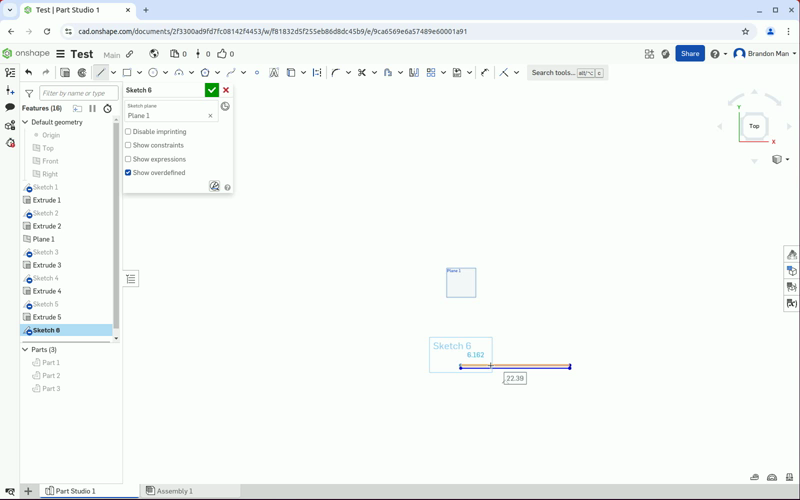
key_down(shift)
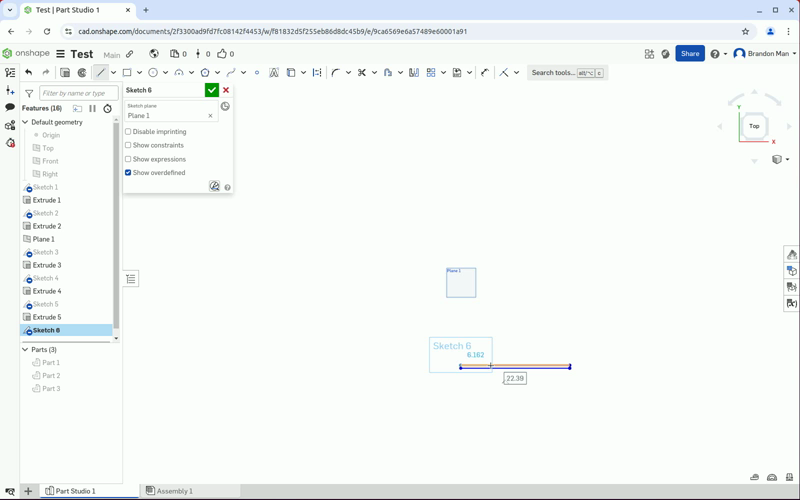
mouse_move(460, 368)
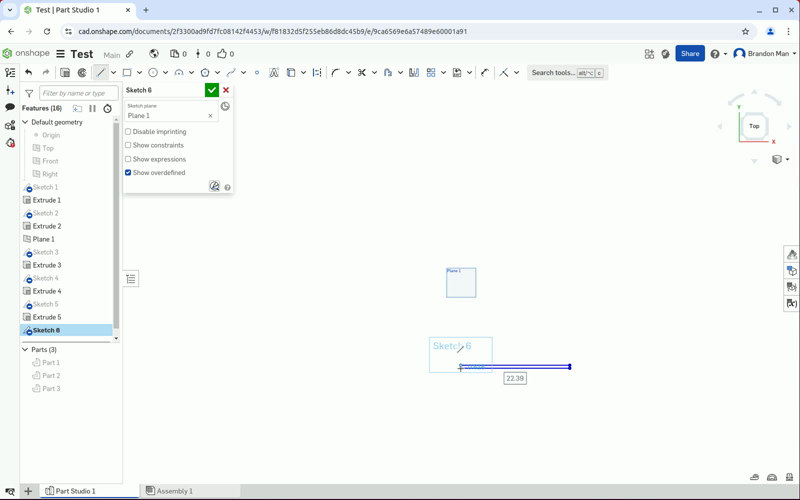
scroll(6)
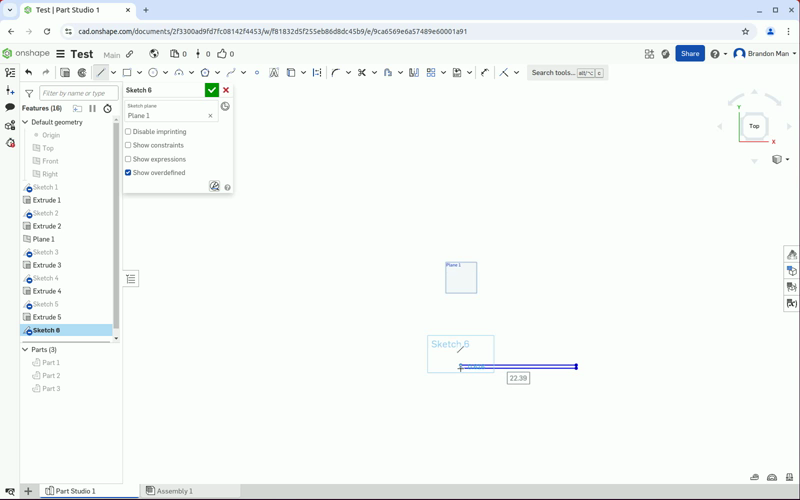
scroll(6)
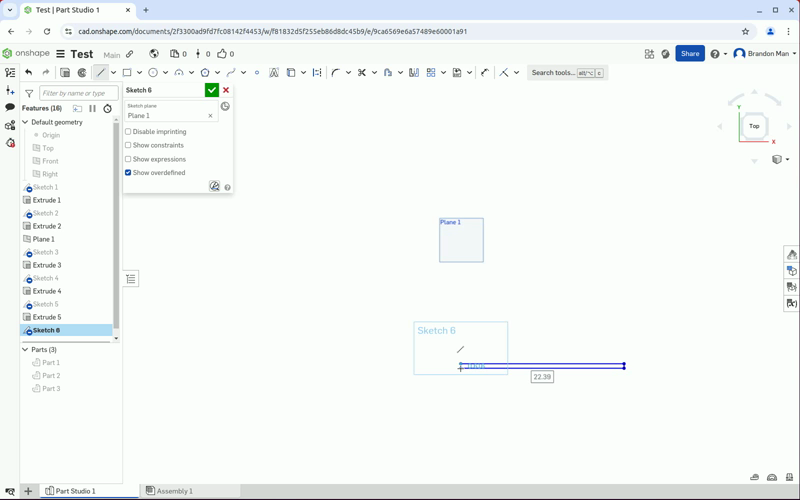
scroll(6)
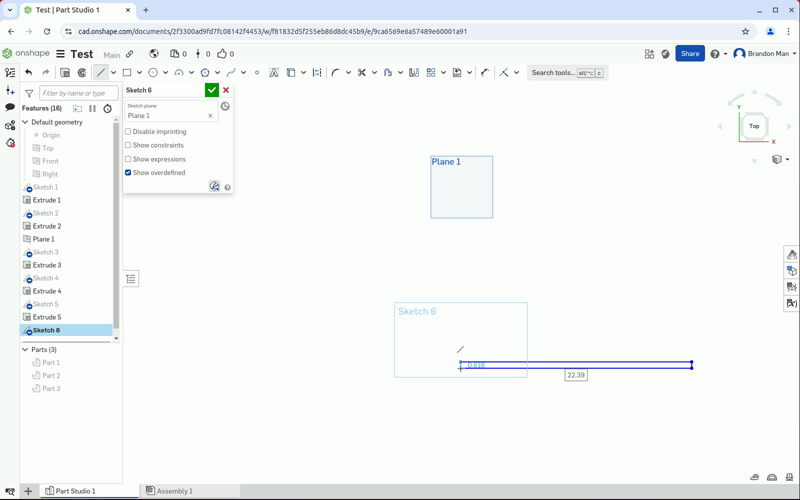
scroll(6)
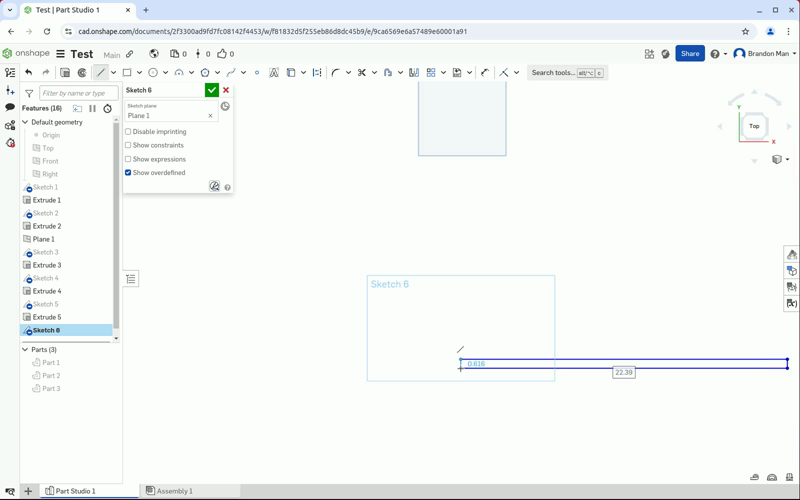
scroll(6)
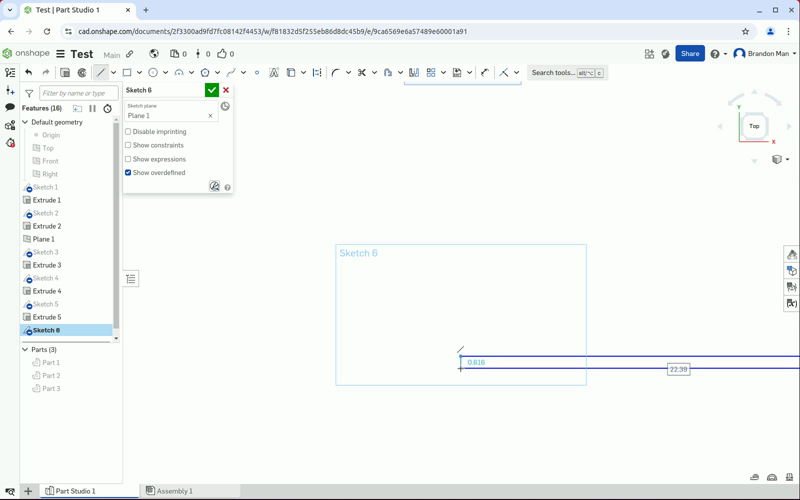
scroll(6)
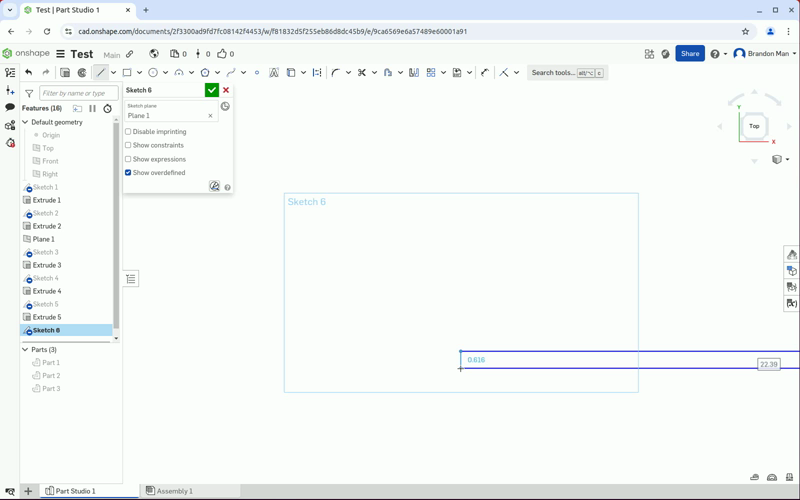
scroll(6)
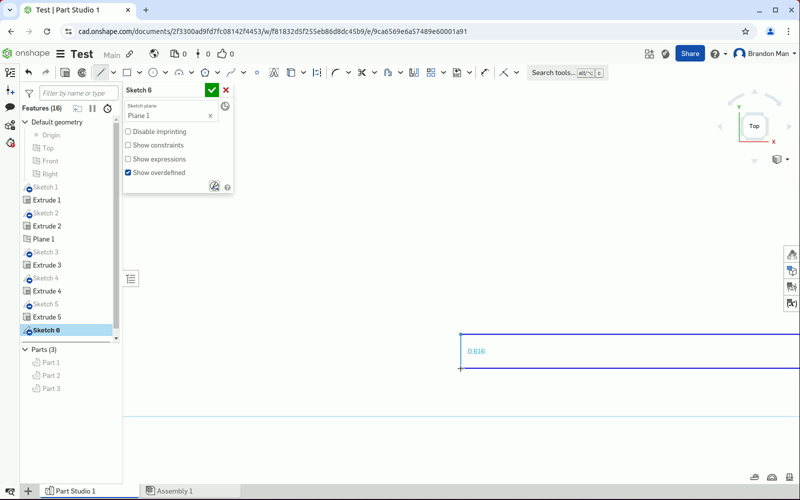
key_up(shift)
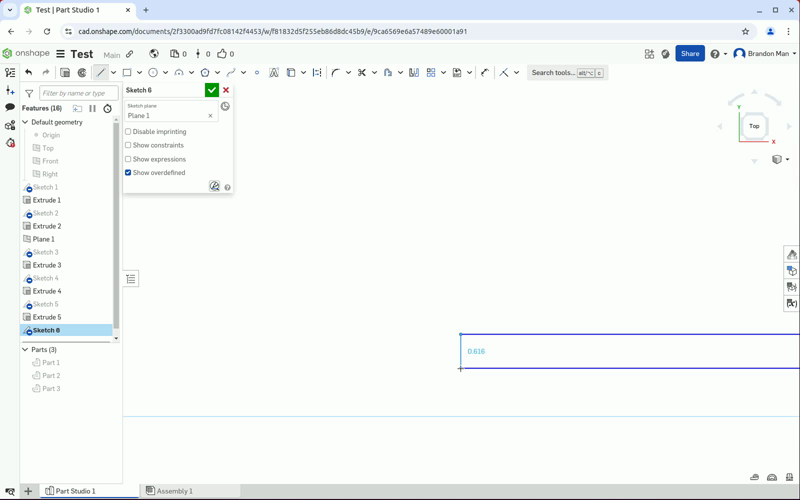
click(460, 368)
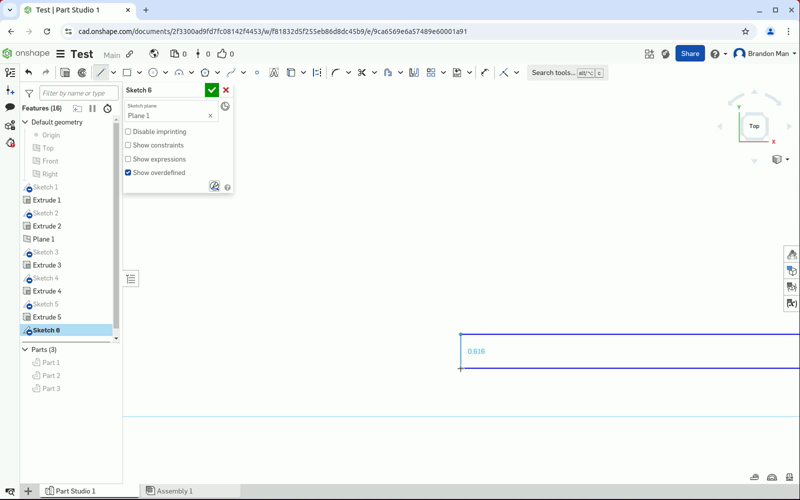
scroll(-6)
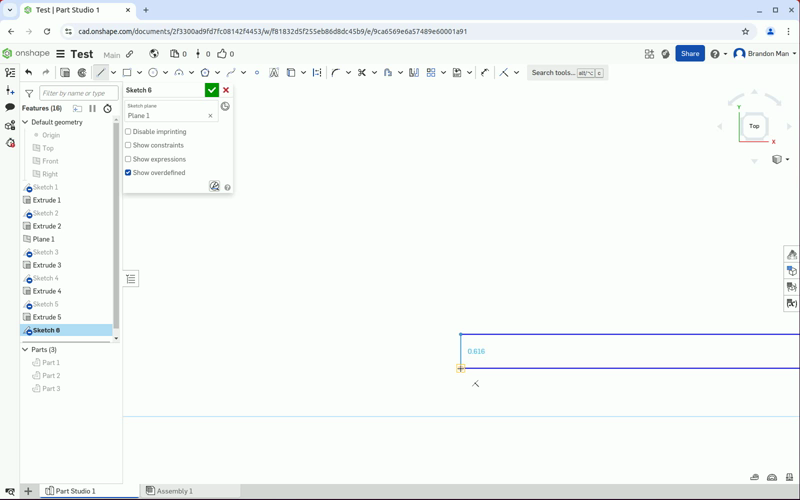
scroll(-6)
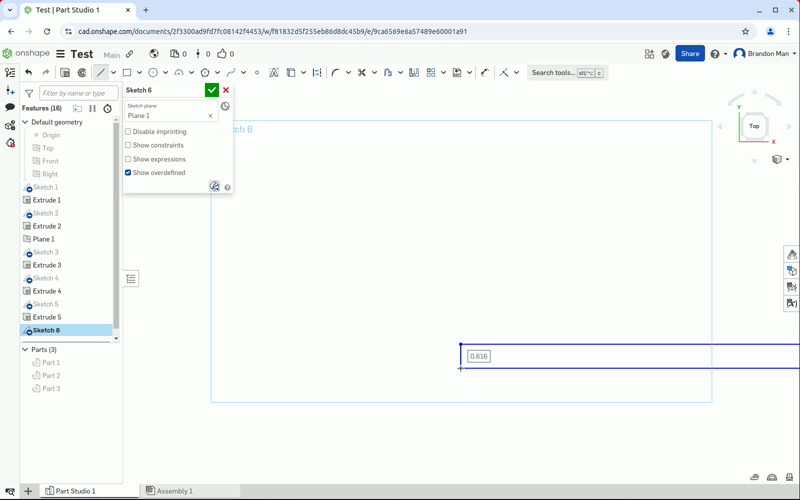
scroll(-6)
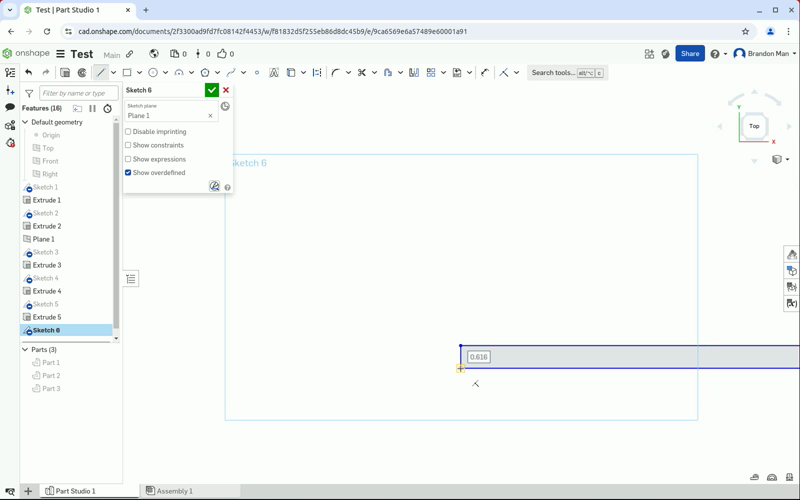
scroll(-6)
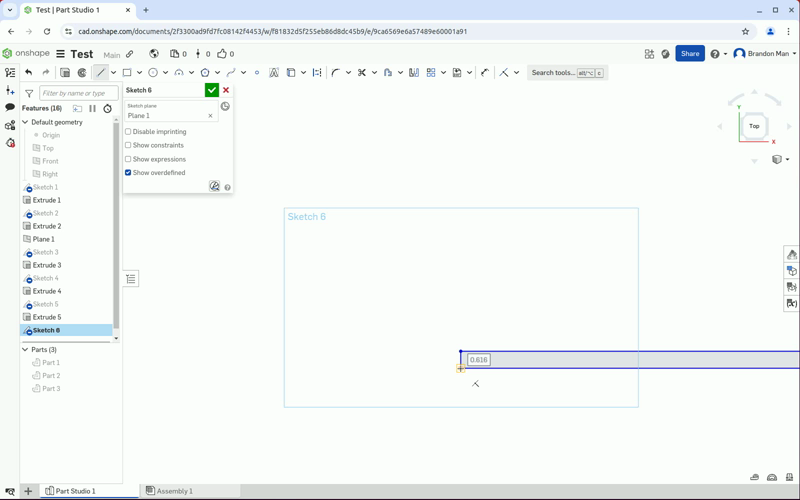
scroll(-6)
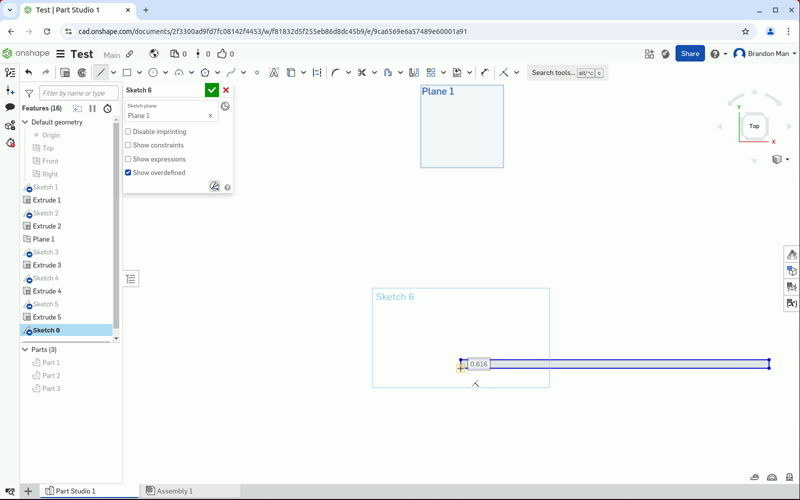
scroll(-6)
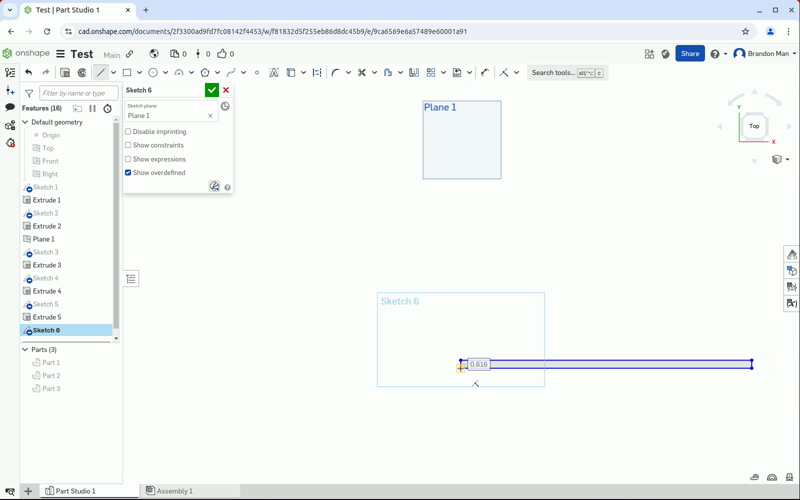
scroll(-6)
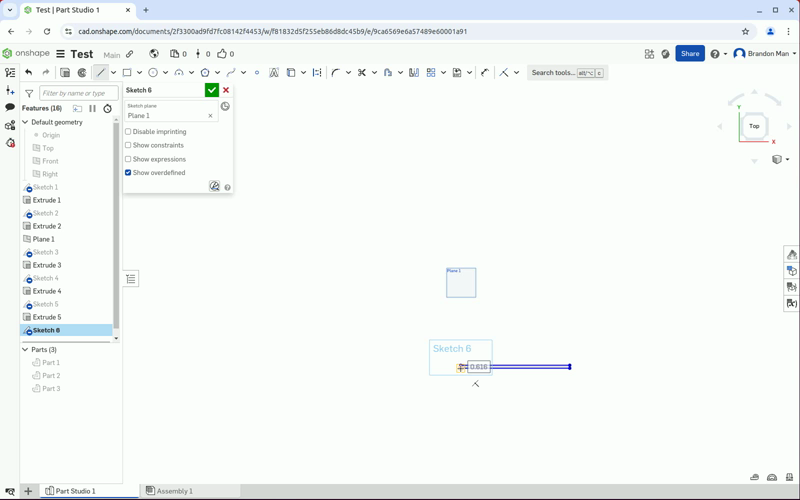
key(esc)
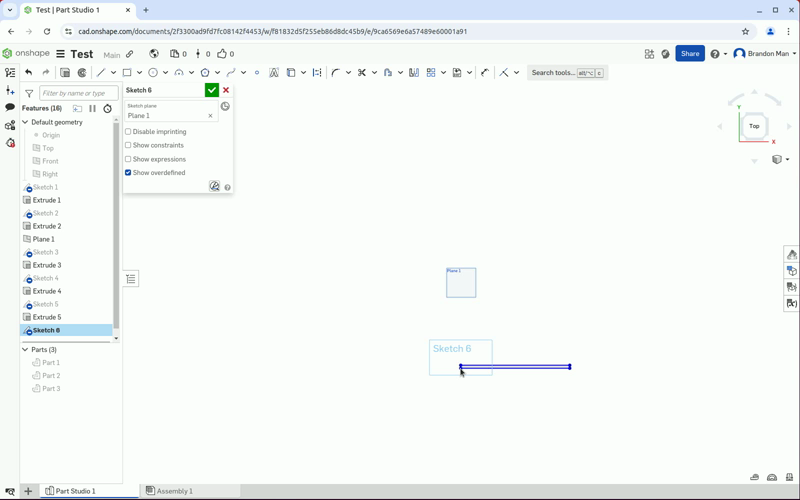
mouse_move(534, 365)
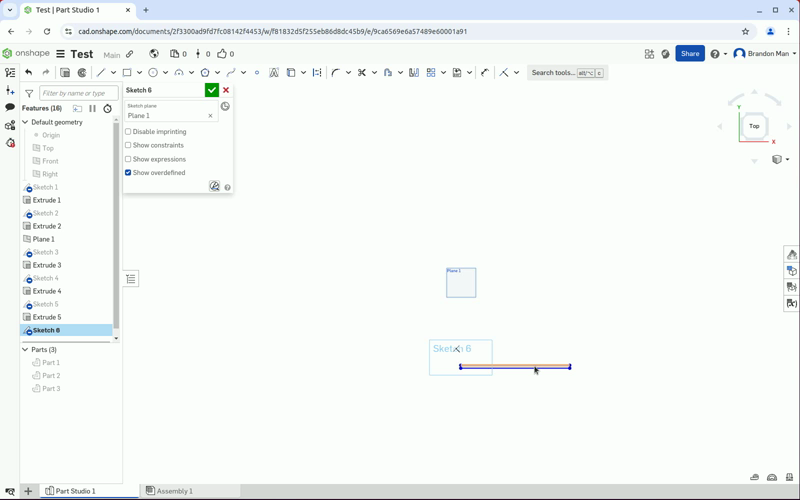
scroll(6)
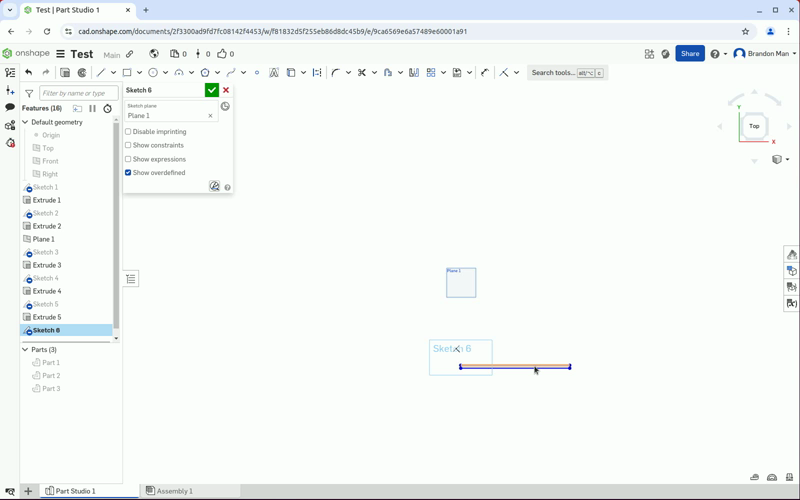
scroll(6)
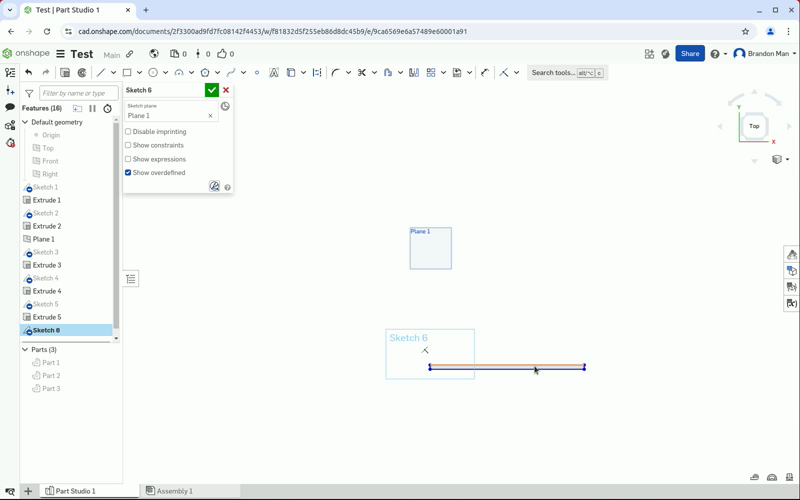
scroll(6)
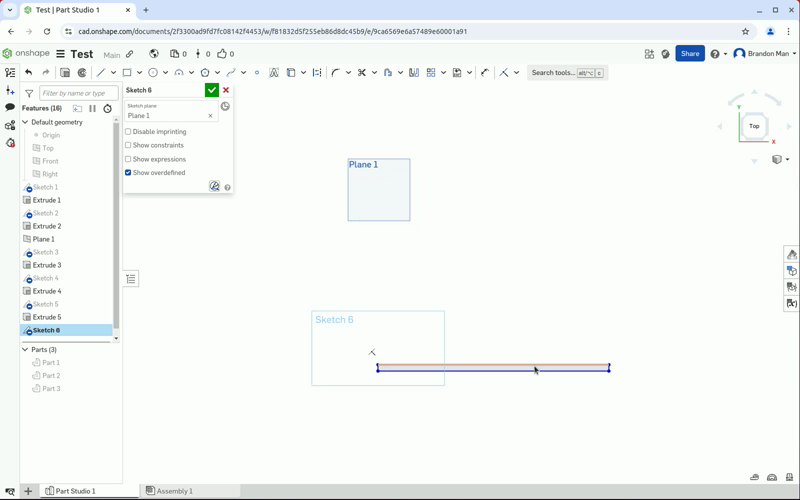
scroll(6)
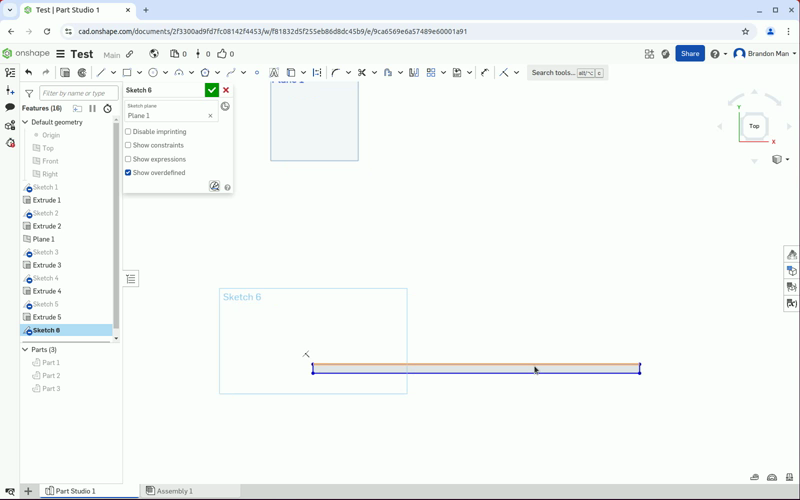
scroll(6)
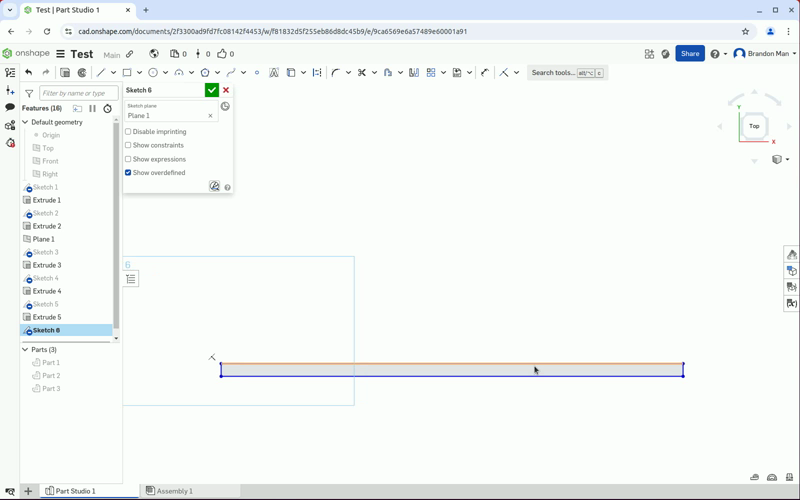
scroll(6)
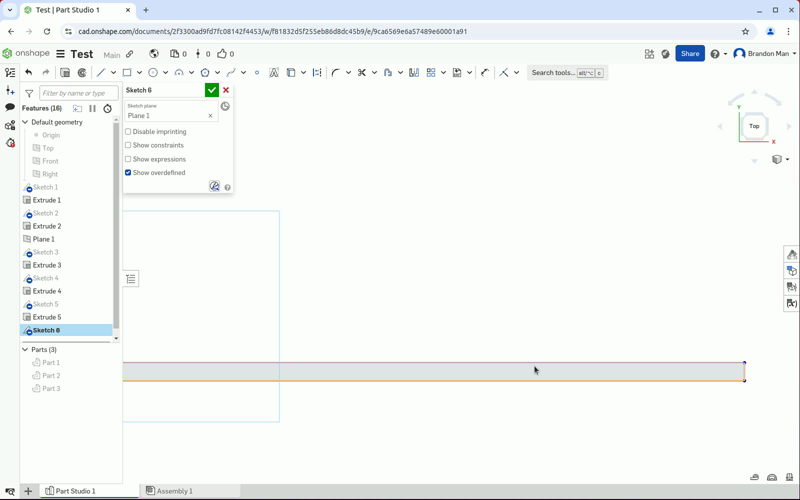
scroll(6)
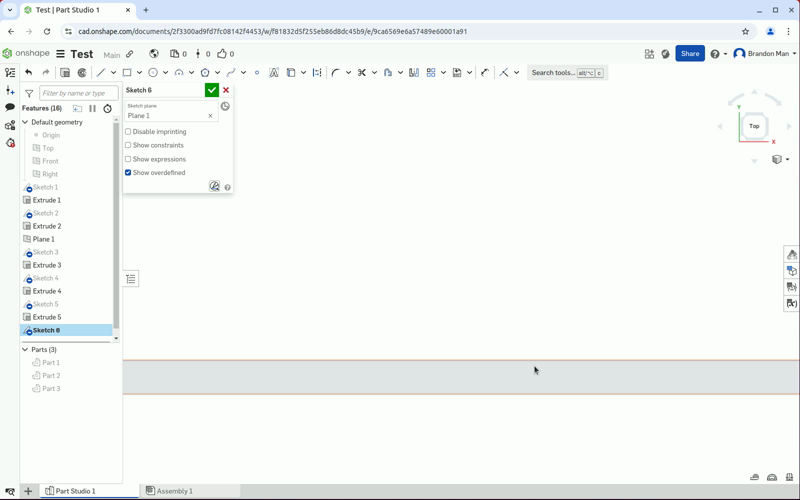
click(534, 365)
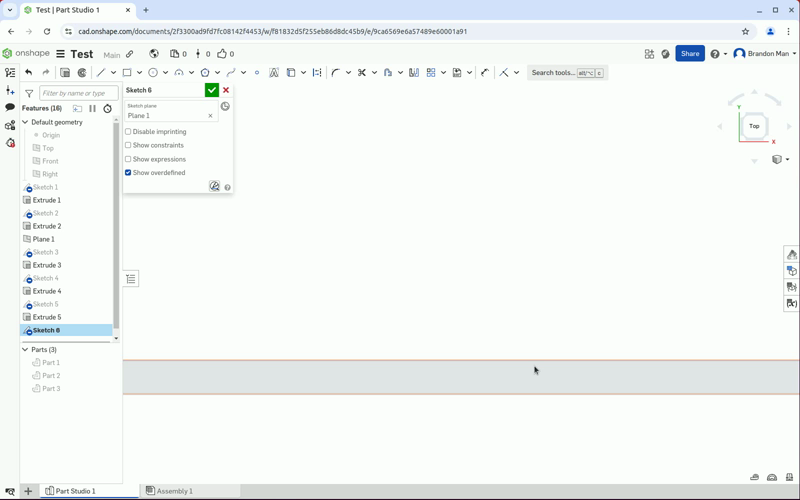
scroll(-6)
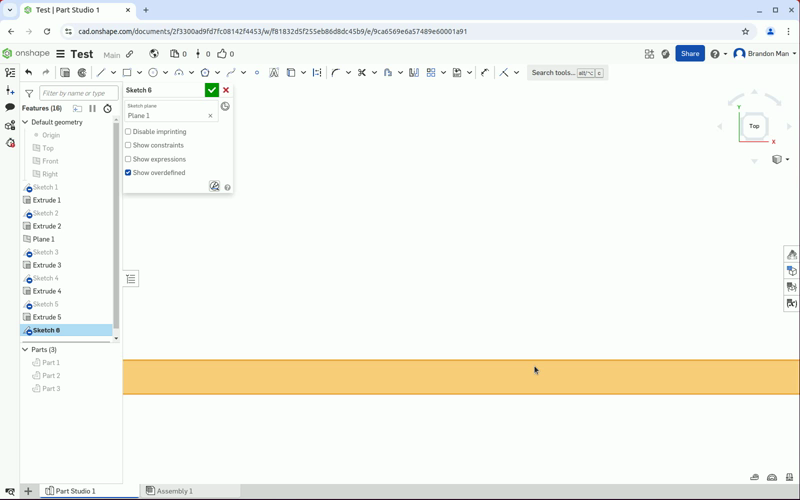
scroll(-6)
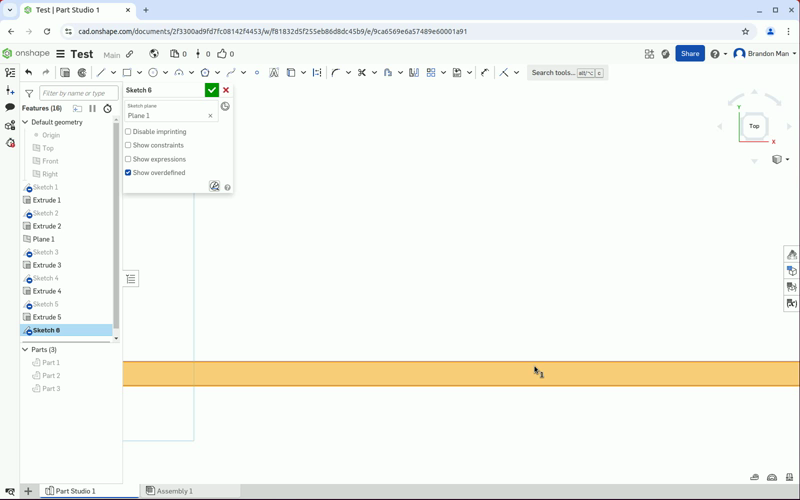
scroll(-6)
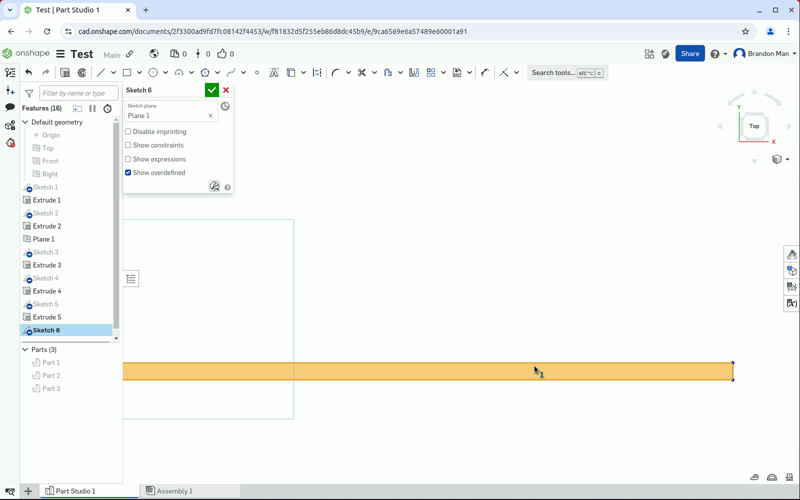
scroll(-6)
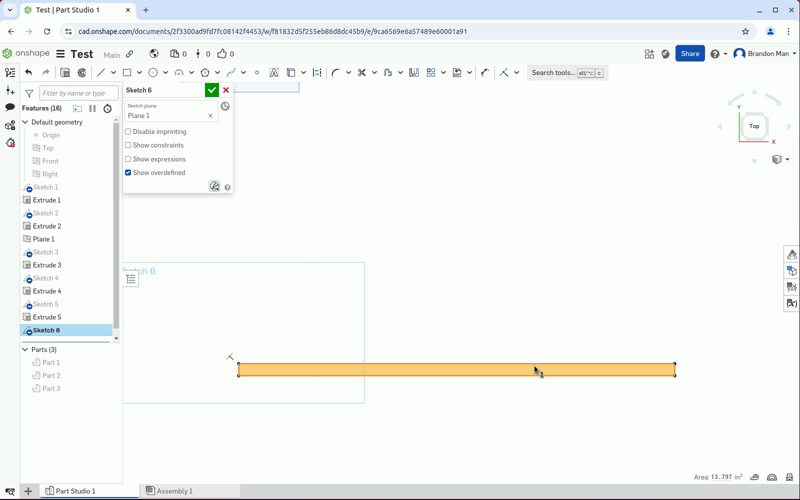
scroll(-6)
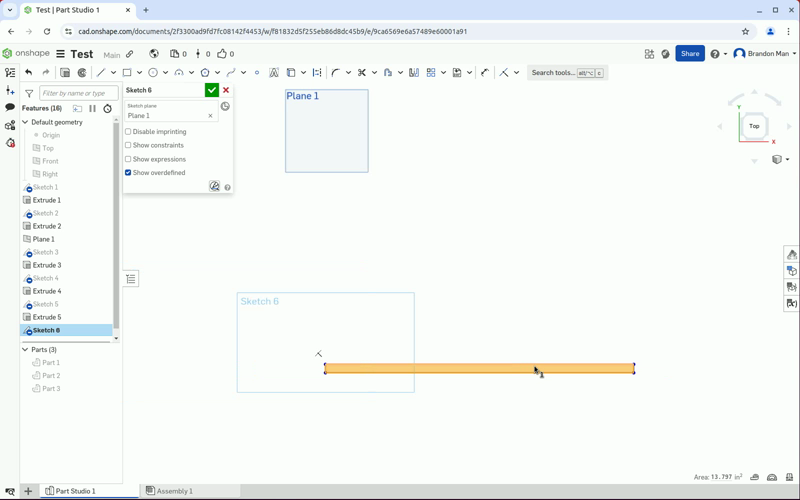
scroll(-6)
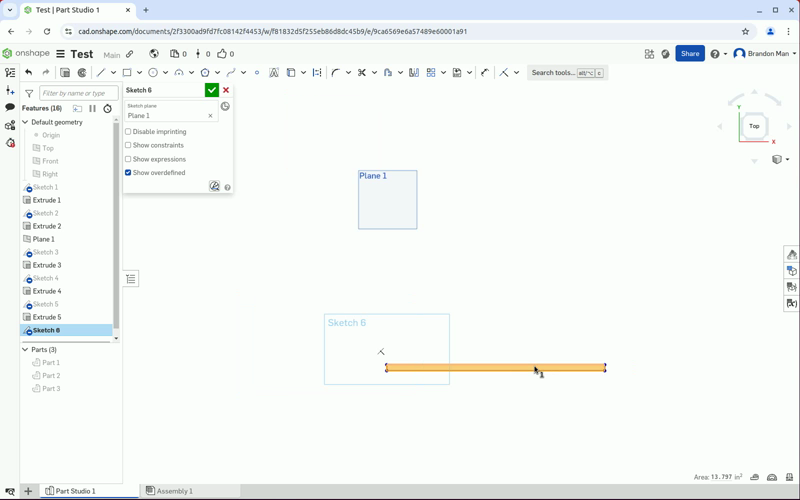
scroll(-6)
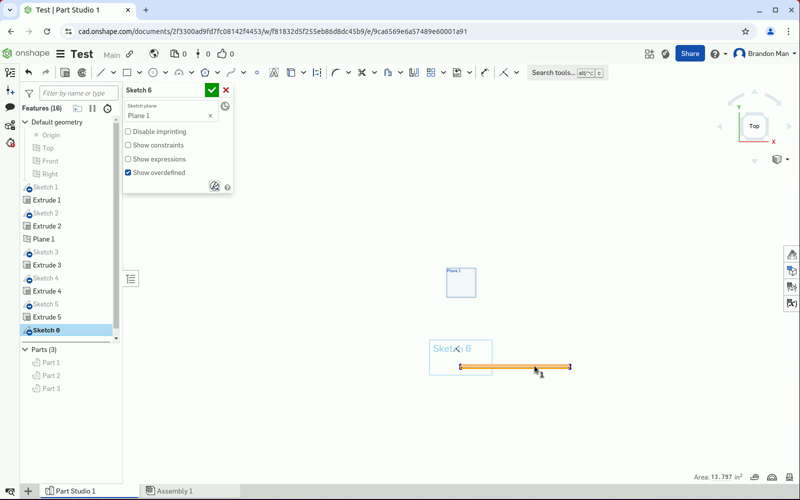
mouse_move(73, 352)
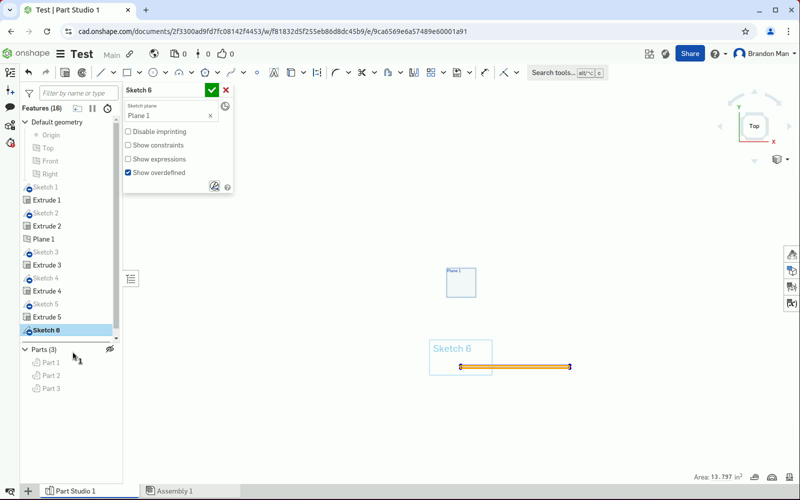
key(shift+y)
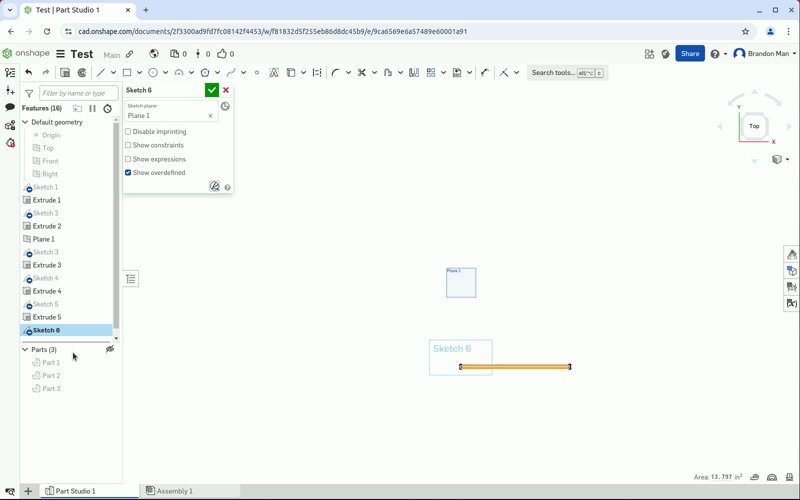
key(shift+e)
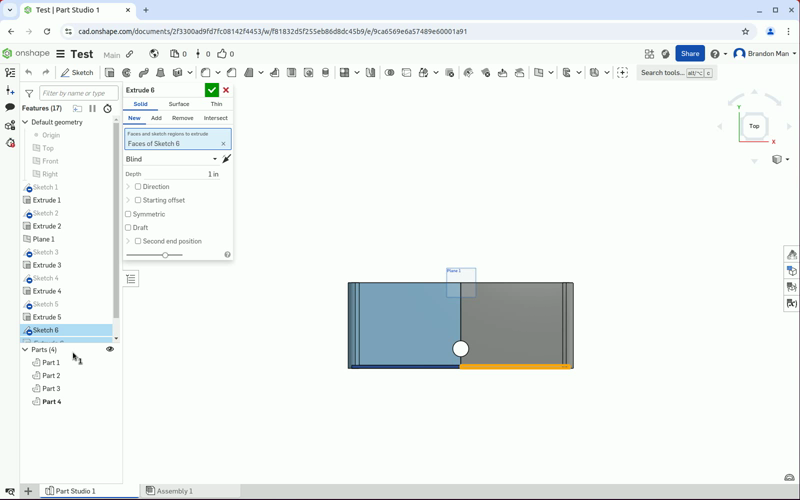
mouse_move(143, 106)
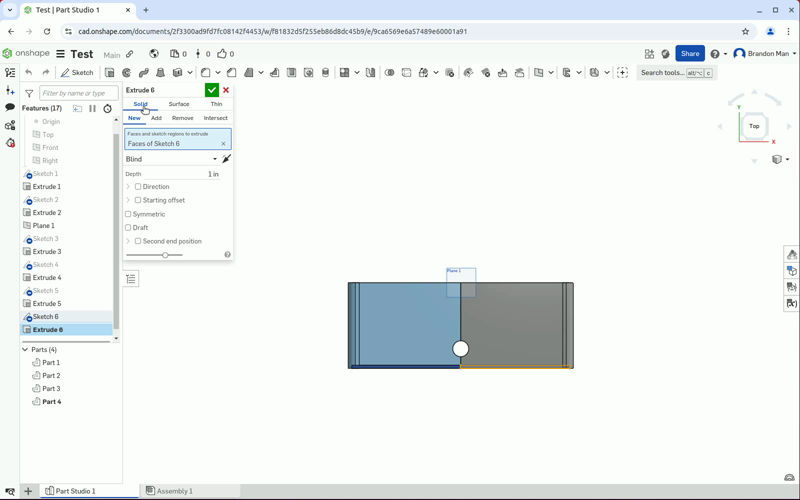
click(143, 106)
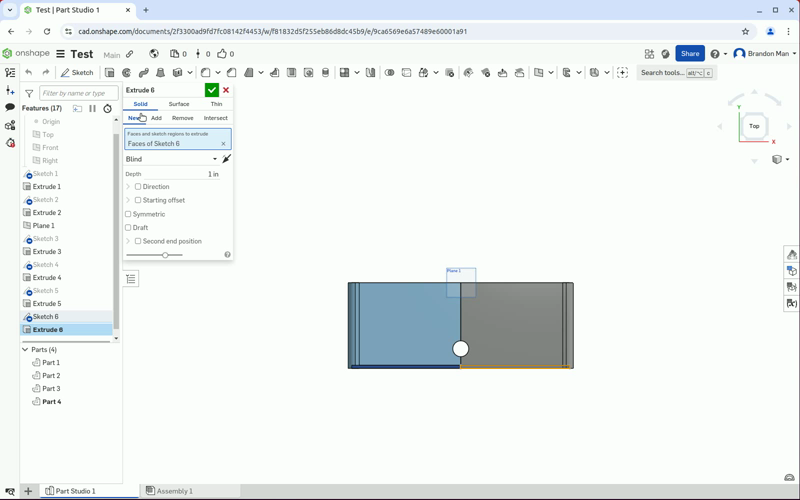
mouse_move(137, 120)
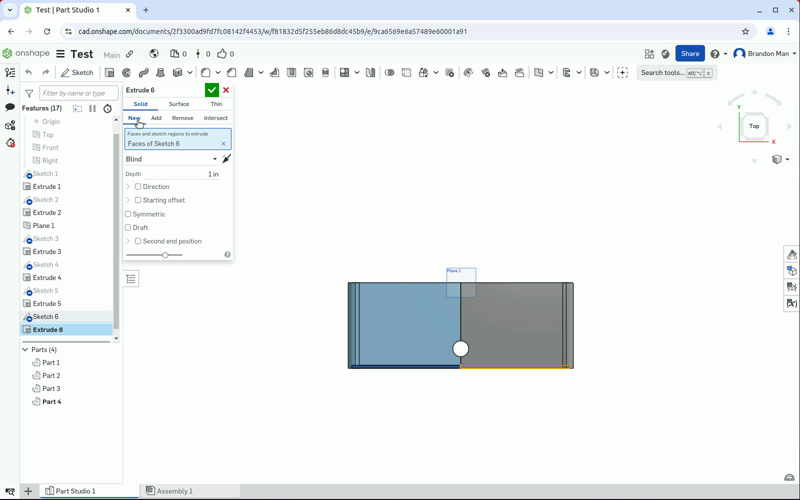
click(137, 120)
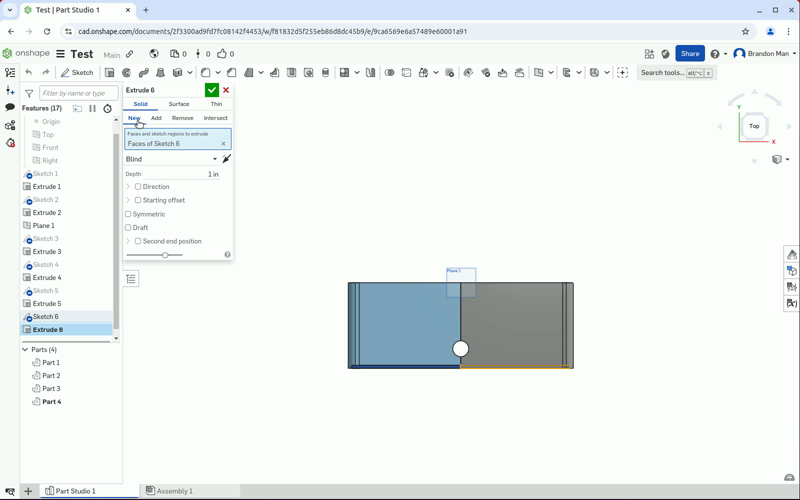
key(tab, 4)
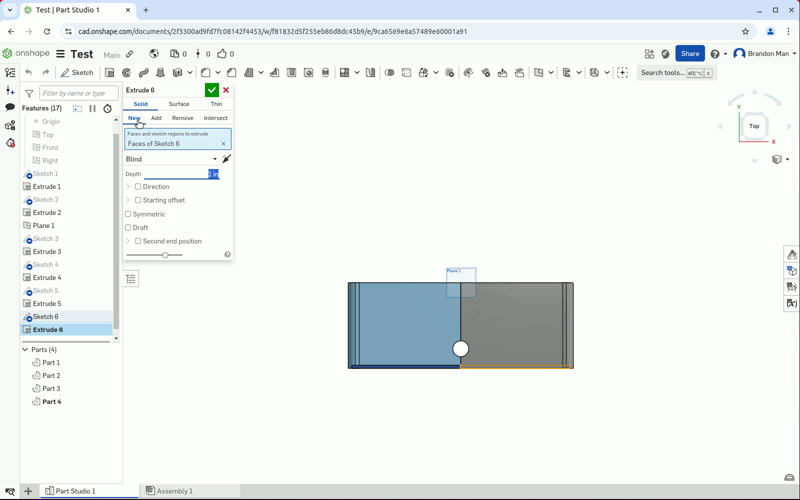
text(1.685)
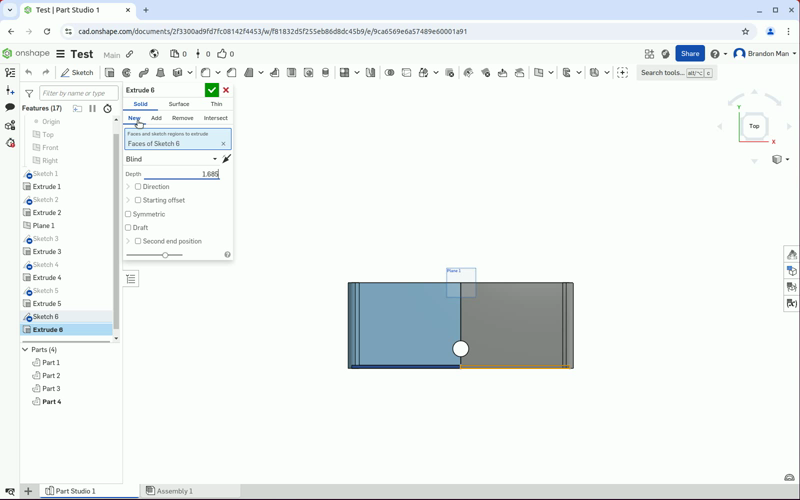
key(enter)
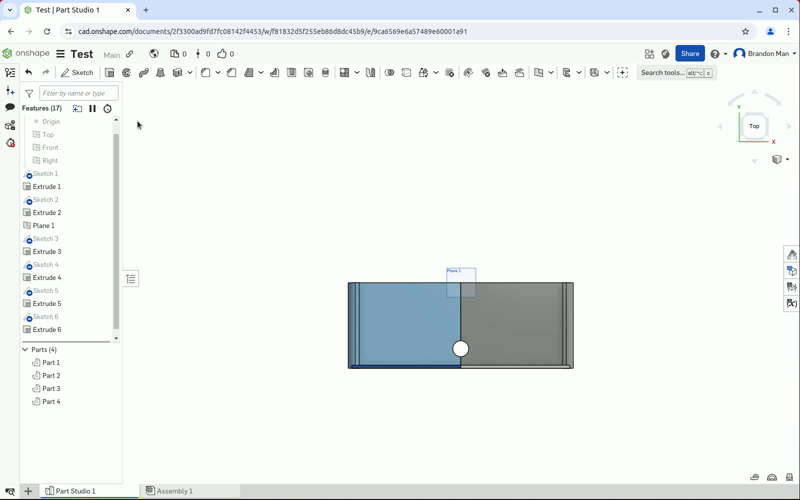
key(shift+h)
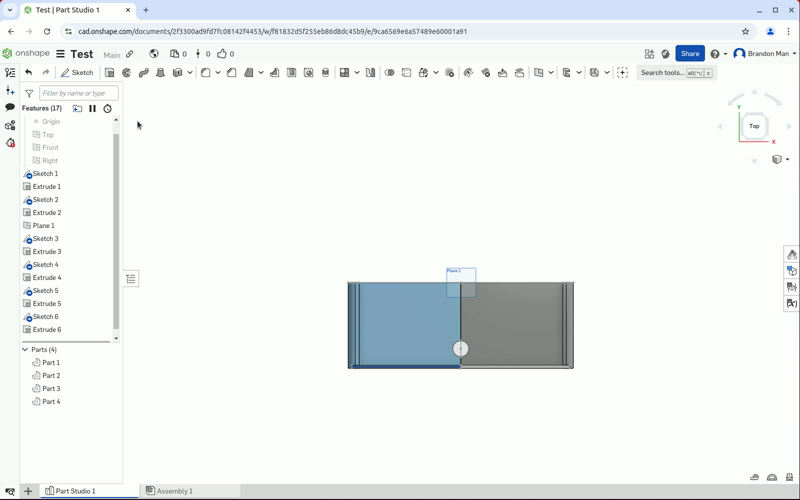
key(shift+h)
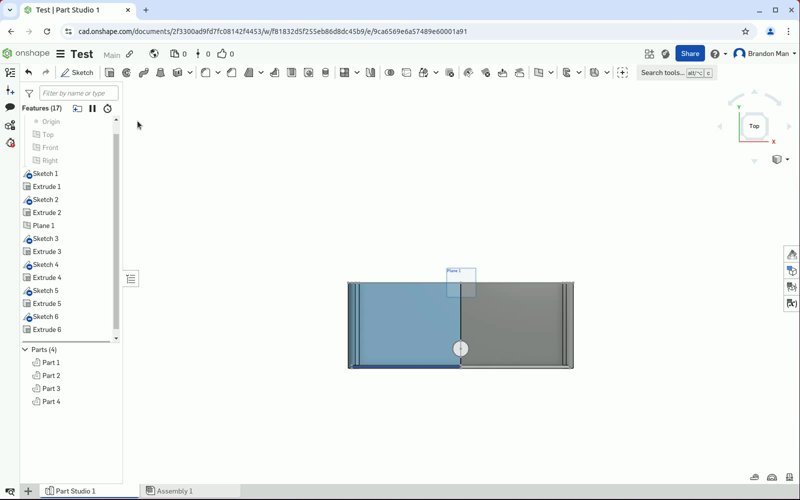
key(shift+7)
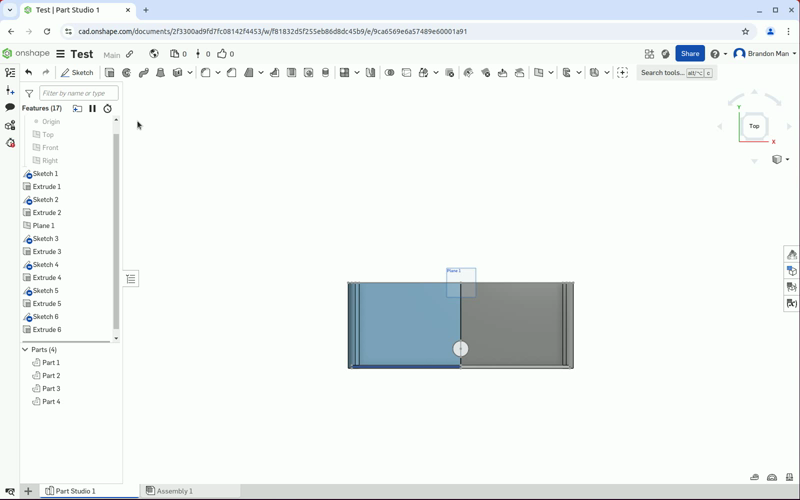
key(up, 3)
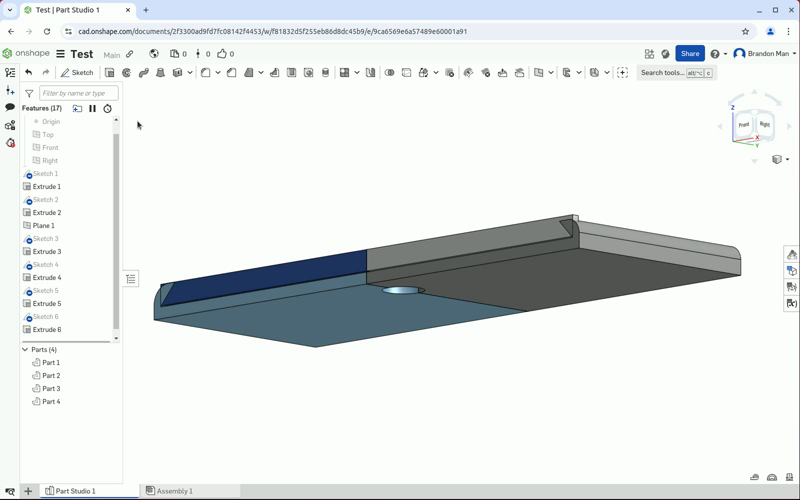
key(left, 3)
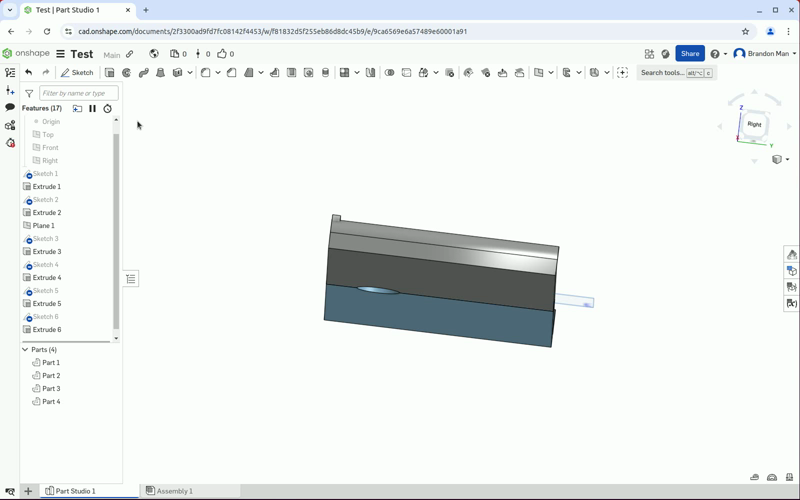
key(right, 3)
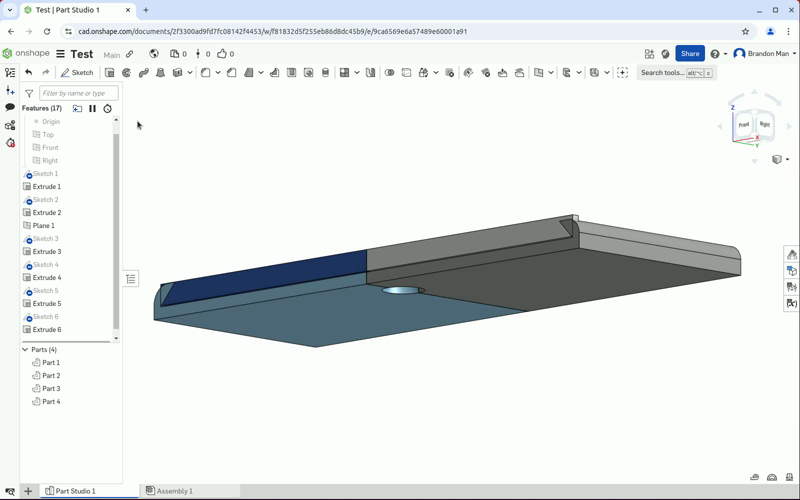
key(down, 3)
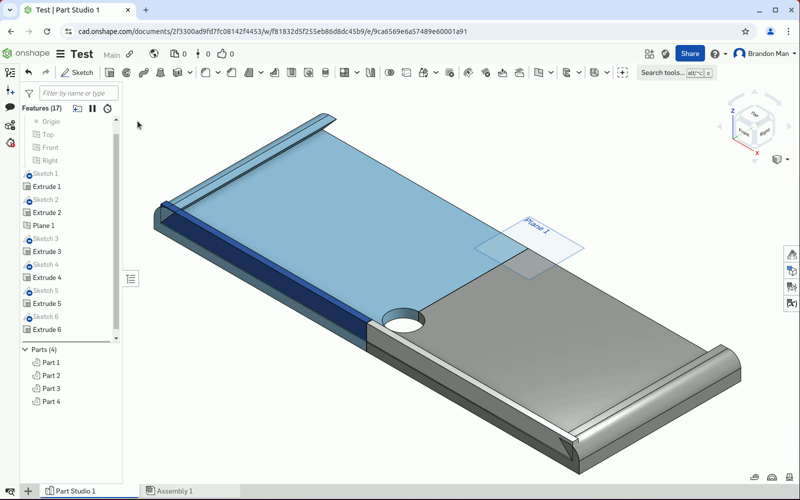
mouse_move(69, 176)
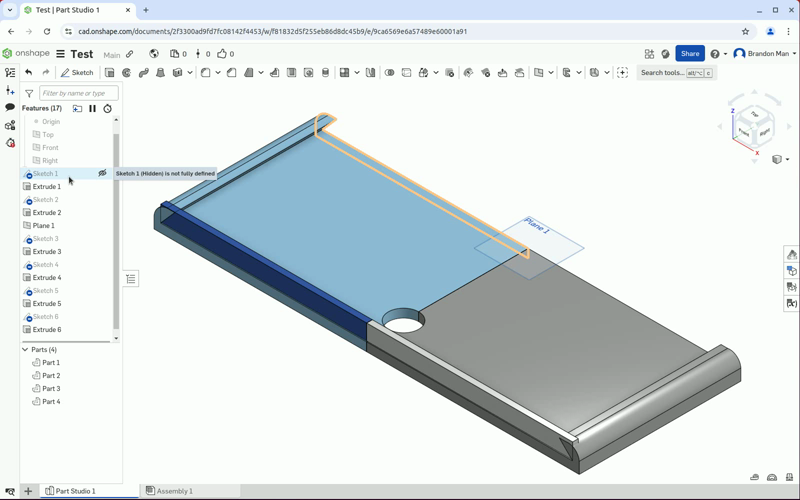
click(69, 176)